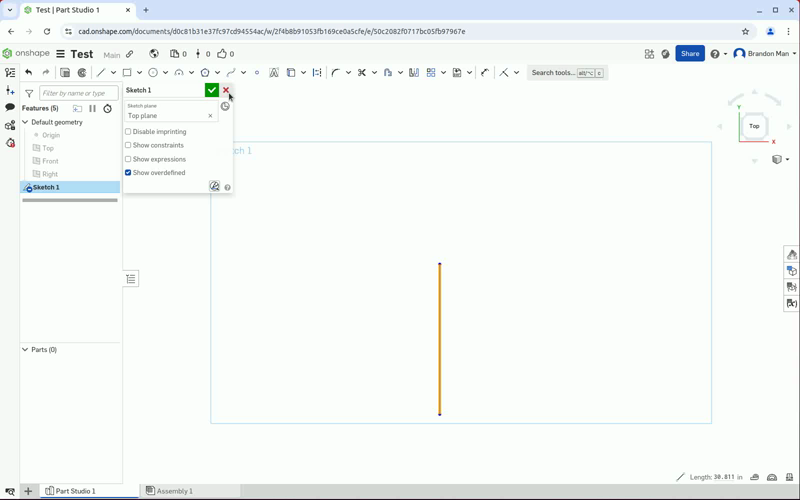
key(shift+h)
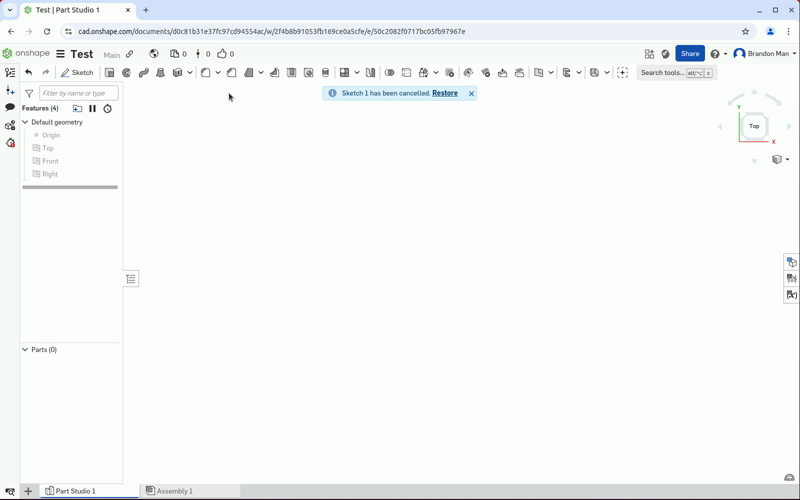
mouse_move(73, 352)
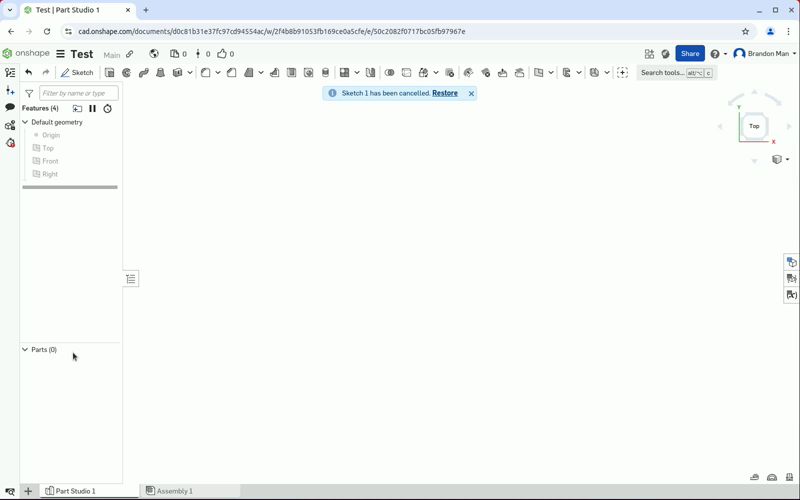
key(y)
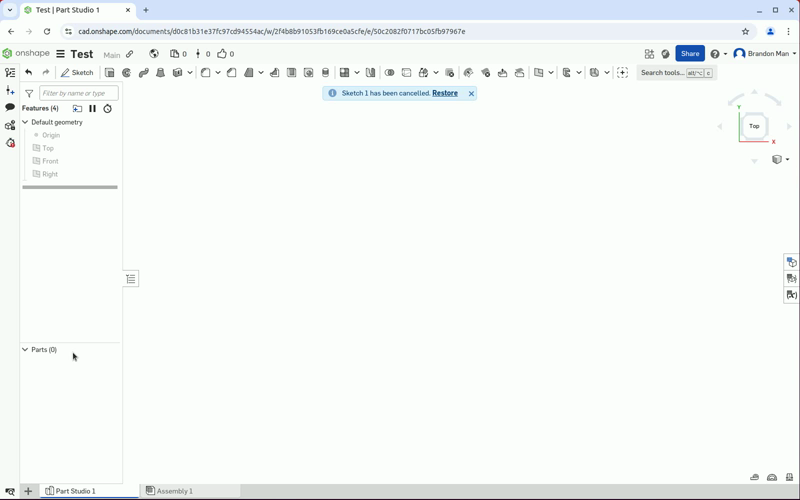
key(shift+p)
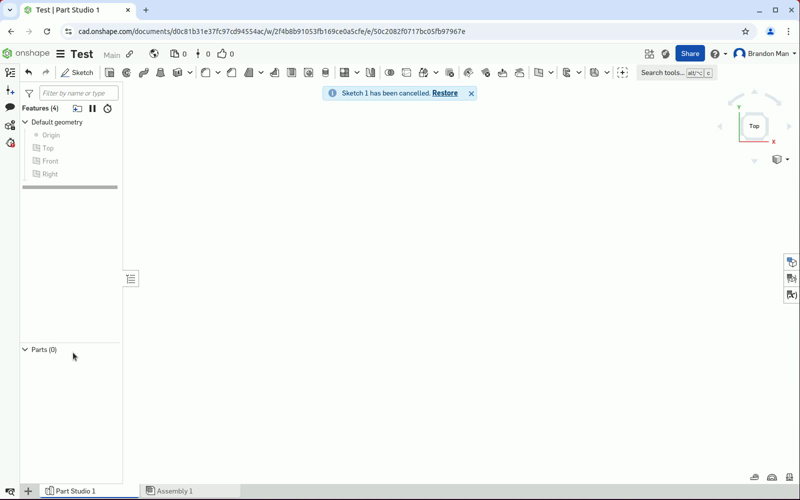
key(space)
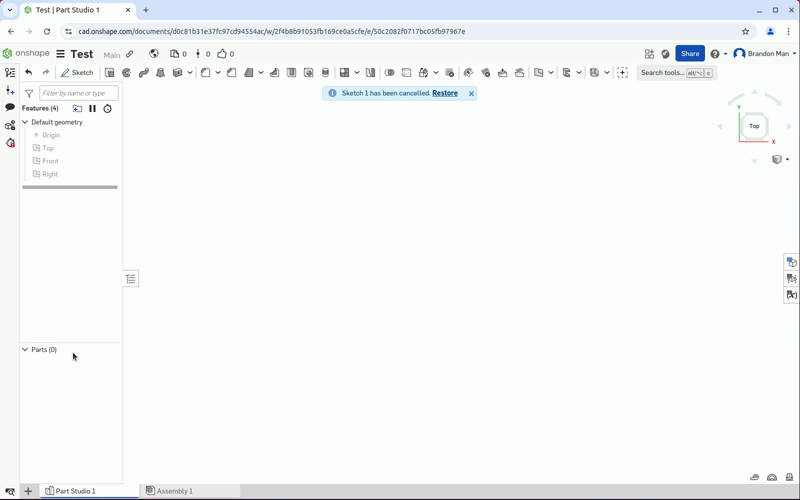
key_down(shift)
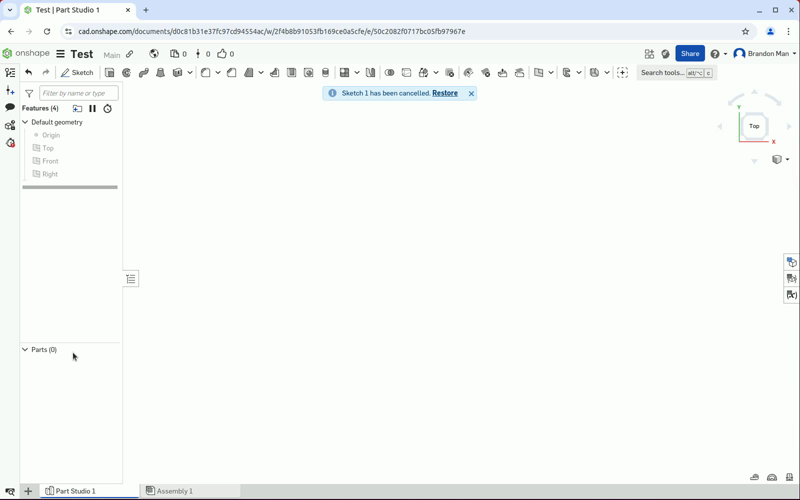
key(up)
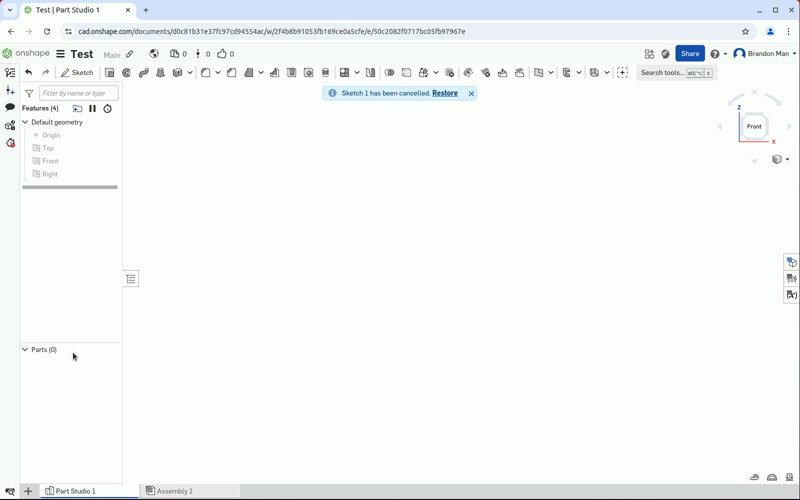
key_up(shift)
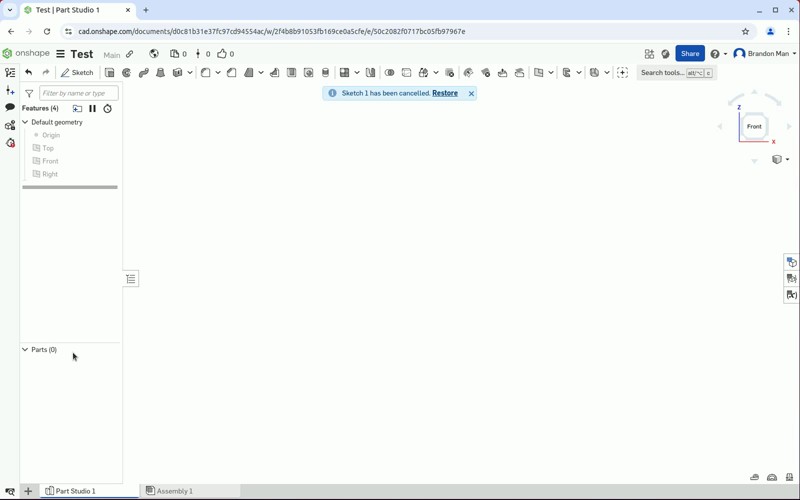
mouse_move(73, 352)
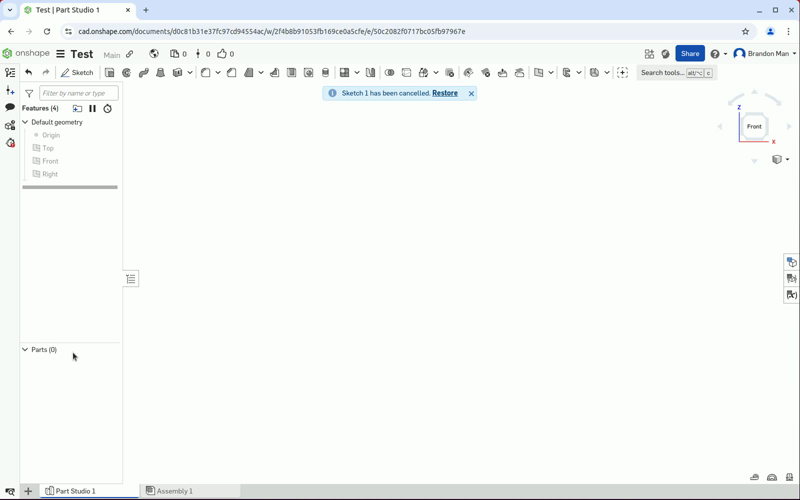
key(shift+y)
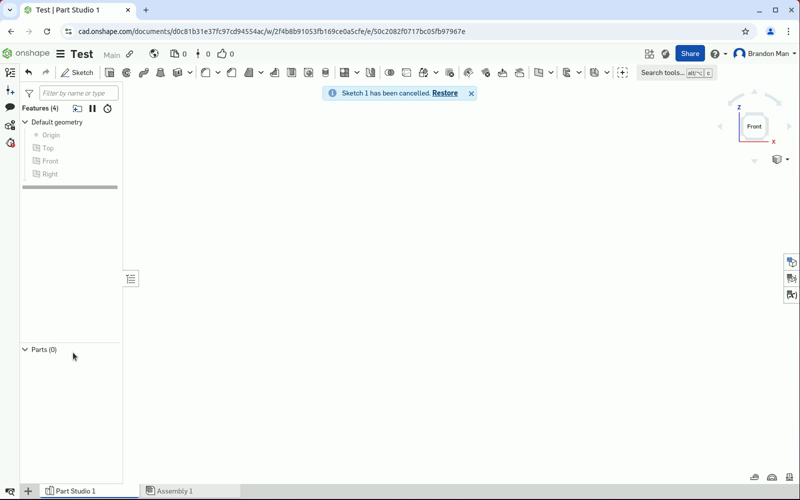
key(shift+s)
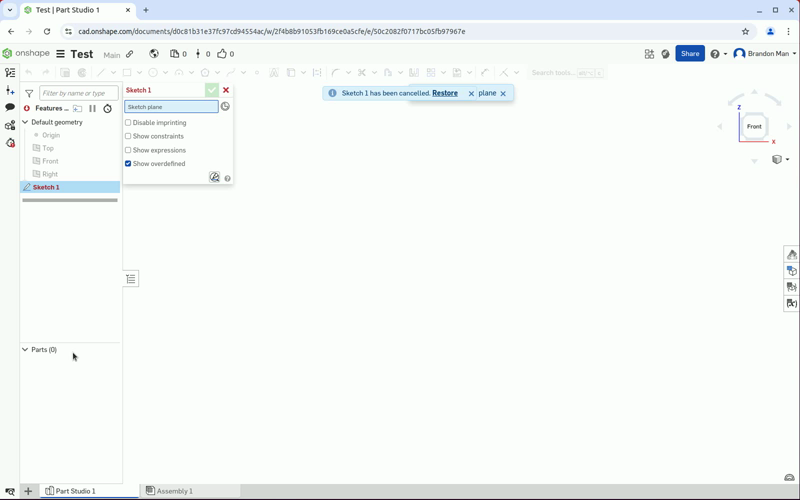
mouse_move(73, 163)
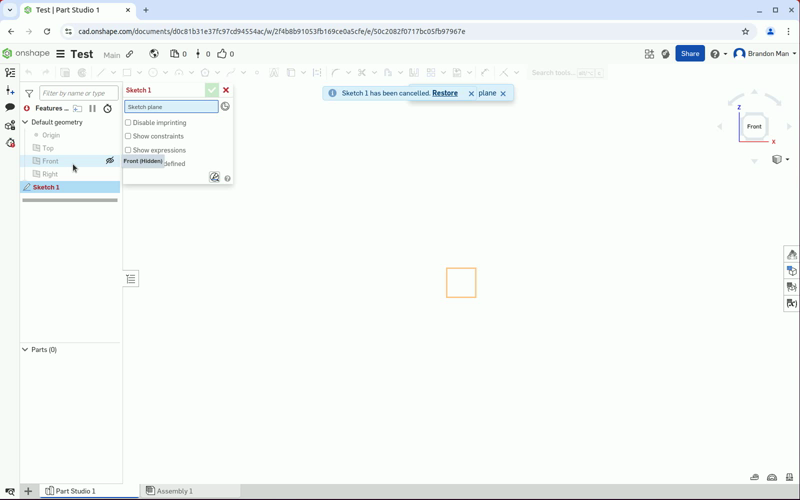
click(73, 163)
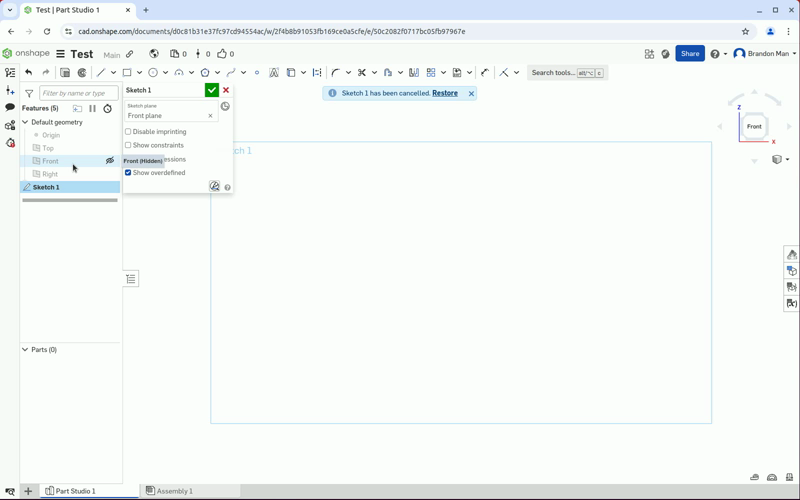
mouse_move(73, 352)
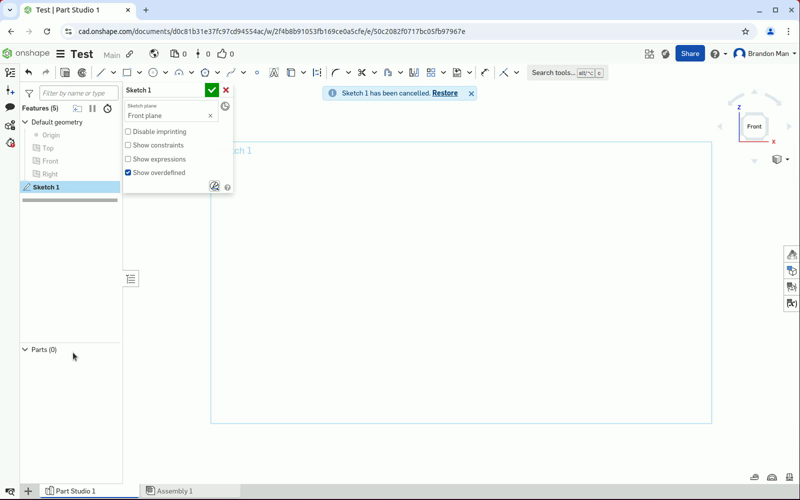
key(y)
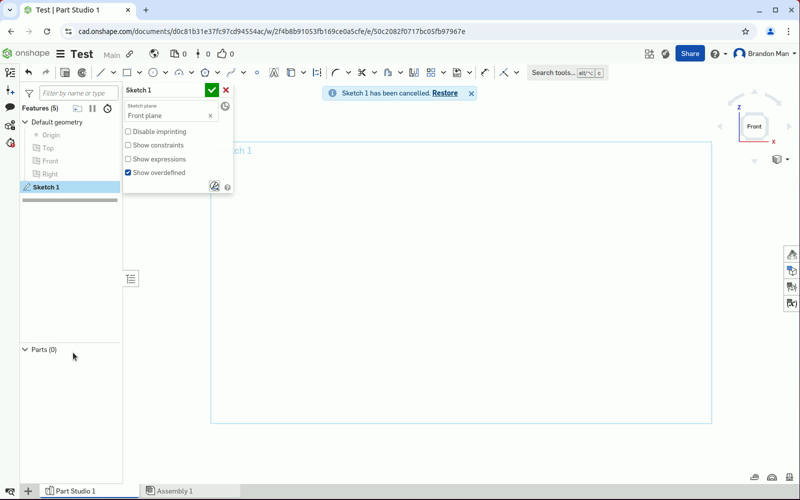
key(l)
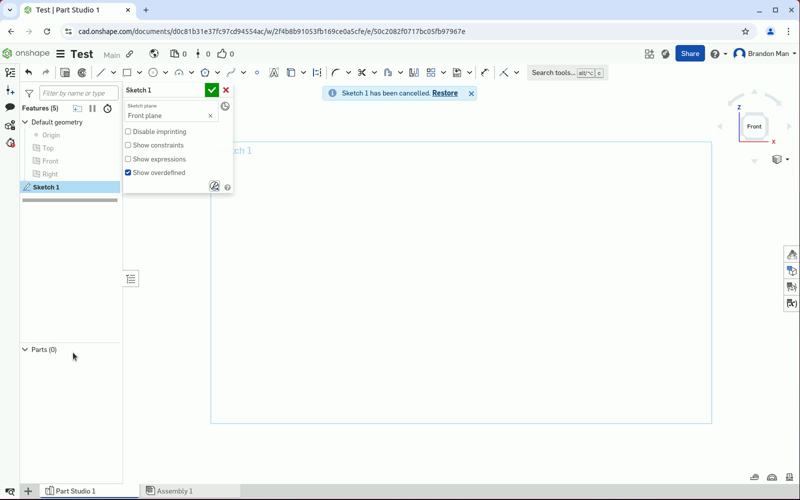
key_down(shift)
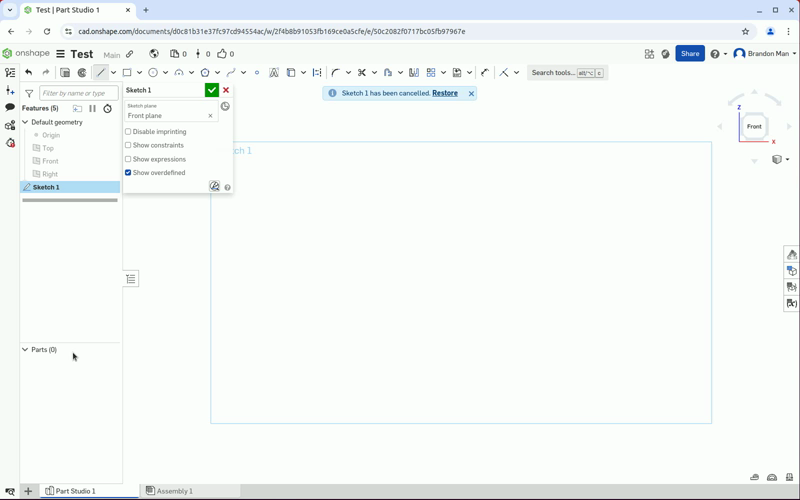
mouse_move(459, 345)
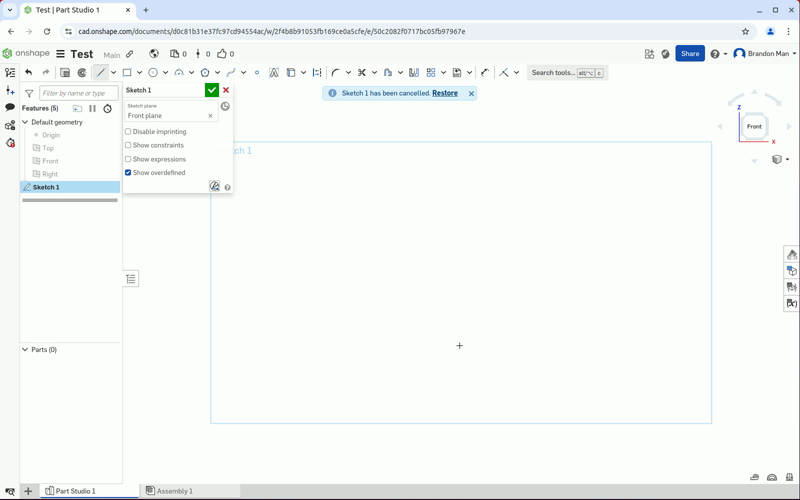
click(459, 345)
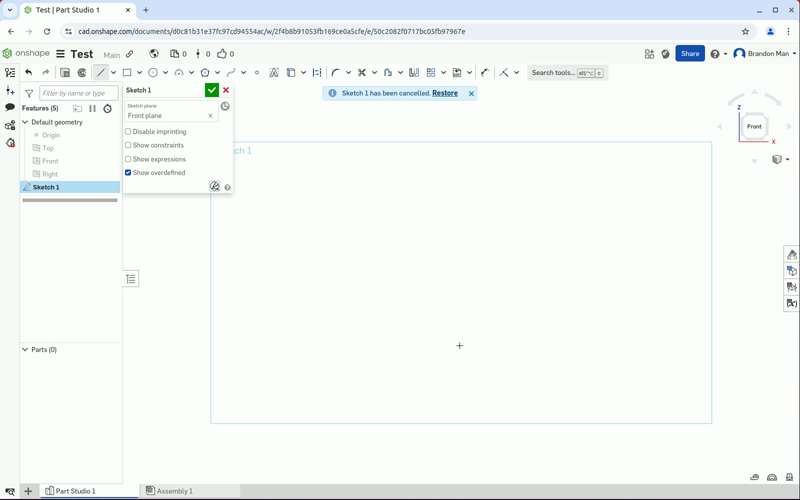
key_up(shift)
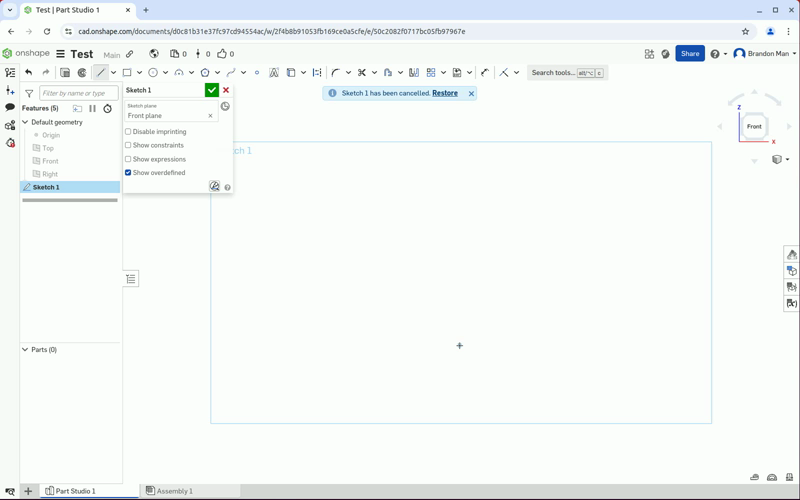
key_down(shift)
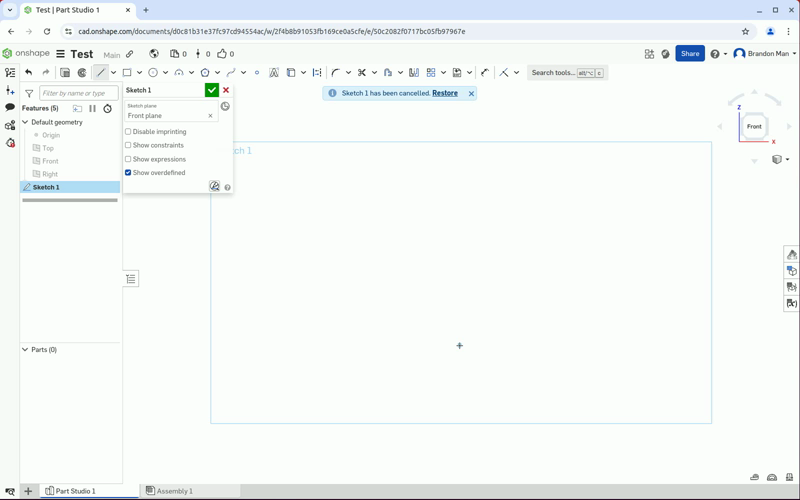
mouse_move(489, 345)
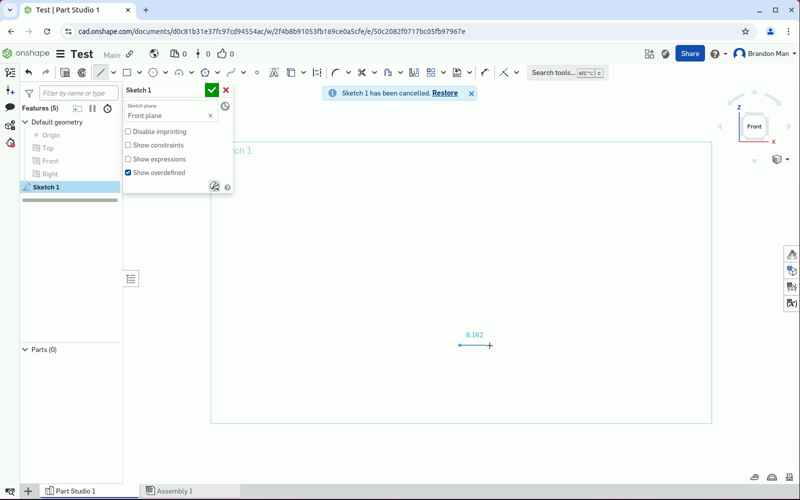
mouse_move(462, 345)
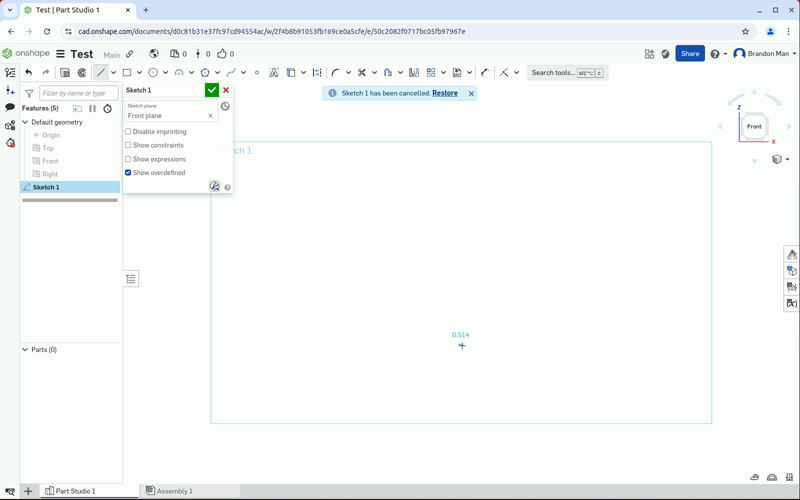
scroll(6)
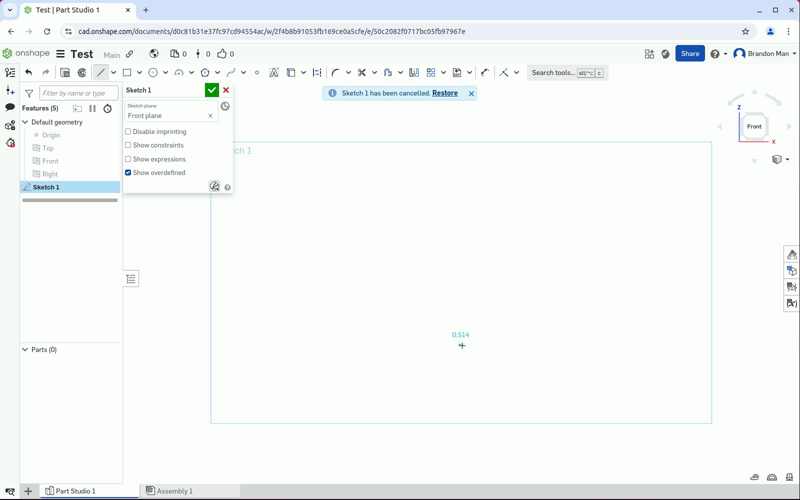
scroll(6)
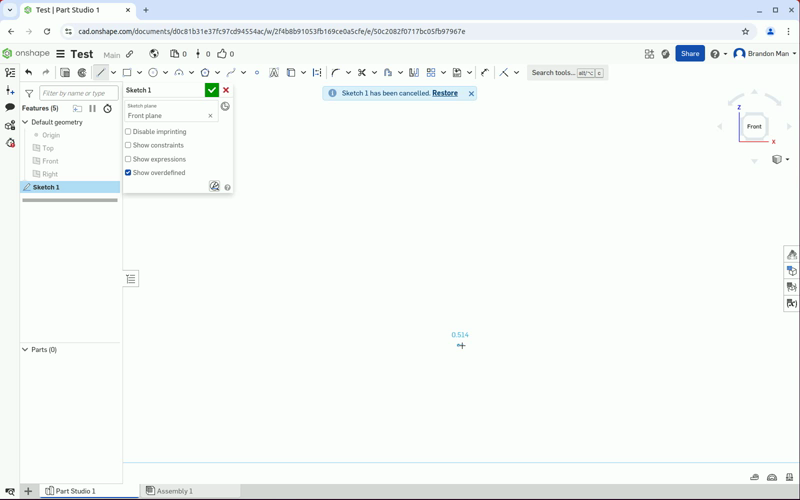
scroll(6)
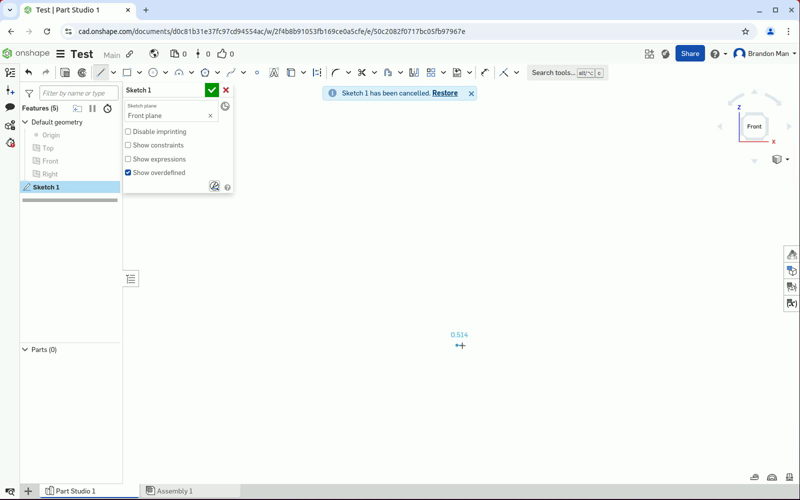
scroll(6)
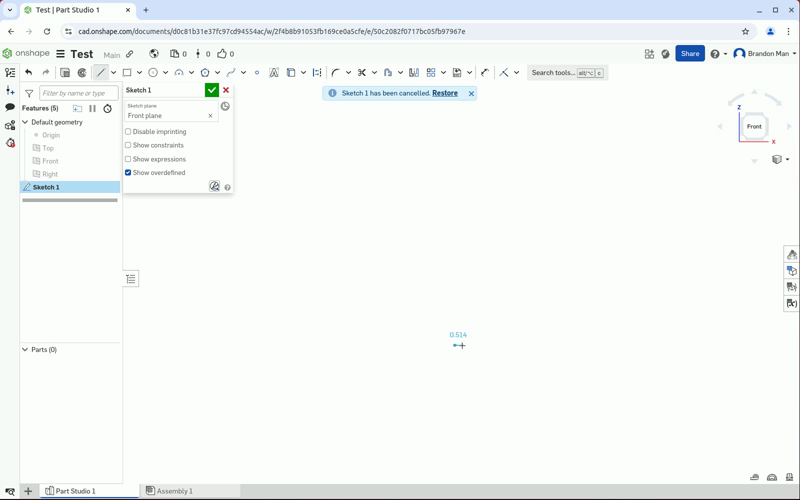
scroll(6)
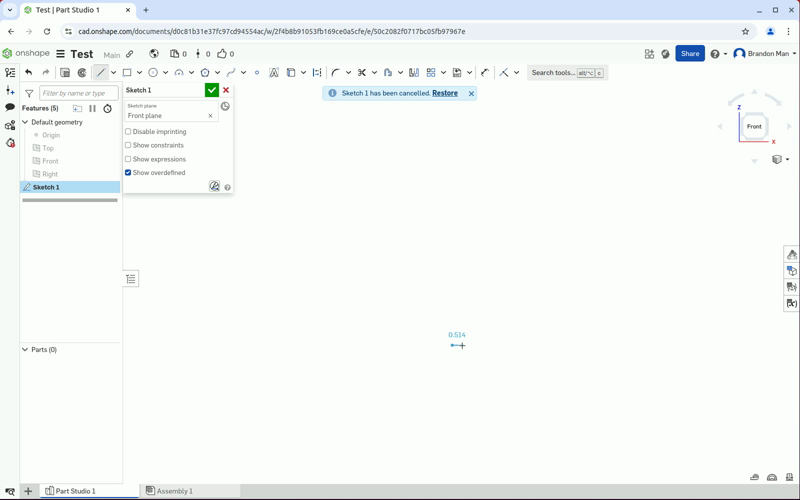
scroll(6)
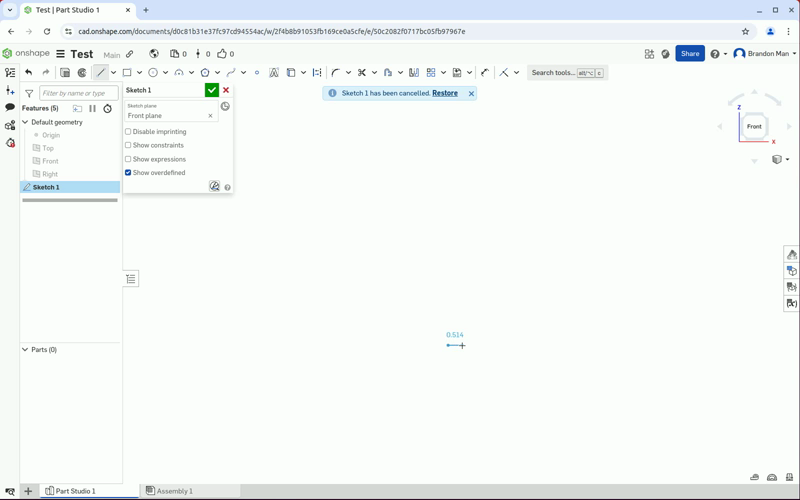
scroll(6)
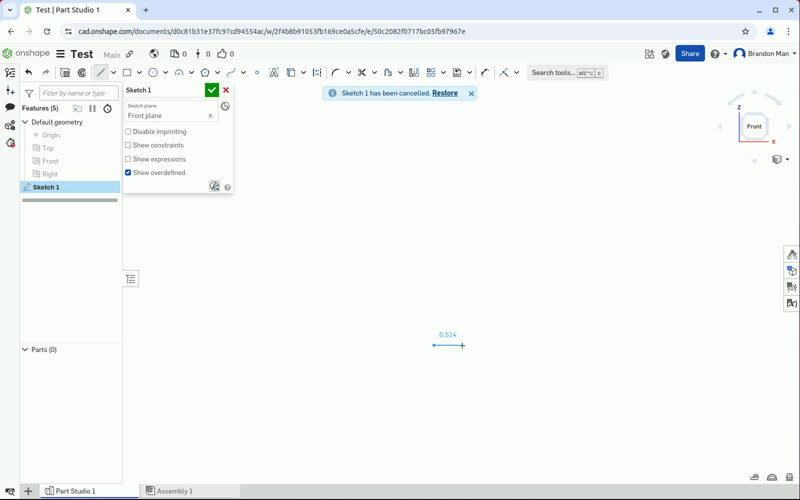
click(462, 345)
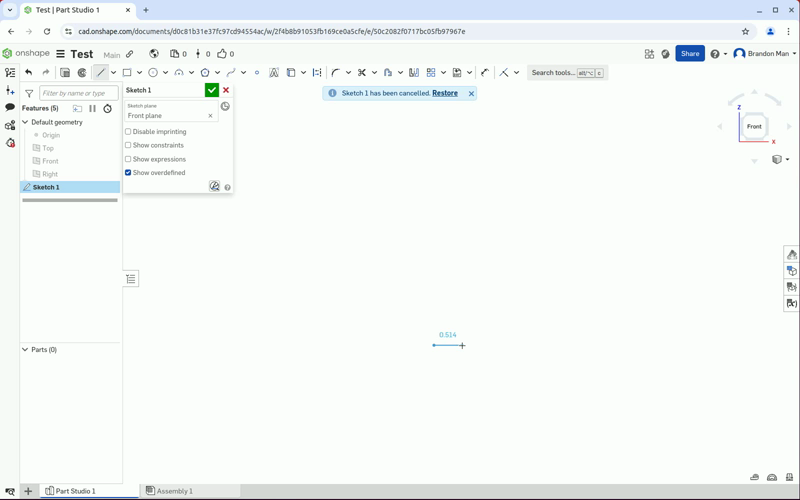
scroll(-6)
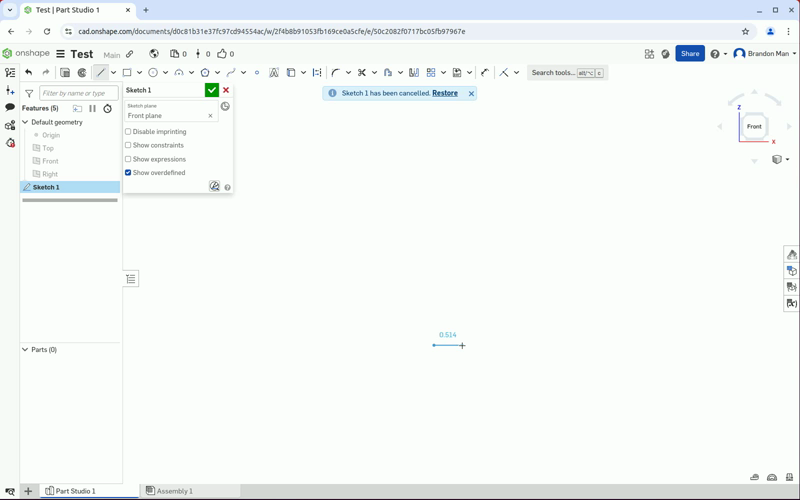
scroll(-6)
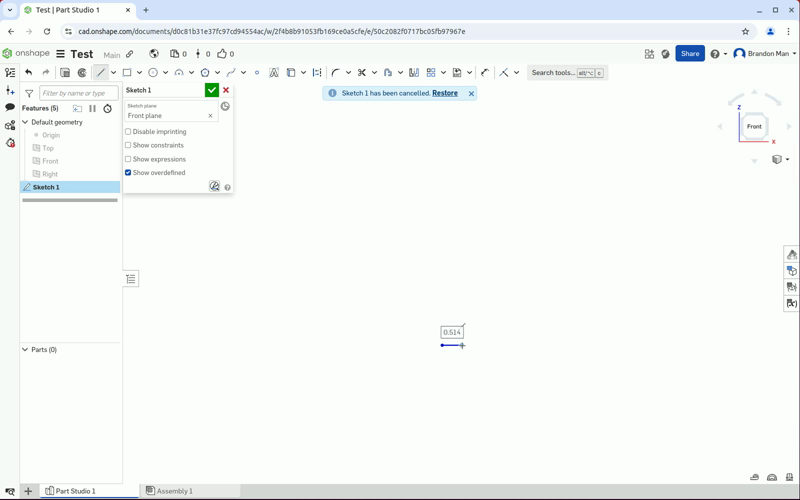
scroll(-6)
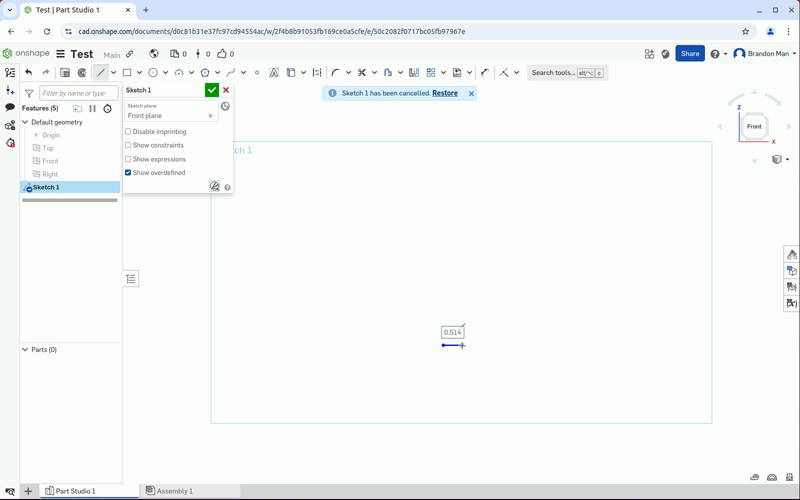
scroll(-6)
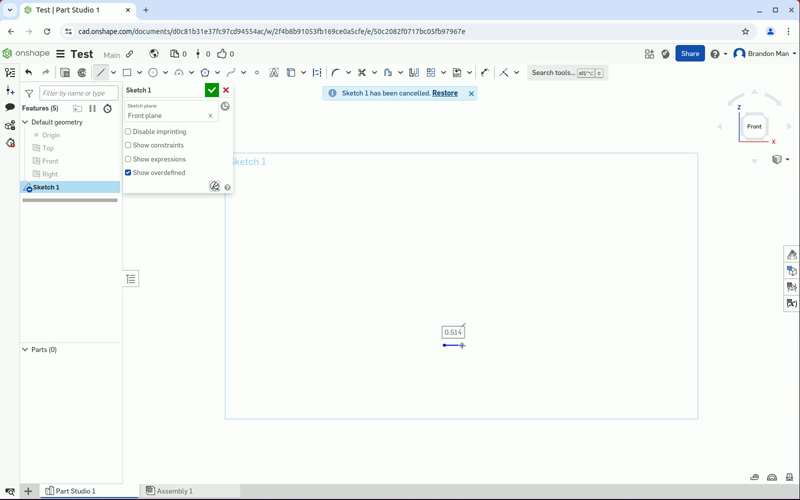
scroll(-6)
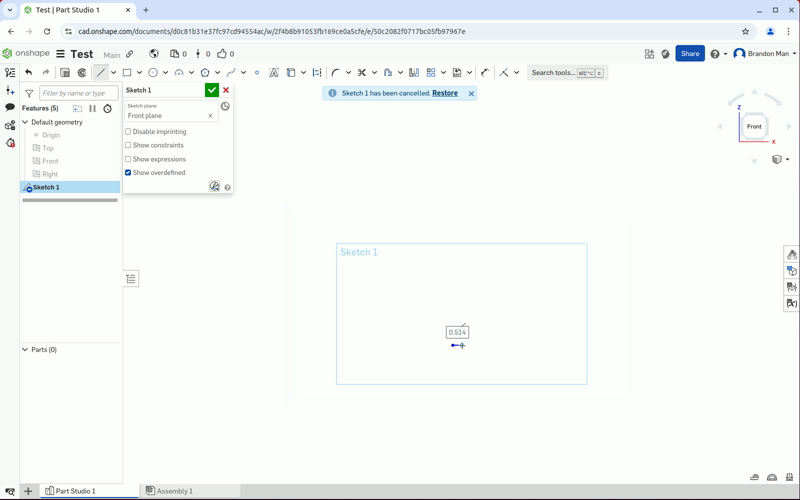
scroll(-6)
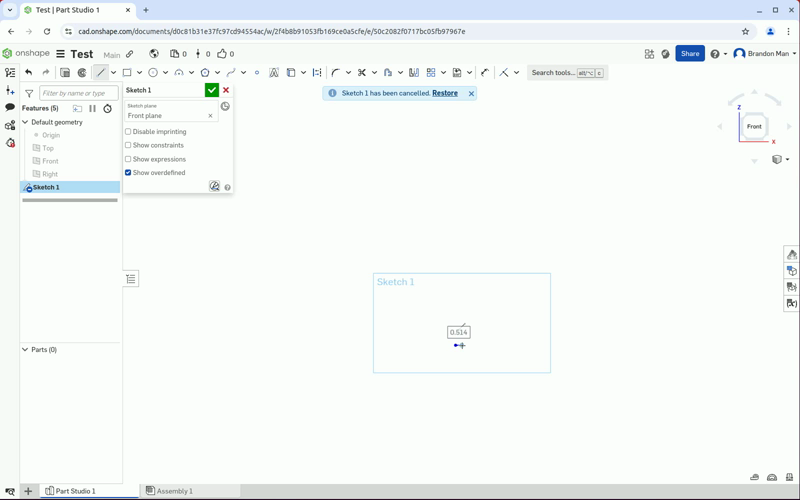
scroll(-6)
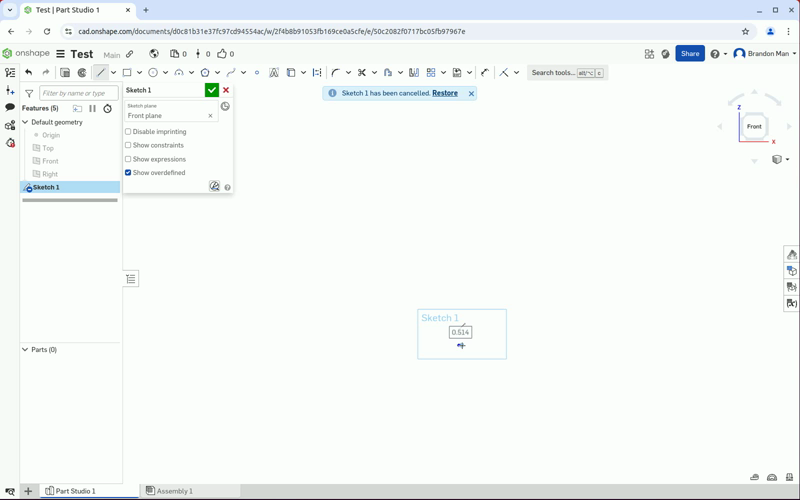
key_up(shift)
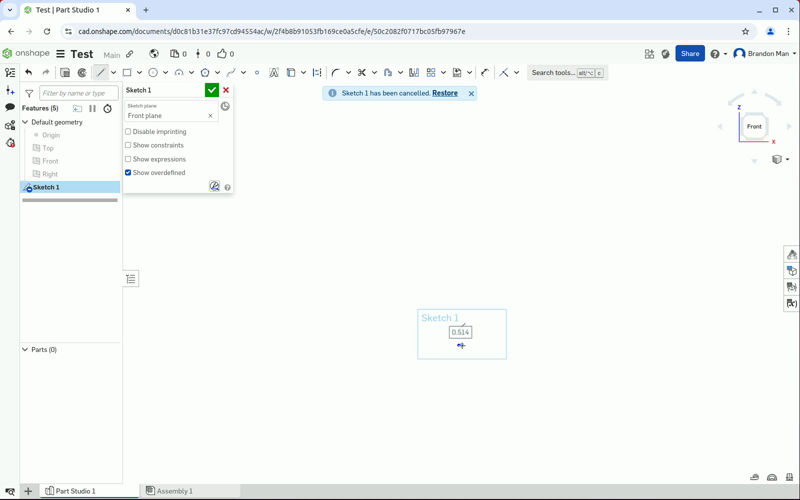
key_down(shift)
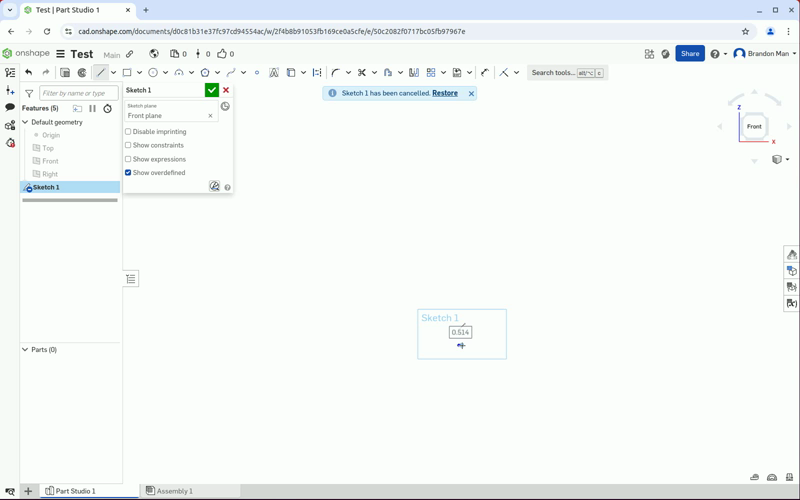
mouse_move(462, 222)
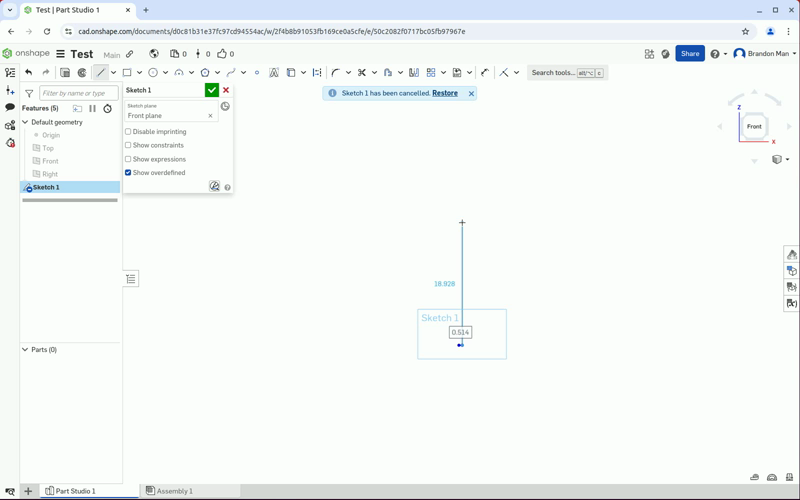
click(462, 222)
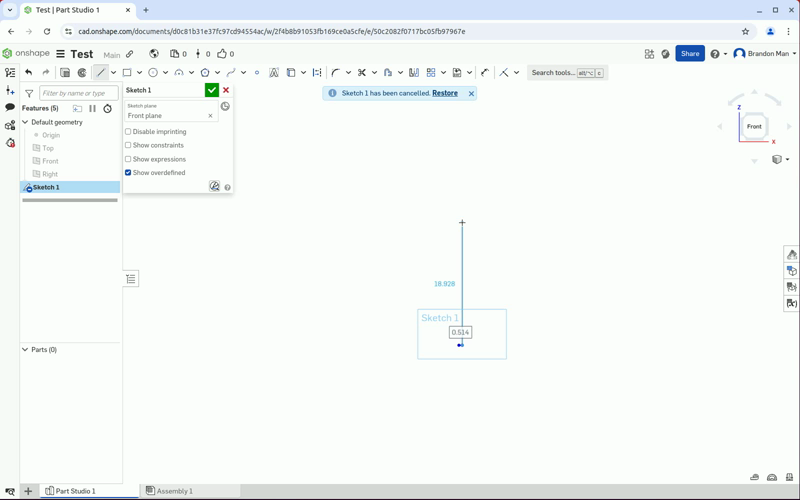
key_up(shift)
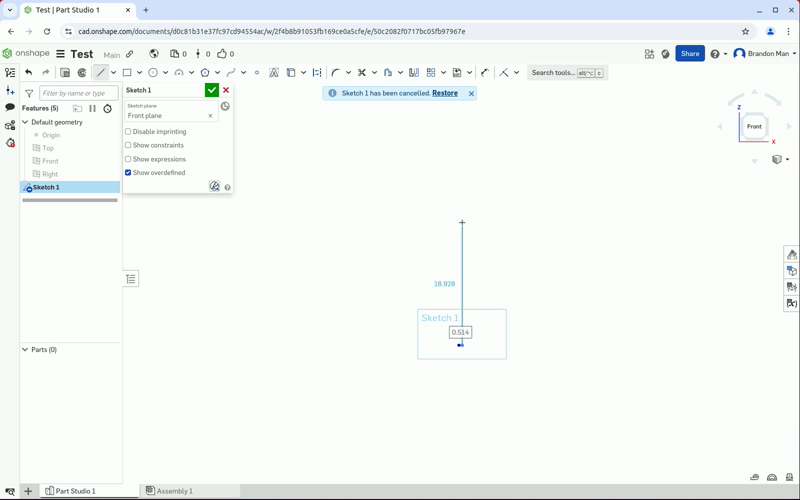
key_down(shift)
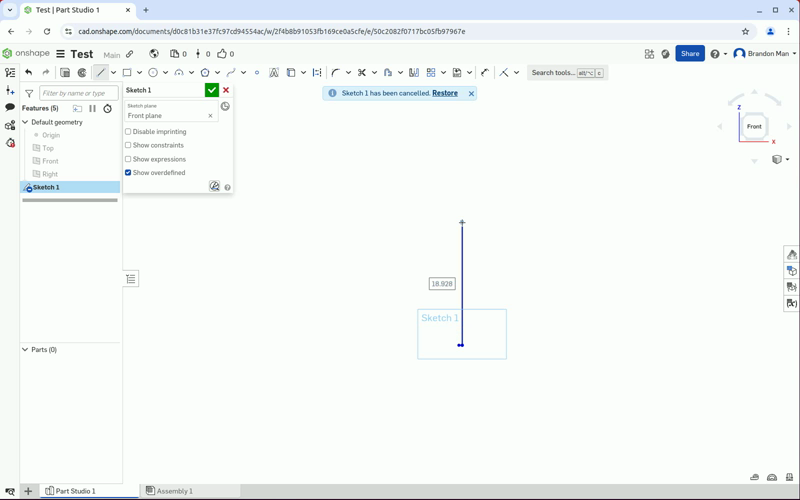
mouse_move(492, 222)
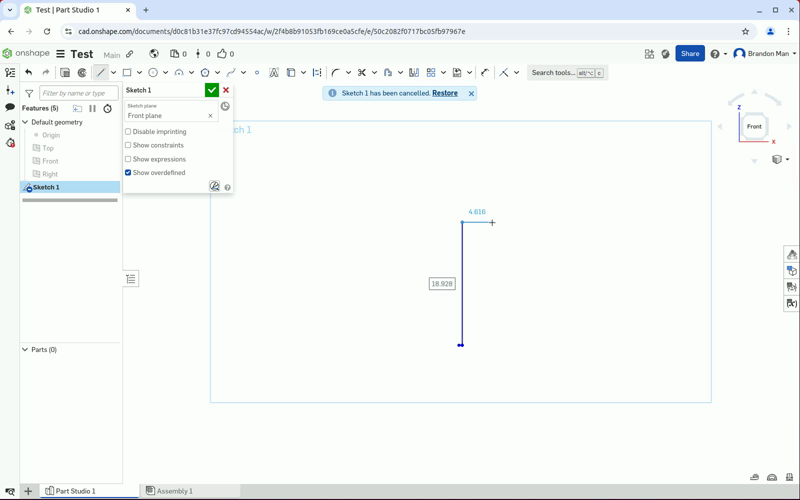
mouse_move(462, 219)
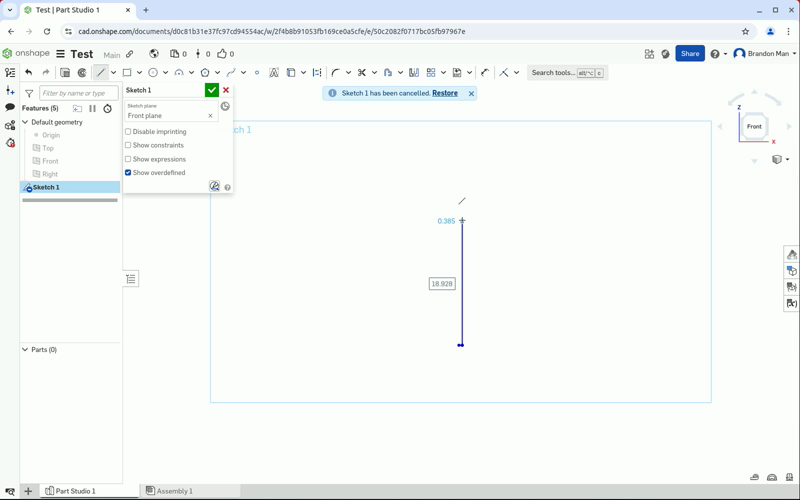
scroll(6)
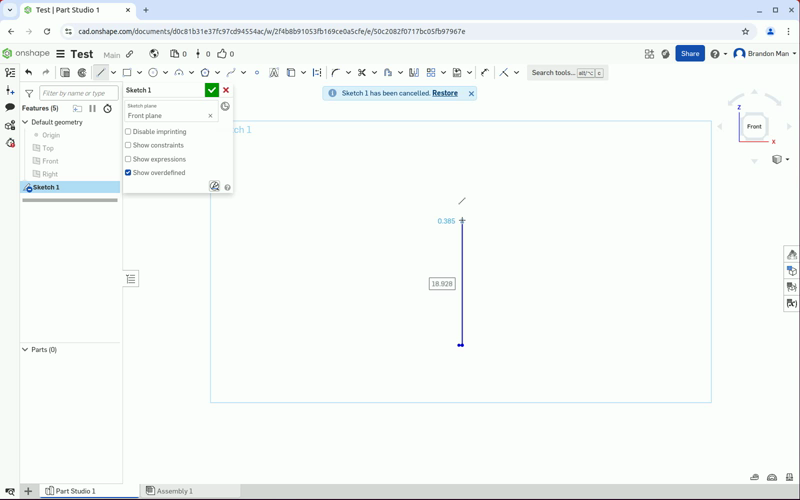
scroll(6)
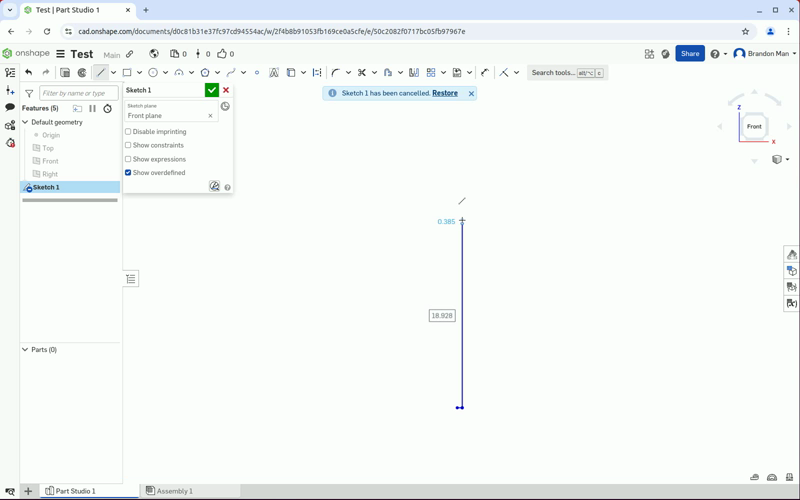
scroll(6)
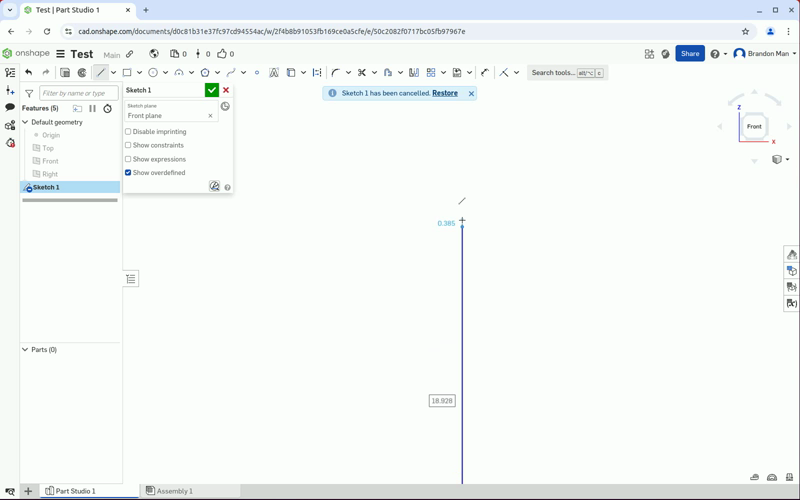
scroll(6)
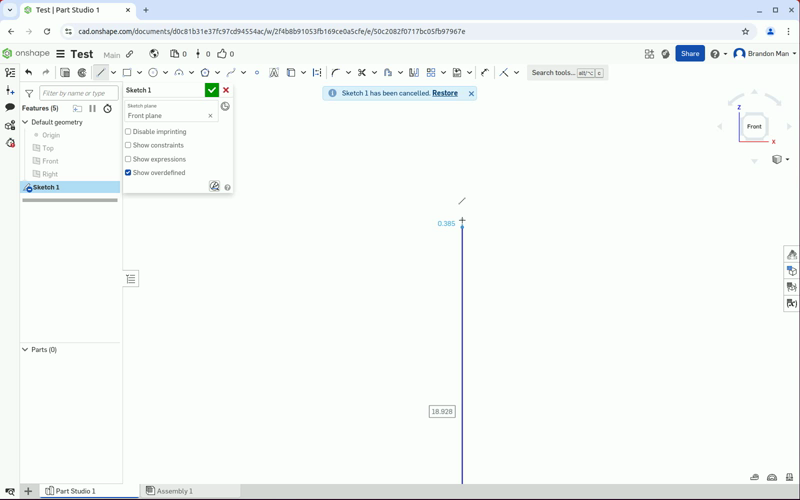
scroll(6)
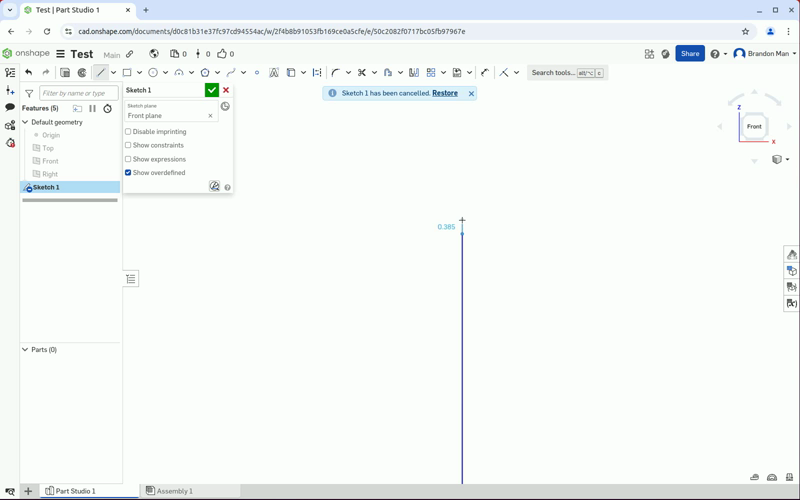
scroll(6)
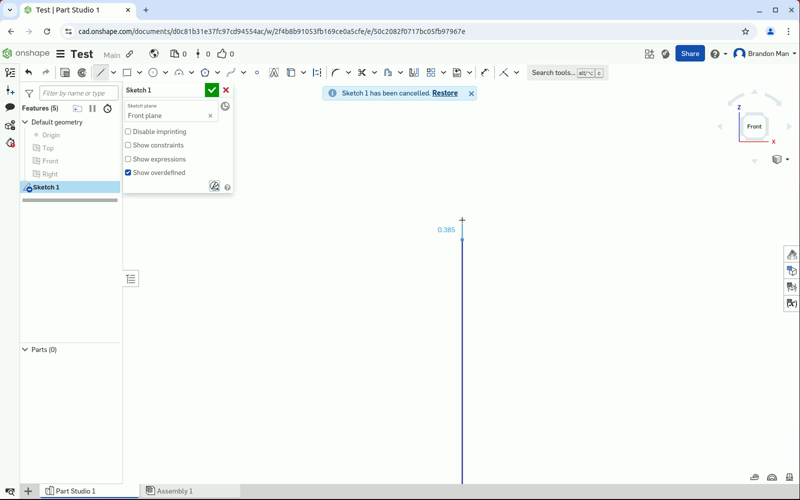
scroll(6)
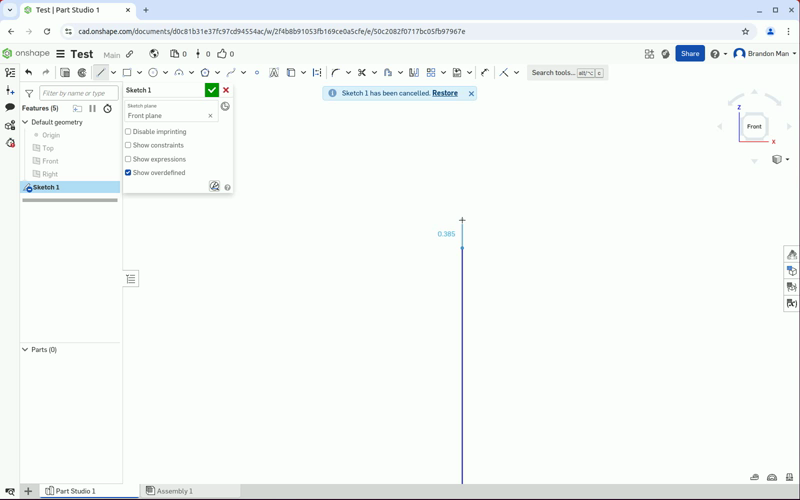
click(462, 219)
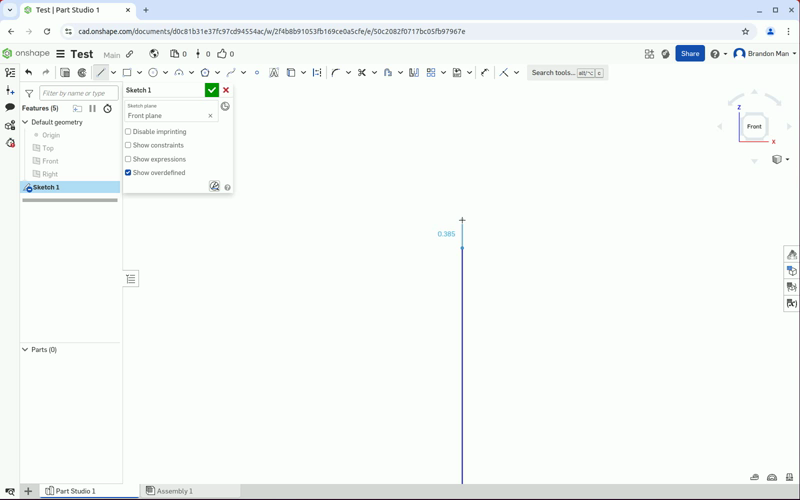
scroll(-6)
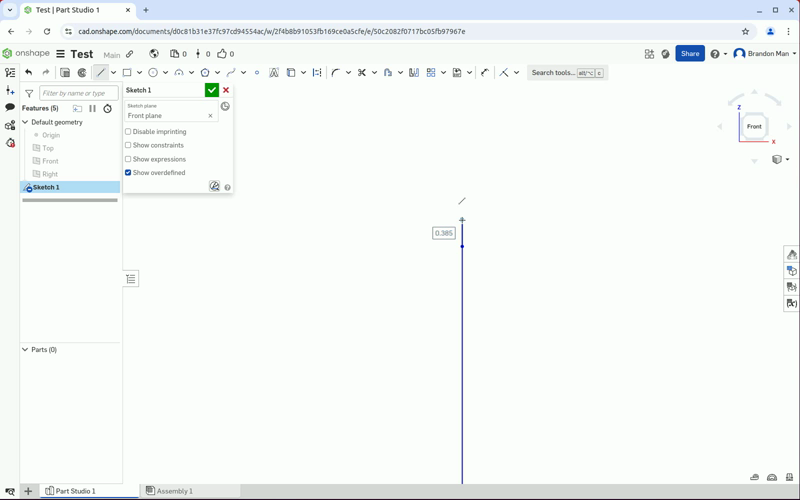
scroll(-6)
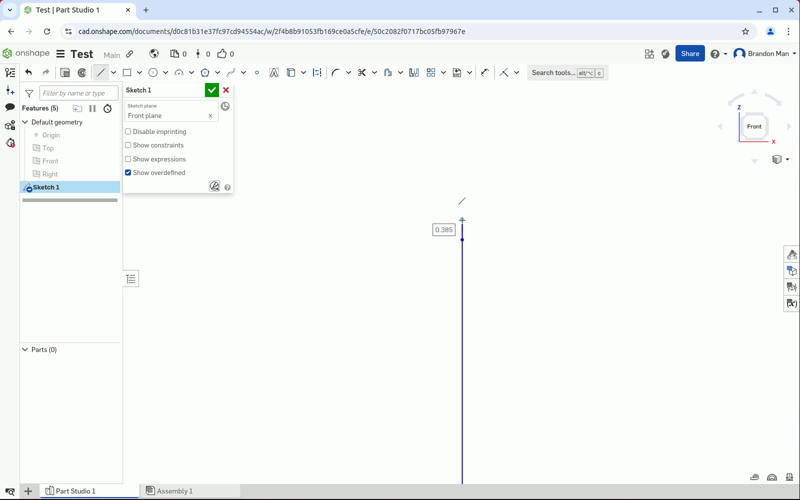
scroll(-6)
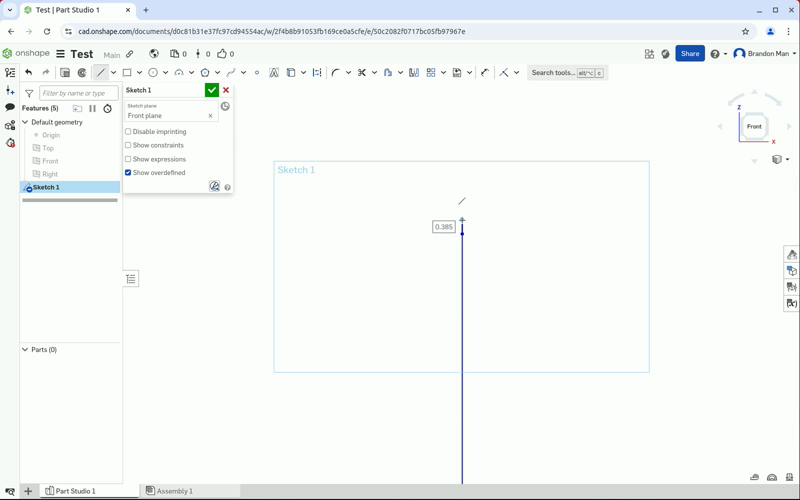
scroll(-6)
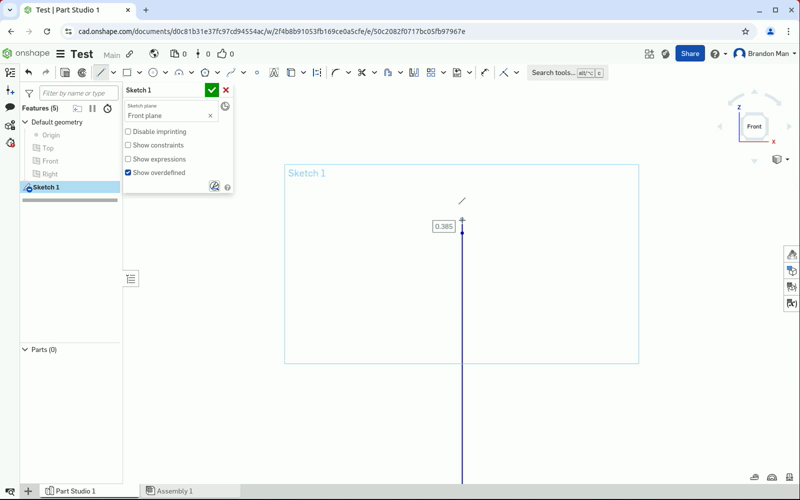
scroll(-6)
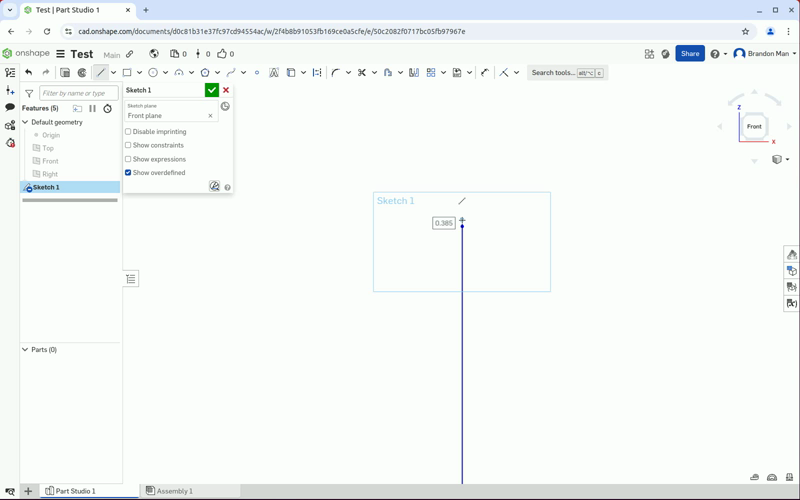
scroll(-6)
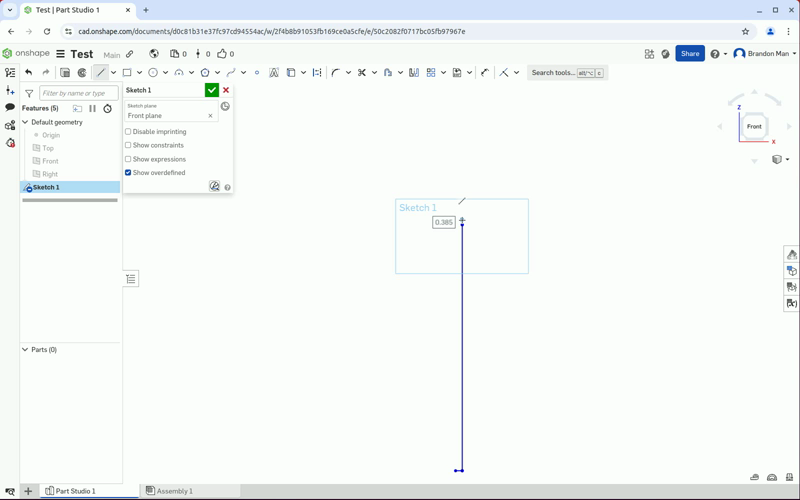
scroll(-6)
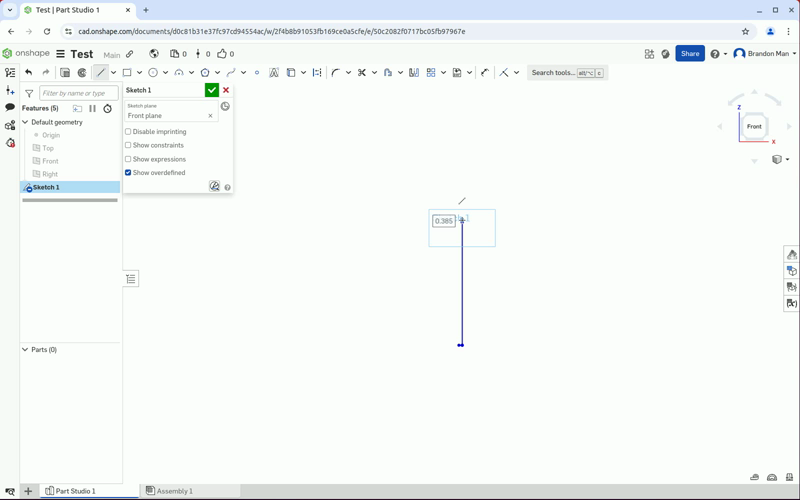
key_up(shift)
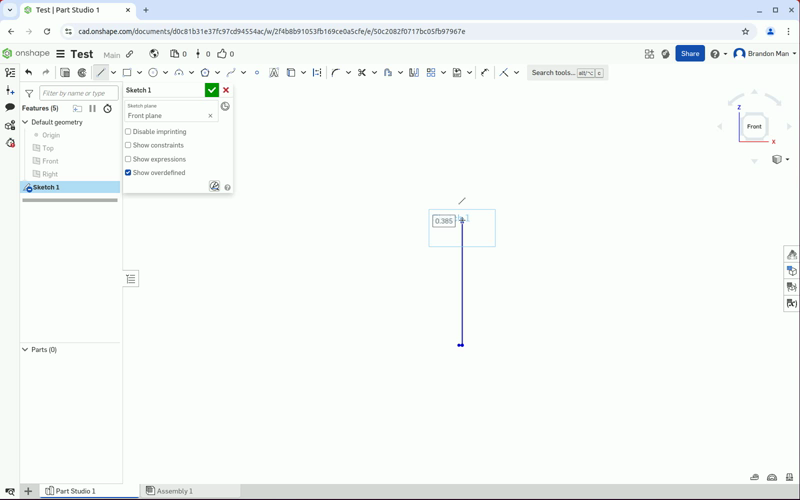
key_down(shift)
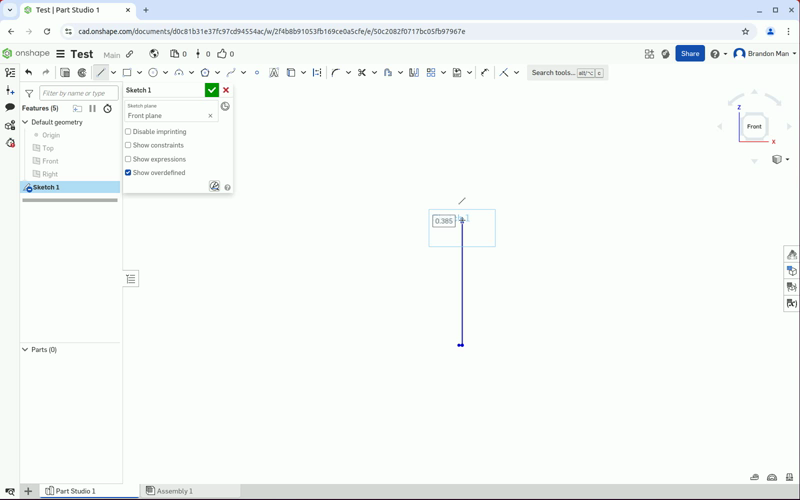
mouse_move(492, 219)
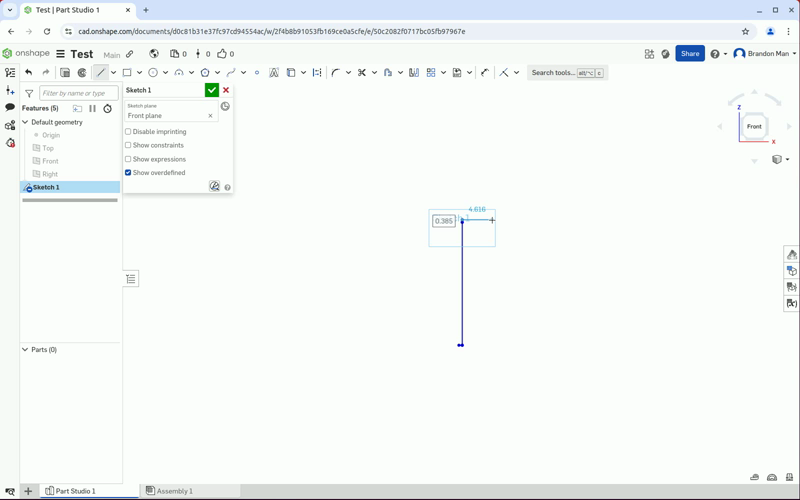
mouse_move(459, 219)
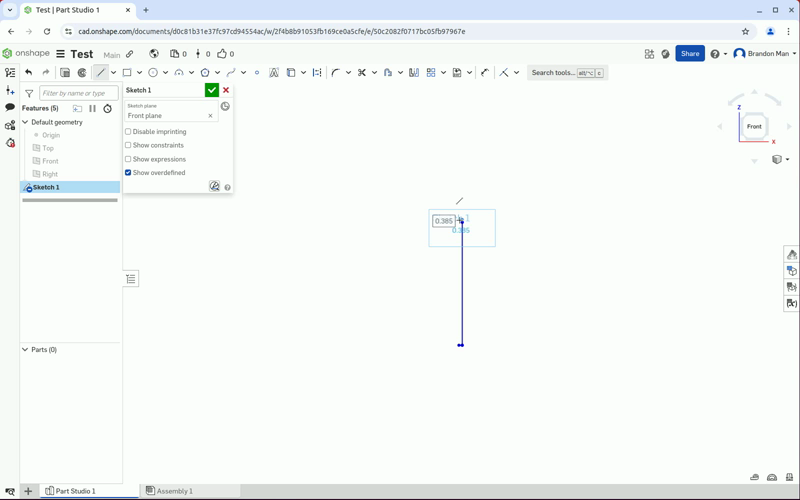
scroll(6)
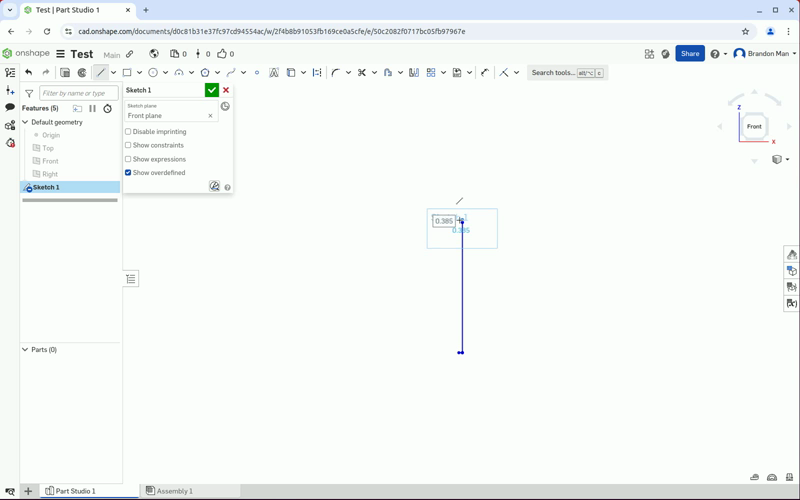
scroll(6)
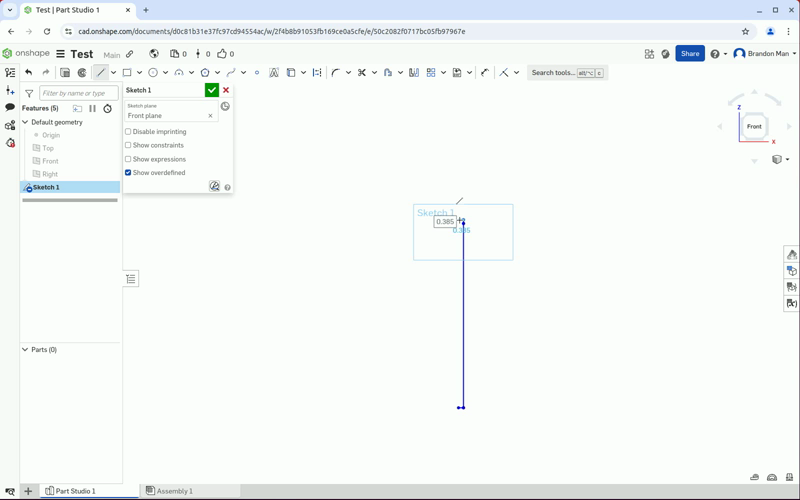
scroll(6)
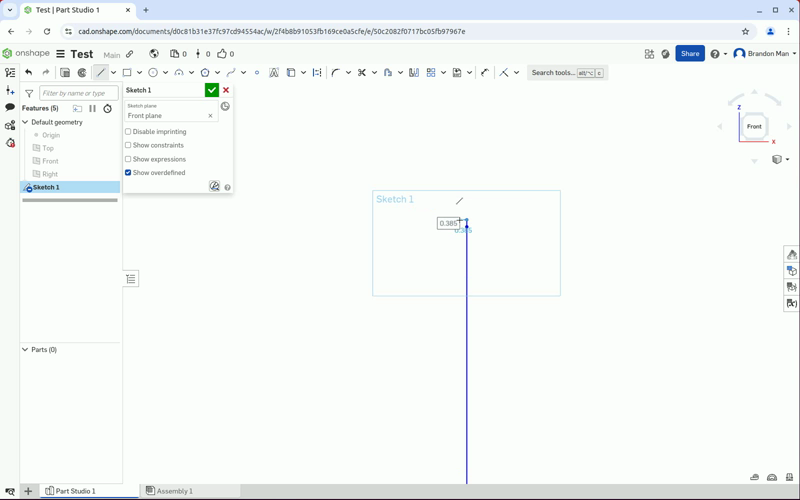
scroll(6)
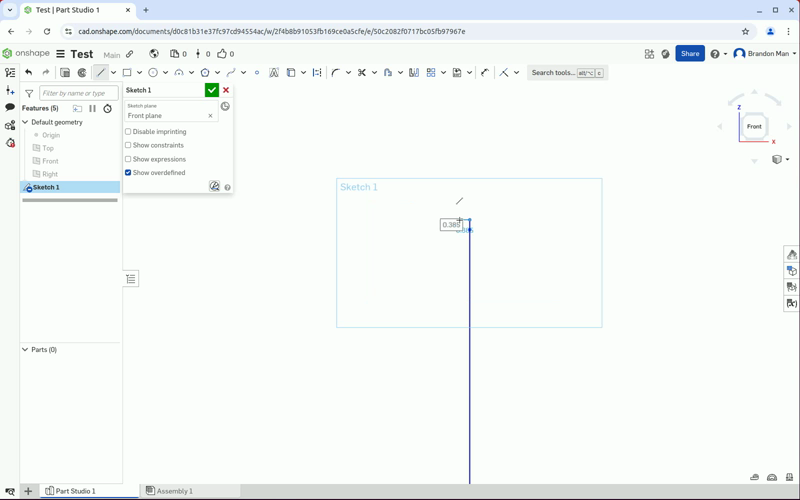
scroll(6)
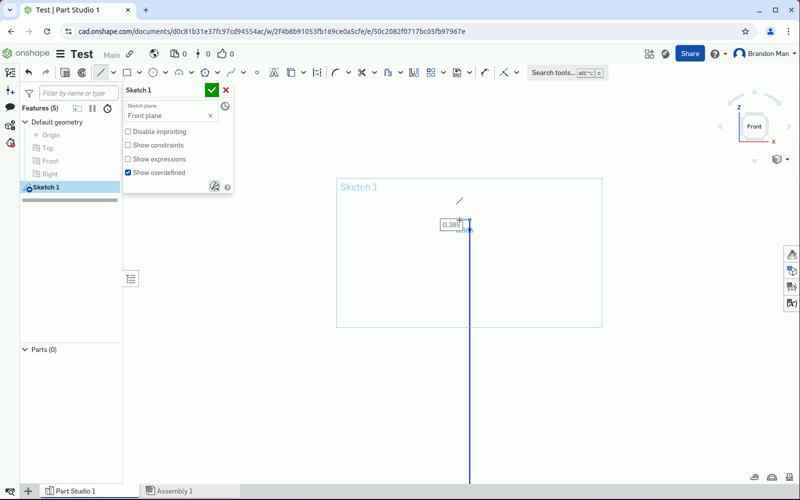
scroll(6)
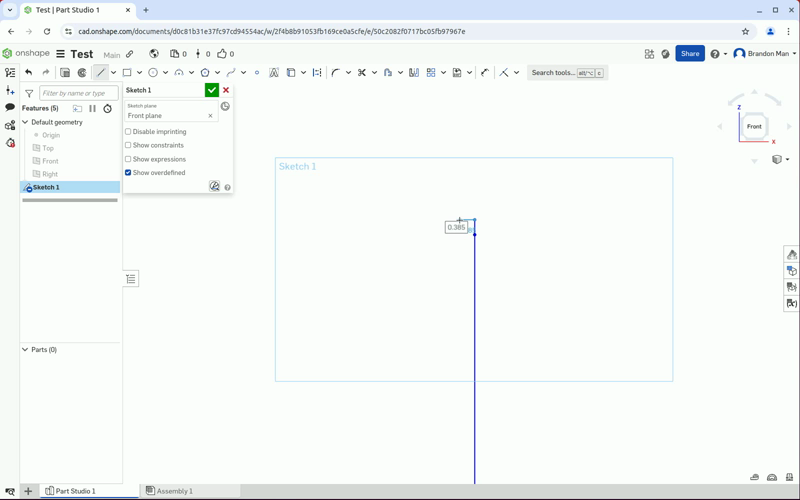
scroll(6)
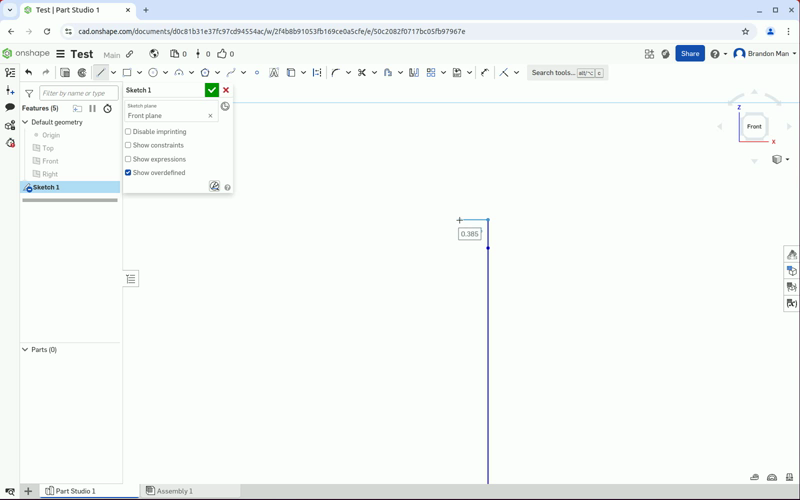
click(459, 219)
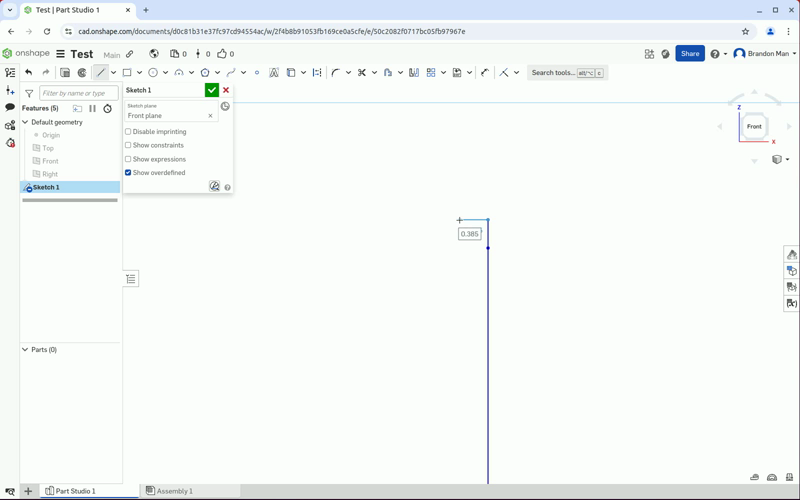
scroll(-6)
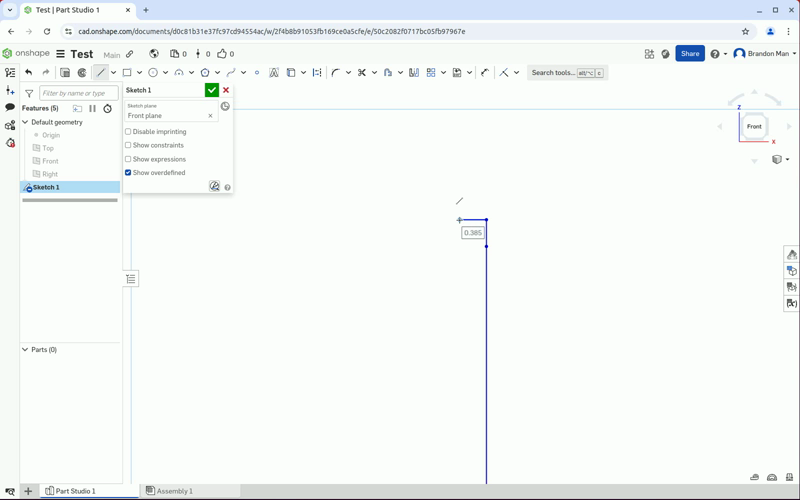
scroll(-6)
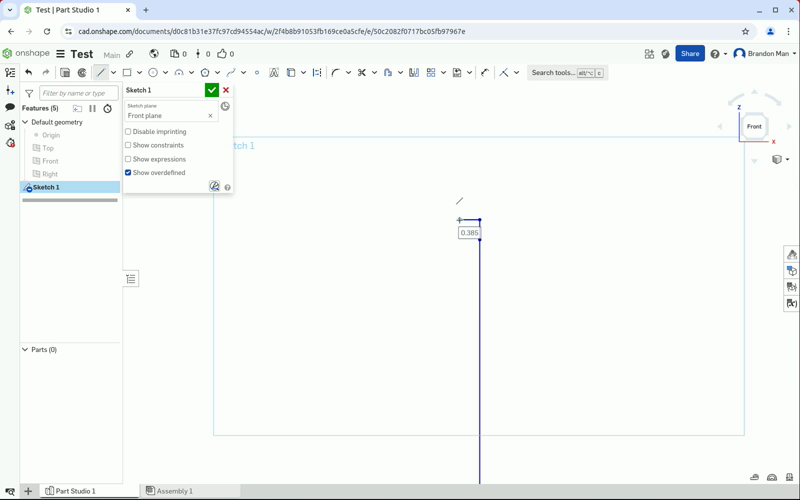
scroll(-6)
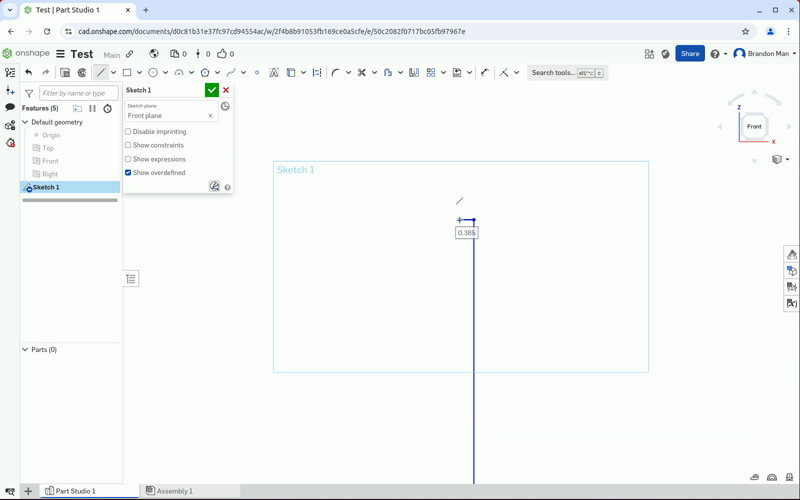
scroll(-6)
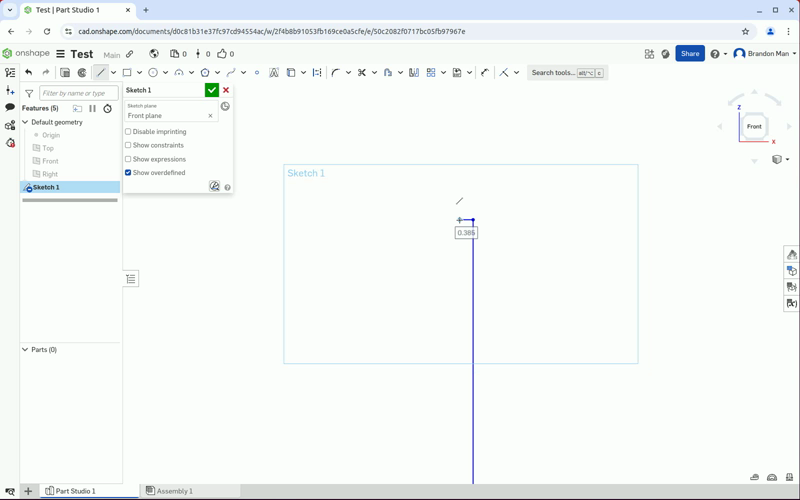
scroll(-6)
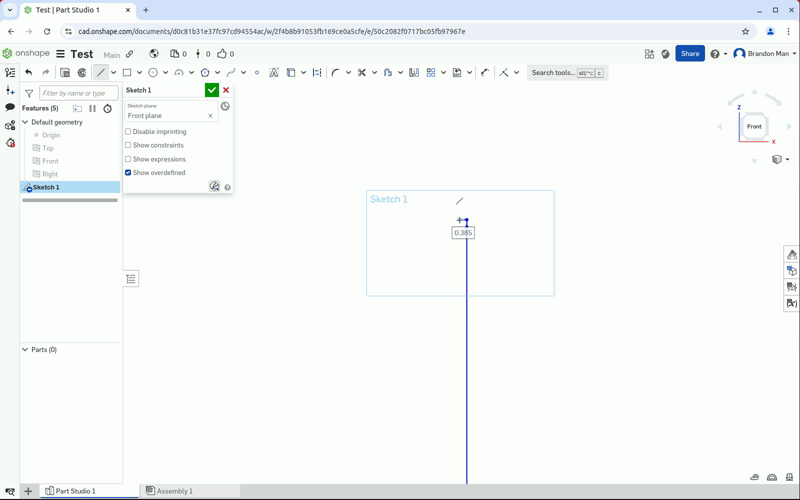
scroll(-6)
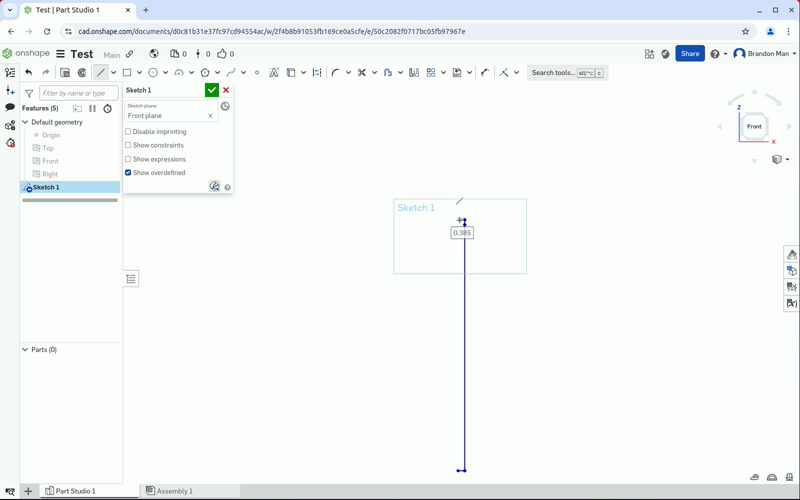
scroll(-6)
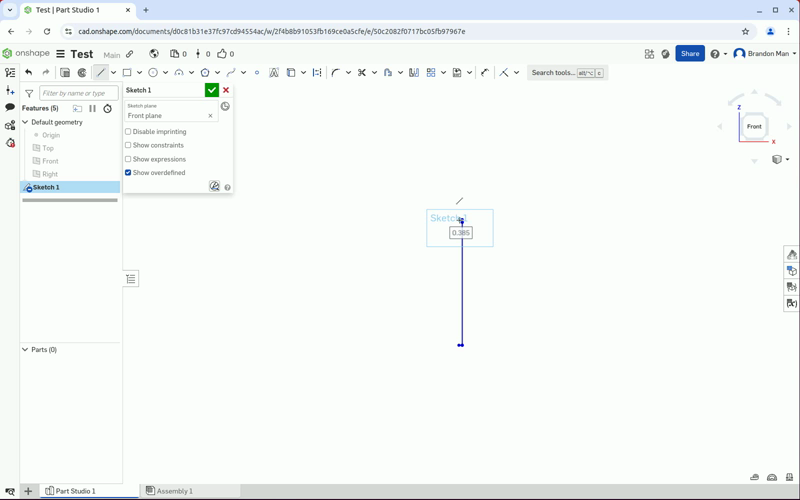
key_up(shift)
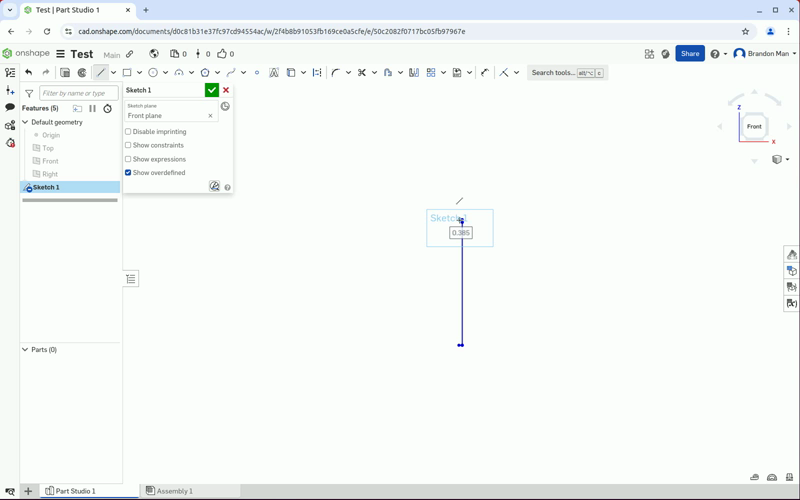
key_down(shift)
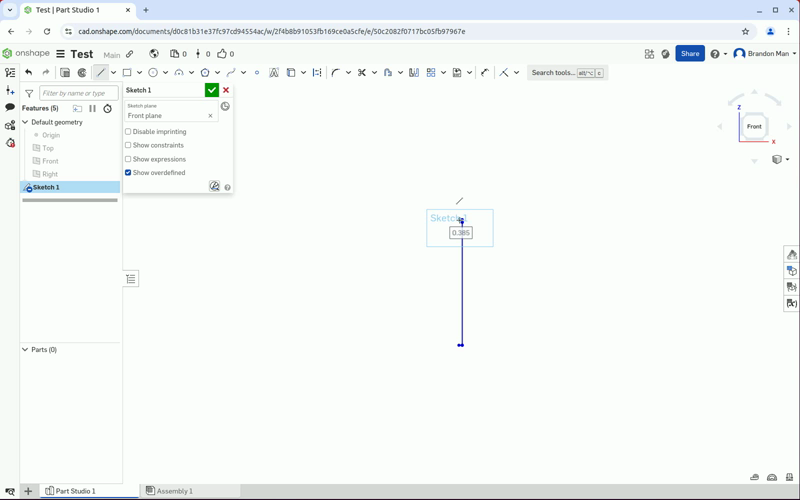
mouse_move(459, 345)
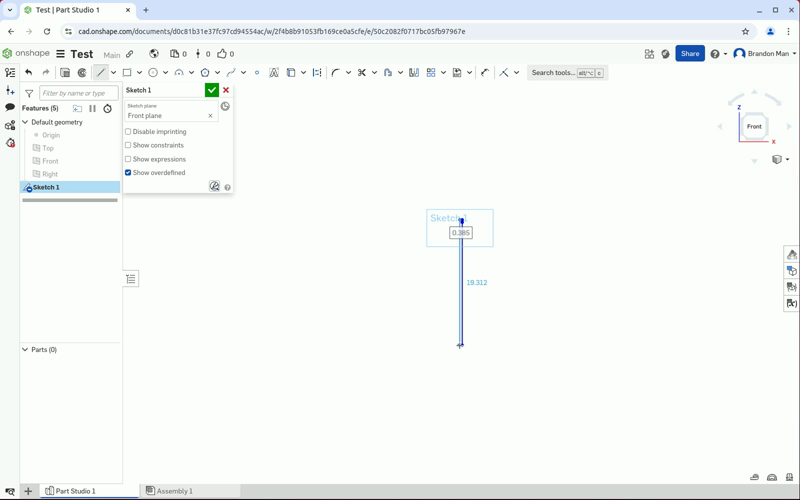
scroll(6)
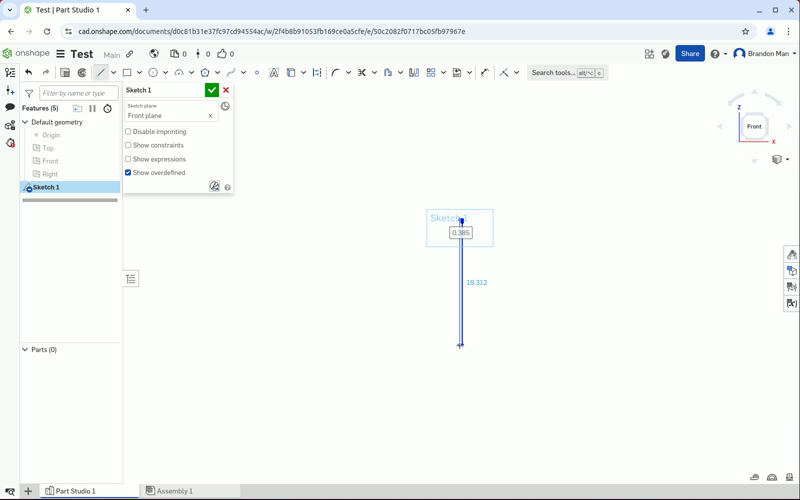
scroll(6)
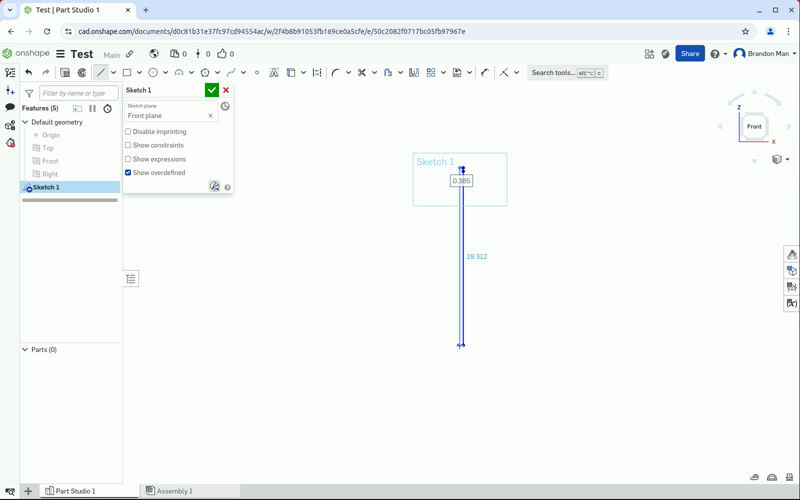
scroll(6)
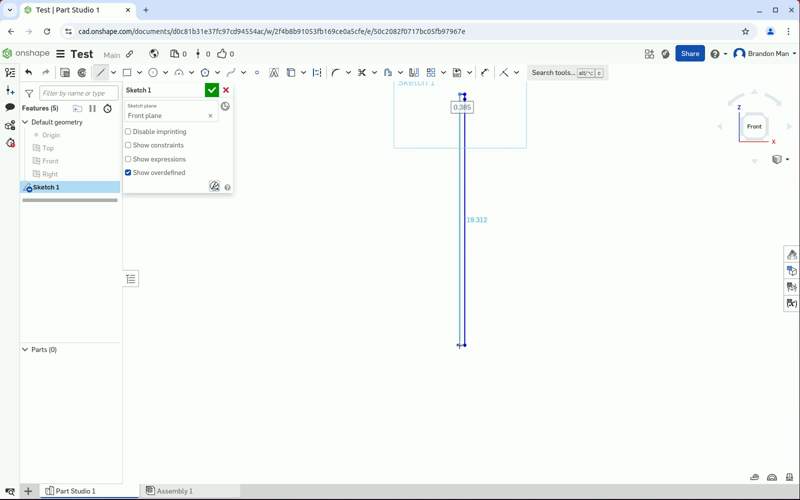
scroll(6)
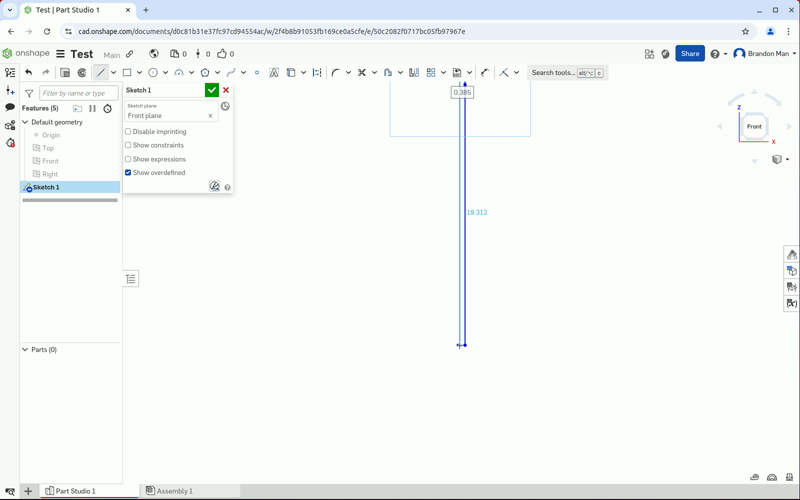
scroll(6)
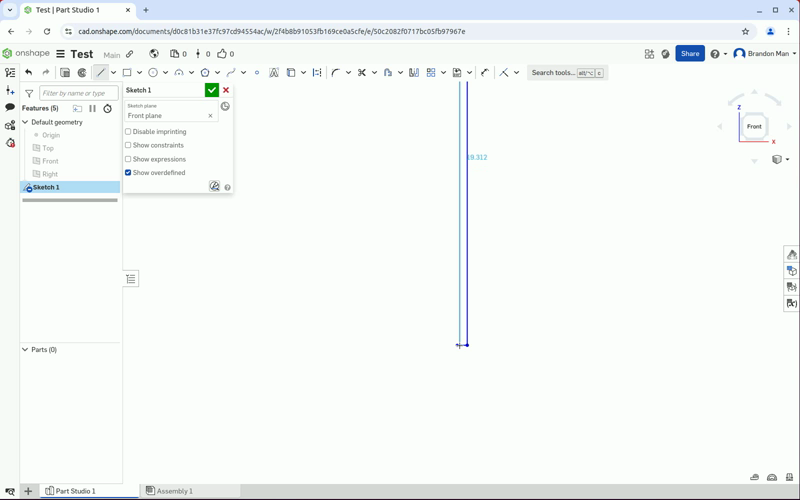
scroll(6)
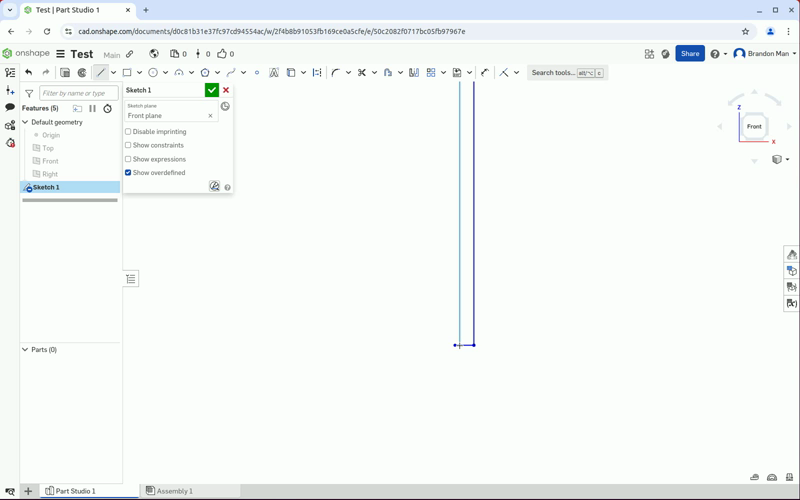
scroll(6)
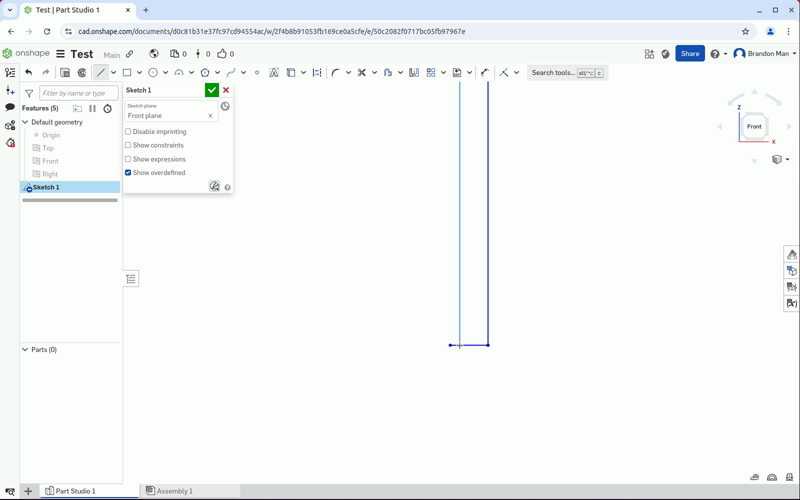
key_up(shift)
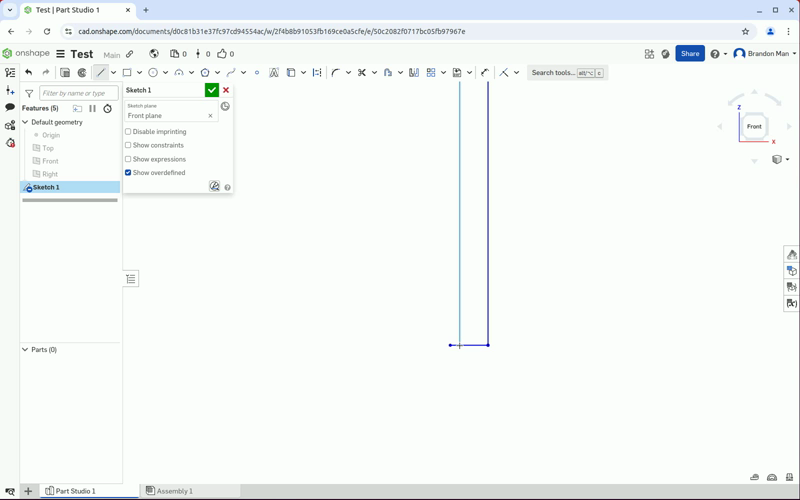
click(459, 345)
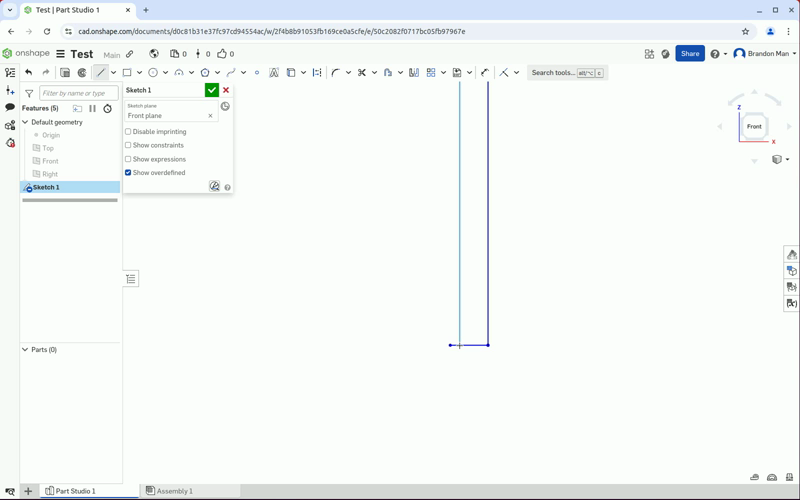
scroll(-6)
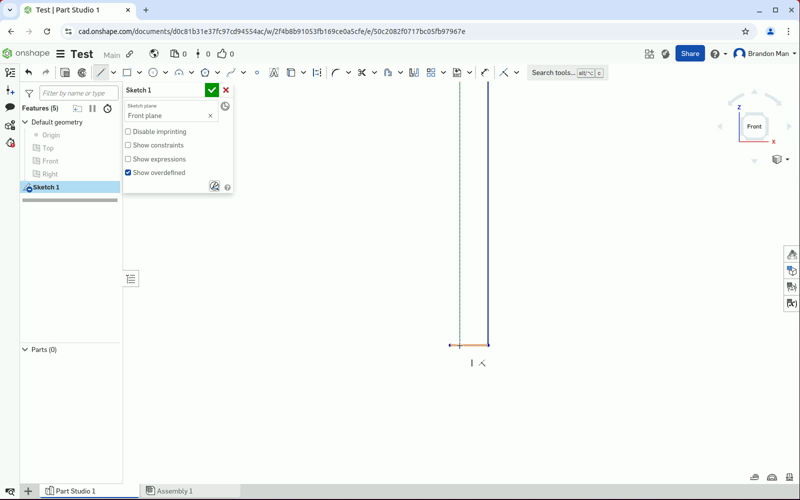
scroll(-6)
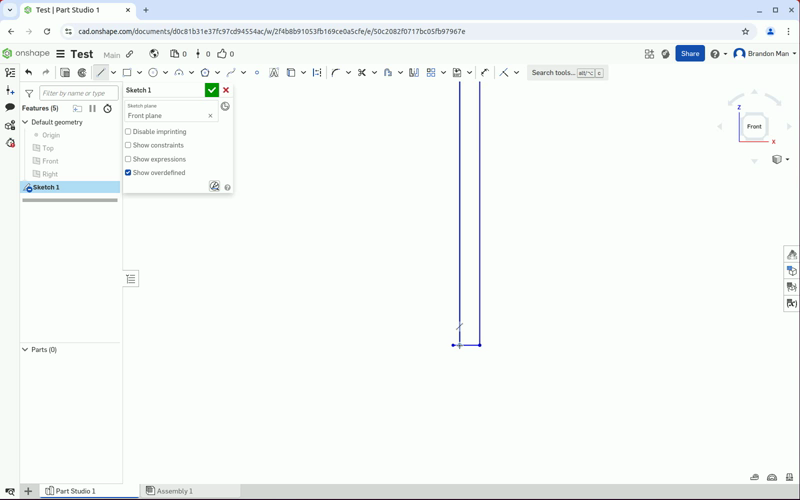
scroll(-6)
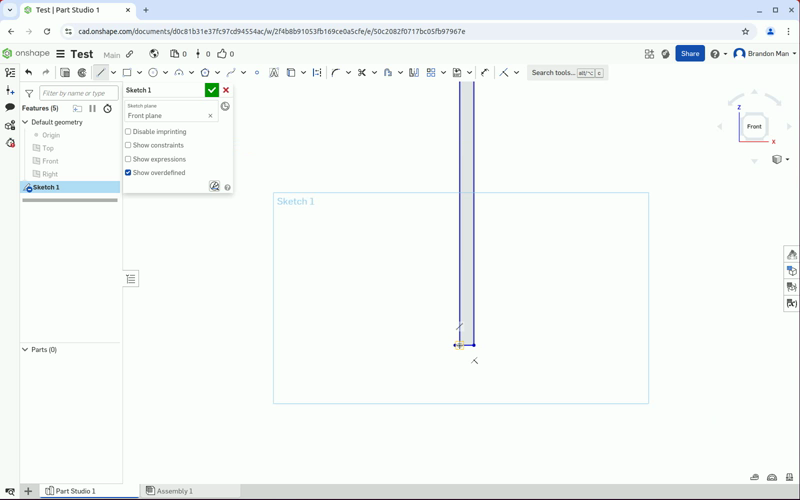
scroll(-6)
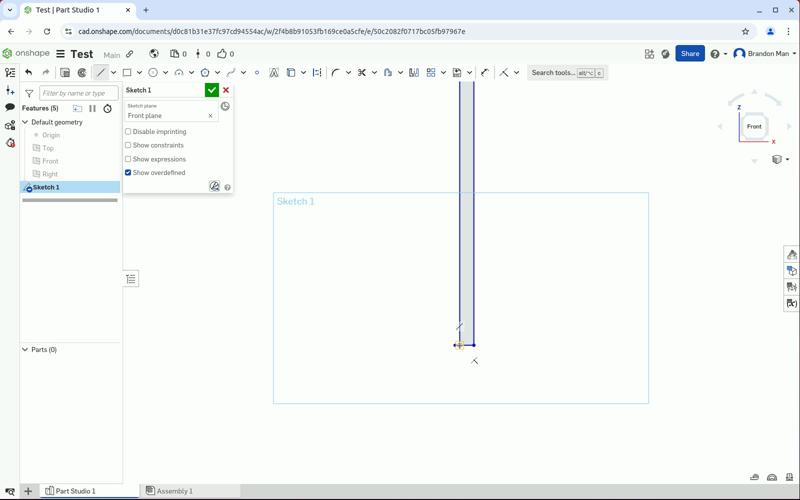
scroll(-6)
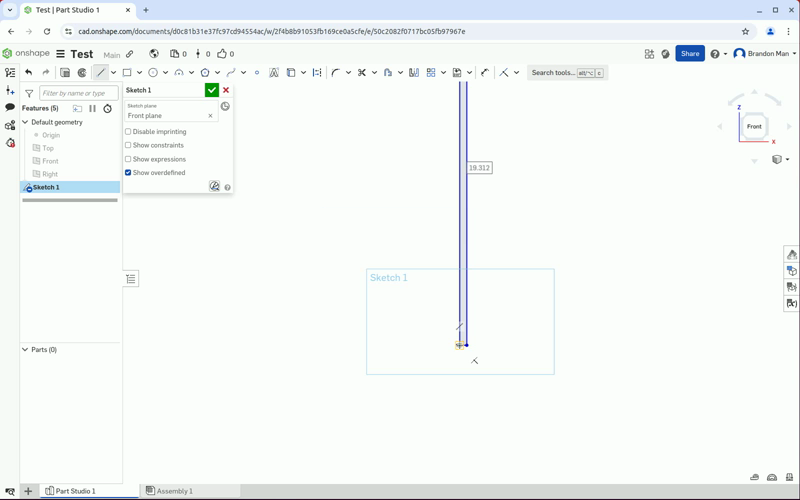
scroll(-6)
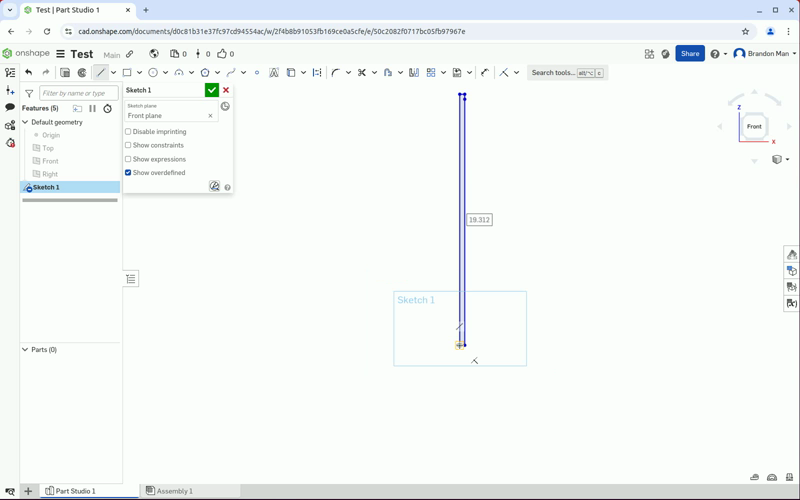
scroll(-6)
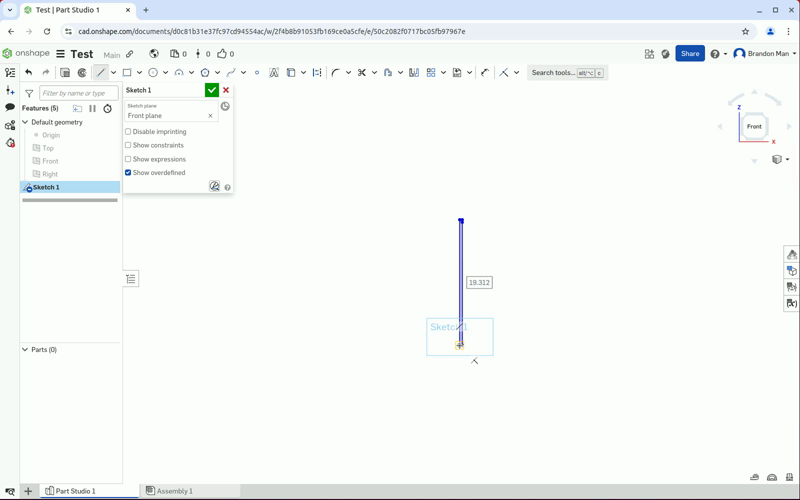
key(esc)
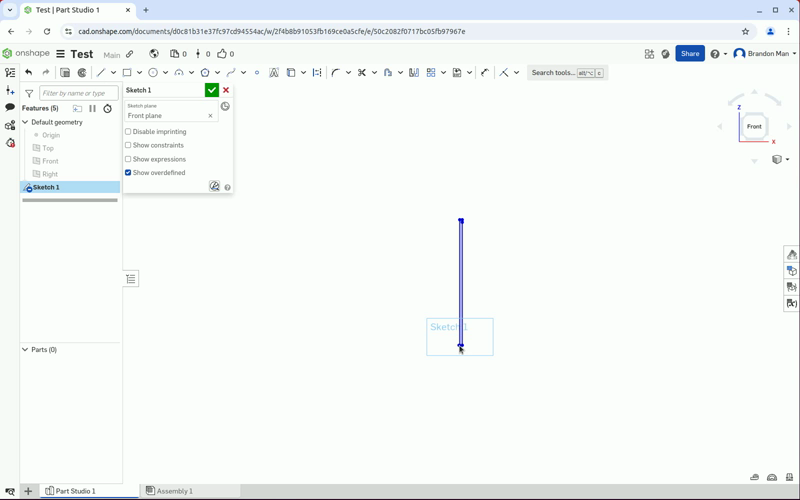
mouse_move(461, 308)
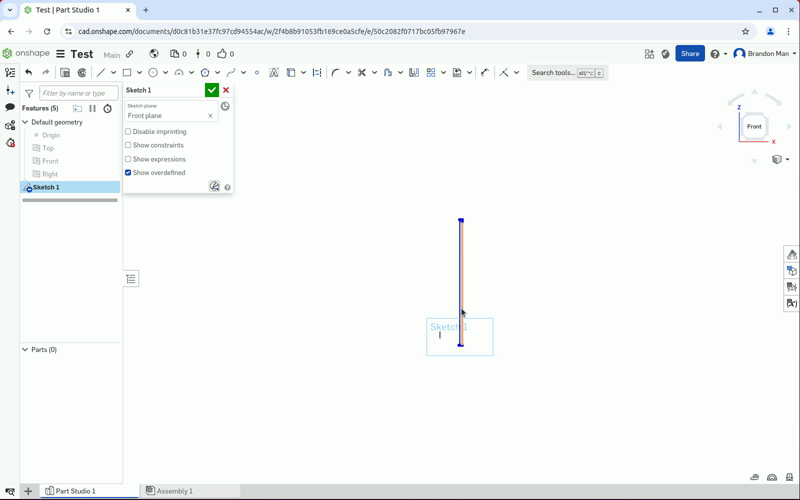
scroll(6)
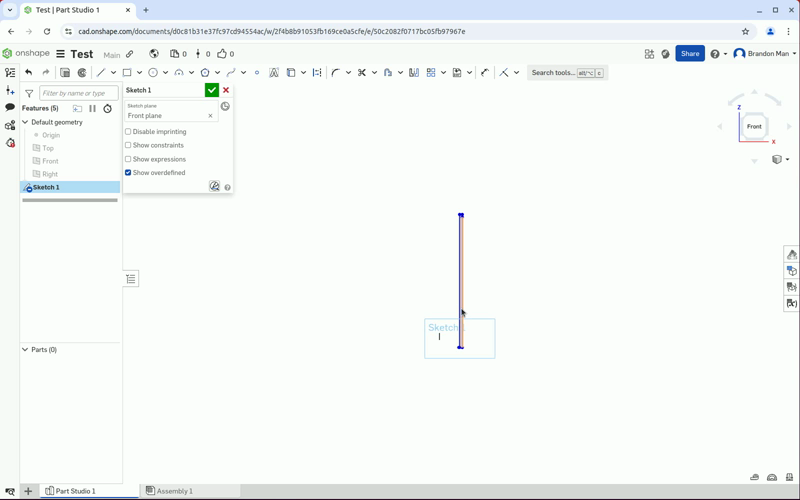
scroll(6)
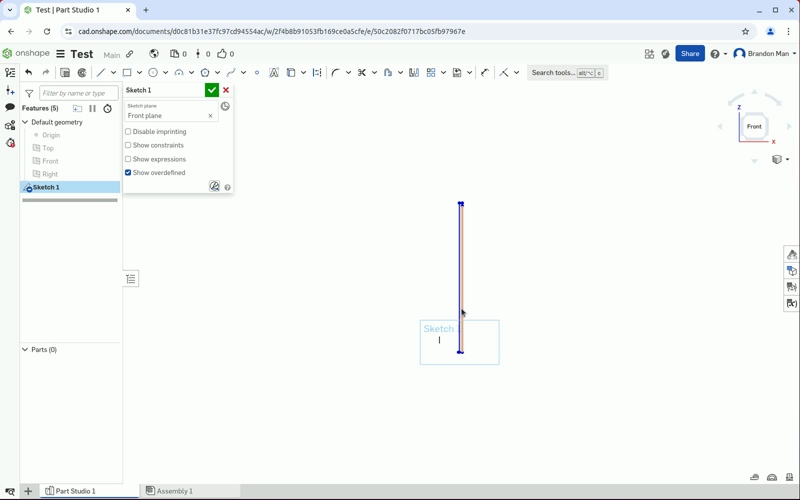
scroll(6)
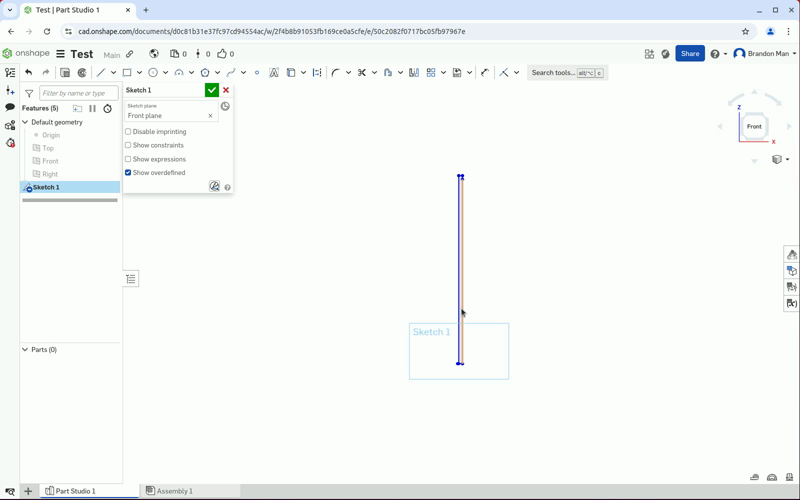
scroll(6)
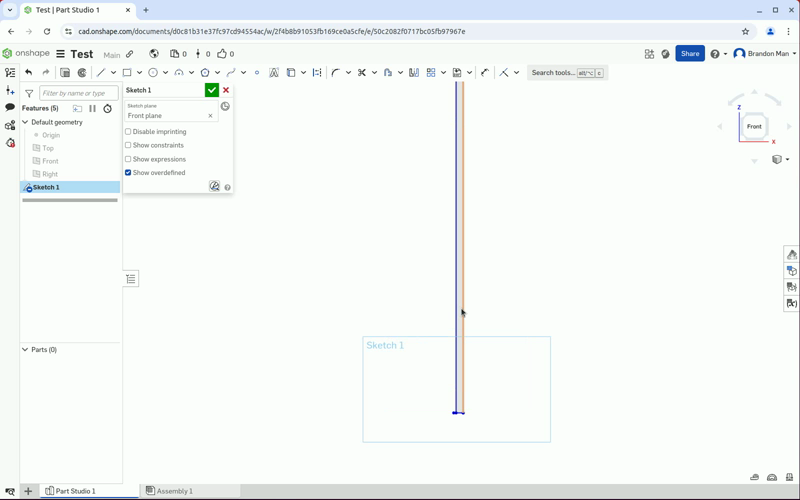
scroll(6)
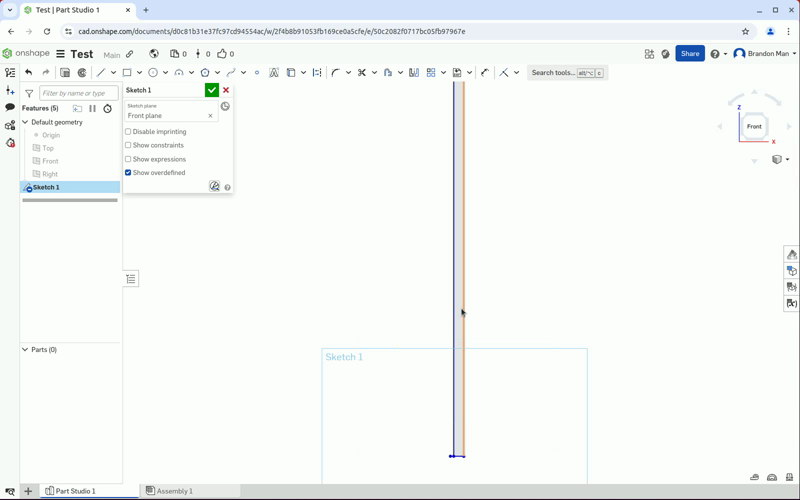
scroll(6)
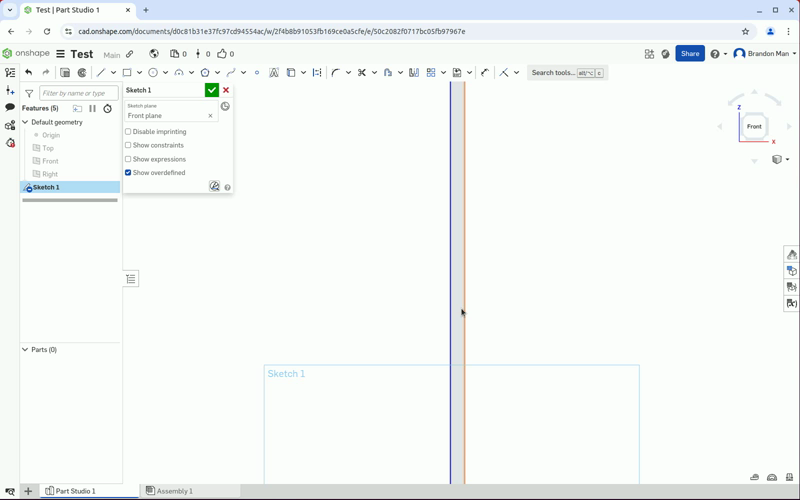
scroll(6)
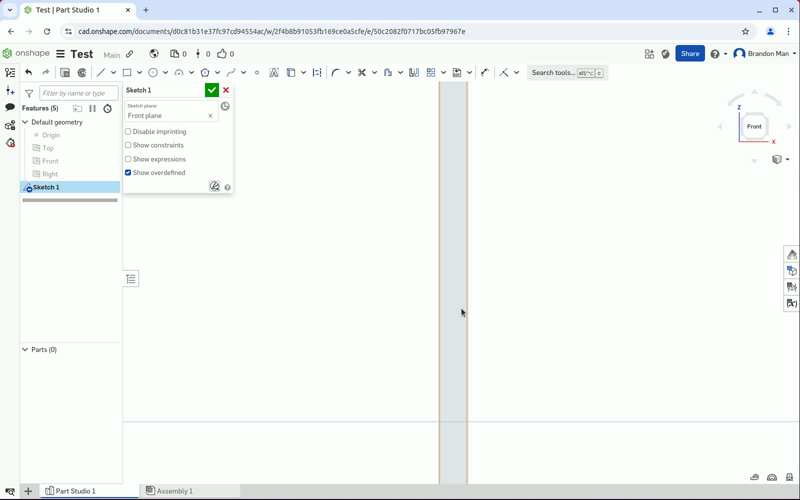
click(461, 308)
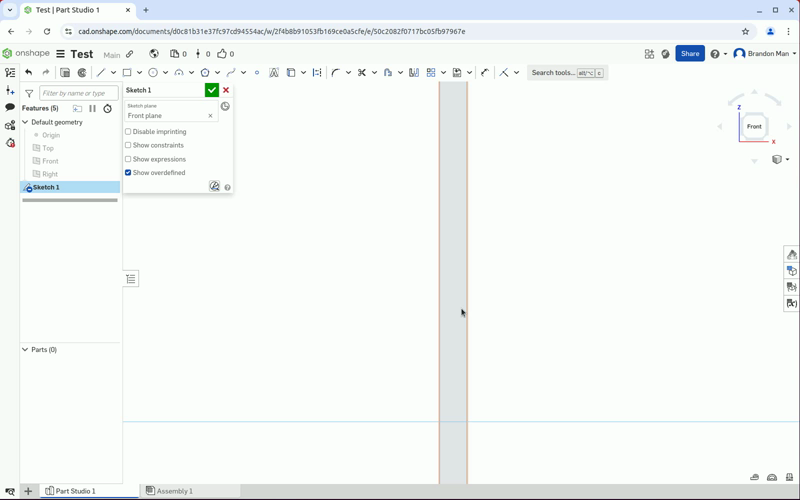
scroll(-6)
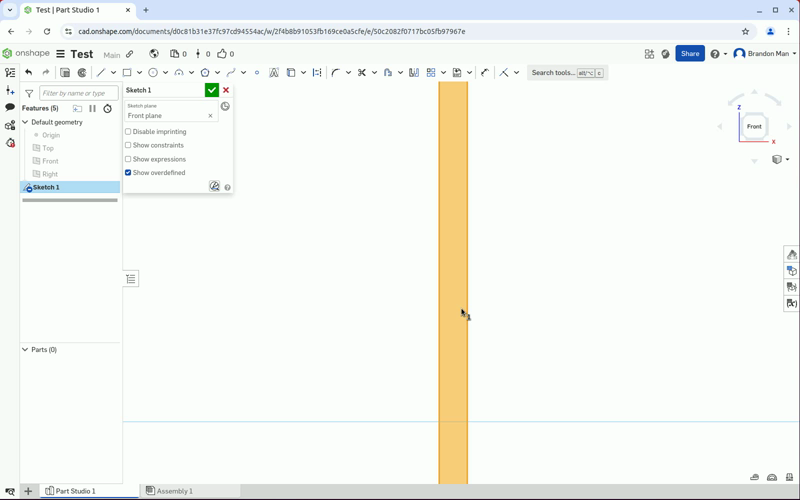
scroll(-6)
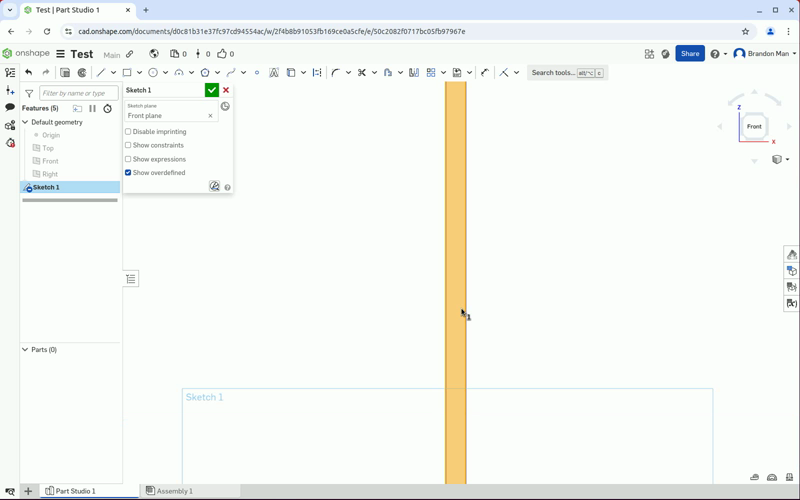
scroll(-6)
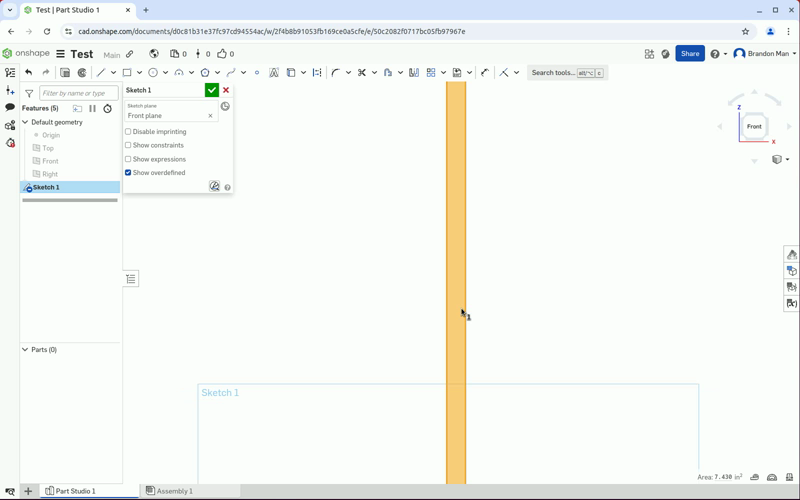
scroll(-6)
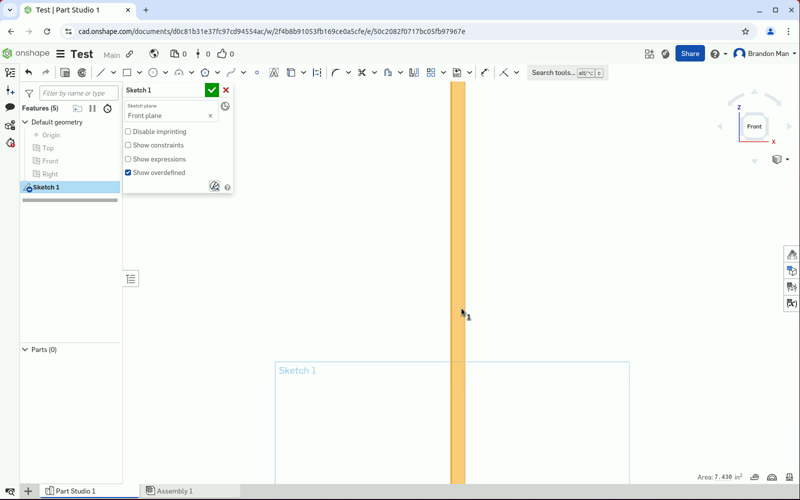
scroll(-6)
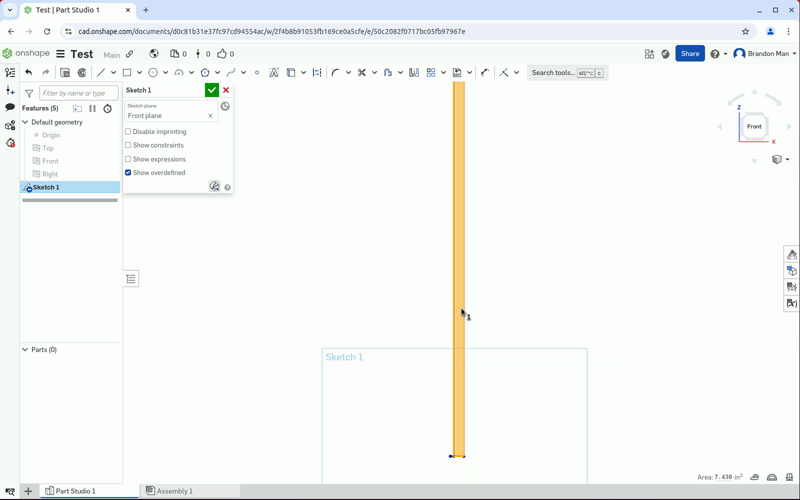
scroll(-6)
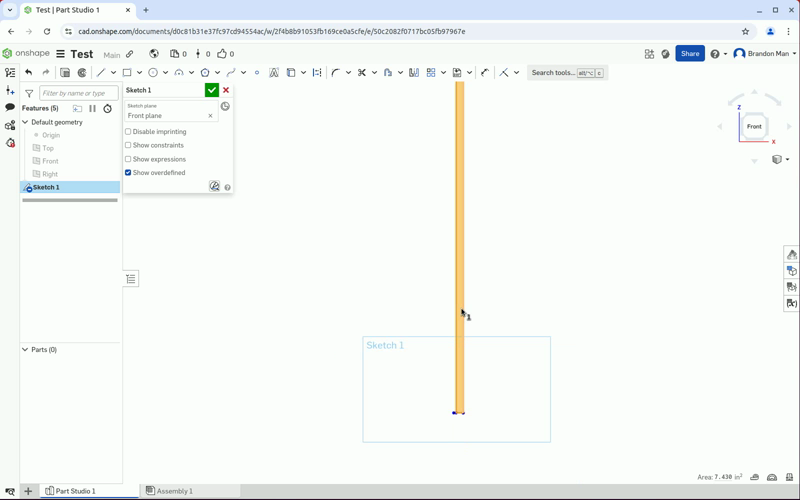
scroll(-6)
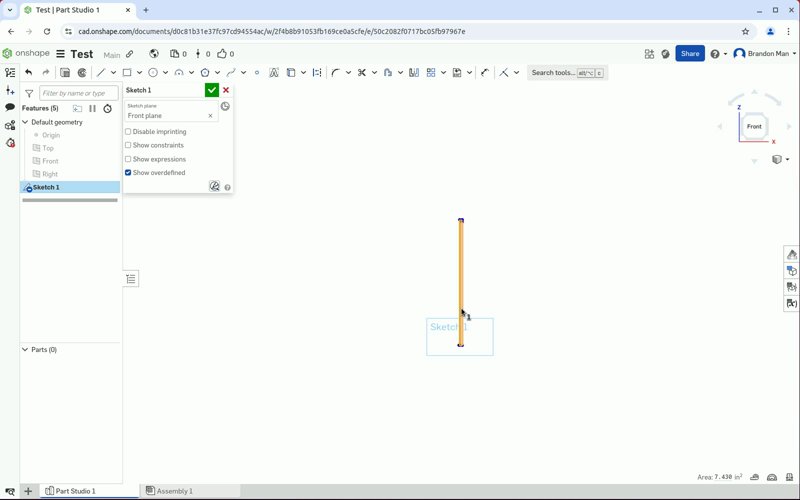
mouse_move(73, 352)
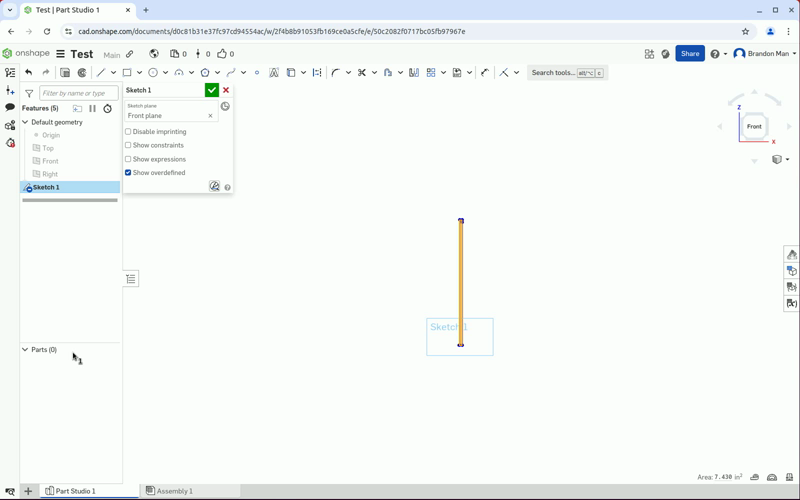
key(shift+y)
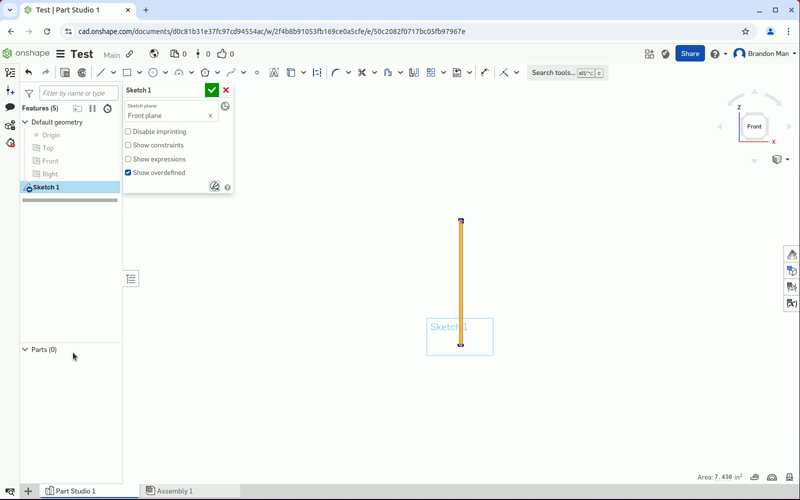
key(shift+e)
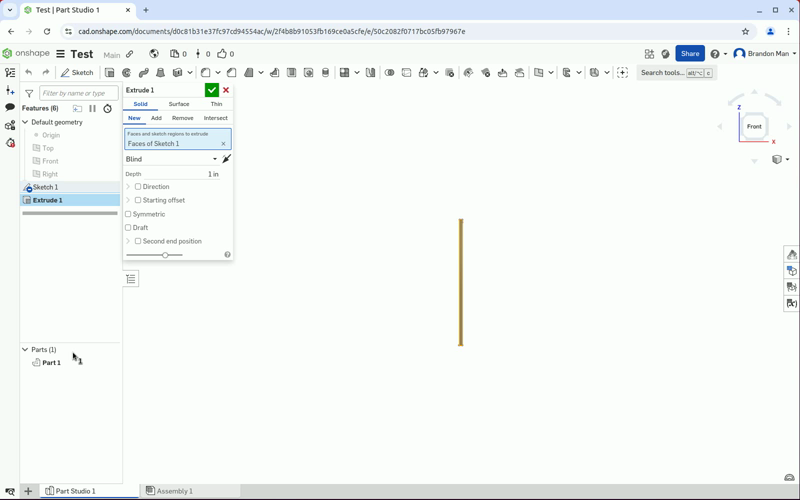
mouse_move(143, 106)
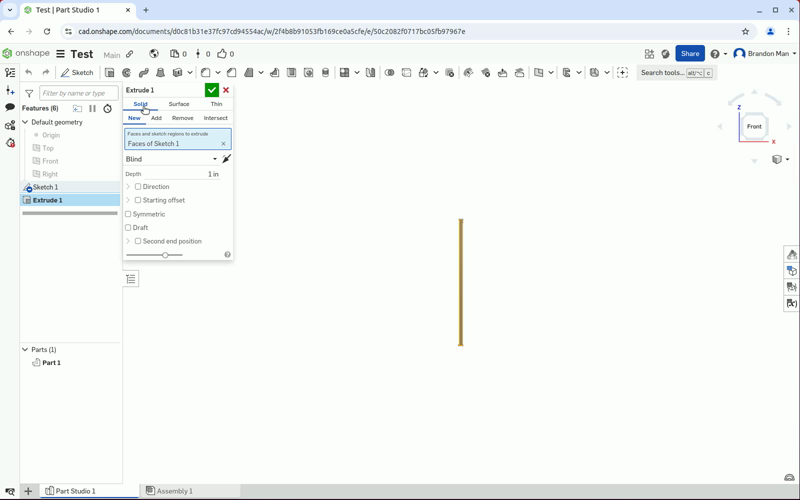
click(143, 106)
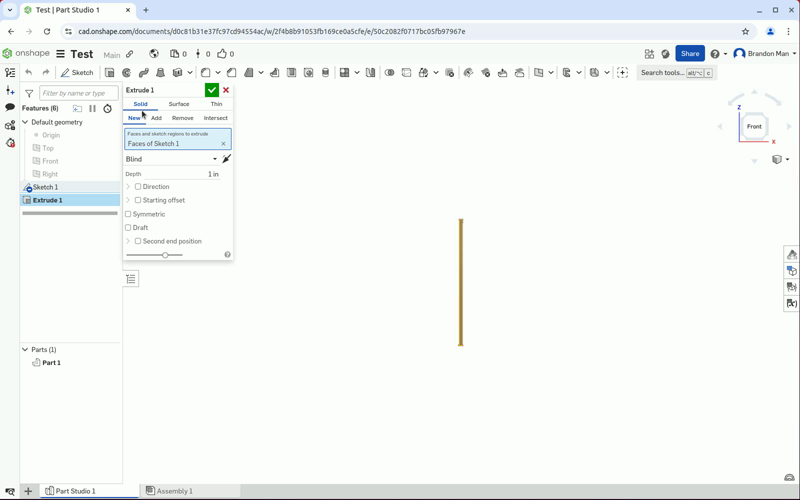
mouse_move(137, 120)
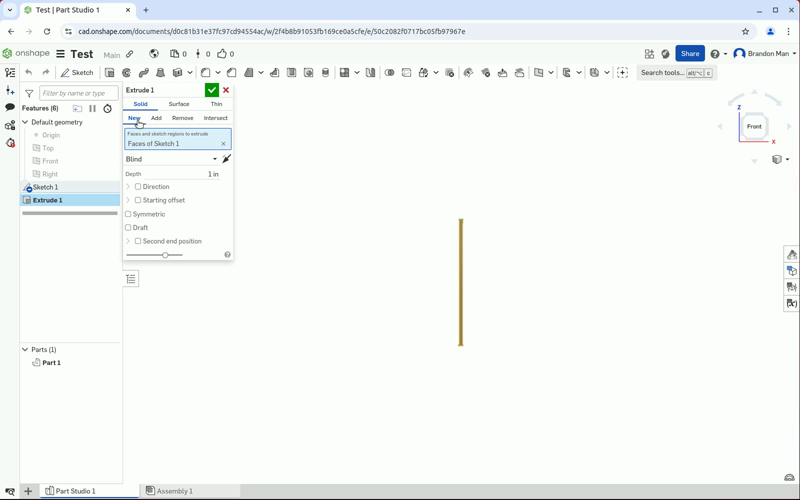
click(137, 120)
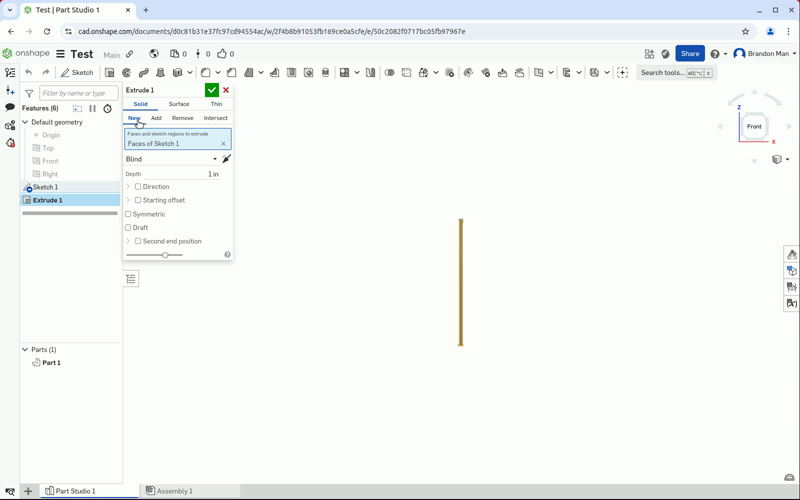
key(tab, 4)
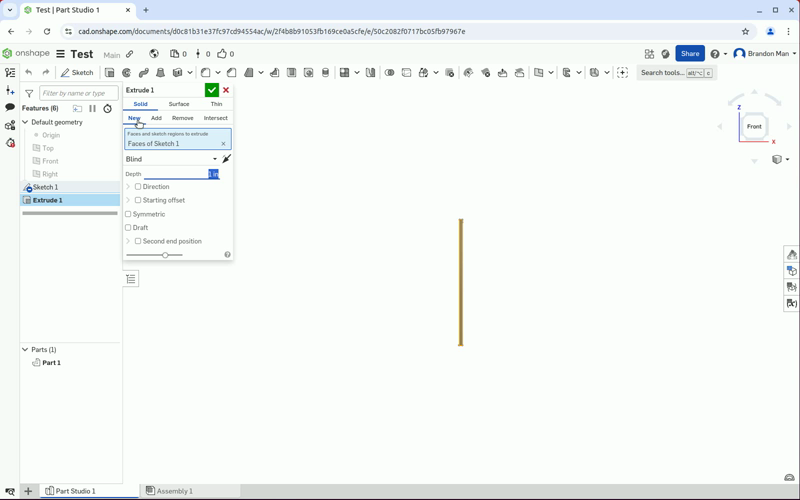
text(0.241)
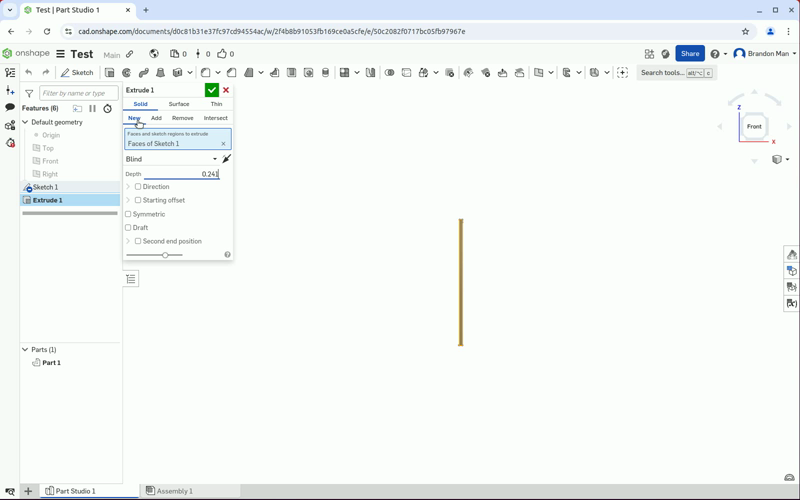
key(enter)
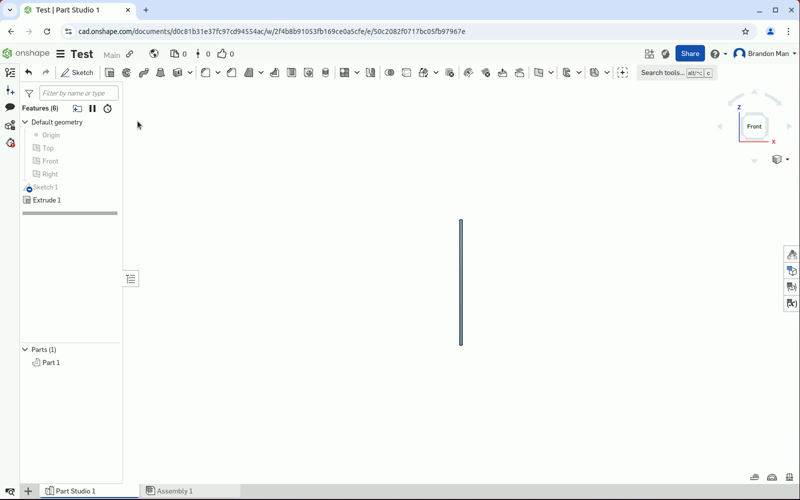
key(shift+h)
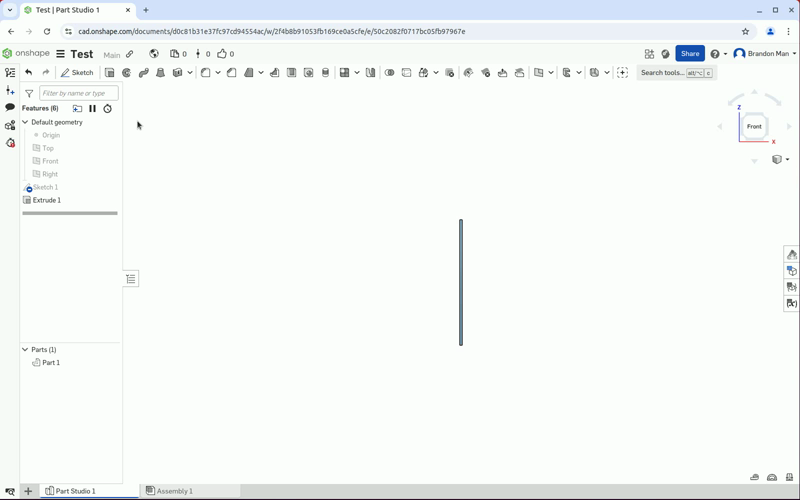
key(shift+h)
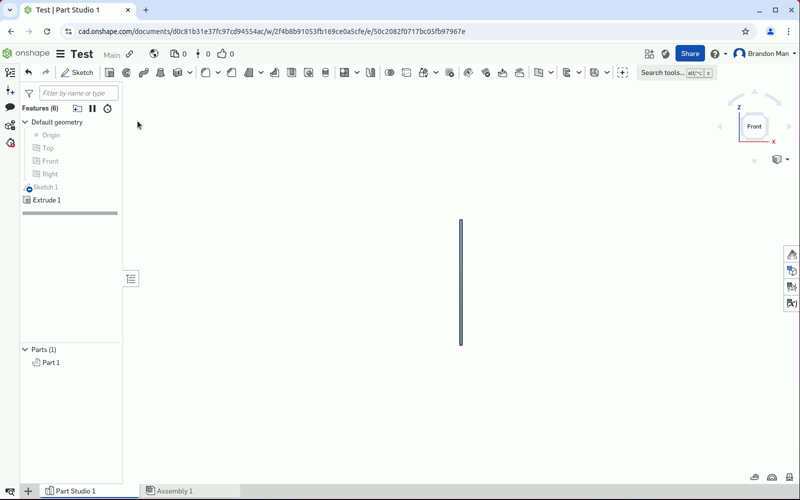
mouse_move(73, 189)
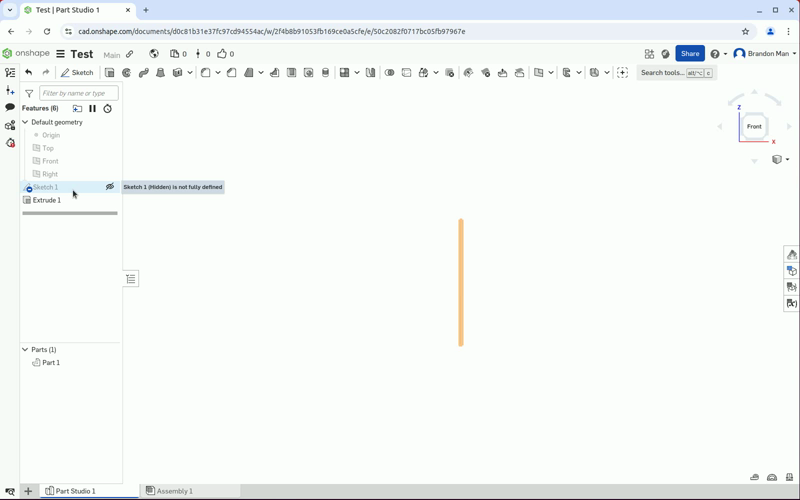
click(73, 189)
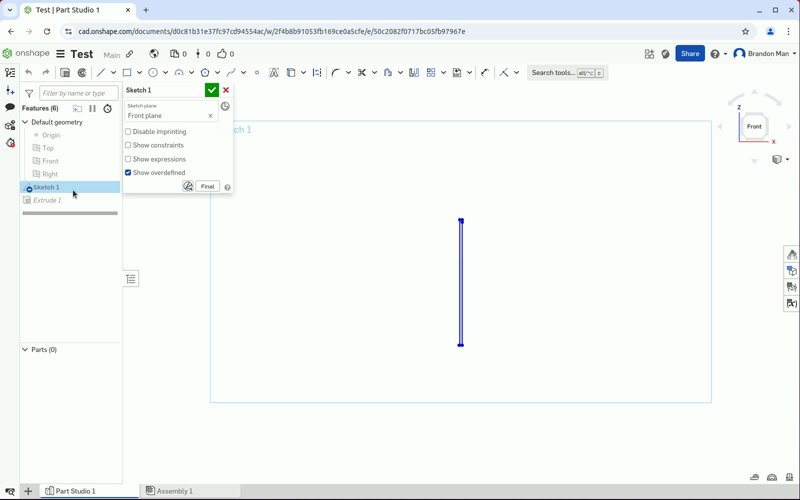
mouse_move(229, 92)
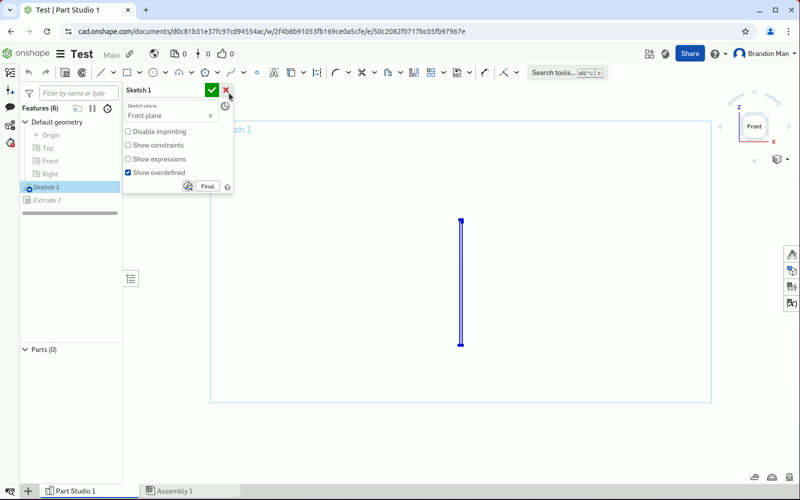
click(229, 92)
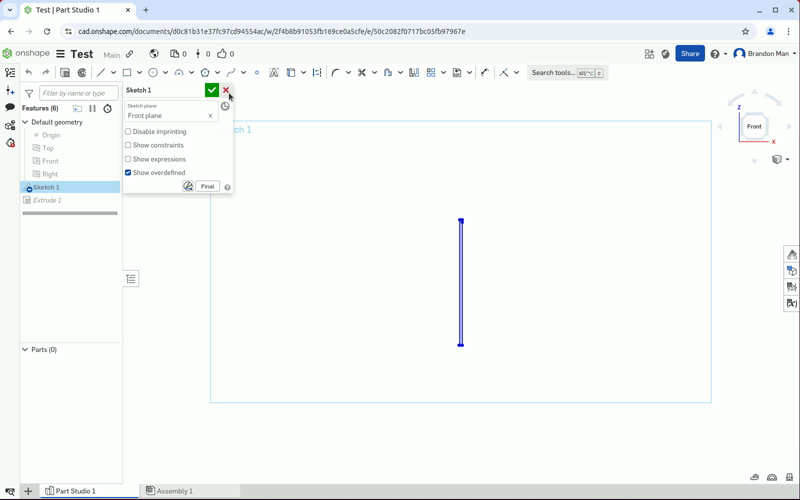
key(shift+s)
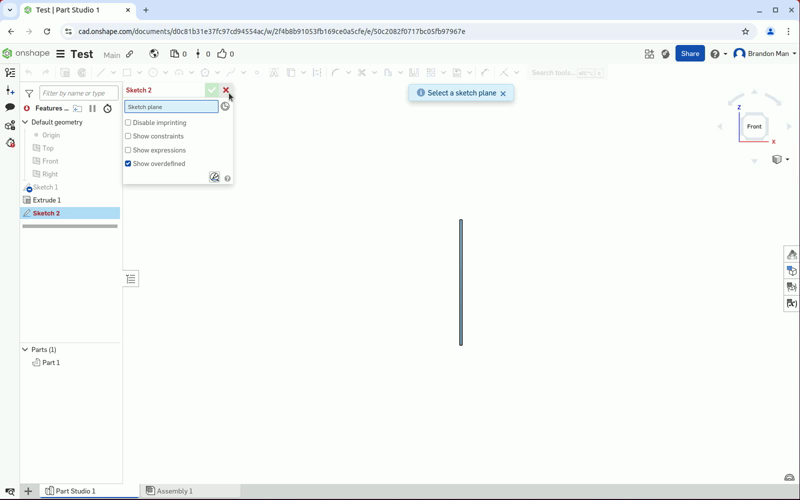
mouse_move(73, 163)
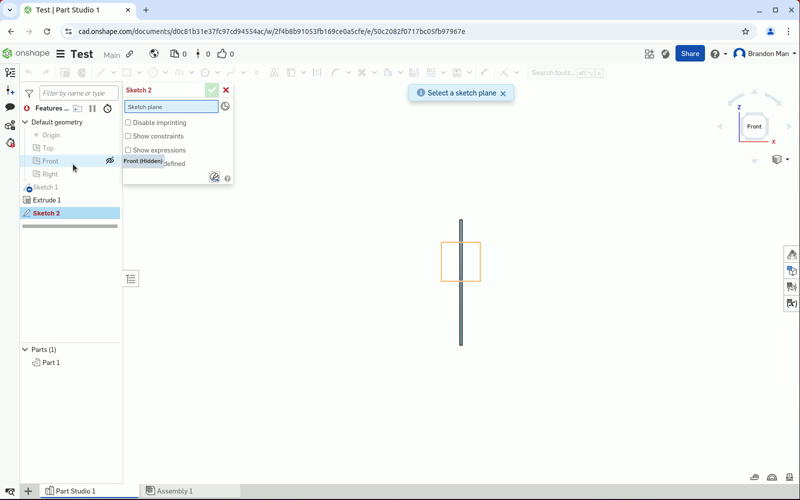
click(73, 163)
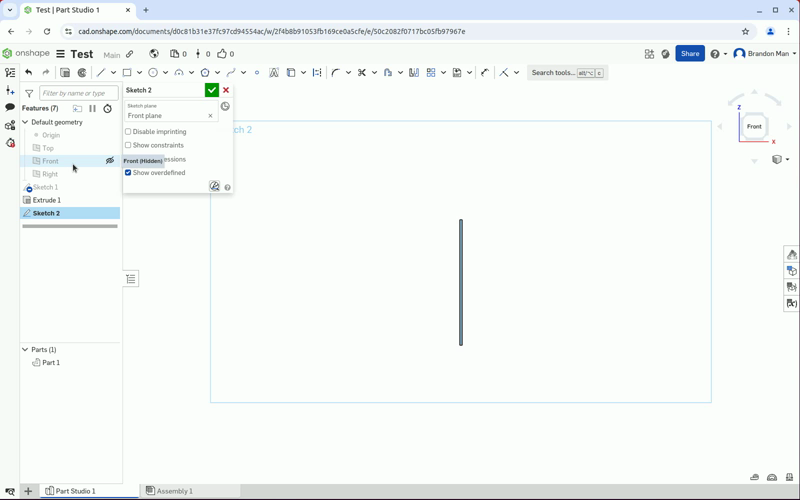
mouse_move(73, 352)
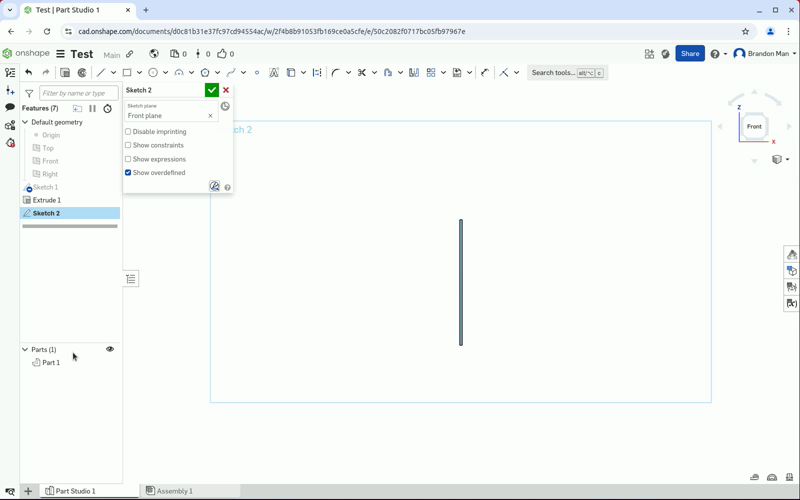
key(y)
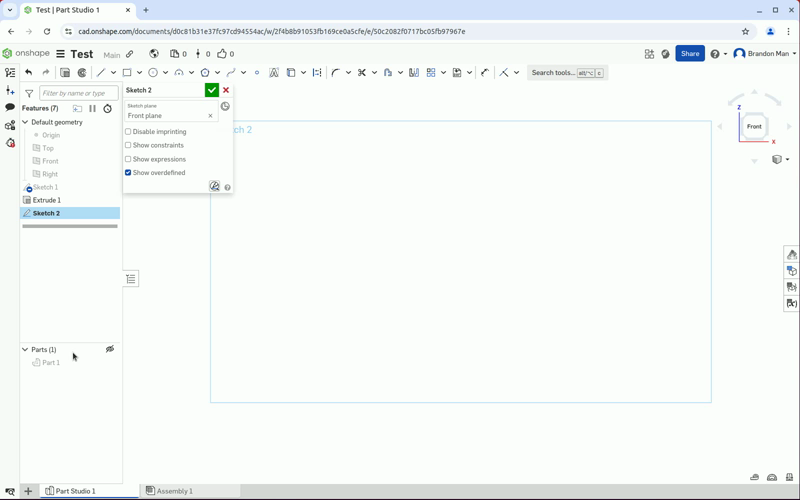
key(l)
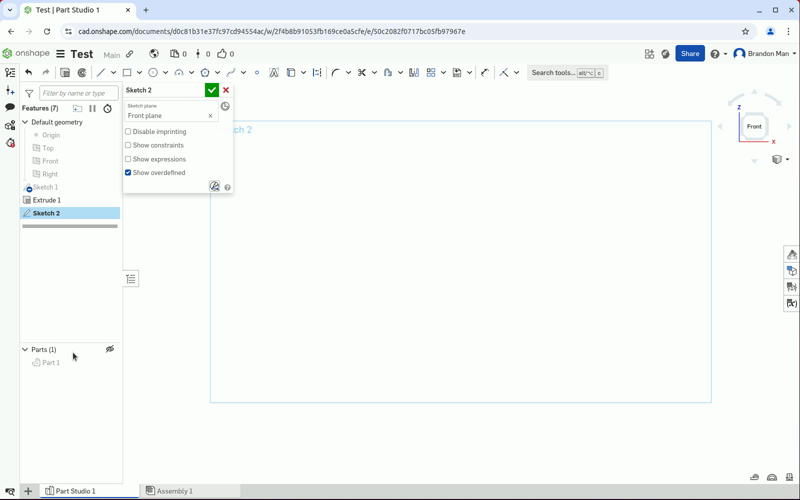
key_down(shift)
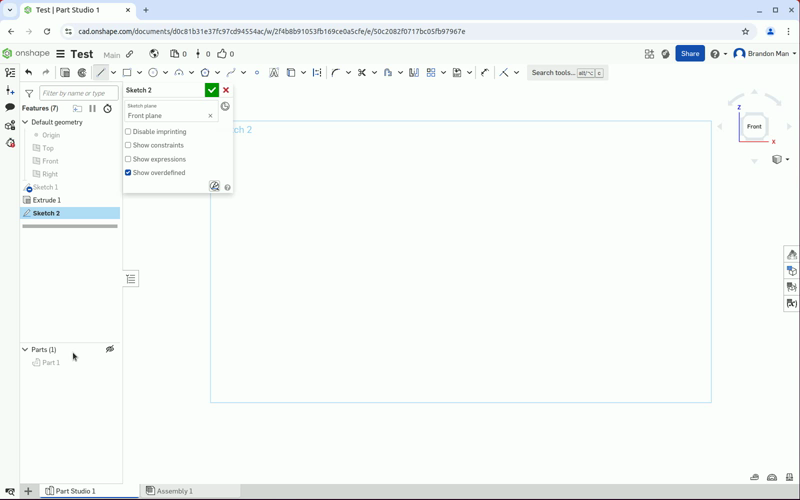
mouse_move(461, 223)
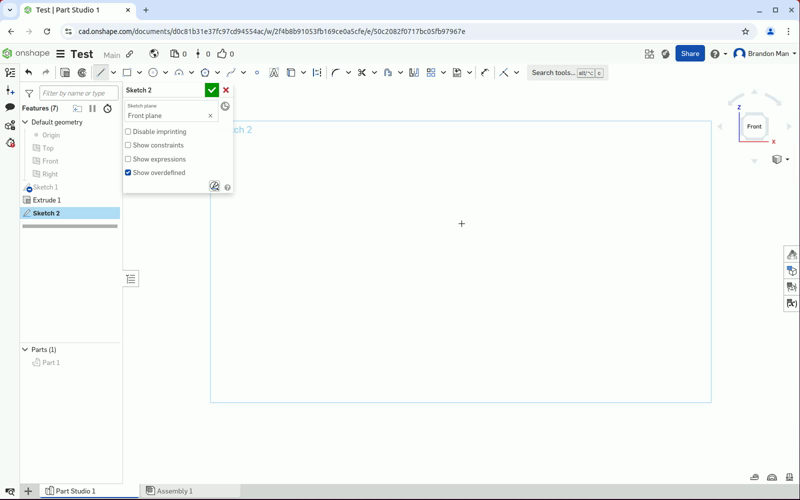
click(461, 223)
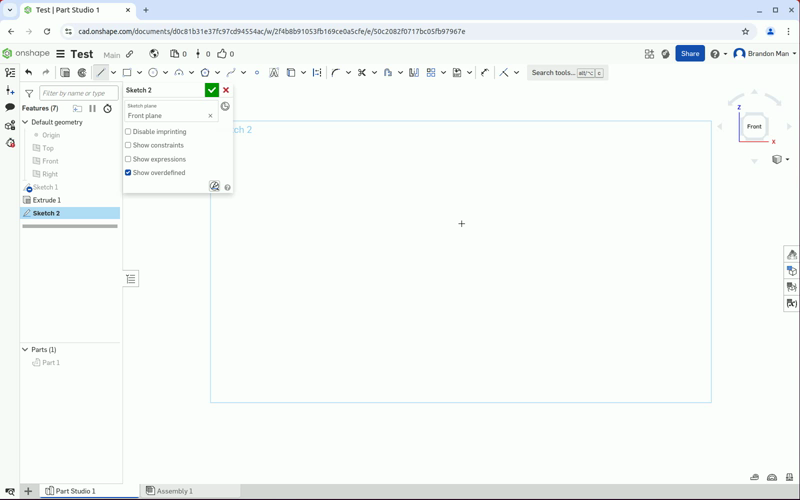
key_up(shift)
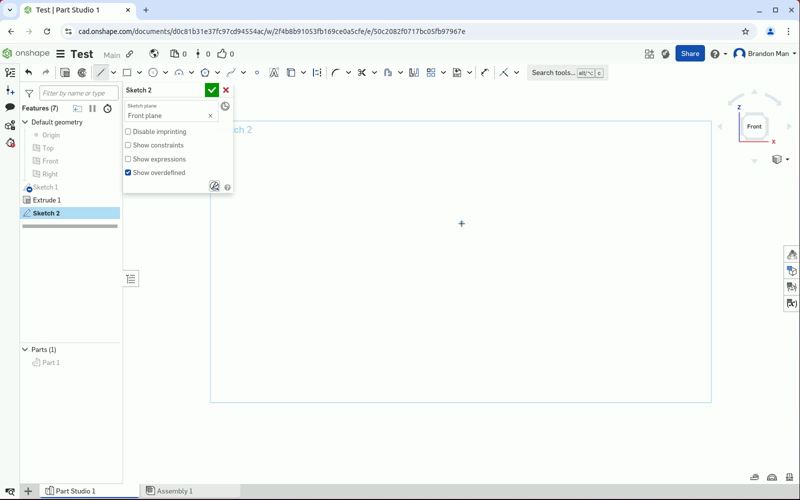
key_down(shift)
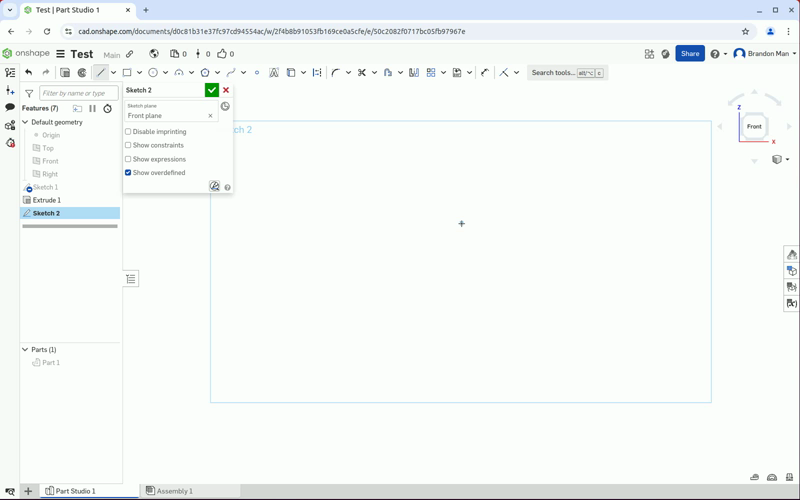
mouse_move(492, 223)
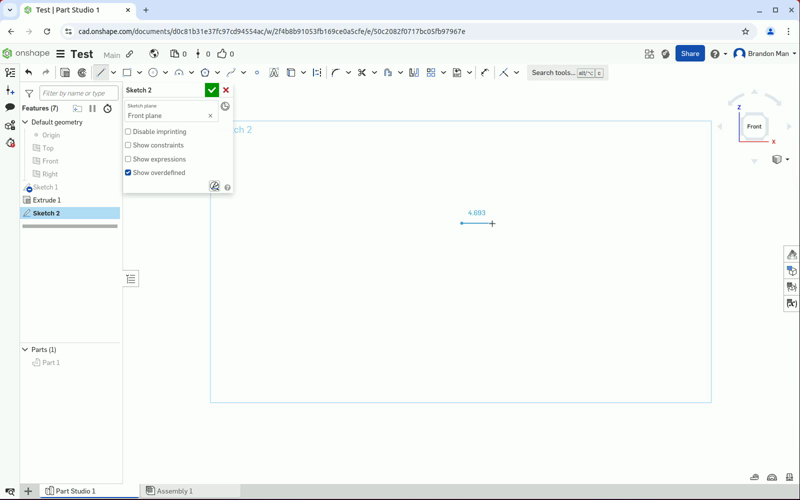
mouse_move(465, 223)
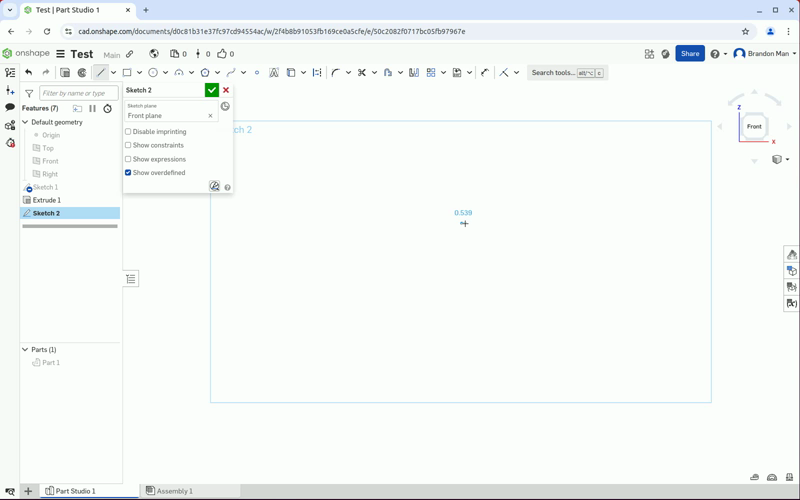
scroll(6)
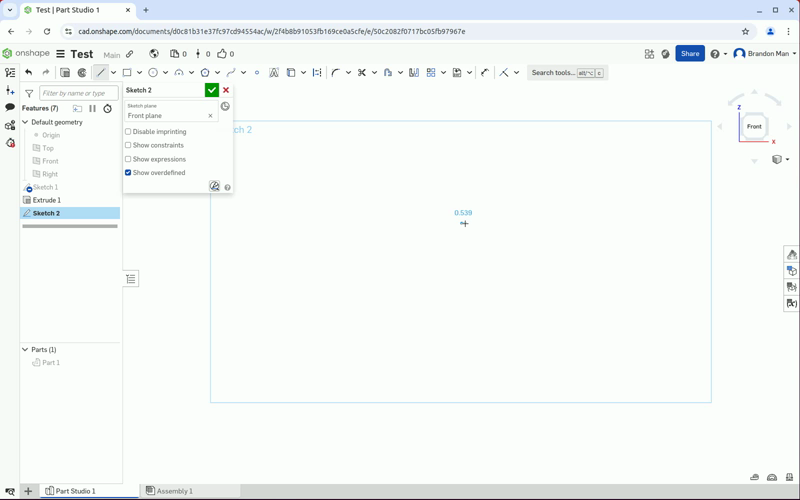
scroll(6)
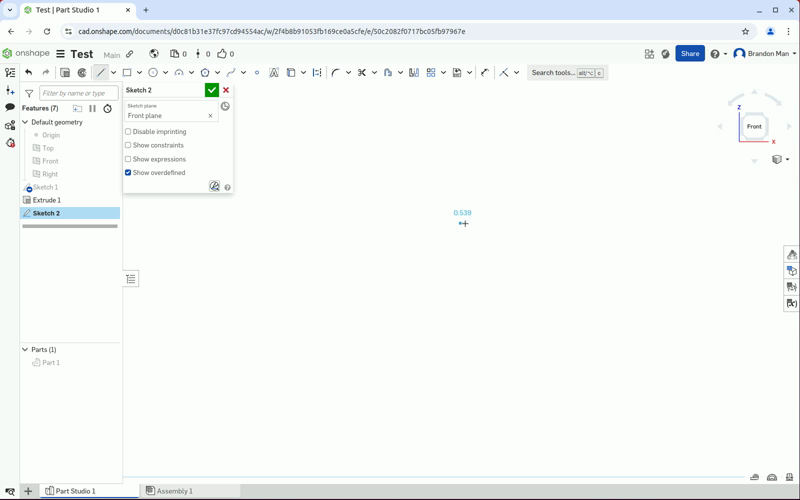
scroll(6)
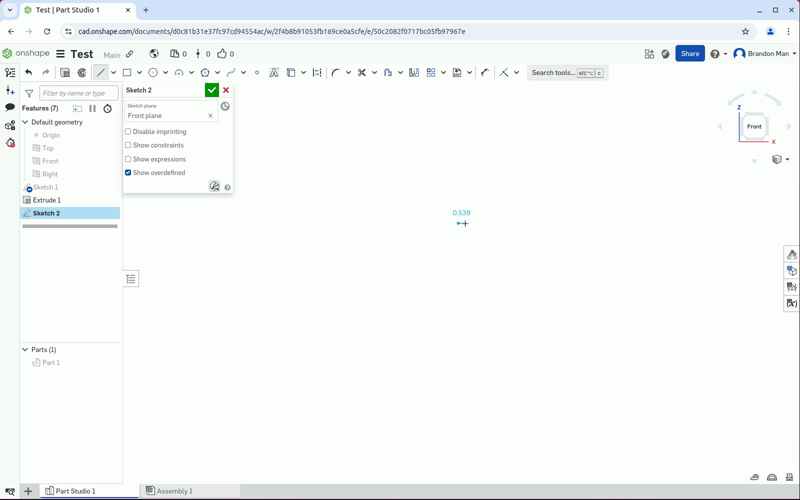
scroll(6)
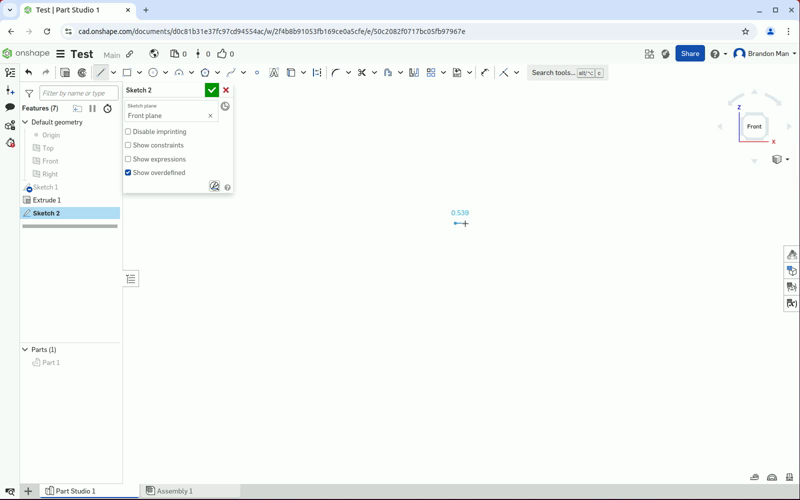
scroll(6)
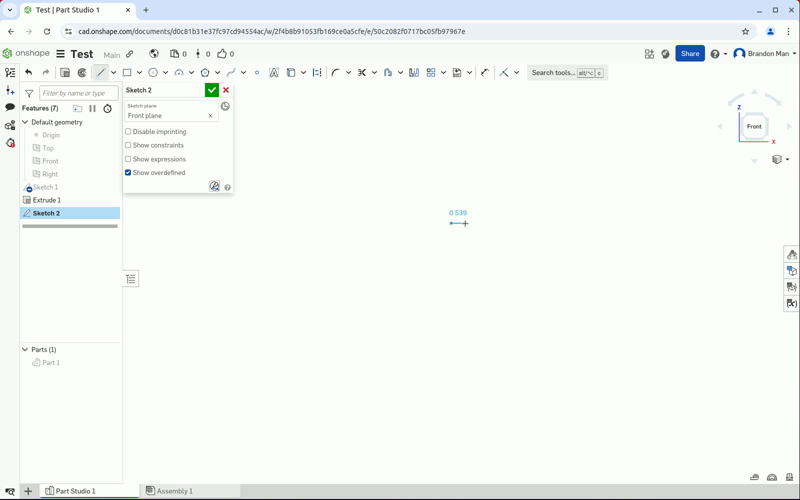
scroll(6)
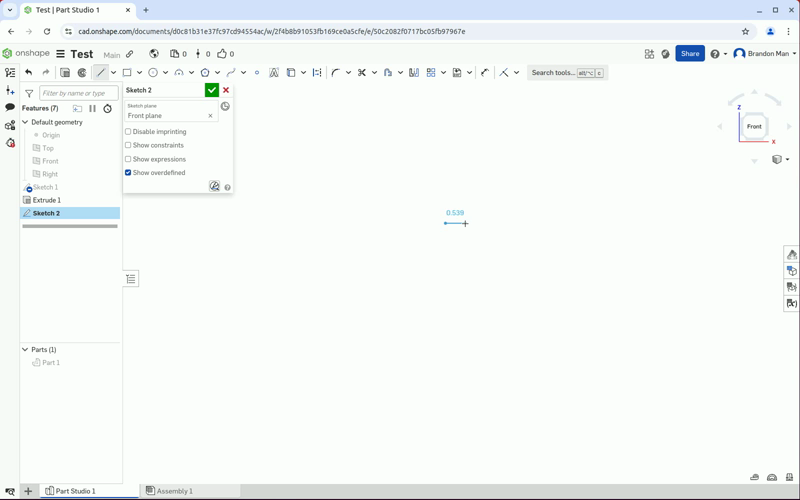
scroll(6)
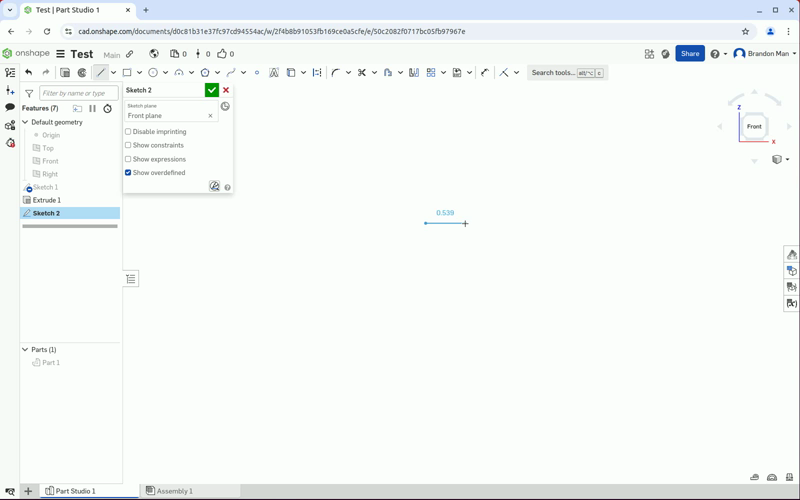
click(465, 223)
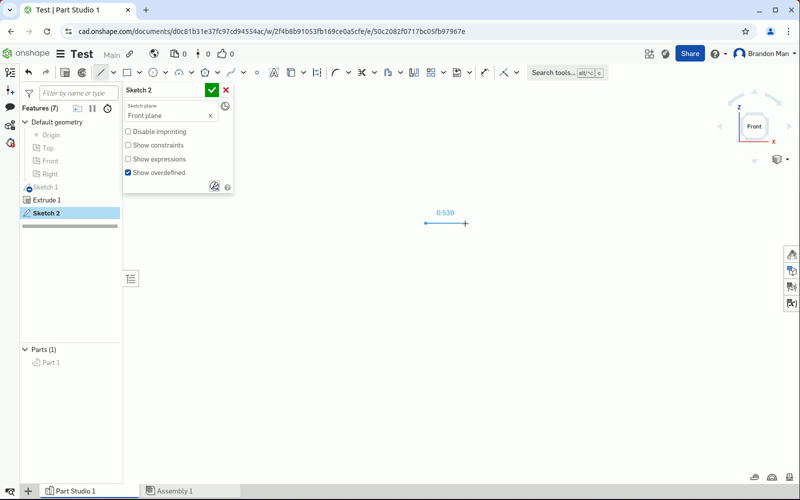
scroll(-6)
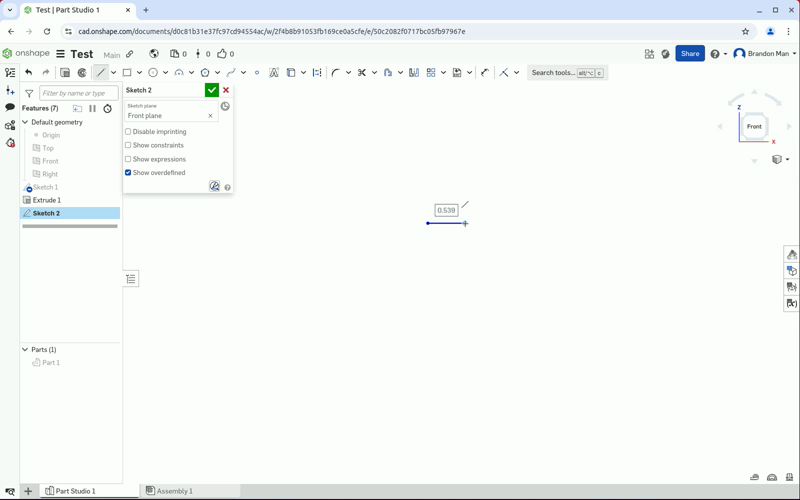
scroll(-6)
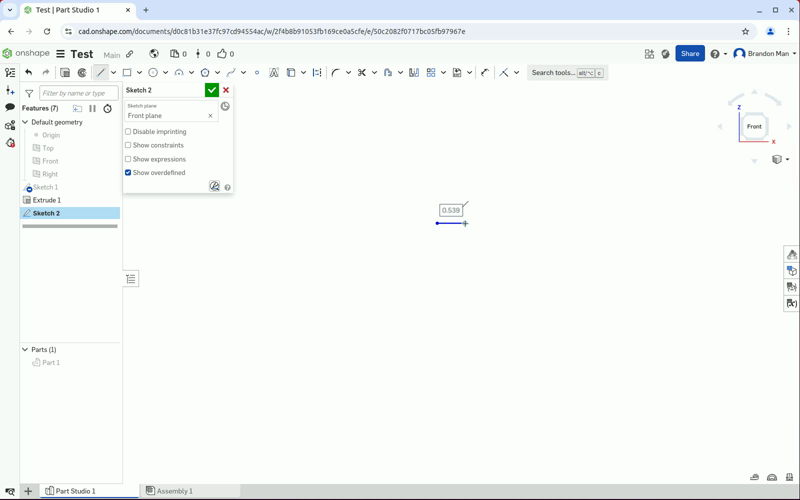
scroll(-6)
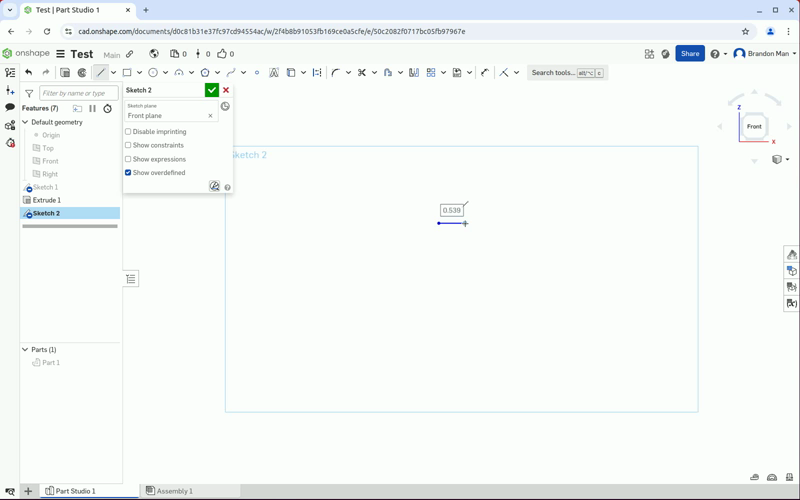
scroll(-6)
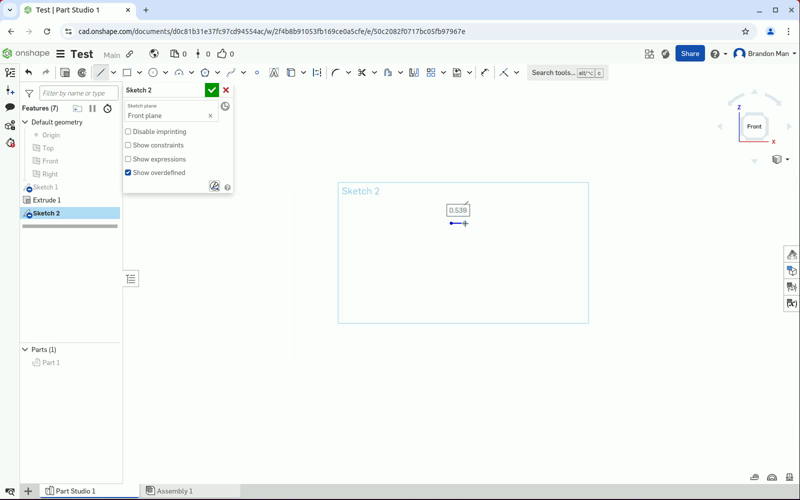
scroll(-6)
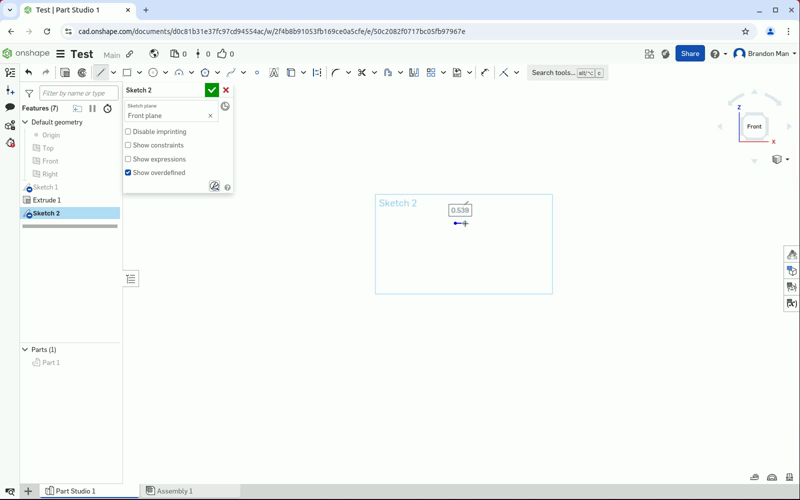
scroll(-6)
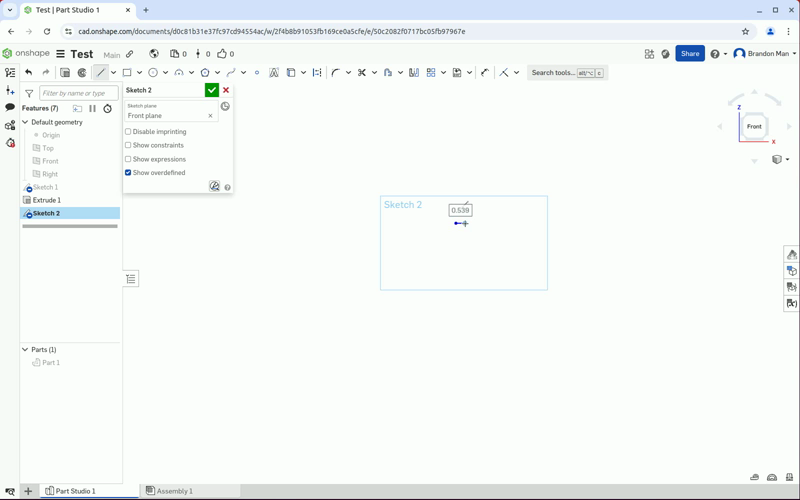
scroll(-6)
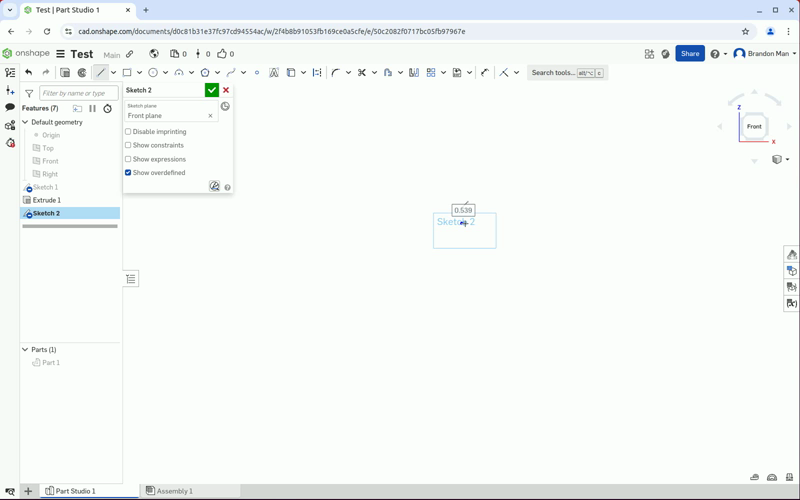
key_up(shift)
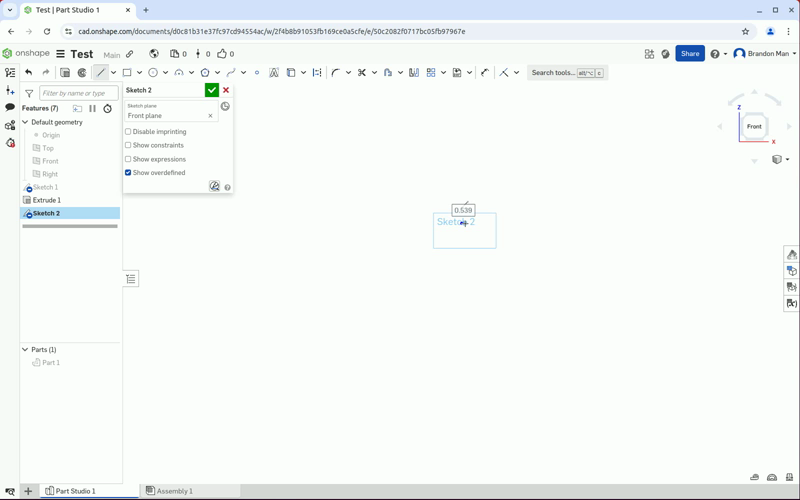
key(esc)
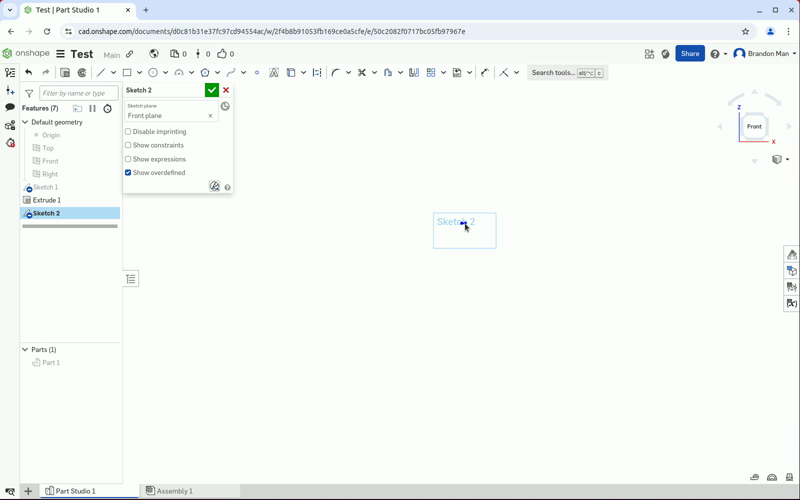
key(a)
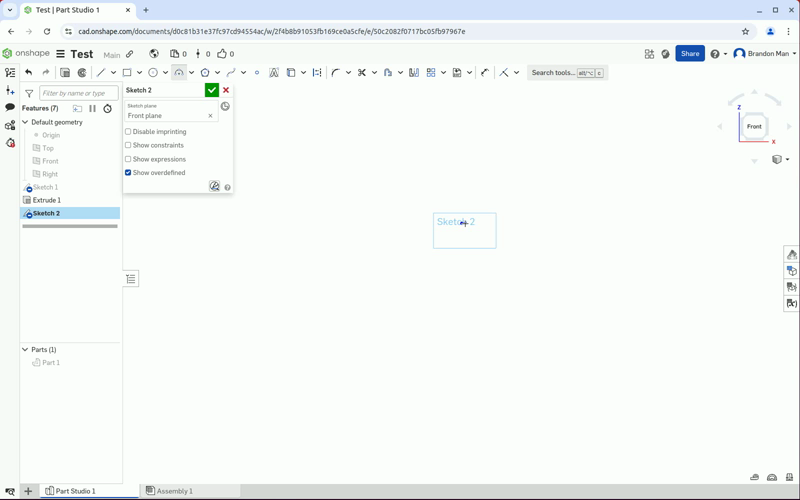
mouse_move(465, 223)
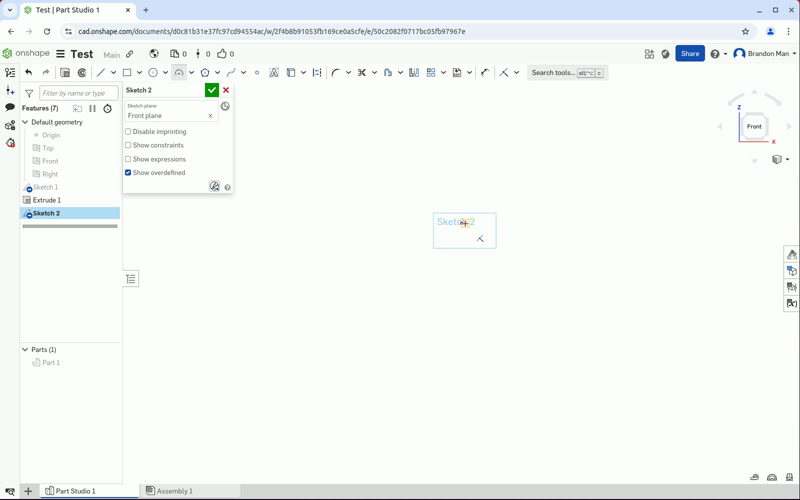
scroll(6)
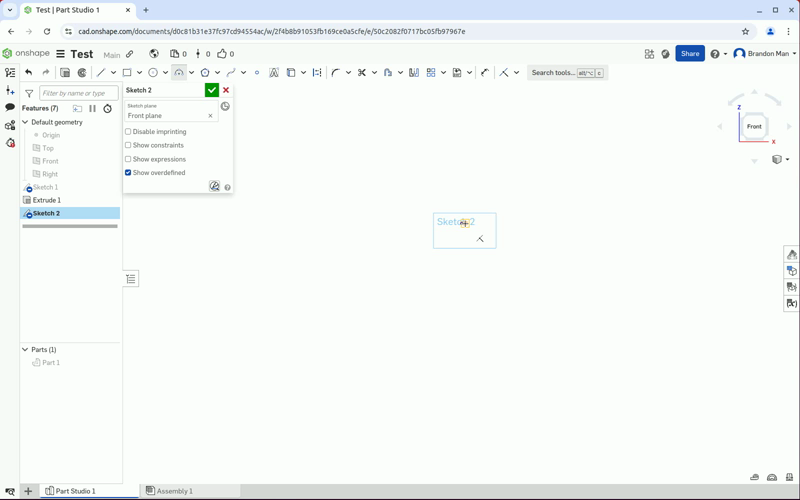
scroll(6)
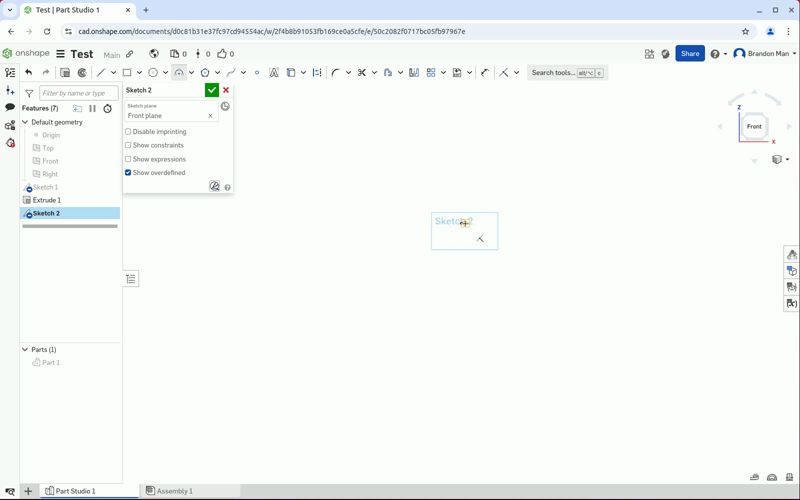
scroll(6)
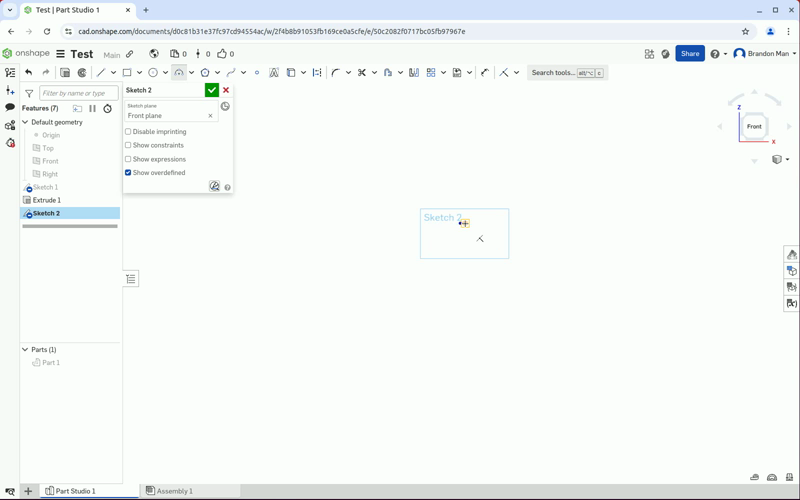
scroll(6)
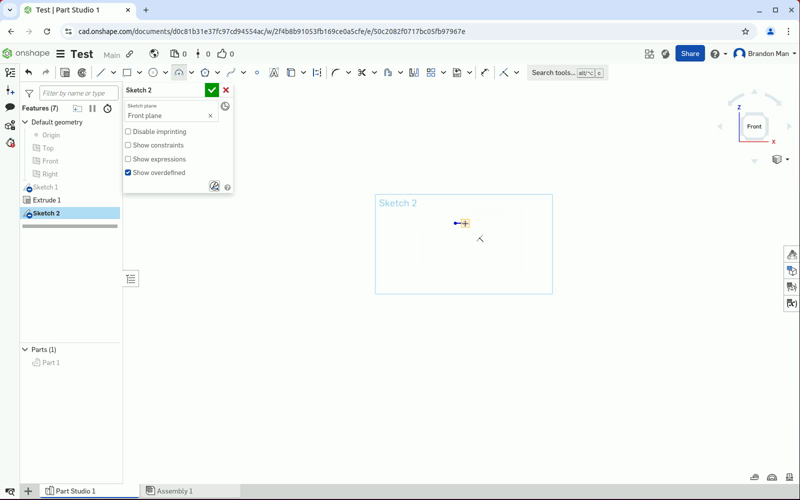
scroll(6)
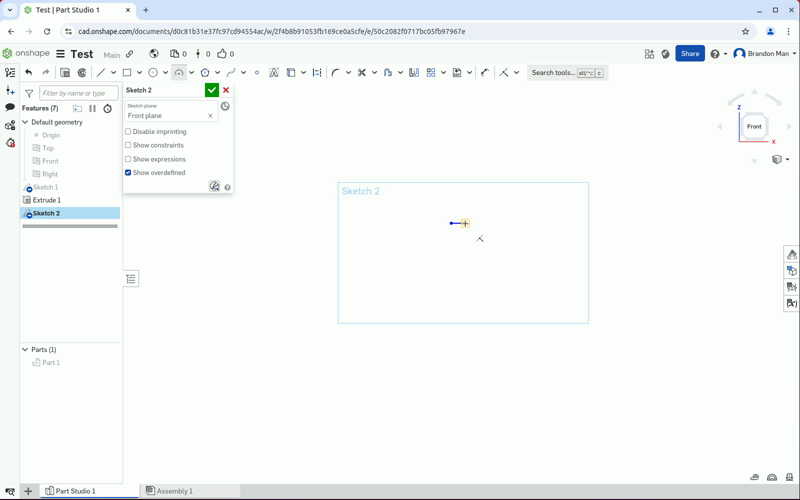
scroll(6)
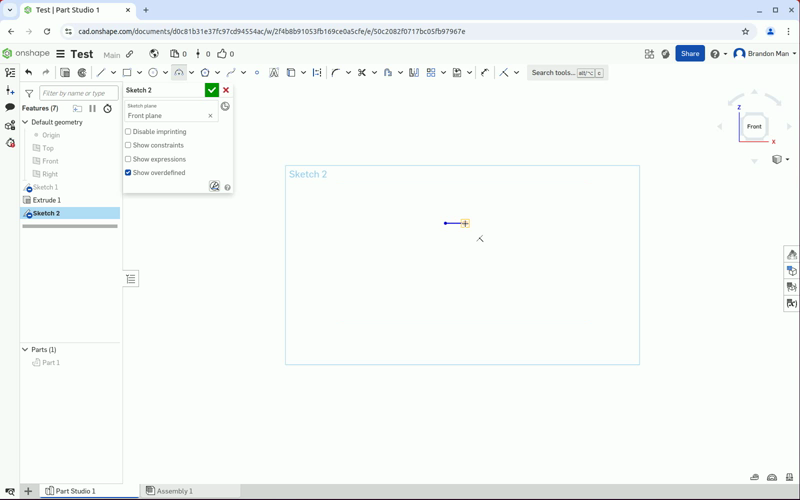
scroll(6)
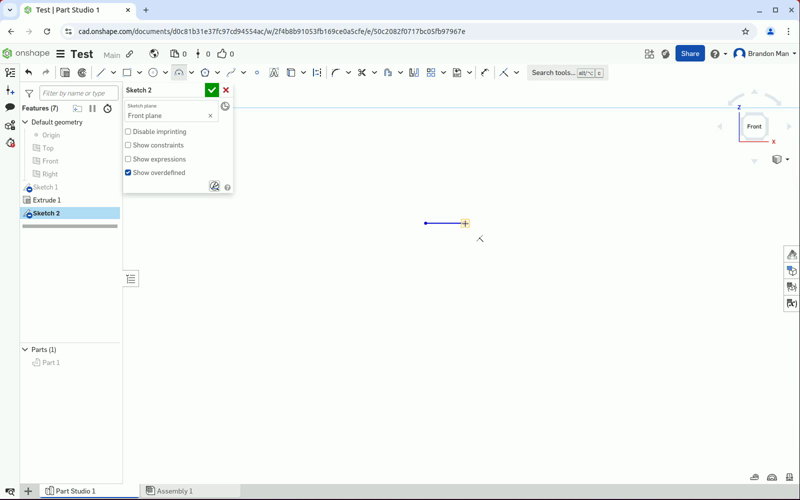
click(465, 223)
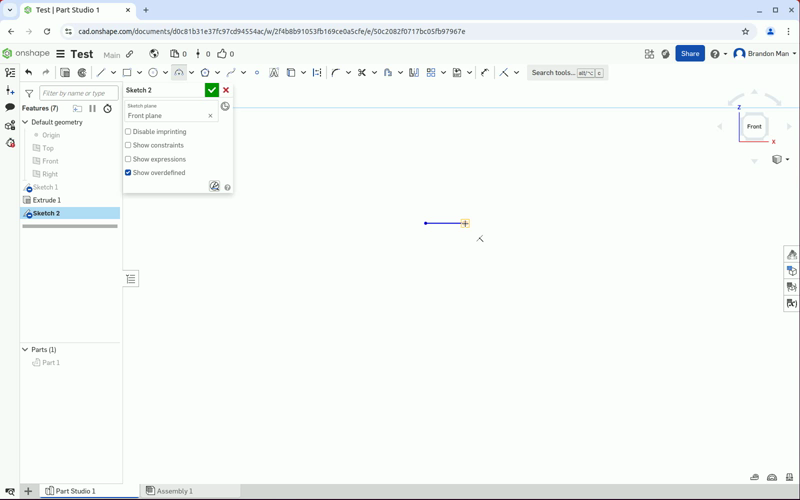
scroll(-6)
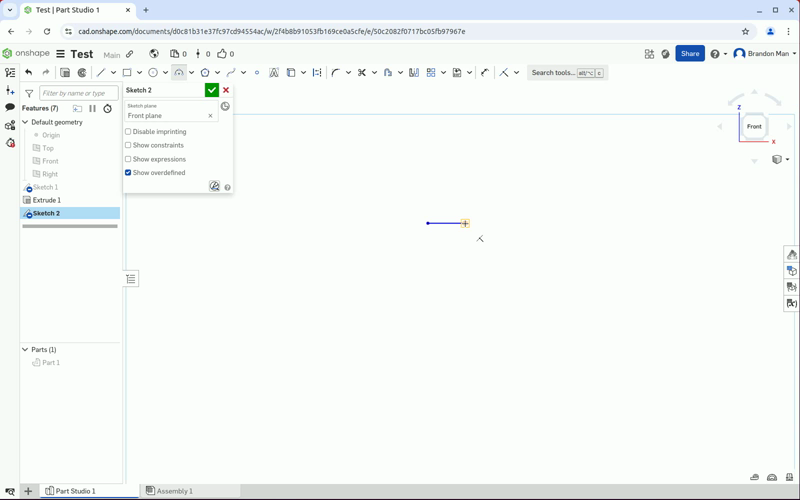
scroll(-6)
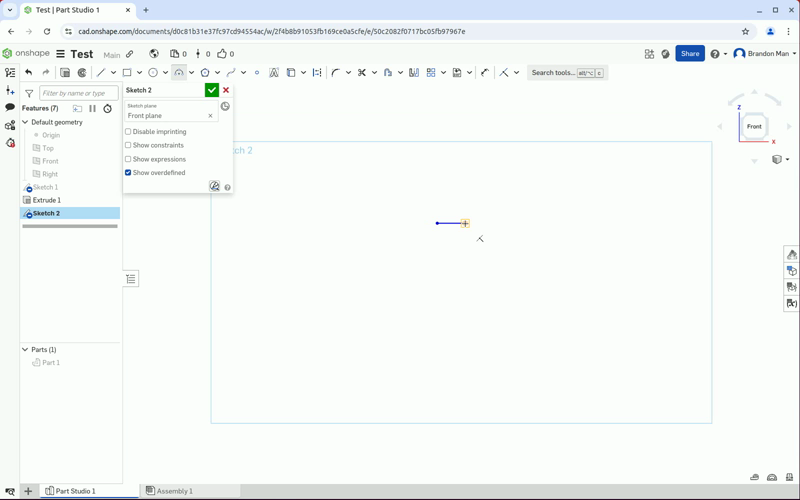
scroll(-6)
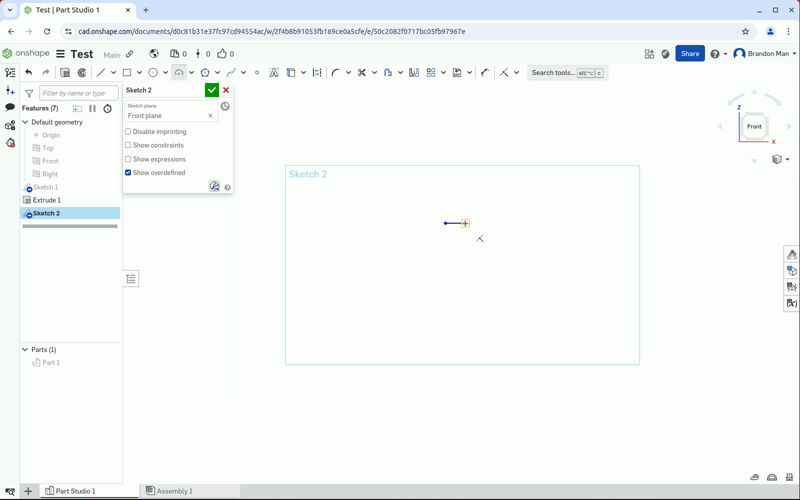
scroll(-6)
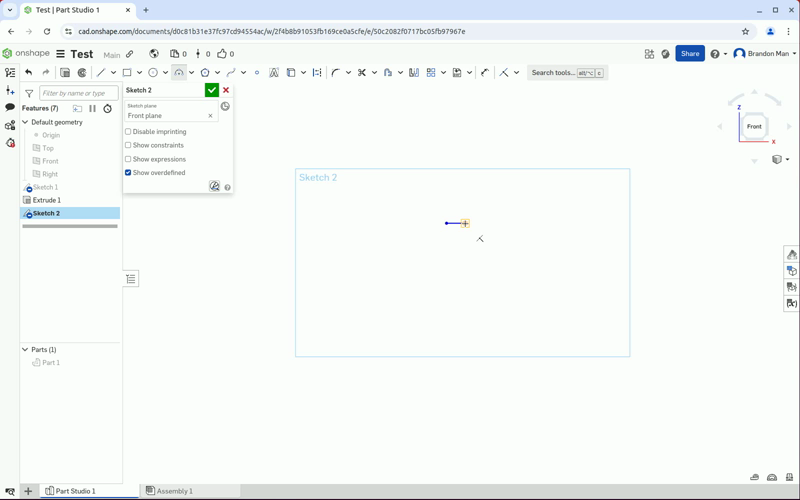
scroll(-6)
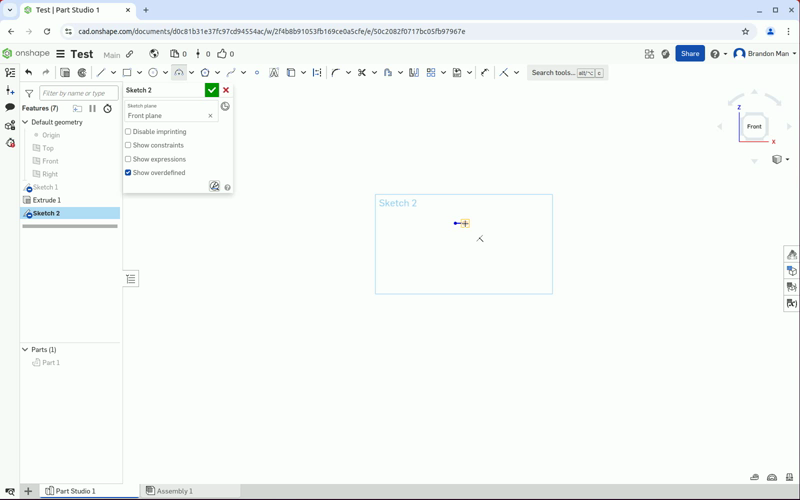
scroll(-6)
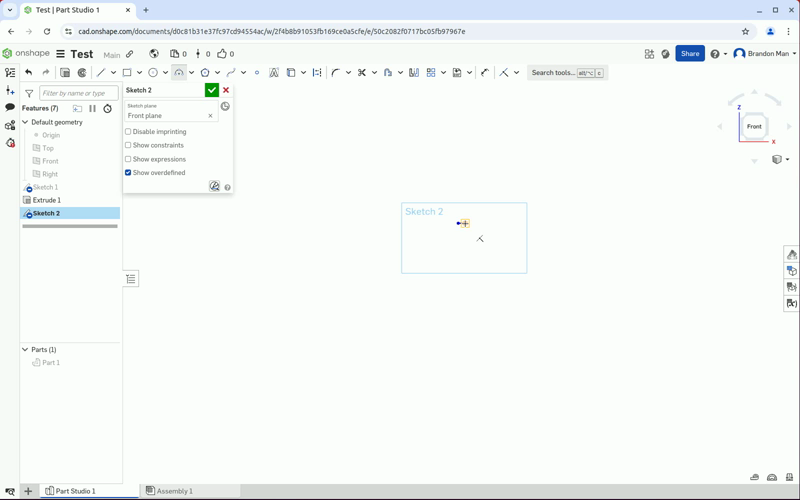
scroll(-6)
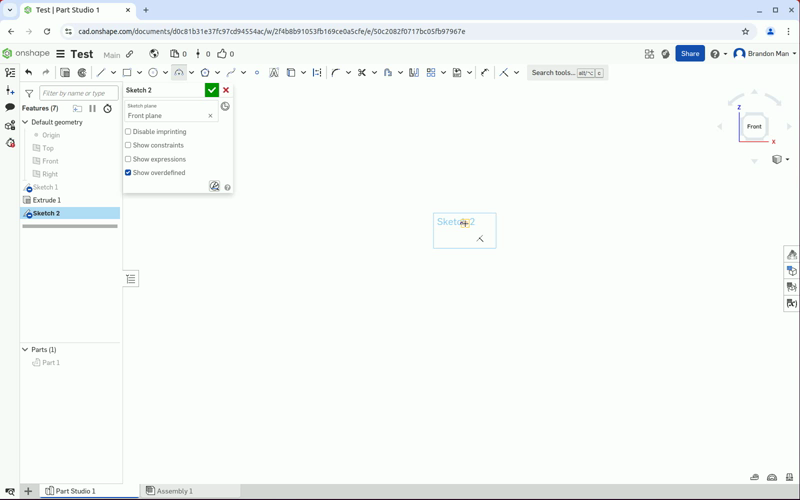
key_down(shift)
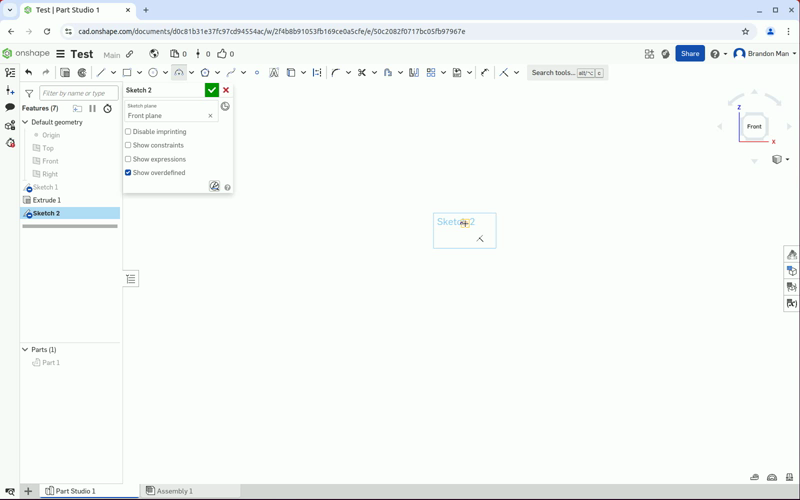
mouse_move(465, 219)
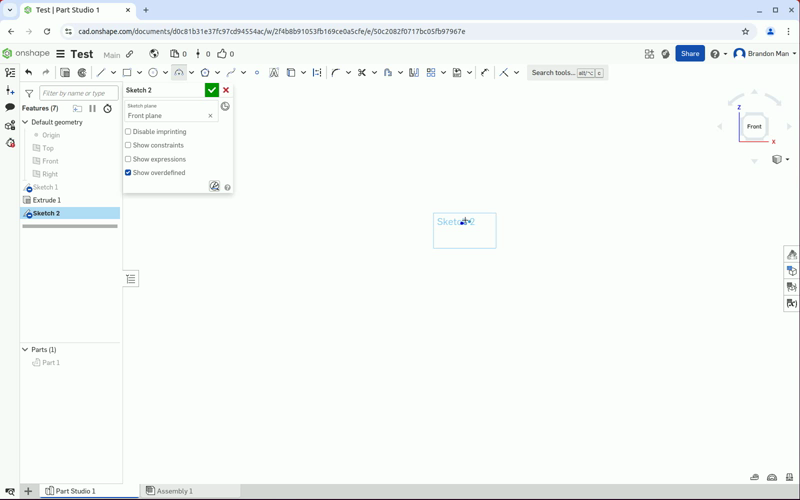
scroll(6)
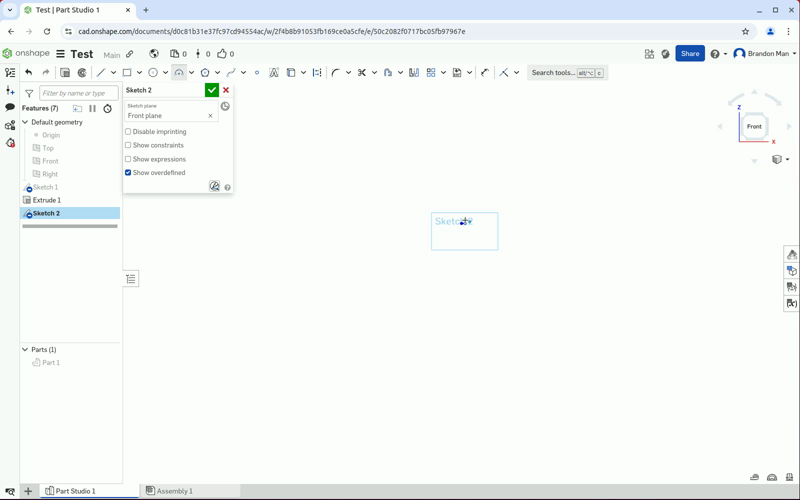
scroll(6)
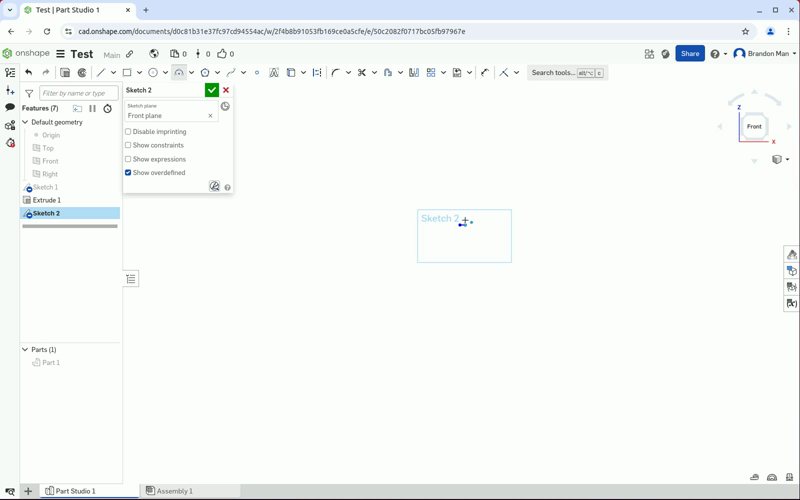
scroll(6)
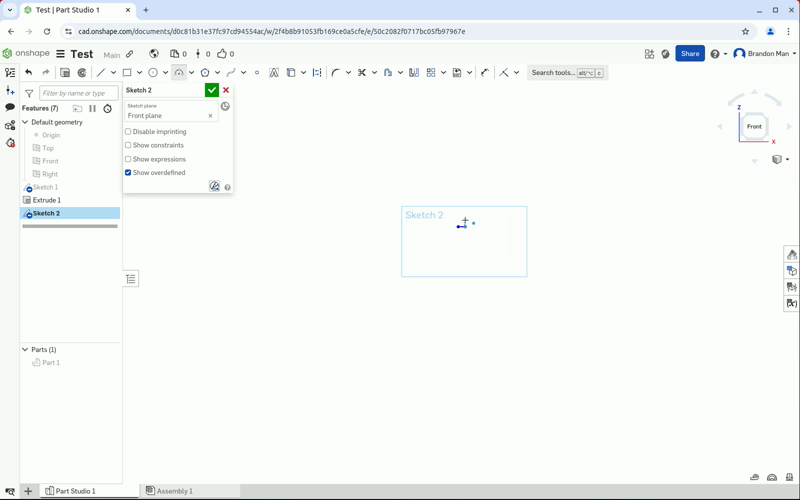
scroll(6)
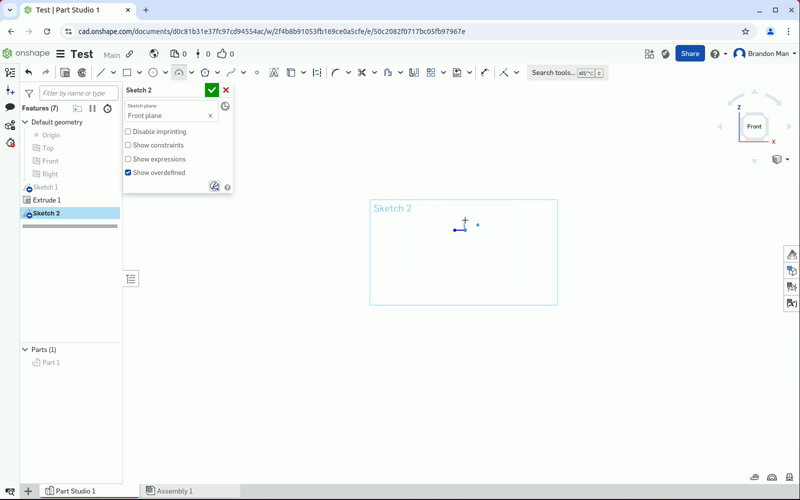
scroll(6)
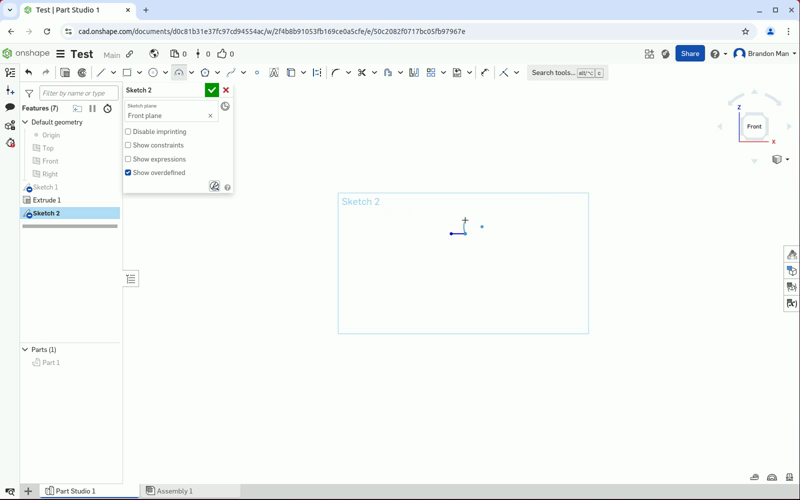
scroll(6)
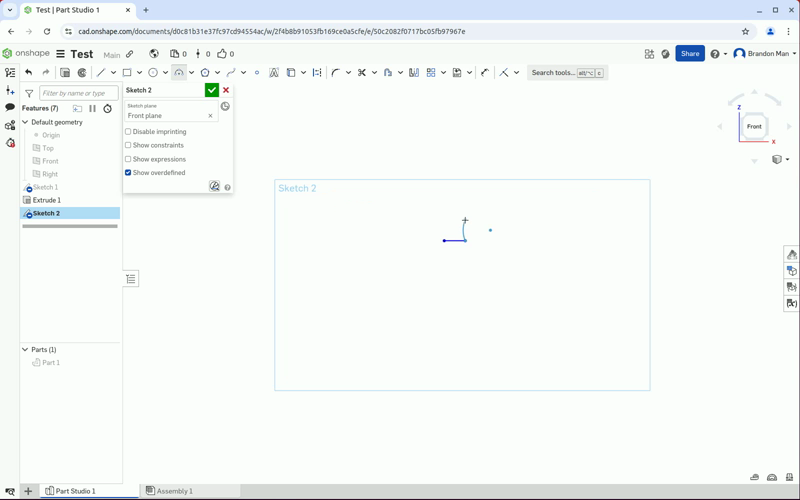
scroll(6)
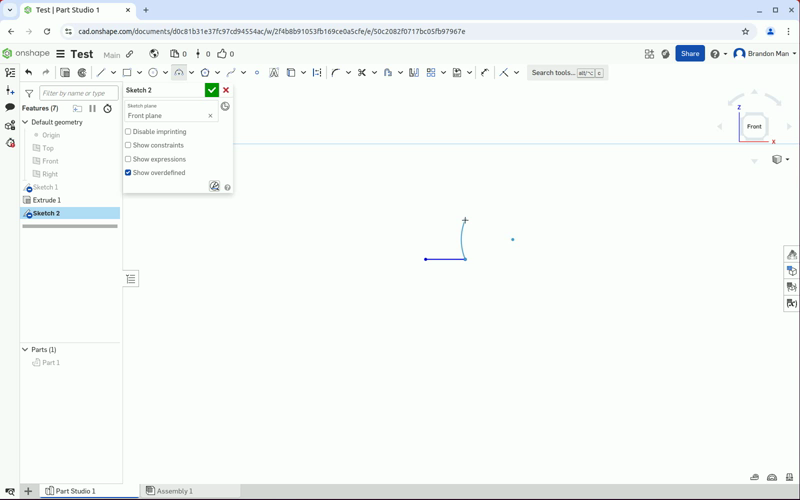
click(465, 219)
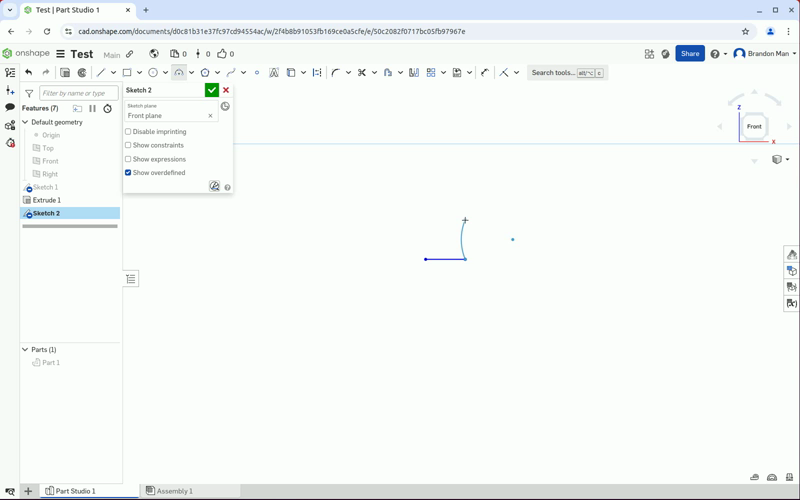
scroll(-6)
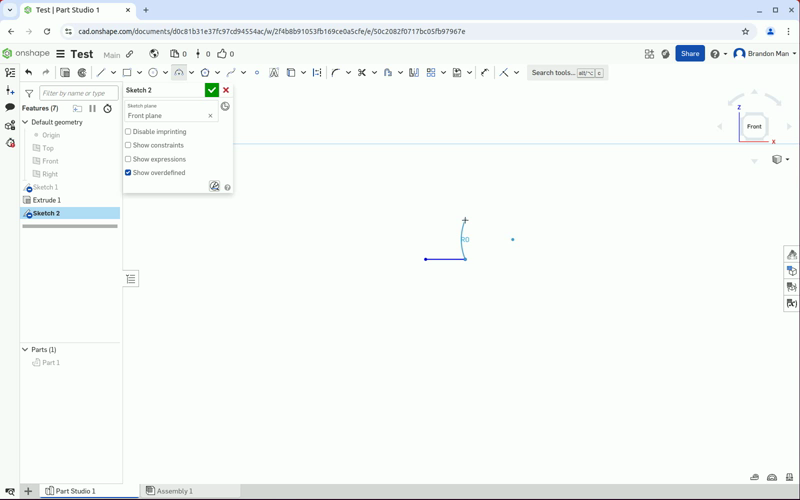
scroll(-6)
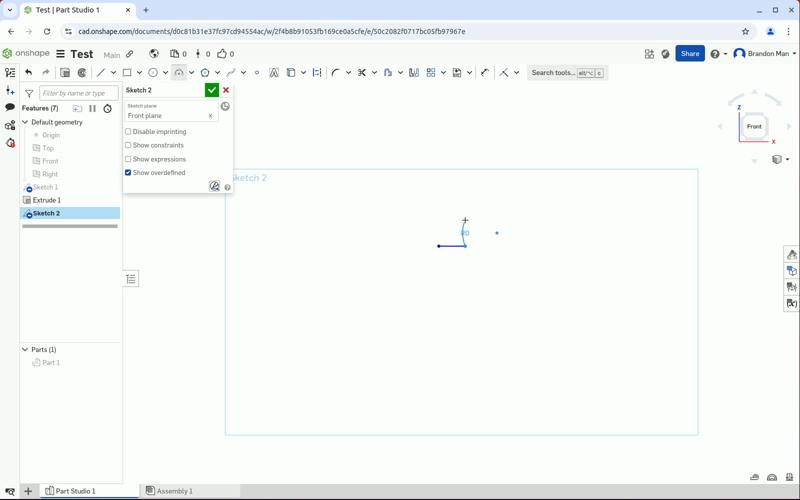
scroll(-6)
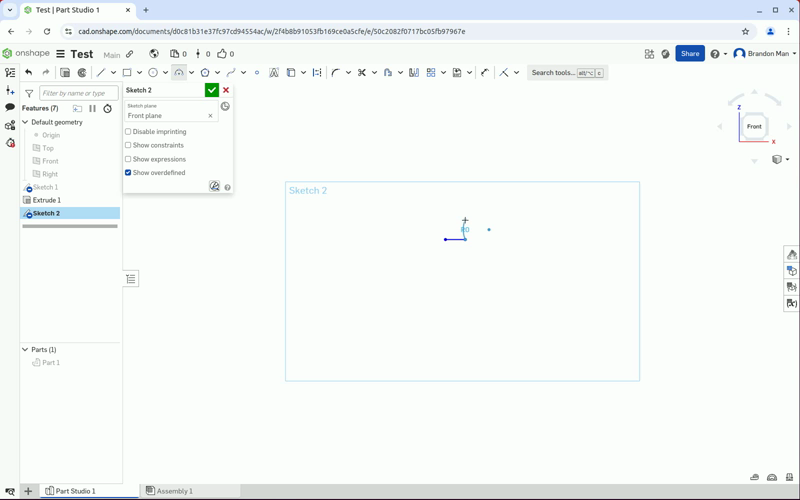
scroll(-6)
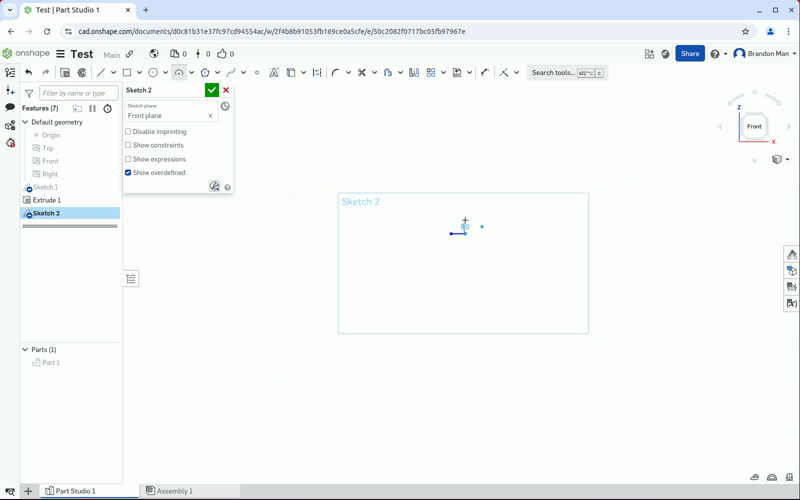
scroll(-6)
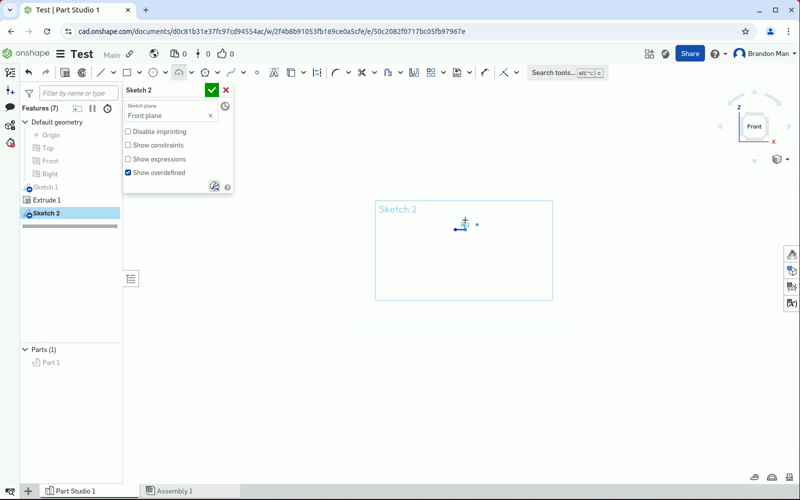
scroll(-6)
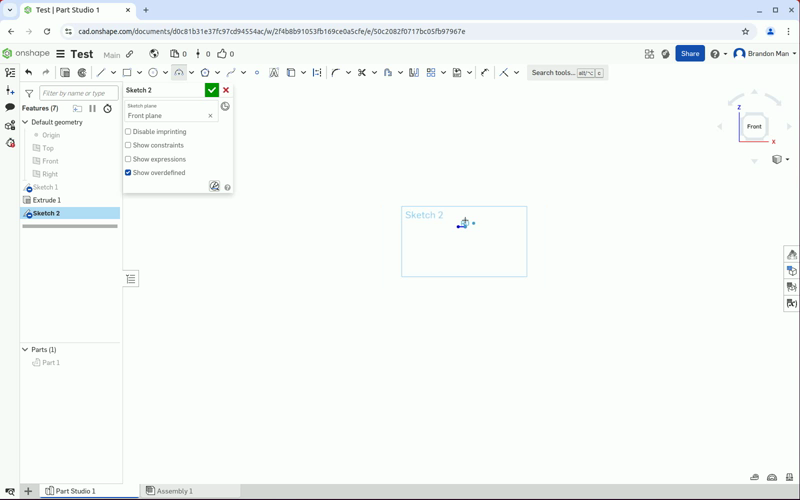
scroll(-6)
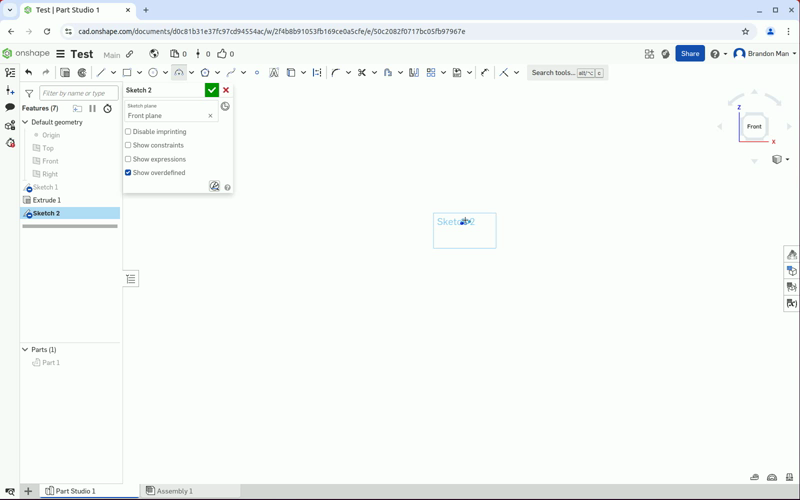
mouse_move(463, 221)
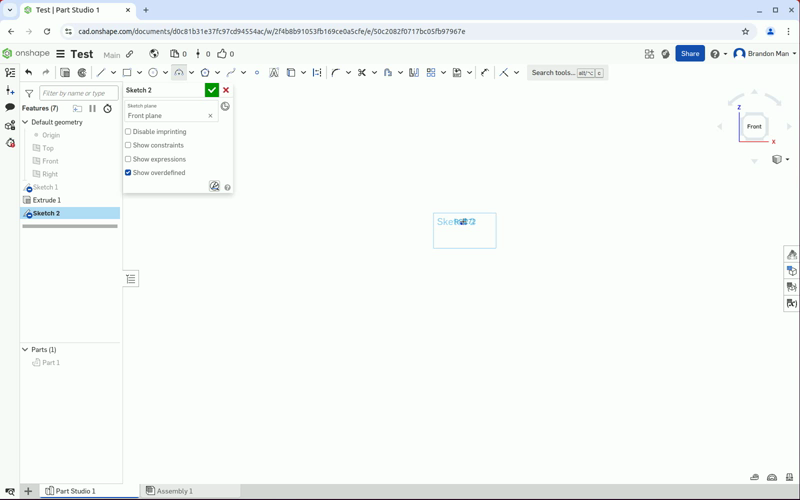
scroll(6)
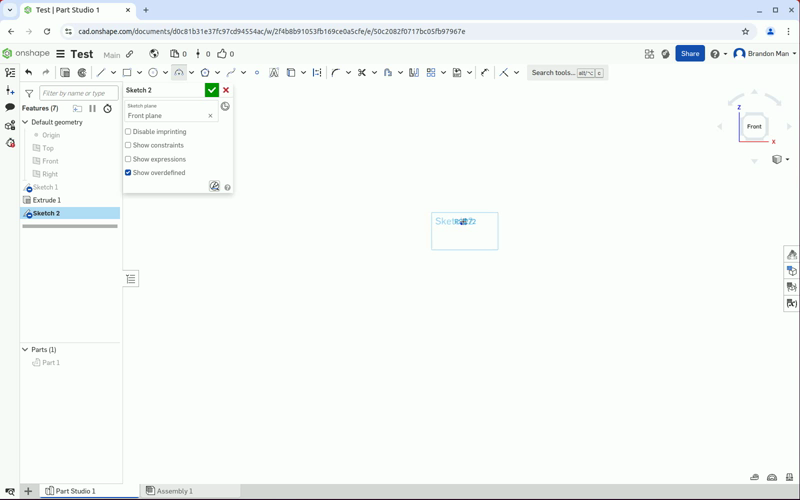
scroll(6)
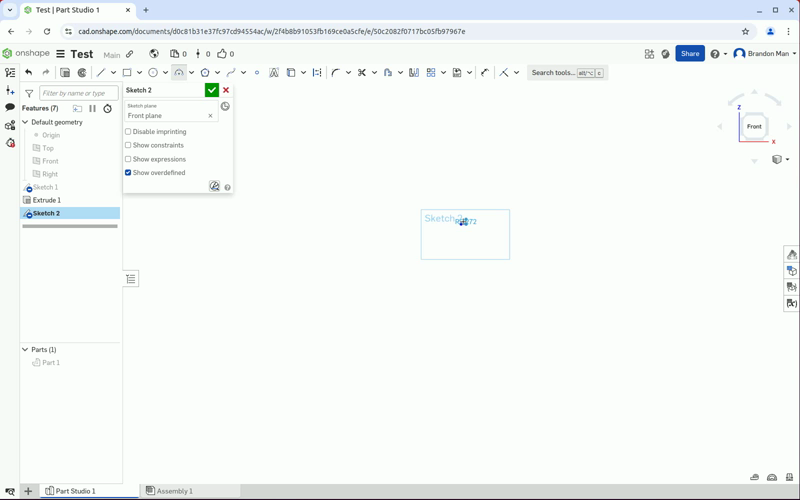
scroll(6)
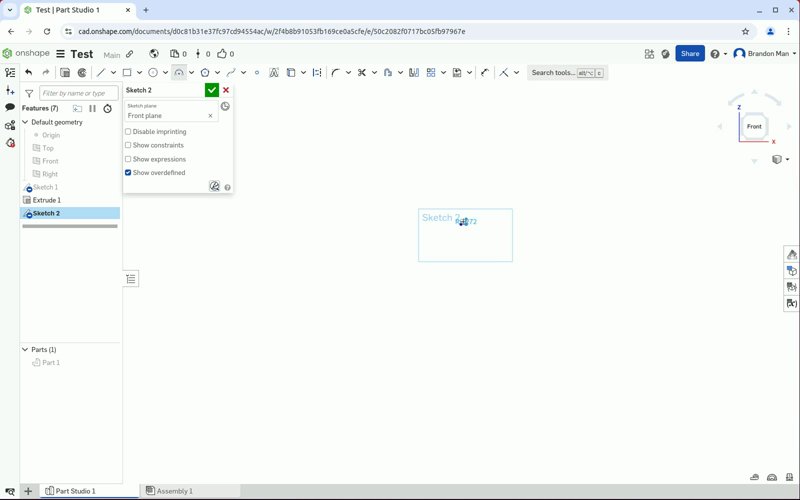
scroll(6)
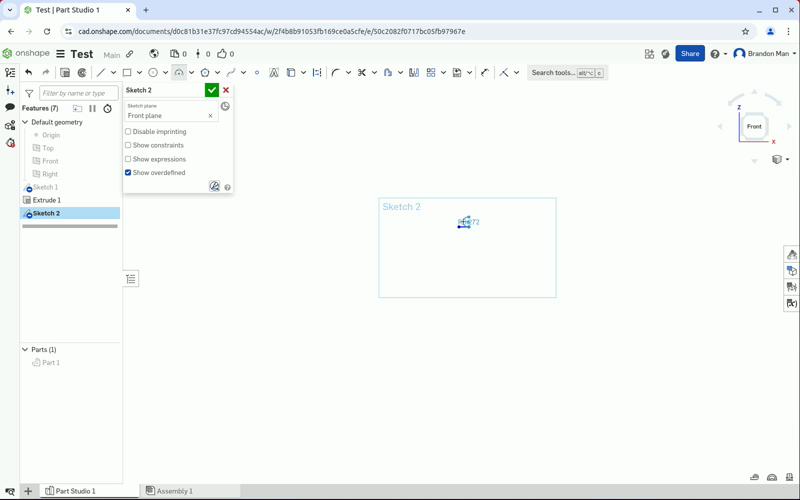
scroll(6)
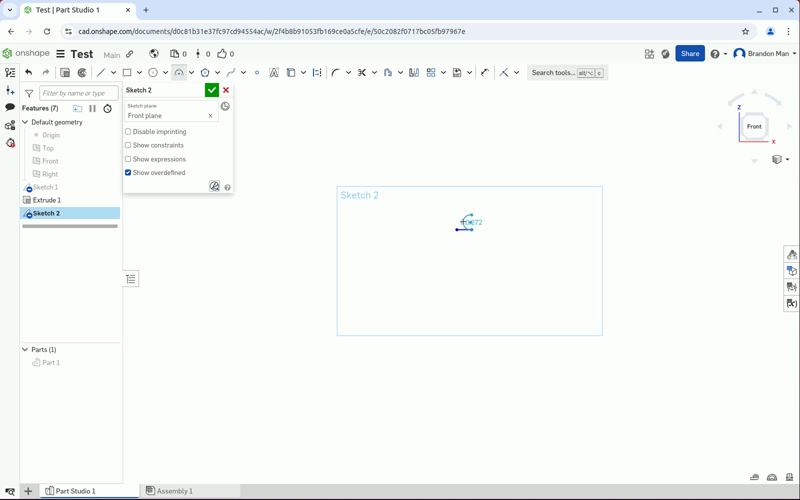
scroll(6)
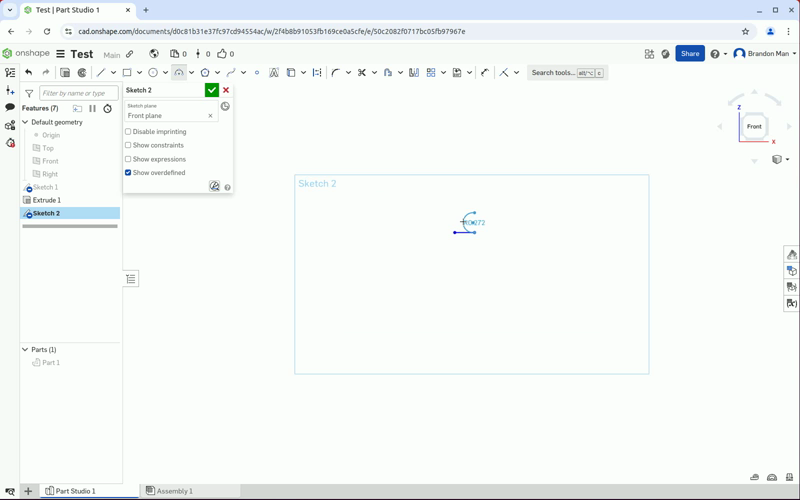
scroll(6)
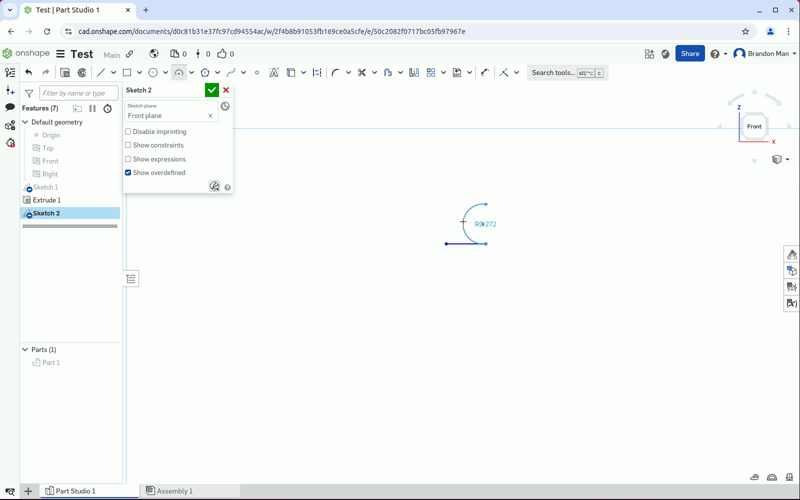
click(463, 221)
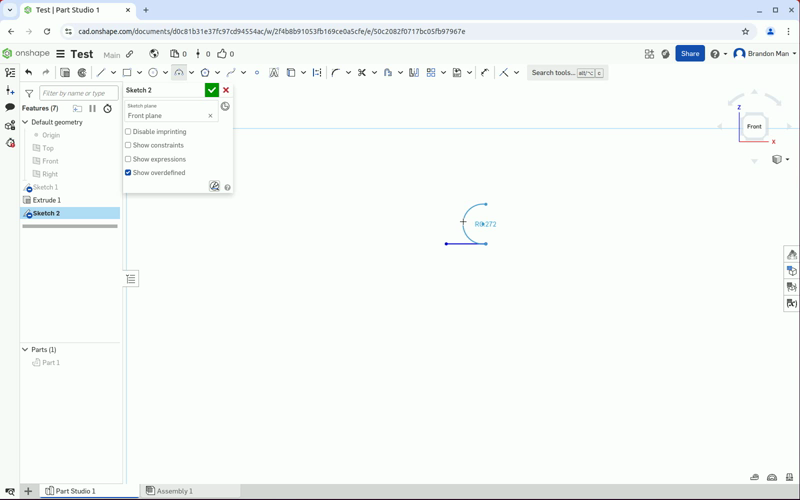
scroll(-6)
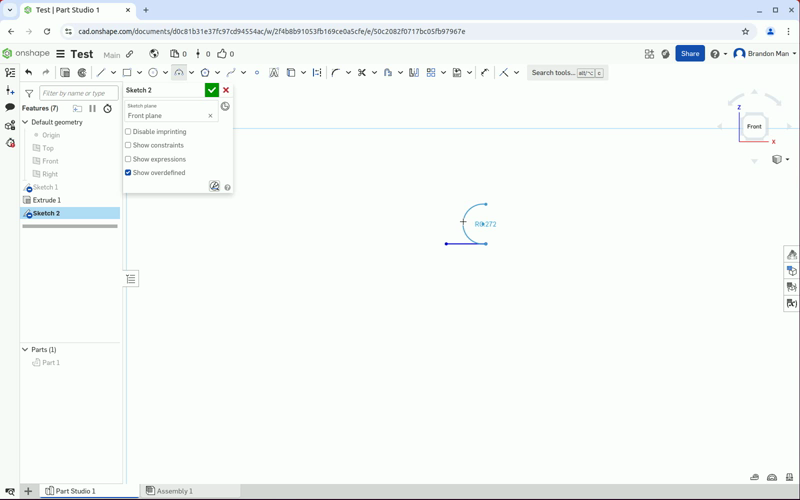
scroll(-6)
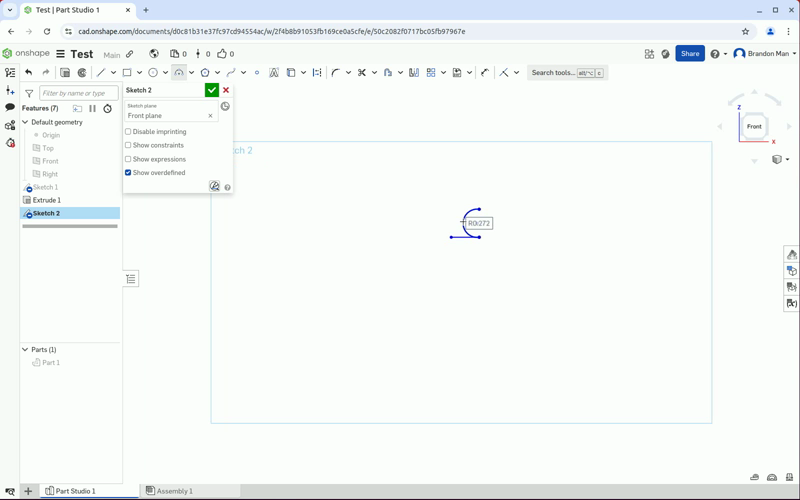
scroll(-6)
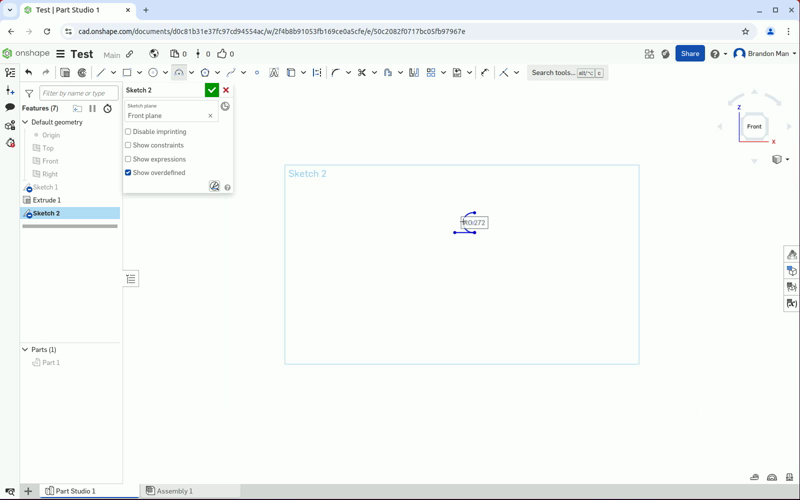
scroll(-6)
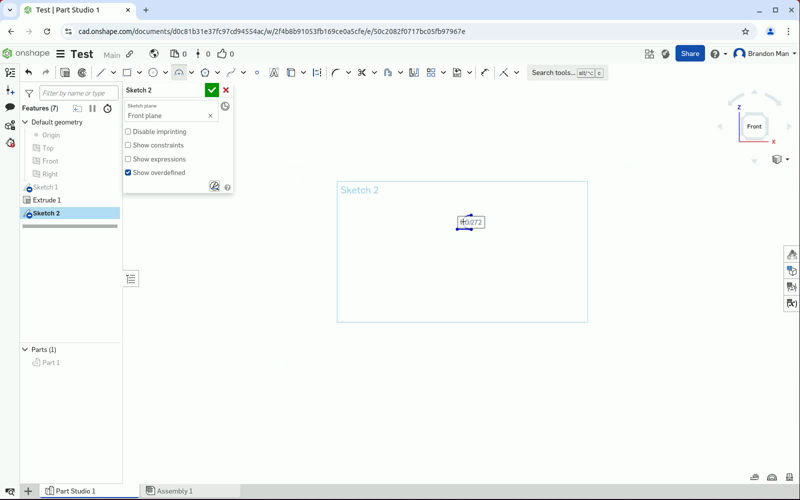
scroll(-6)
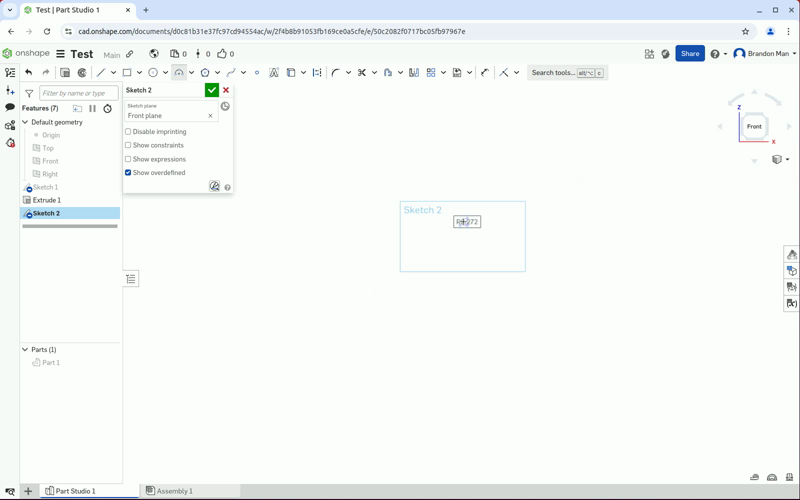
scroll(-6)
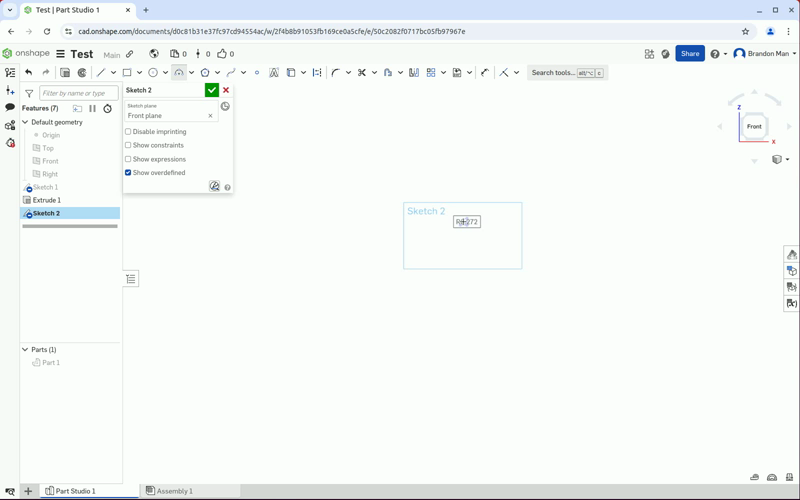
scroll(-6)
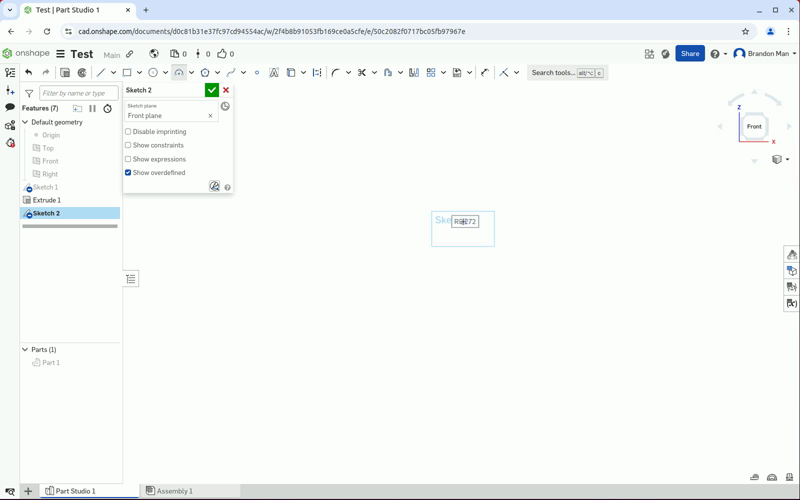
key_up(shift)
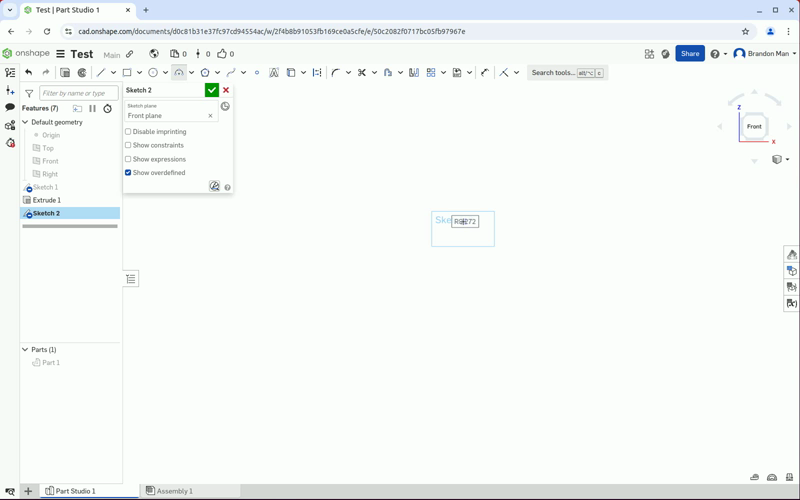
key(esc)
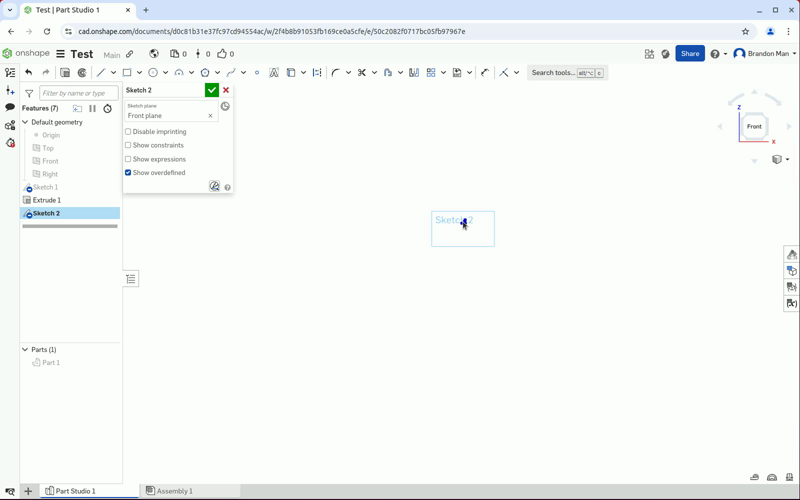
key(l)
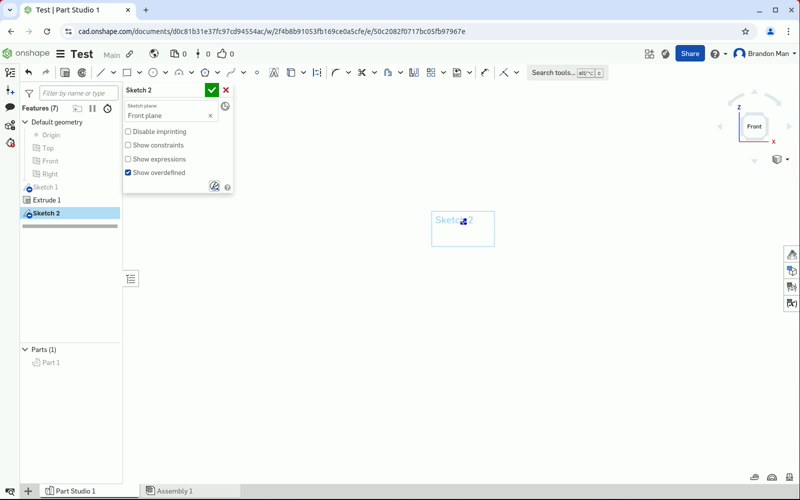
mouse_move(465, 219)
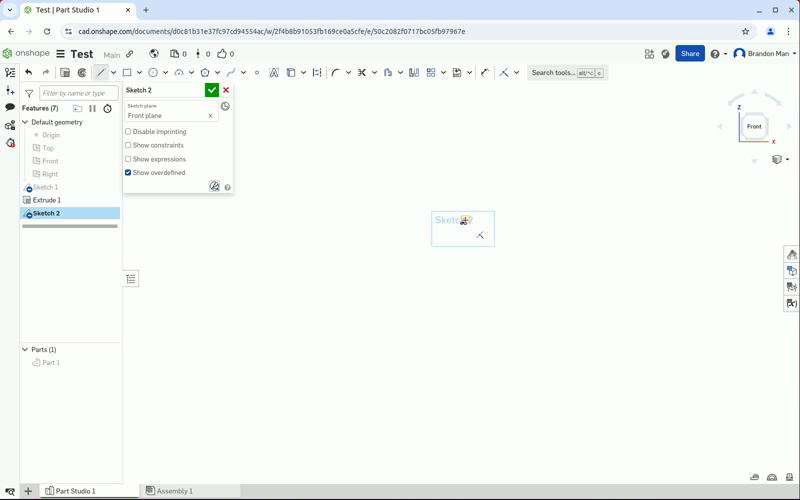
scroll(6)
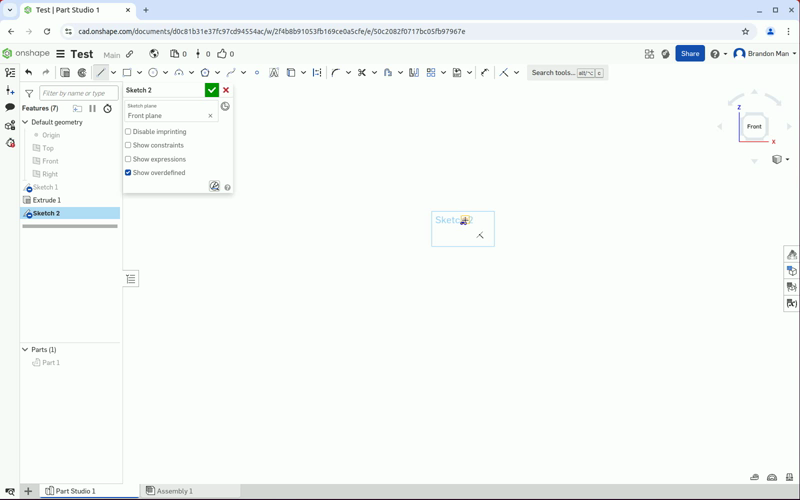
scroll(6)
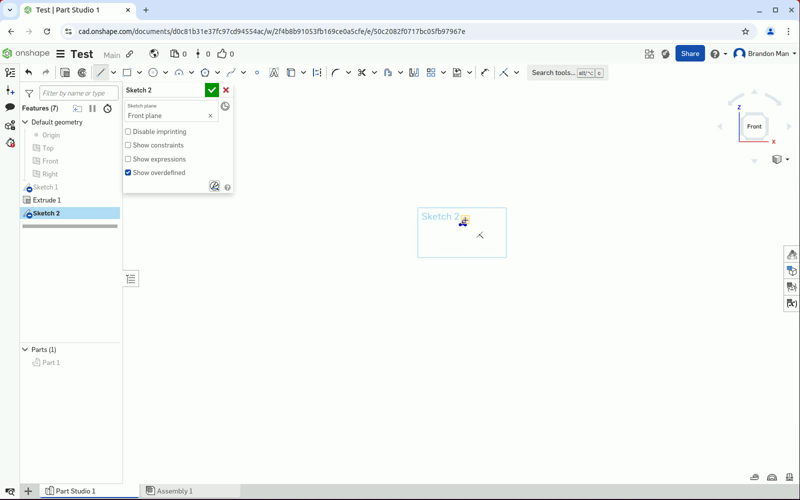
scroll(6)
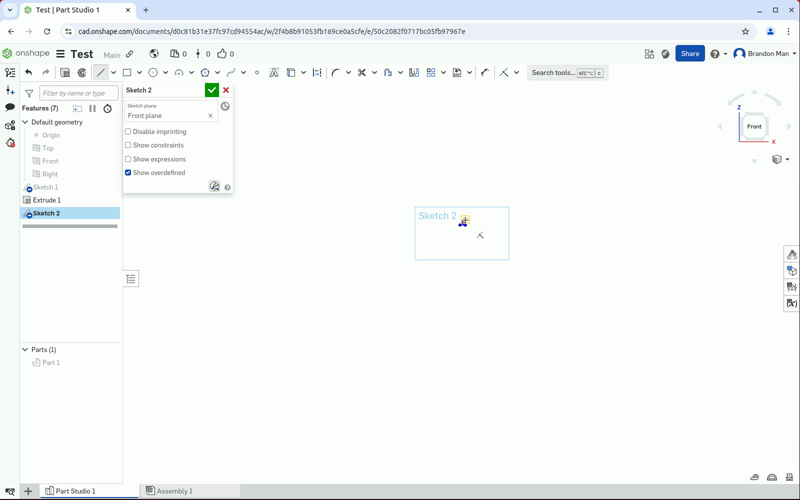
scroll(6)
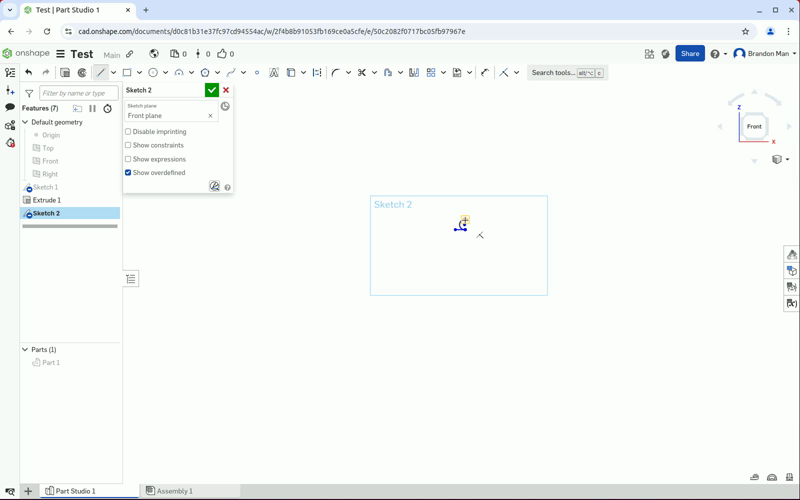
scroll(6)
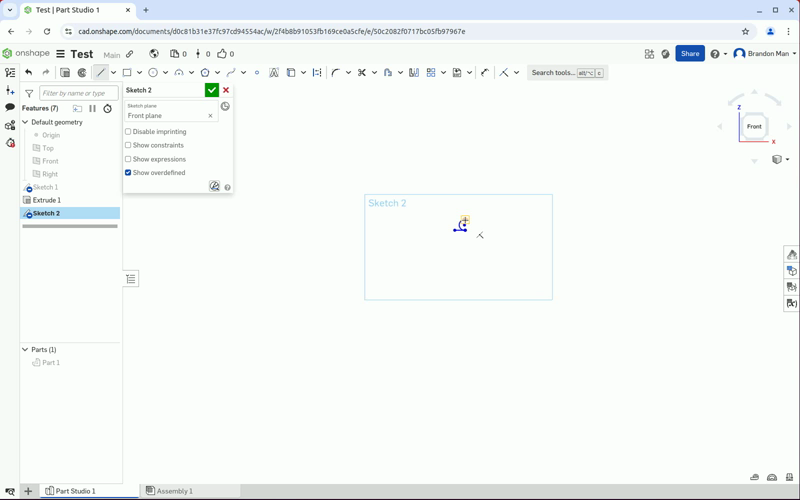
scroll(6)
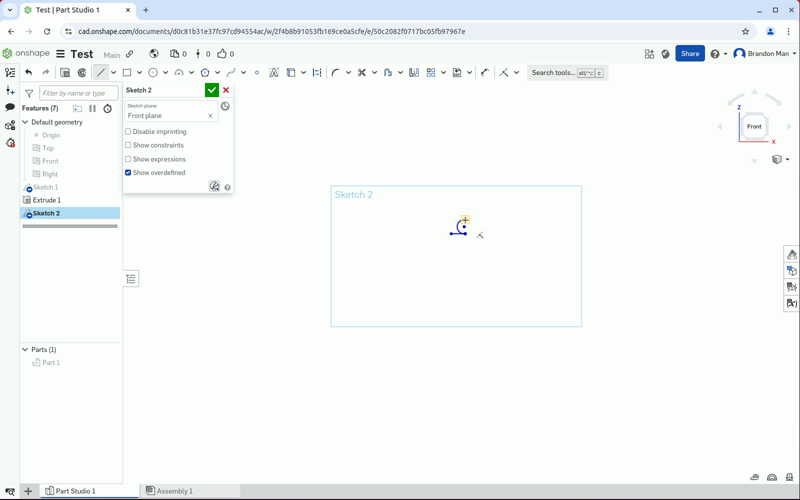
scroll(6)
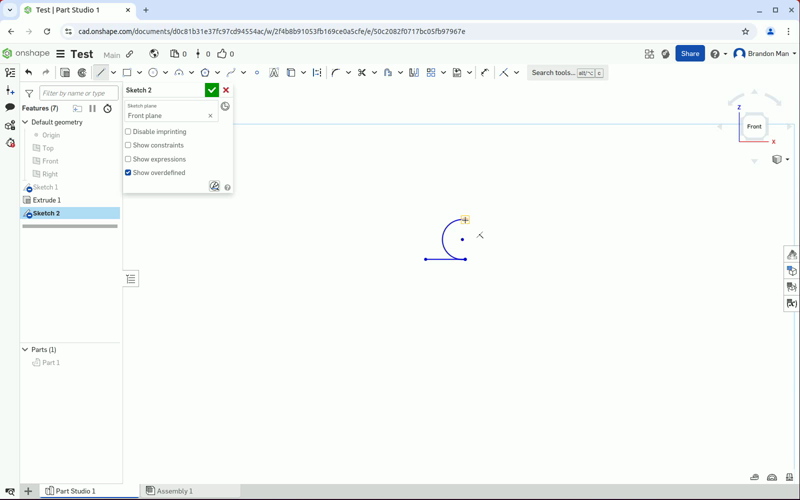
click(465, 219)
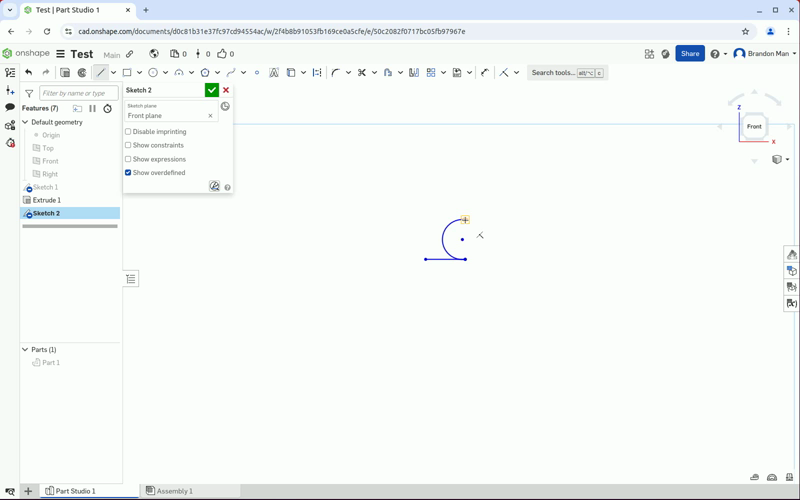
scroll(-6)
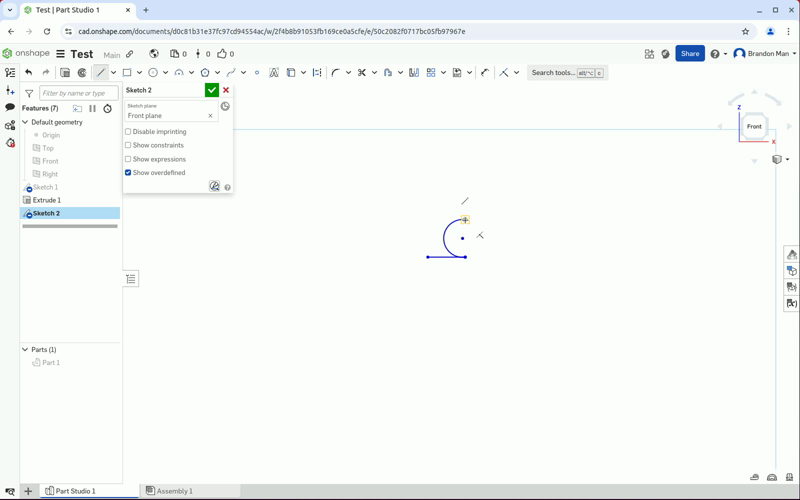
scroll(-6)
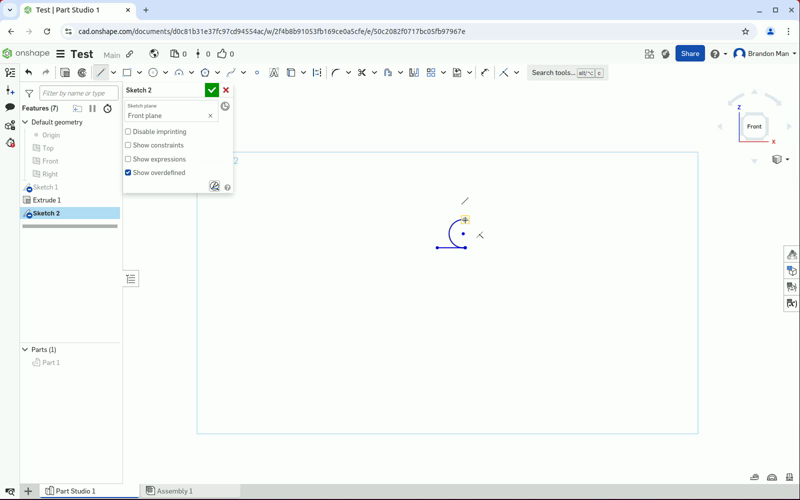
scroll(-6)
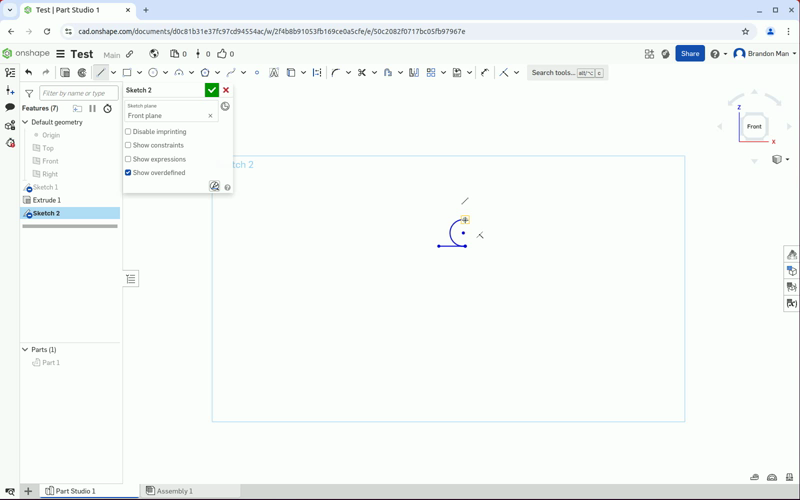
scroll(-6)
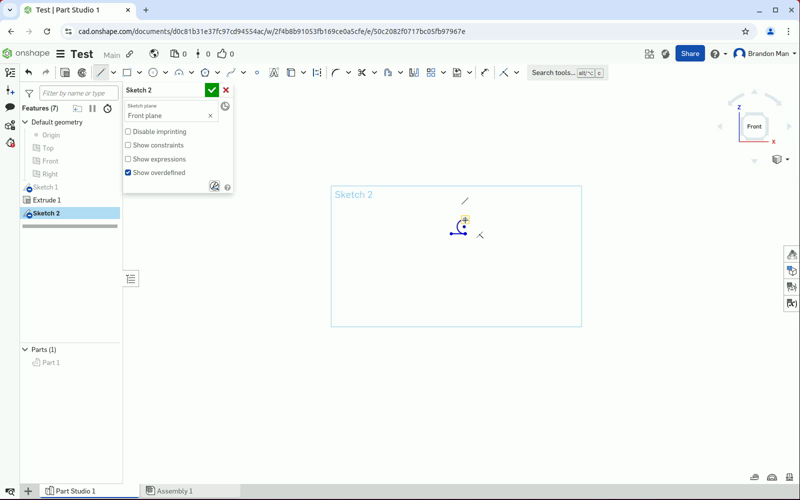
scroll(-6)
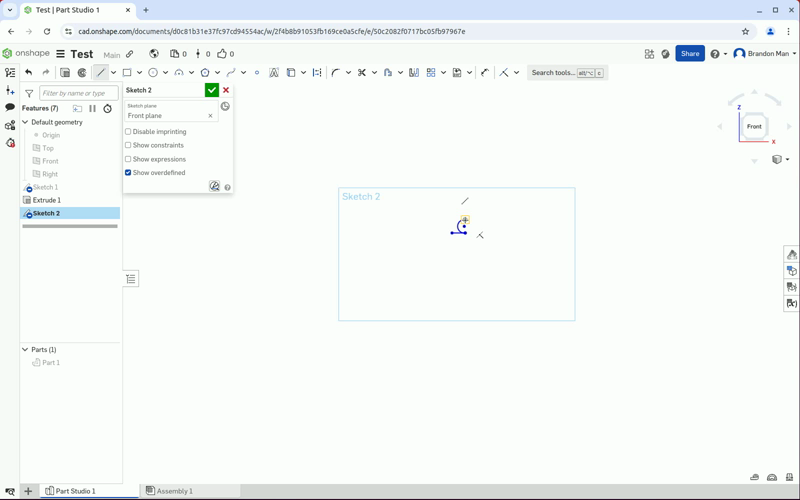
scroll(-6)
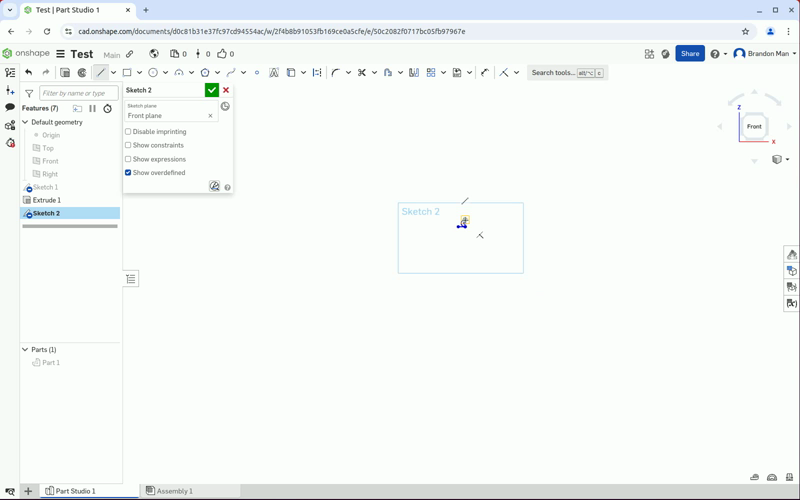
scroll(-6)
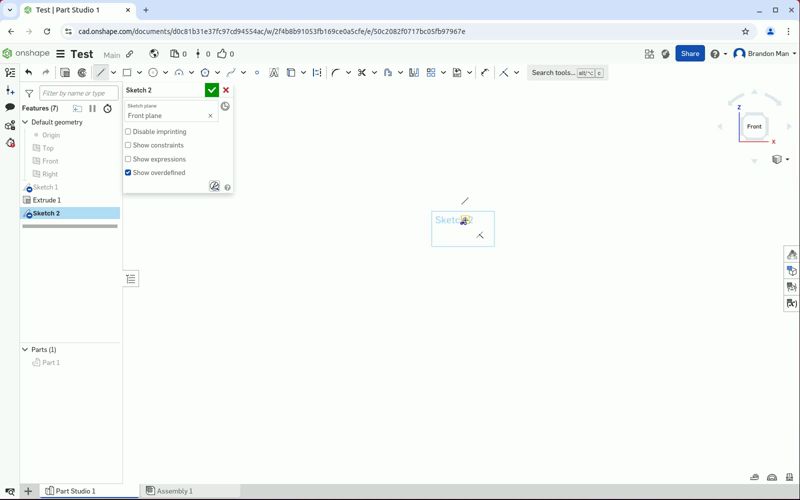
key_down(shift)
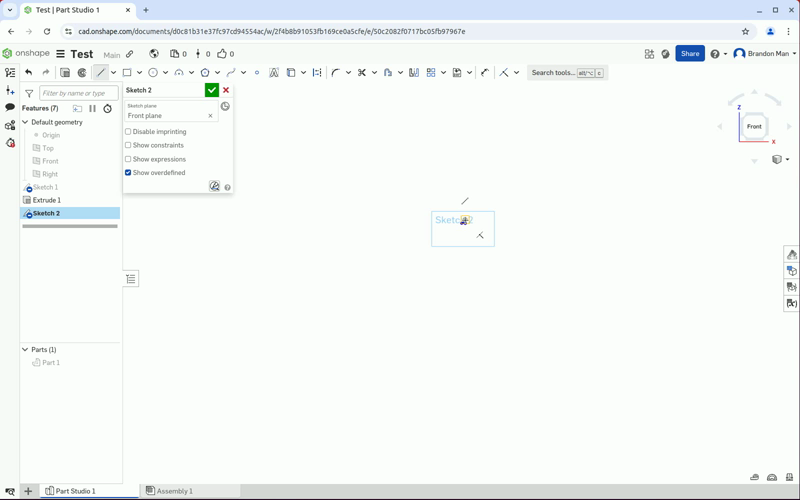
mouse_move(495, 219)
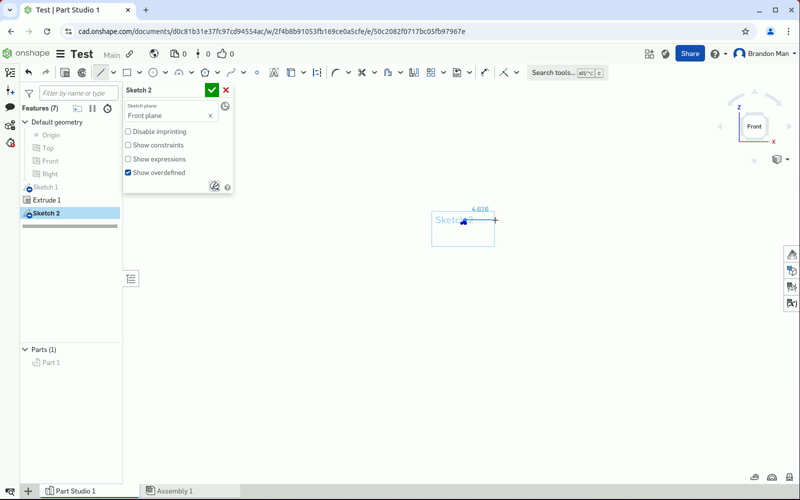
mouse_move(461, 219)
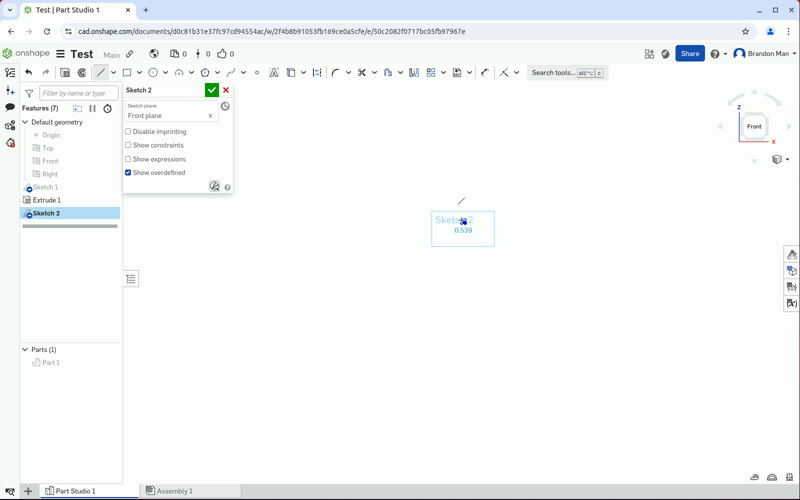
scroll(6)
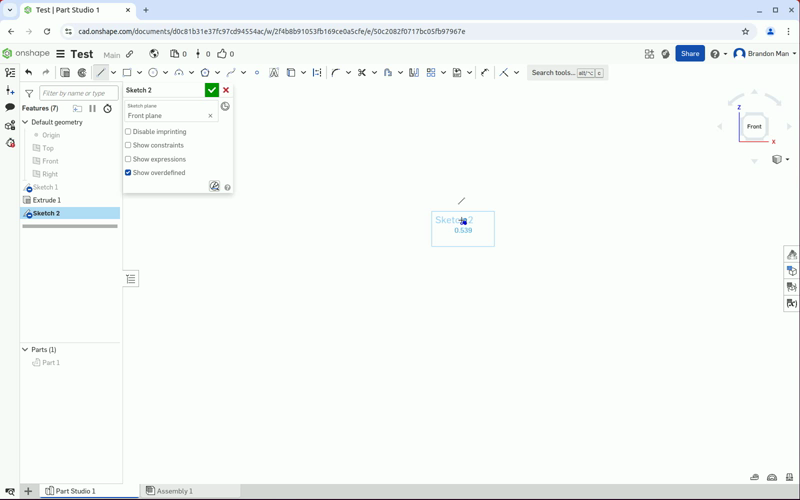
scroll(6)
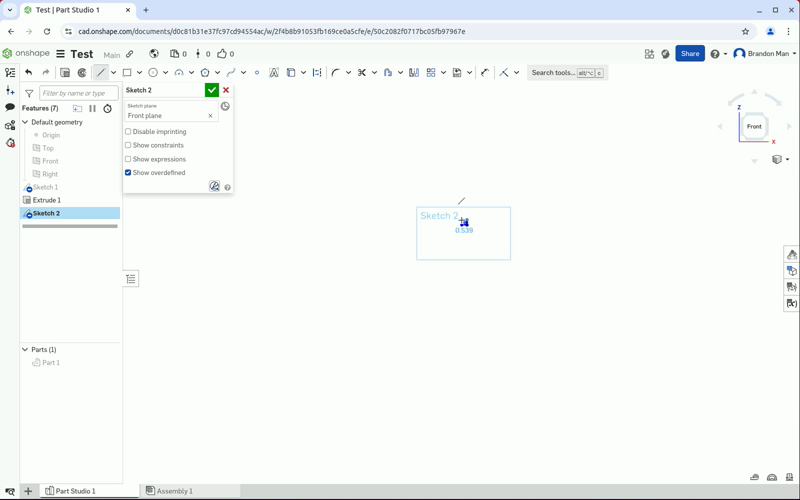
scroll(6)
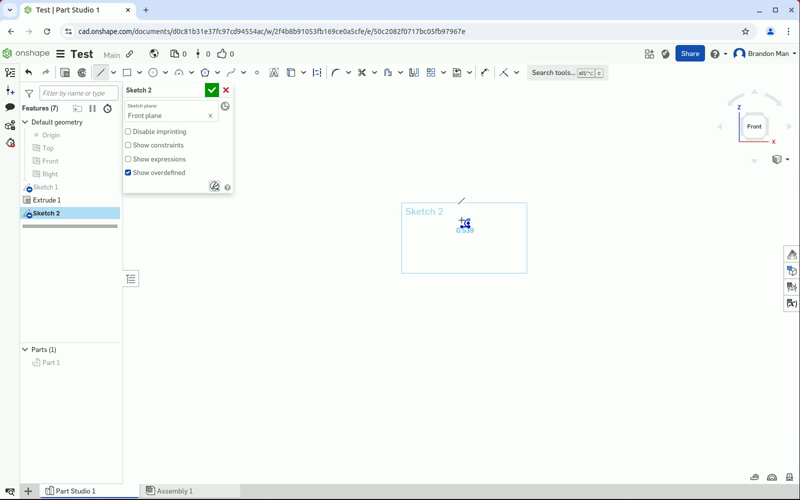
scroll(6)
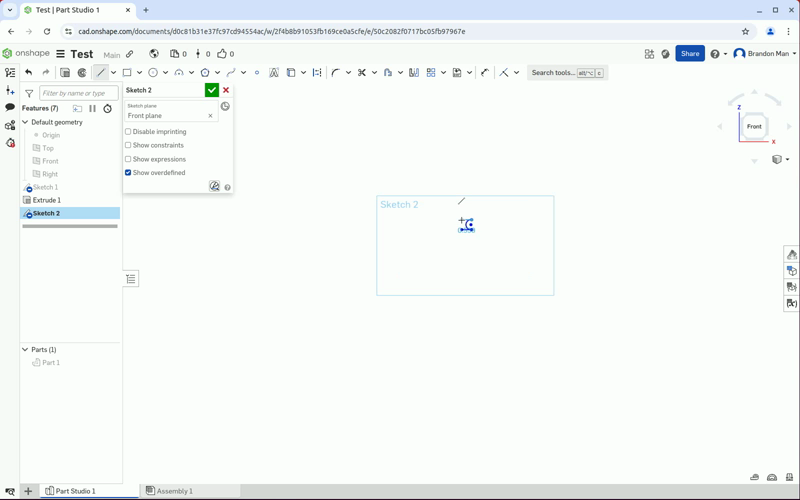
scroll(6)
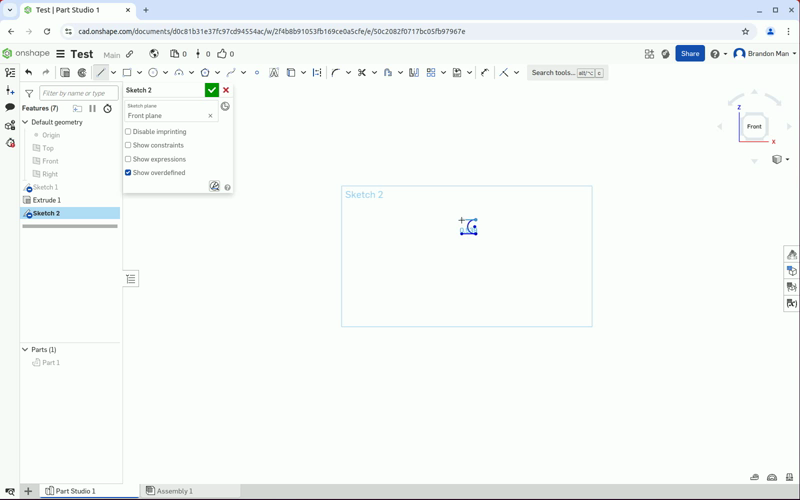
scroll(6)
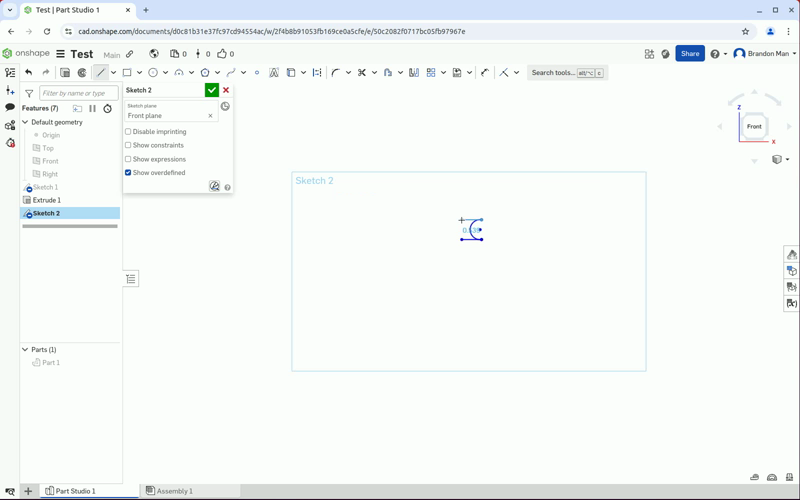
scroll(6)
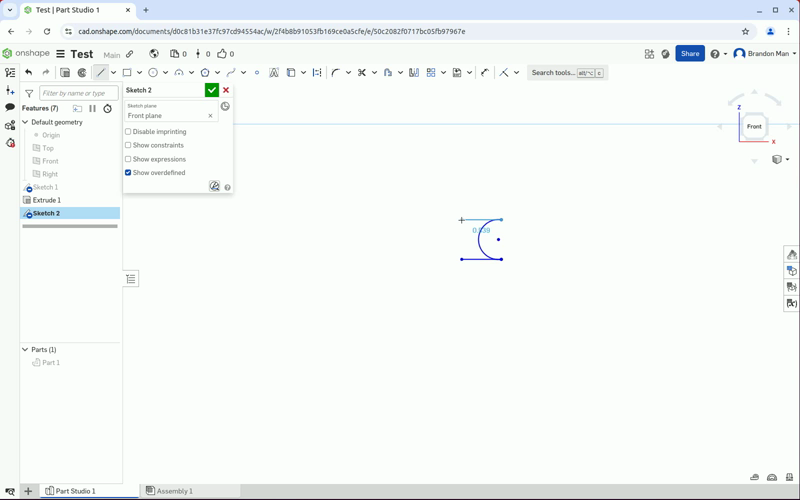
click(461, 219)
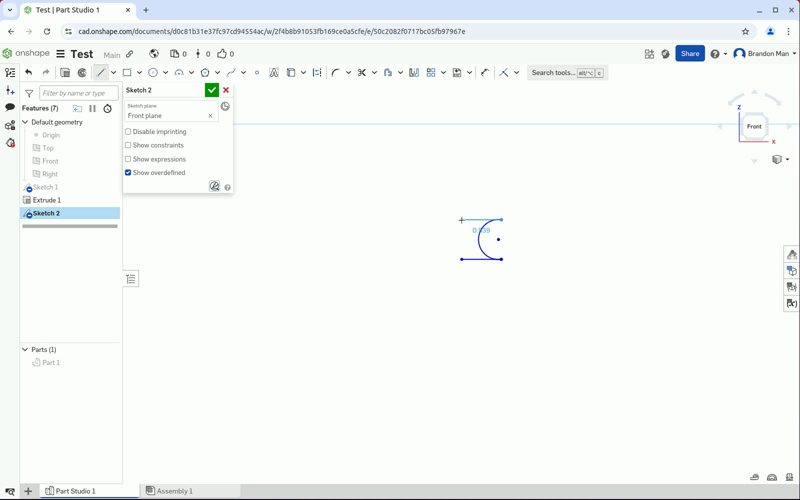
scroll(-6)
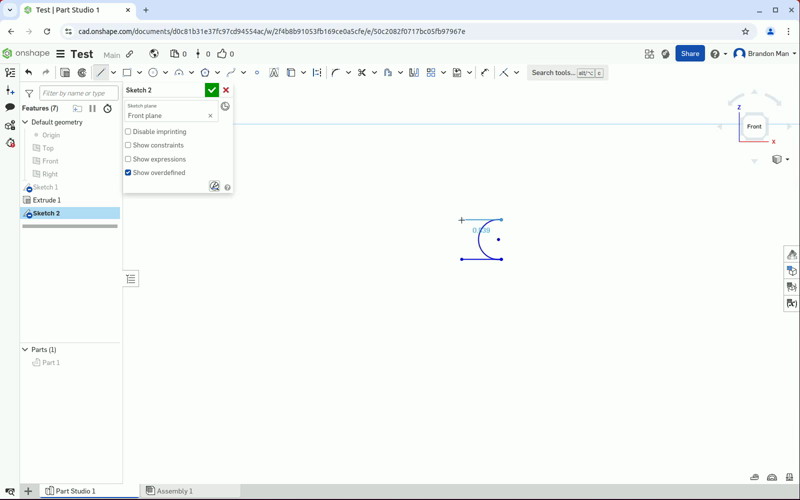
scroll(-6)
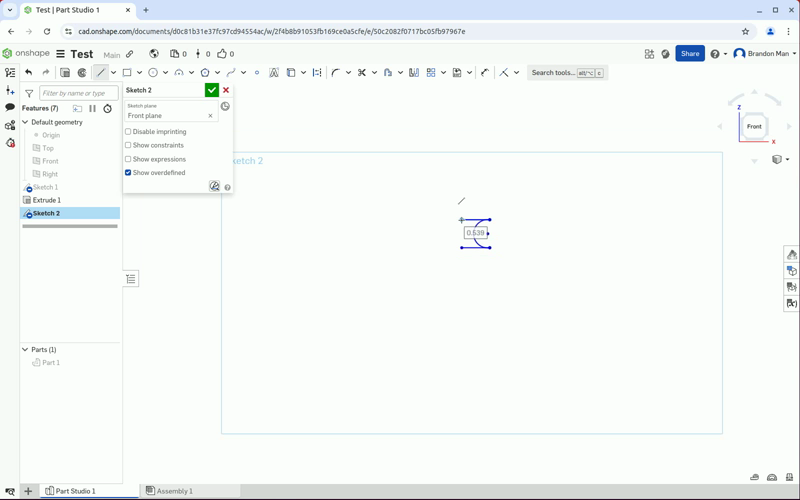
scroll(-6)
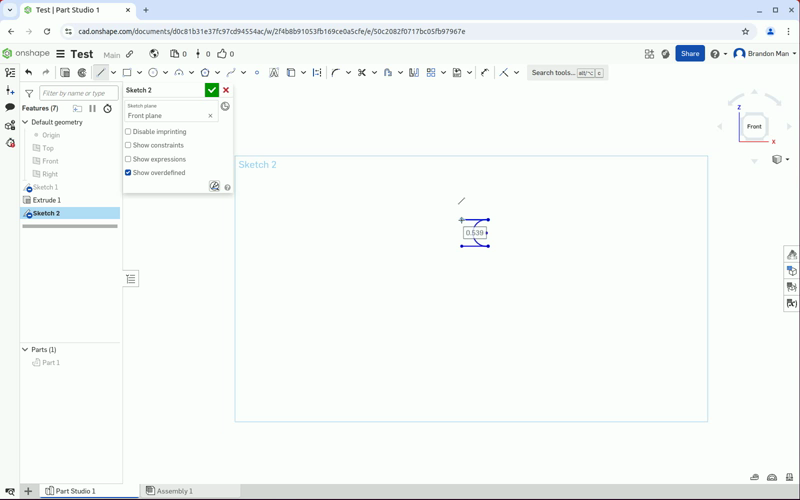
scroll(-6)
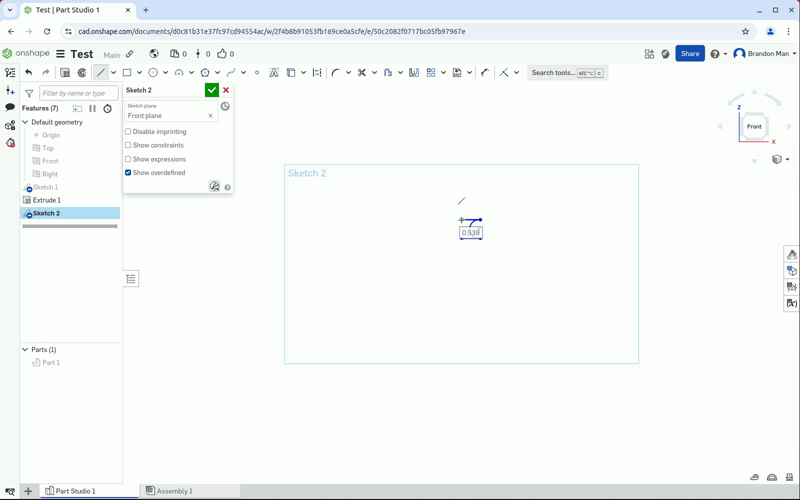
scroll(-6)
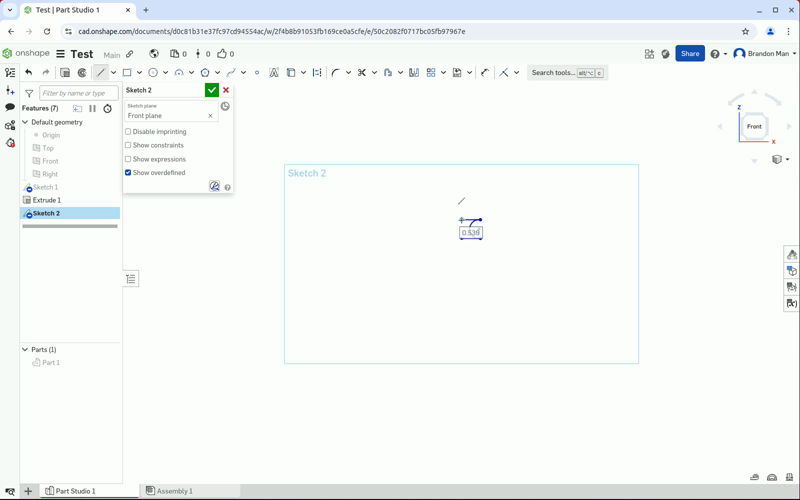
scroll(-6)
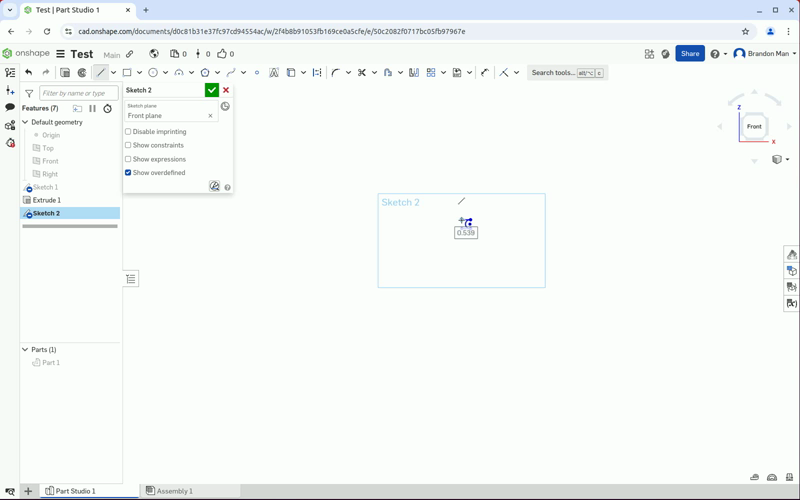
scroll(-6)
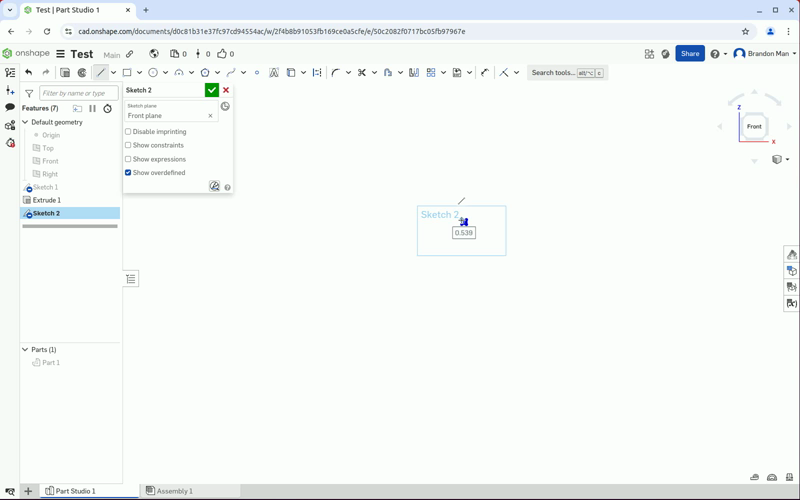
key_up(shift)
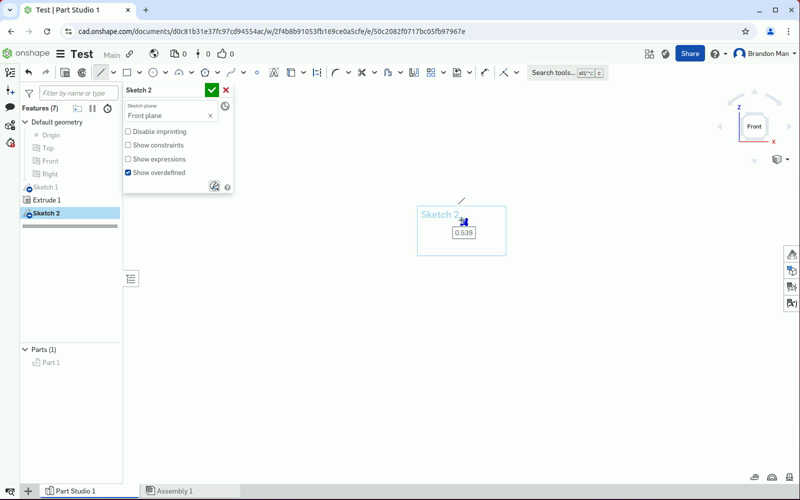
mouse_move(492, 219)
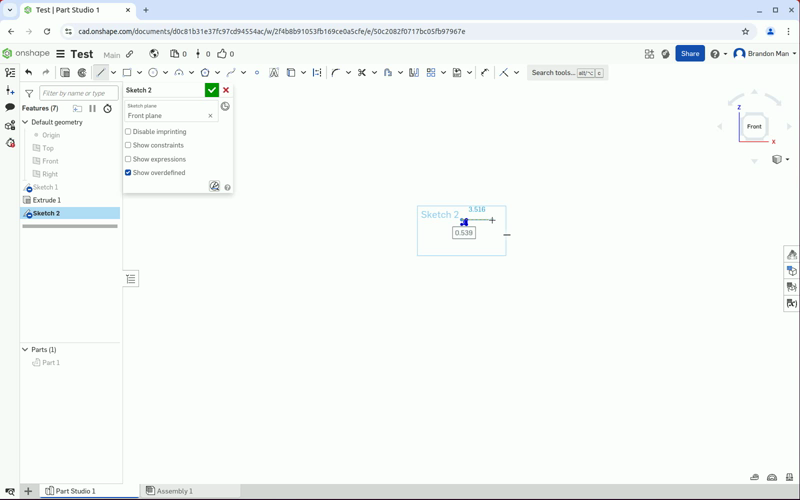
key_down(shift)
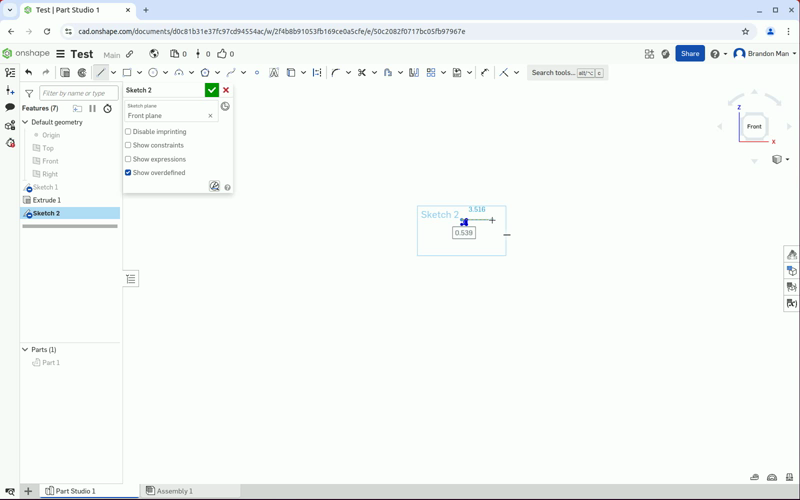
mouse_move(461, 223)
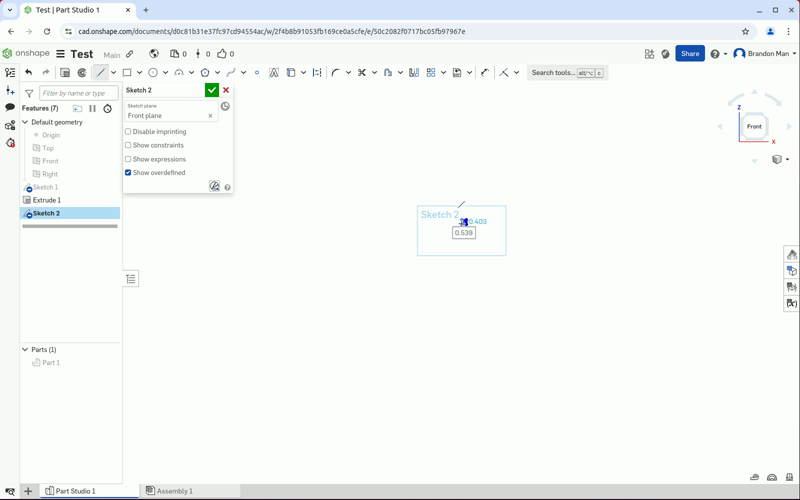
scroll(6)
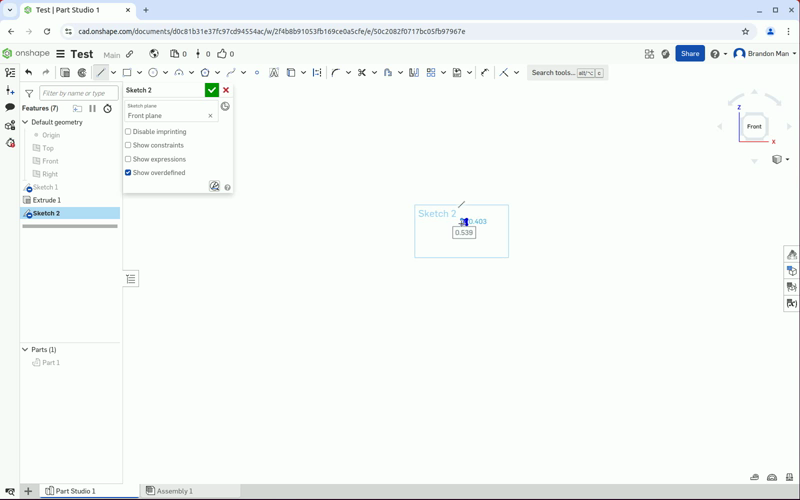
scroll(6)
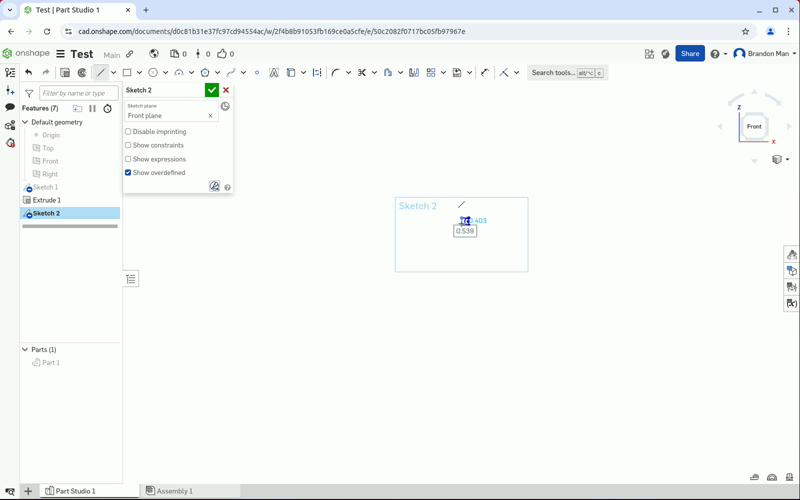
scroll(6)
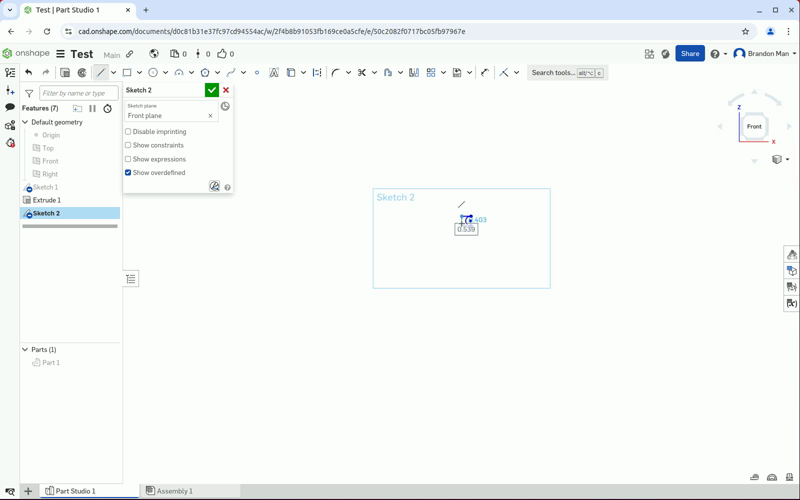
scroll(6)
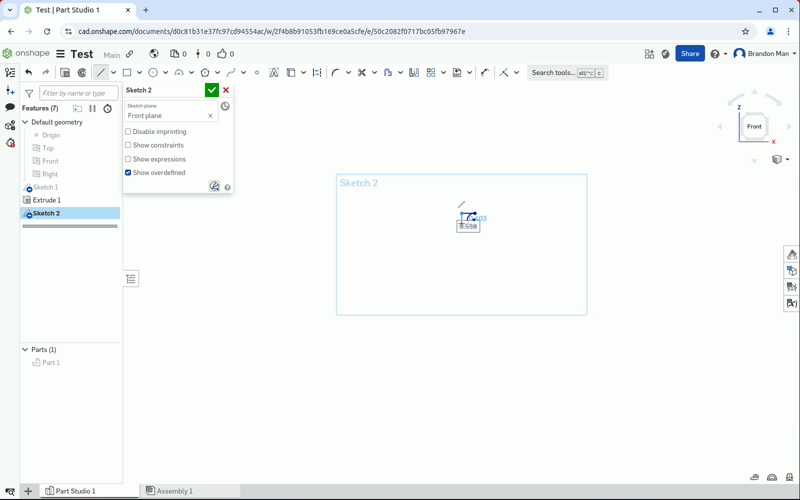
scroll(6)
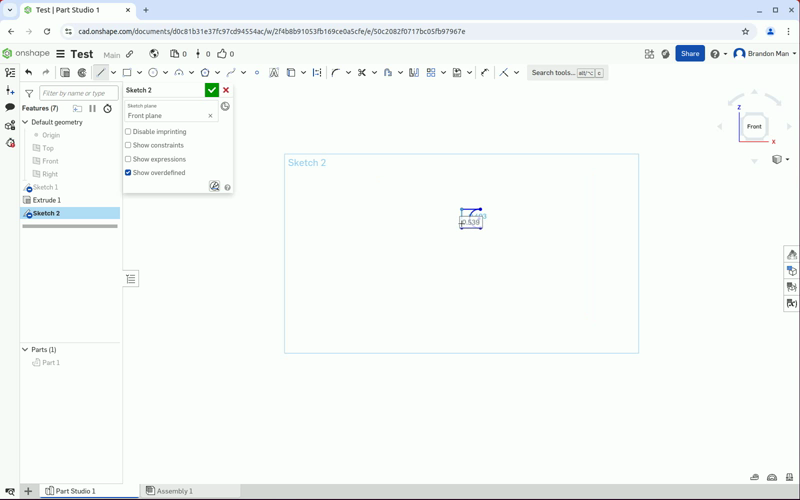
scroll(6)
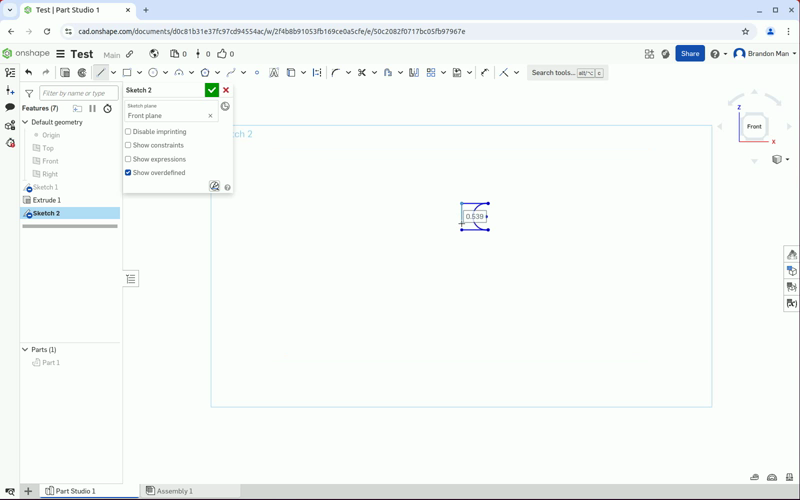
scroll(6)
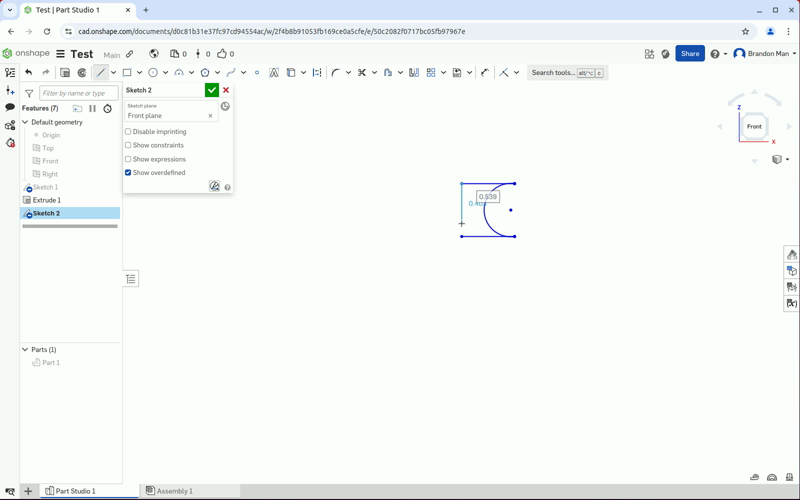
key_up(shift)
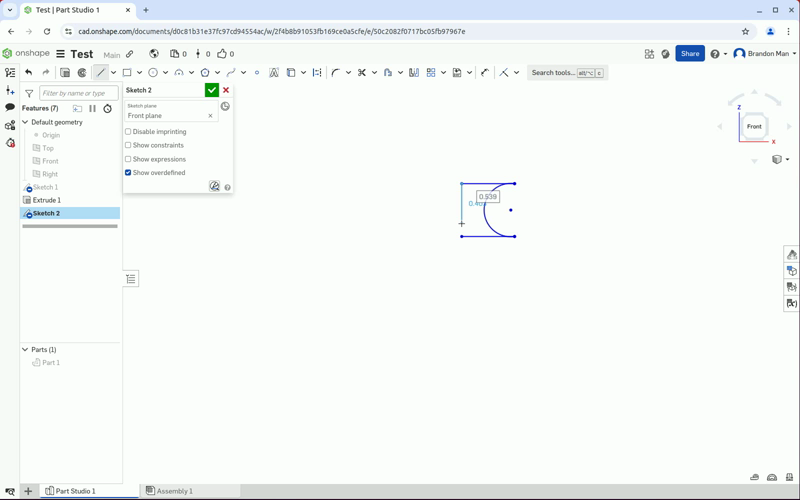
click(461, 223)
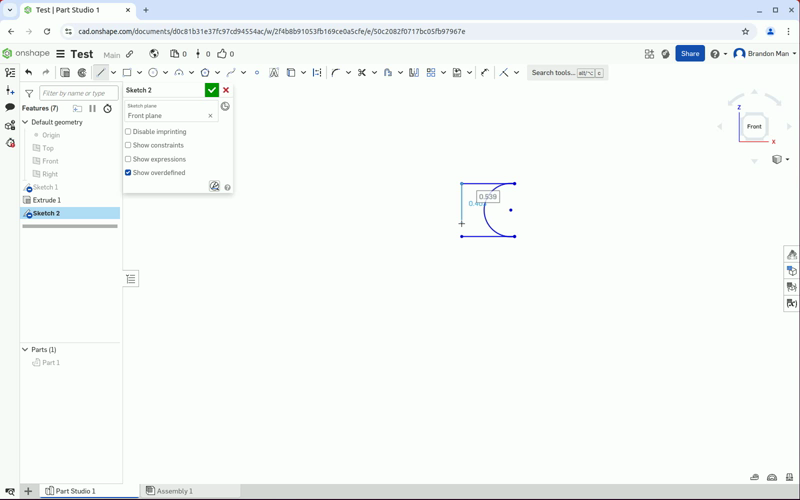
scroll(-6)
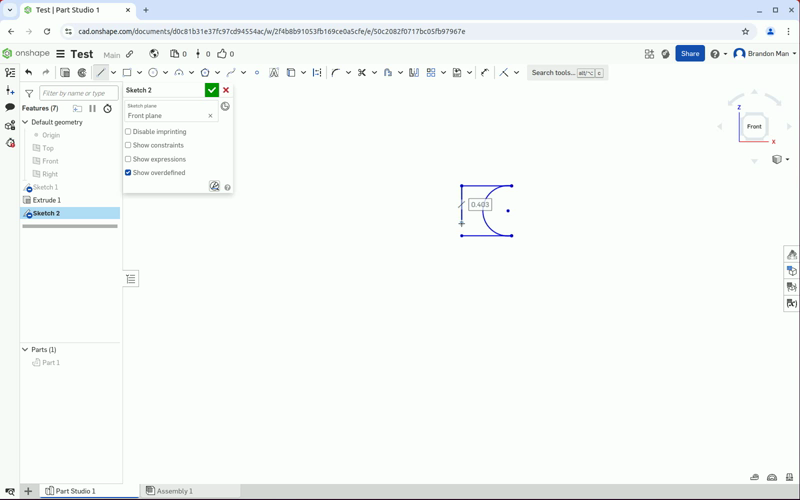
scroll(-6)
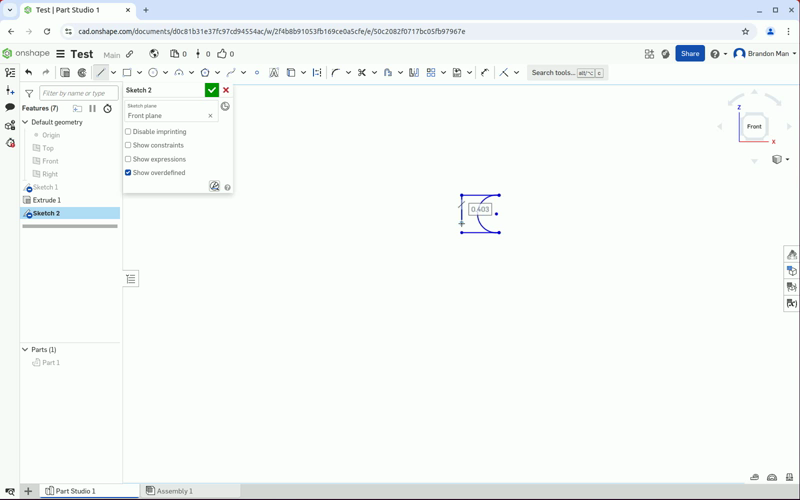
scroll(-6)
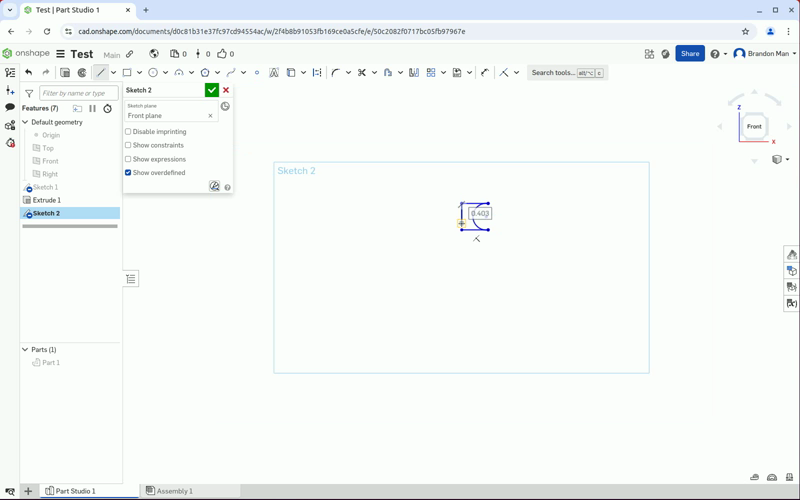
scroll(-6)
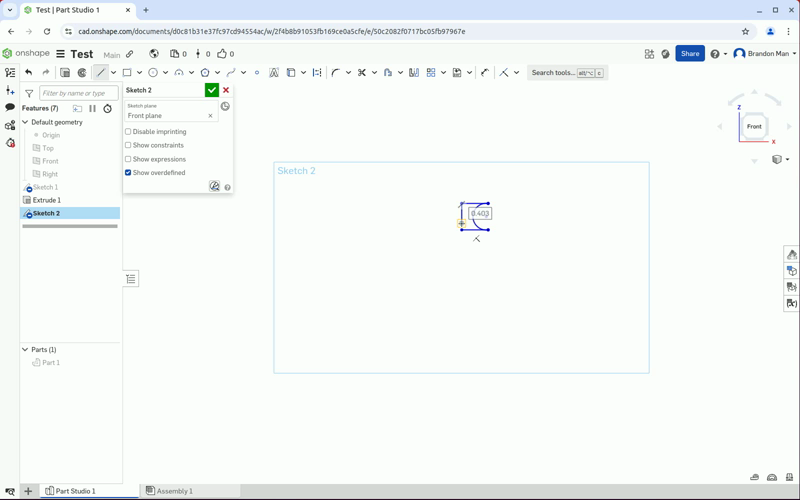
scroll(-6)
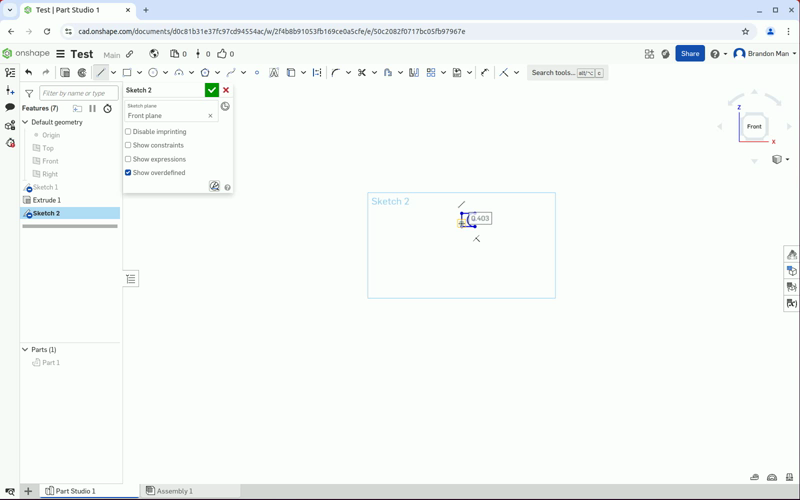
scroll(-6)
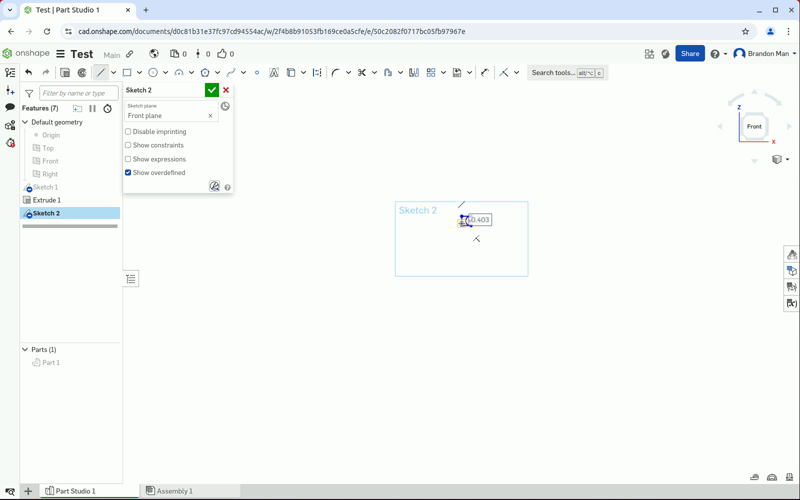
scroll(-6)
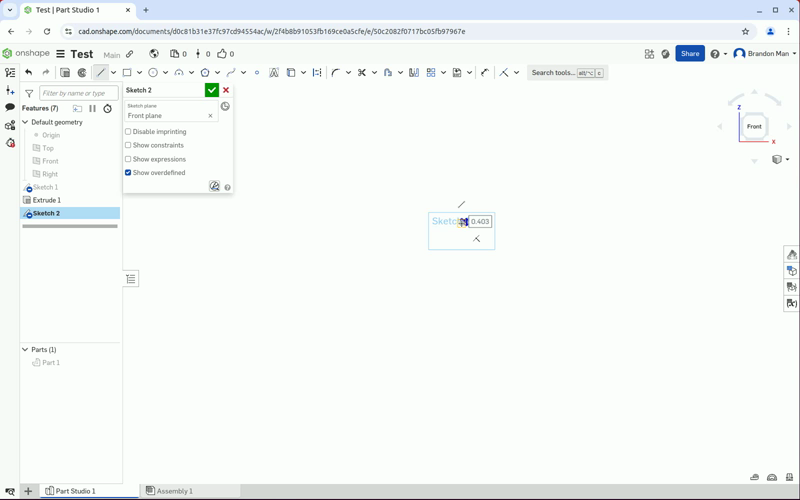
key(esc)
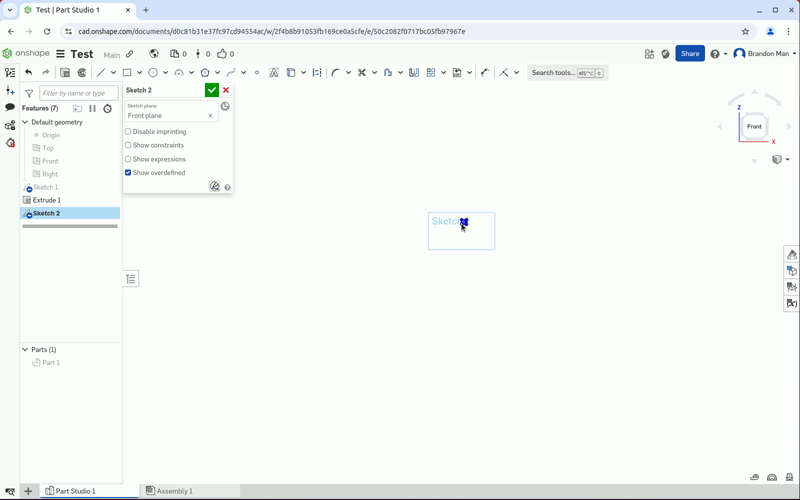
mouse_move(462, 222)
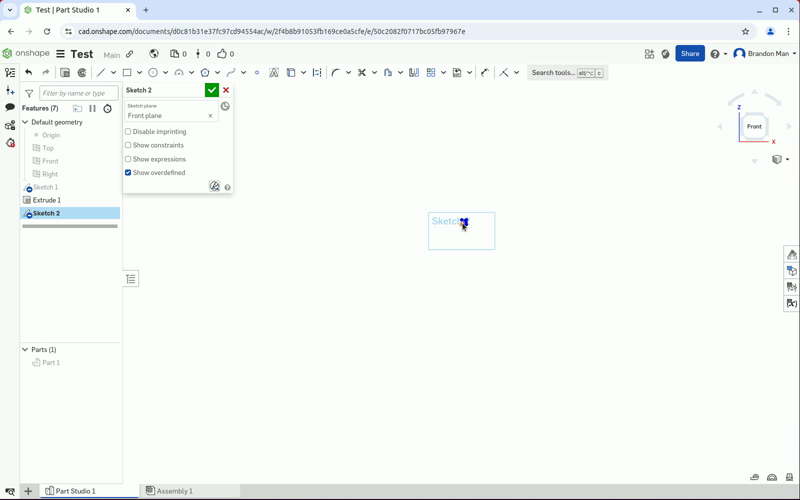
scroll(6)
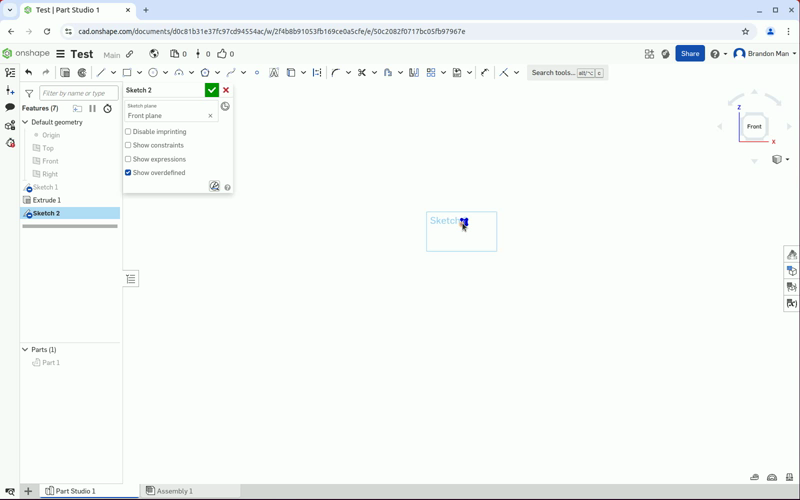
scroll(6)
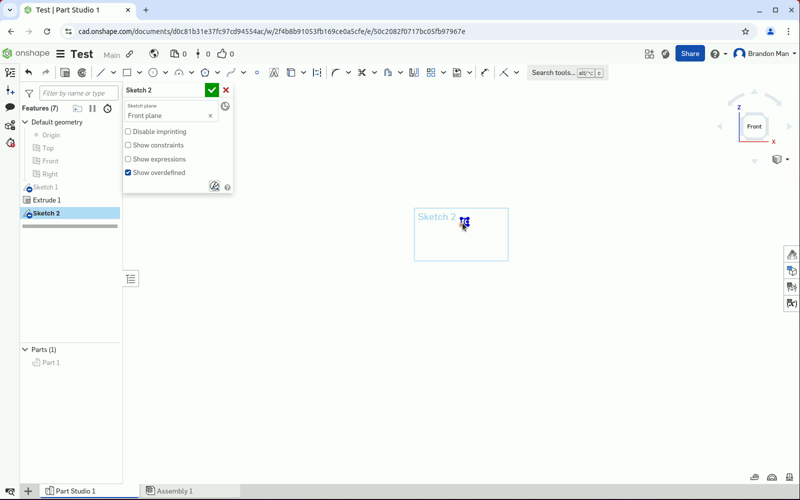
scroll(6)
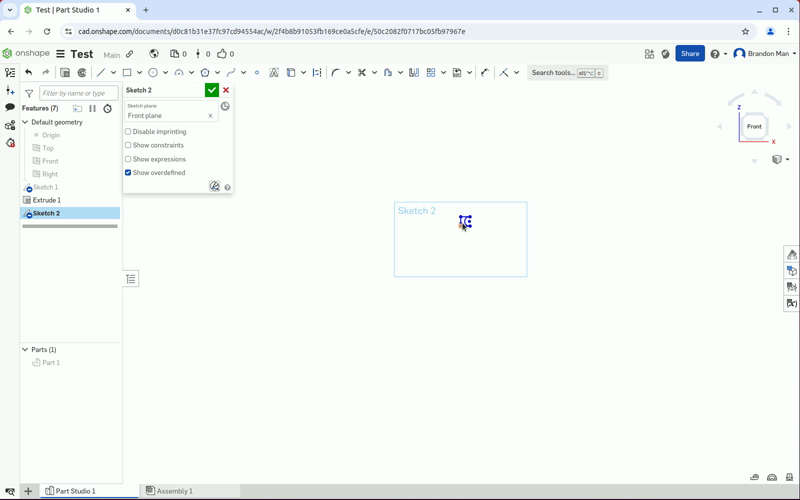
scroll(6)
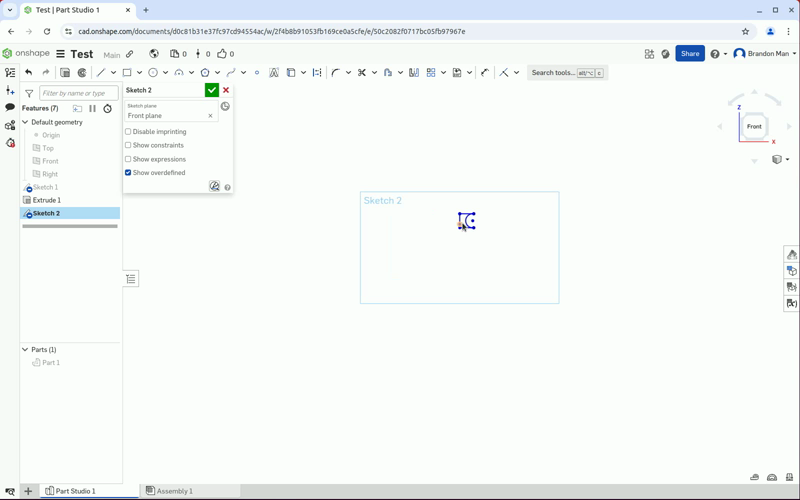
scroll(6)
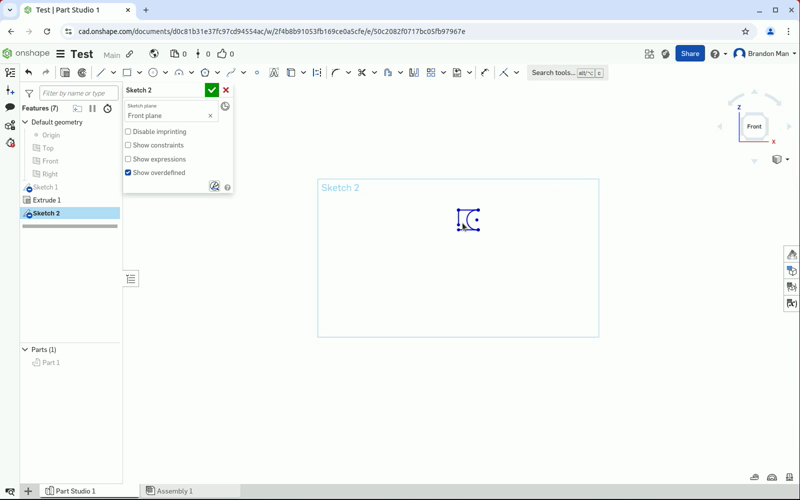
scroll(6)
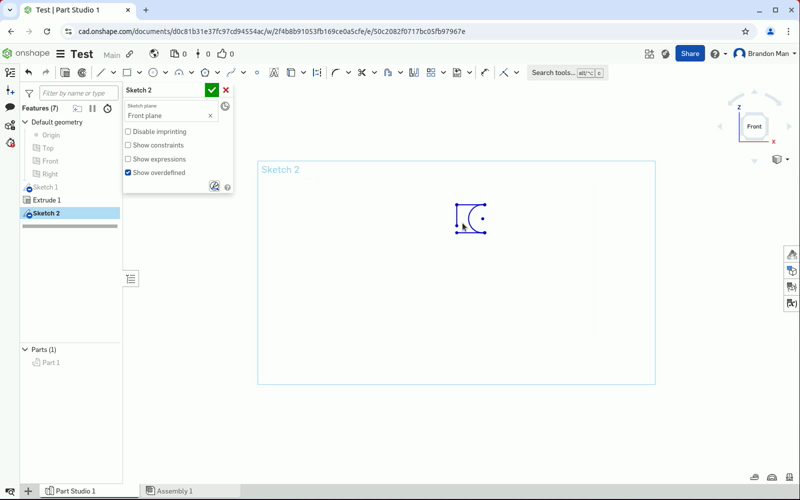
scroll(6)
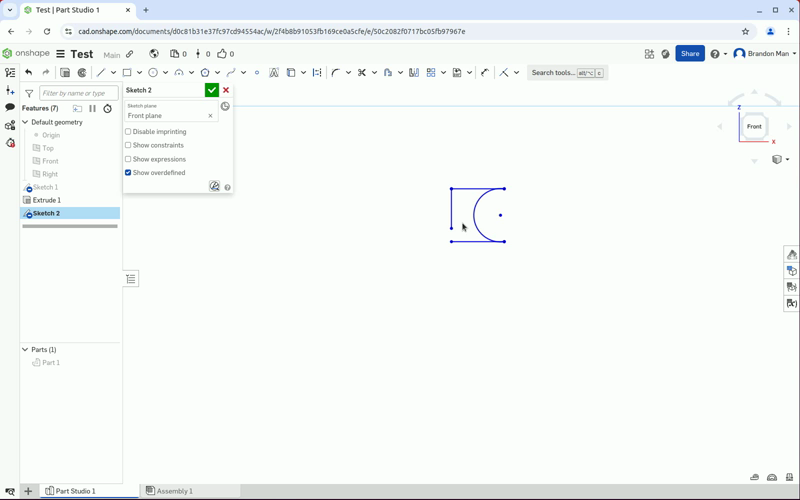
click(462, 222)
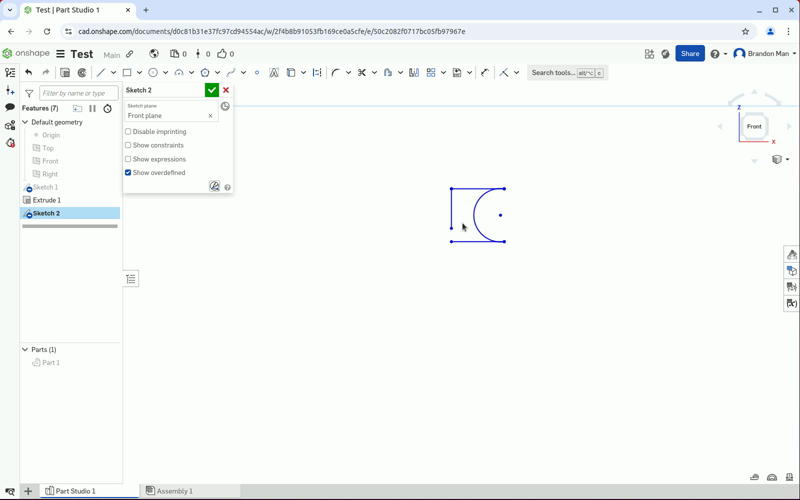
scroll(-6)
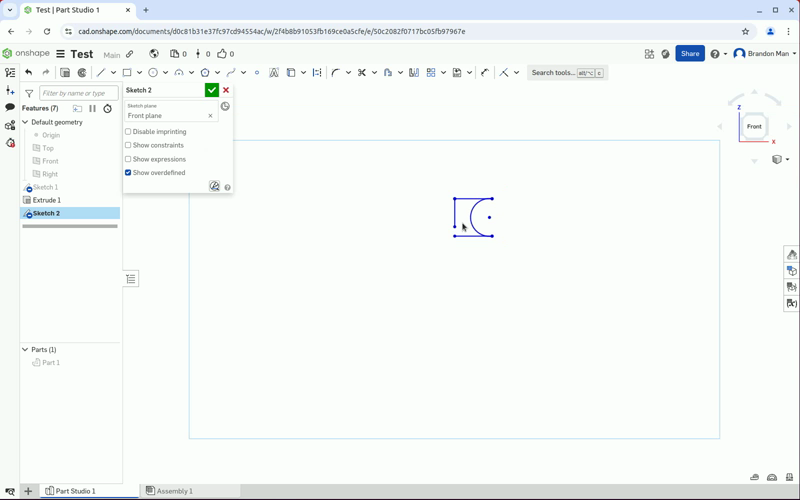
scroll(-6)
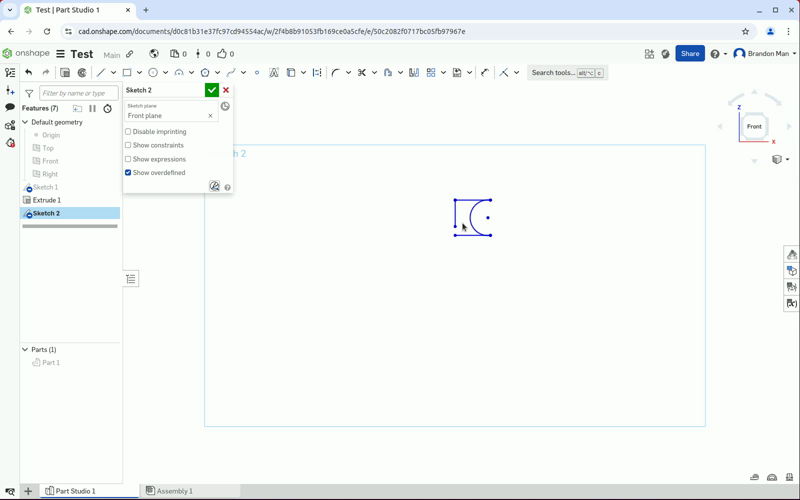
scroll(-6)
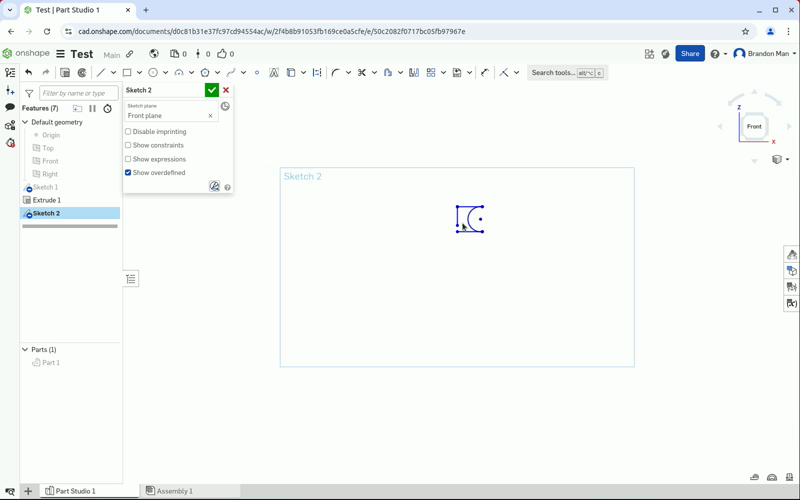
scroll(-6)
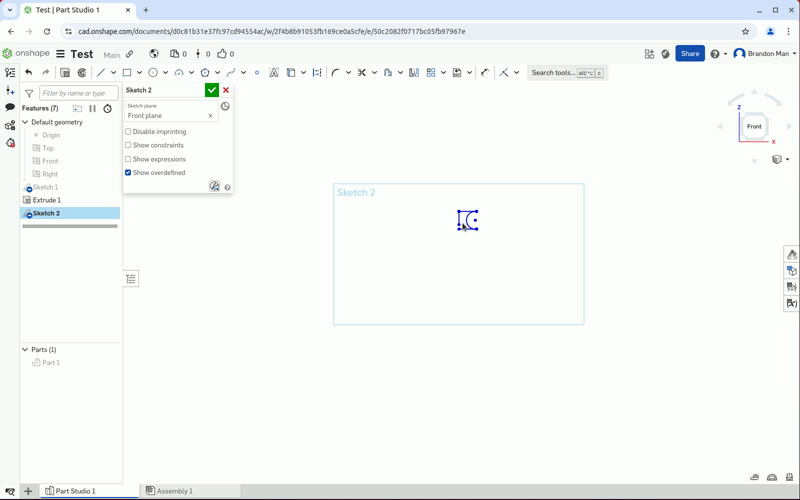
scroll(-6)
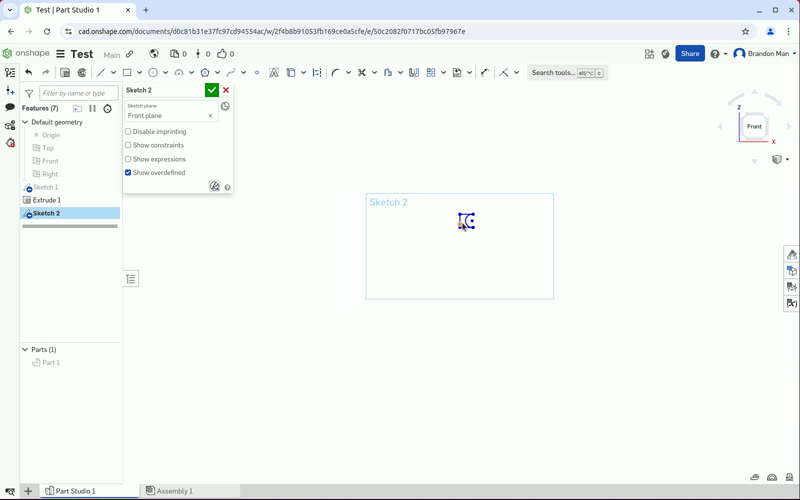
scroll(-6)
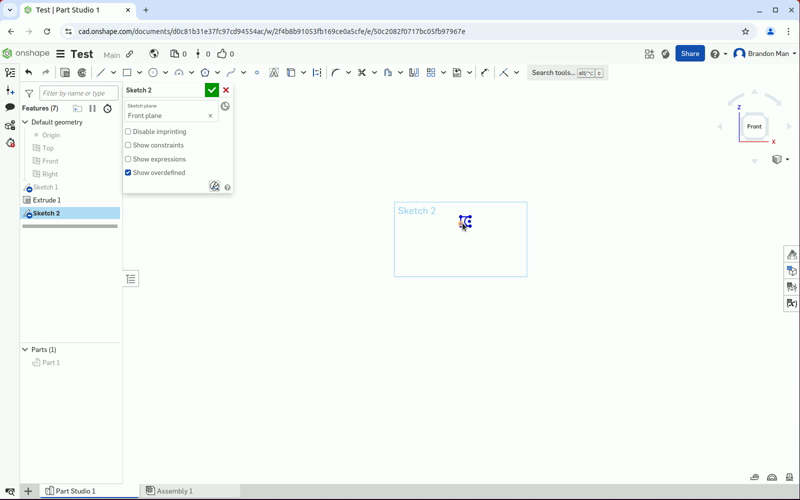
scroll(-6)
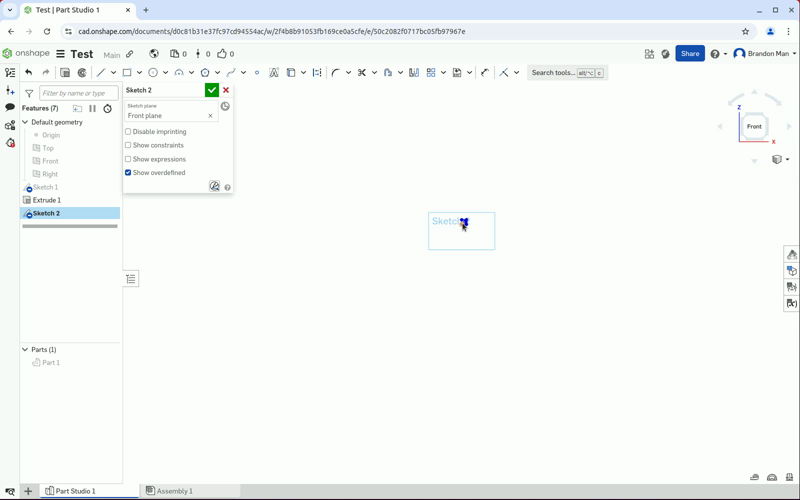
mouse_move(73, 352)
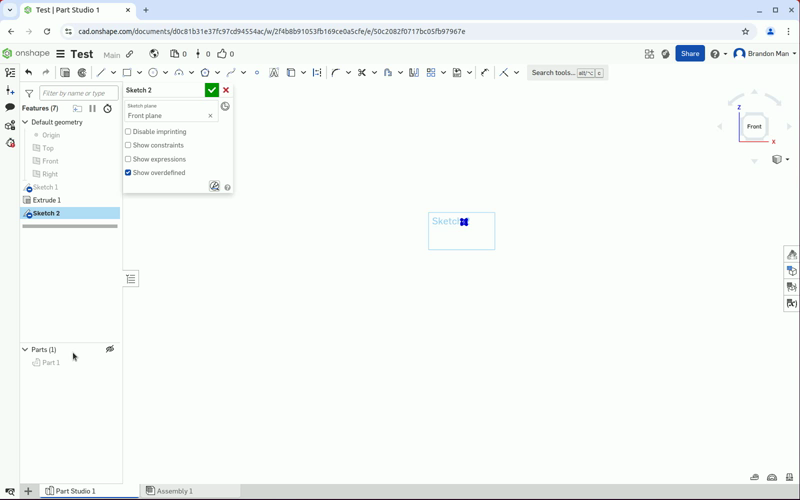
key(shift+y)
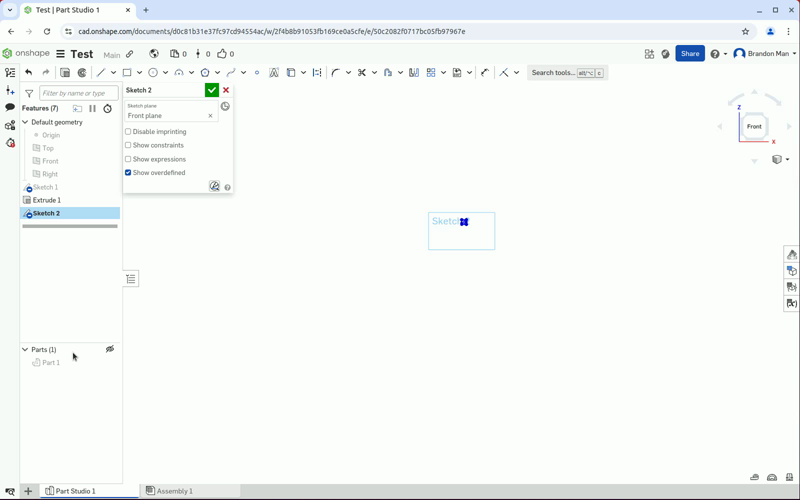
key(shift+e)
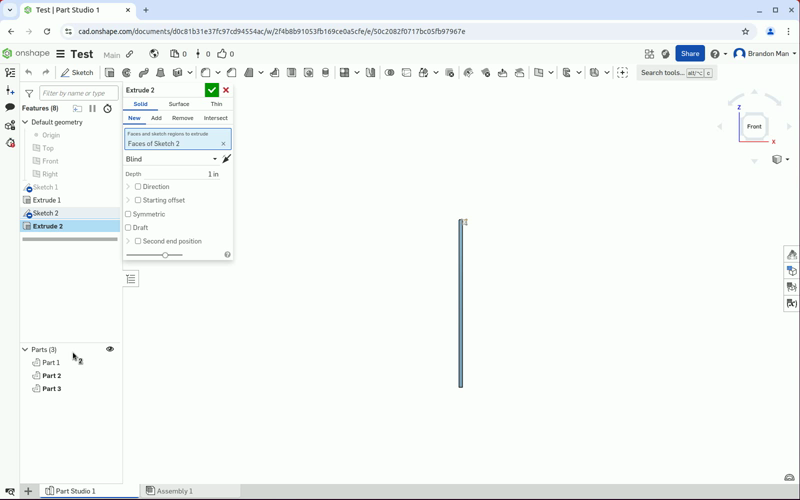
mouse_move(143, 106)
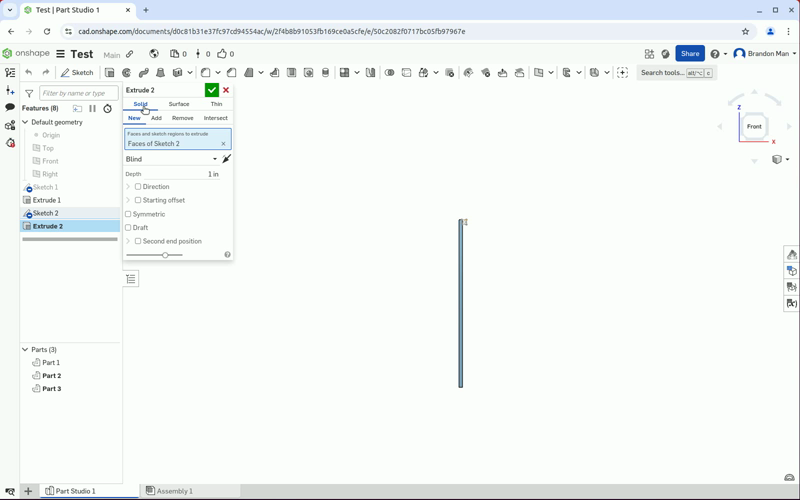
click(143, 106)
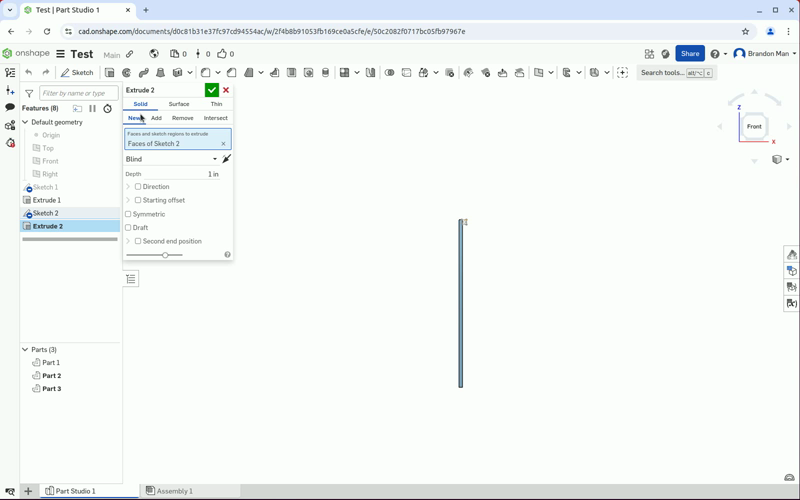
mouse_move(137, 120)
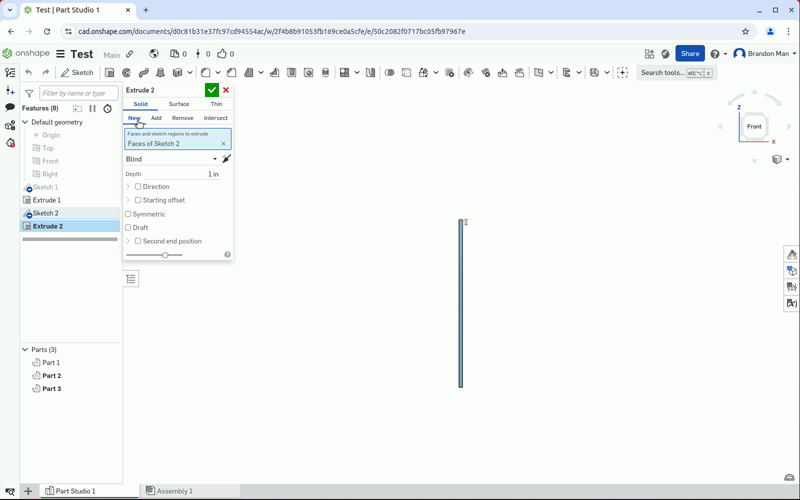
click(137, 120)
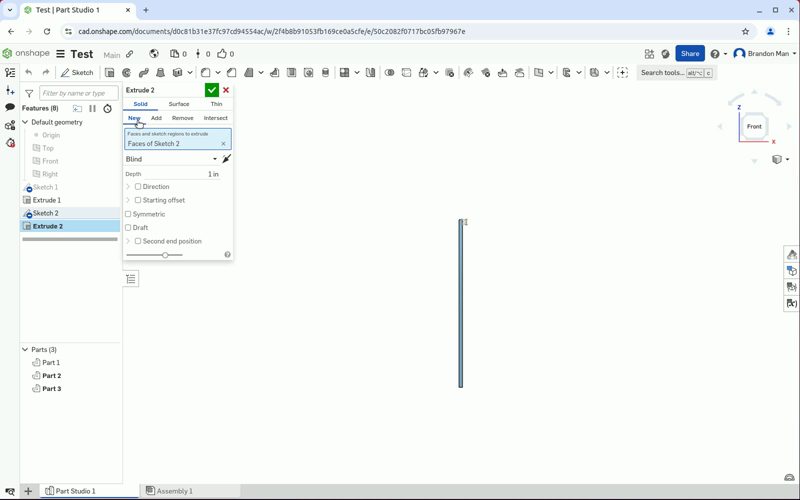
key(tab, 4)
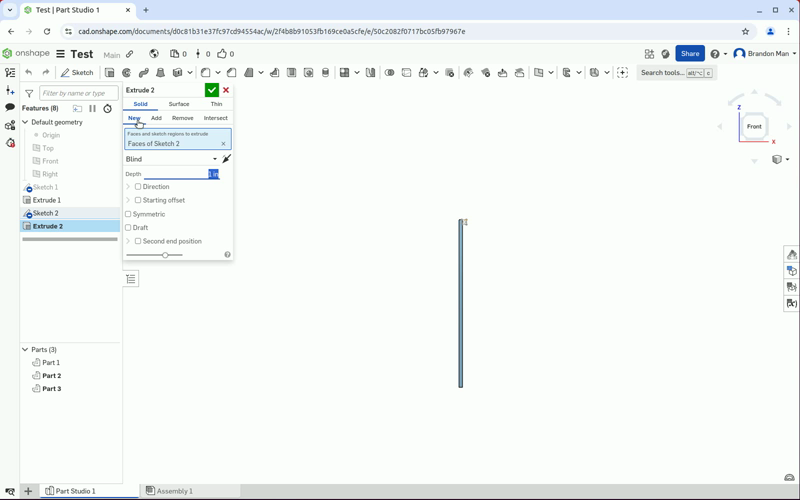
text(0.241)
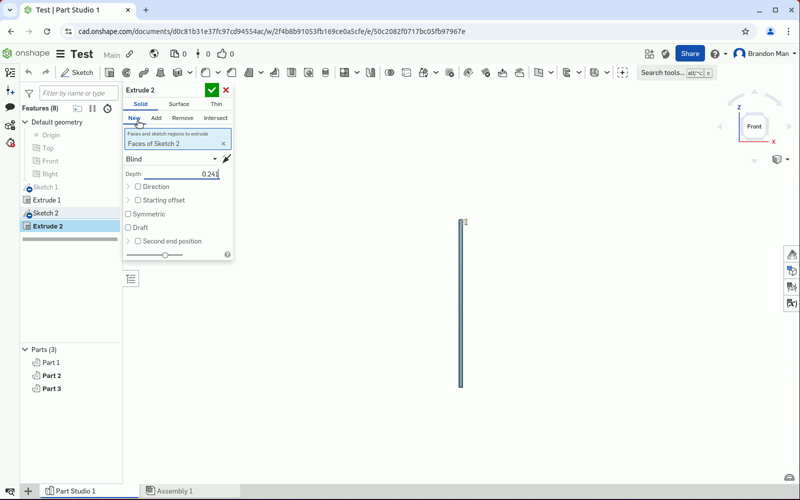
key(enter)
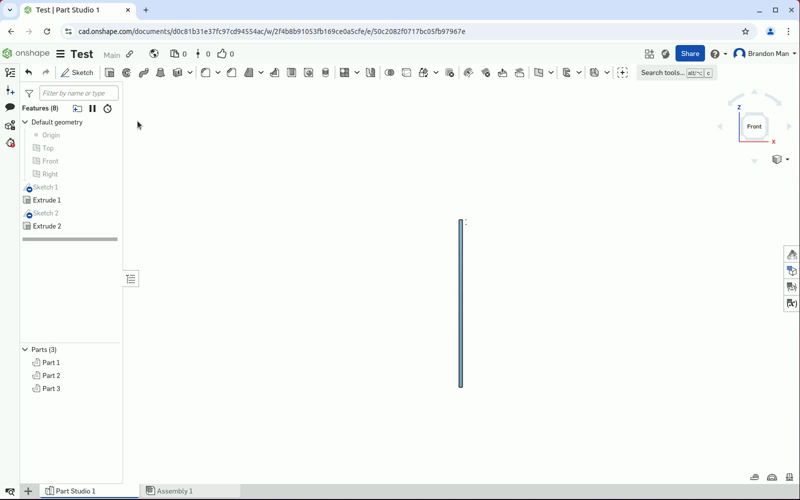
key(shift+h)
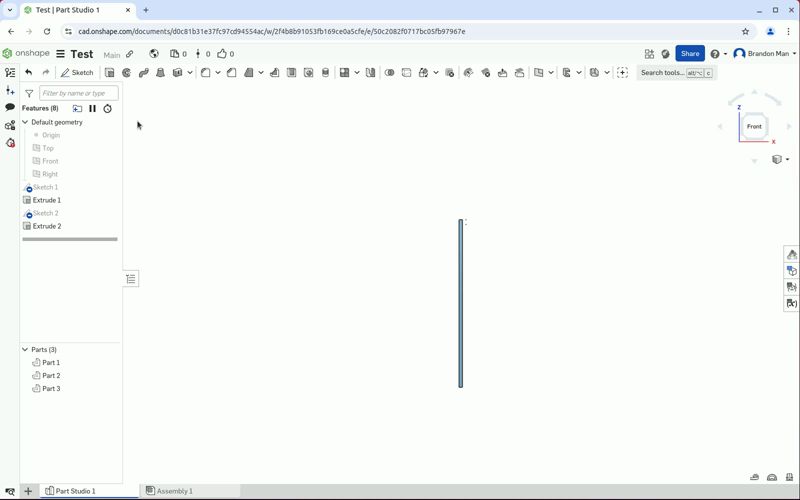
key(shift+h)
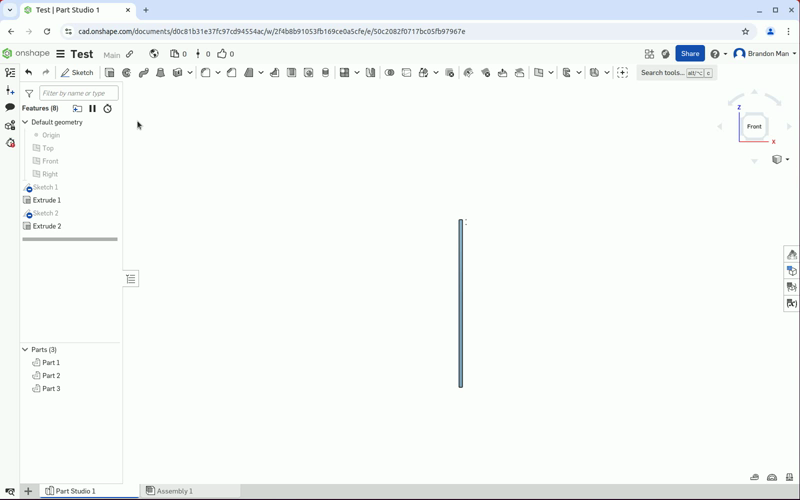
mouse_move(73, 189)
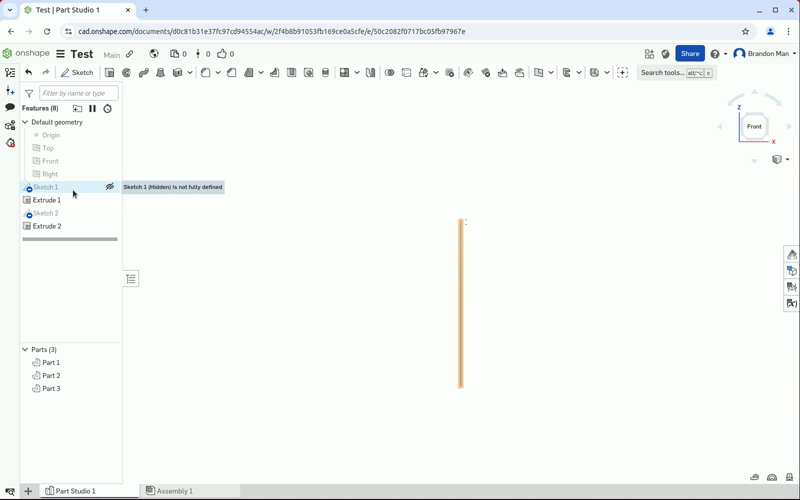
click(73, 189)
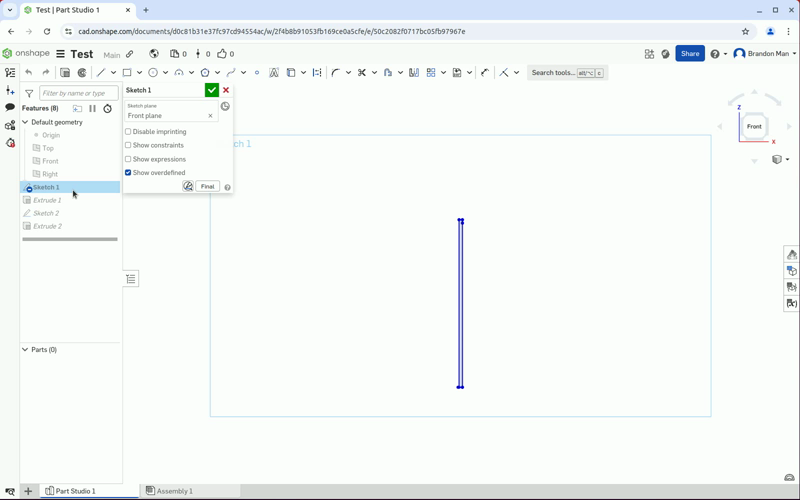
mouse_move(229, 92)
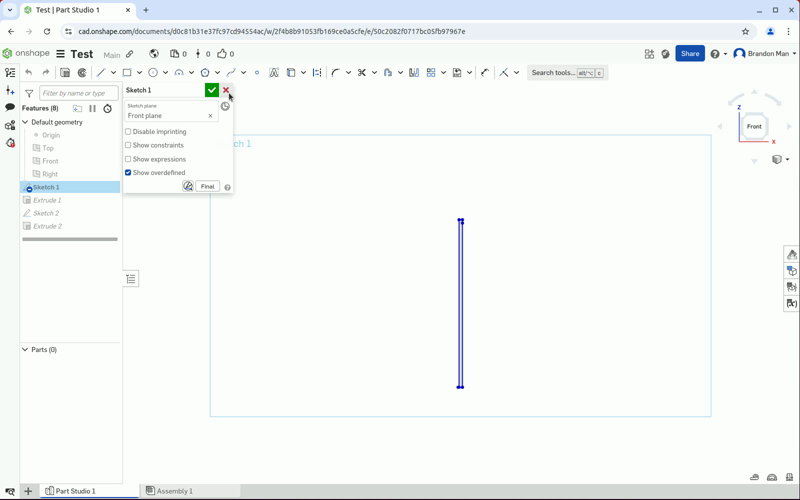
click(229, 92)
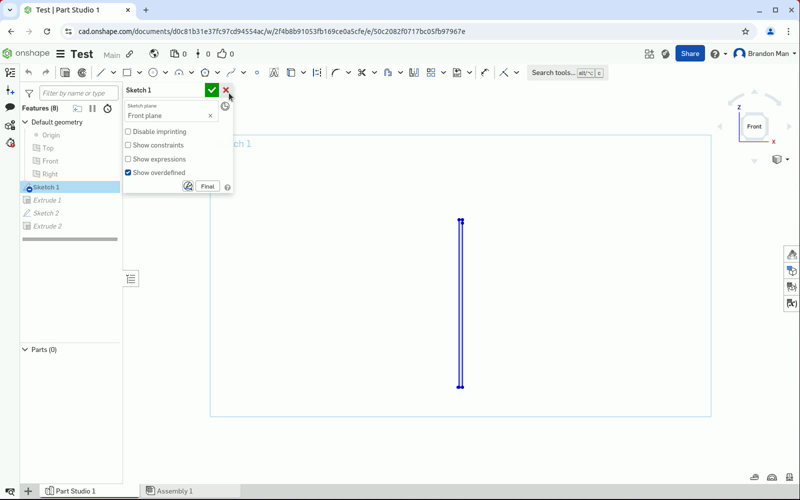
key(shift+s)
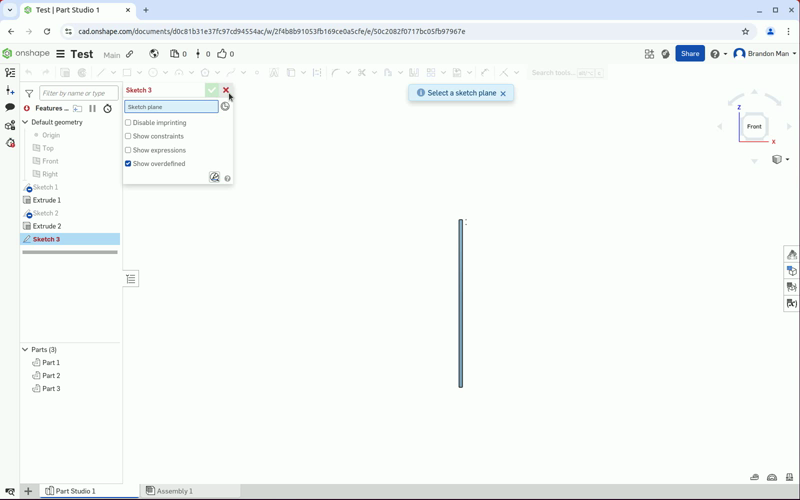
mouse_move(73, 163)
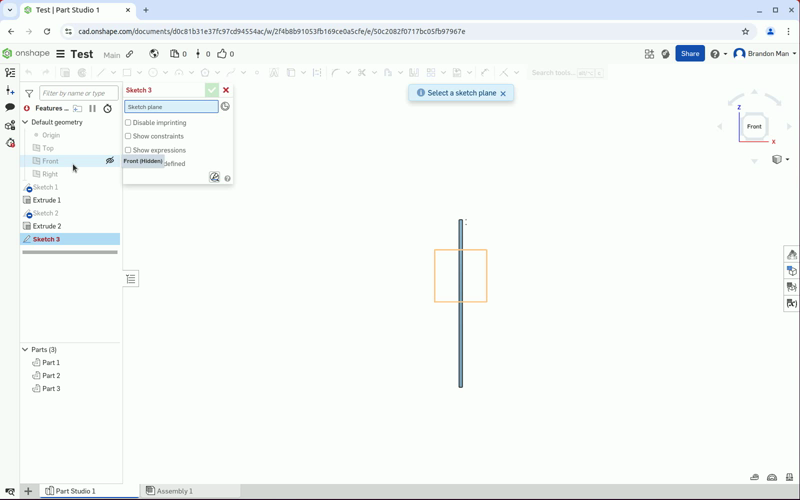
click(73, 163)
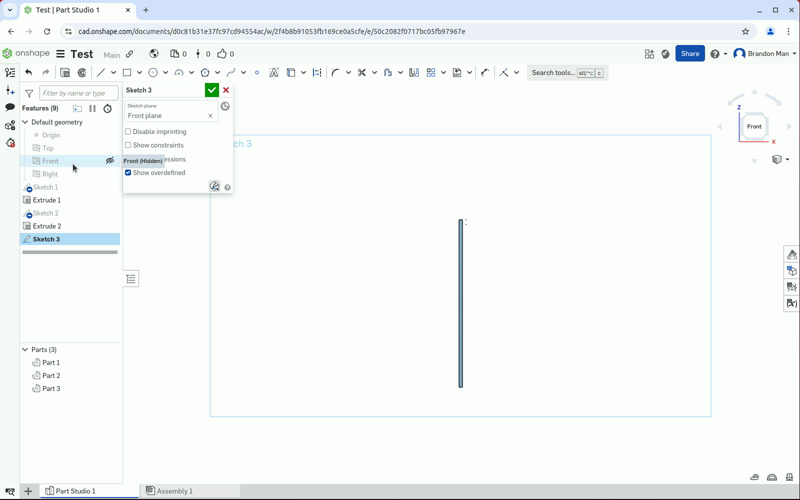
mouse_move(73, 352)
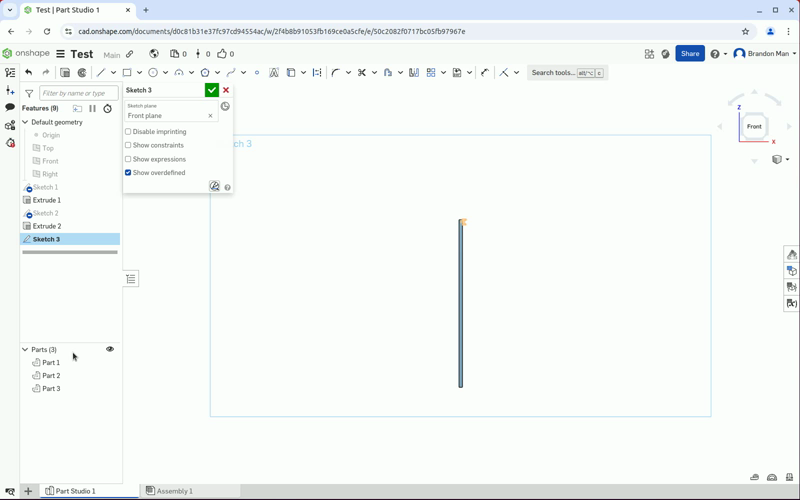
key(y)
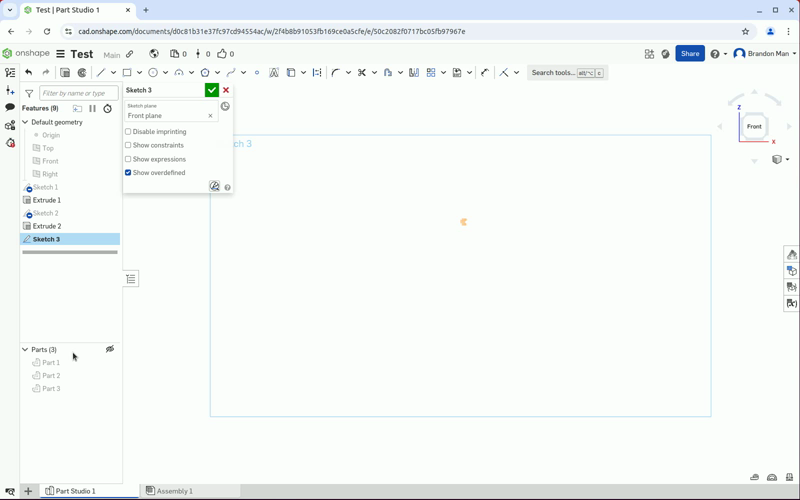
key(c)
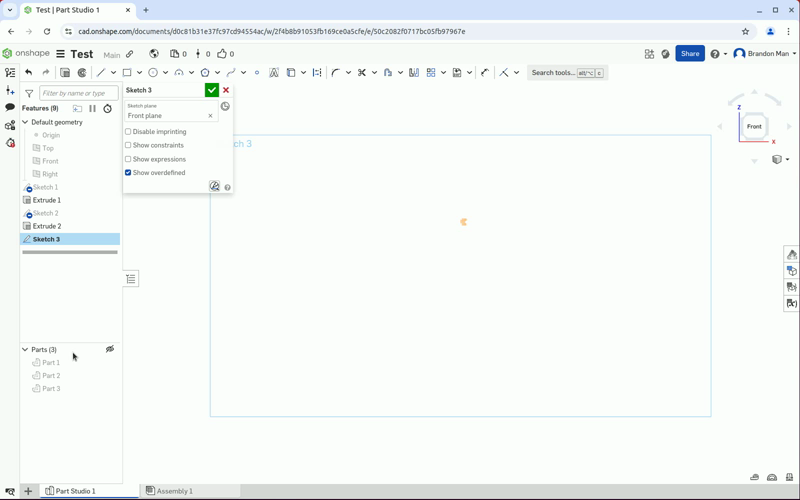
key_down(shift)
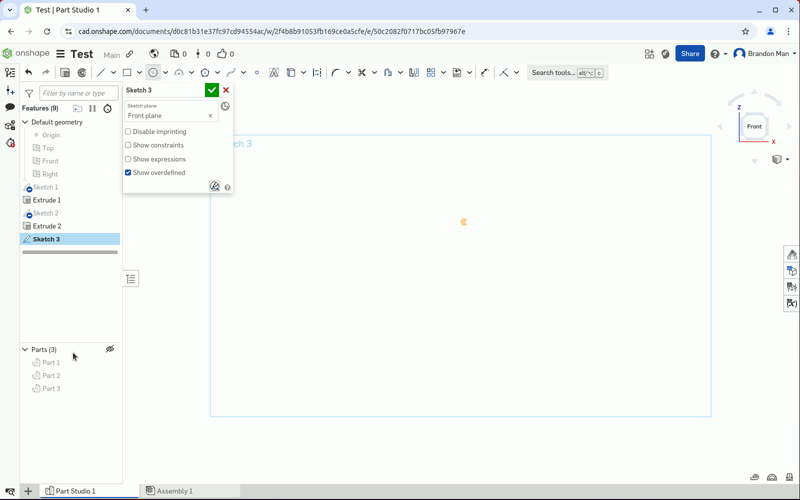
mouse_move(464, 222)
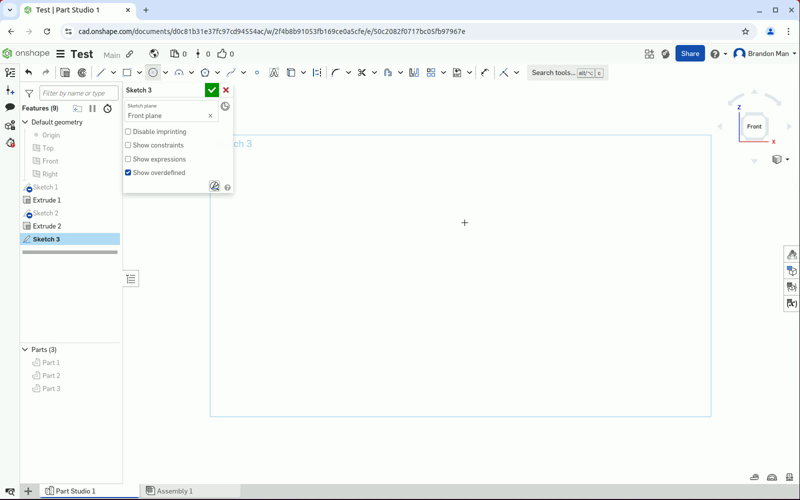
click(464, 222)
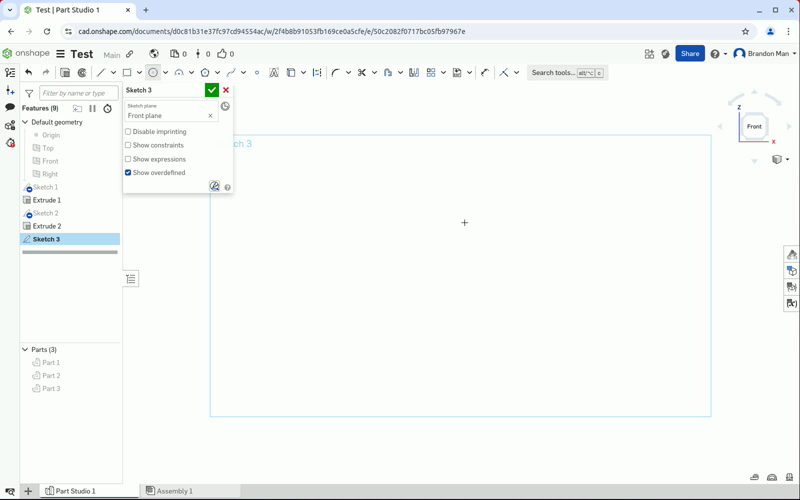
key_up(shift)
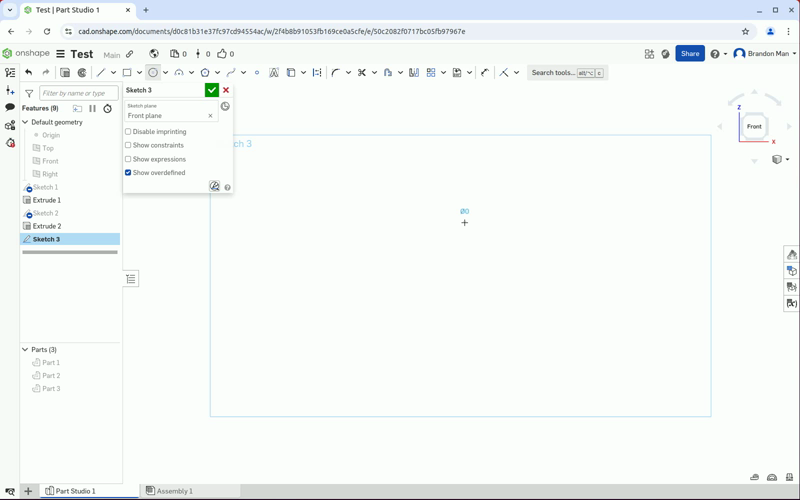
mouse_move(466, 222)
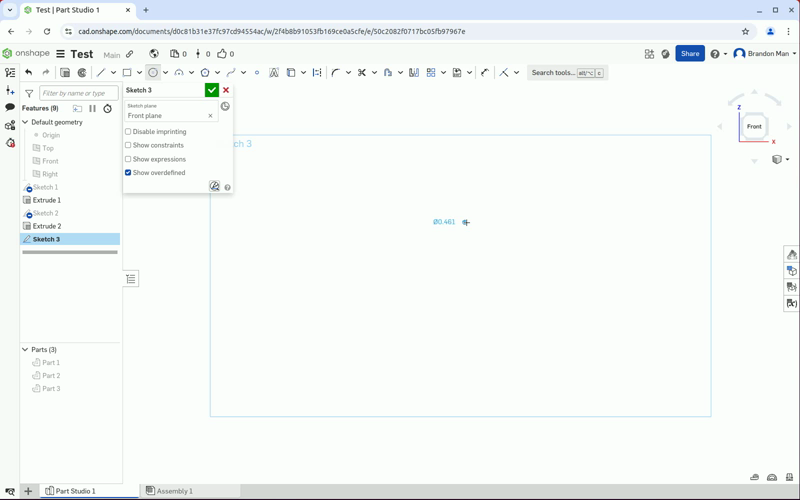
scroll(6)
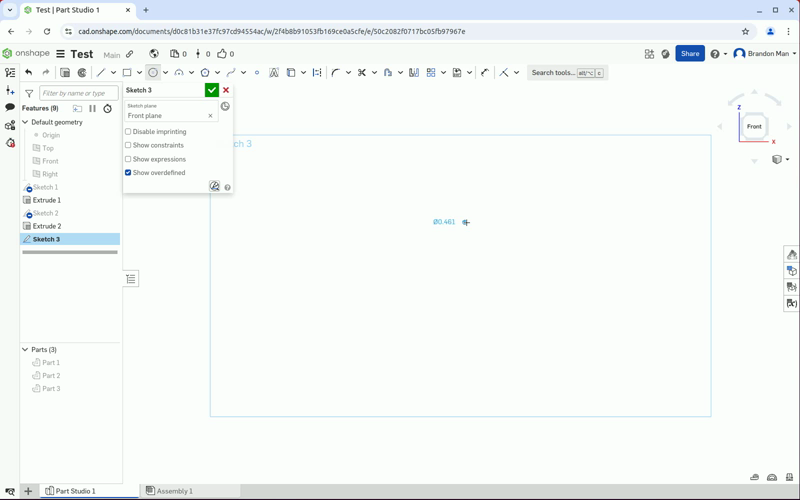
scroll(6)
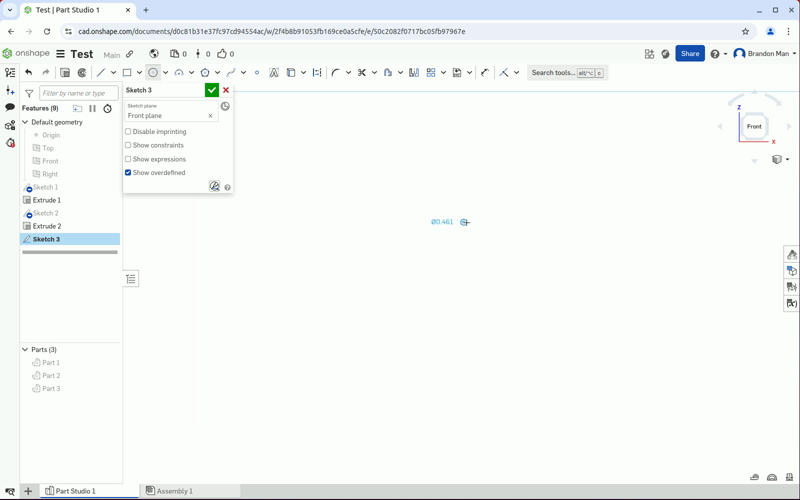
scroll(6)
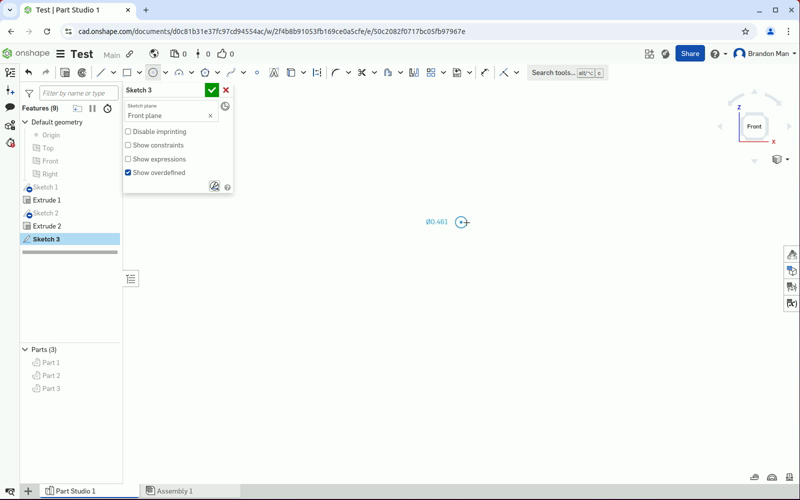
scroll(6)
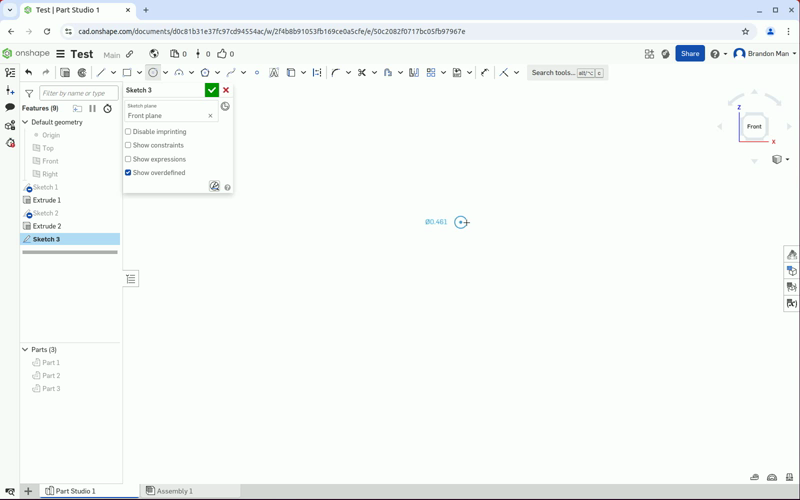
scroll(6)
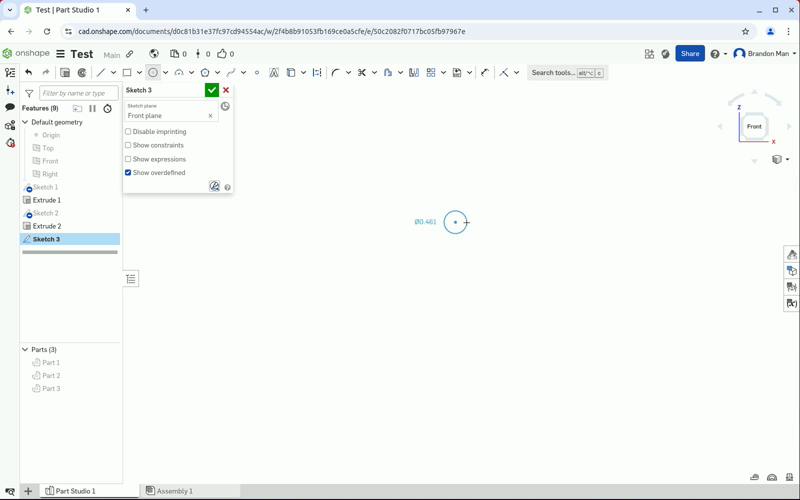
scroll(6)
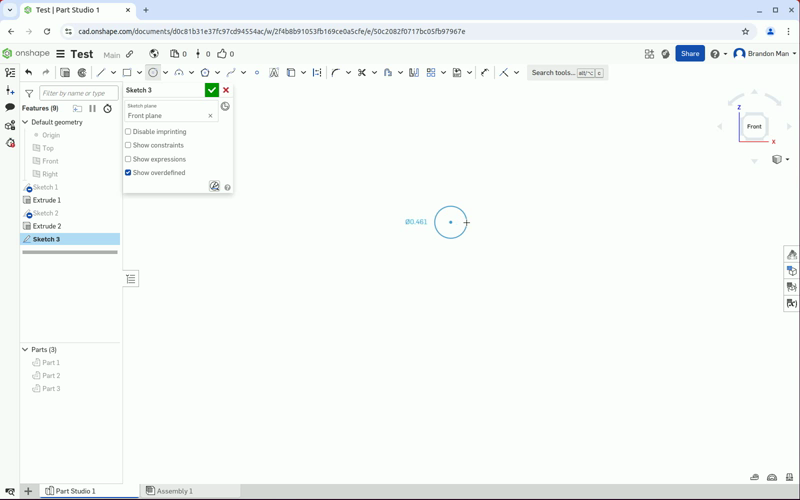
scroll(6)
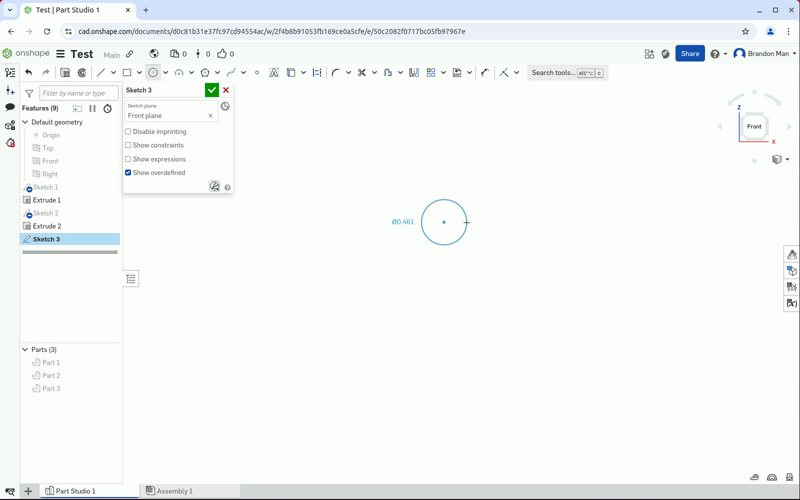
click(466, 222)
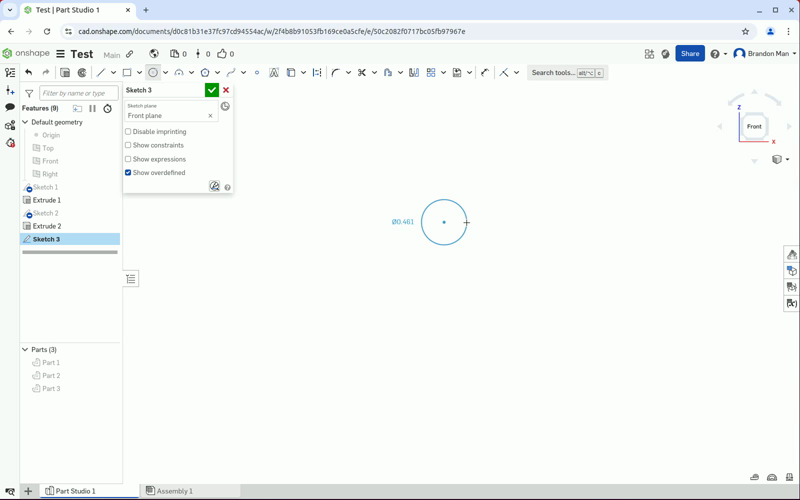
scroll(-6)
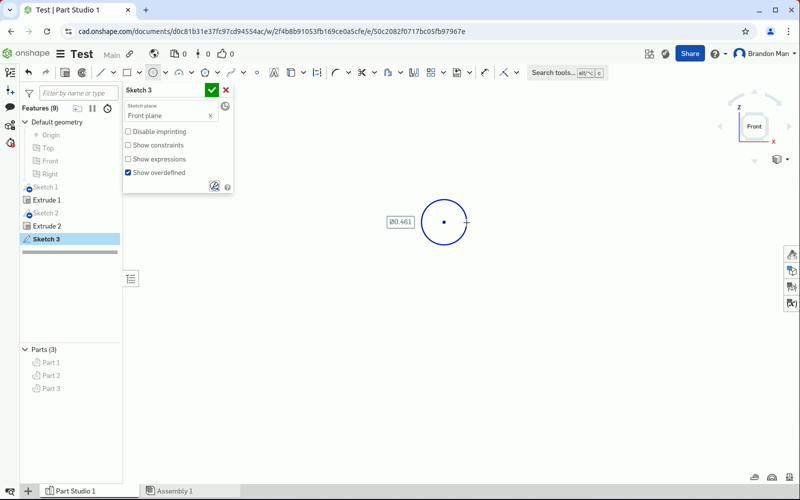
scroll(-6)
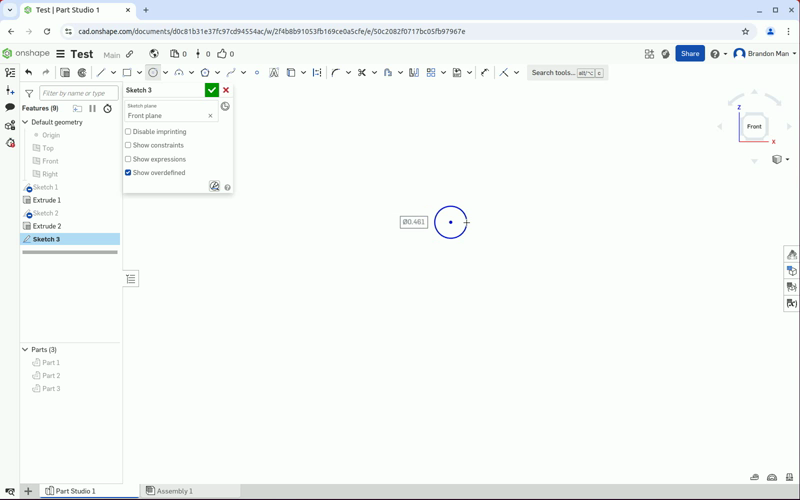
scroll(-6)
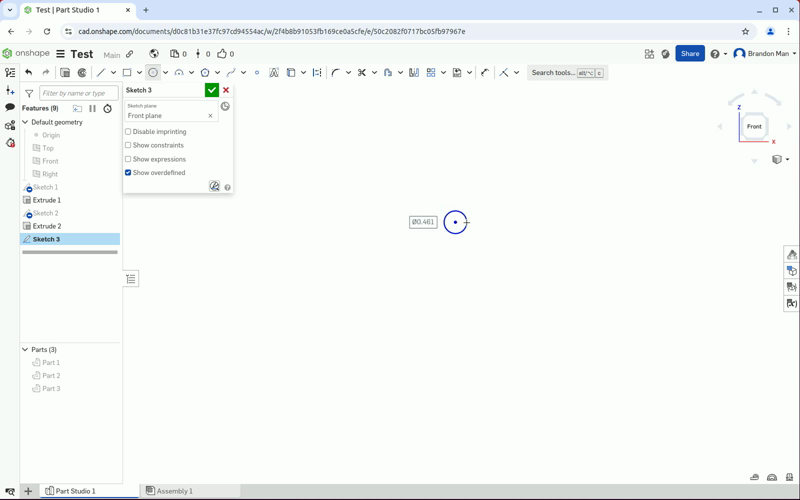
scroll(-6)
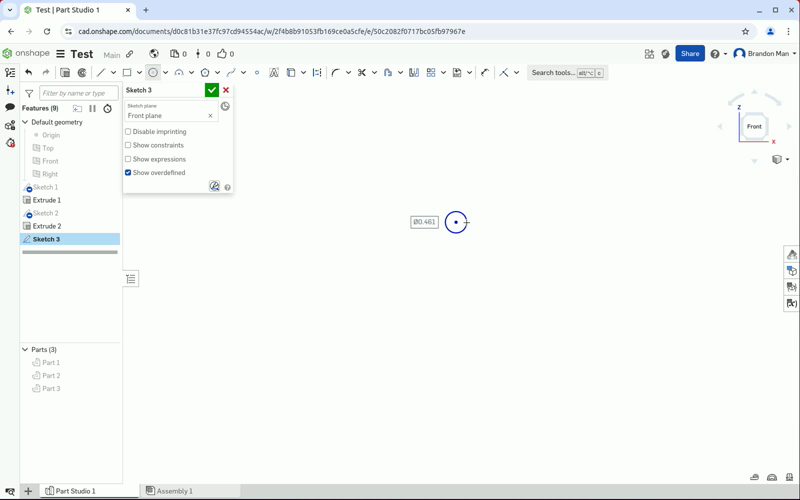
scroll(-6)
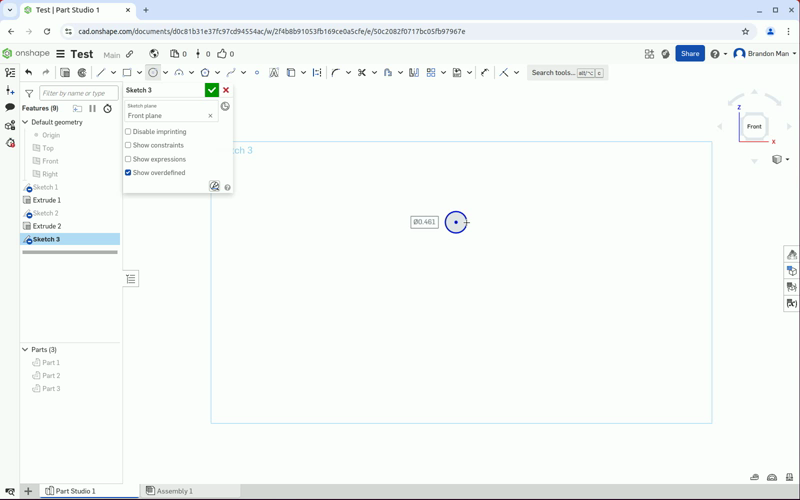
scroll(-6)
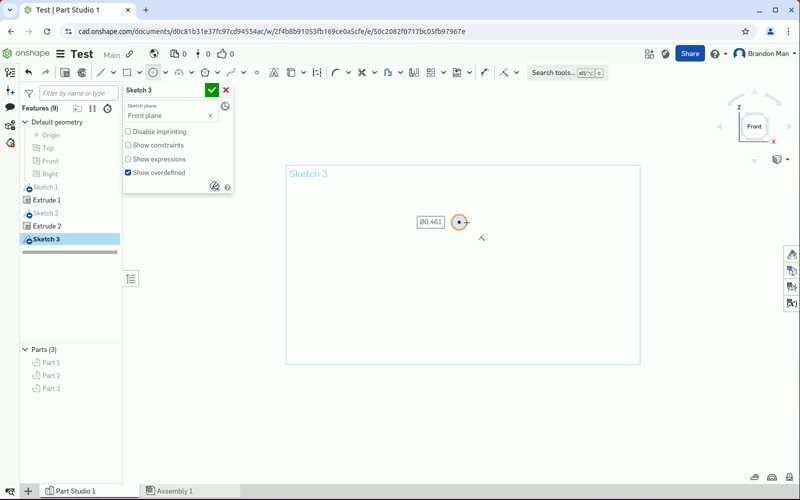
scroll(-6)
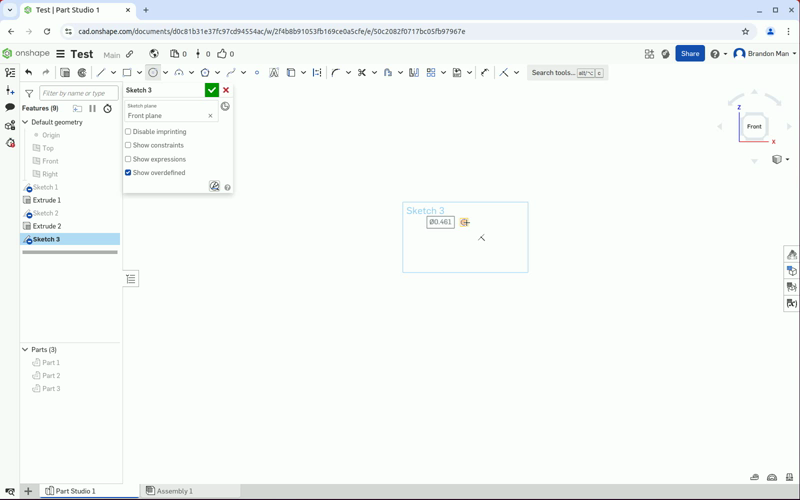
key(esc)
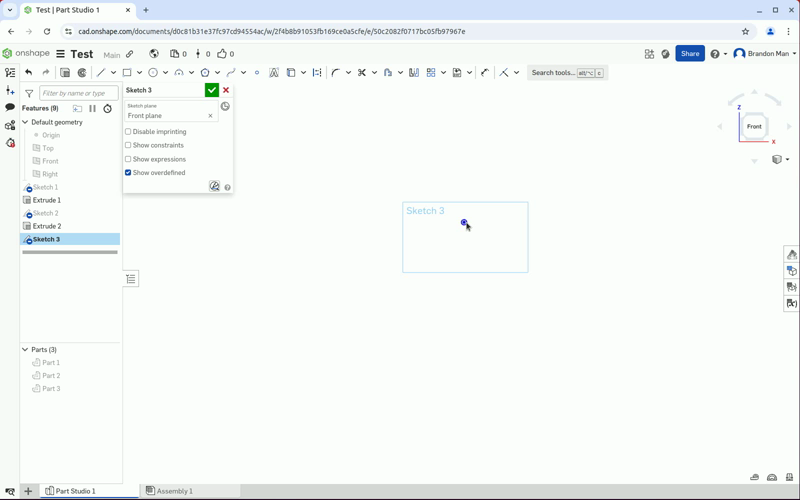
key(c)
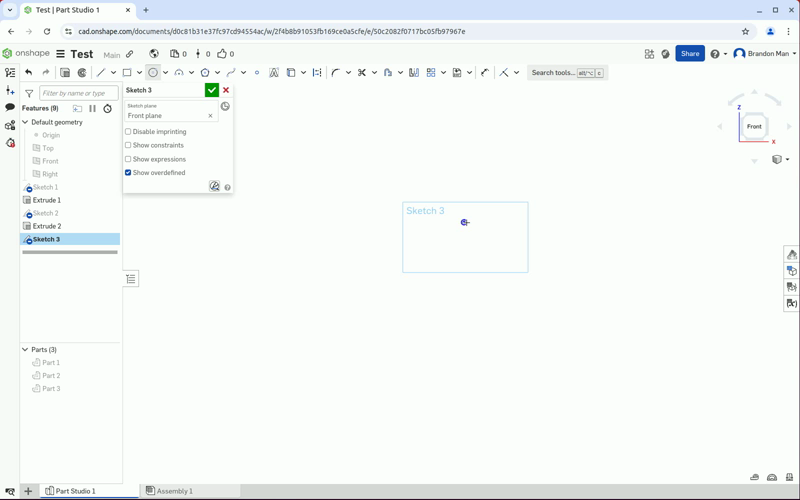
key_down(shift)
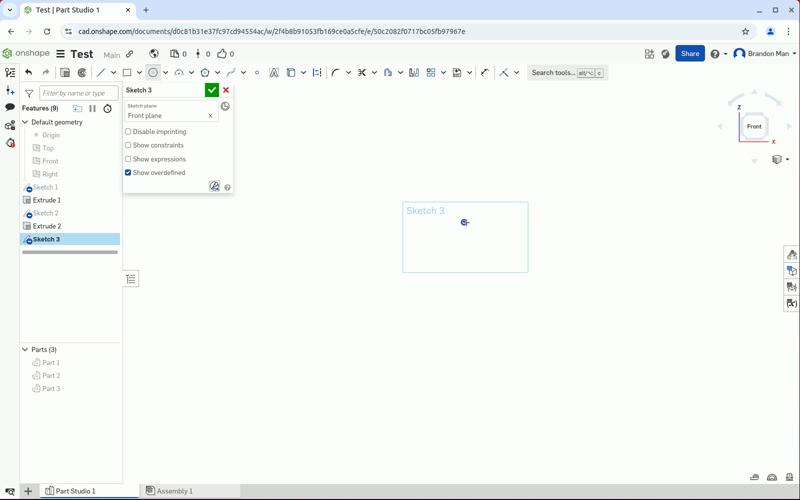
mouse_move(464, 222)
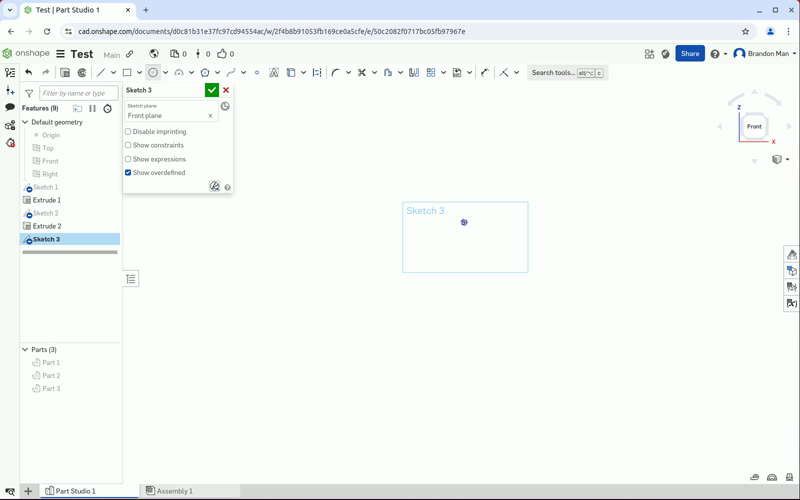
scroll(6)
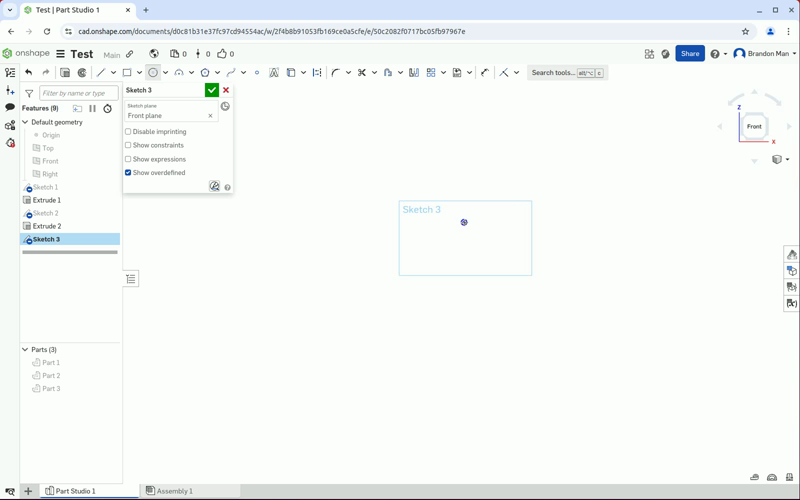
scroll(6)
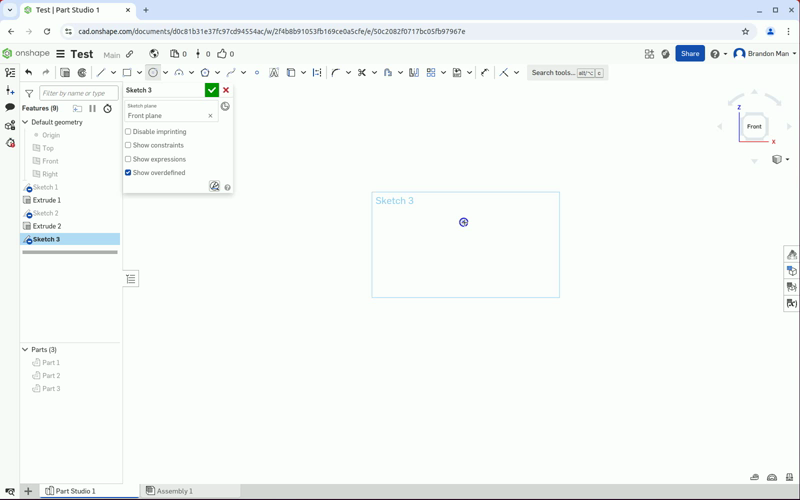
scroll(6)
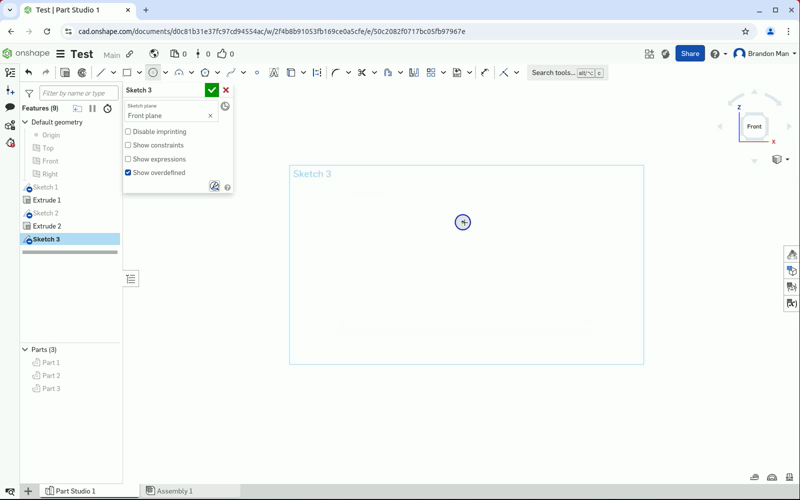
scroll(6)
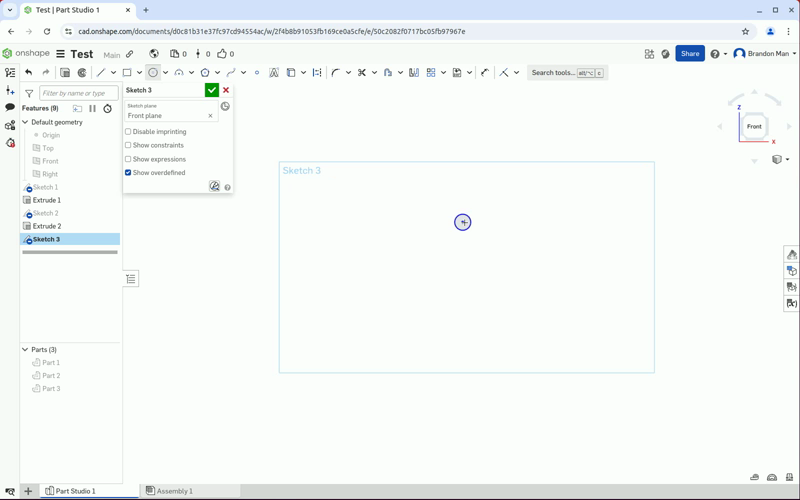
scroll(6)
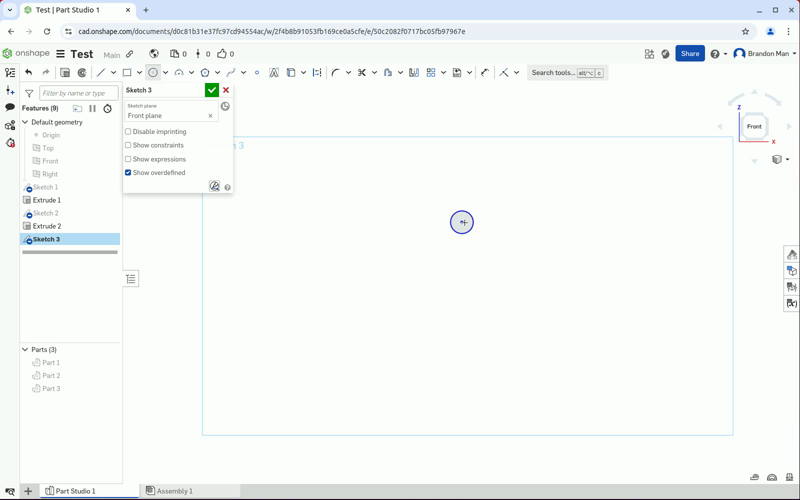
scroll(6)
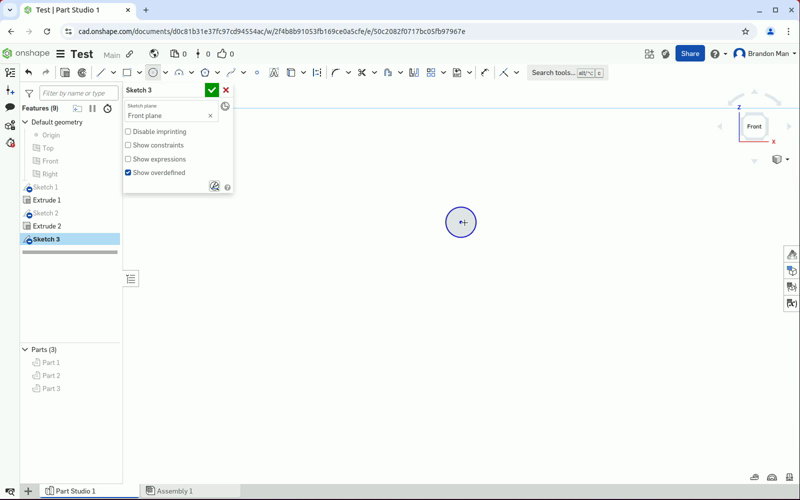
scroll(6)
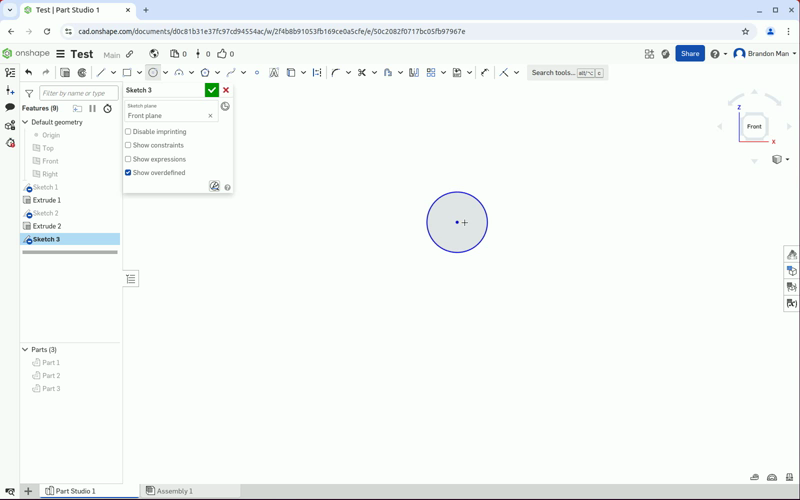
click(464, 222)
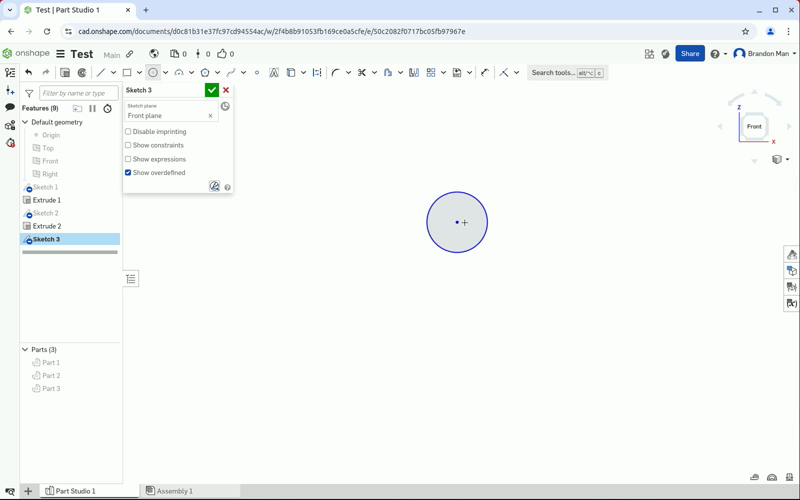
scroll(-6)
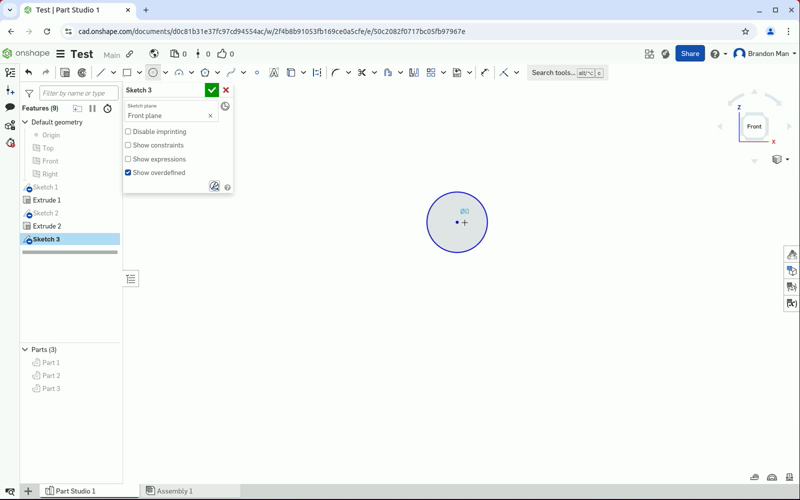
scroll(-6)
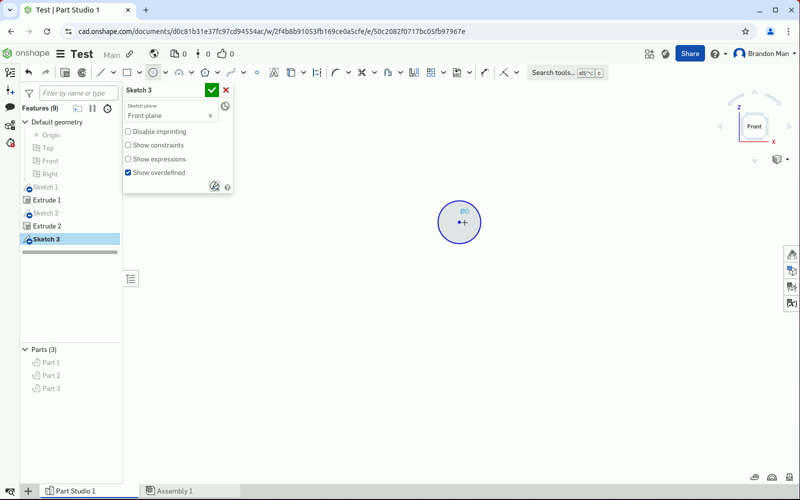
scroll(-6)
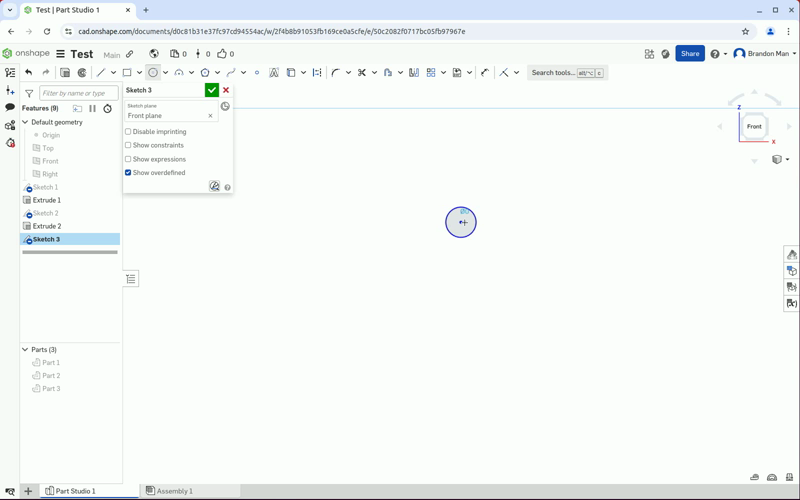
scroll(-6)
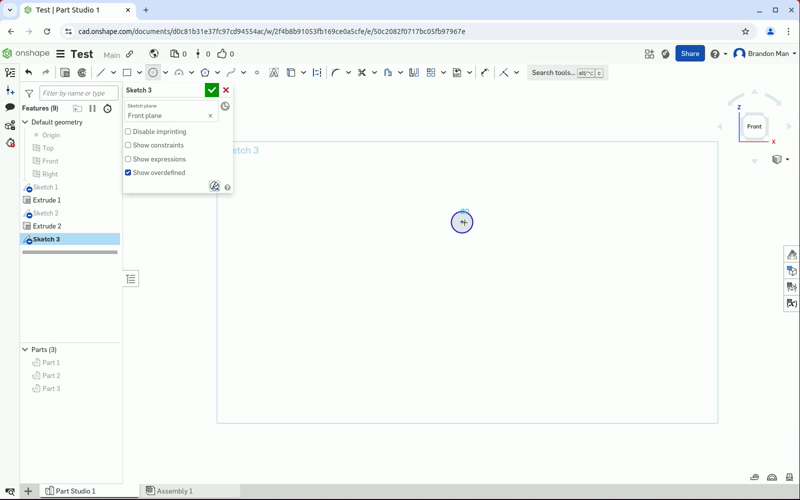
scroll(-6)
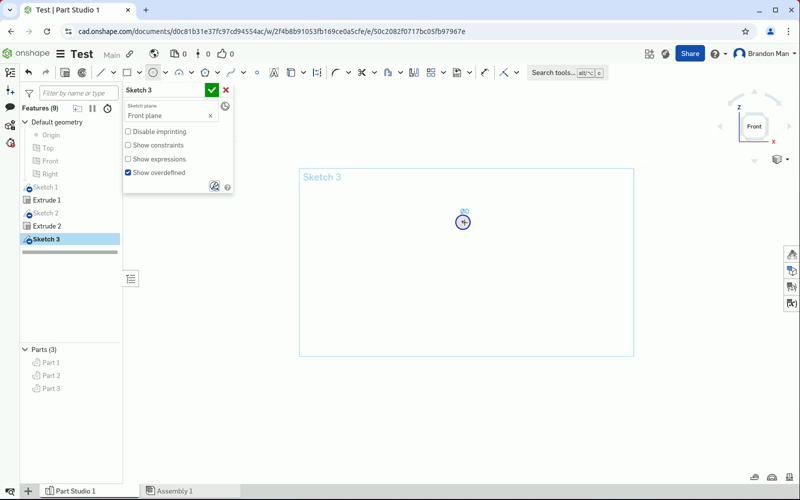
scroll(-6)
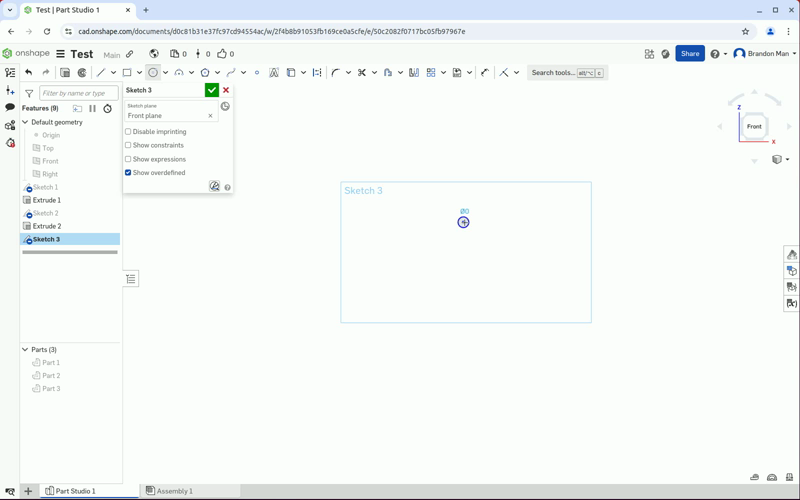
scroll(-6)
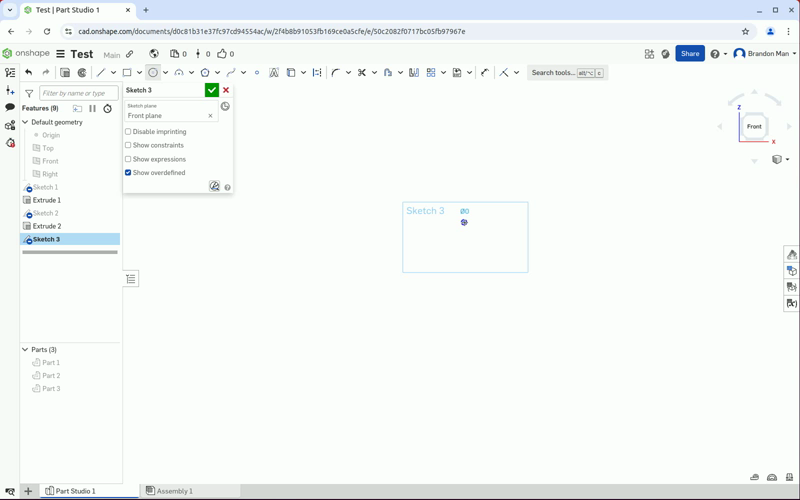
key_up(shift)
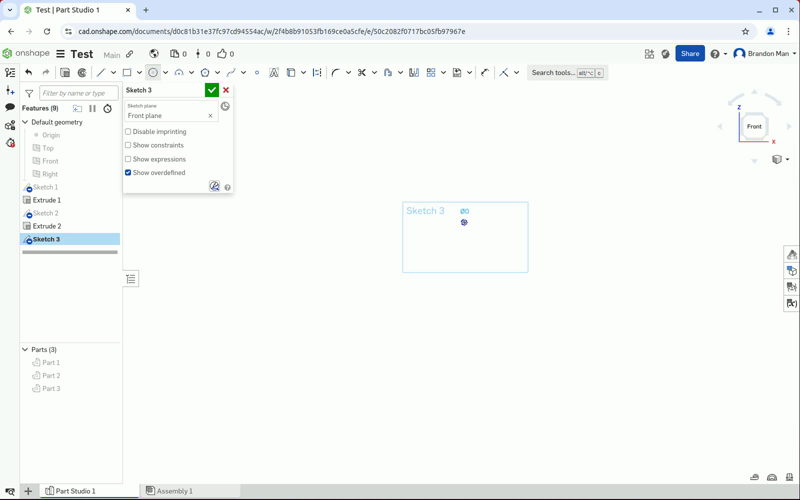
mouse_move(465, 222)
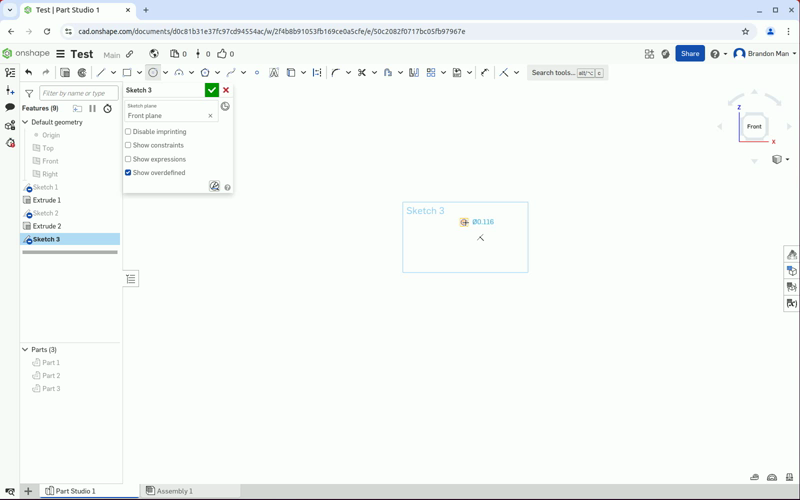
scroll(6)
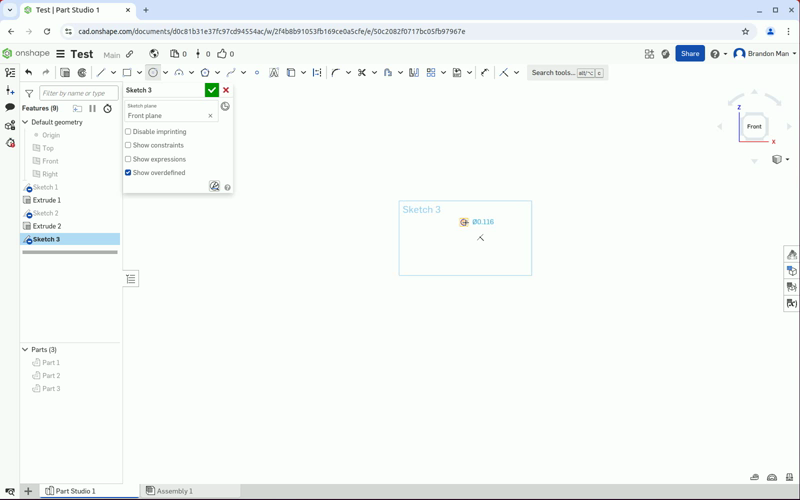
scroll(6)
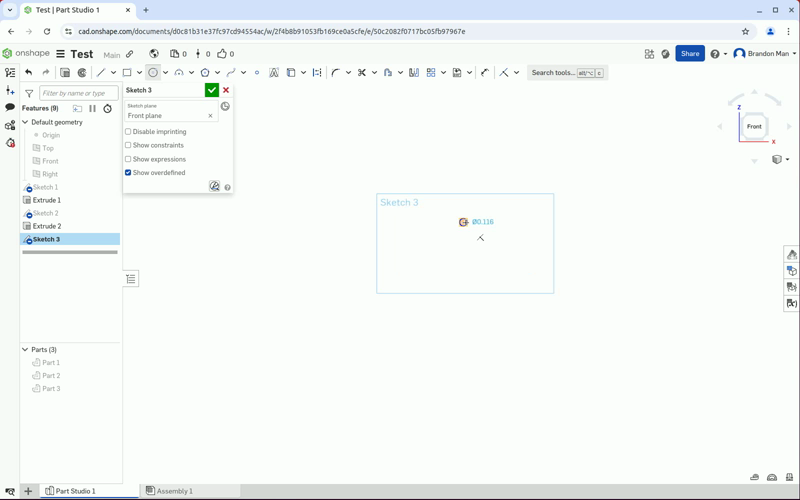
scroll(6)
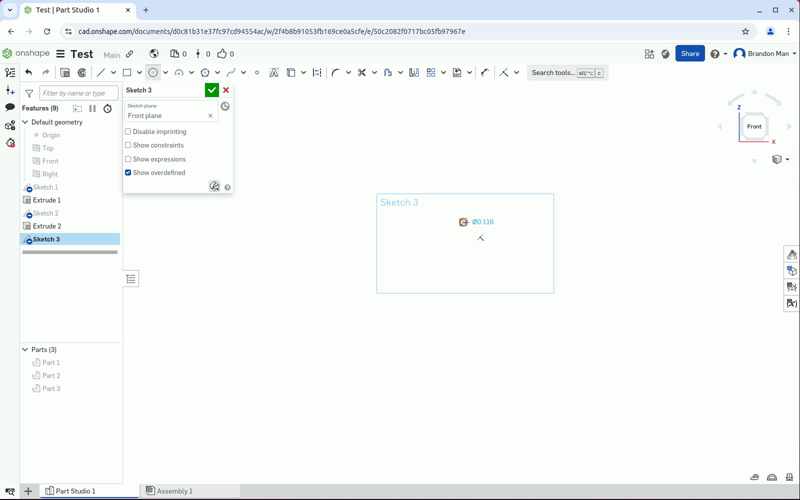
scroll(6)
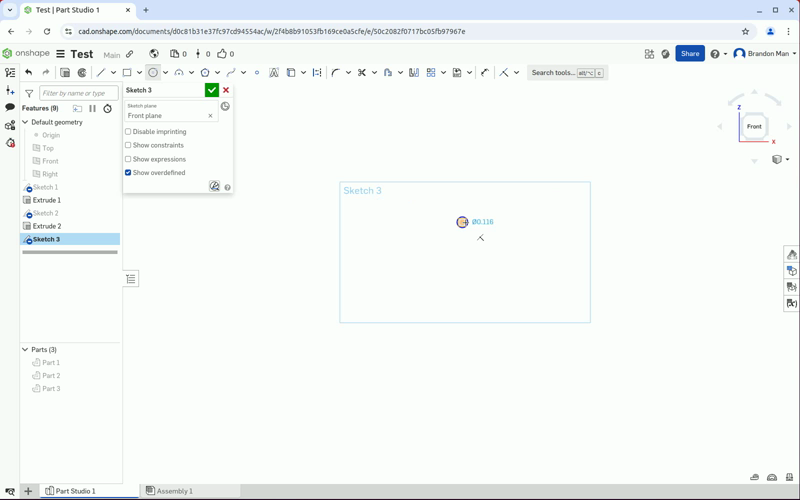
scroll(6)
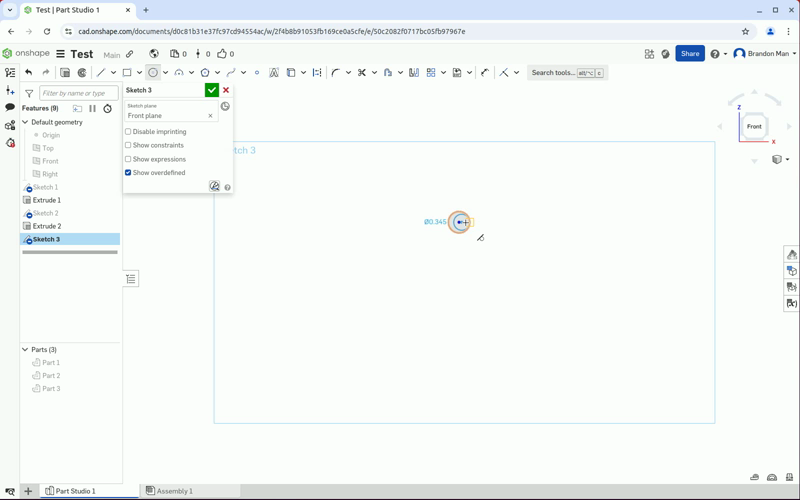
scroll(6)
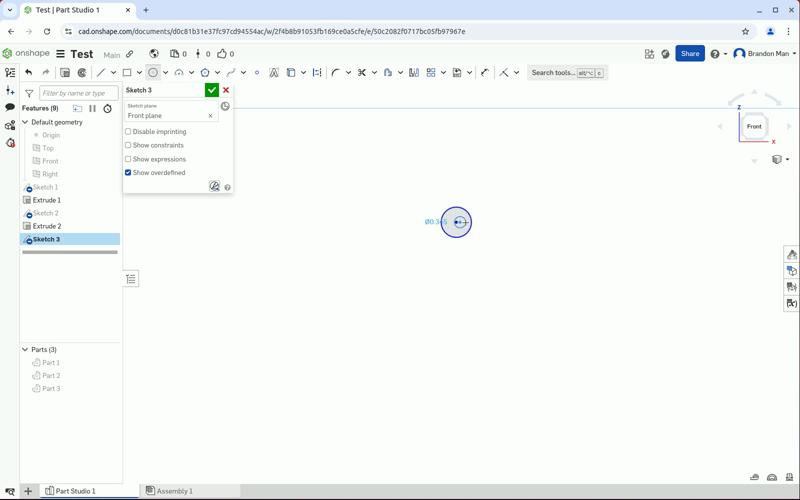
scroll(6)
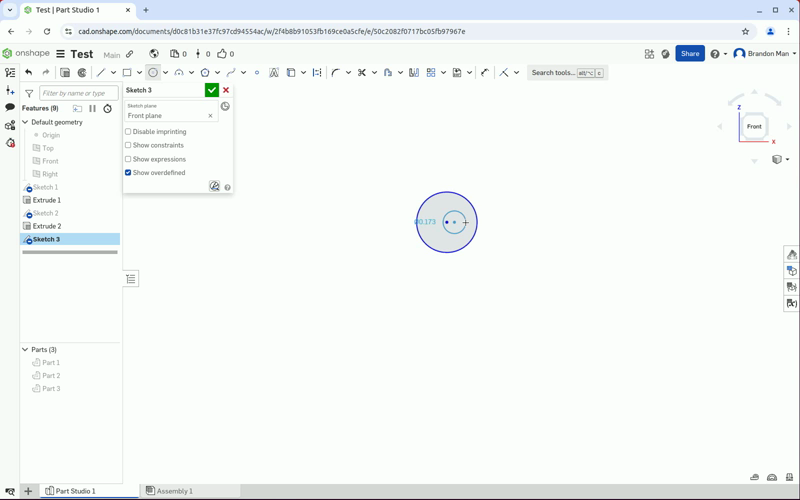
click(465, 222)
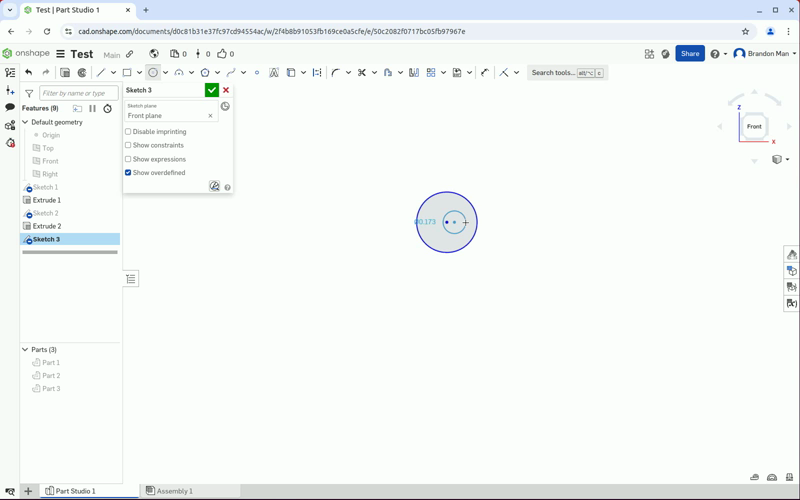
scroll(-6)
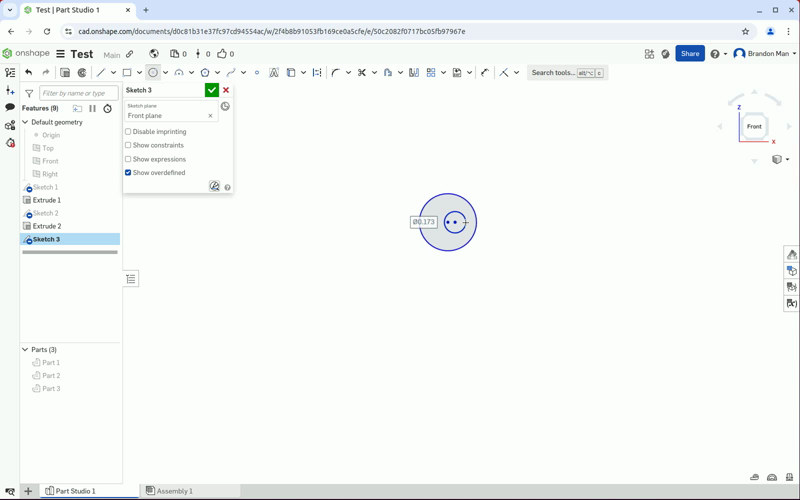
scroll(-6)
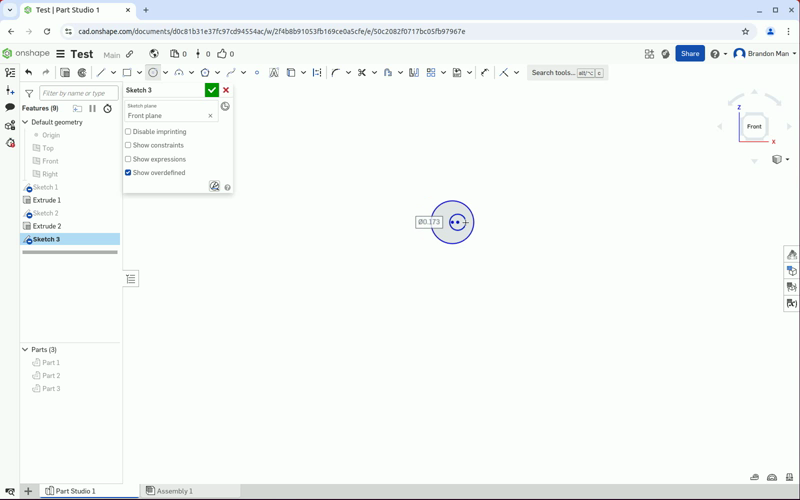
scroll(-6)
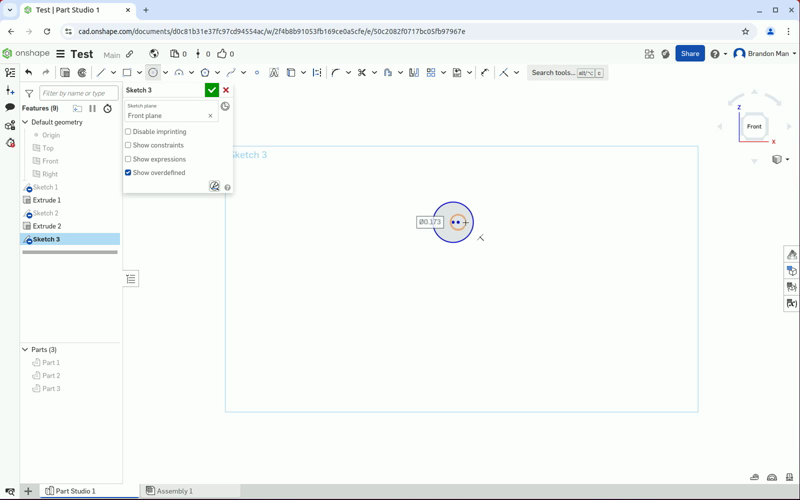
scroll(-6)
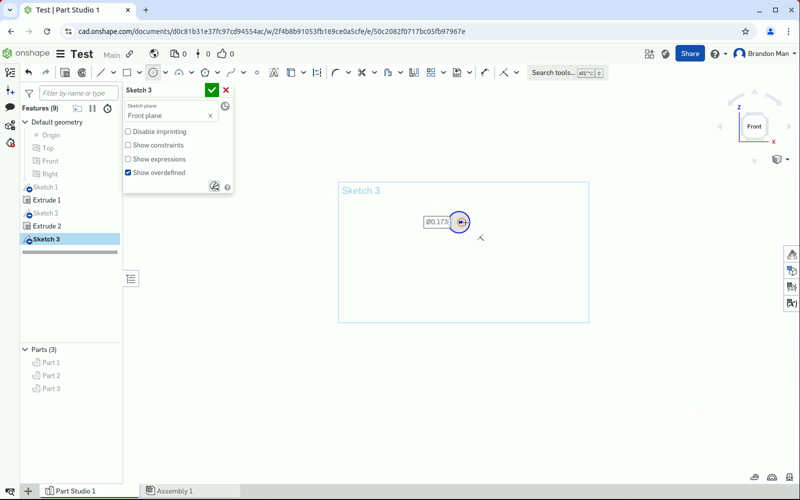
scroll(-6)
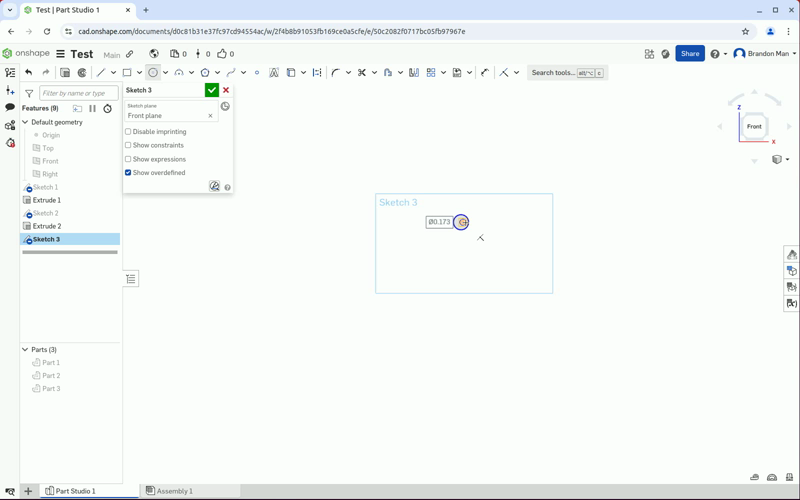
scroll(-6)
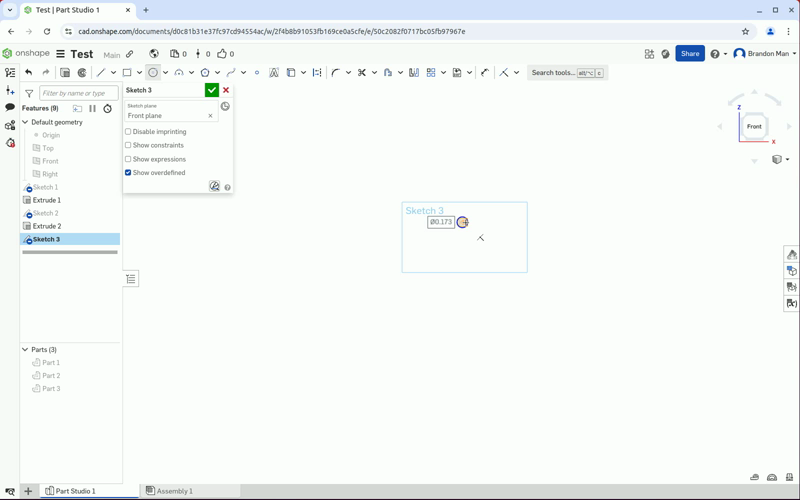
scroll(-6)
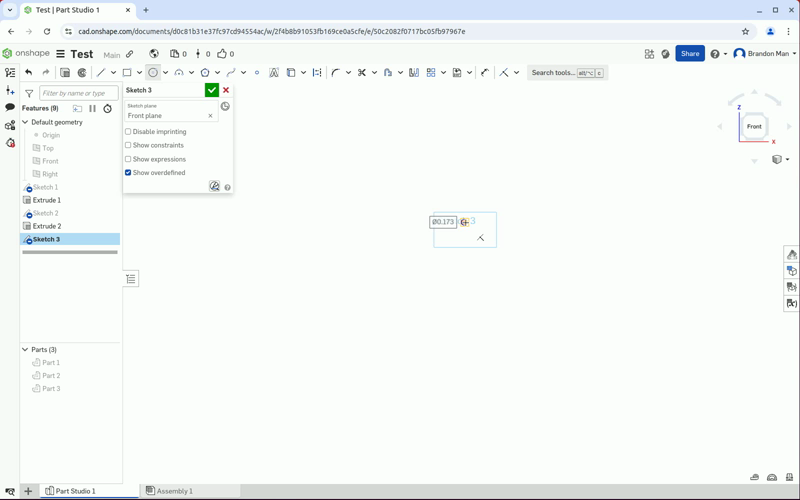
key(esc)
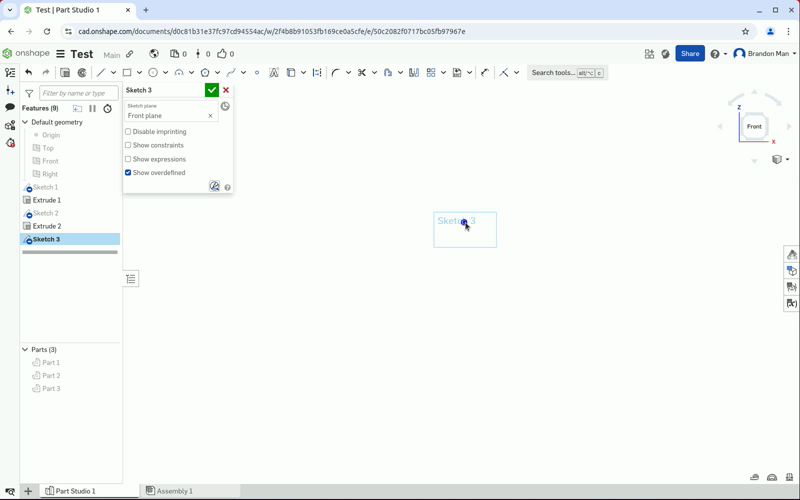
mouse_move(465, 223)
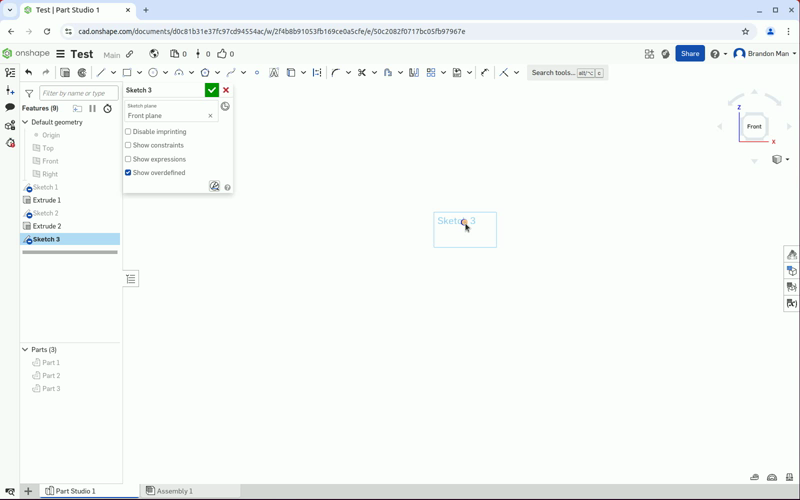
scroll(6)
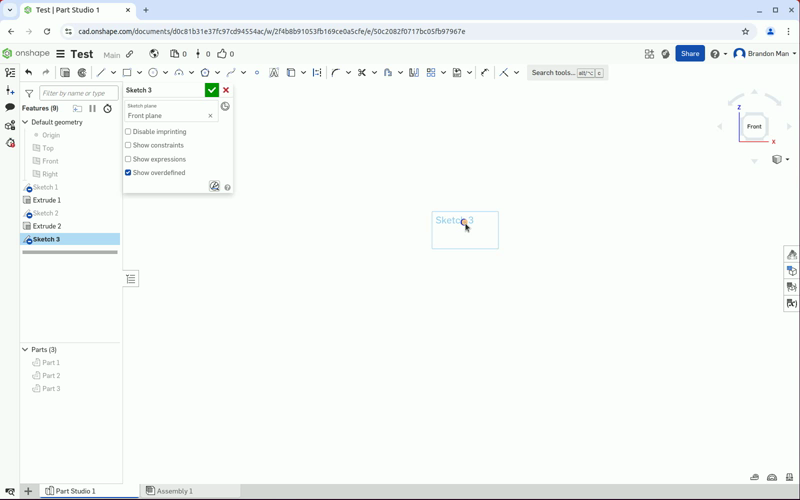
scroll(6)
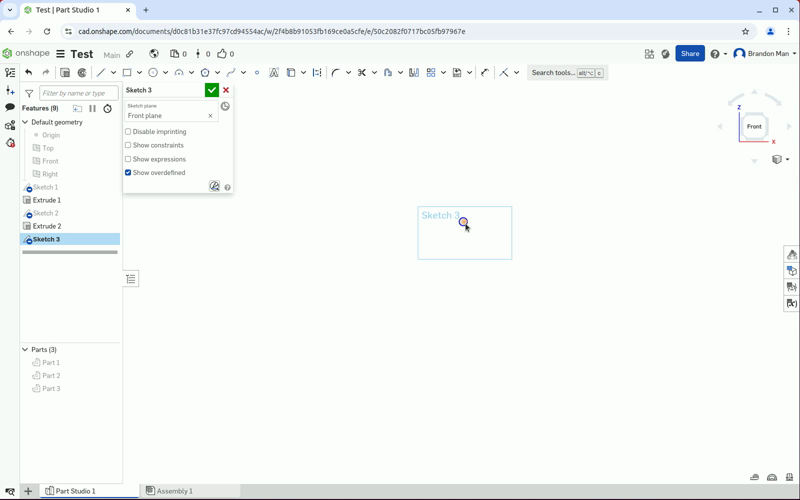
scroll(6)
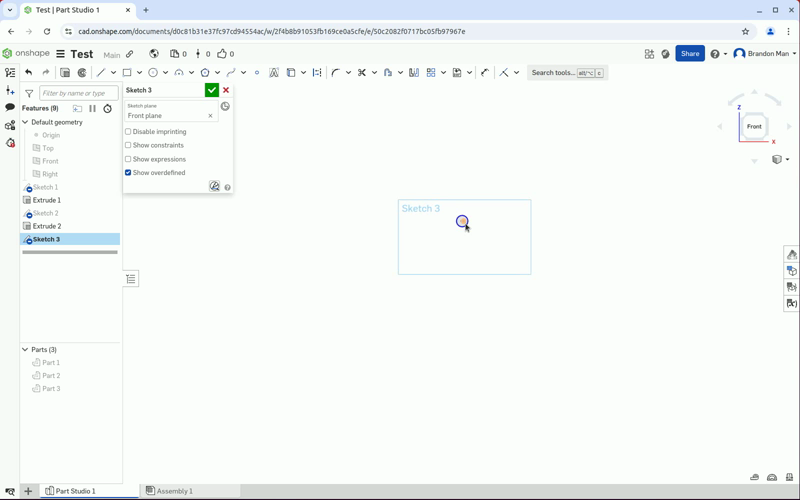
scroll(6)
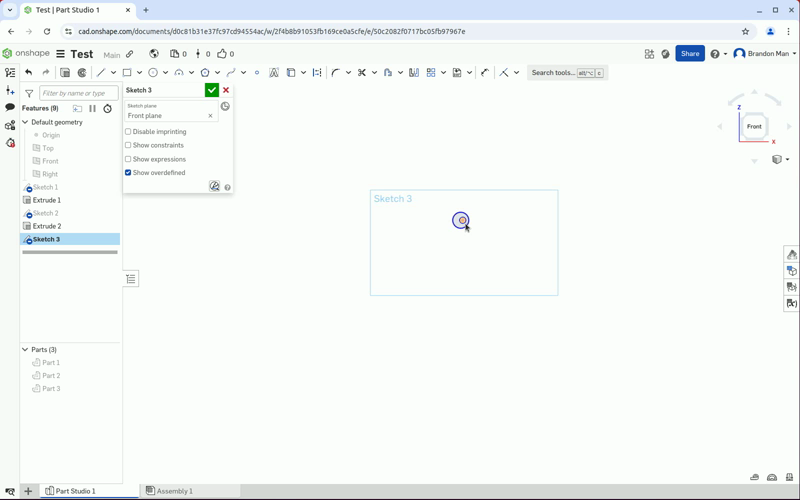
scroll(6)
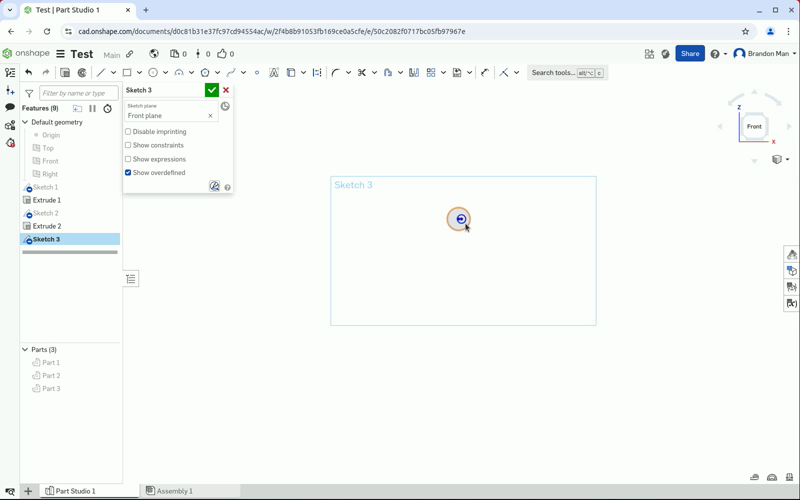
scroll(6)
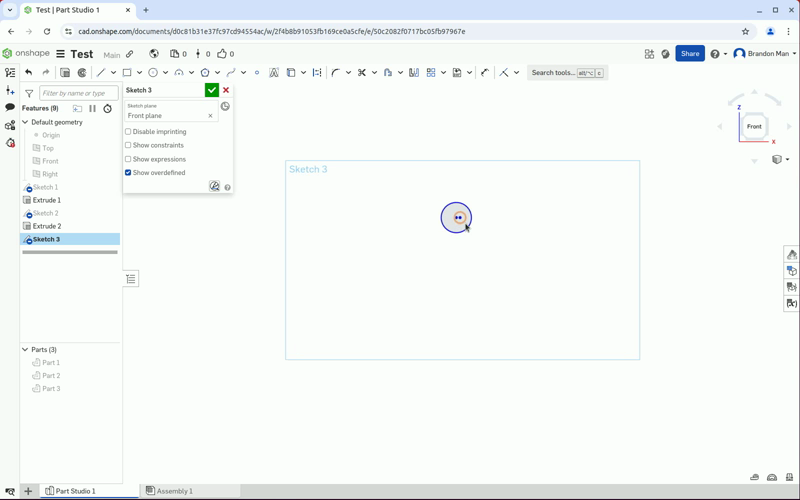
scroll(6)
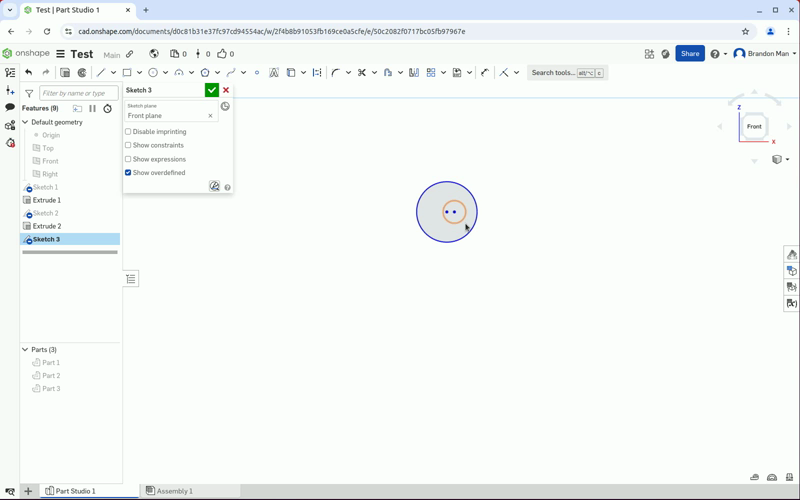
click(465, 223)
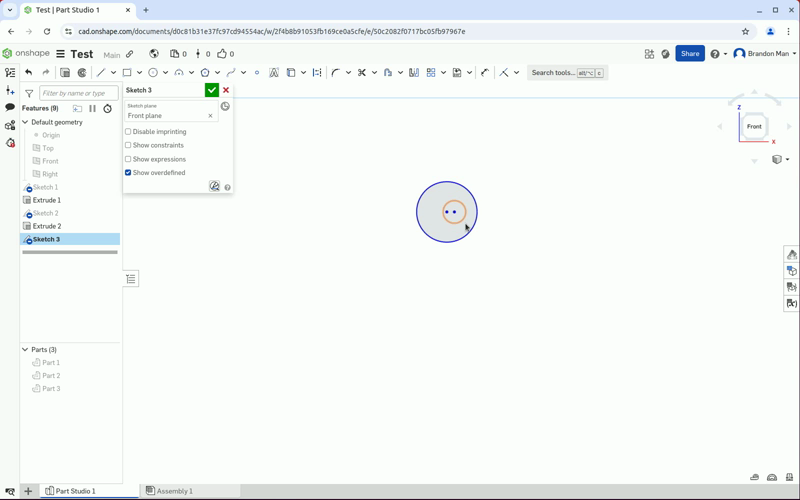
scroll(-6)
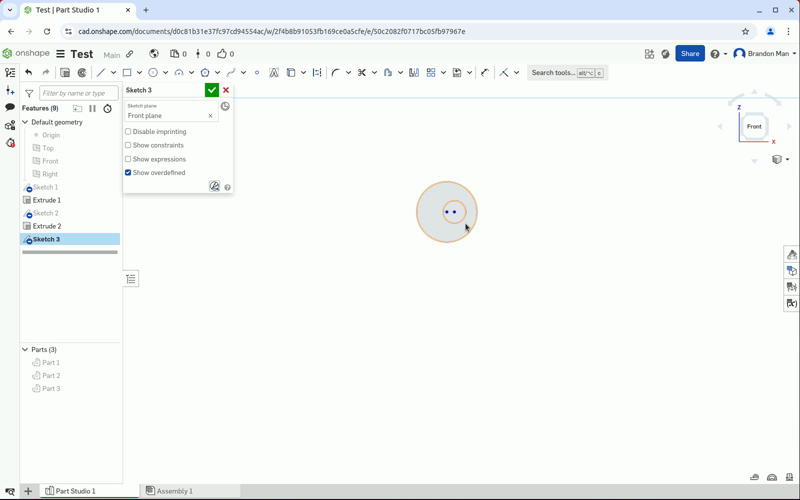
scroll(-6)
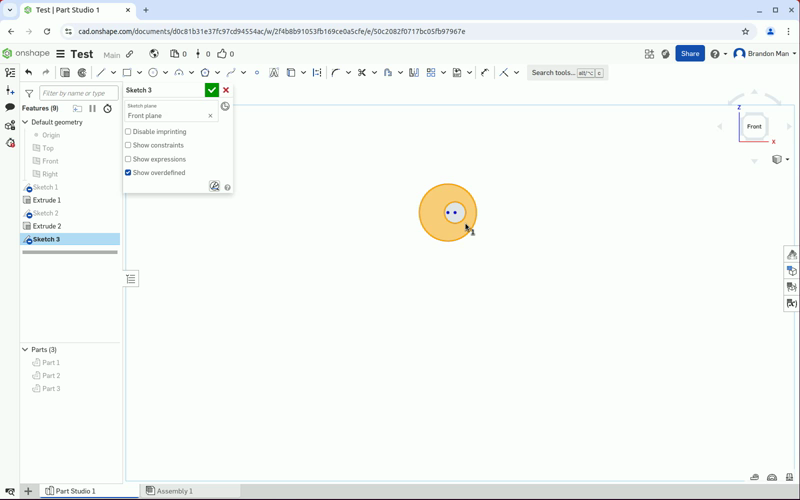
scroll(-6)
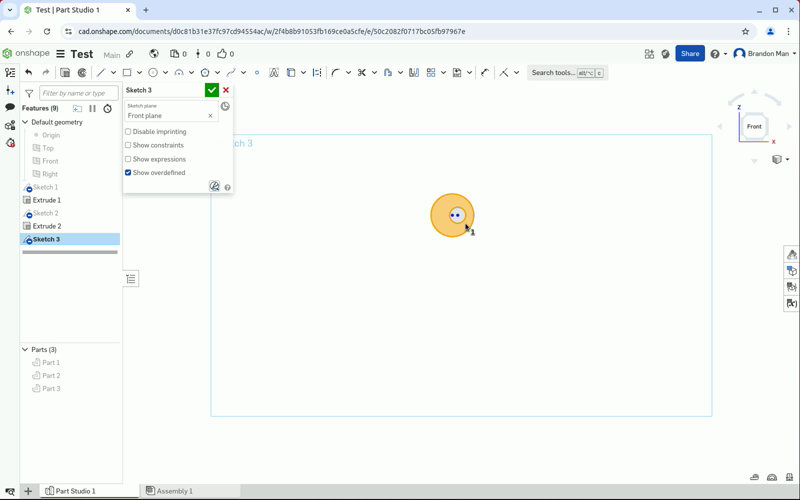
scroll(-6)
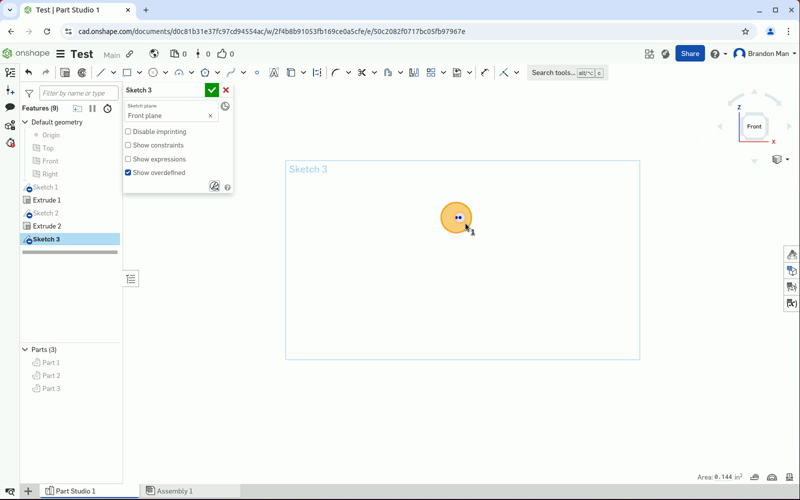
scroll(-6)
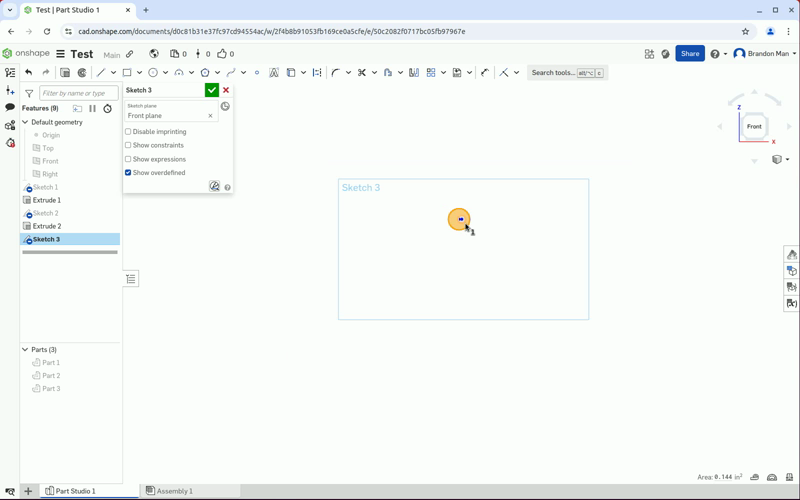
scroll(-6)
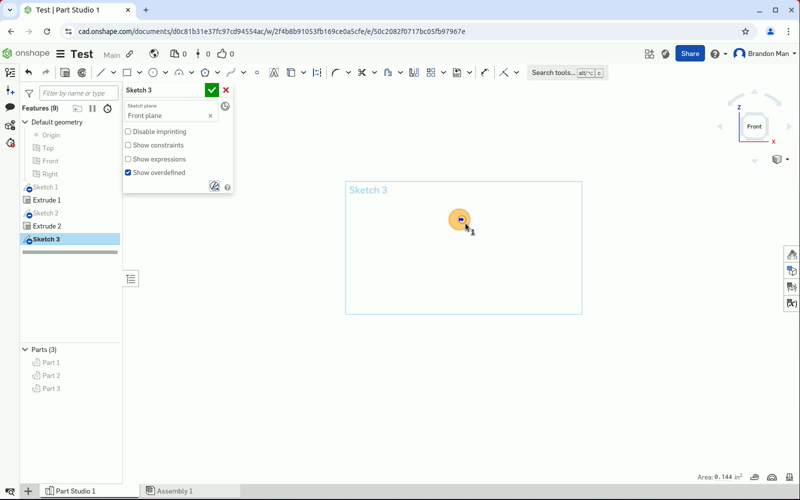
scroll(-6)
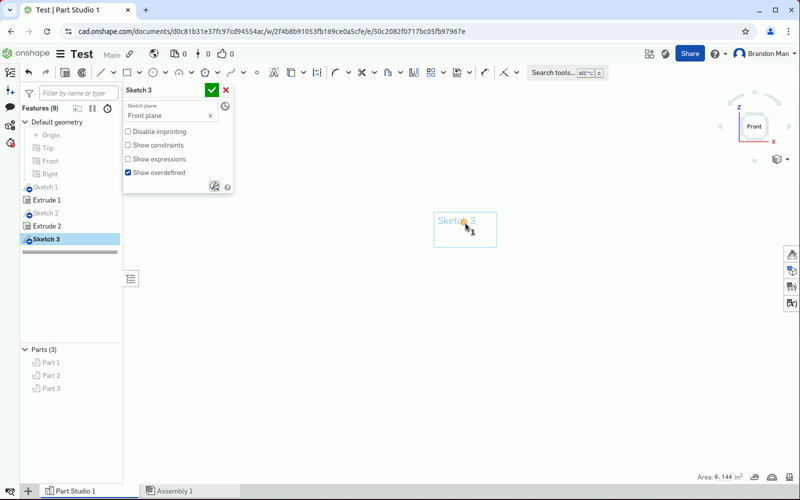
mouse_move(73, 352)
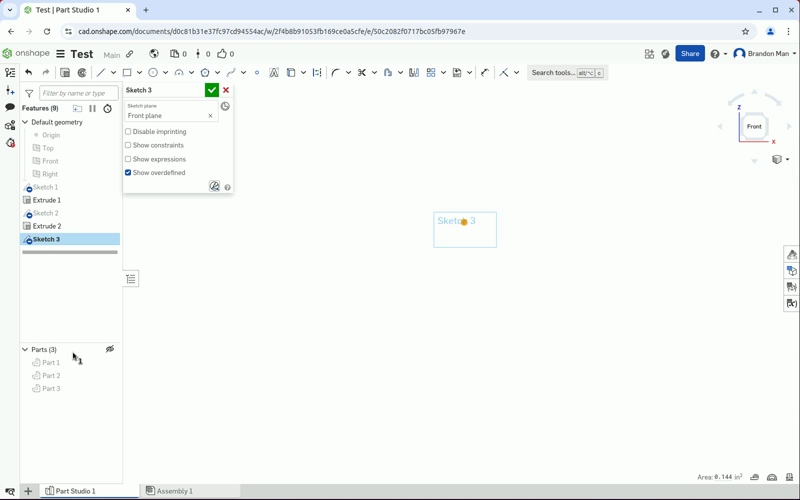
key(shift+y)
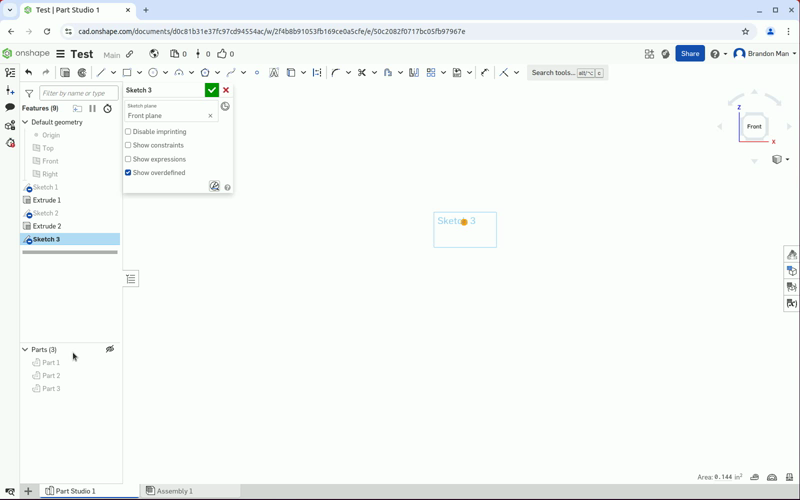
key(shift+e)
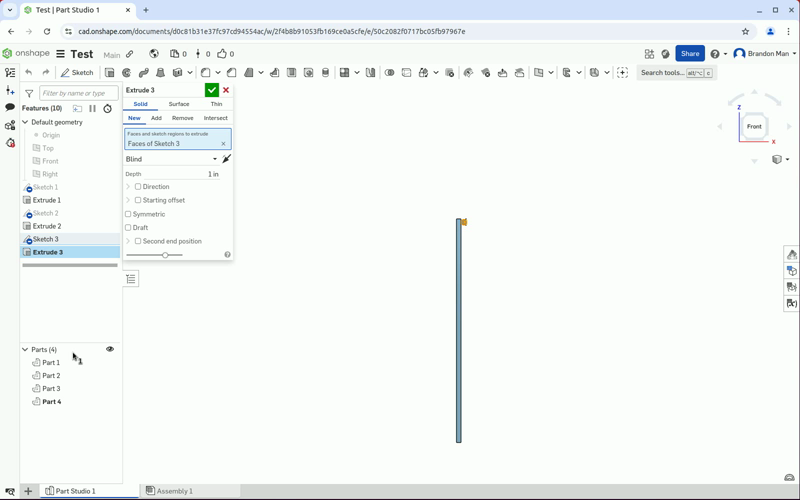
mouse_move(143, 106)
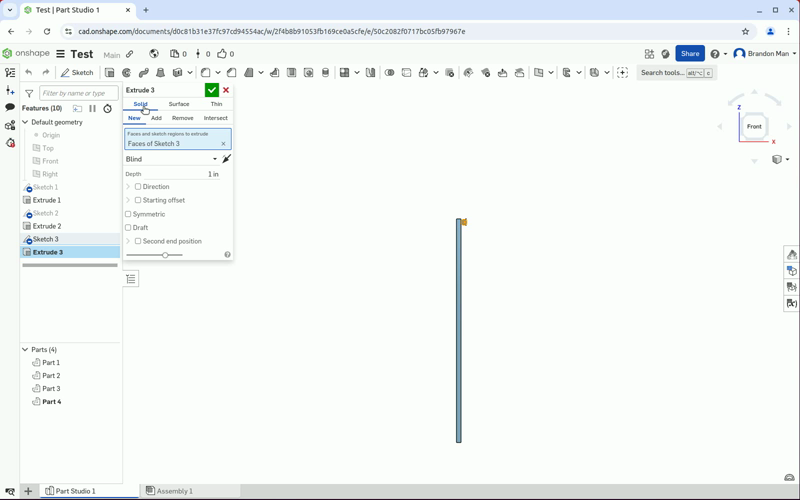
click(143, 106)
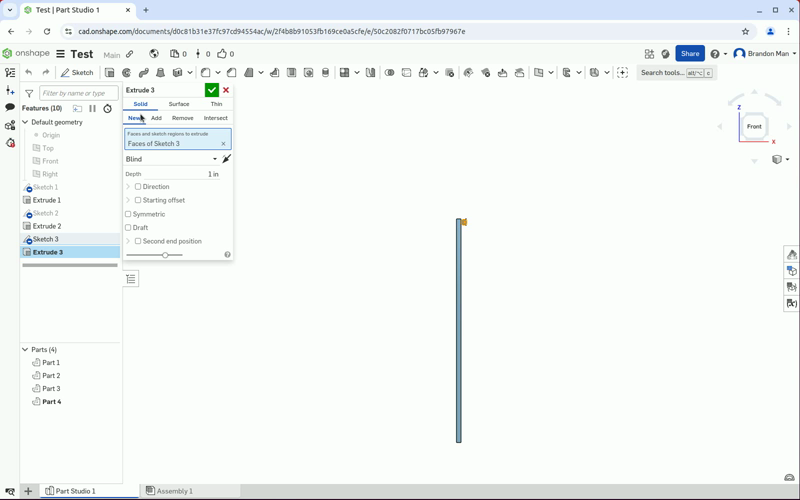
mouse_move(137, 120)
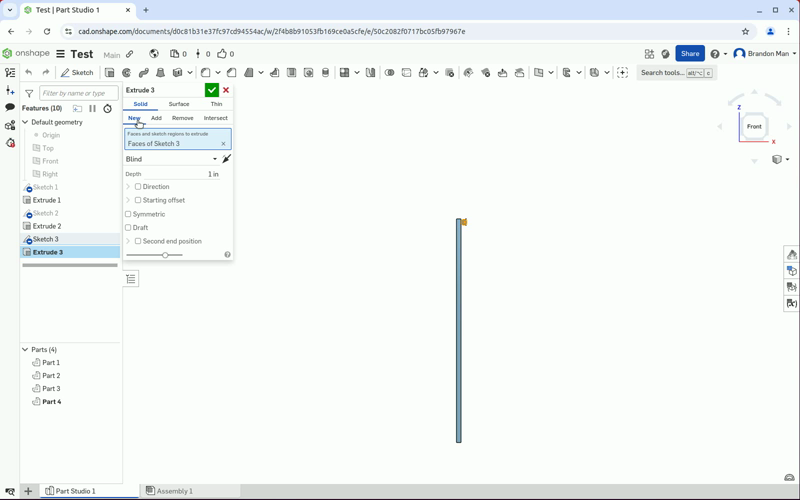
click(137, 120)
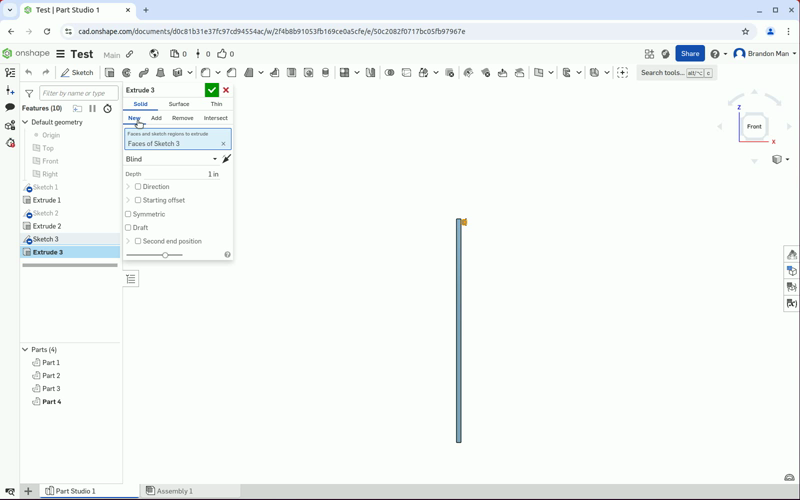
key(tab, 4)
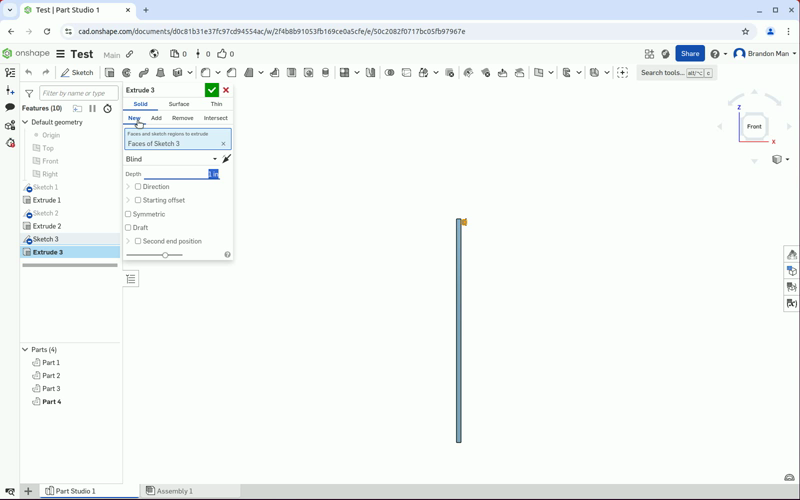
text(0.241)
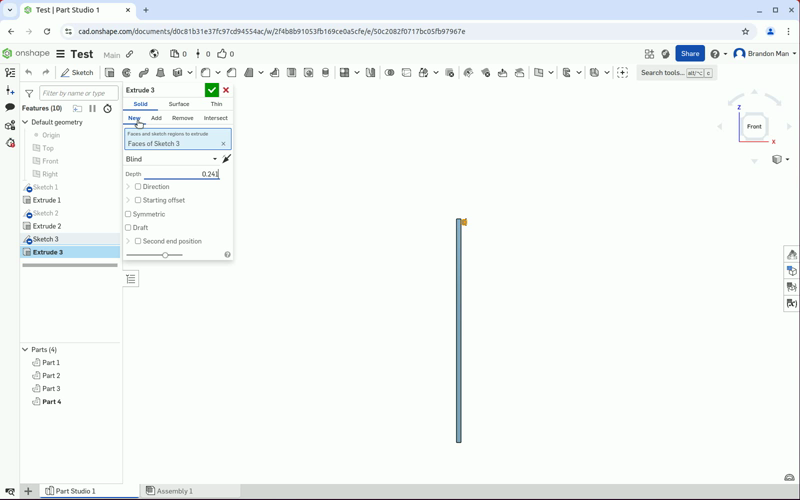
key(enter)
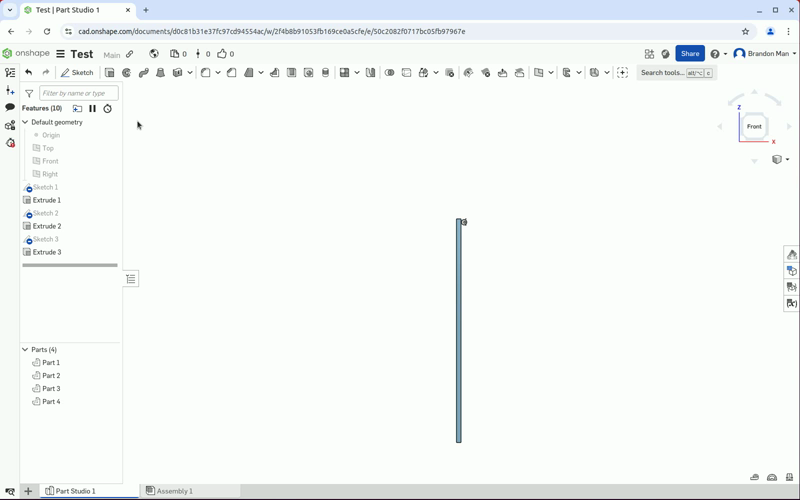
key(shift+h)
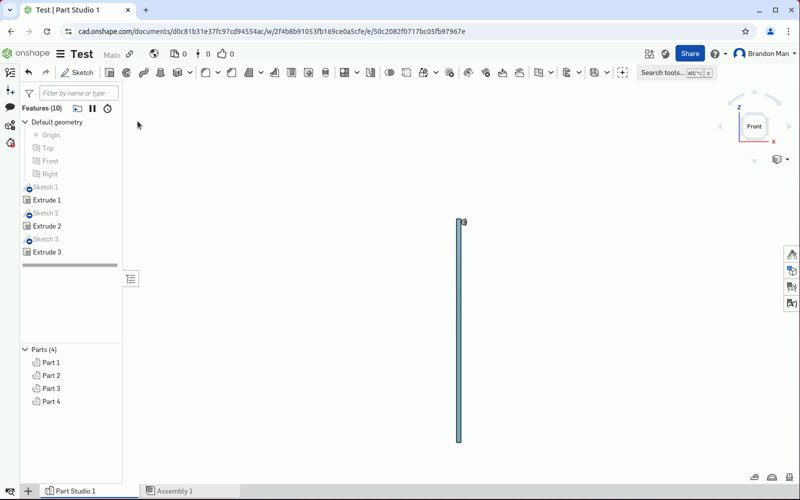
key(shift+h)
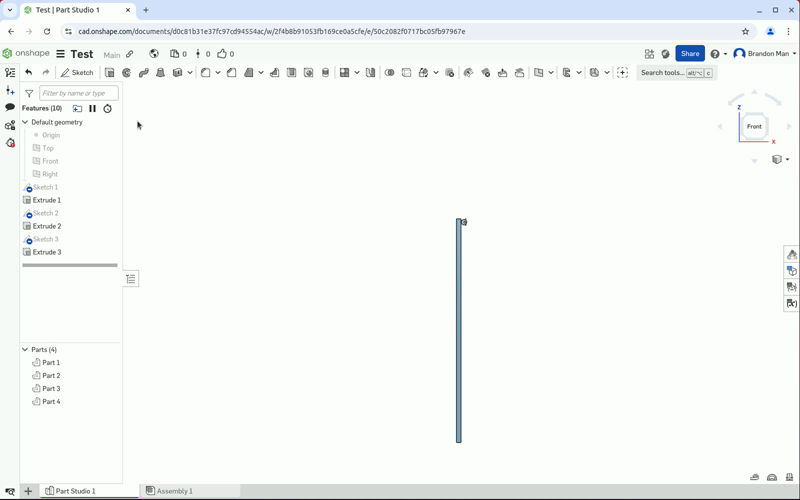
mouse_move(73, 189)
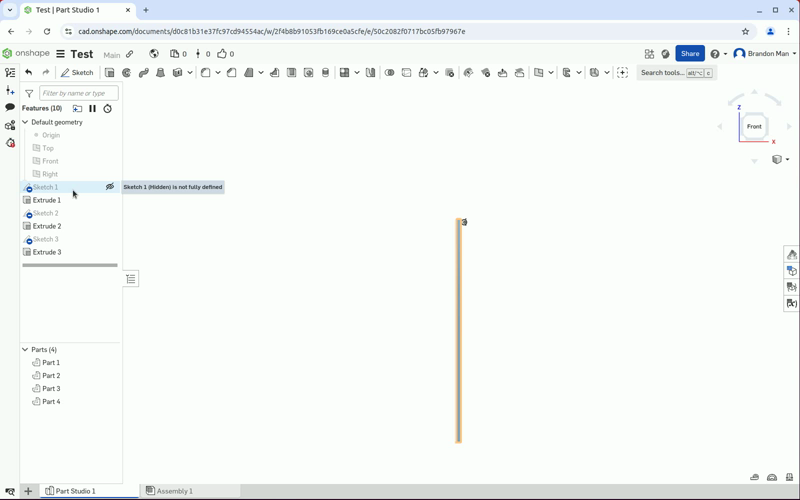
click(73, 189)
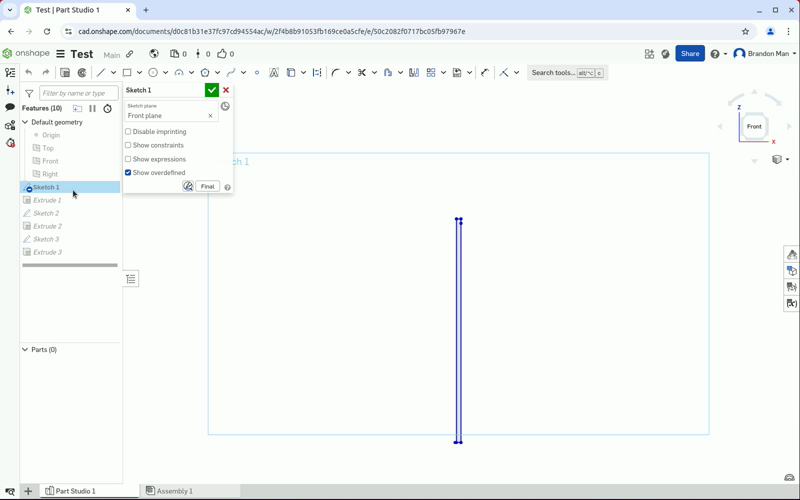
mouse_move(229, 92)
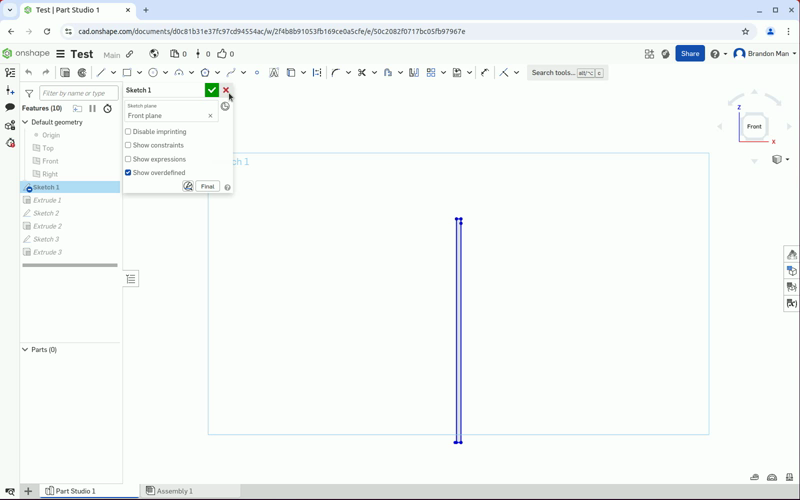
click(229, 92)
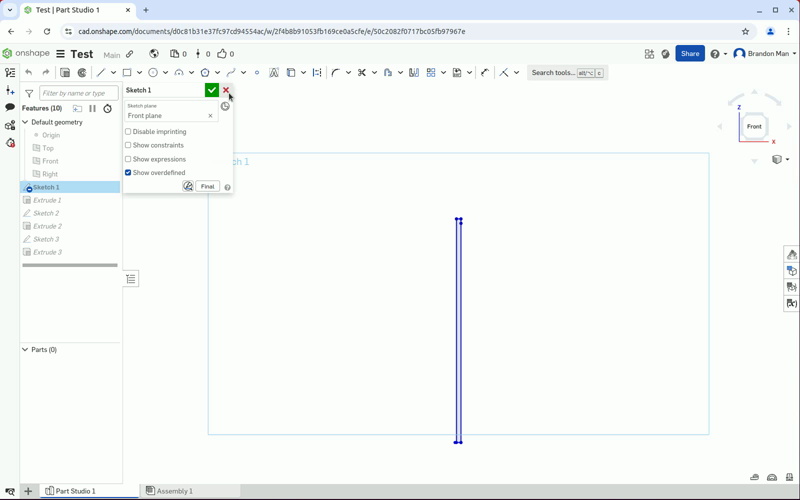
key(shift+s)
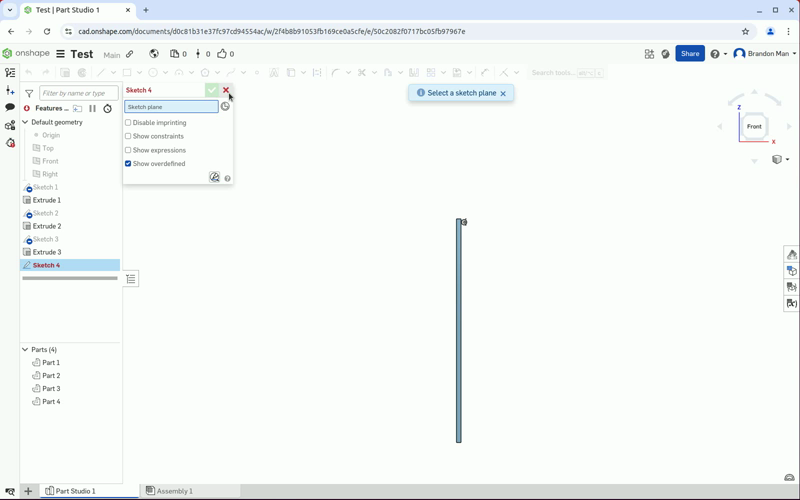
mouse_move(73, 163)
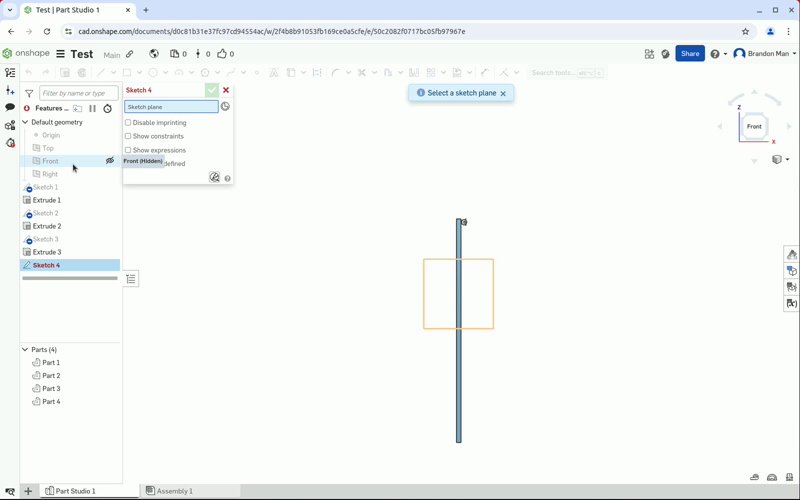
click(73, 163)
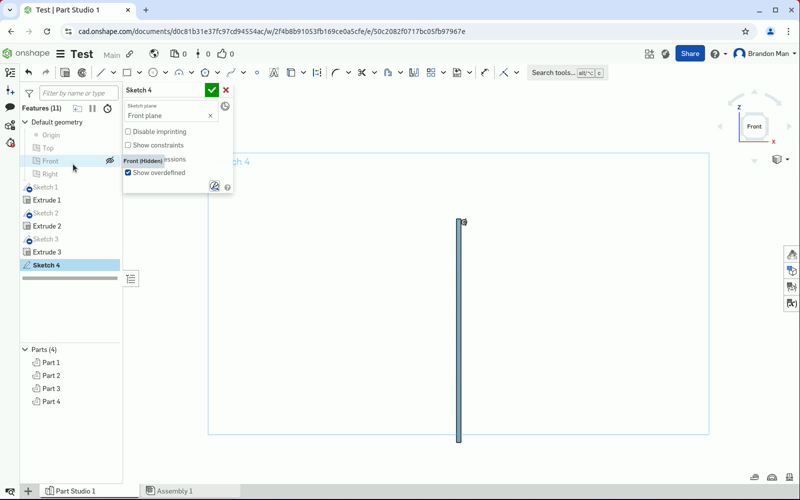
mouse_move(73, 352)
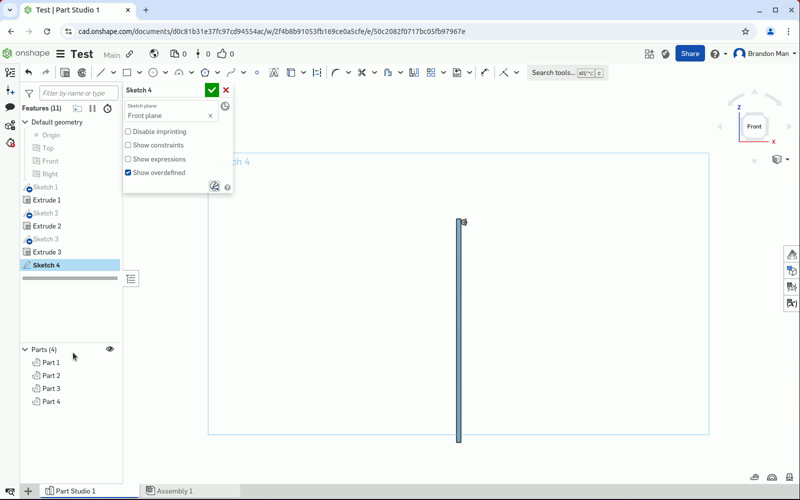
key(y)
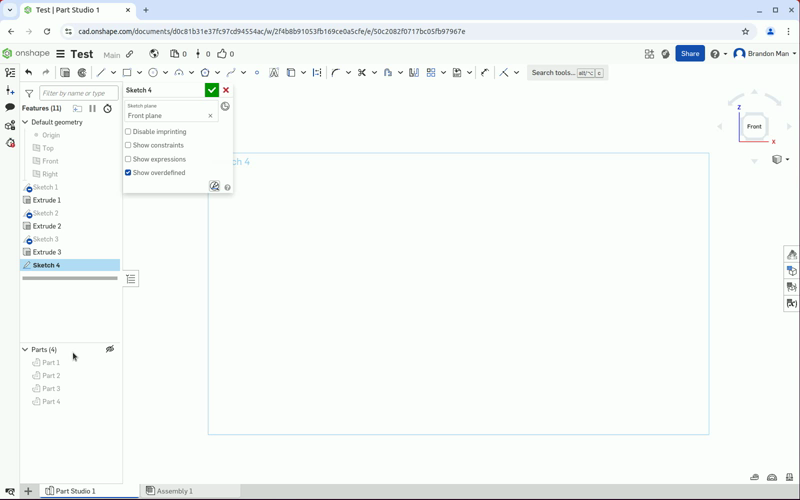
key(l)
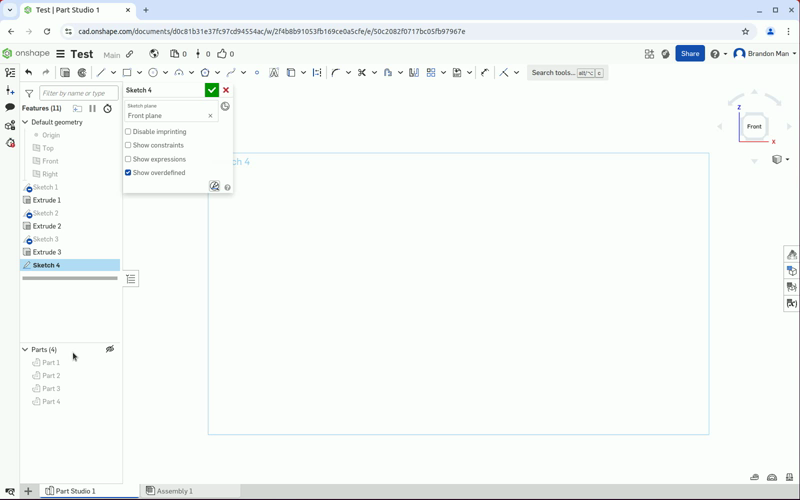
key_down(shift)
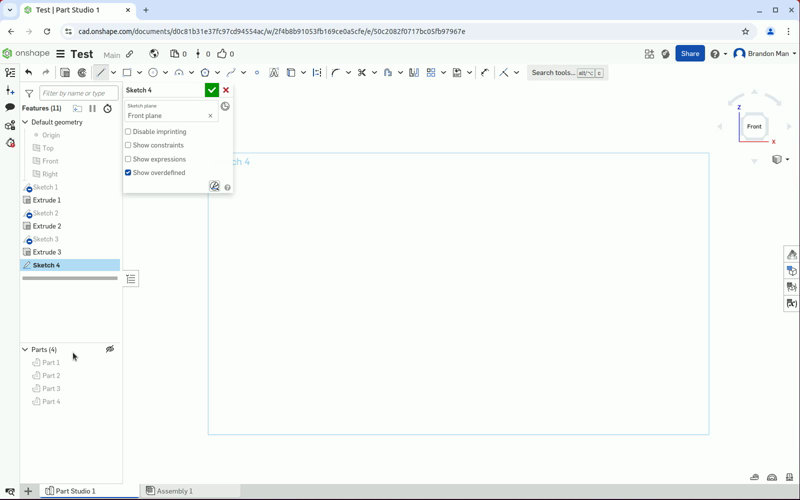
mouse_move(461, 223)
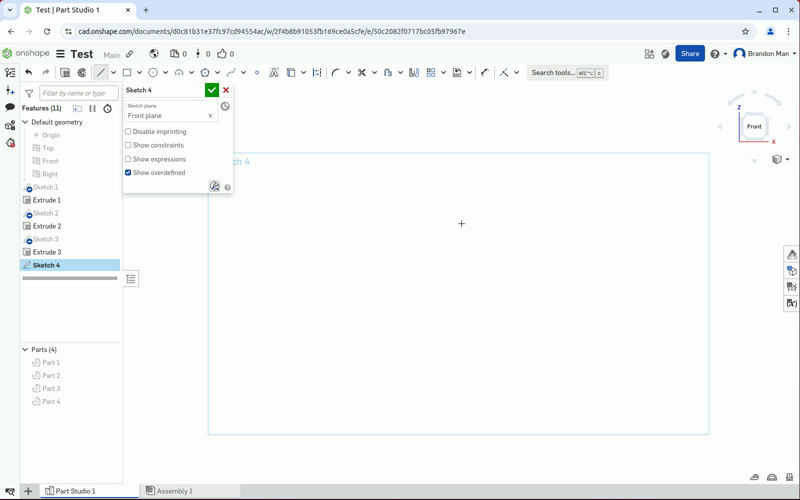
click(461, 223)
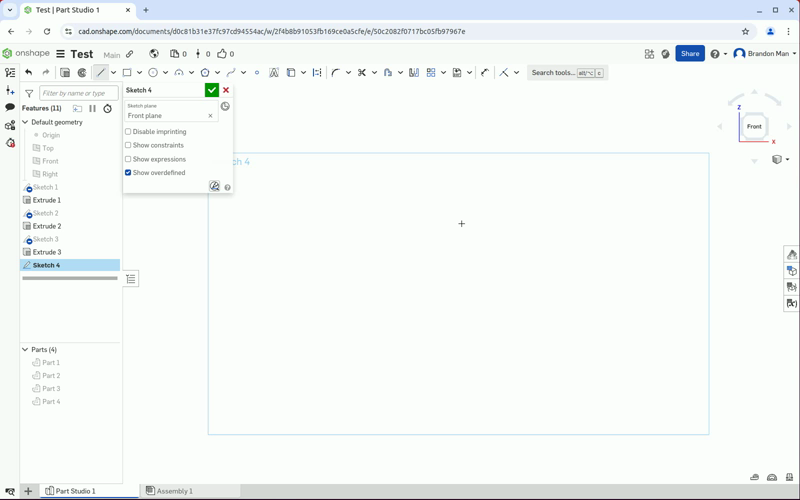
key_up(shift)
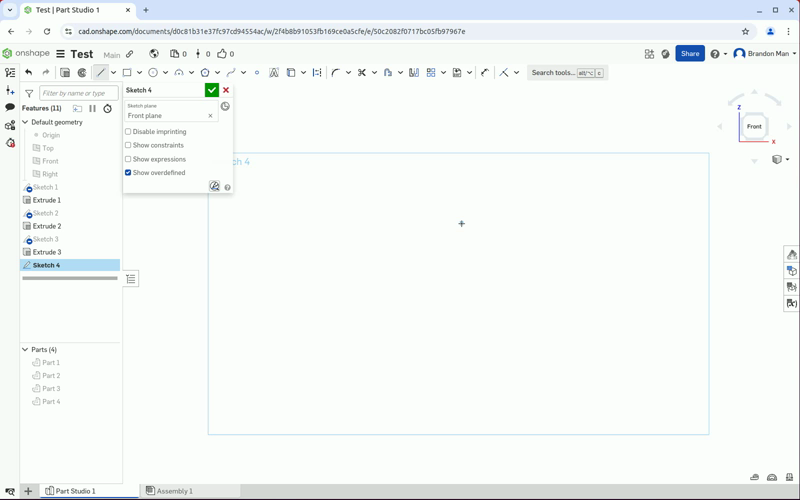
key_down(shift)
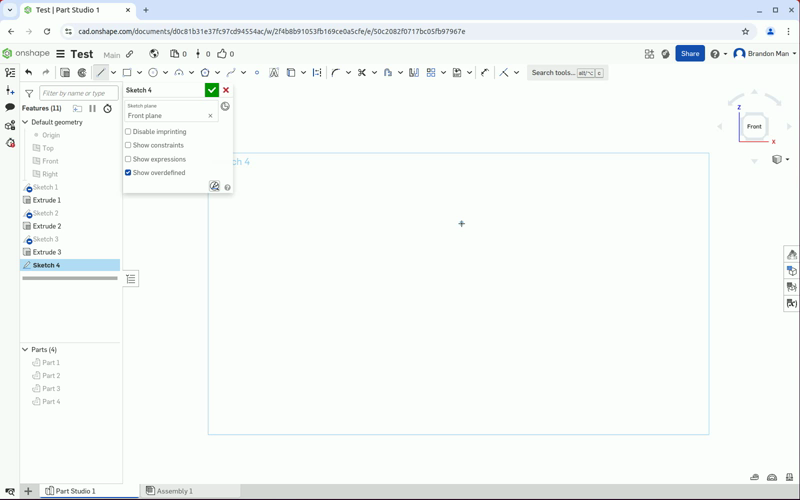
mouse_move(492, 223)
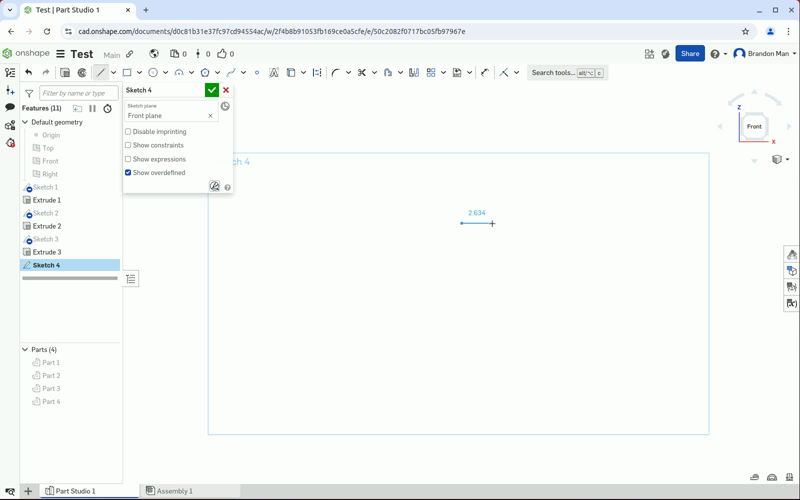
mouse_move(465, 223)
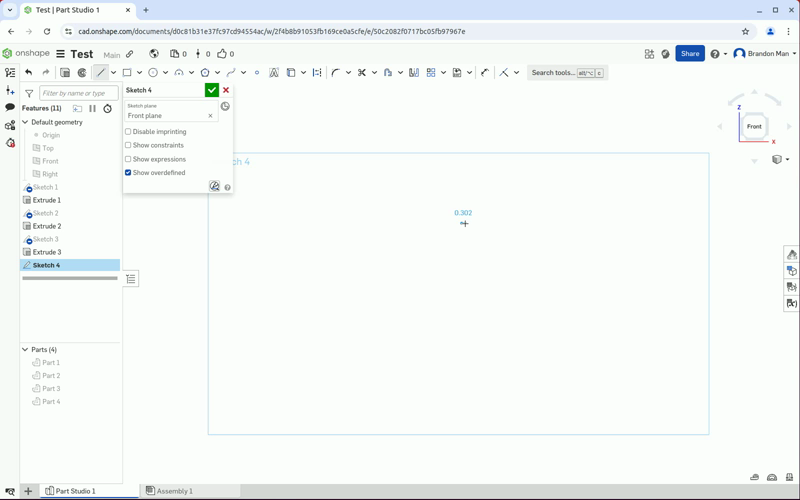
scroll(6)
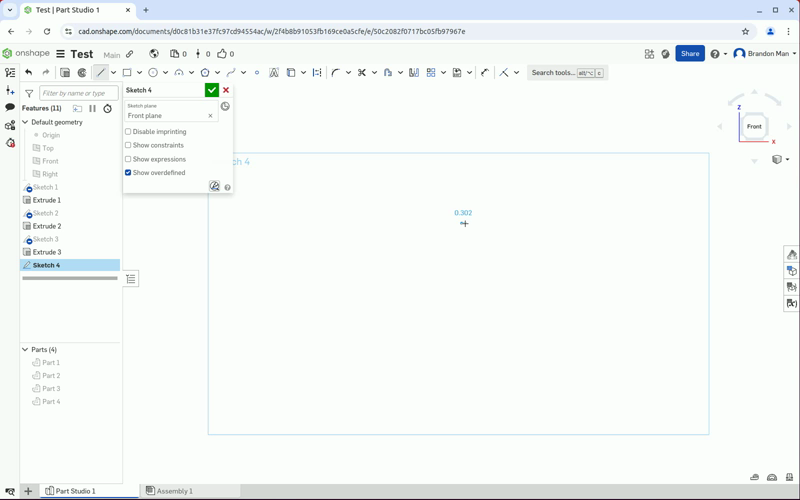
scroll(6)
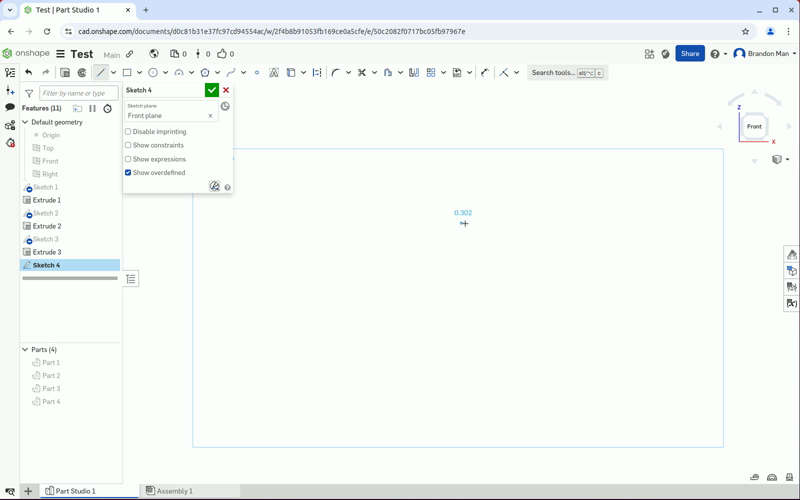
scroll(6)
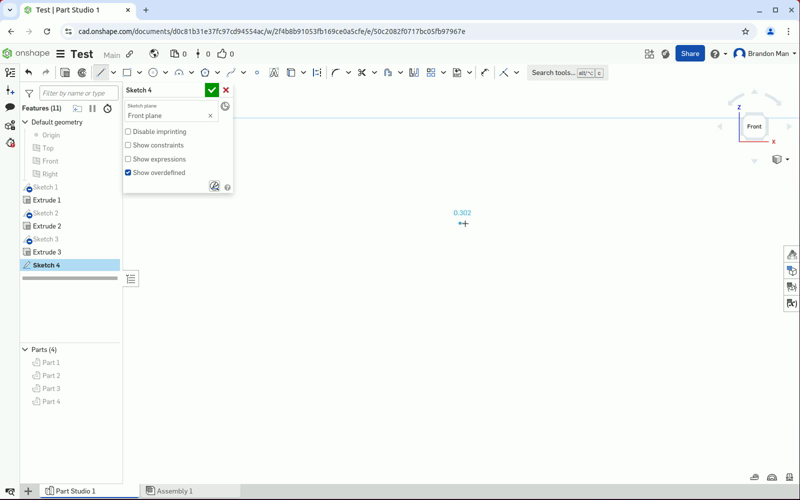
scroll(6)
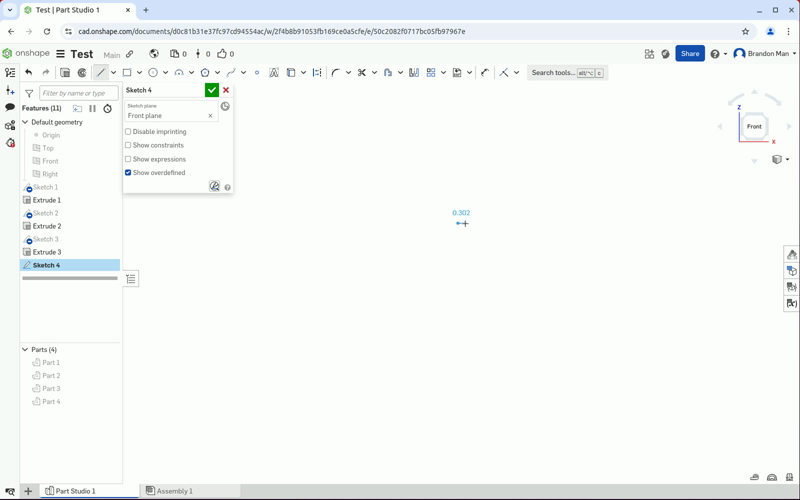
scroll(6)
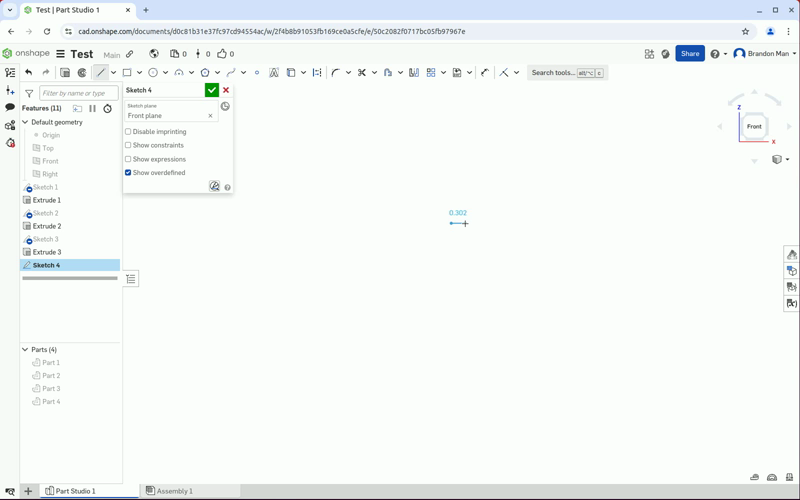
scroll(6)
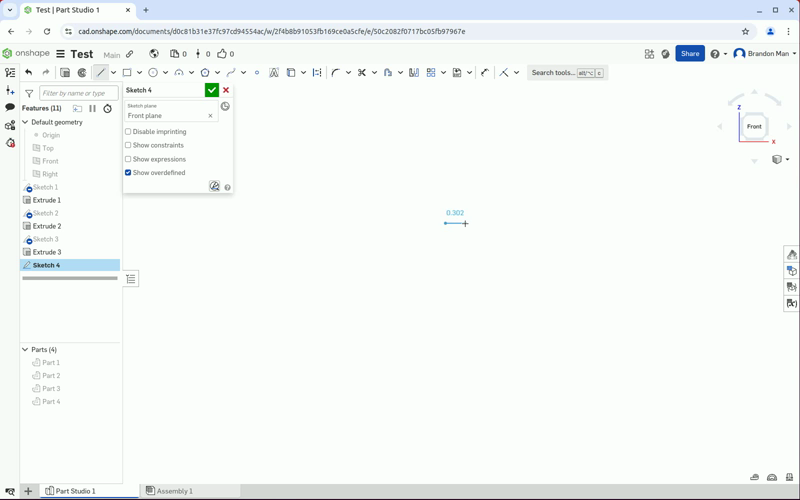
scroll(6)
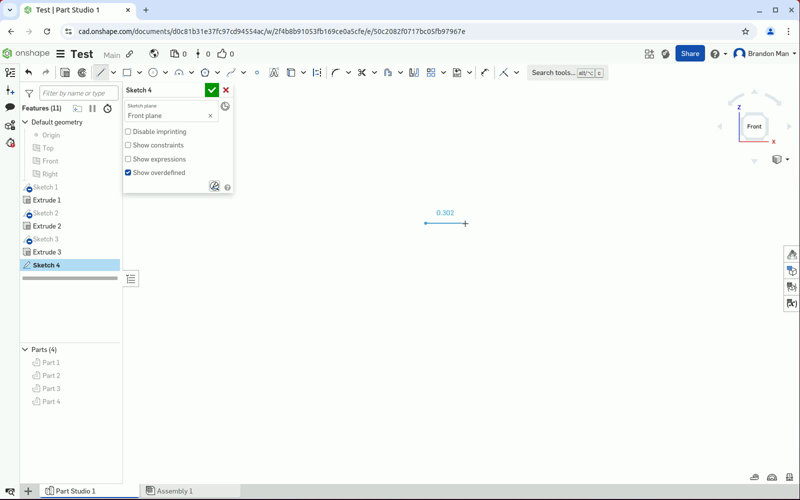
click(465, 223)
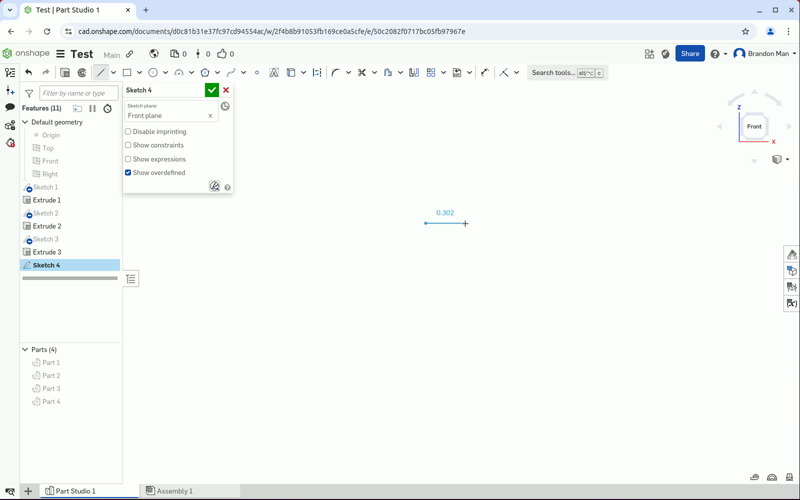
scroll(-6)
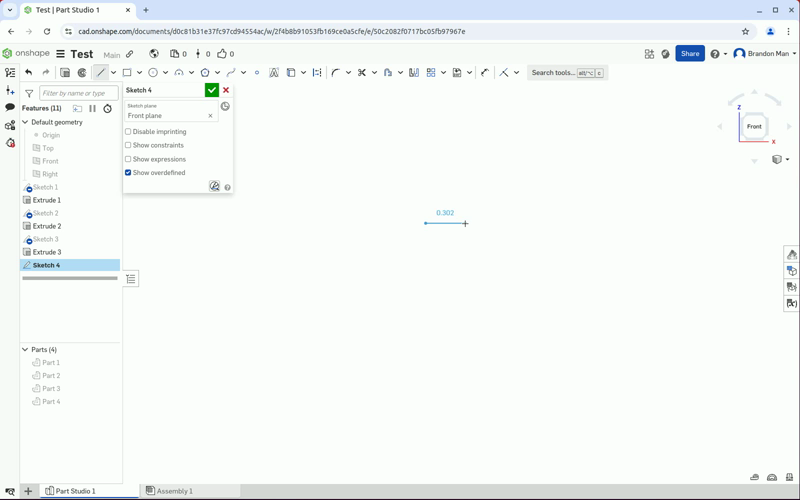
scroll(-6)
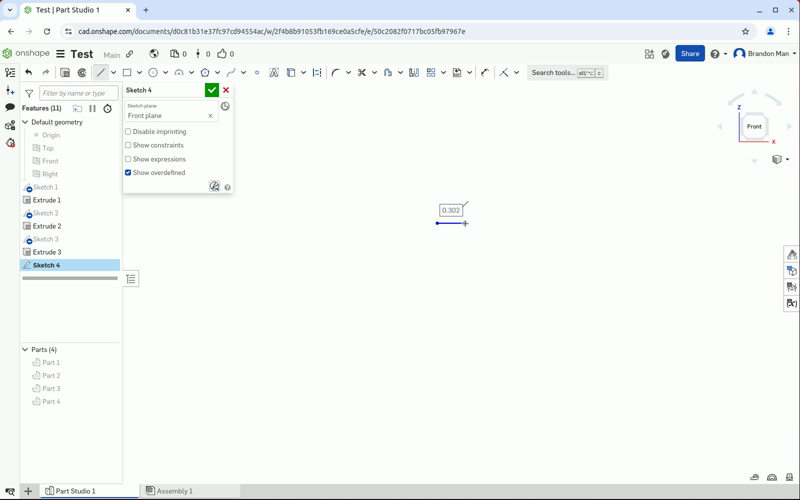
scroll(-6)
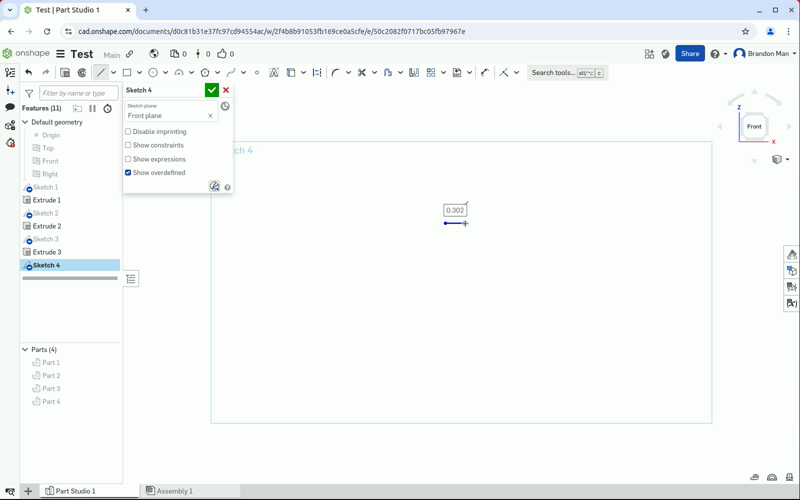
scroll(-6)
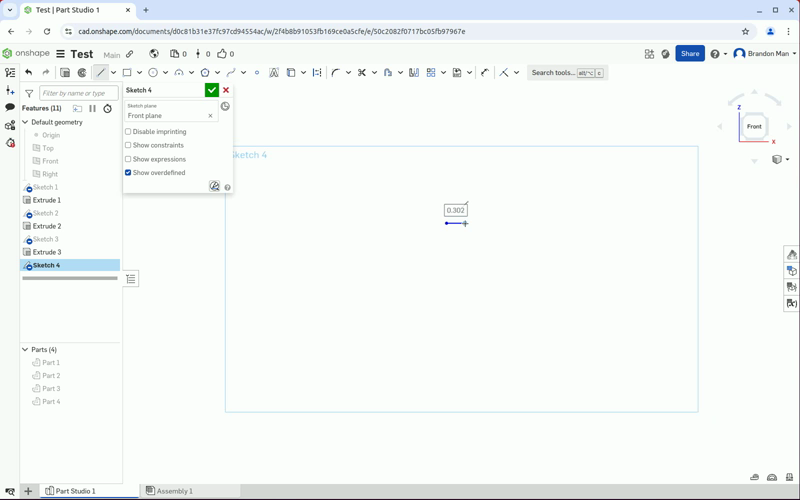
scroll(-6)
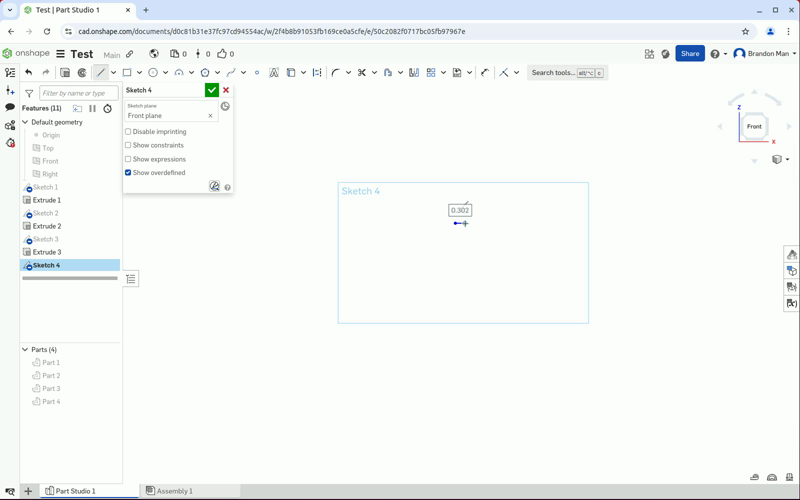
scroll(-6)
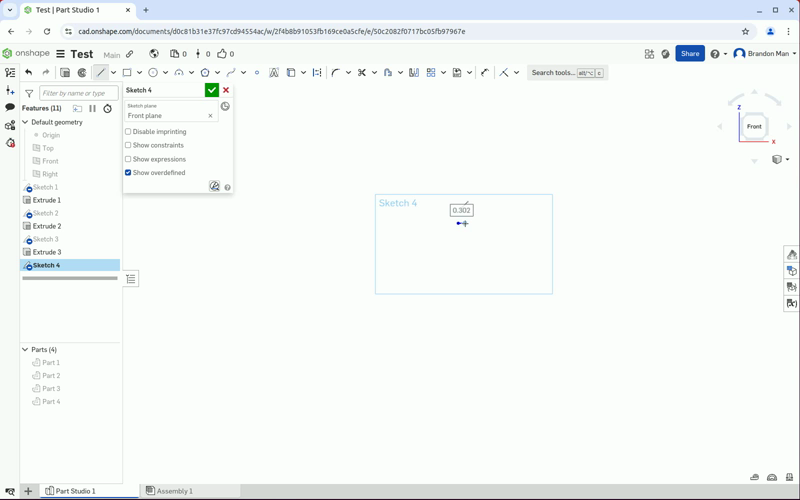
scroll(-6)
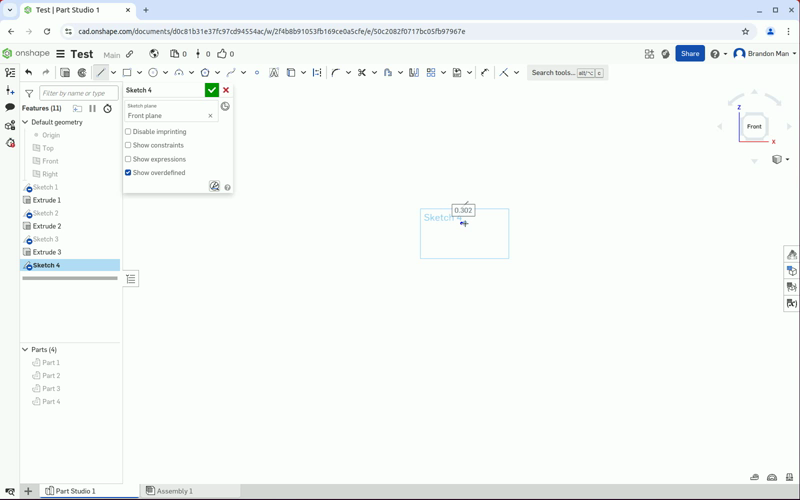
key_up(shift)
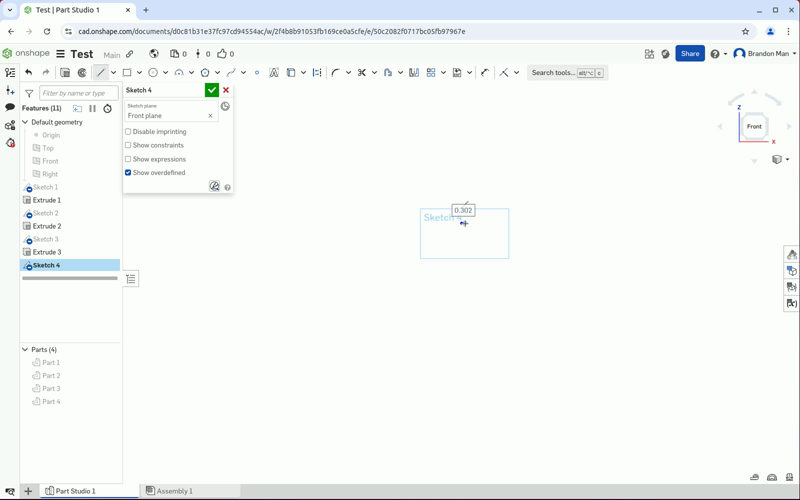
key(esc)
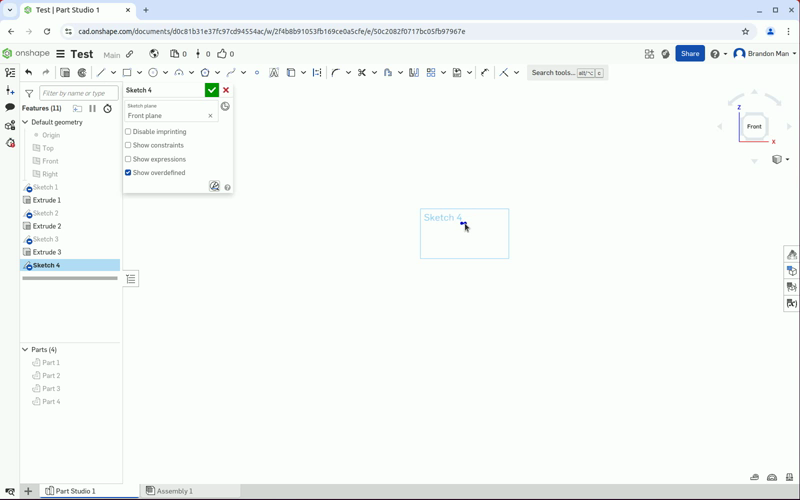
key(a)
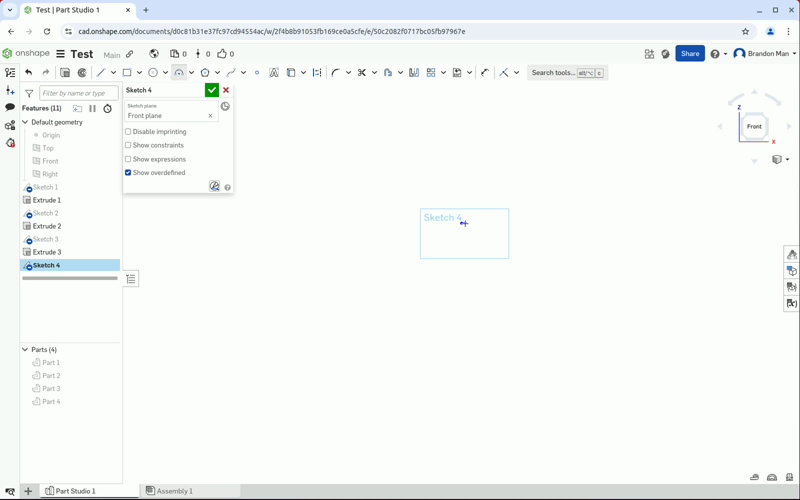
mouse_move(465, 223)
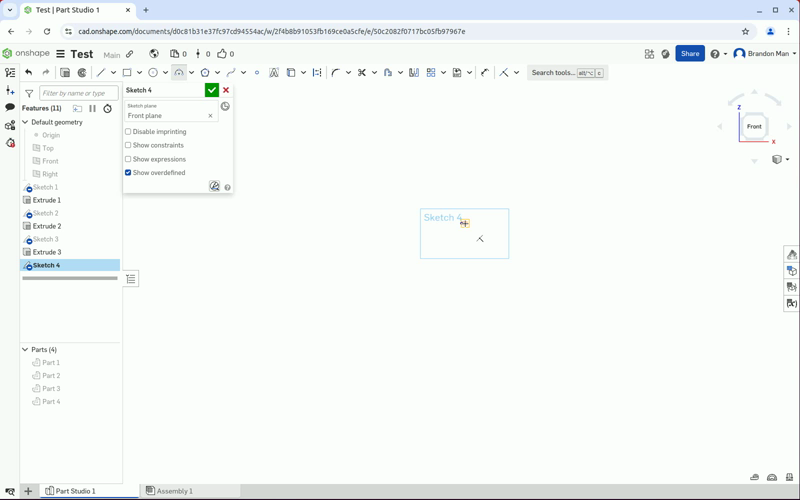
scroll(6)
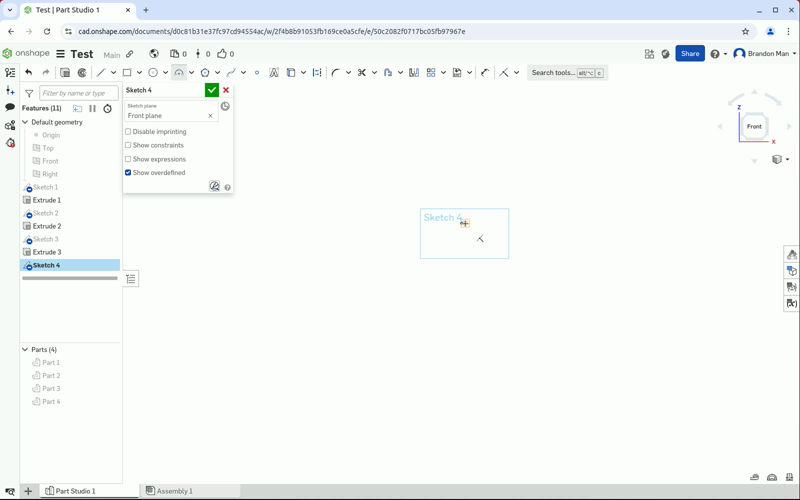
scroll(6)
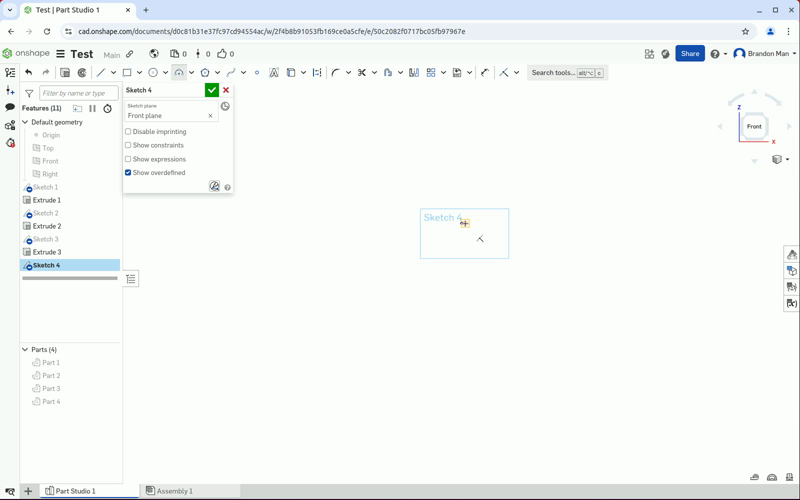
scroll(6)
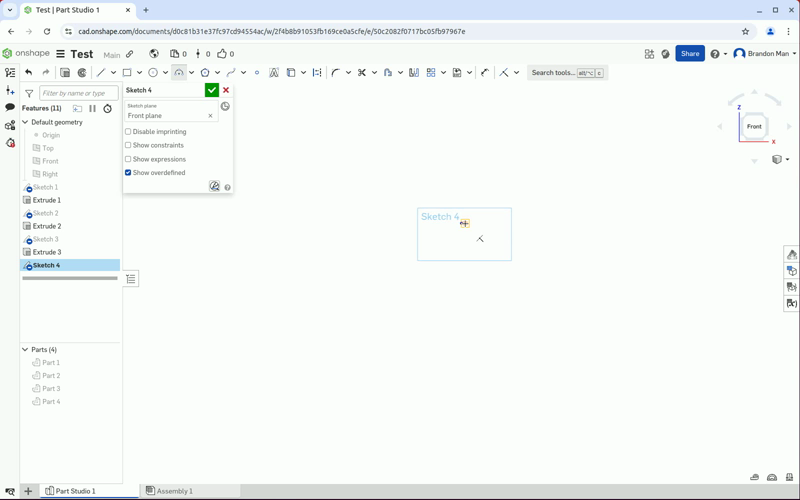
scroll(6)
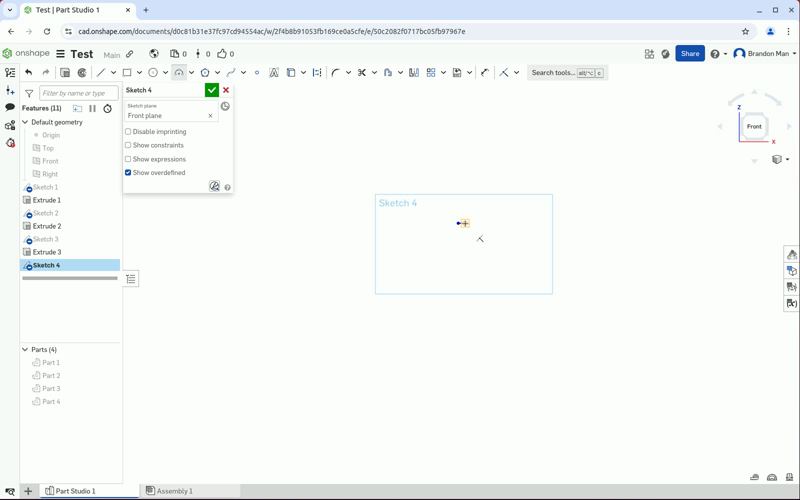
scroll(6)
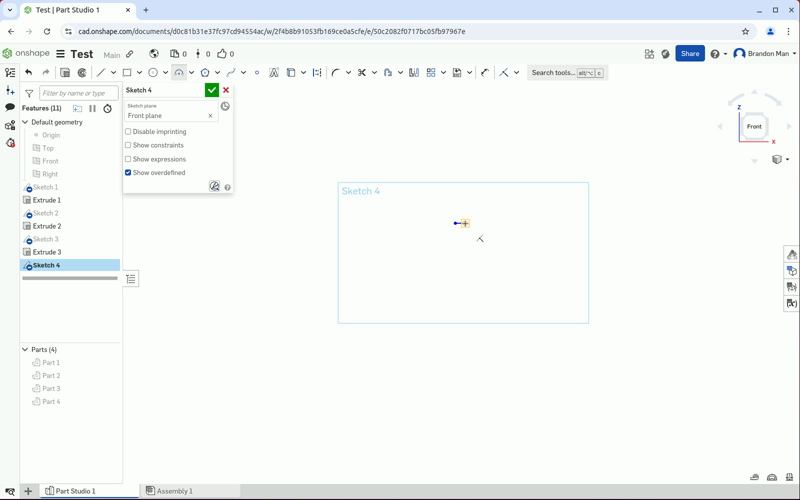
scroll(6)
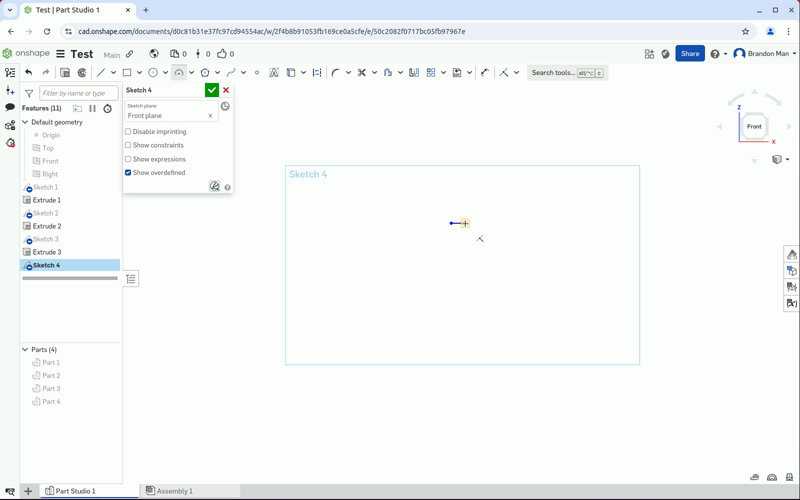
scroll(6)
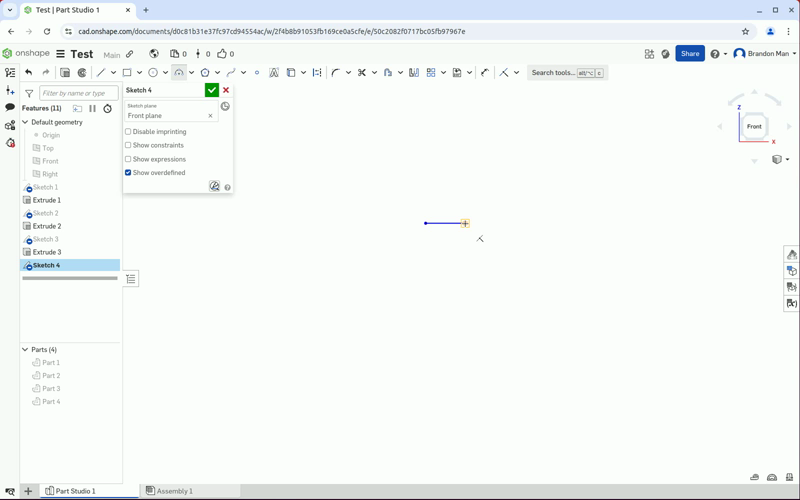
click(465, 223)
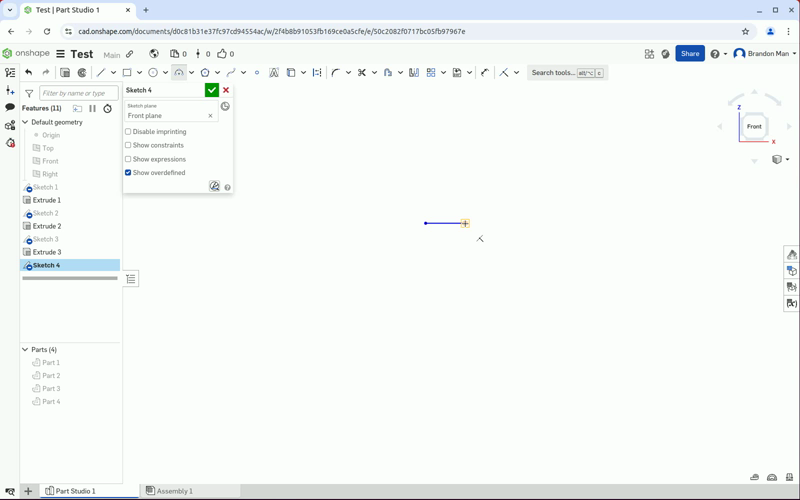
scroll(-6)
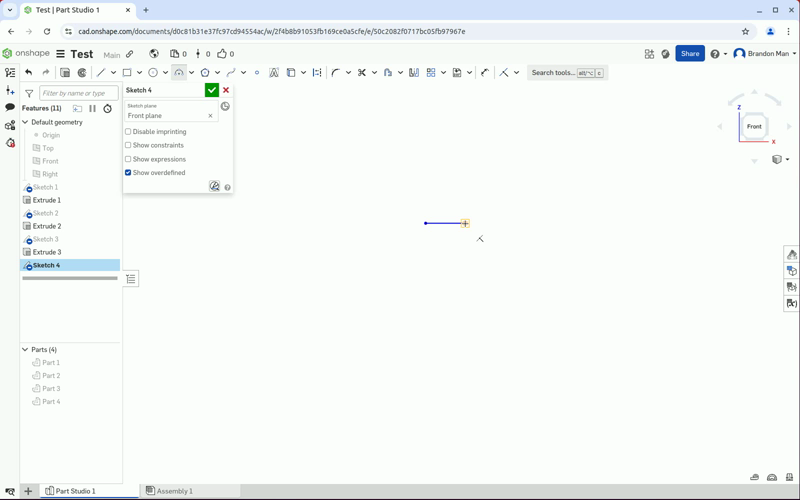
scroll(-6)
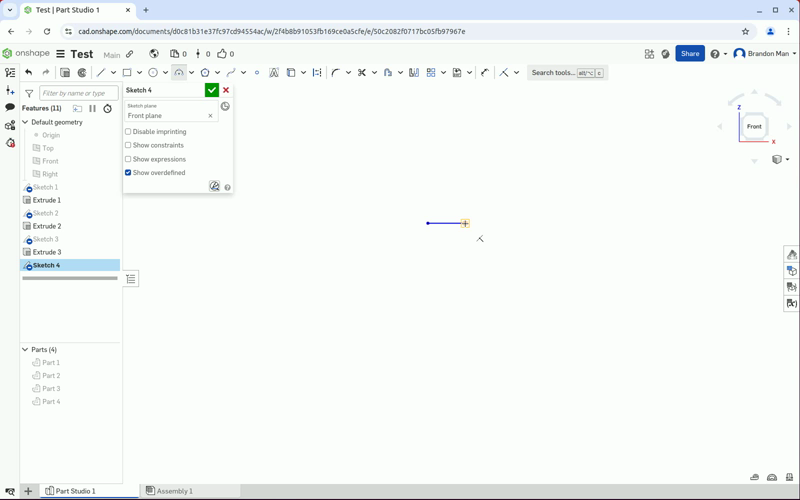
scroll(-6)
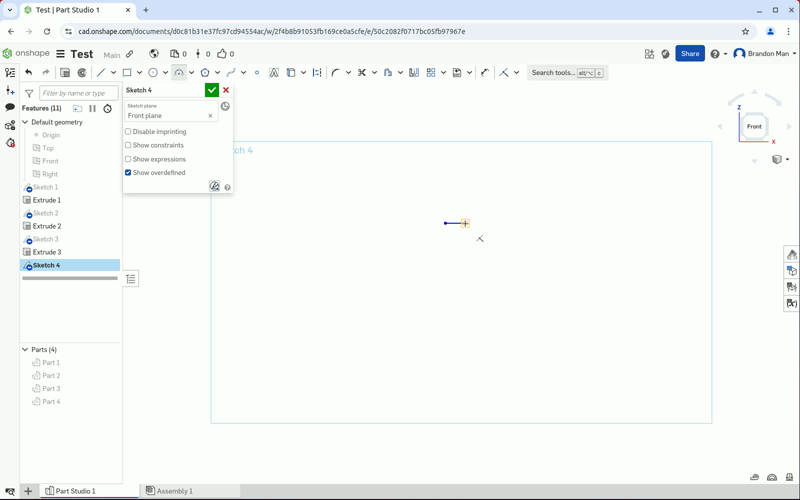
scroll(-6)
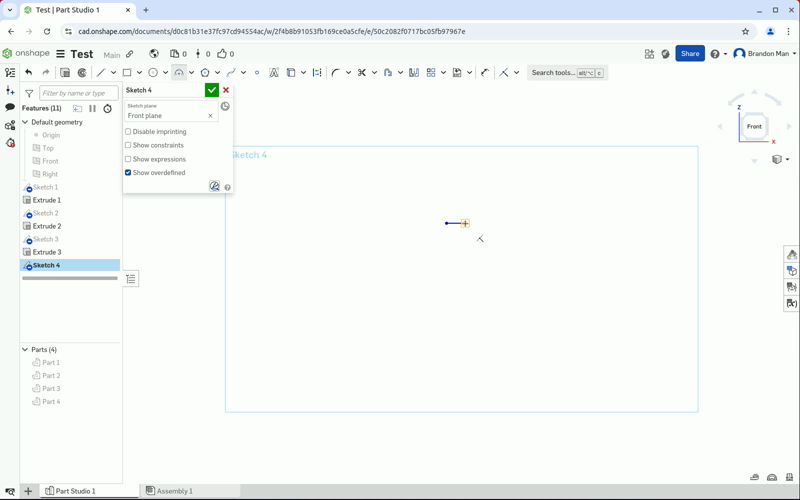
scroll(-6)
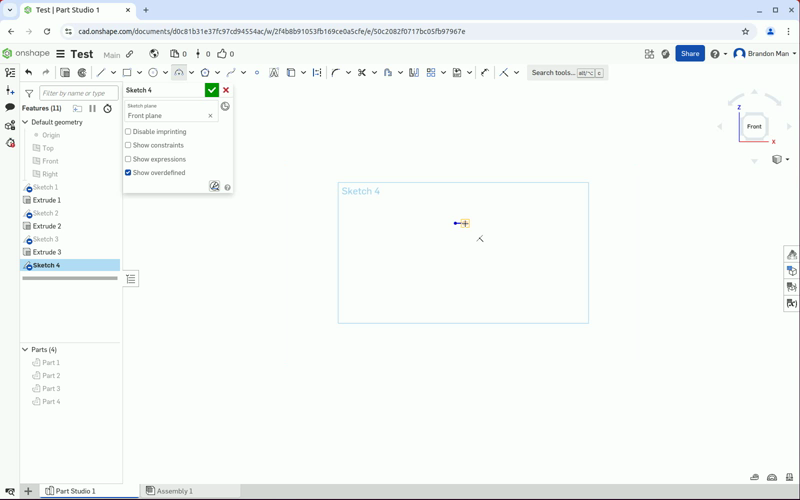
scroll(-6)
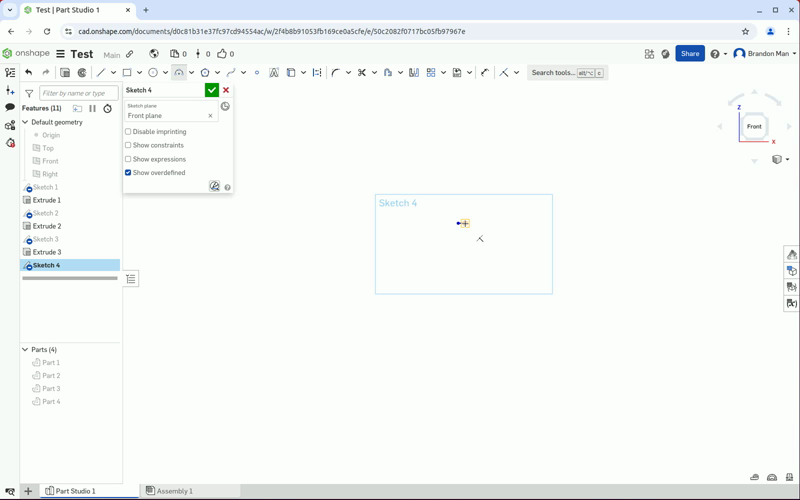
scroll(-6)
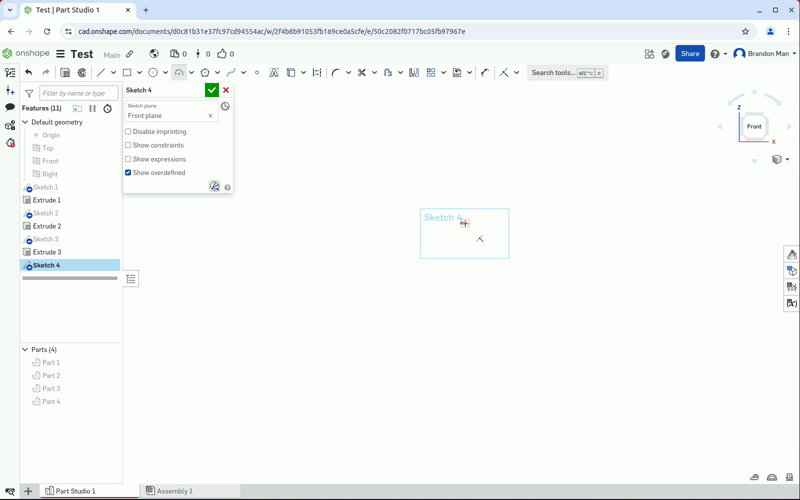
key_down(shift)
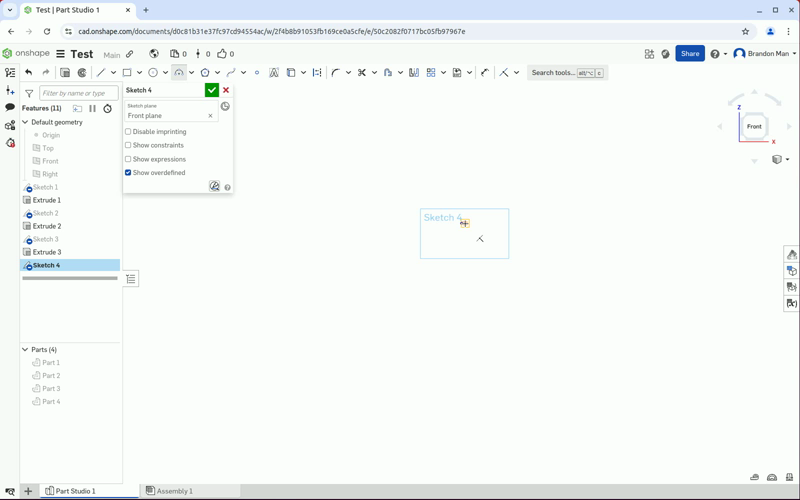
mouse_move(465, 219)
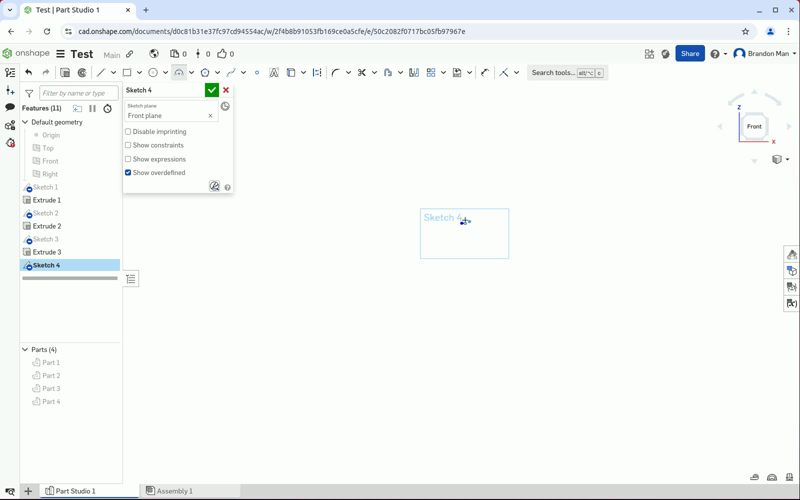
scroll(6)
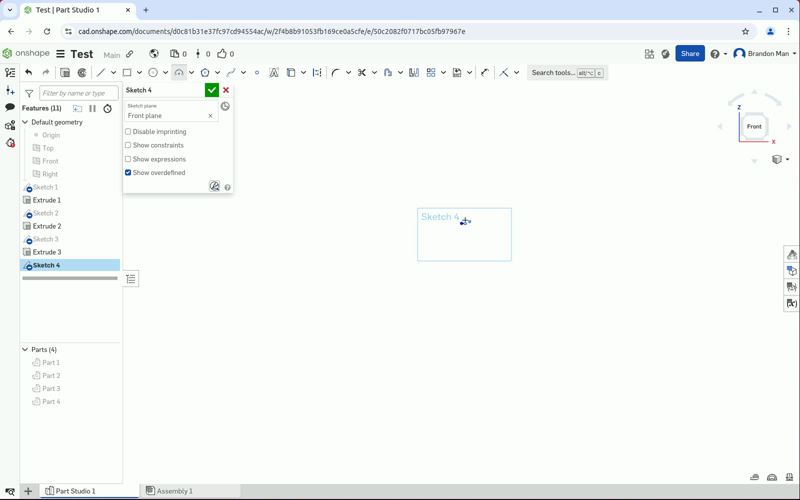
scroll(6)
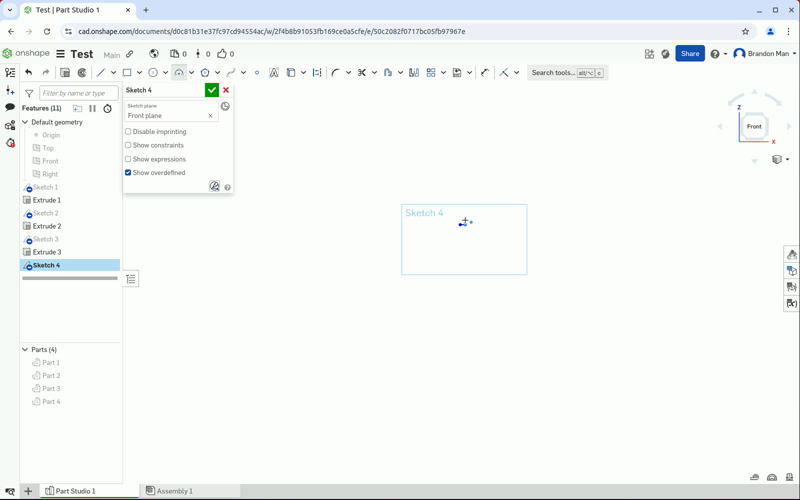
scroll(6)
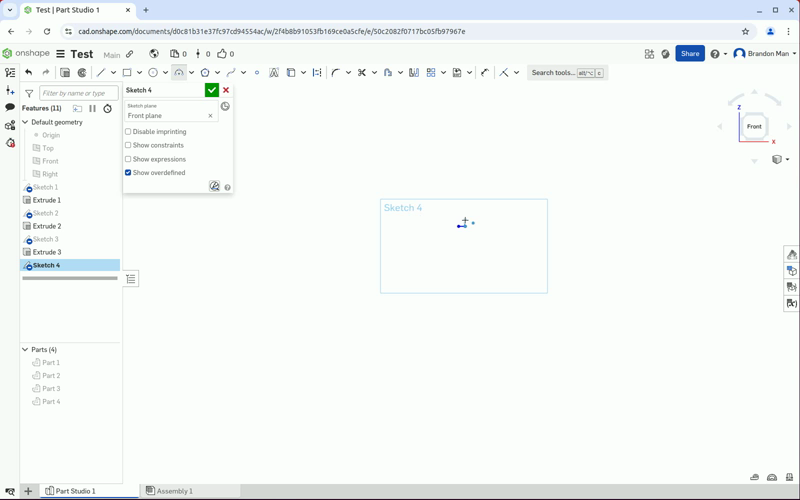
scroll(6)
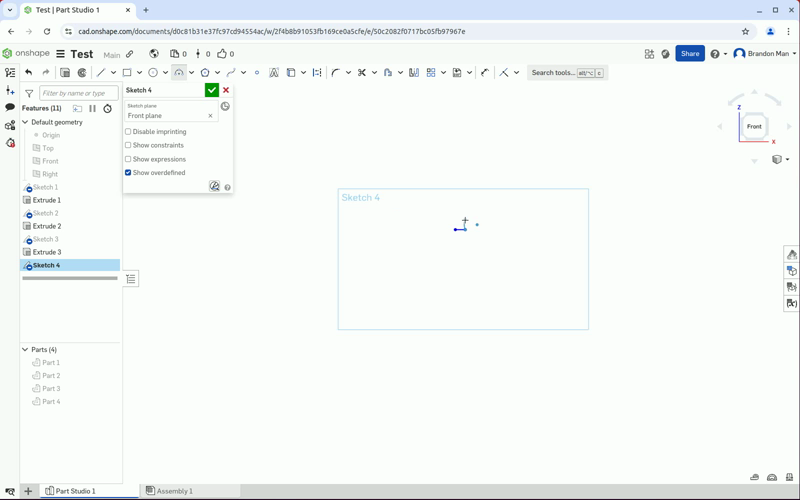
scroll(6)
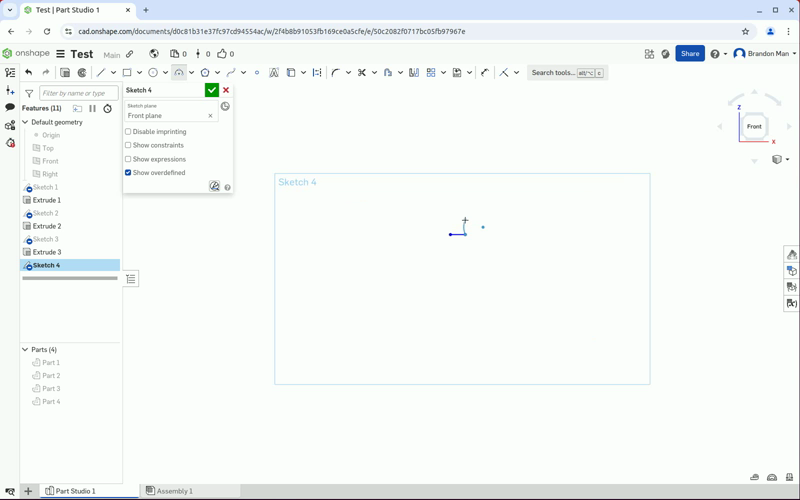
scroll(6)
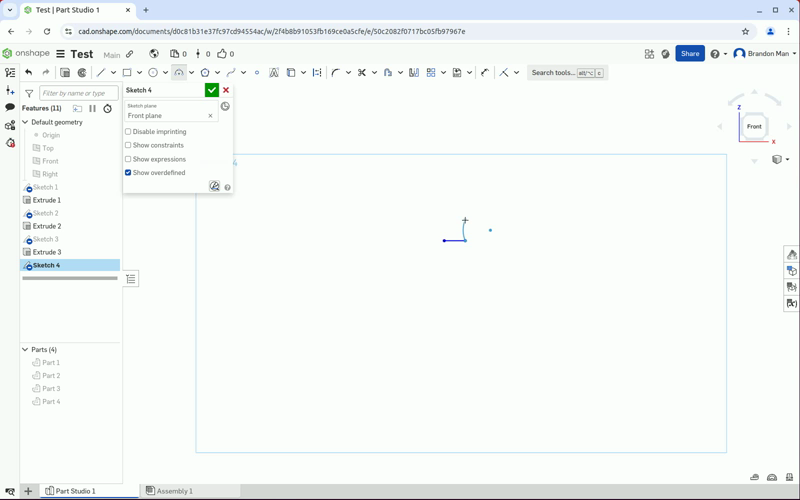
scroll(6)
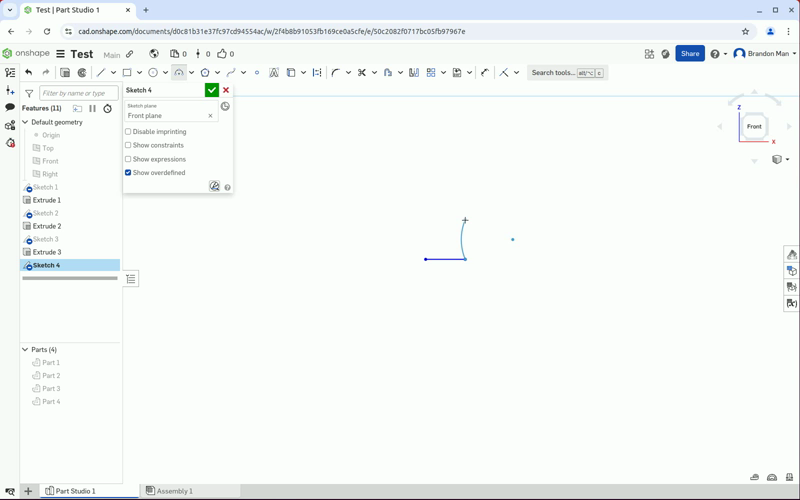
click(465, 219)
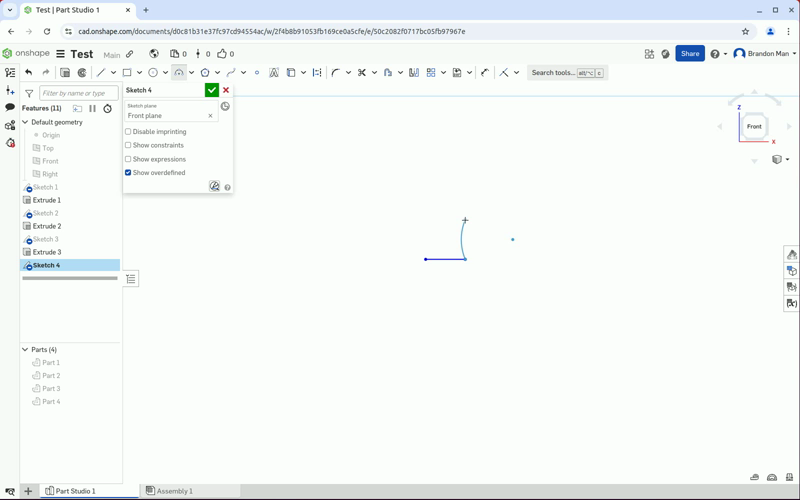
scroll(-6)
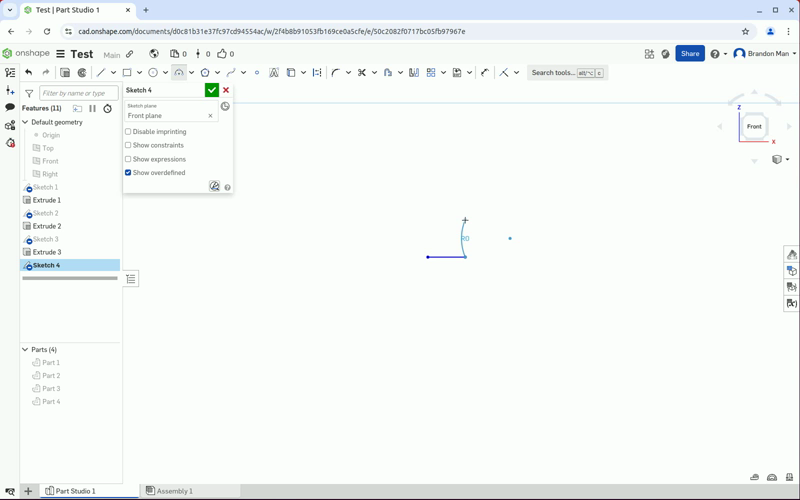
scroll(-6)
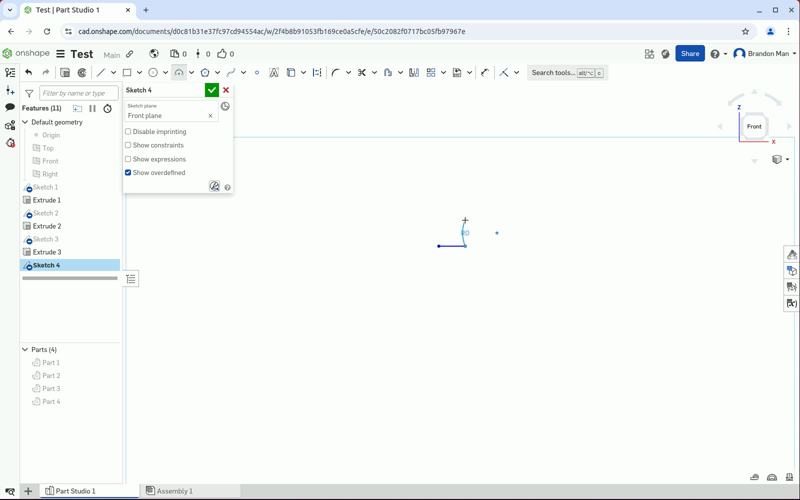
scroll(-6)
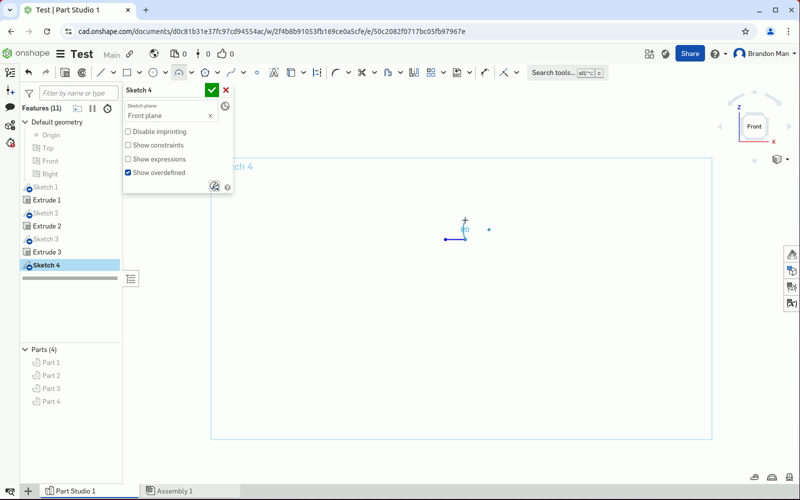
scroll(-6)
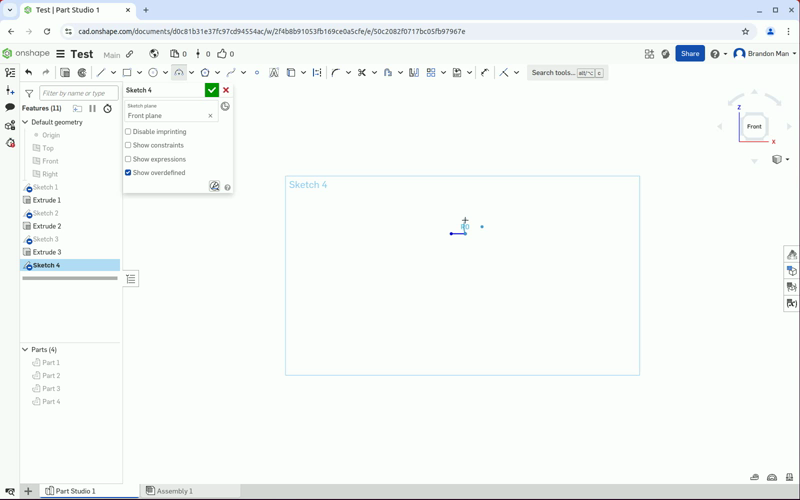
scroll(-6)
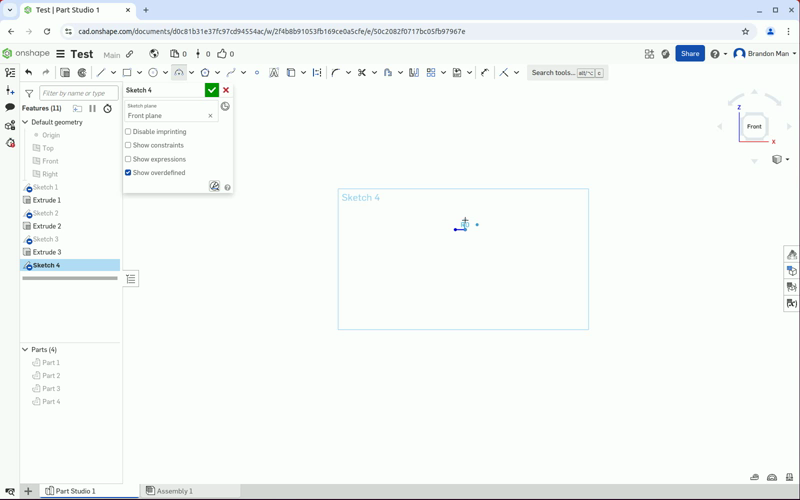
scroll(-6)
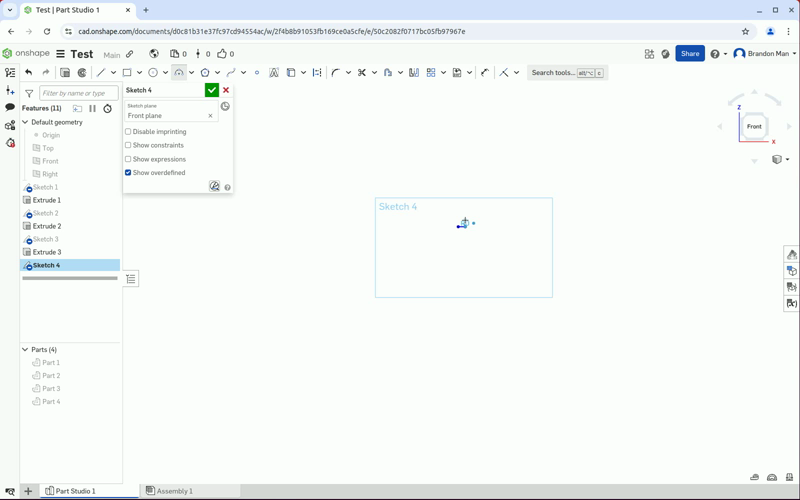
scroll(-6)
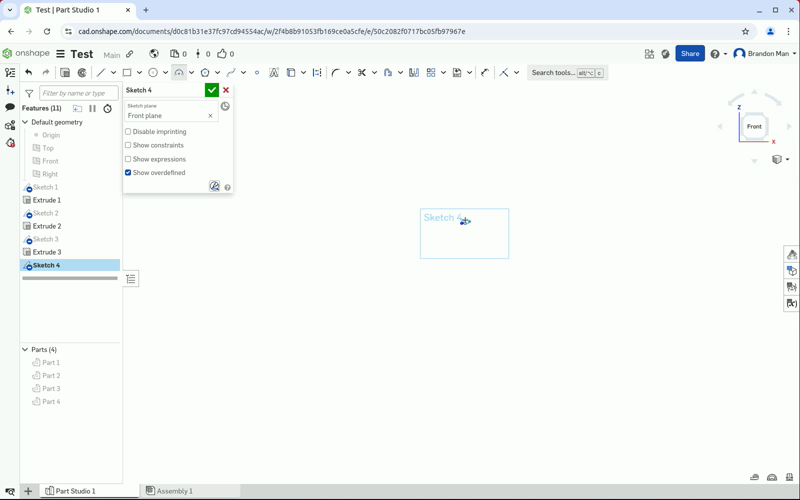
mouse_move(463, 221)
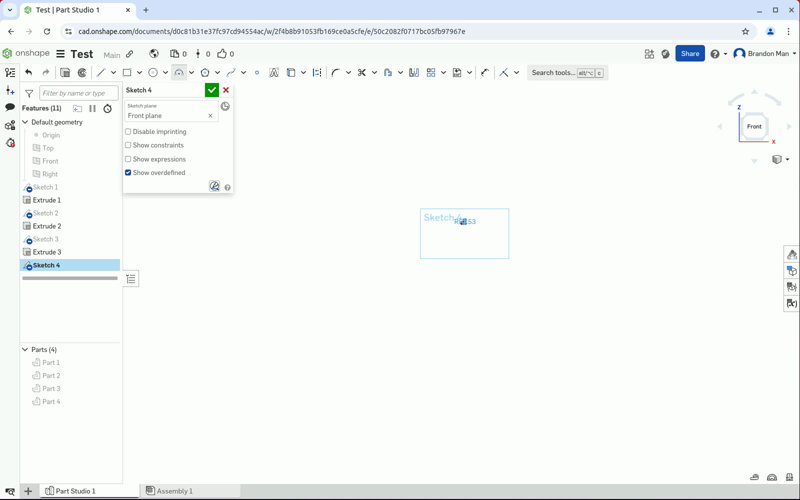
scroll(6)
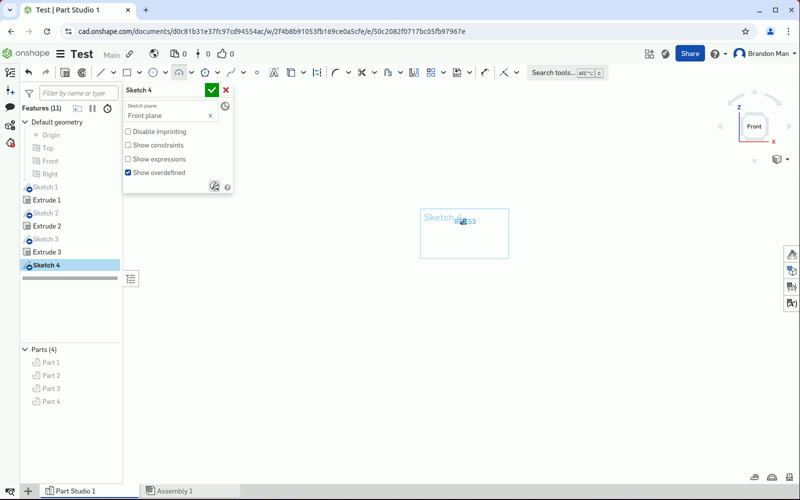
scroll(6)
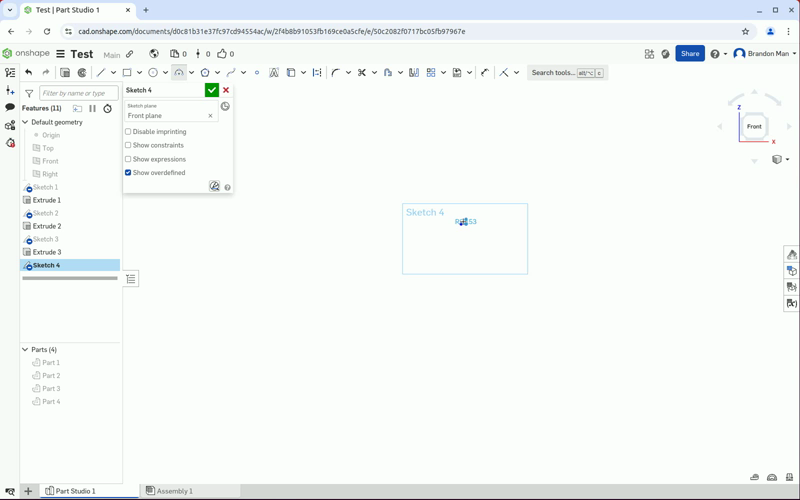
scroll(6)
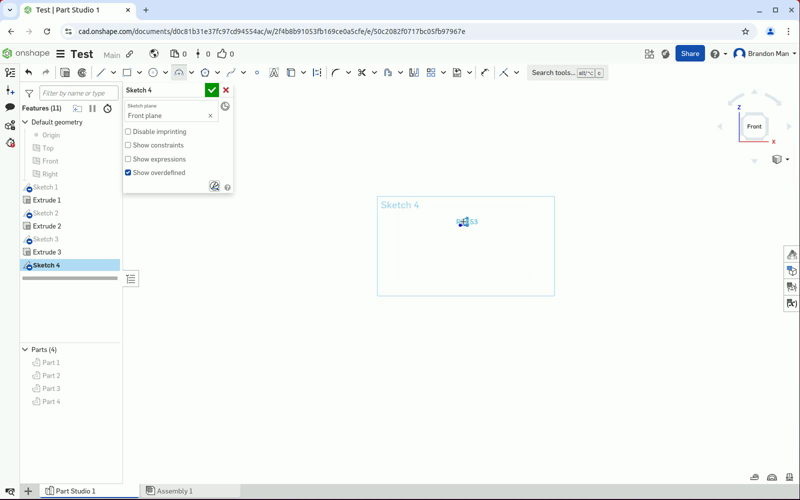
scroll(6)
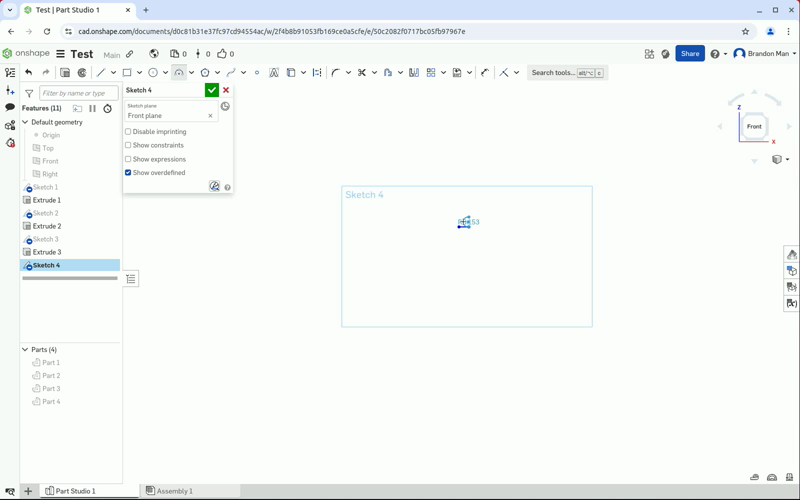
scroll(6)
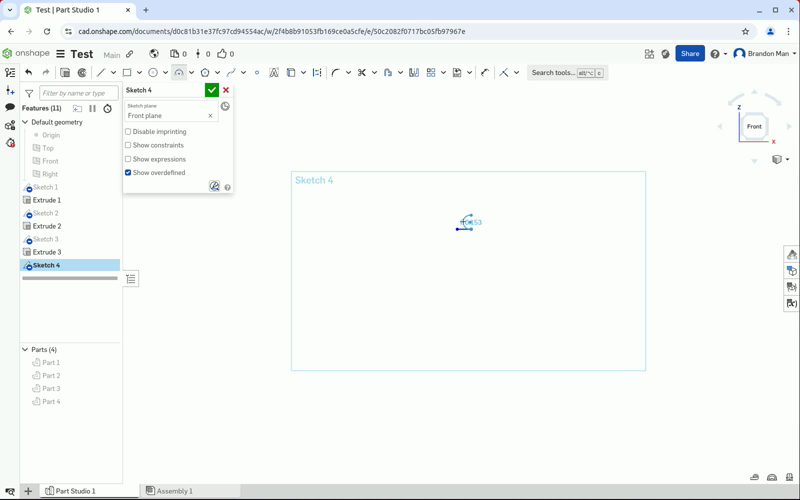
scroll(6)
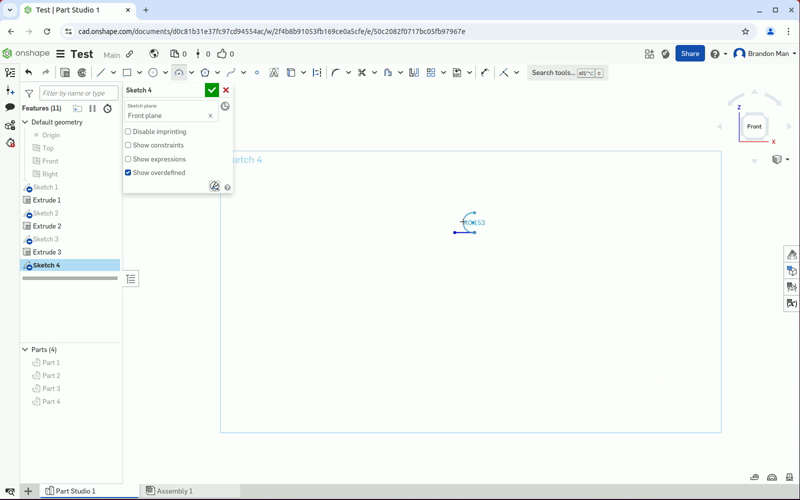
scroll(6)
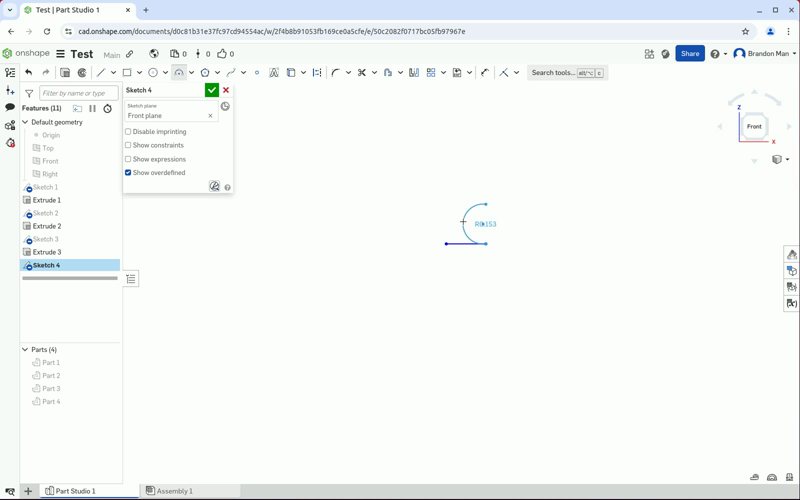
click(463, 221)
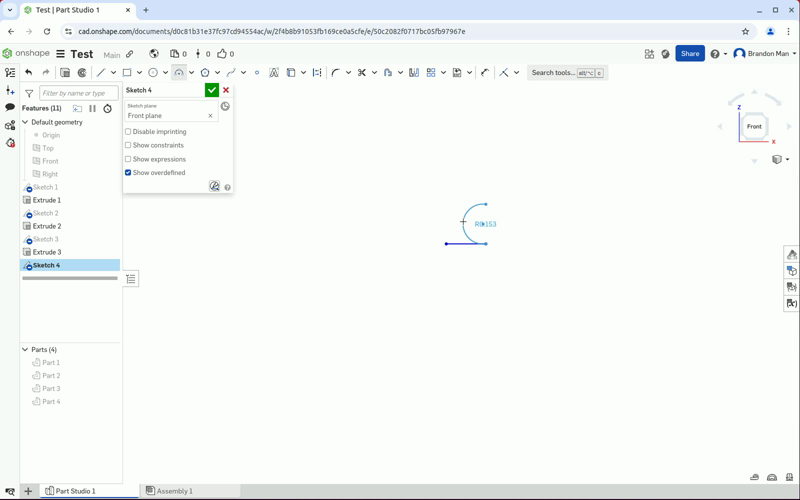
scroll(-6)
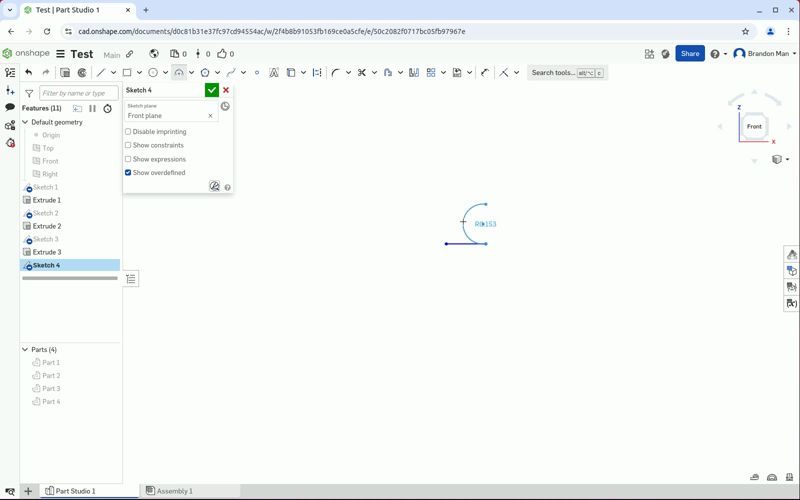
scroll(-6)
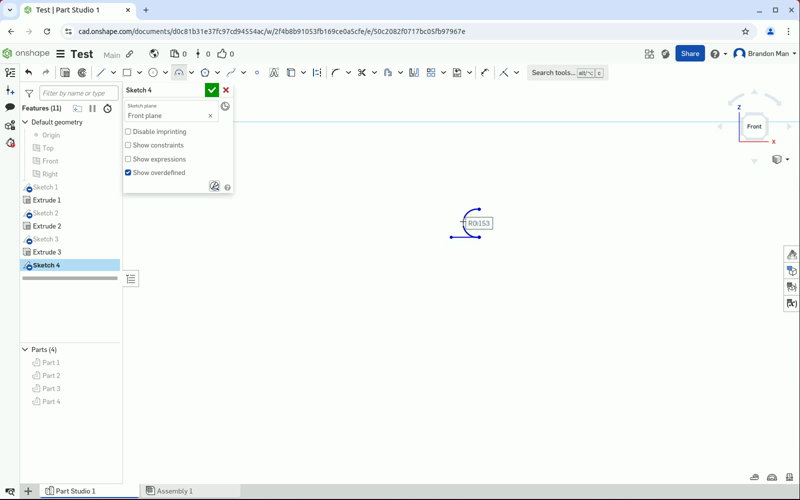
scroll(-6)
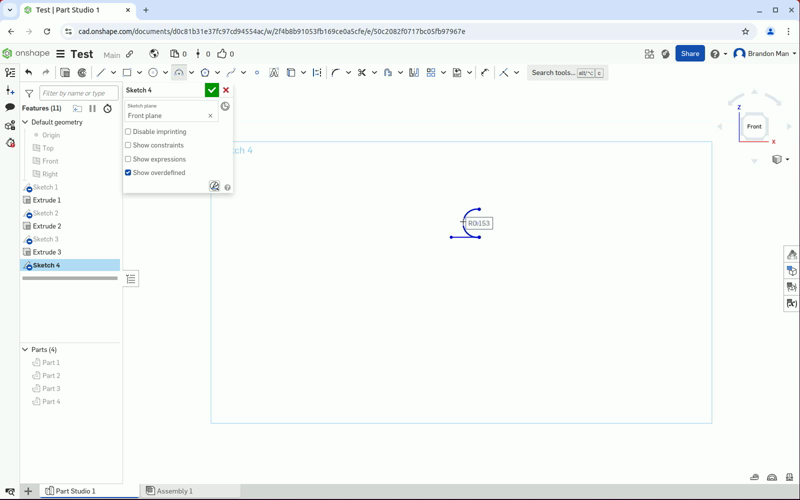
scroll(-6)
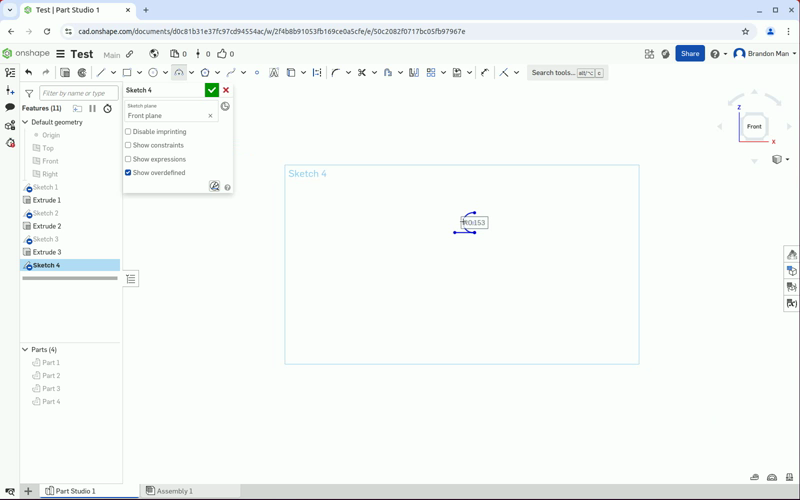
scroll(-6)
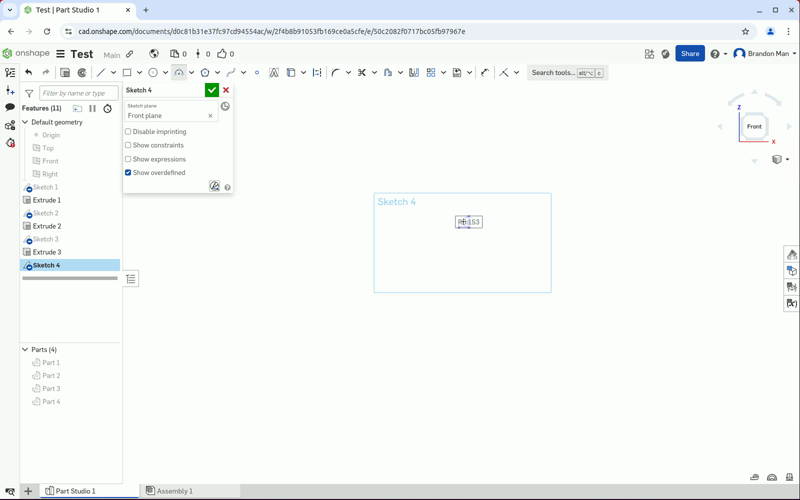
scroll(-6)
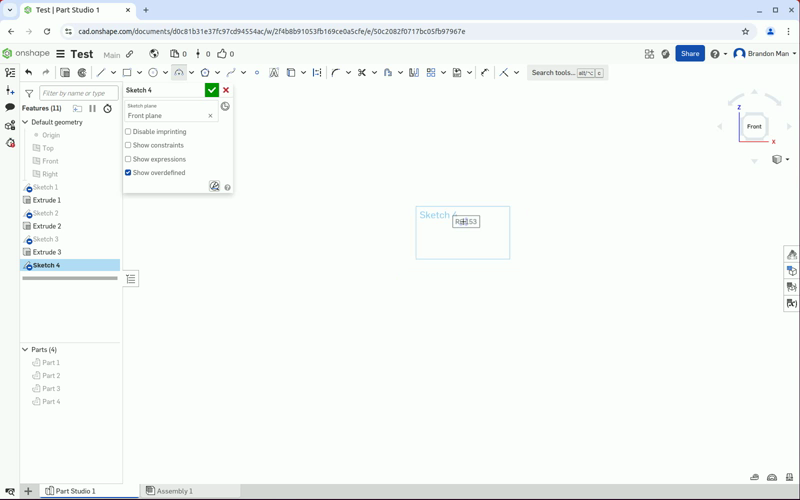
scroll(-6)
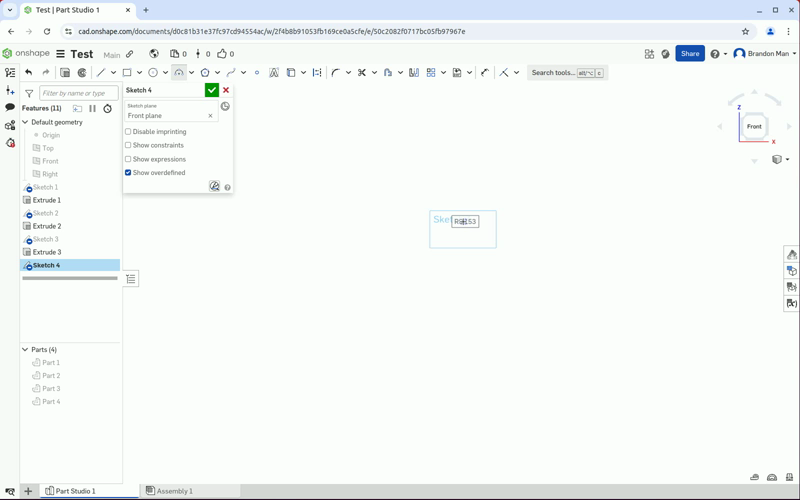
key_up(shift)
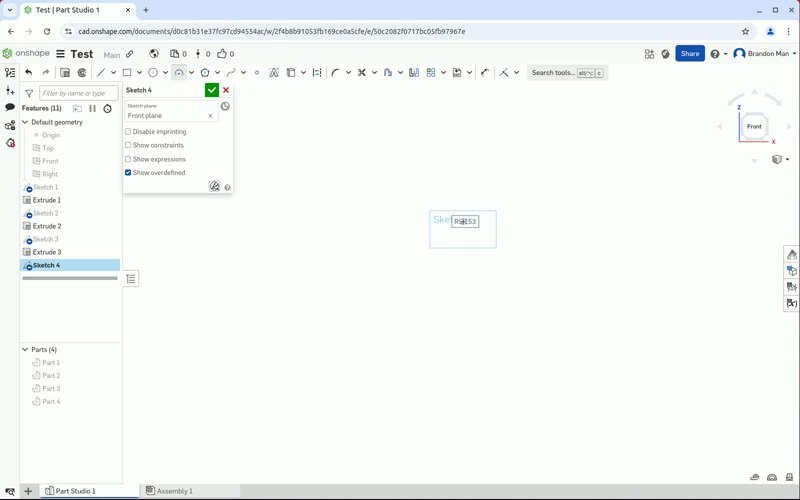
key(esc)
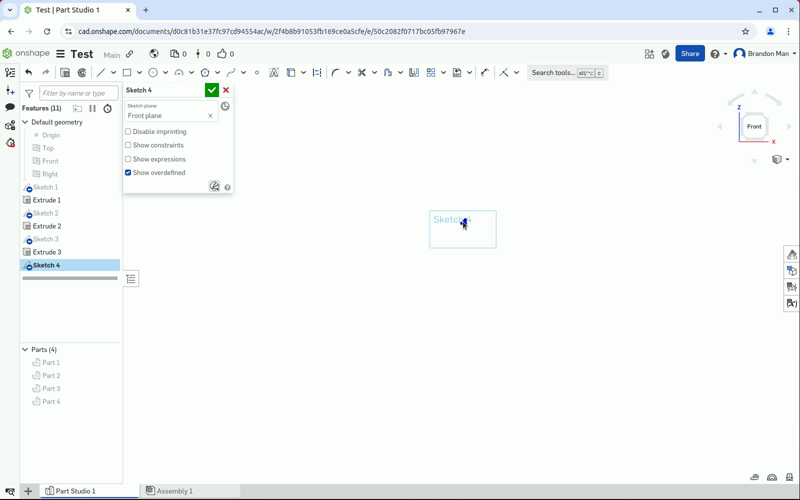
key(l)
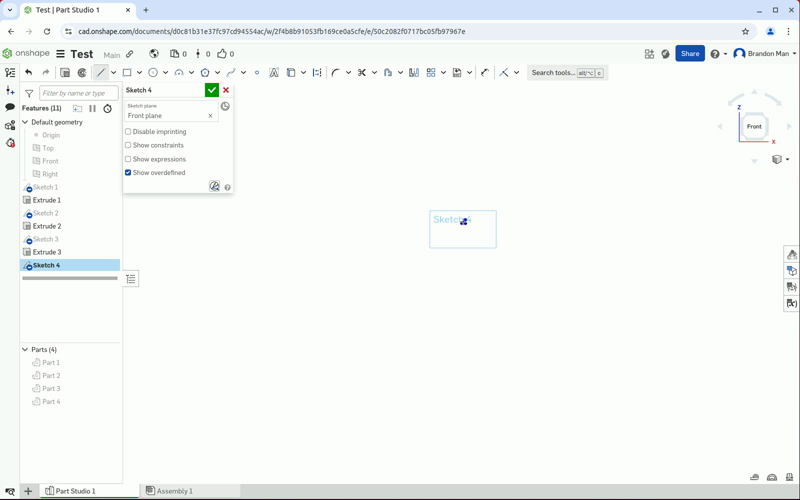
mouse_move(465, 219)
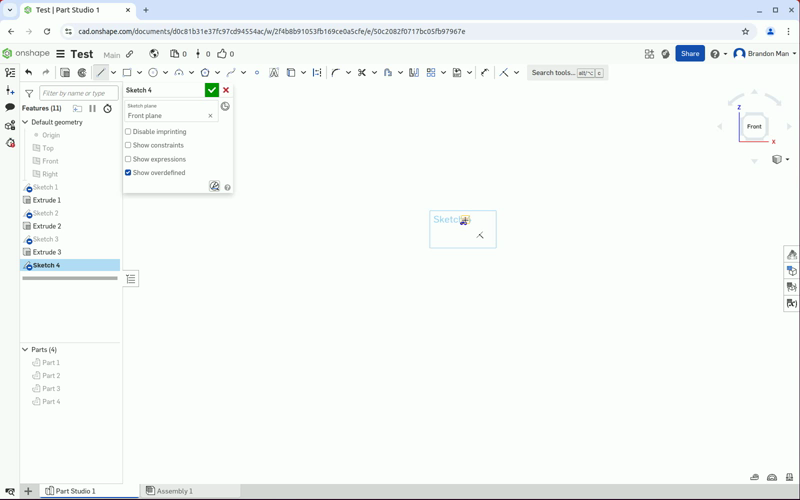
scroll(6)
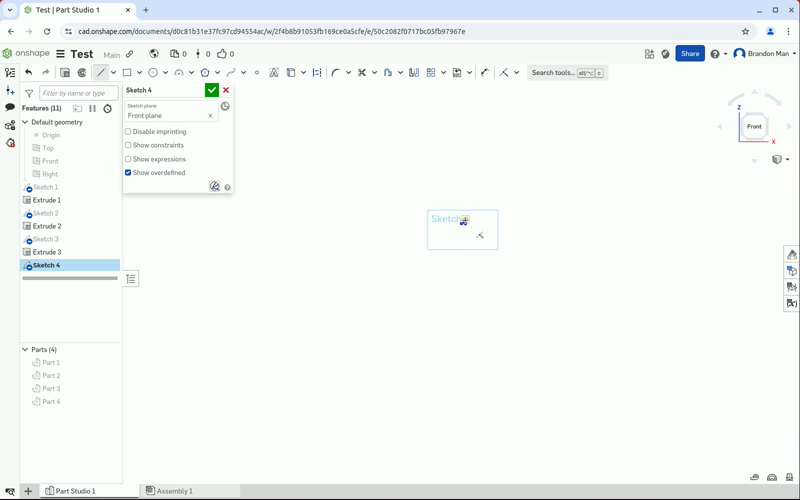
scroll(6)
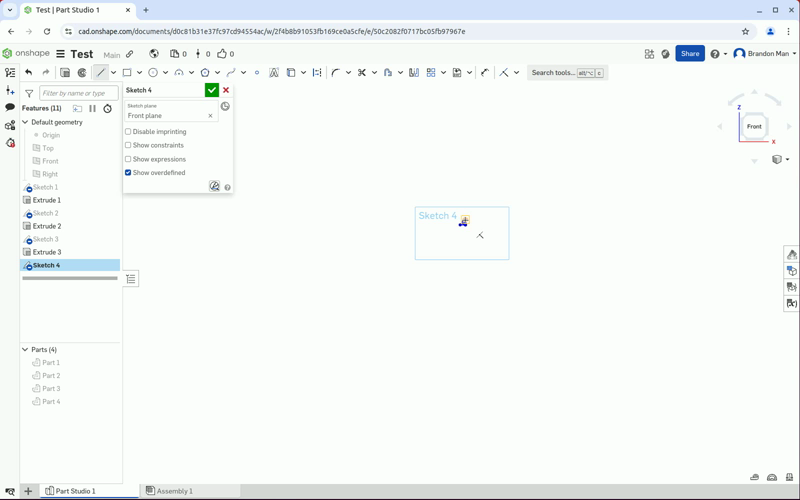
scroll(6)
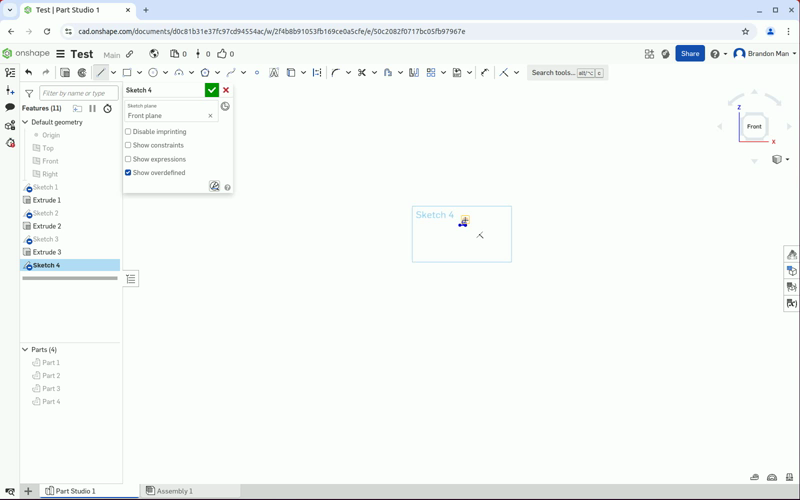
scroll(6)
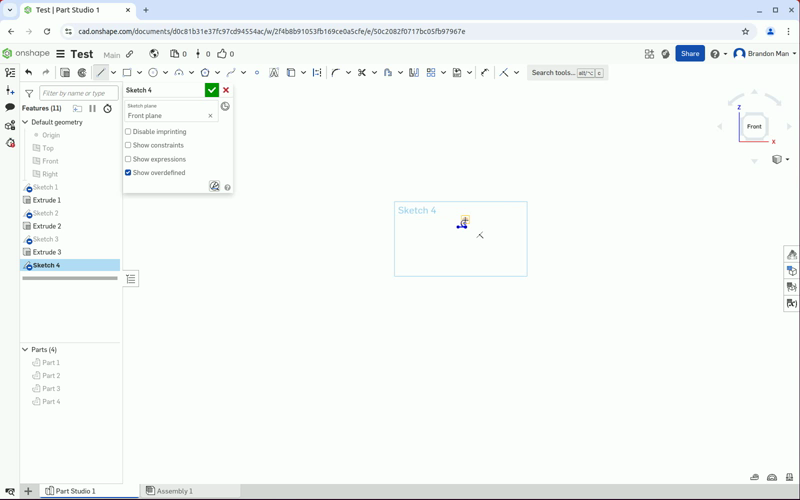
scroll(6)
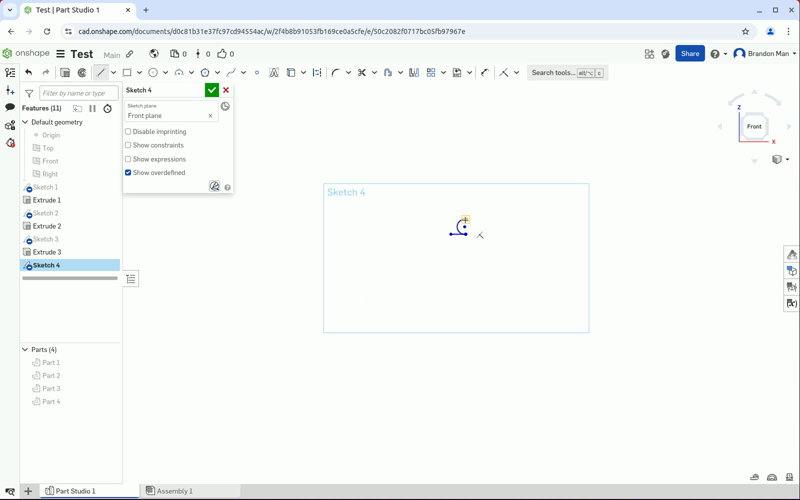
scroll(6)
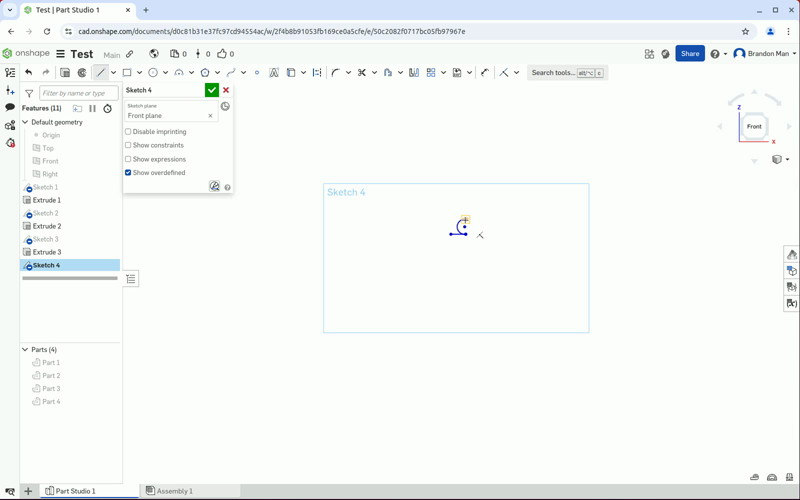
scroll(6)
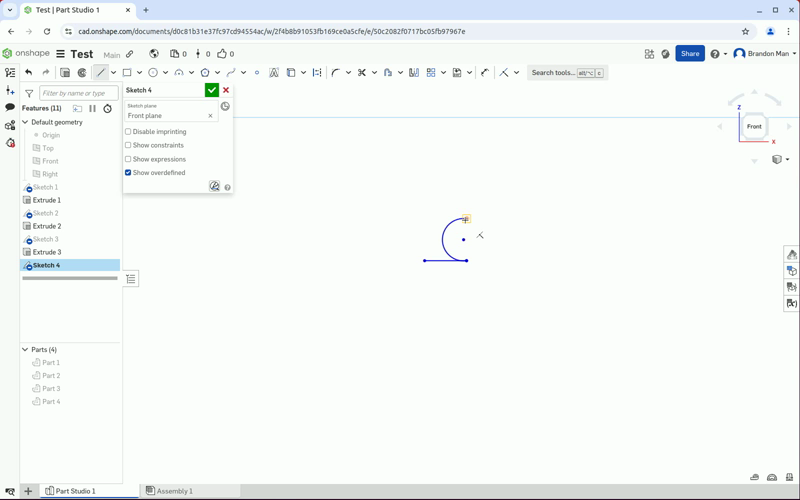
click(465, 219)
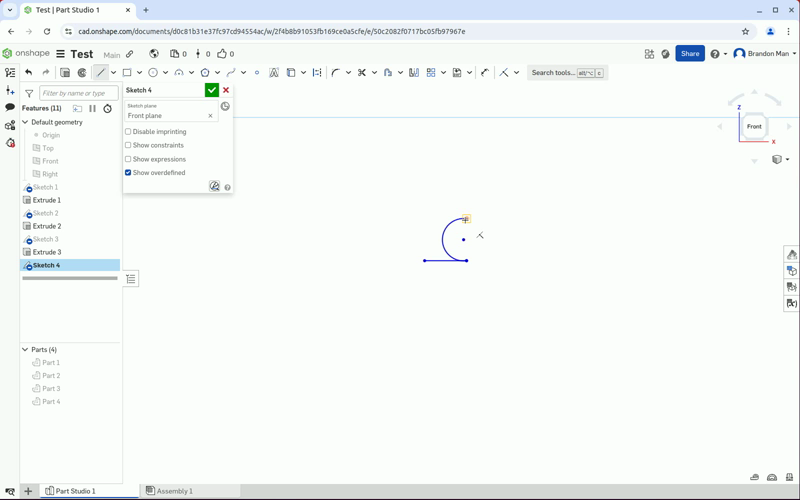
scroll(-6)
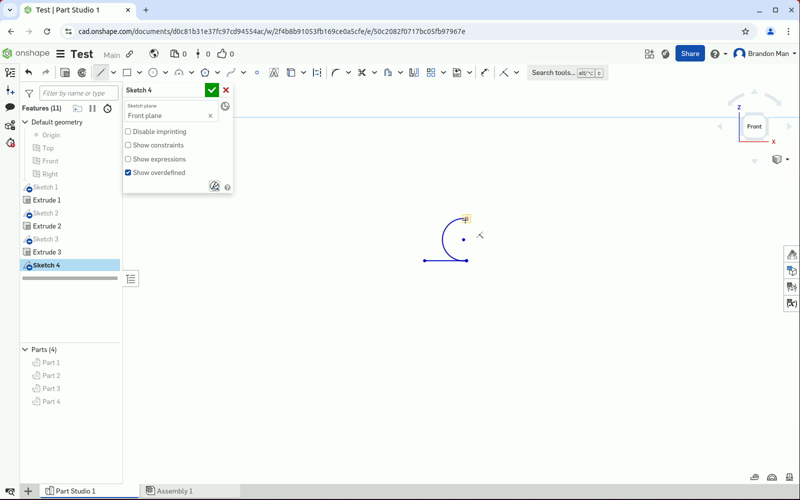
scroll(-6)
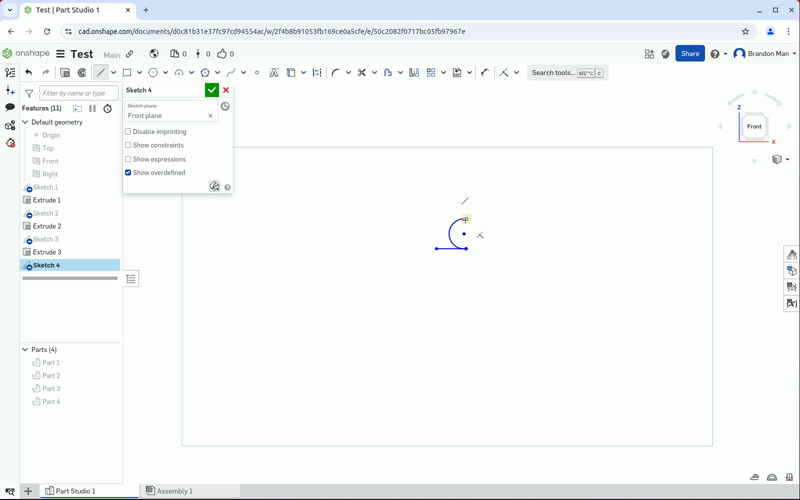
scroll(-6)
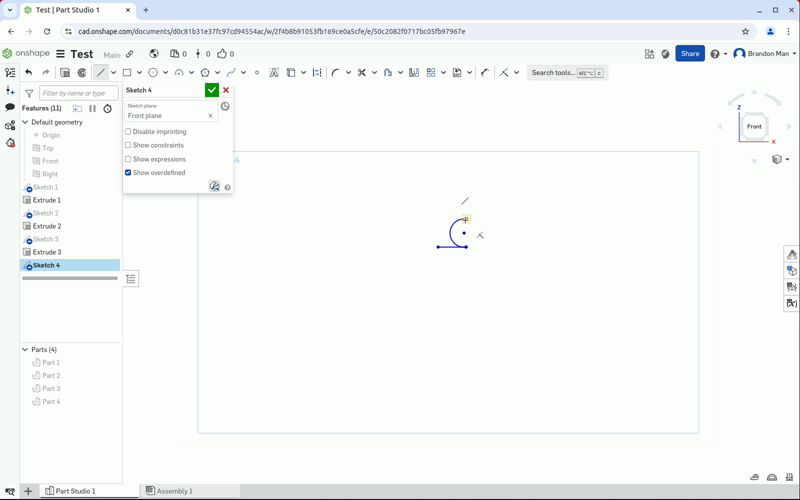
scroll(-6)
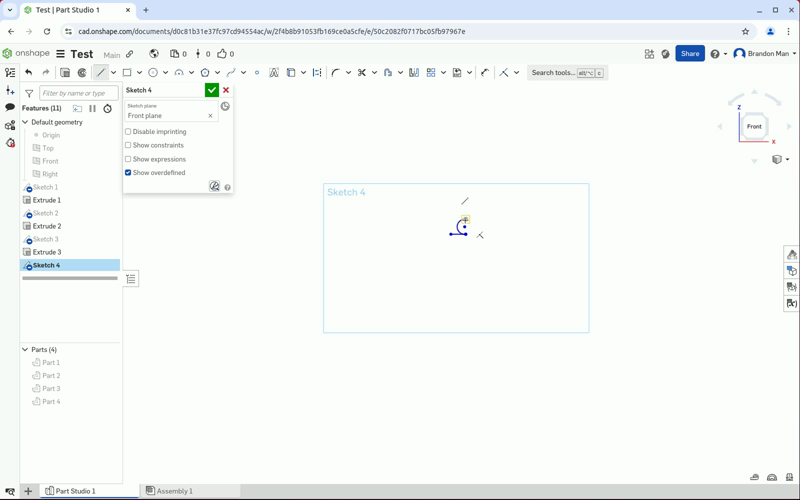
scroll(-6)
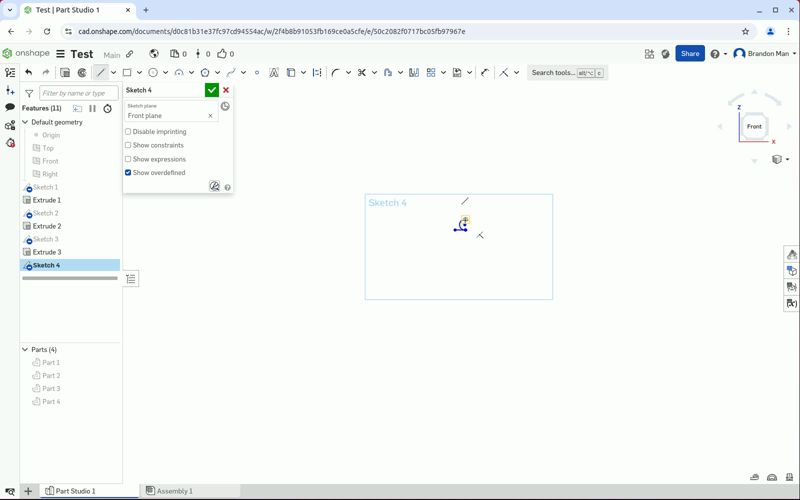
scroll(-6)
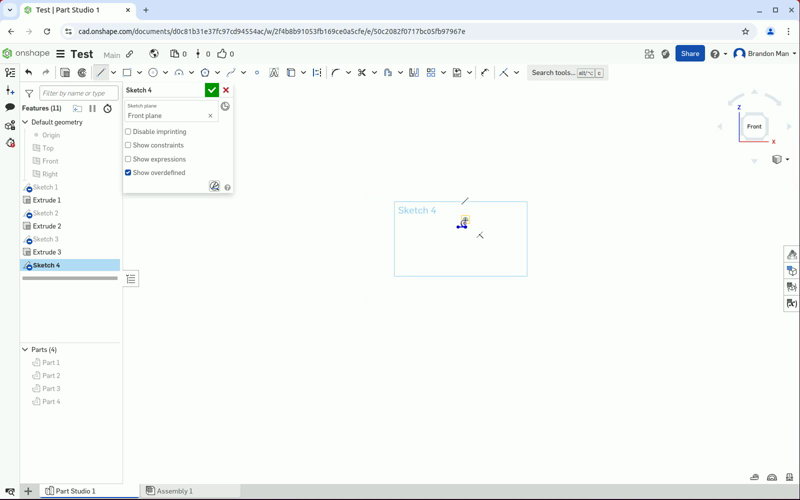
scroll(-6)
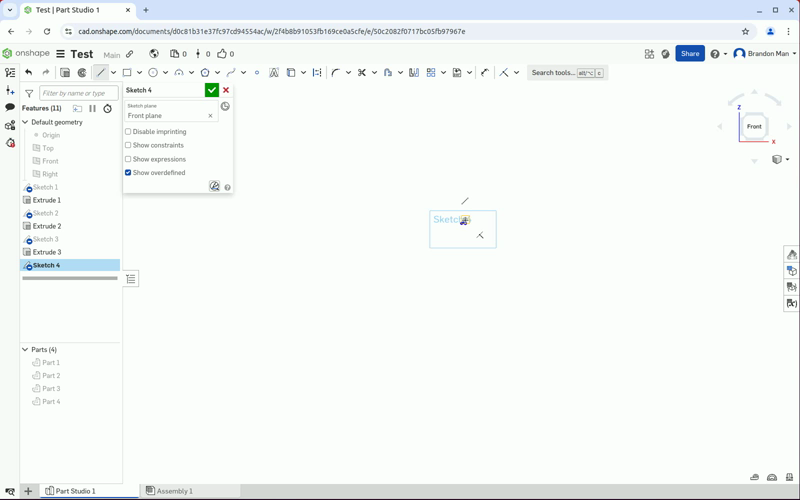
key_down(shift)
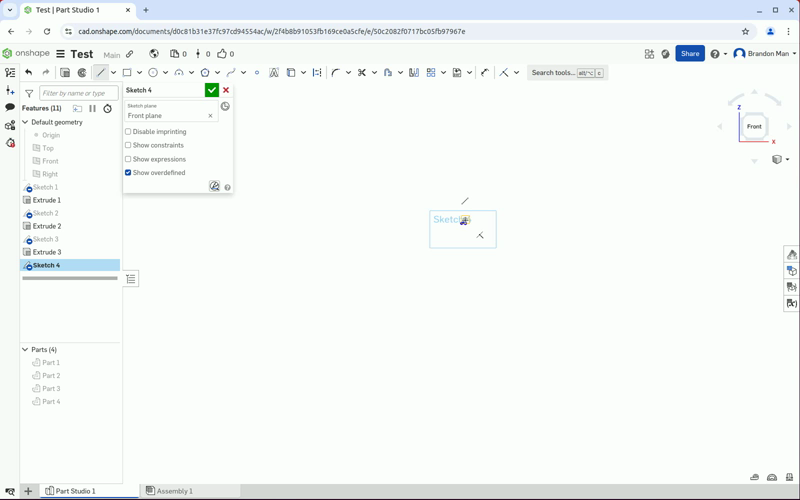
mouse_move(495, 219)
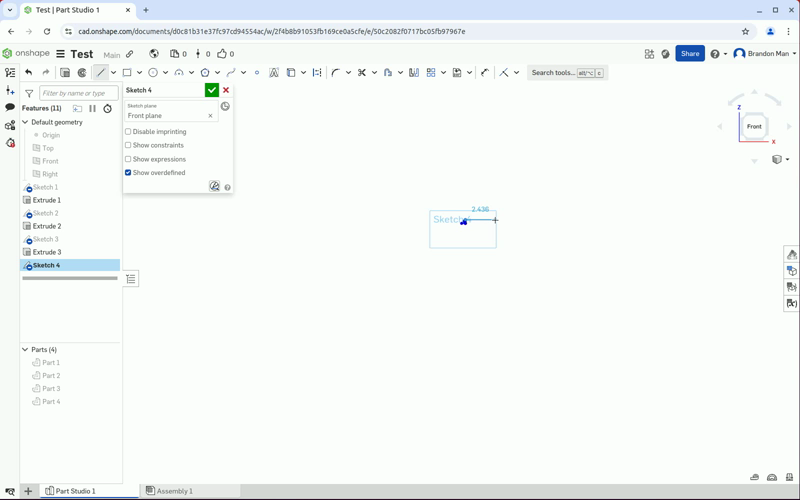
mouse_move(461, 219)
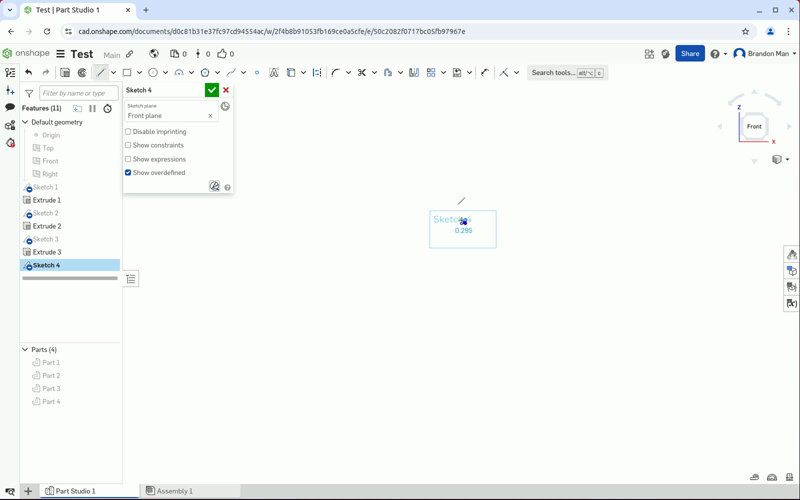
scroll(6)
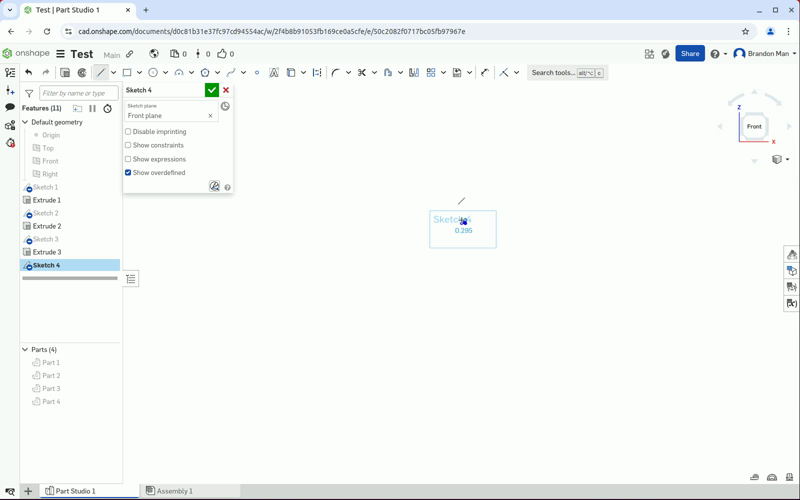
scroll(6)
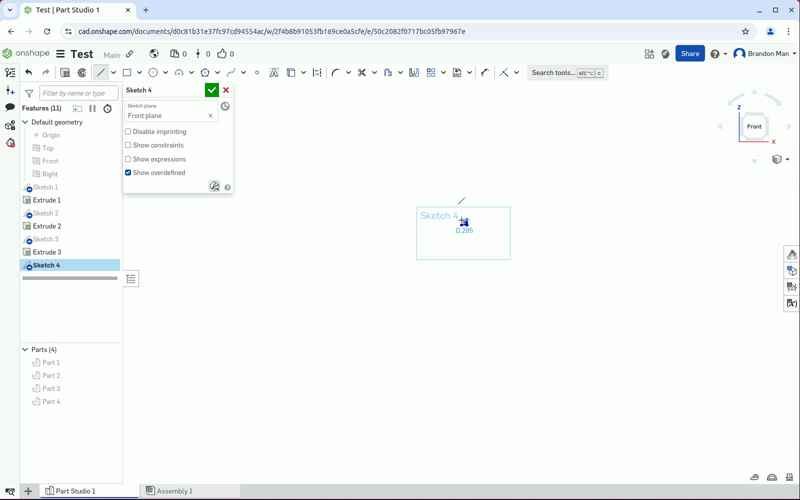
scroll(6)
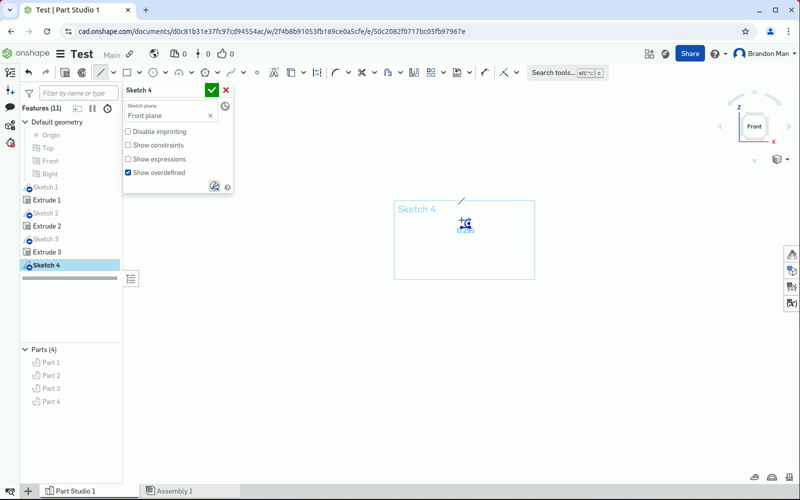
scroll(6)
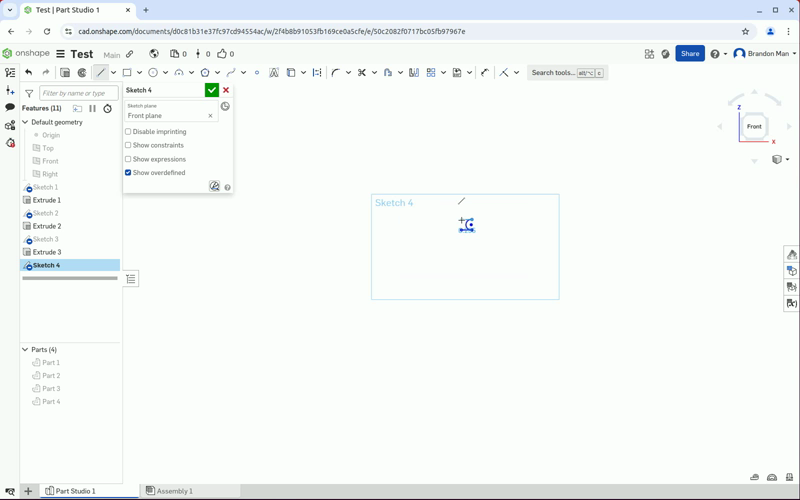
scroll(6)
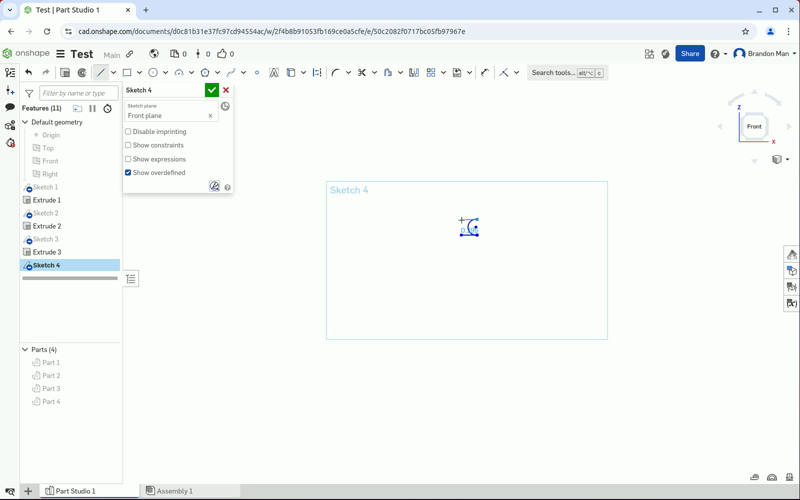
scroll(6)
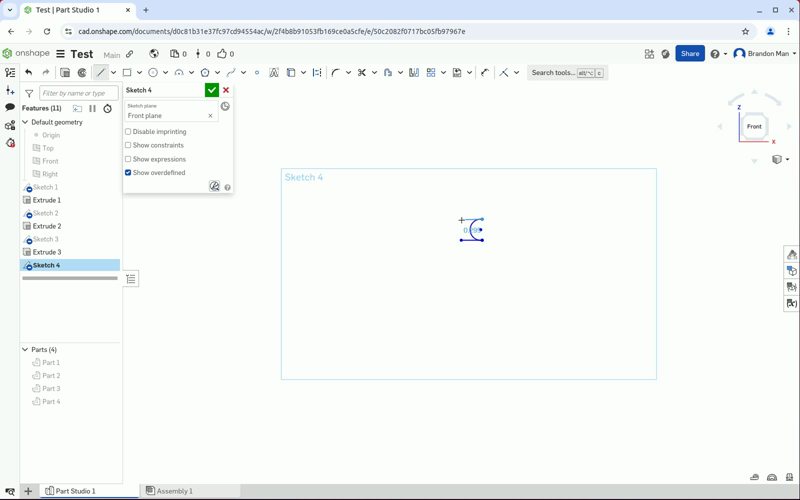
scroll(6)
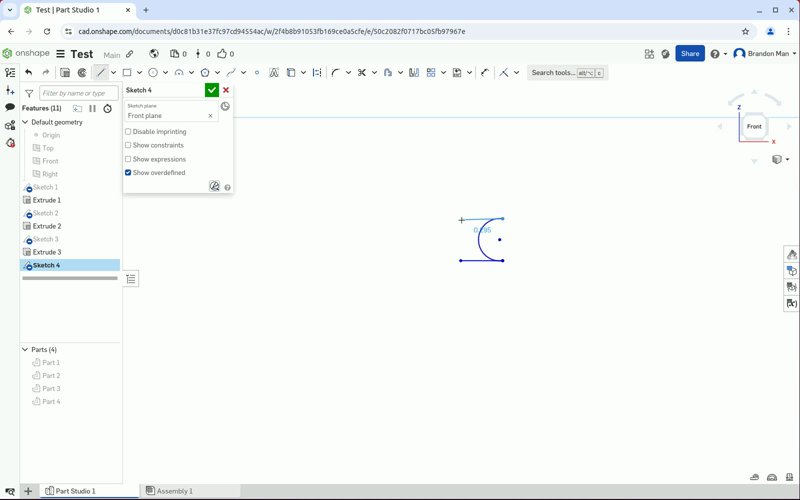
click(461, 219)
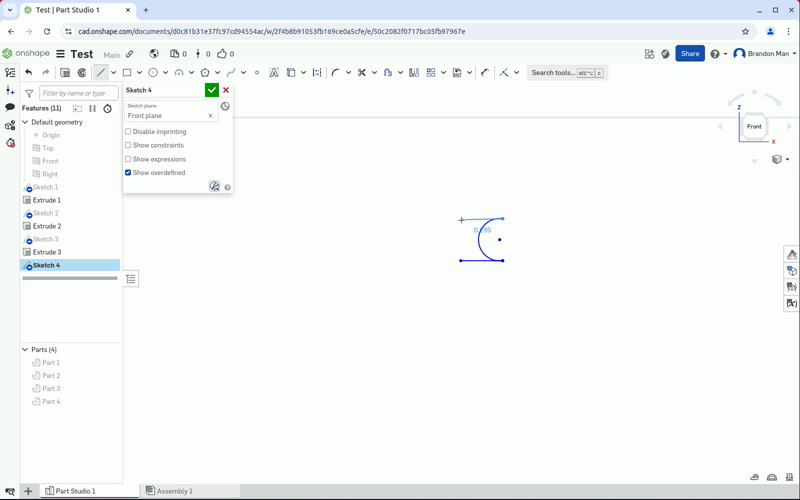
scroll(-6)
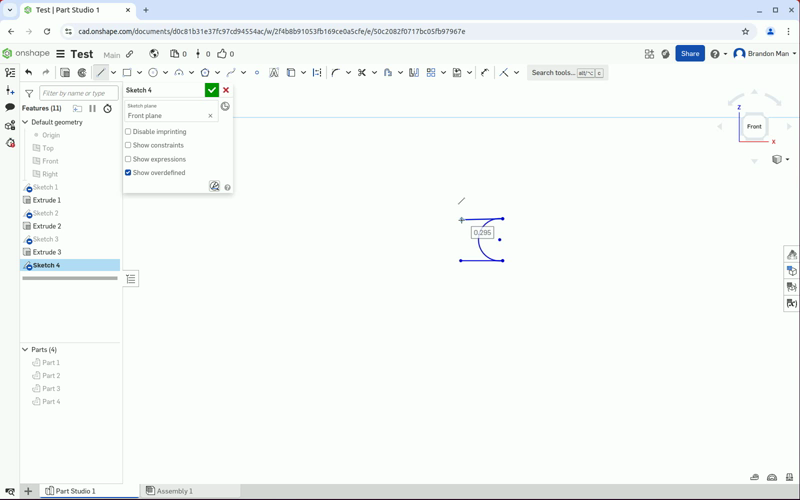
scroll(-6)
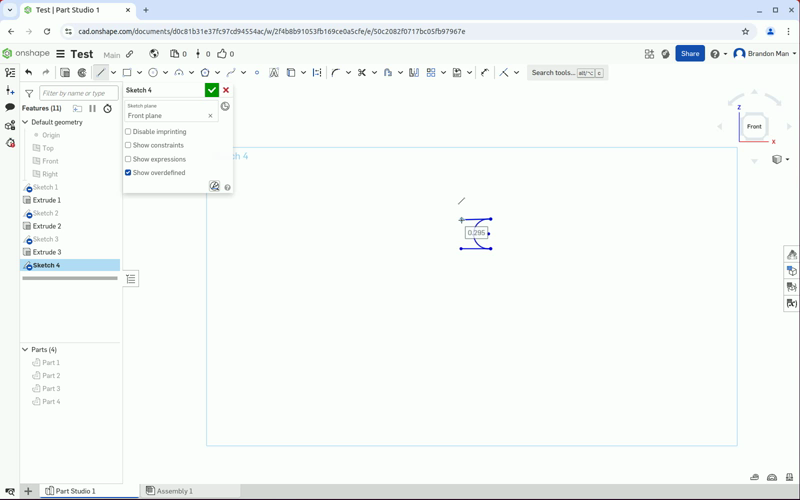
scroll(-6)
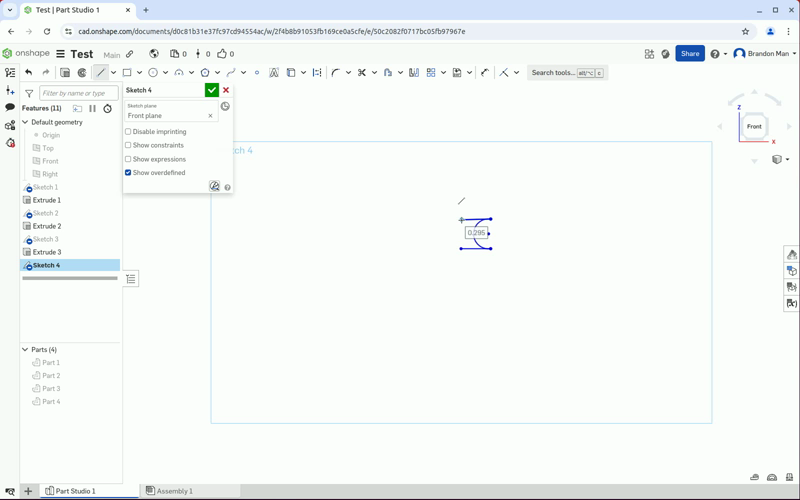
scroll(-6)
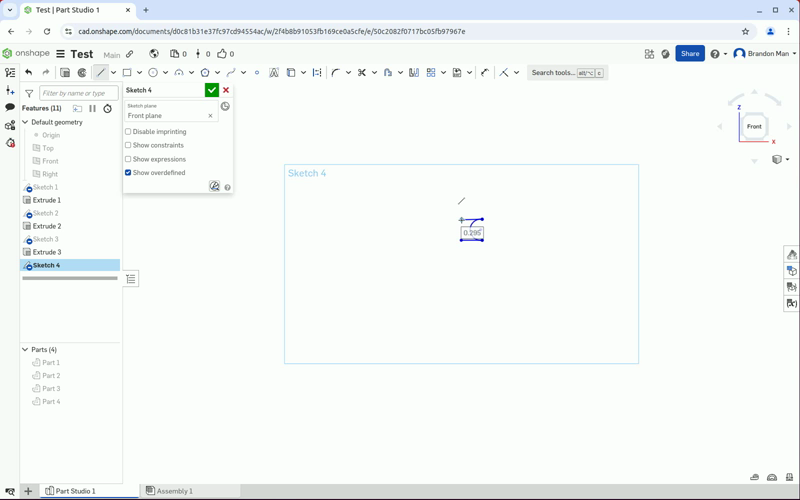
scroll(-6)
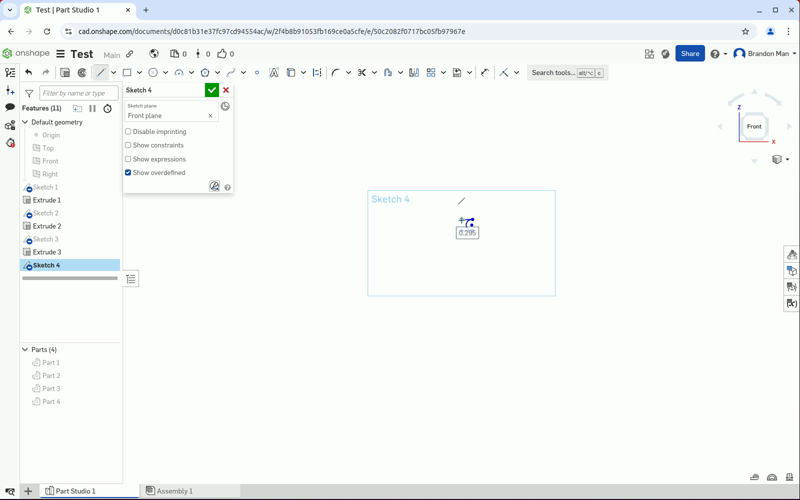
scroll(-6)
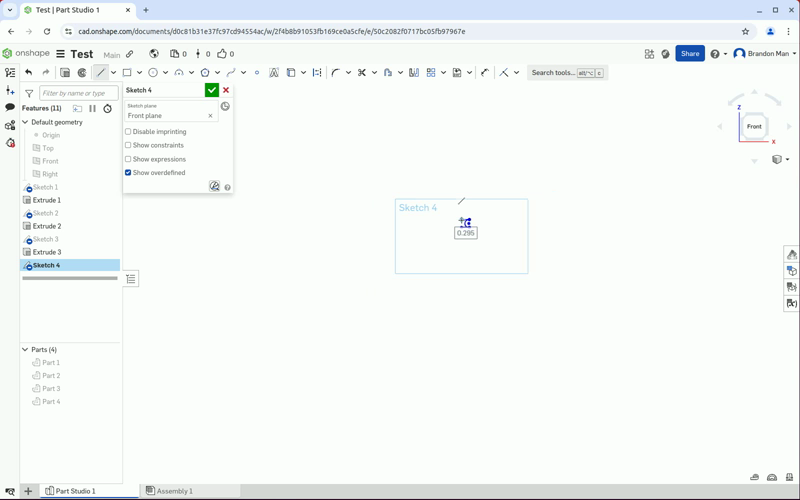
scroll(-6)
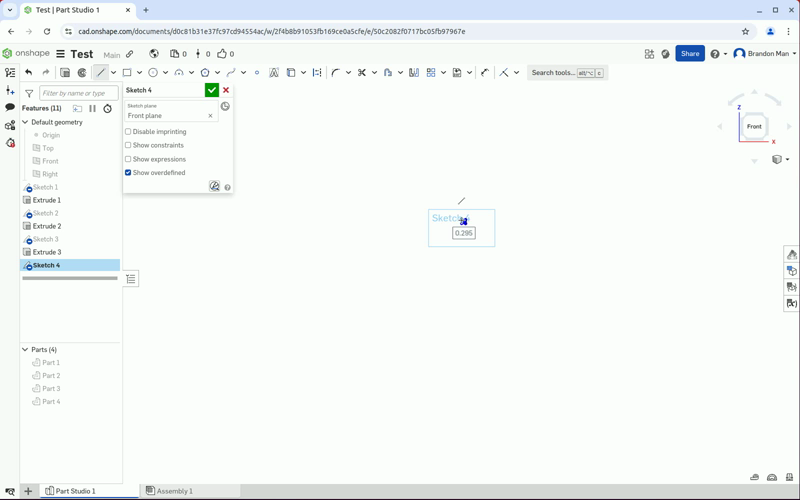
key_up(shift)
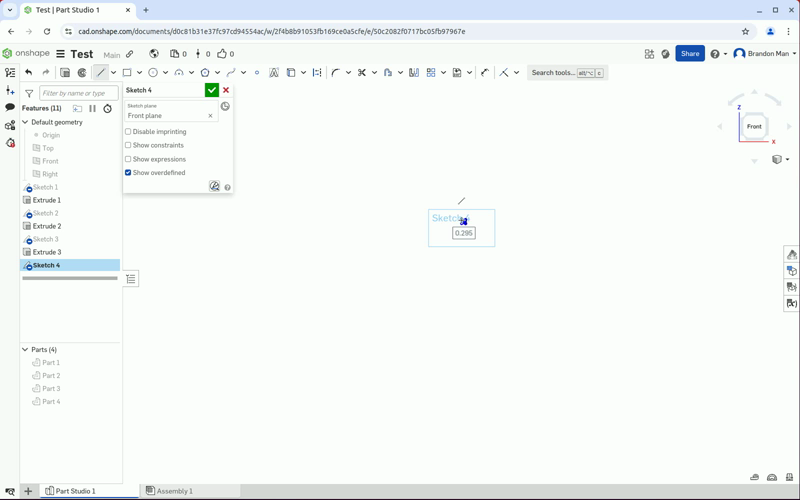
mouse_move(492, 219)
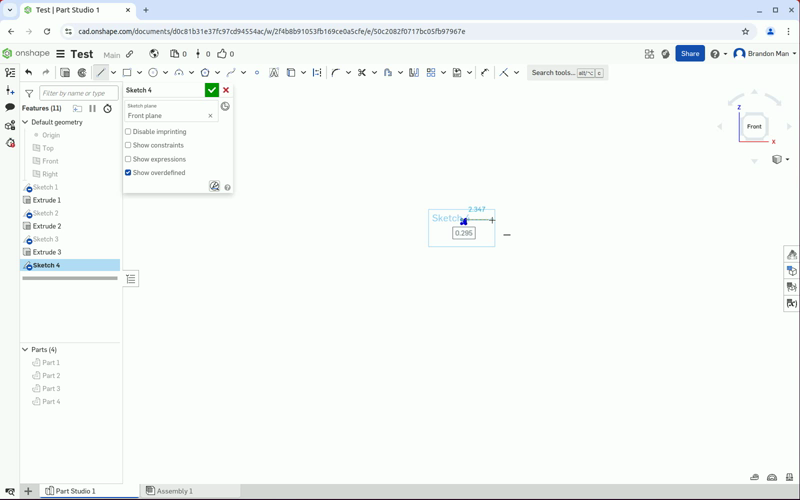
key_down(shift)
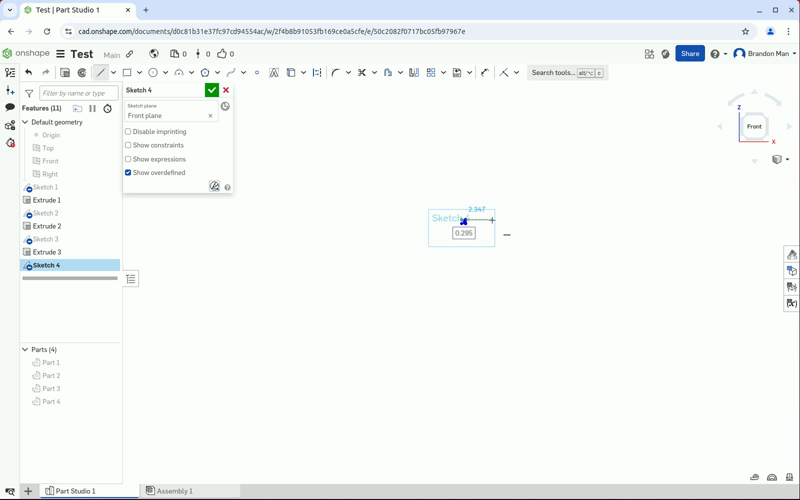
mouse_move(461, 223)
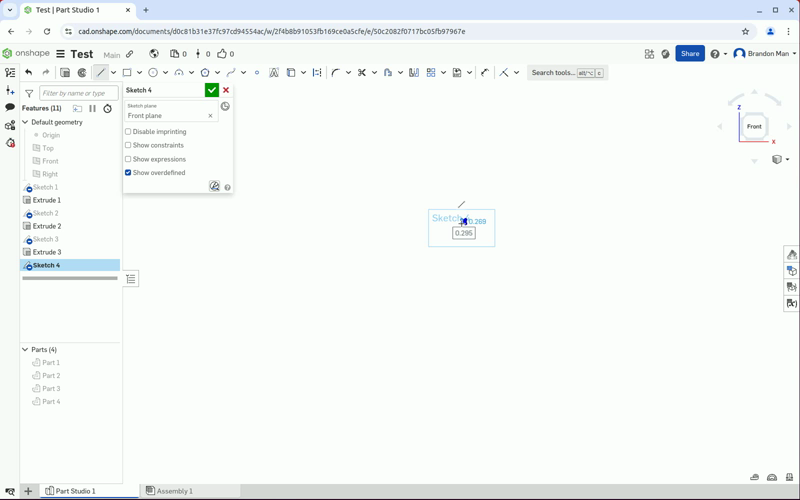
scroll(6)
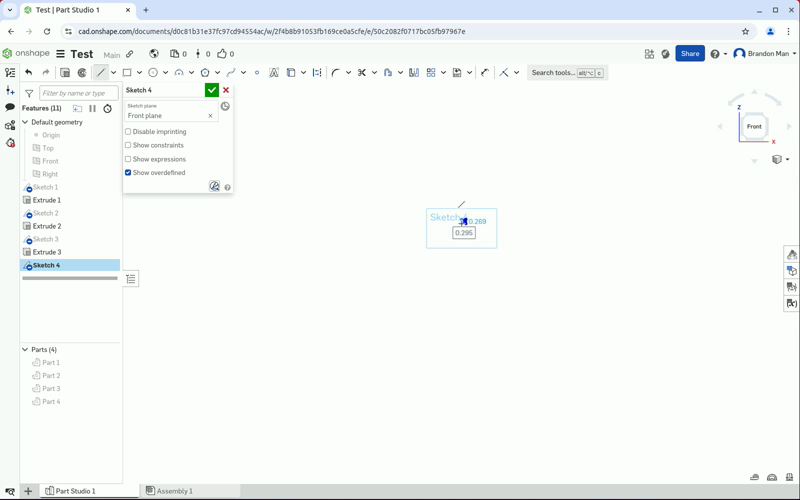
scroll(6)
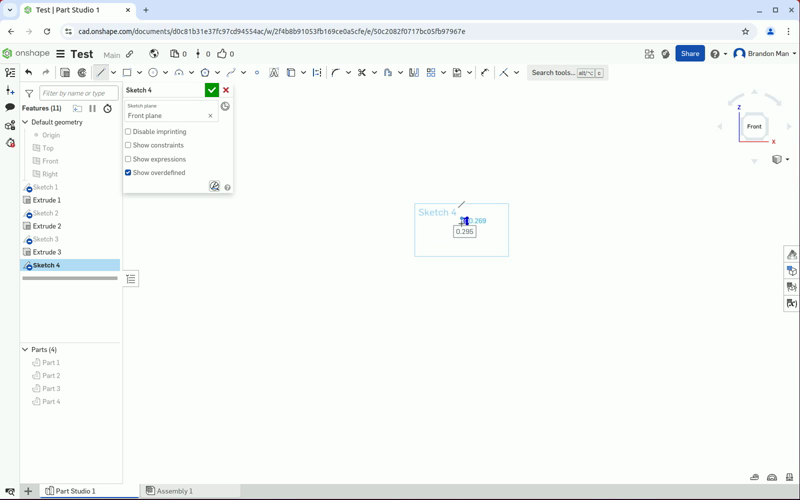
scroll(6)
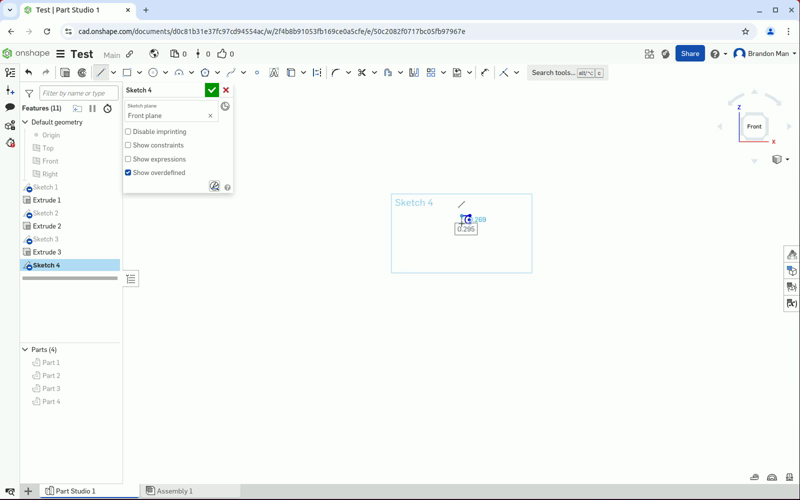
scroll(6)
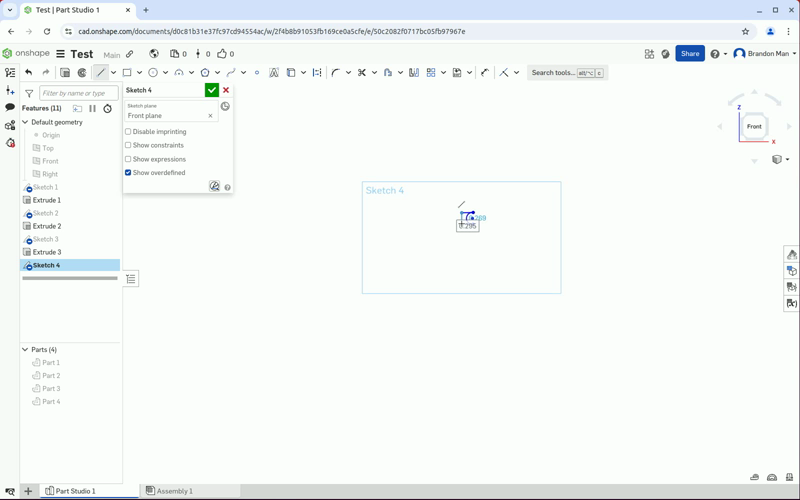
scroll(6)
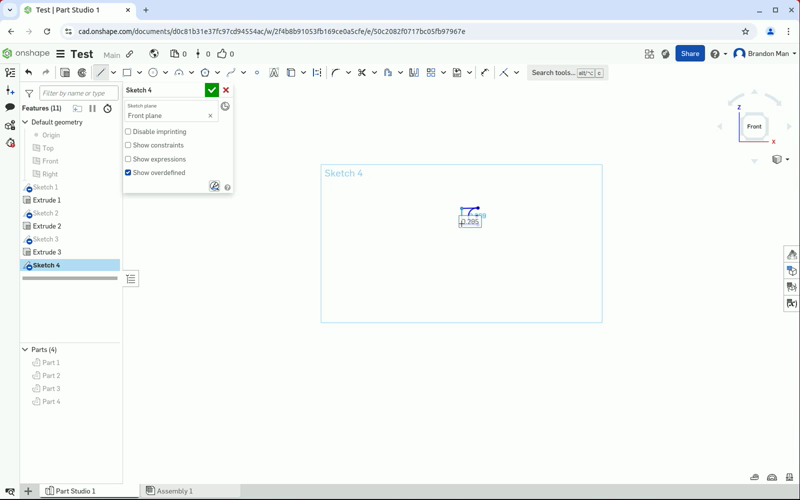
scroll(6)
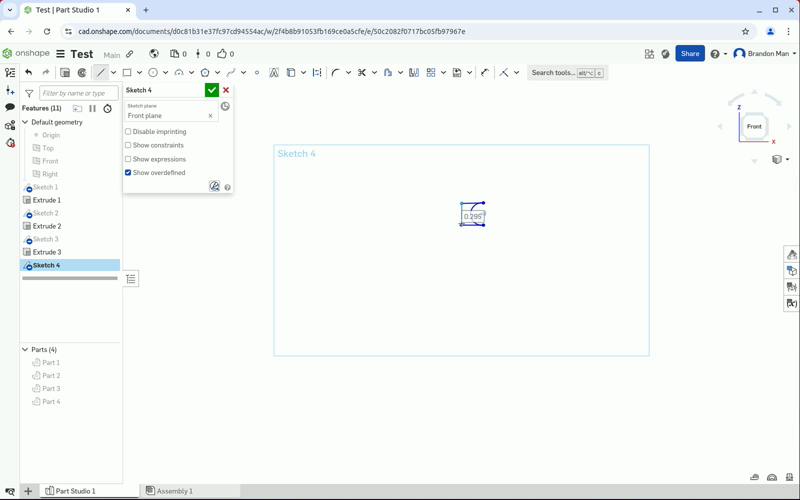
scroll(6)
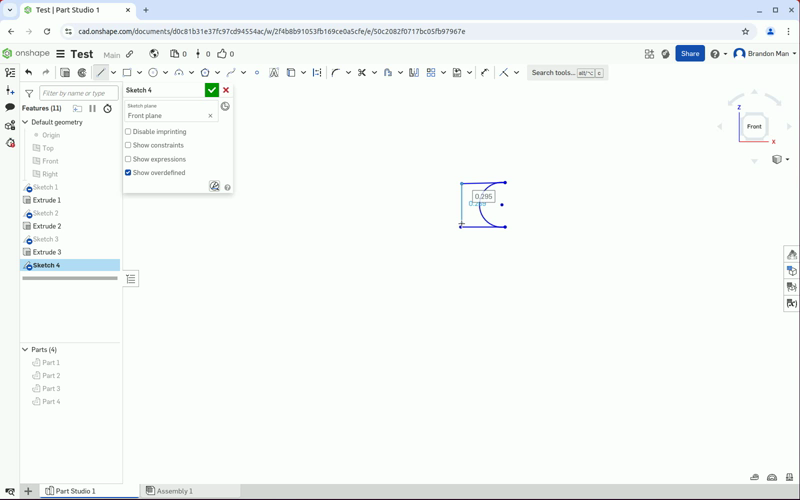
key_up(shift)
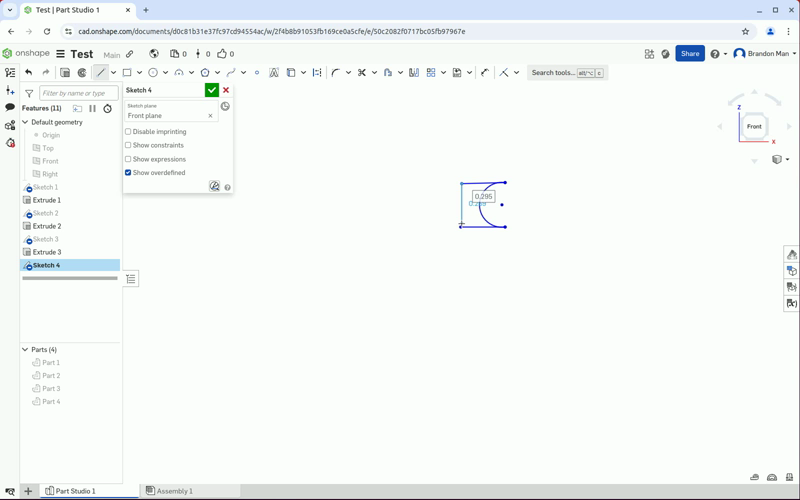
click(461, 223)
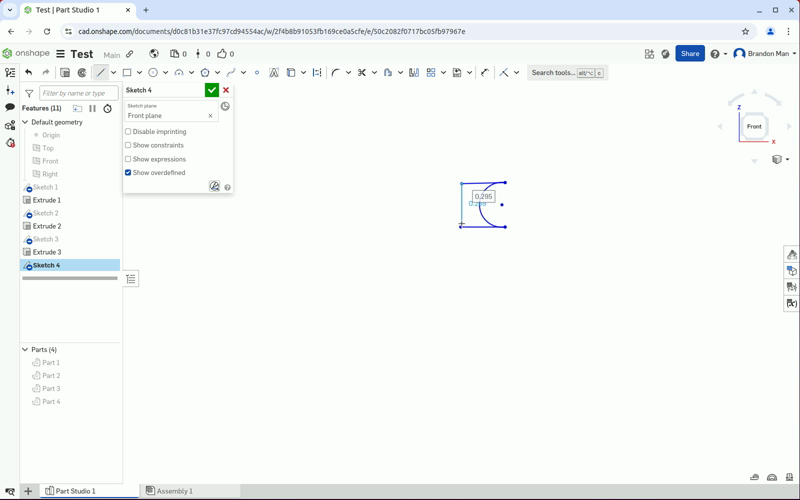
scroll(-6)
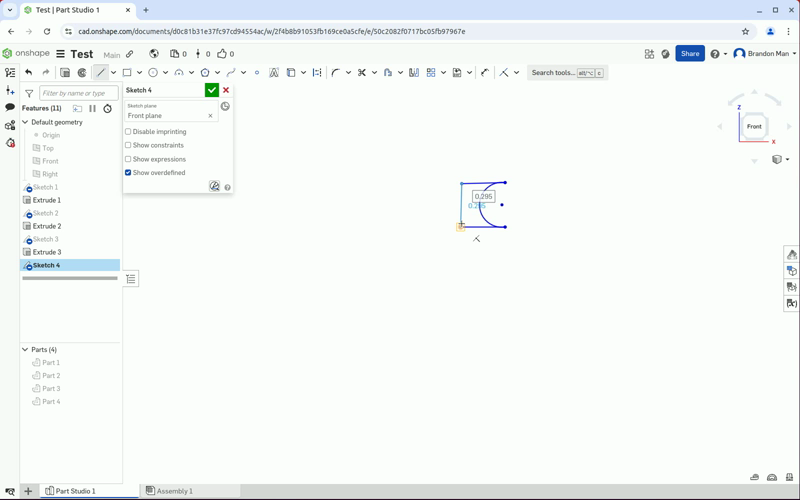
scroll(-6)
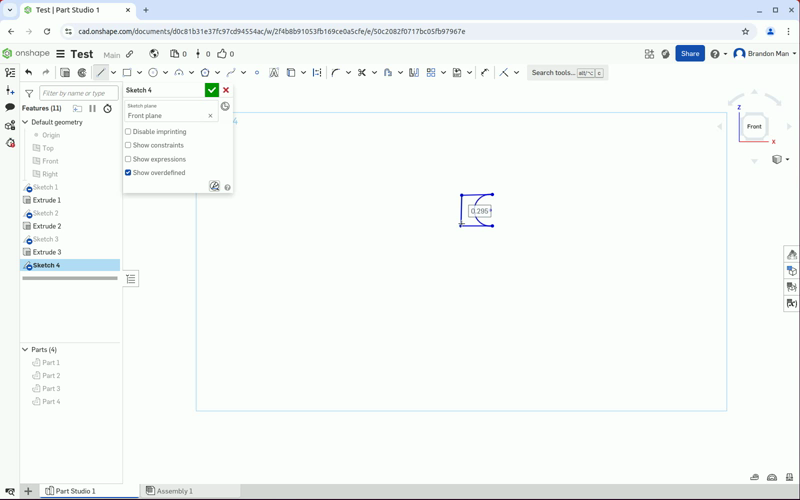
scroll(-6)
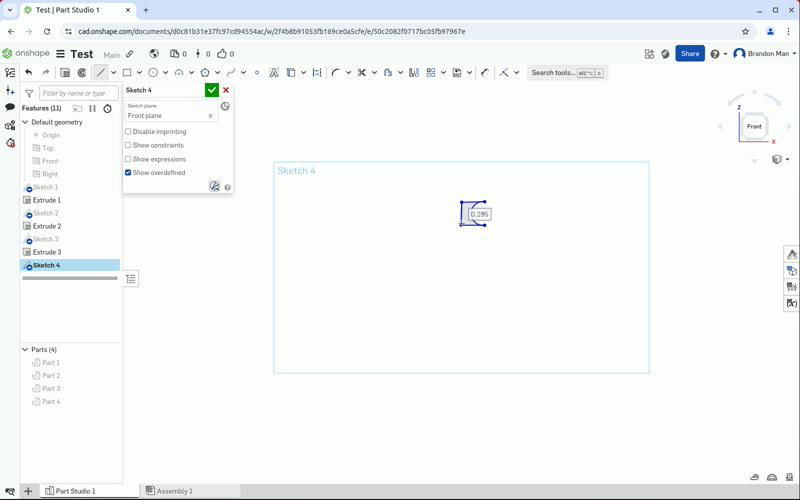
scroll(-6)
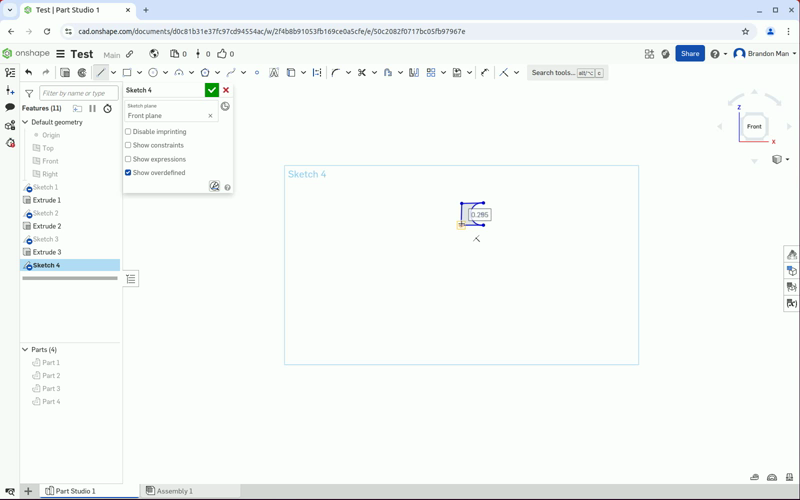
scroll(-6)
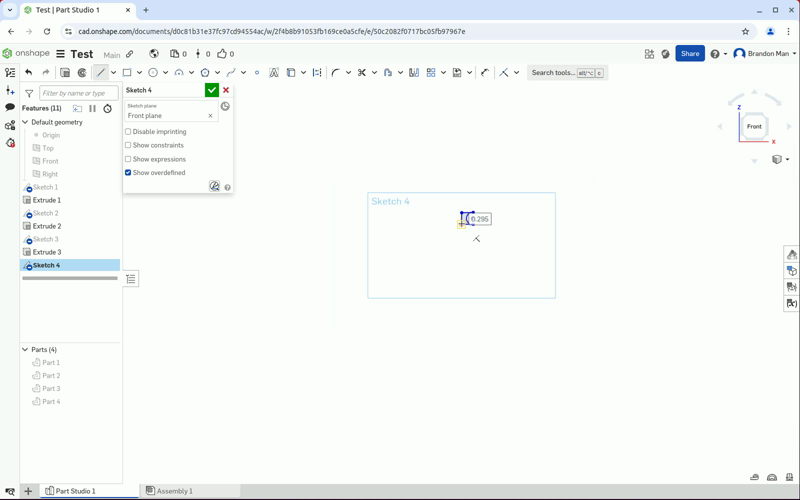
scroll(-6)
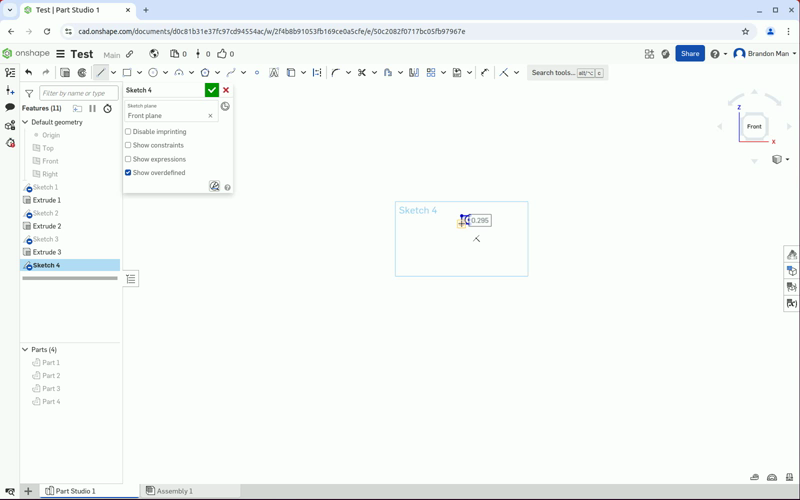
scroll(-6)
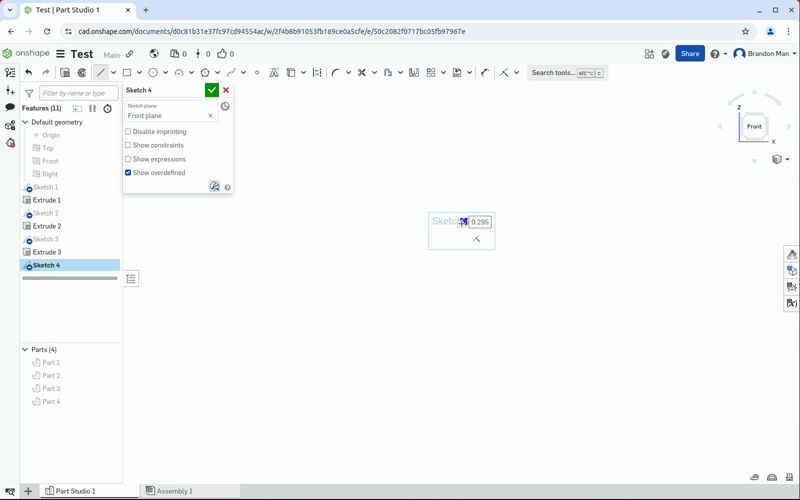
key(esc)
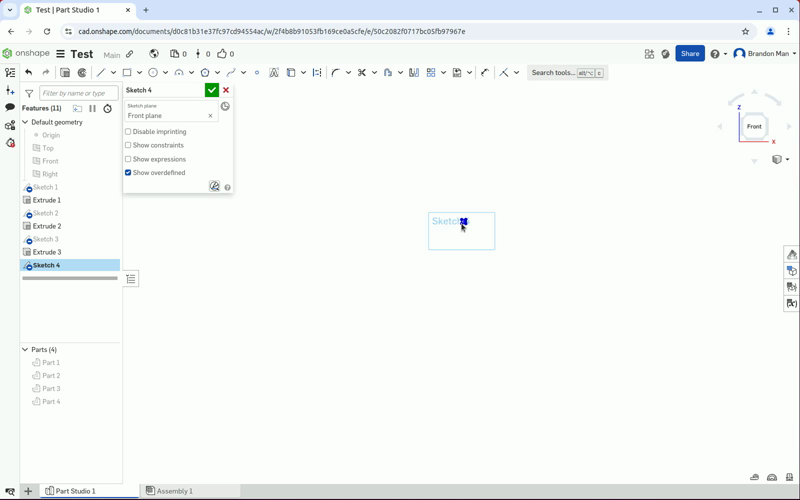
mouse_move(462, 219)
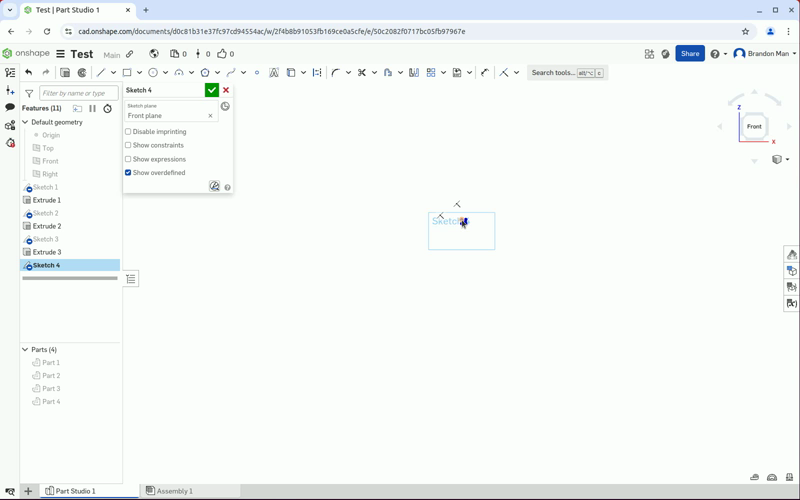
scroll(6)
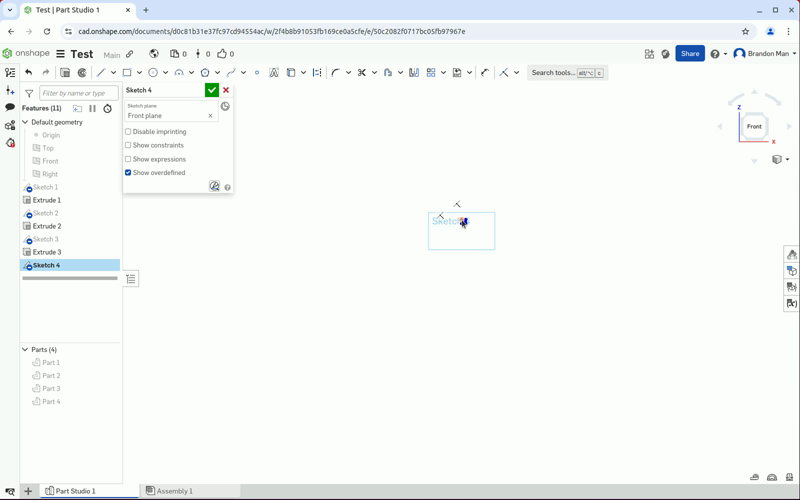
scroll(6)
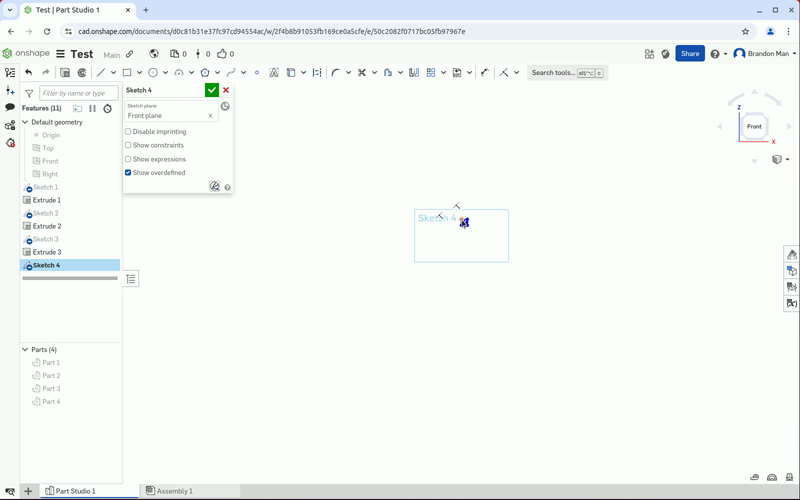
scroll(6)
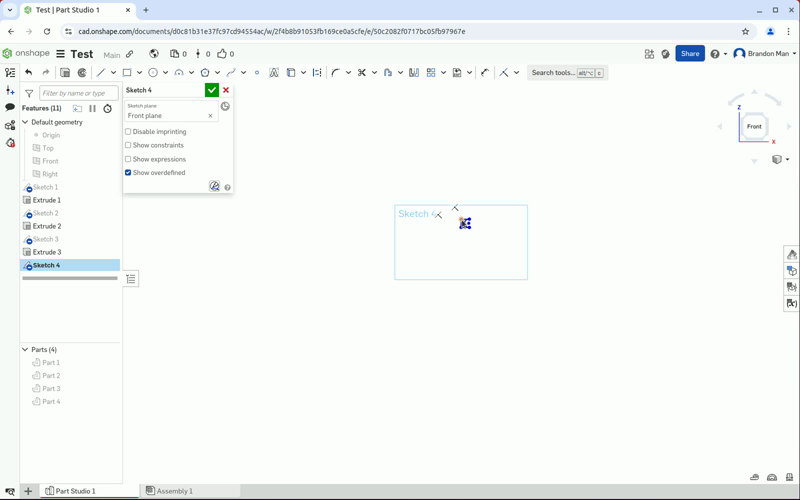
scroll(6)
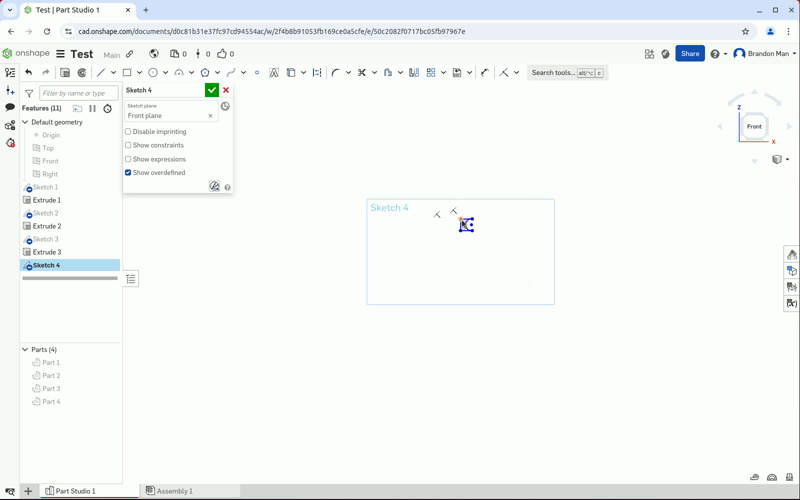
scroll(6)
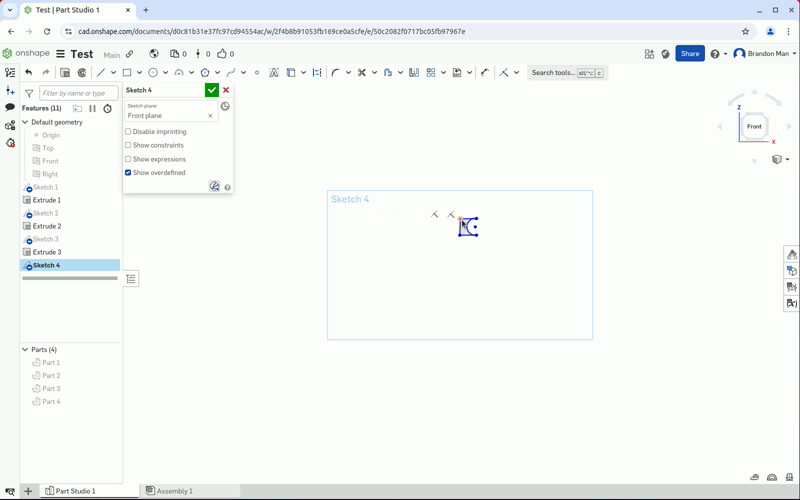
scroll(6)
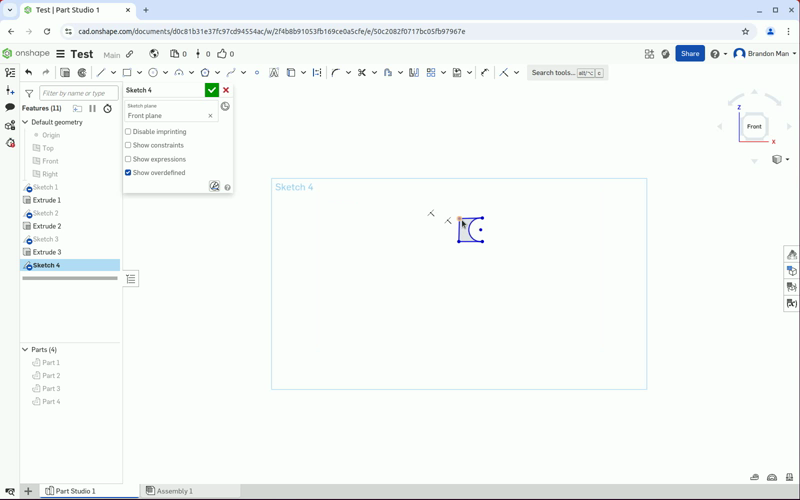
scroll(6)
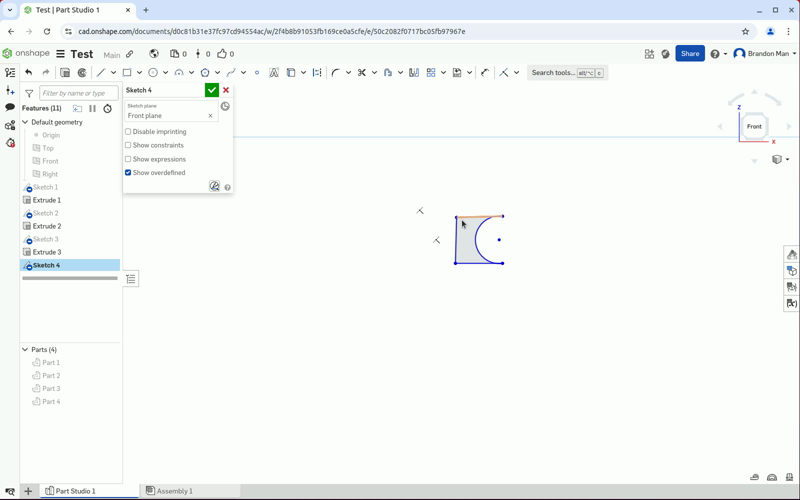
click(462, 219)
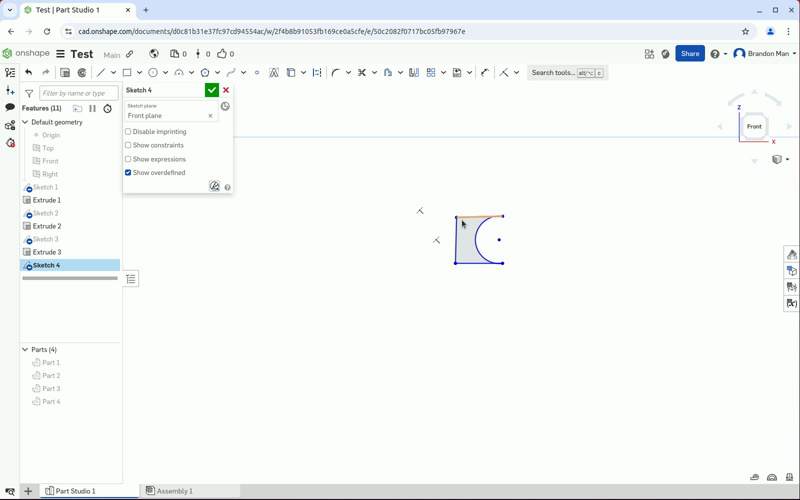
scroll(-6)
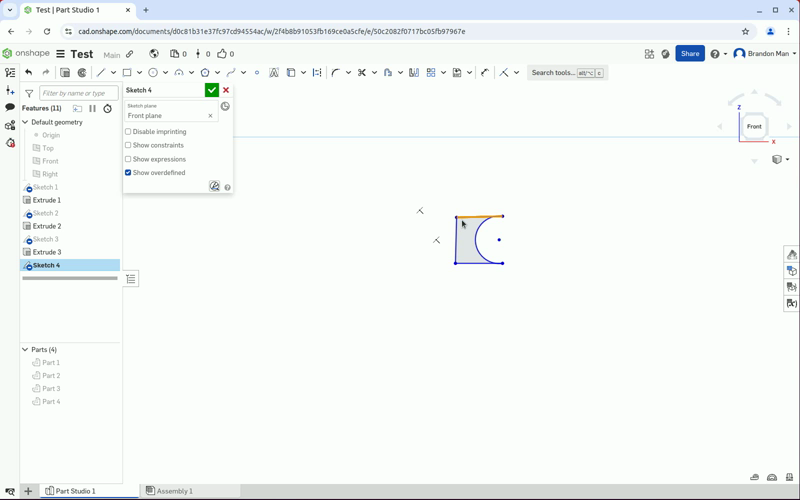
scroll(-6)
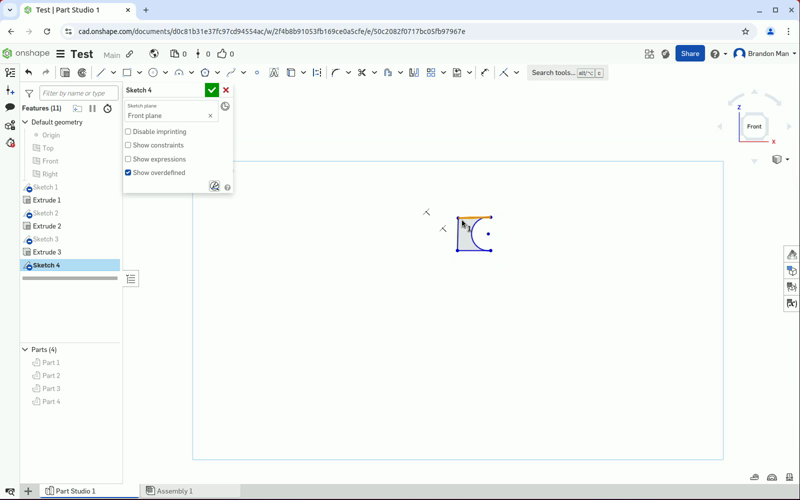
scroll(-6)
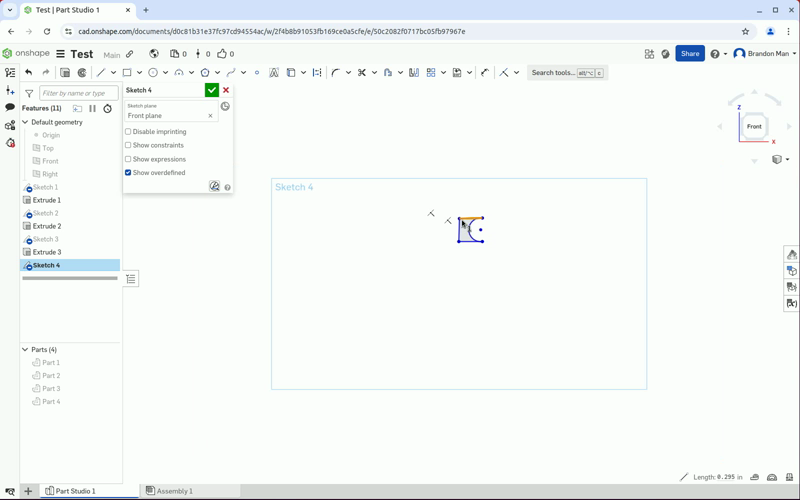
scroll(-6)
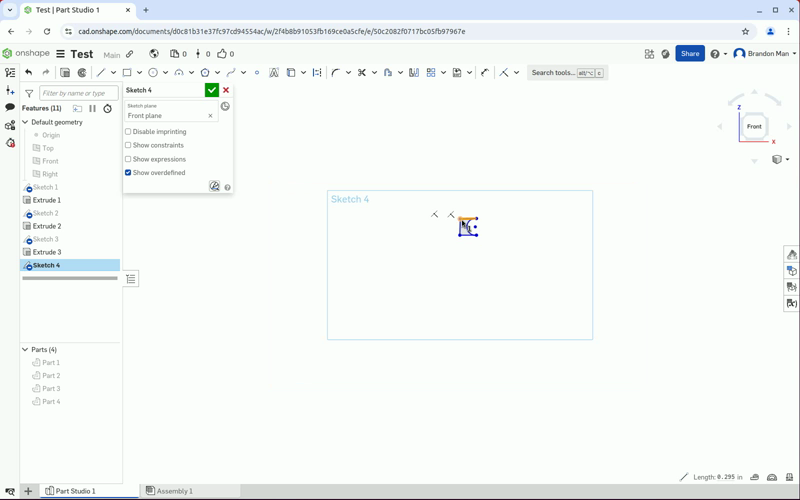
scroll(-6)
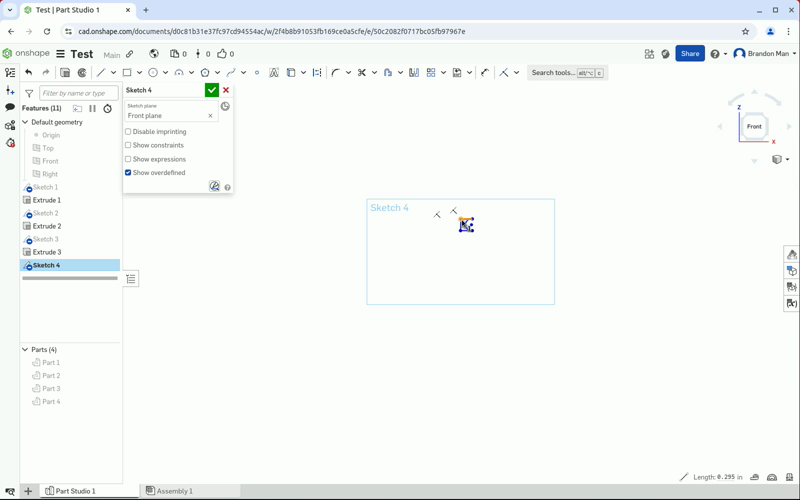
scroll(-6)
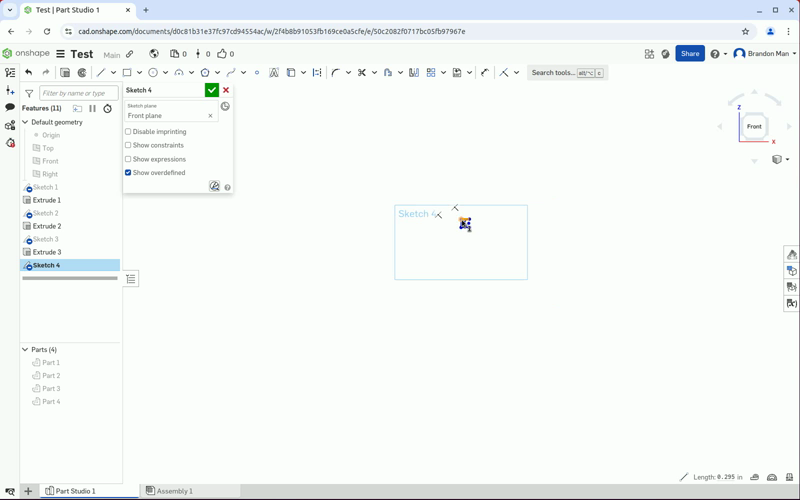
scroll(-6)
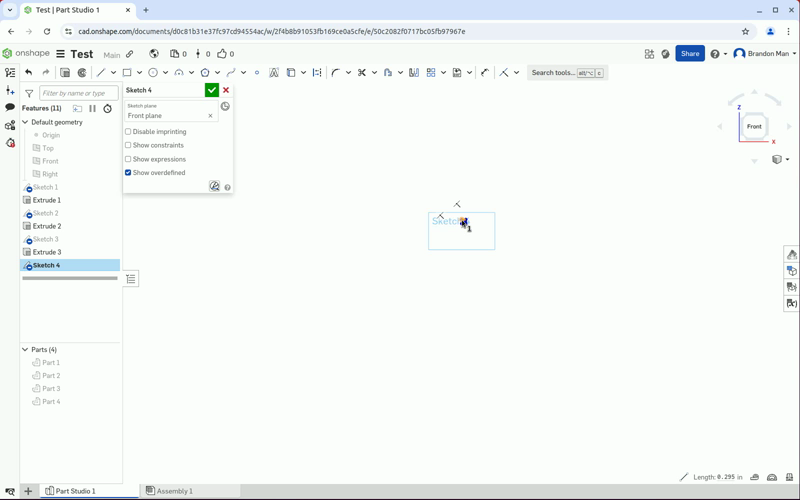
mouse_move(73, 352)
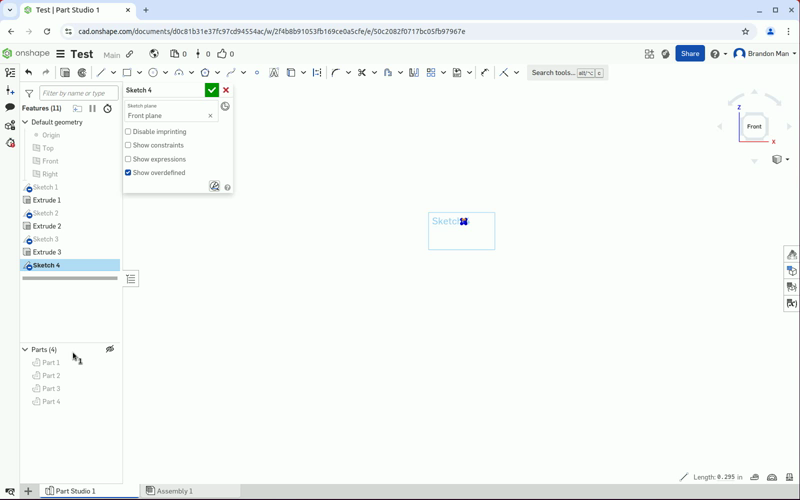
key(shift+y)
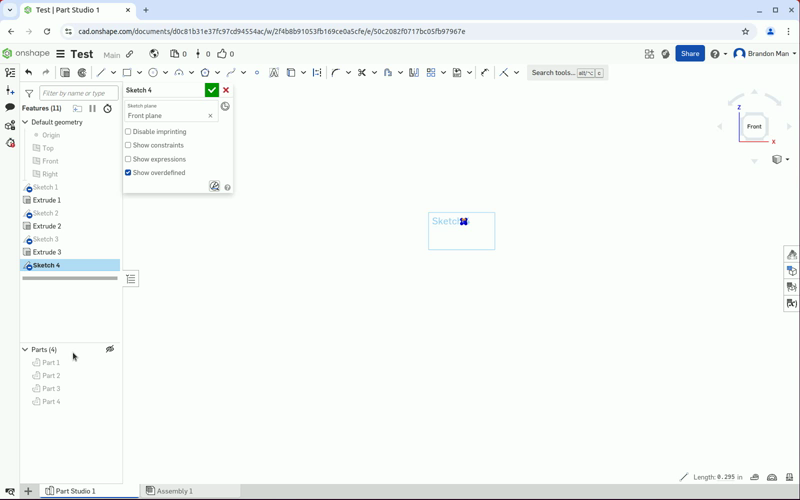
key(shift+e)
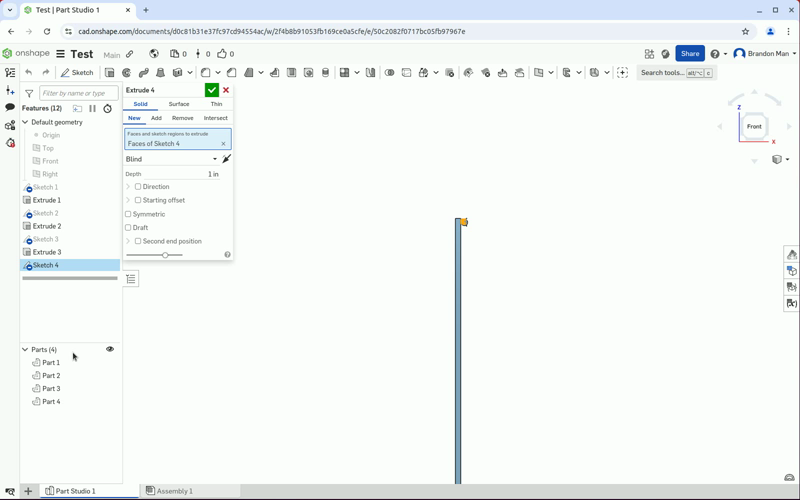
mouse_move(143, 106)
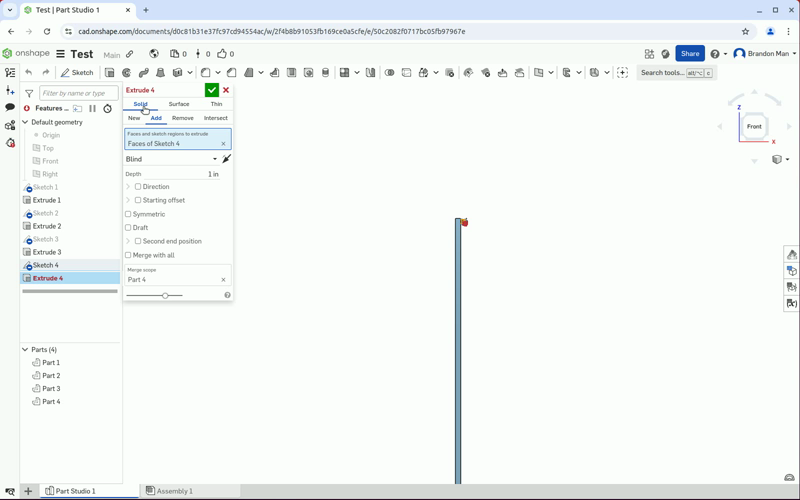
click(143, 106)
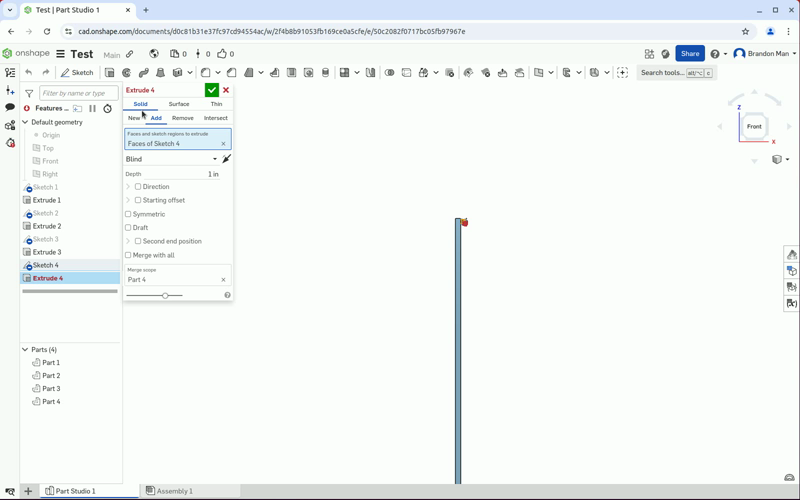
mouse_move(137, 120)
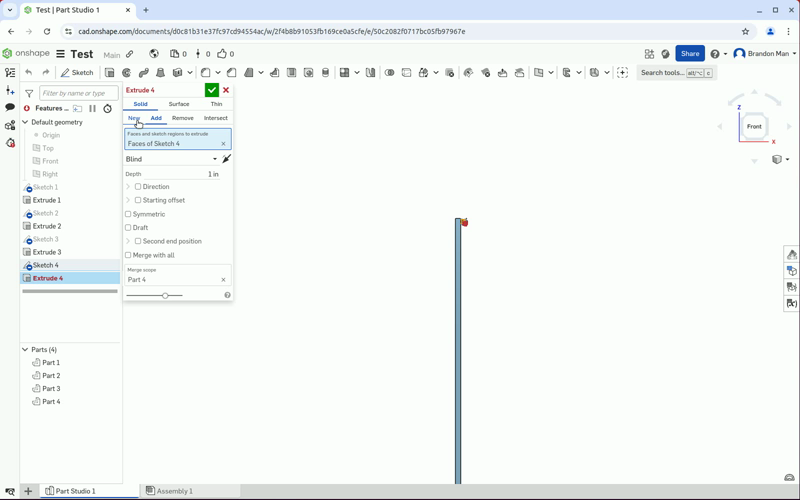
click(137, 120)
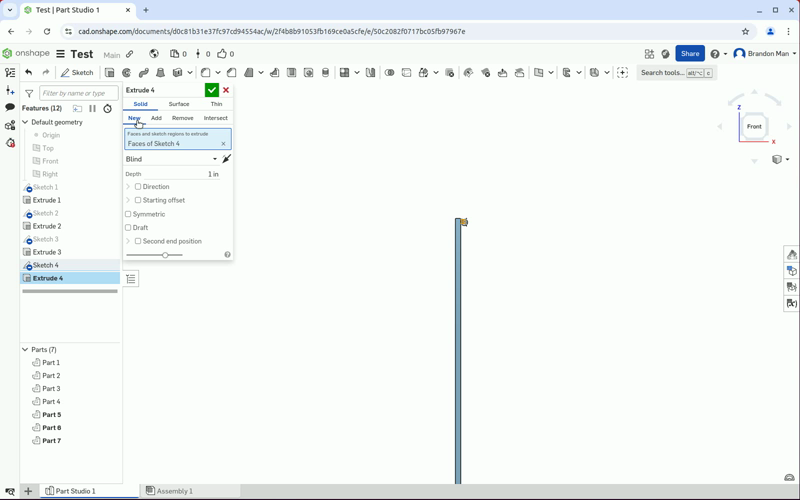
key(tab, 4)
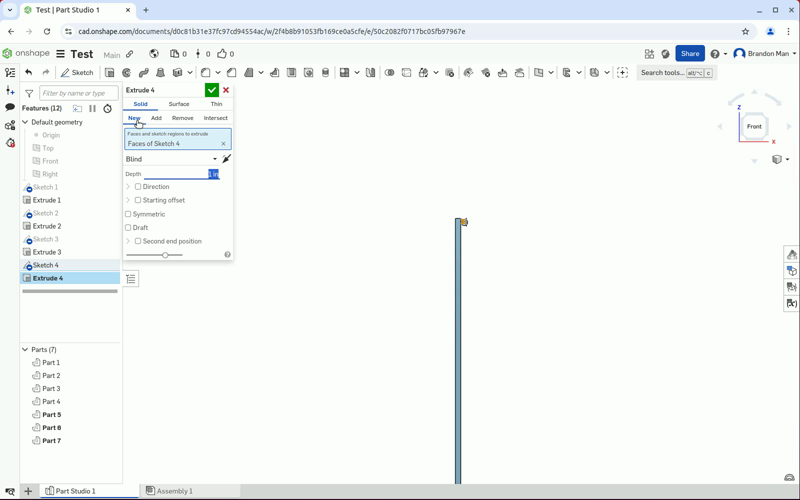
text(0.241)
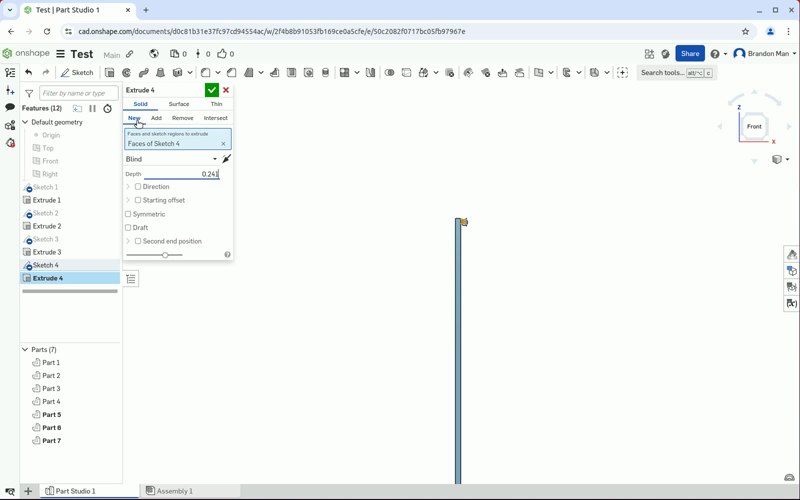
key(enter)
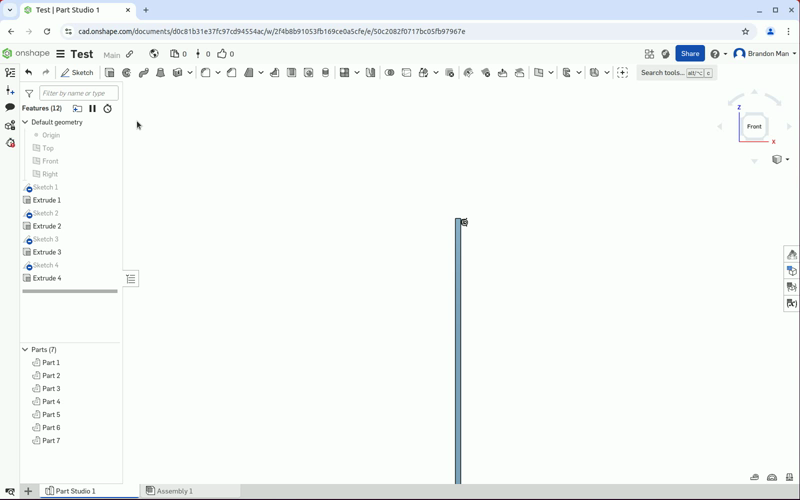
key(shift+h)
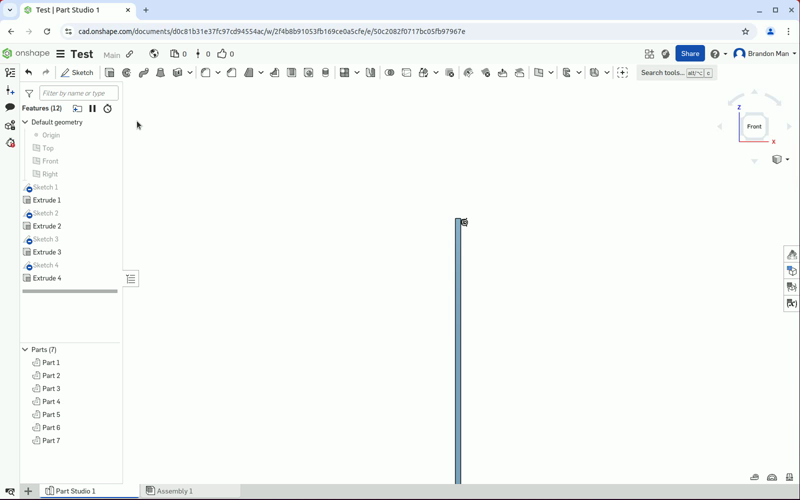
key(shift+h)
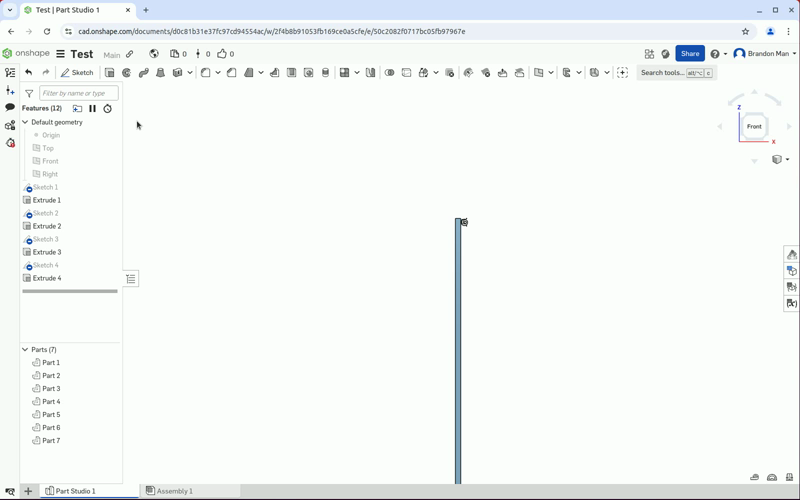
mouse_move(73, 189)
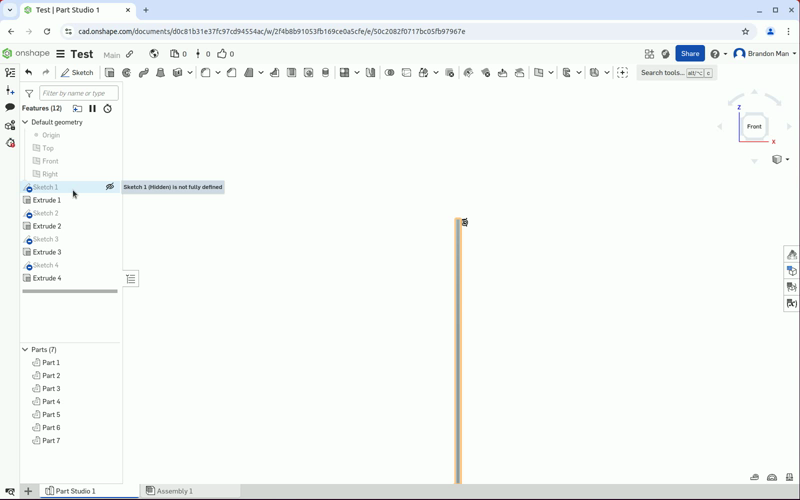
click(73, 189)
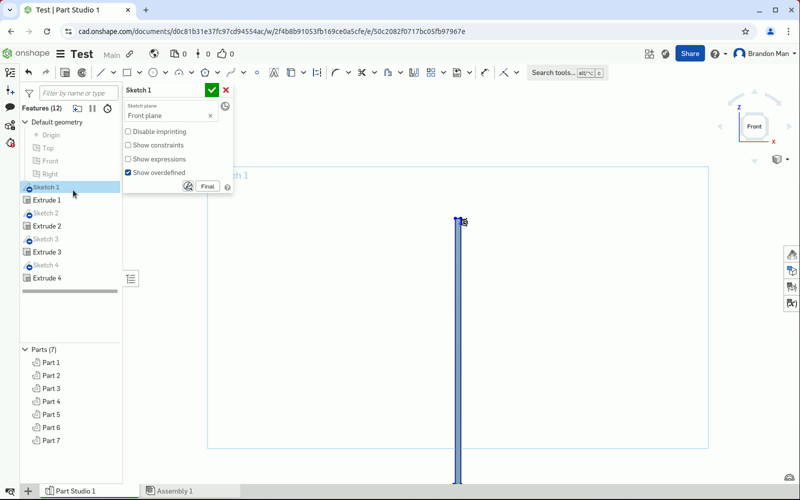
mouse_move(229, 92)
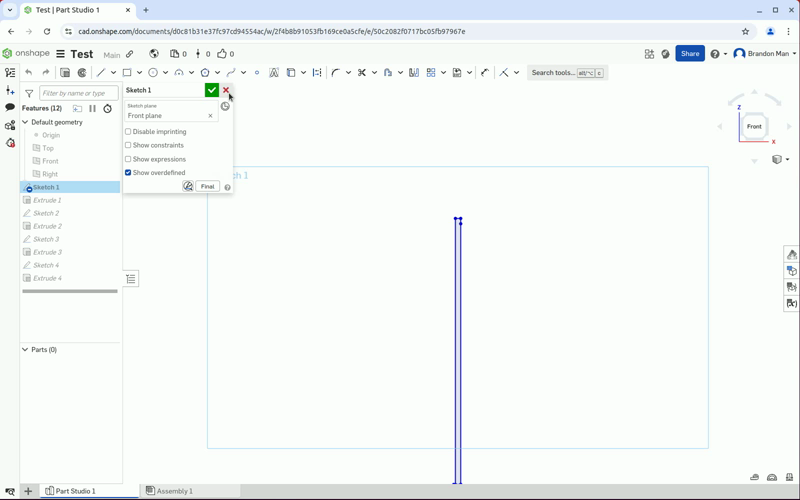
click(229, 92)
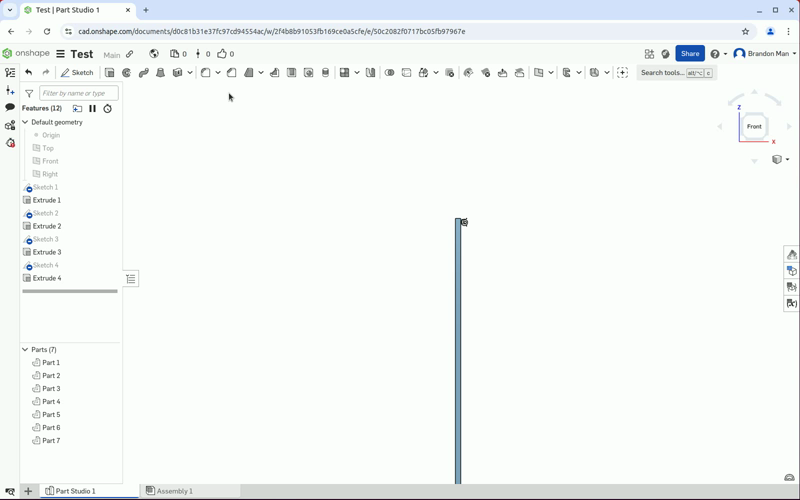
mouse_move(541, 75)
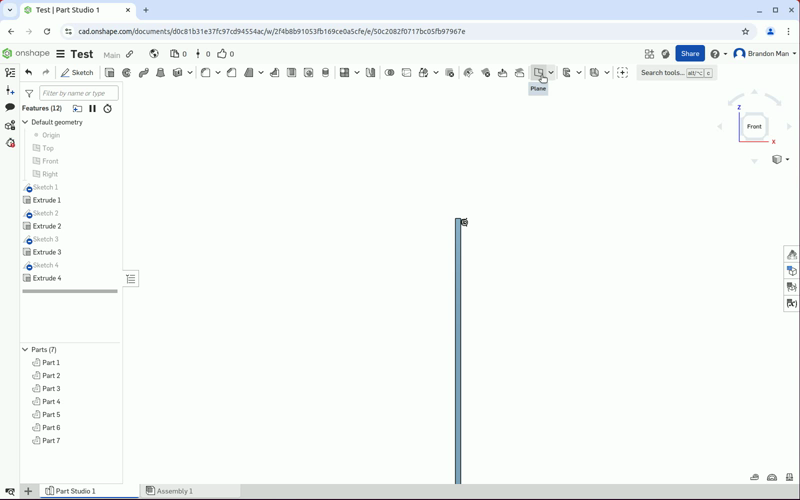
click(541, 75)
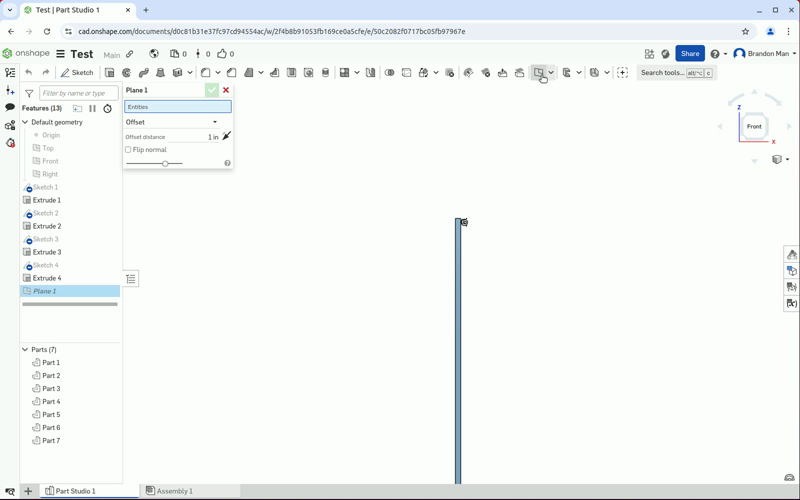
mouse_move(73, 163)
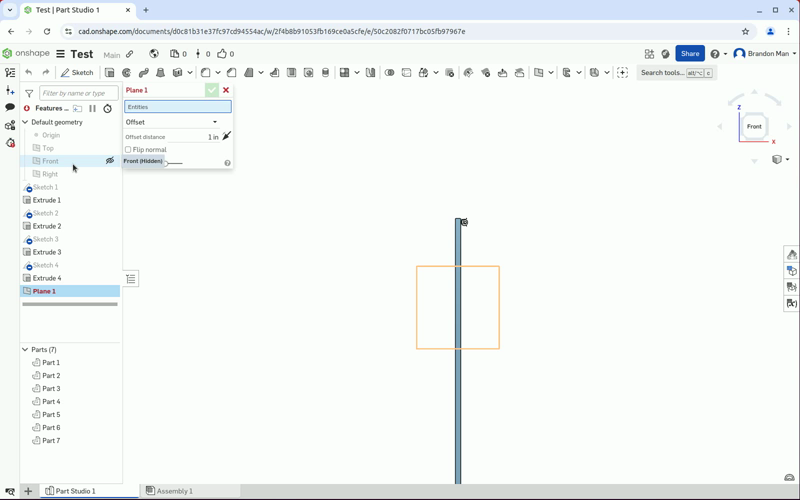
click(73, 163)
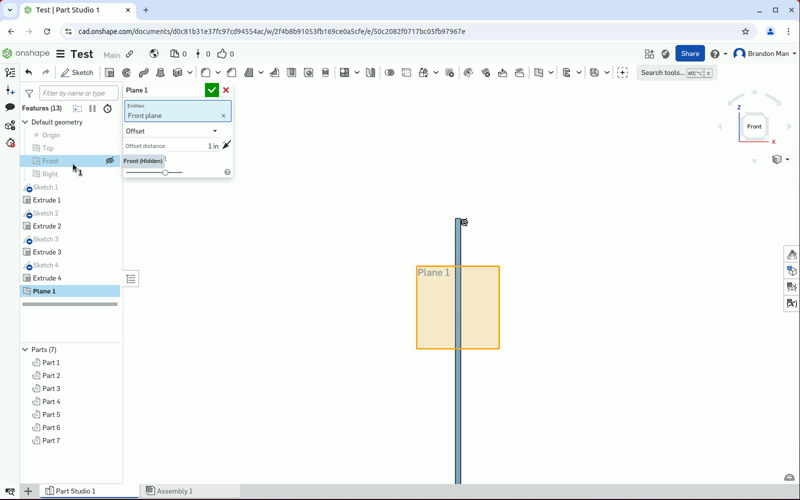
key(tab, 2)
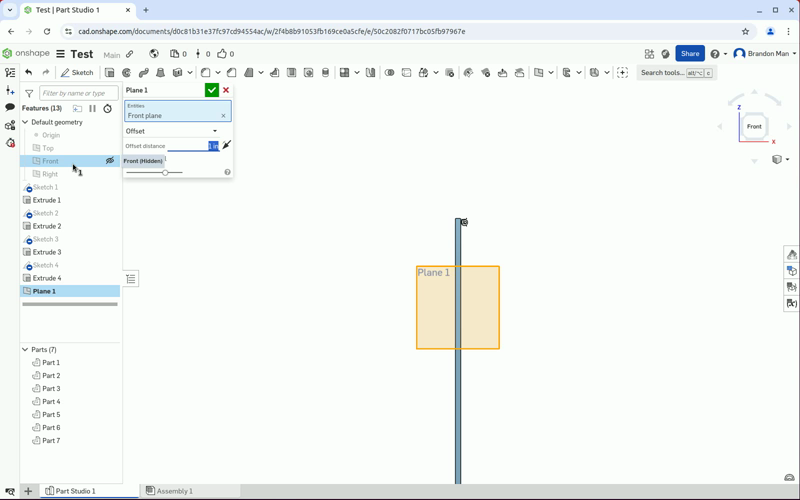
text(0.246)
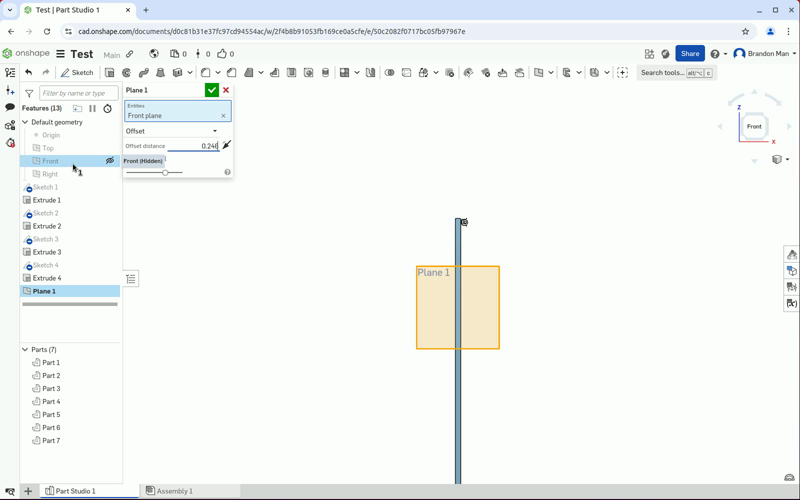
key(enter, 2)
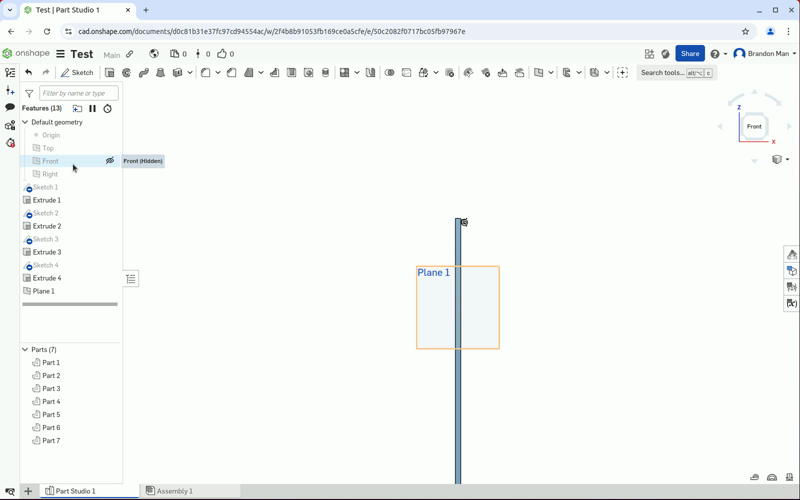
key(shift+s)
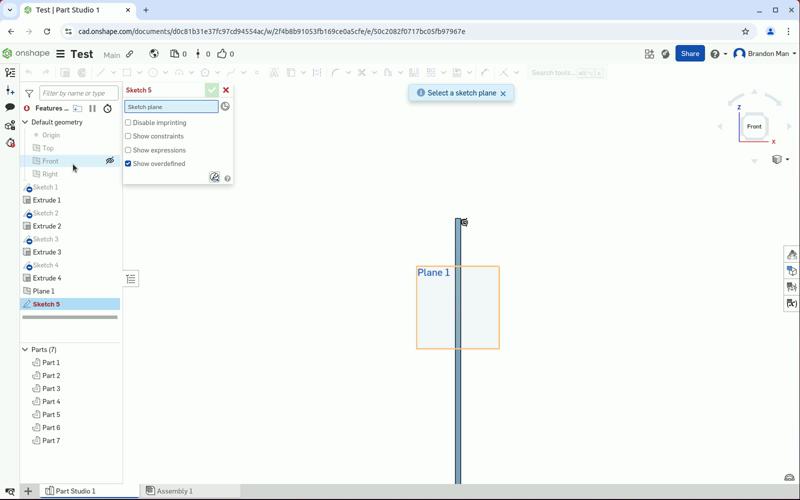
mouse_move(73, 293)
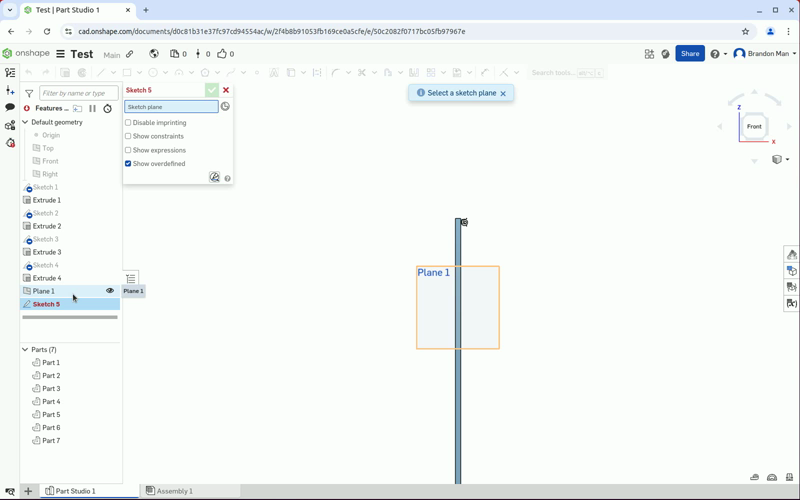
click(73, 293)
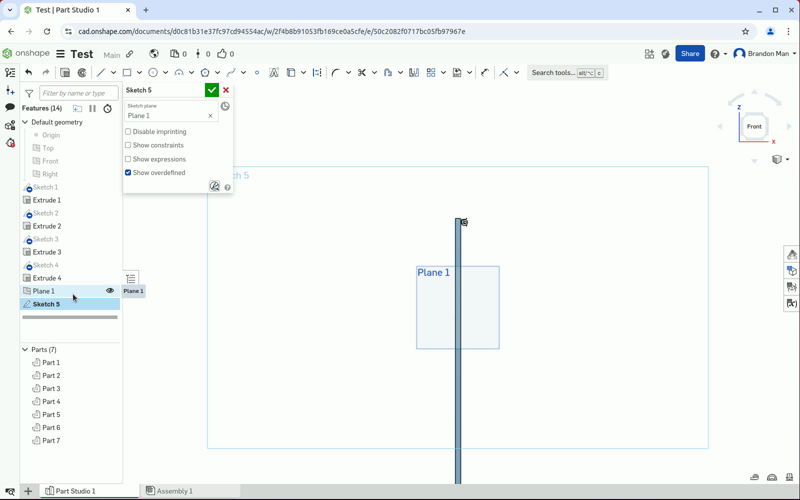
mouse_move(73, 352)
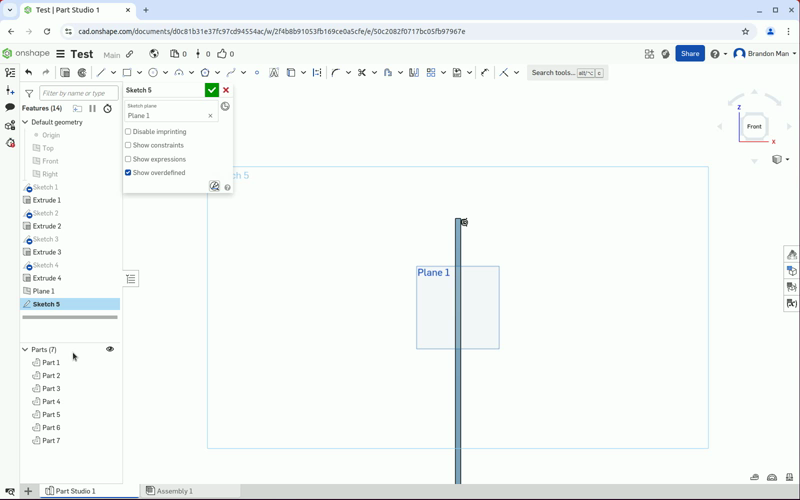
key(y)
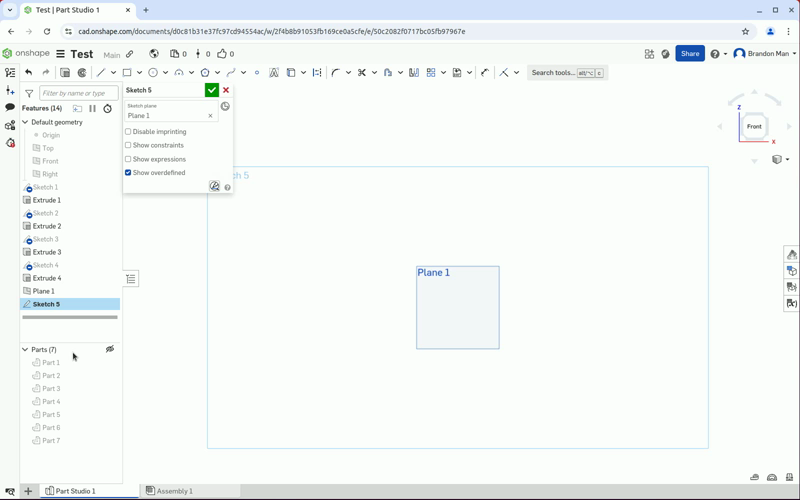
key(l)
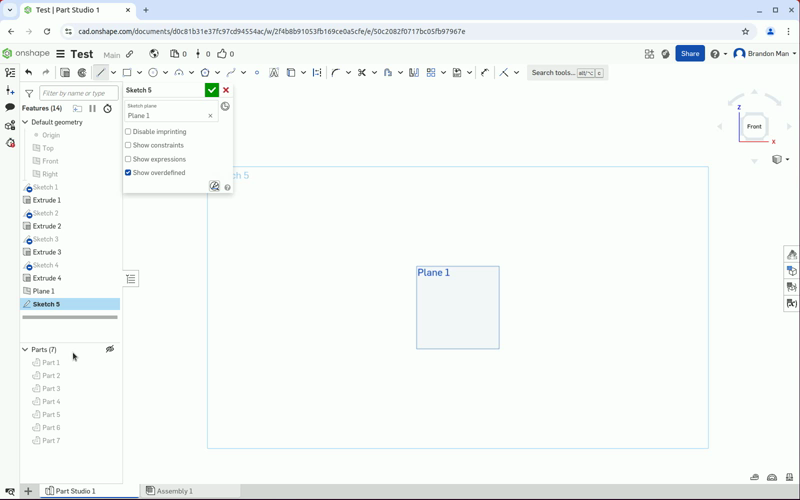
key_down(shift)
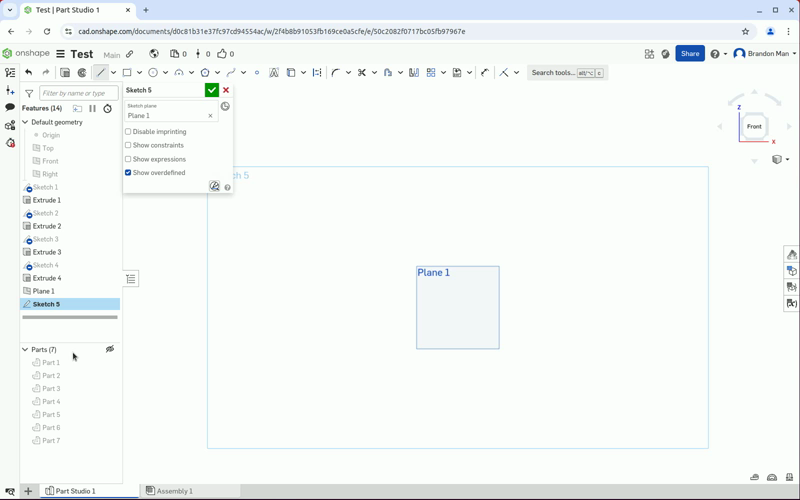
mouse_move(463, 345)
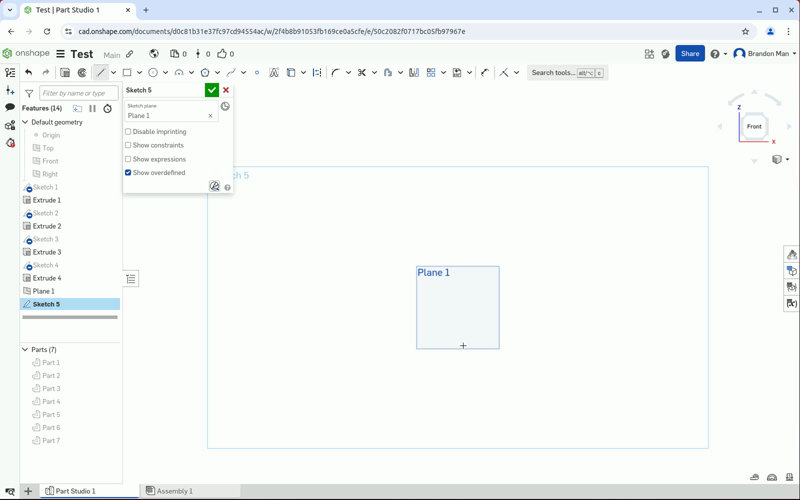
click(463, 345)
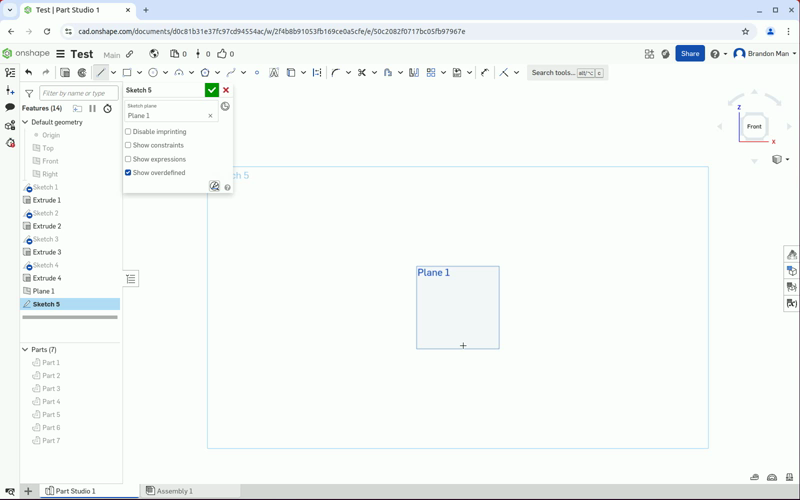
key_up(shift)
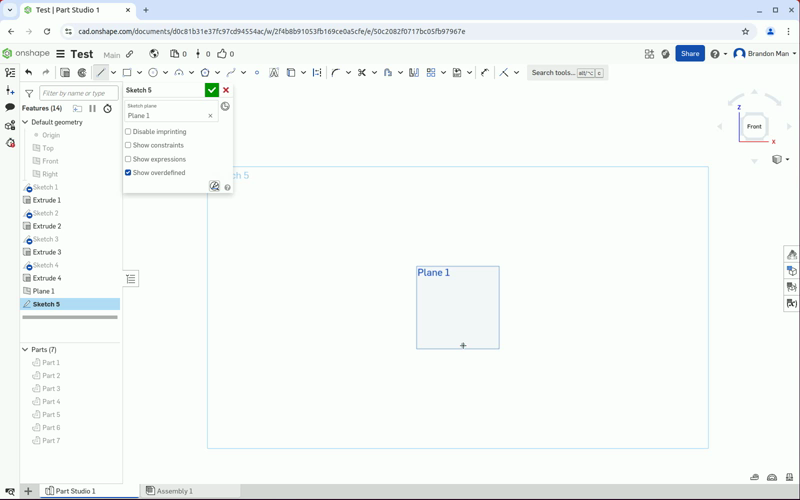
key_down(shift)
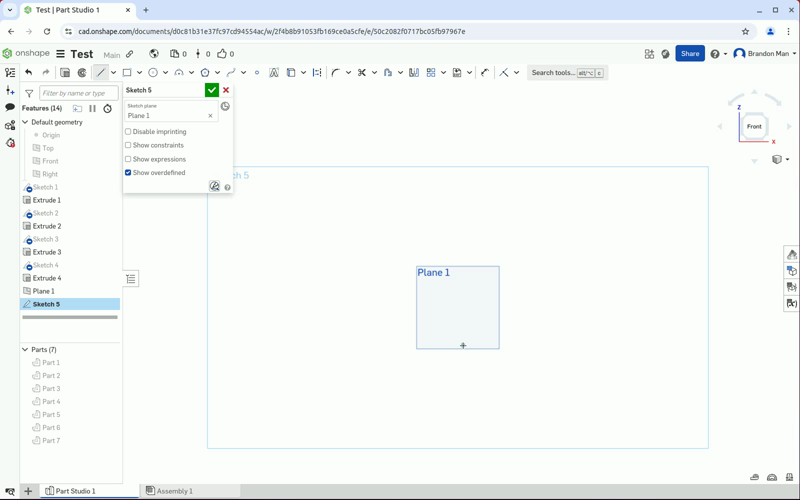
mouse_move(493, 345)
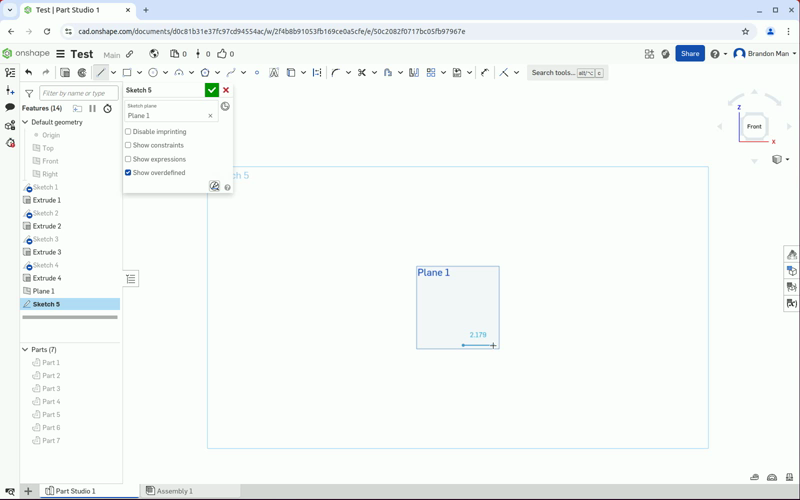
mouse_move(465, 345)
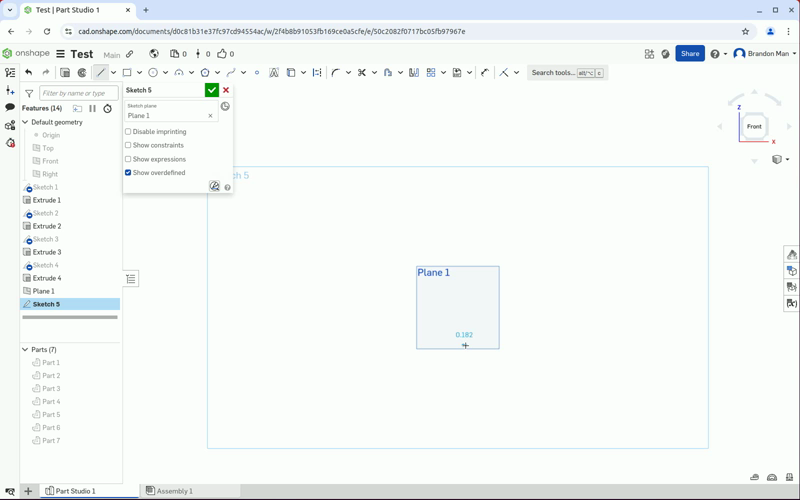
scroll(6)
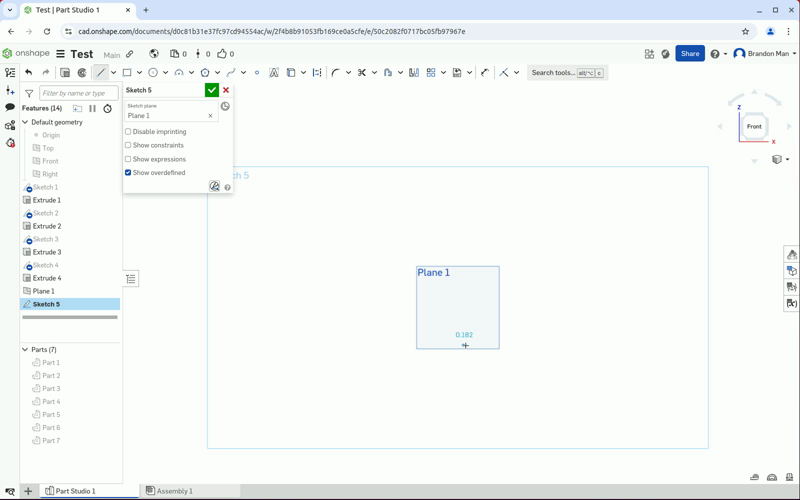
scroll(6)
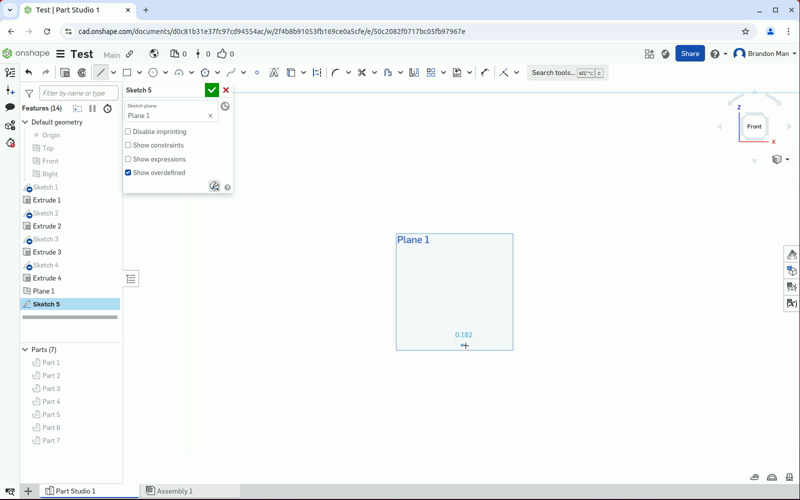
scroll(6)
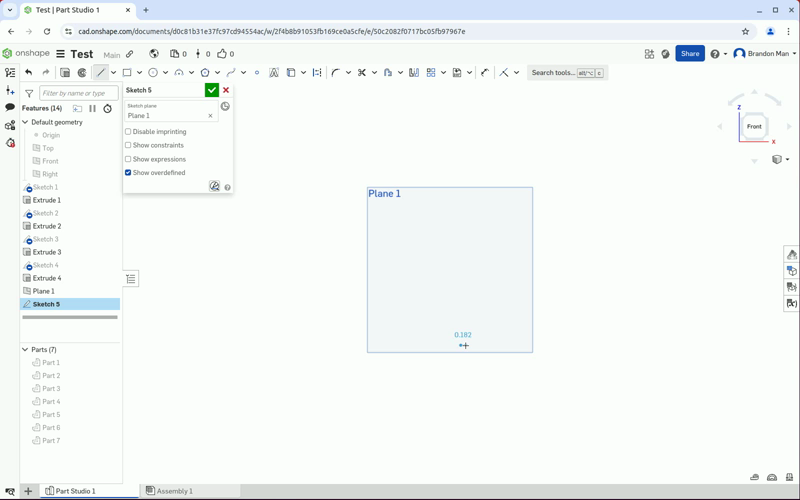
scroll(6)
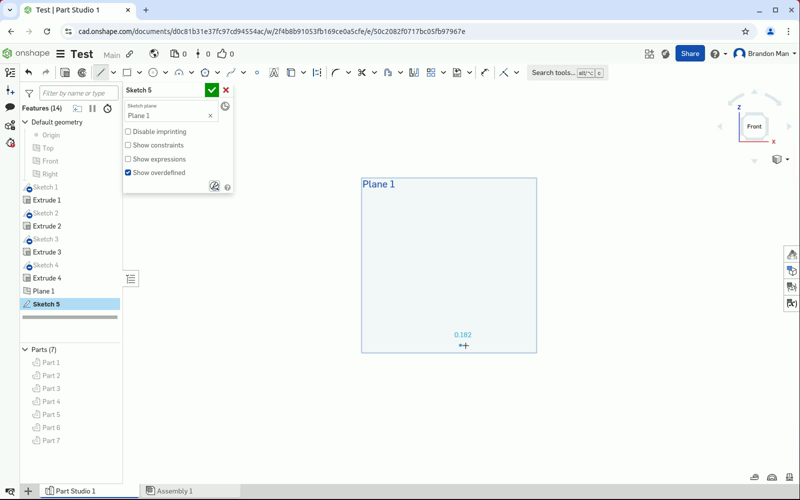
scroll(6)
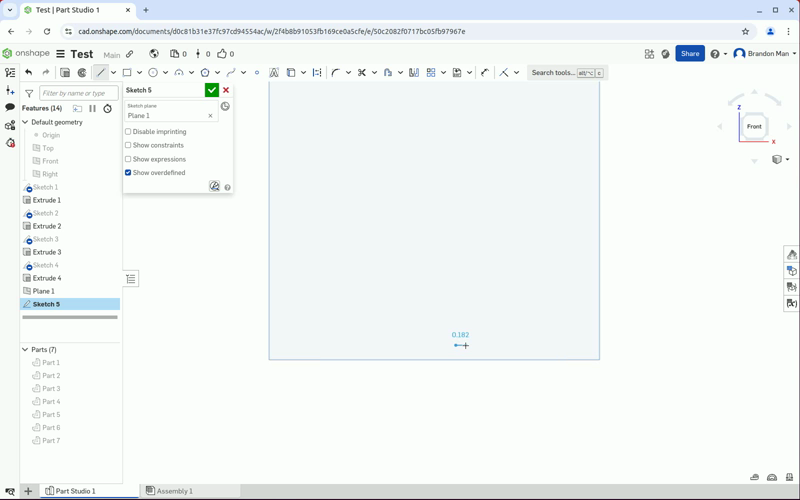
scroll(6)
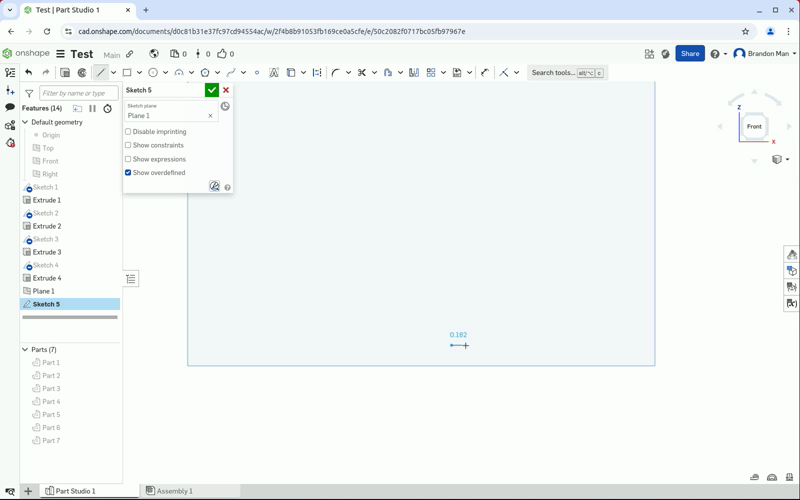
scroll(6)
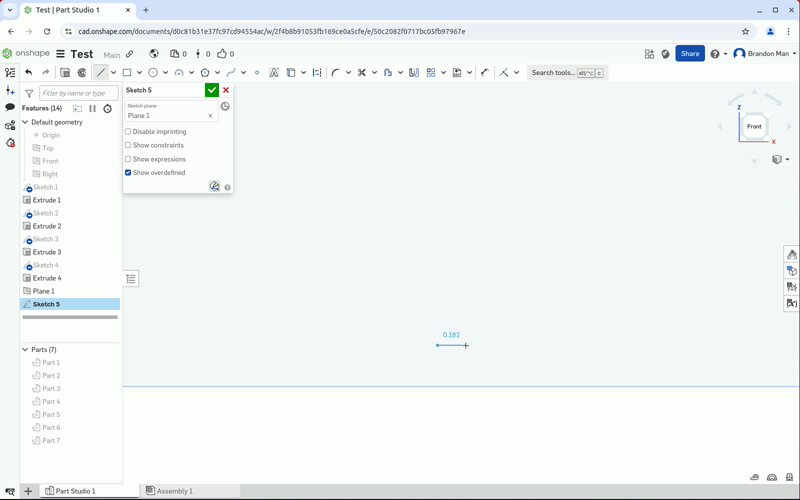
click(465, 345)
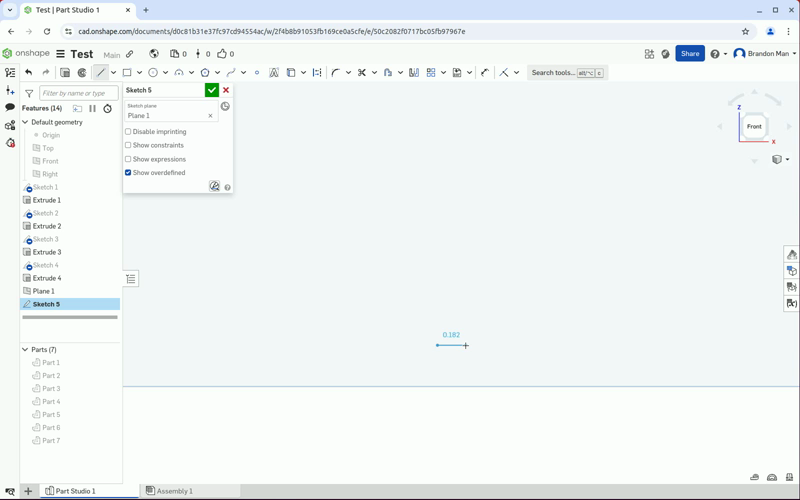
scroll(-6)
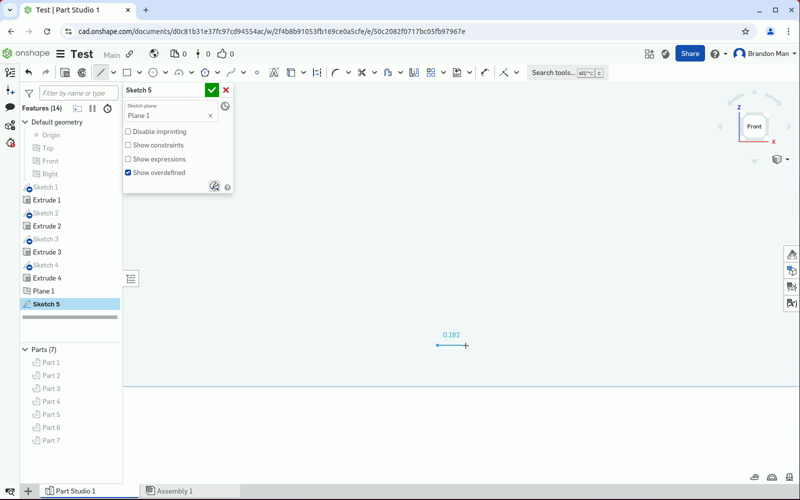
scroll(-6)
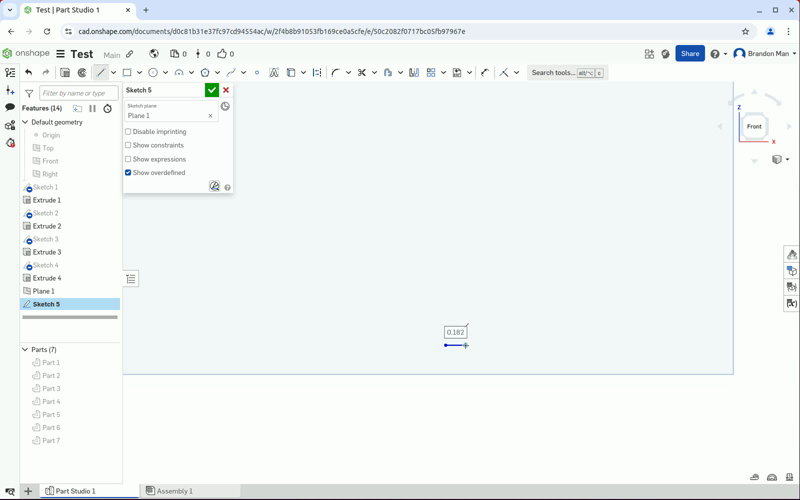
scroll(-6)
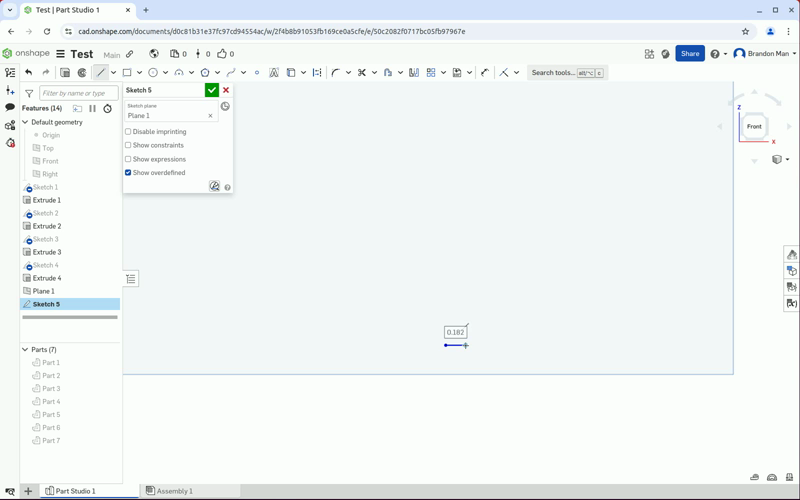
scroll(-6)
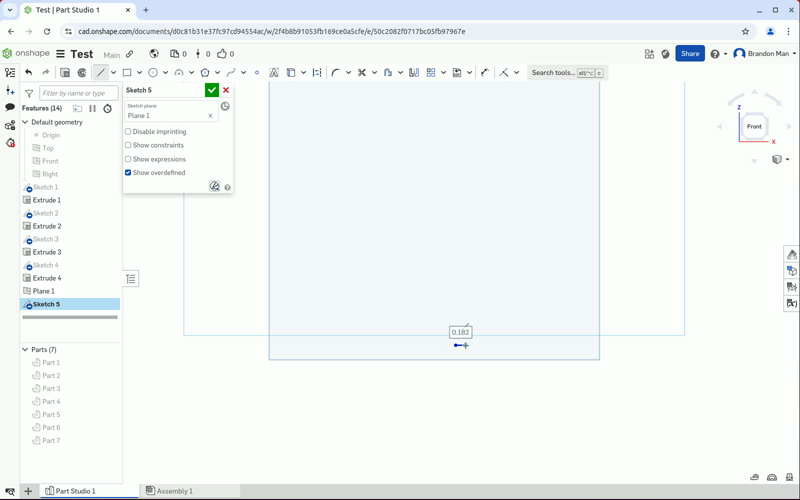
scroll(-6)
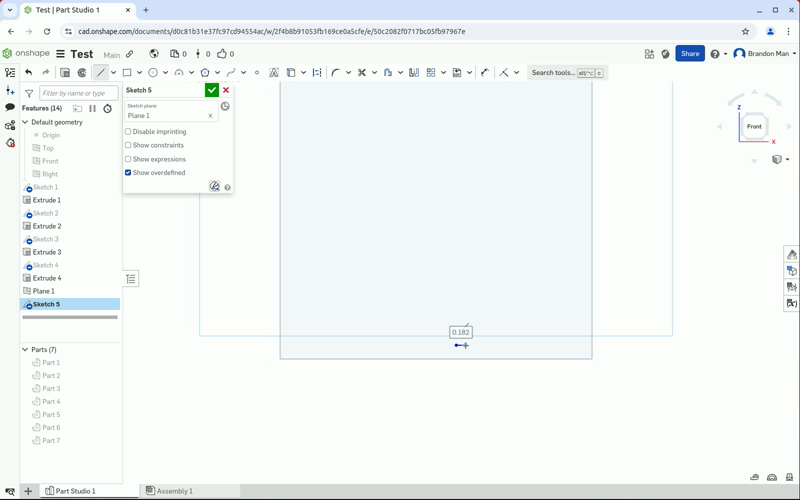
scroll(-6)
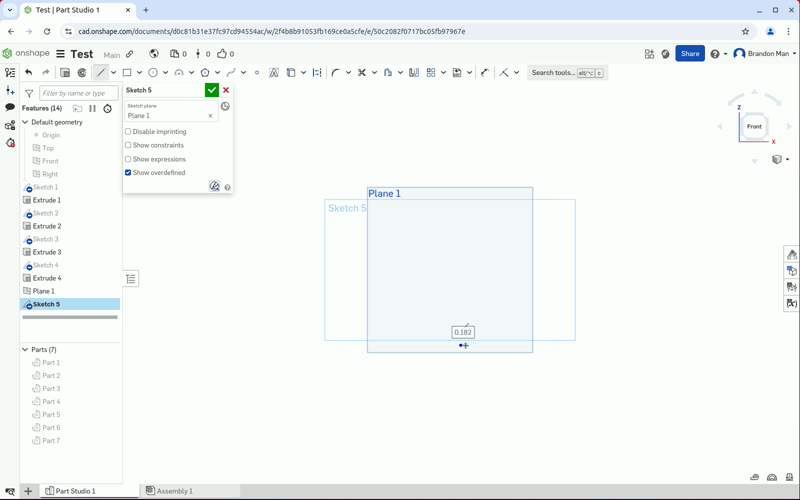
scroll(-6)
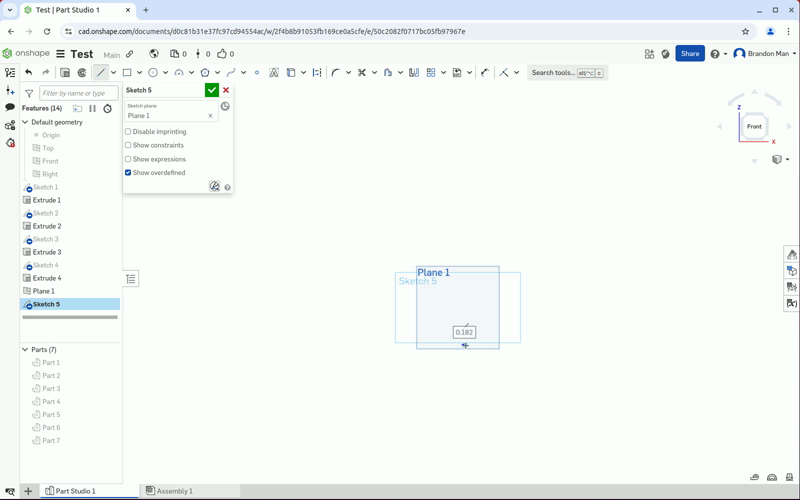
key_up(shift)
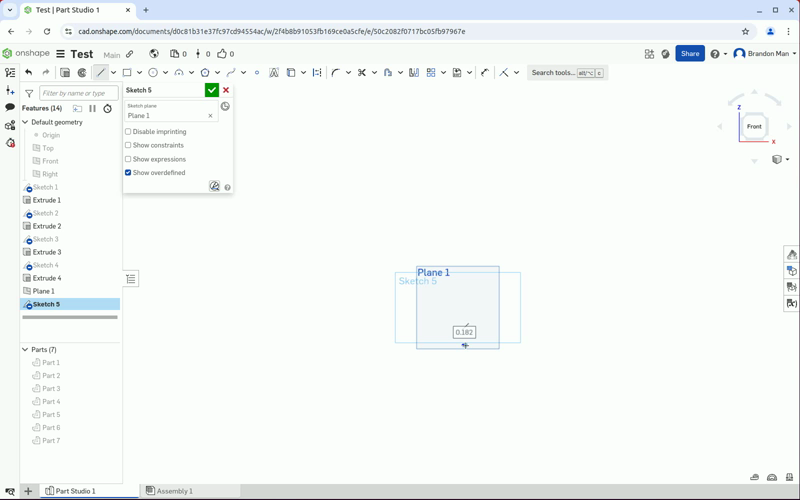
key_down(shift)
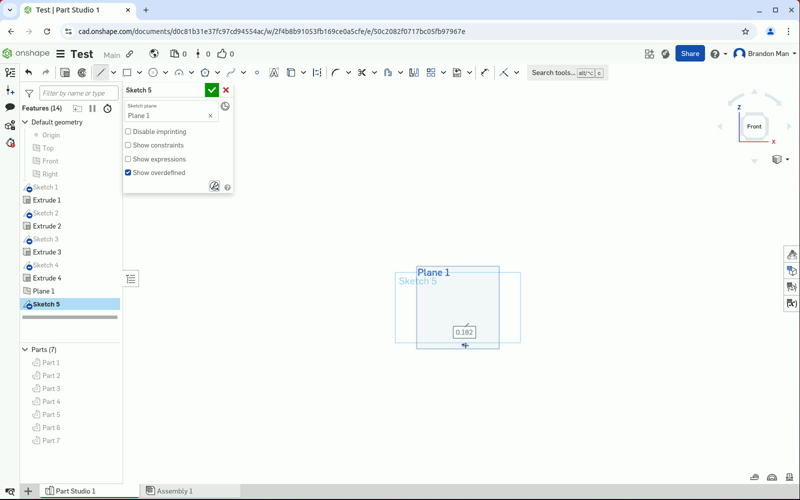
mouse_move(465, 220)
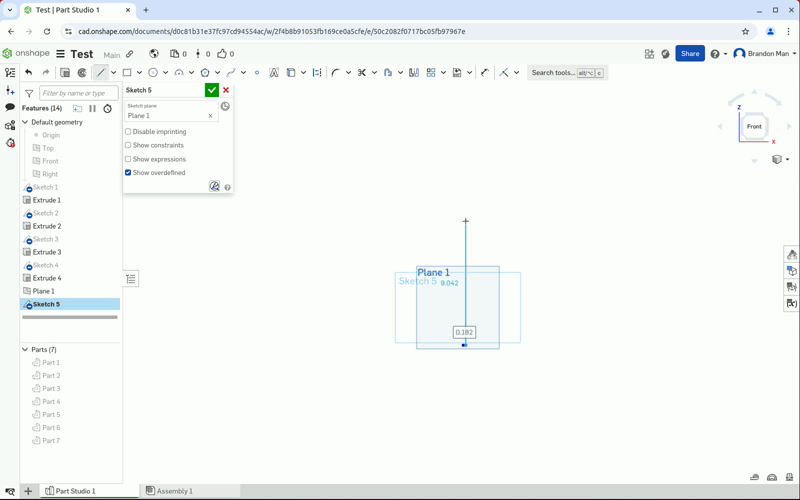
click(465, 220)
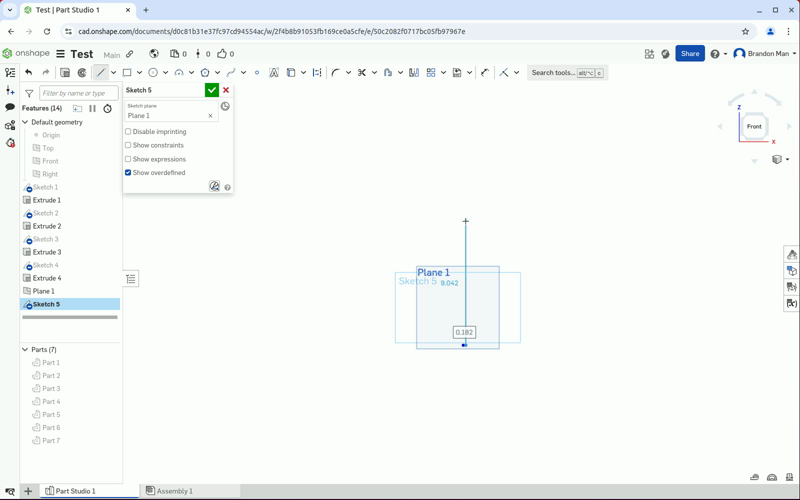
key_up(shift)
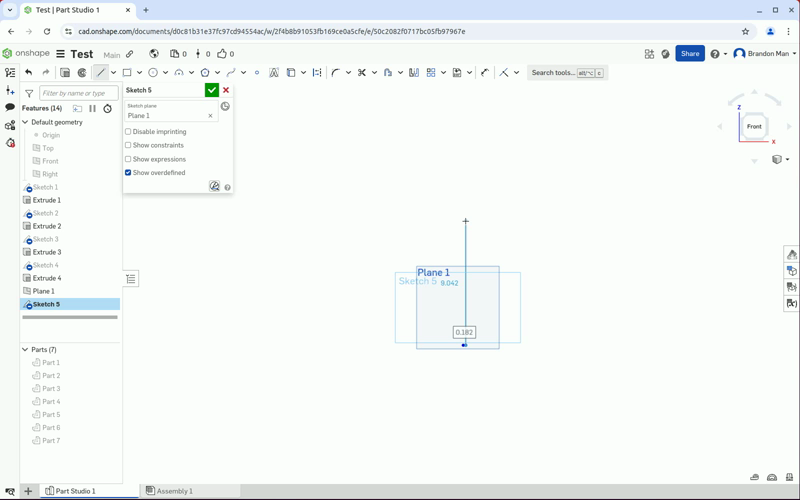
key(esc)
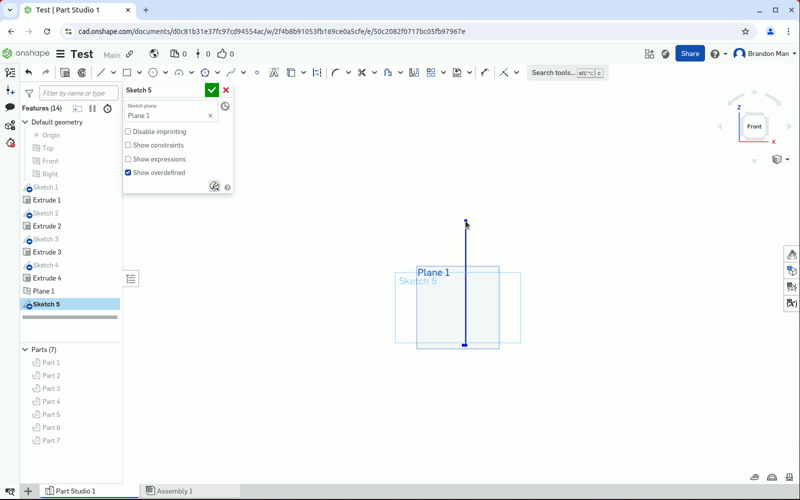
key(a)
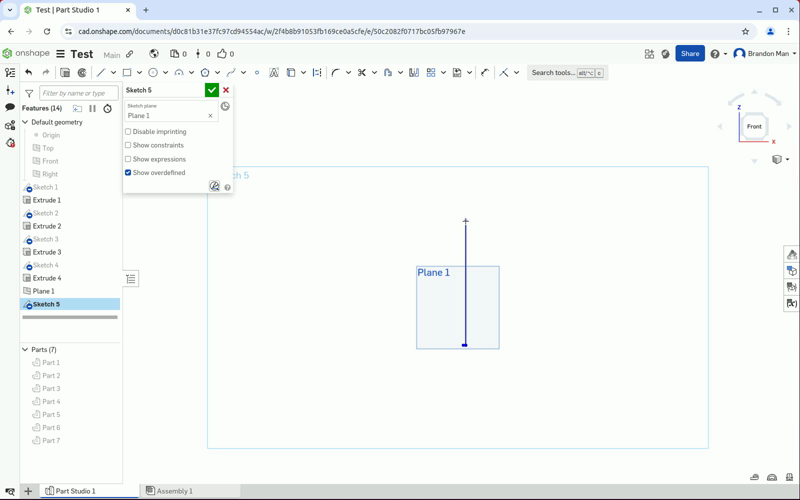
mouse_move(465, 220)
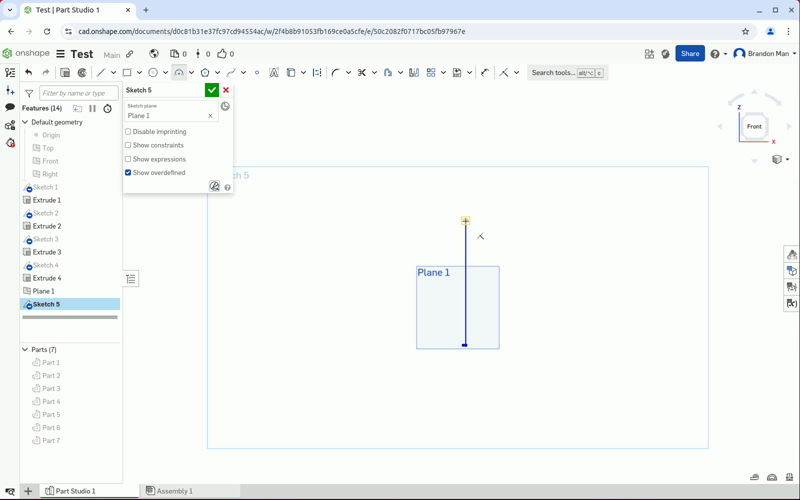
click(465, 220)
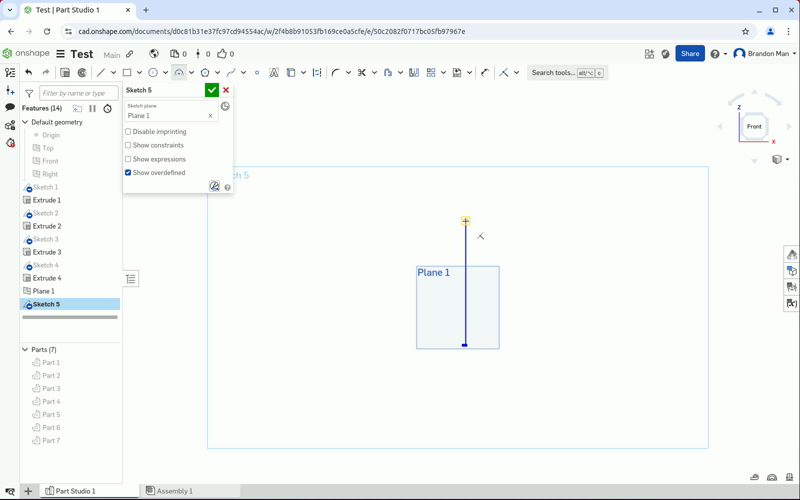
key_down(shift)
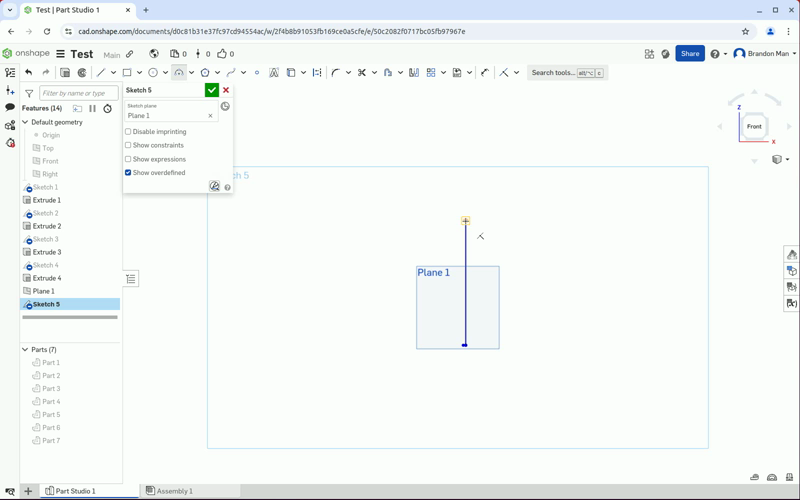
mouse_move(464, 222)
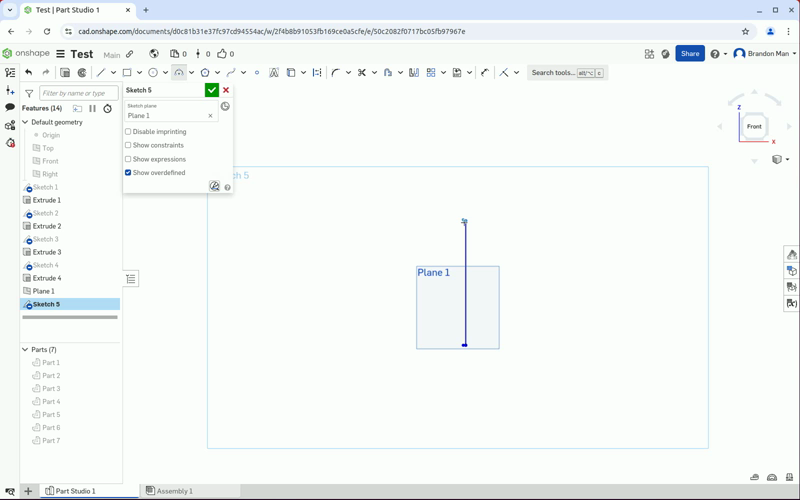
scroll(6)
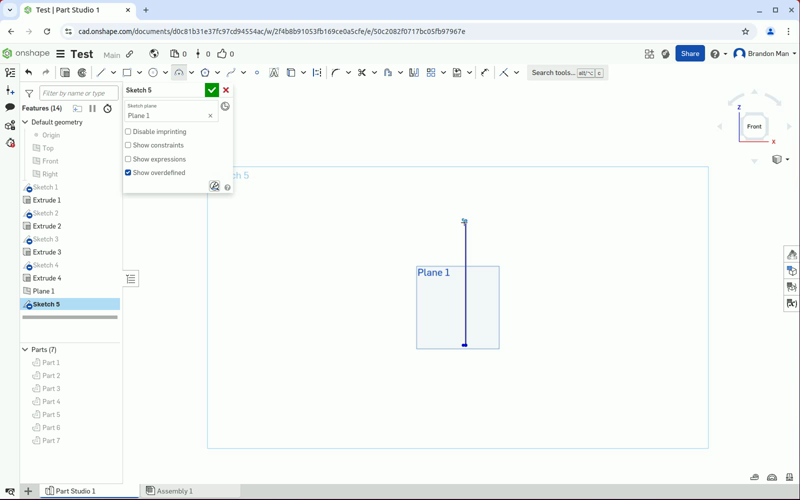
scroll(6)
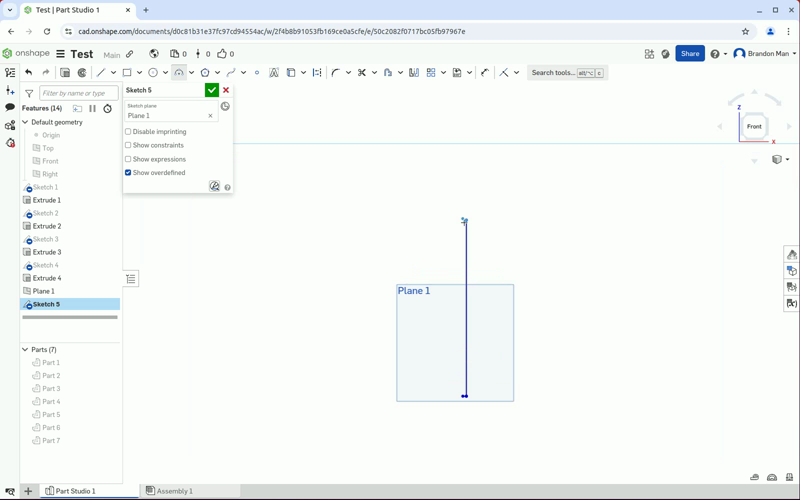
scroll(6)
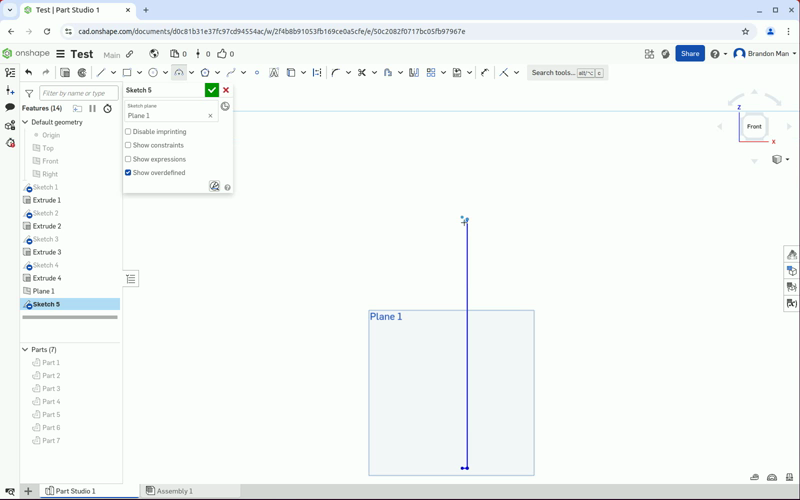
scroll(6)
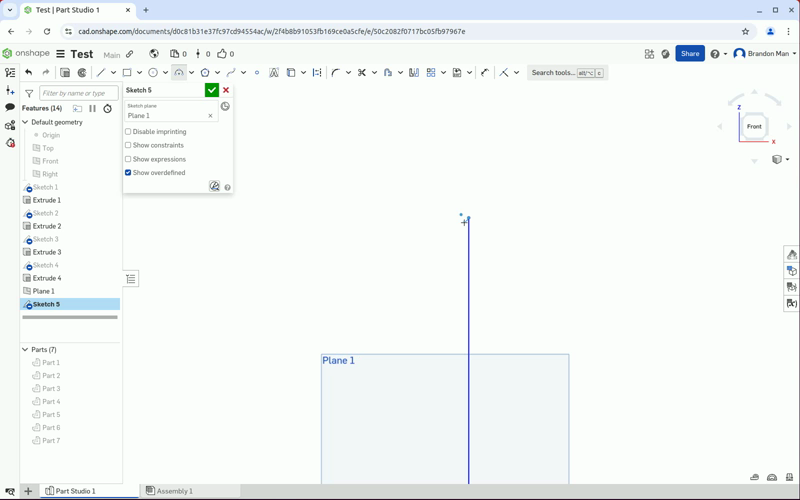
scroll(6)
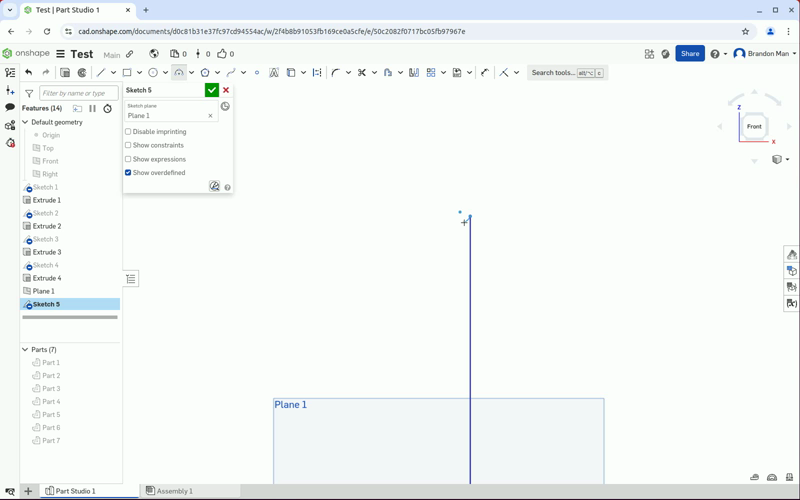
scroll(6)
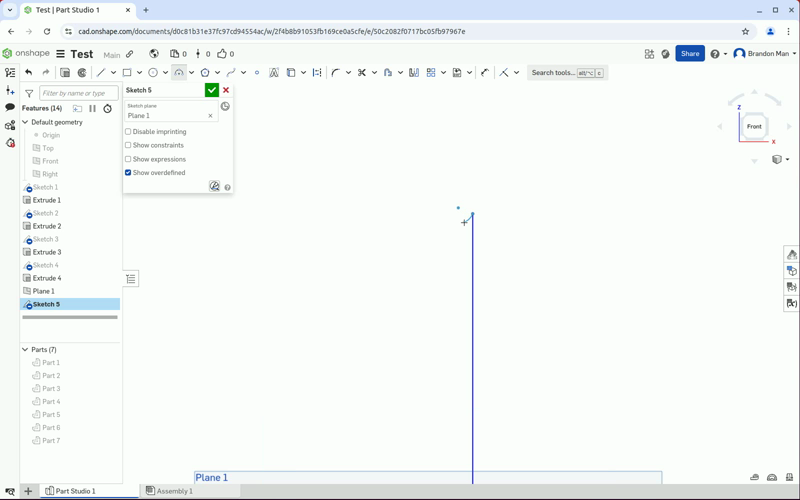
scroll(6)
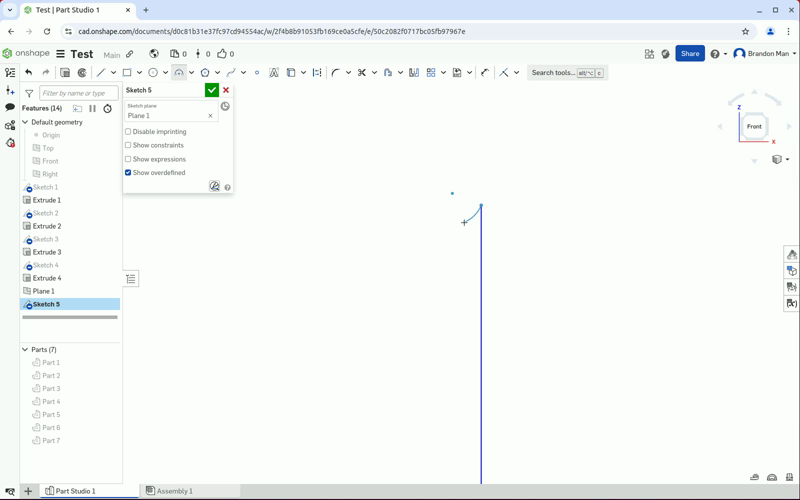
click(464, 222)
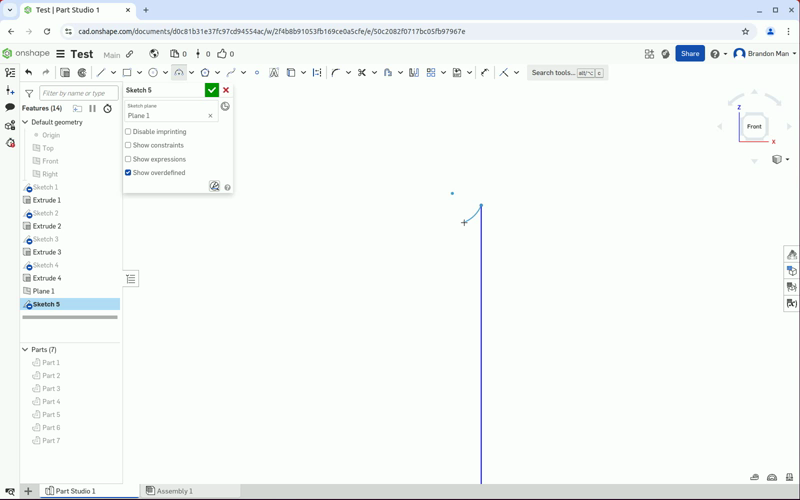
scroll(-6)
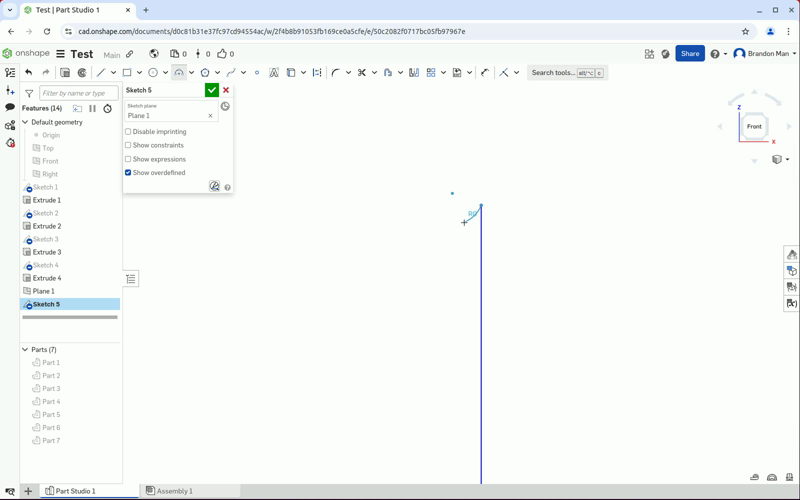
scroll(-6)
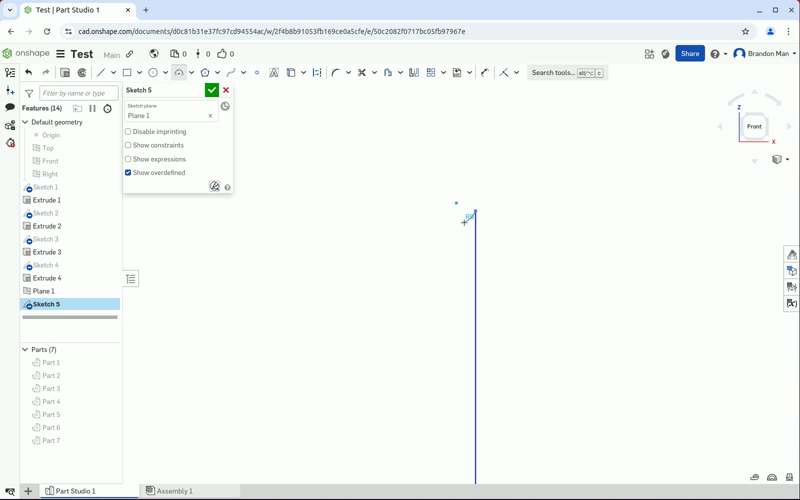
scroll(-6)
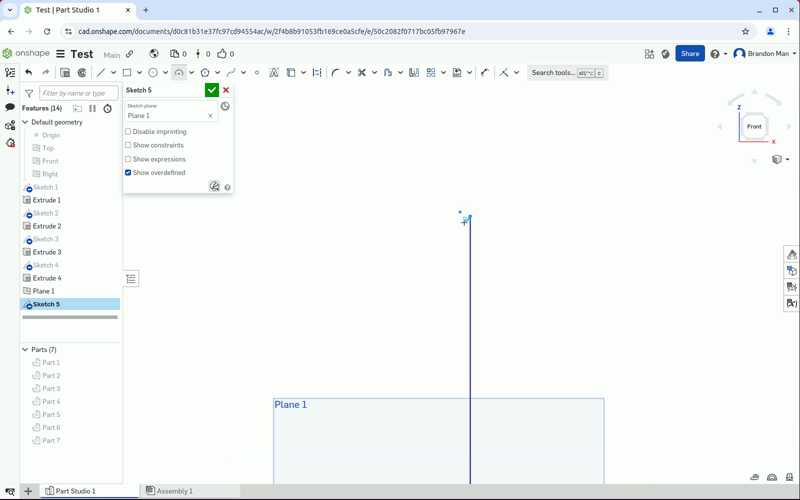
scroll(-6)
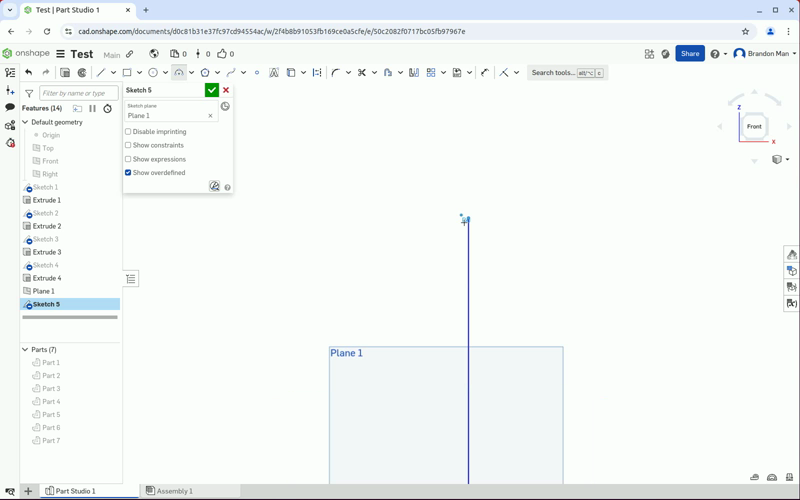
scroll(-6)
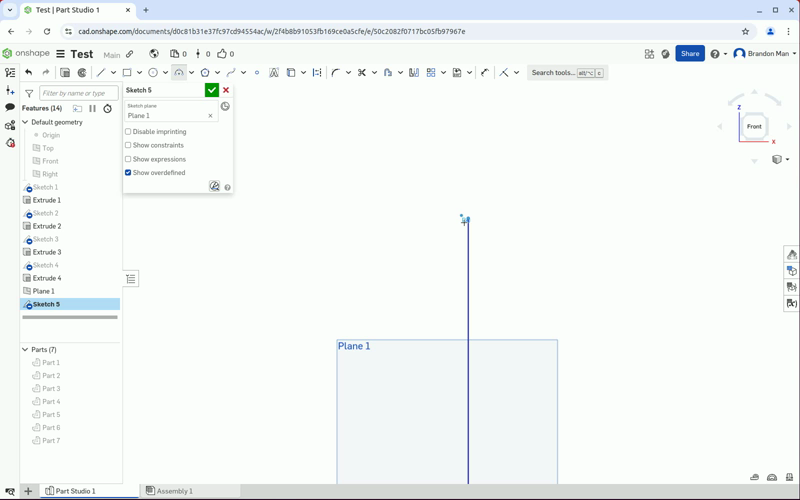
scroll(-6)
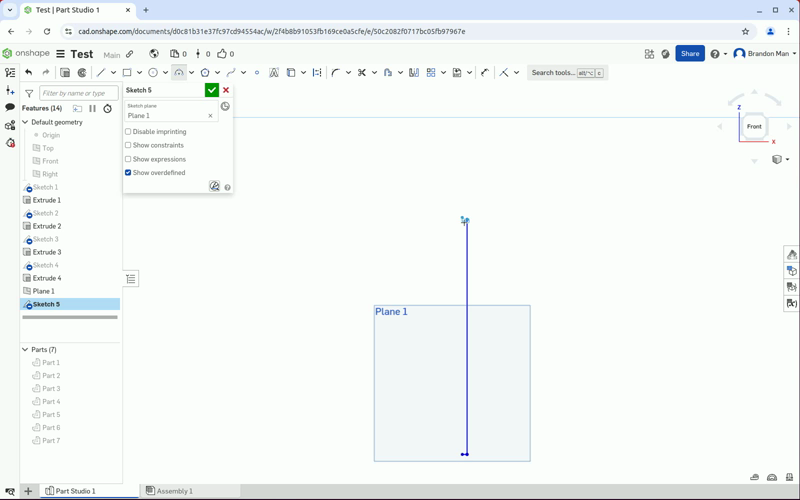
scroll(-6)
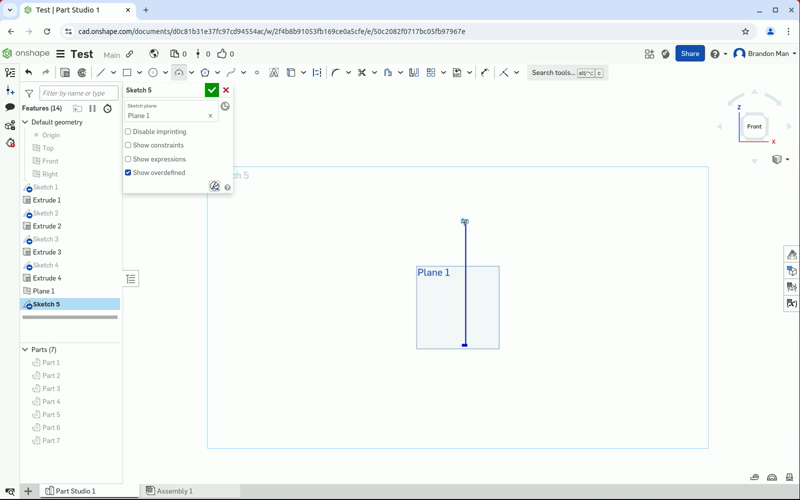
mouse_move(465, 221)
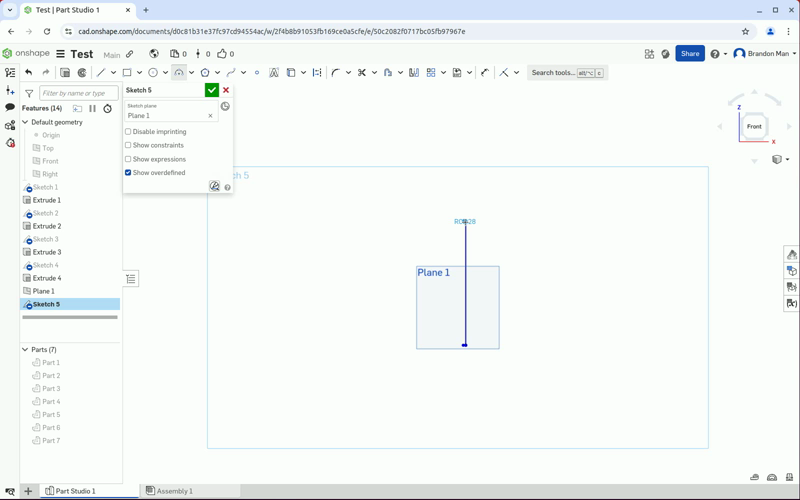
scroll(6)
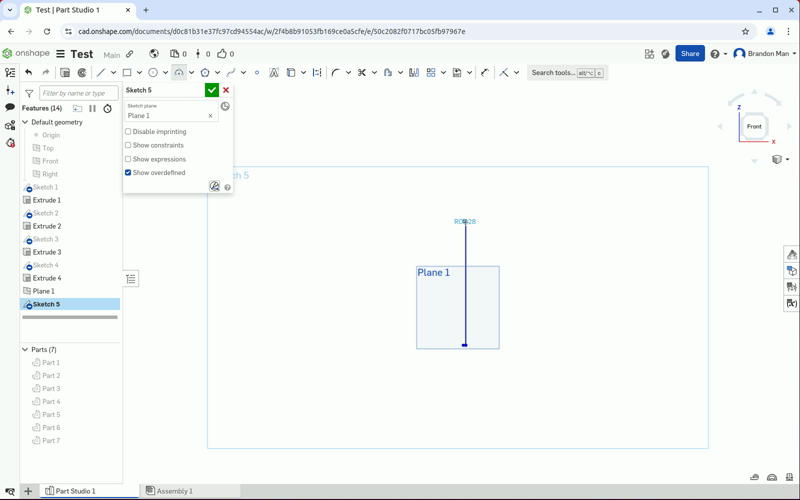
scroll(6)
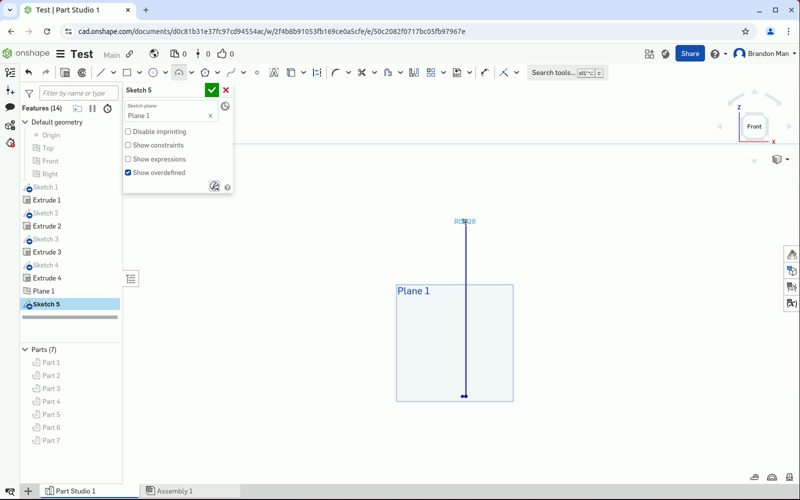
scroll(6)
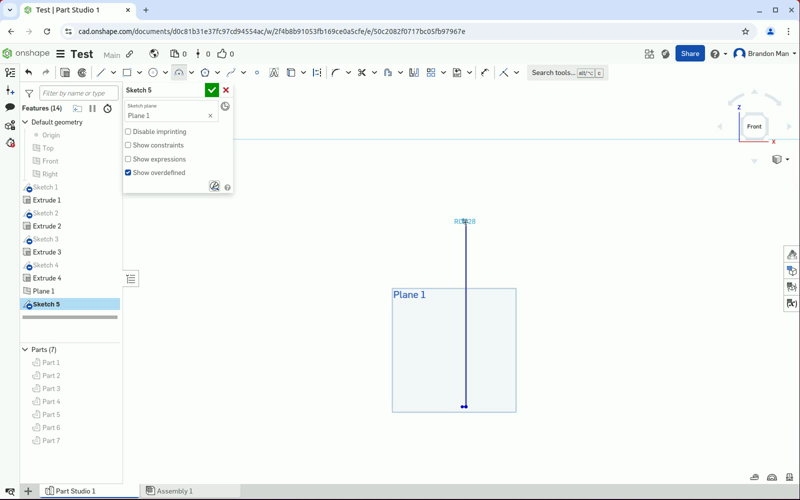
scroll(6)
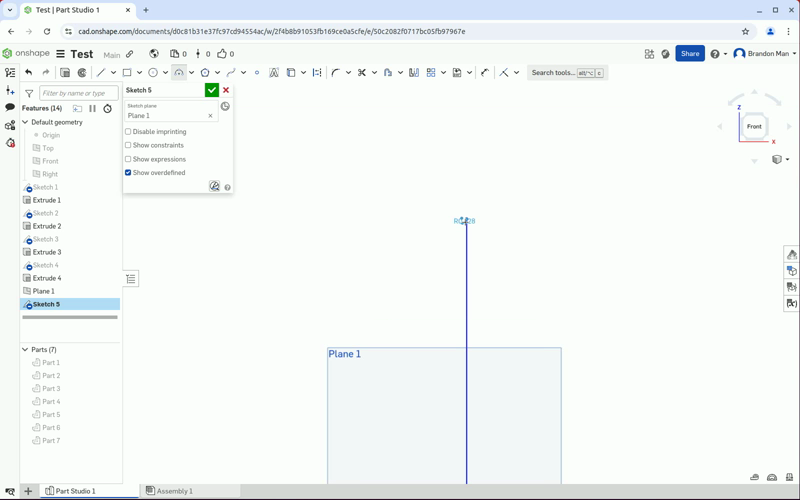
scroll(6)
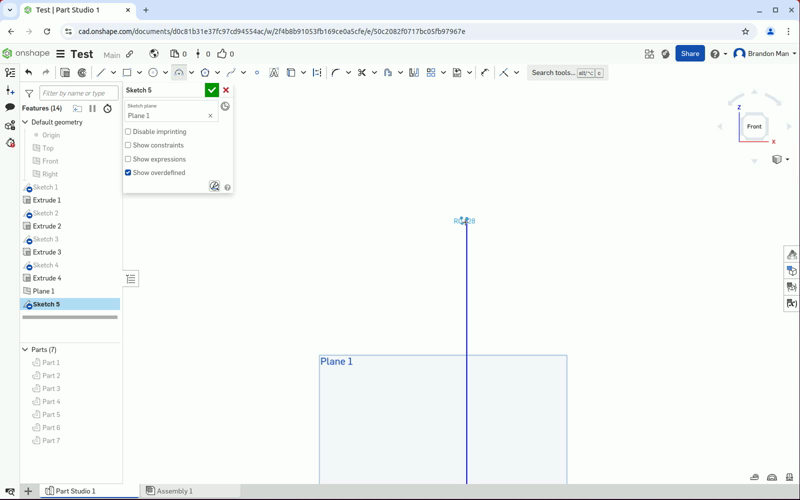
scroll(6)
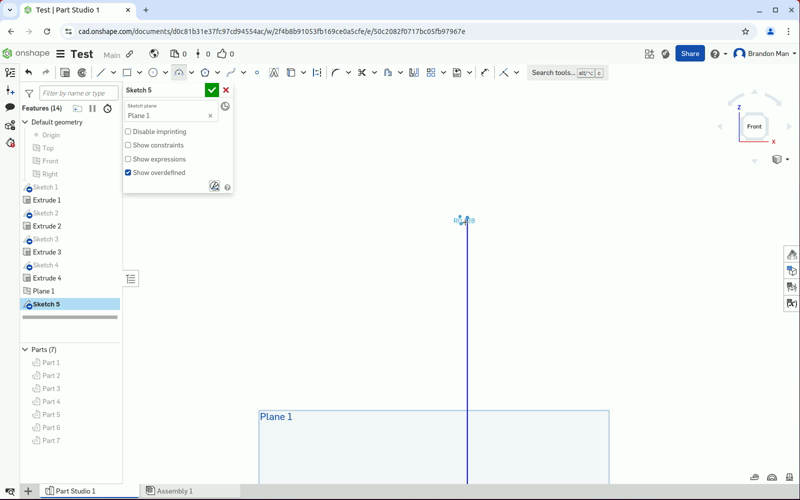
scroll(6)
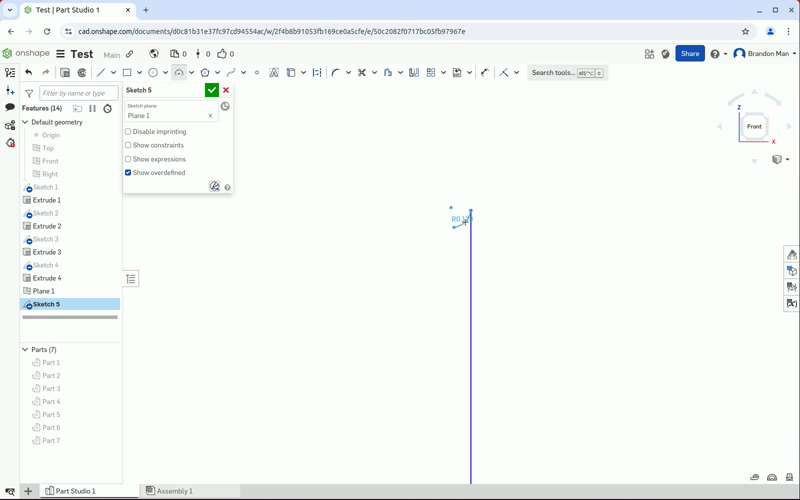
click(465, 221)
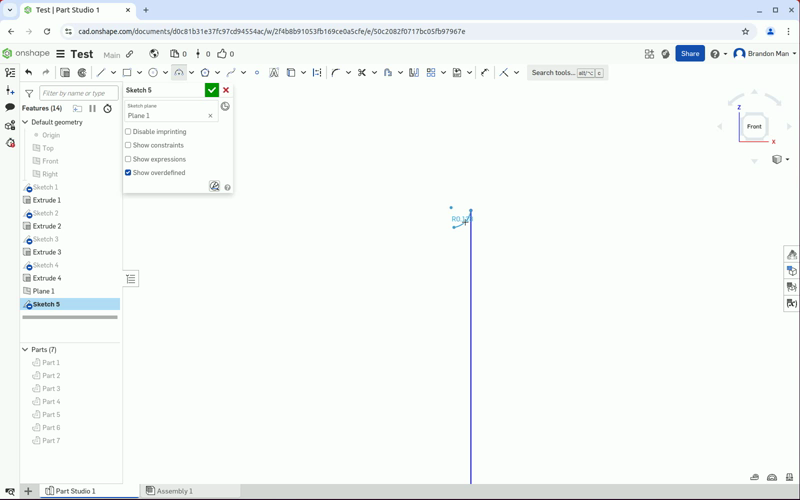
scroll(-6)
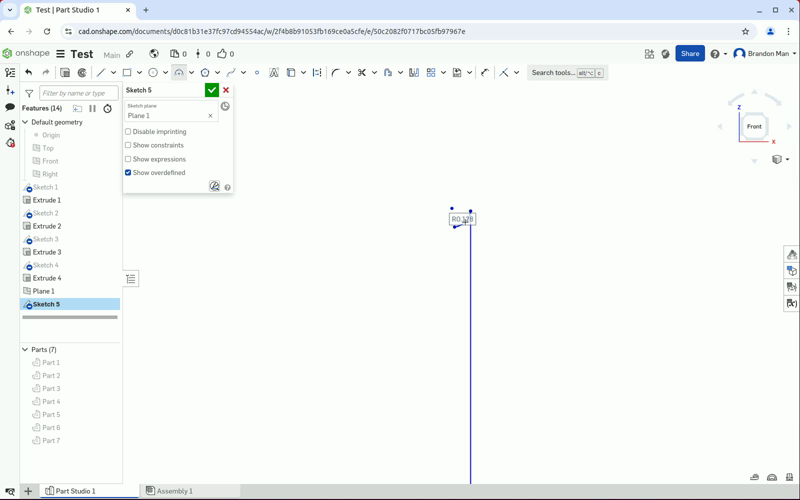
scroll(-6)
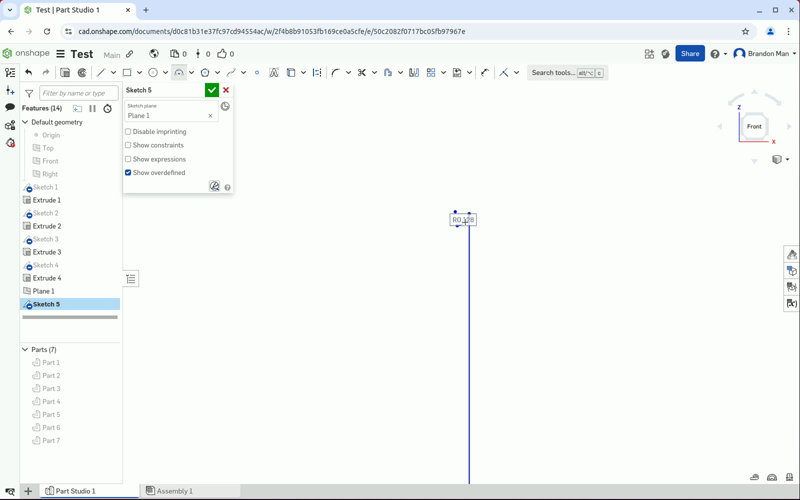
scroll(-6)
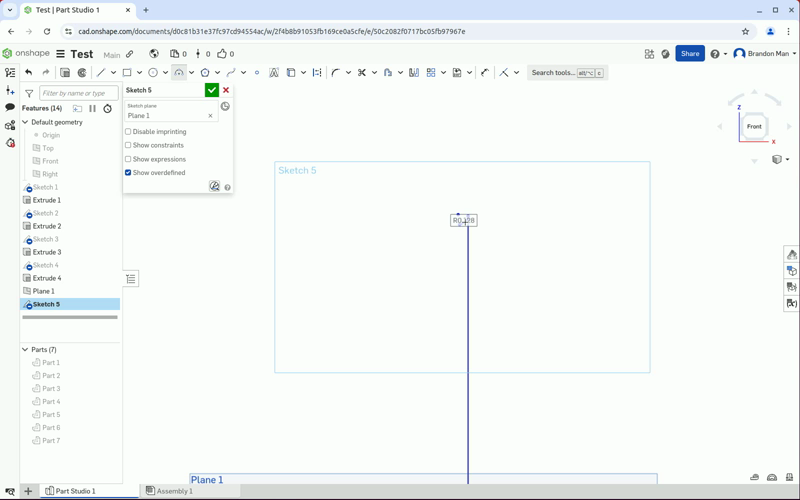
scroll(-6)
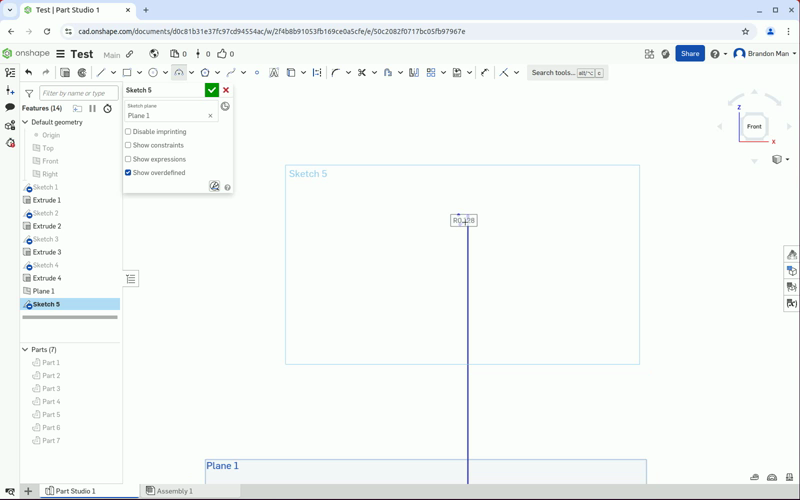
scroll(-6)
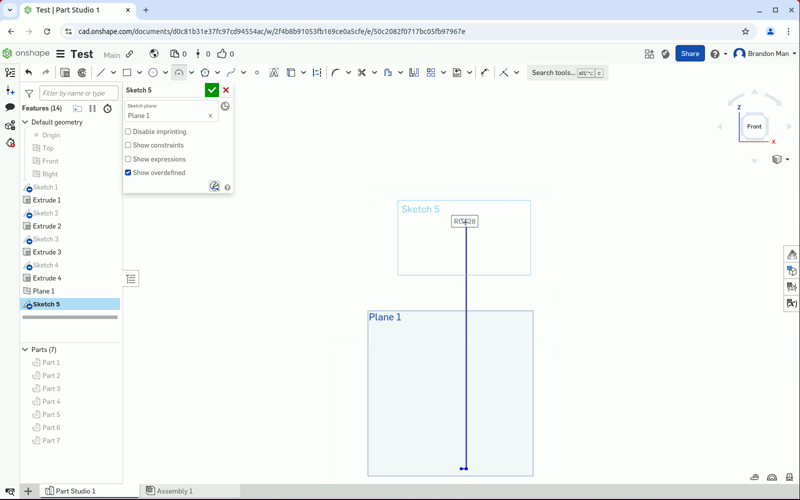
scroll(-6)
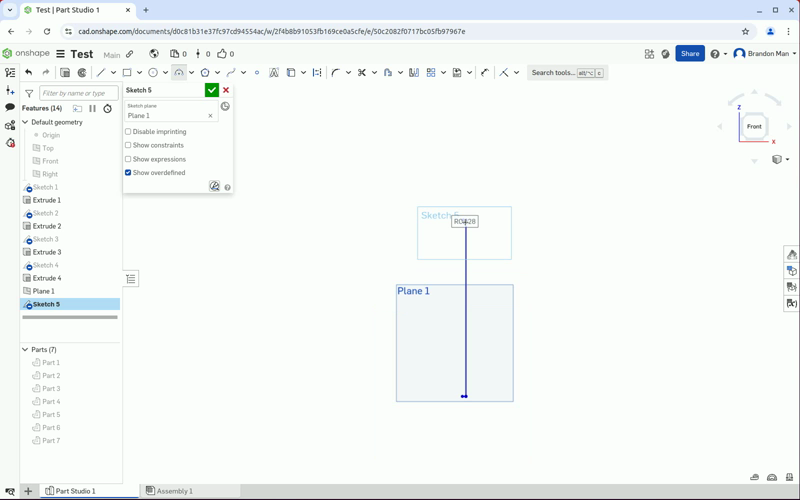
scroll(-6)
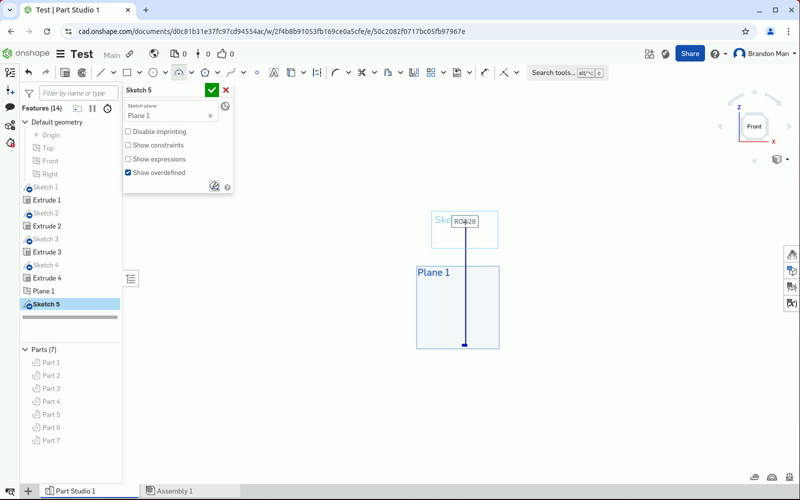
key_up(shift)
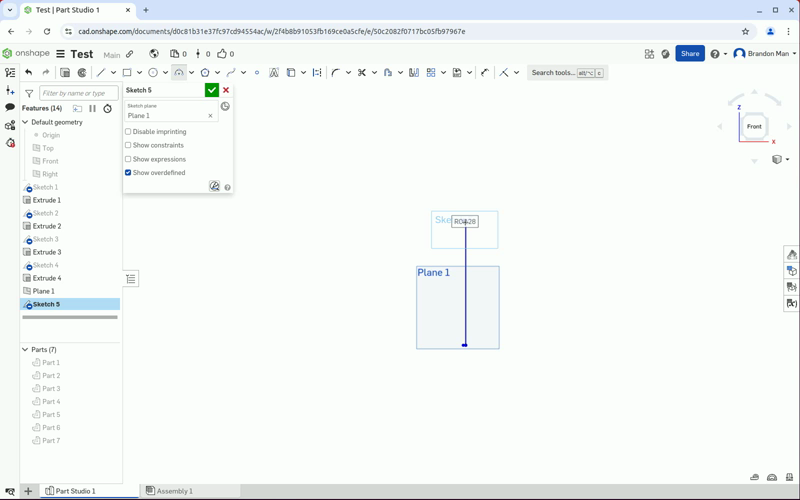
key(esc)
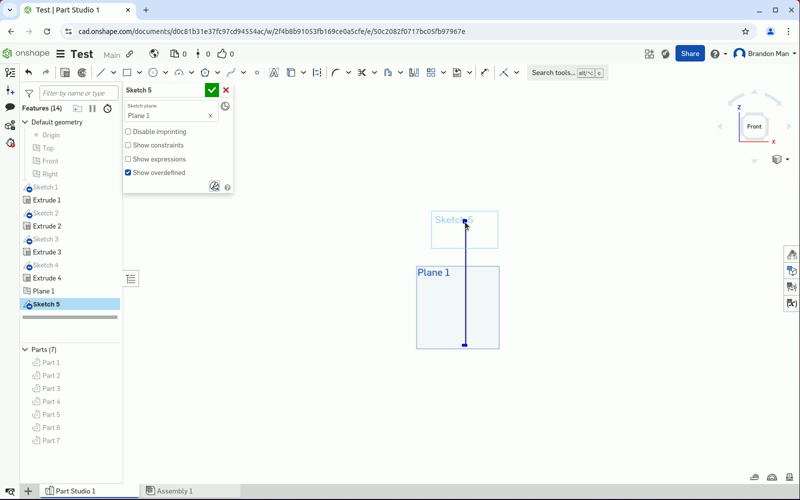
key(l)
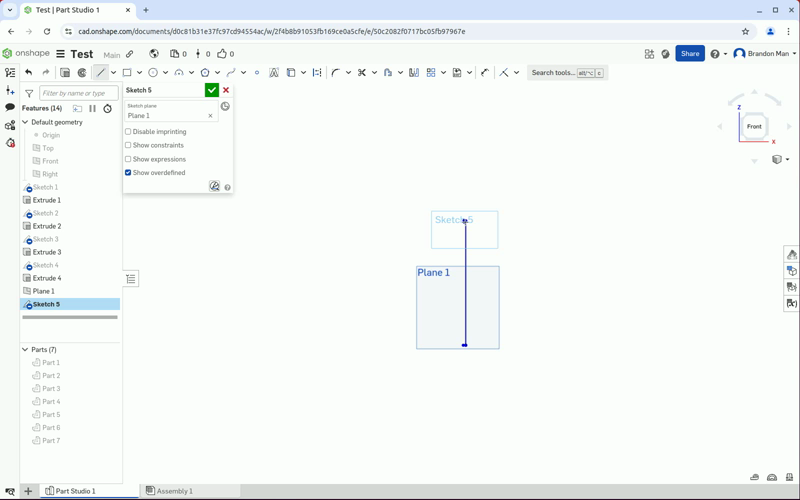
mouse_move(464, 222)
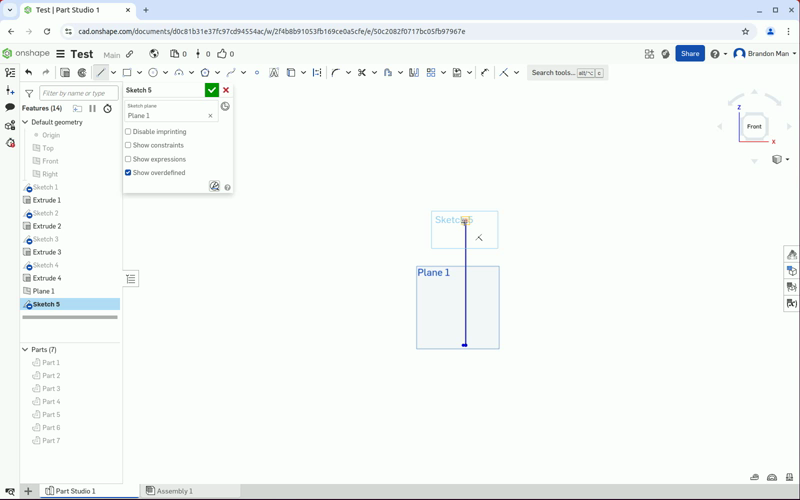
scroll(6)
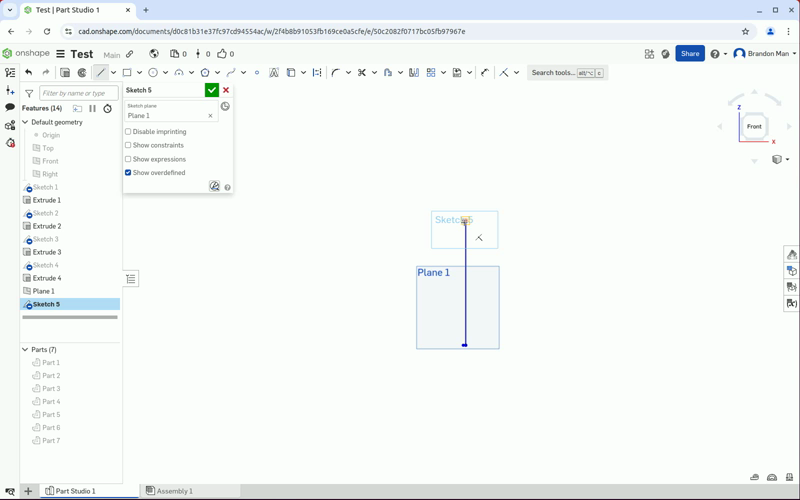
scroll(6)
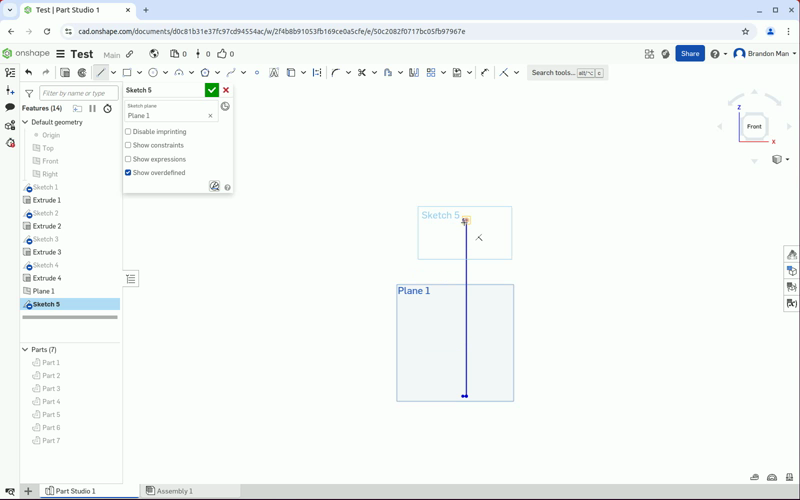
scroll(6)
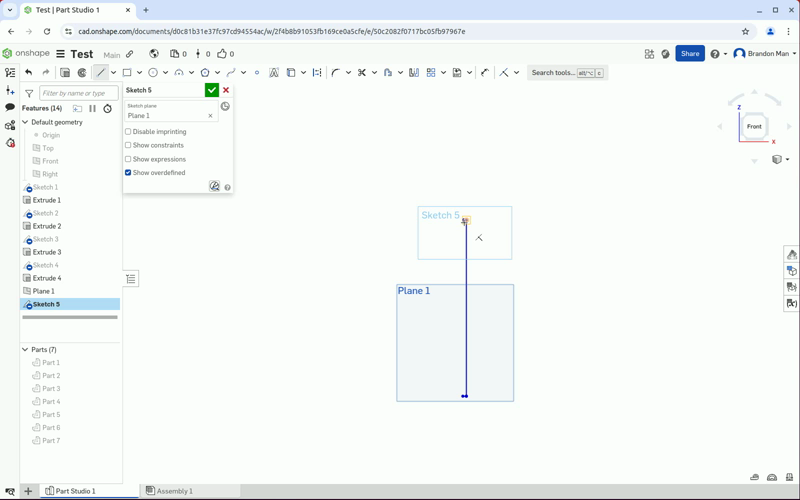
scroll(6)
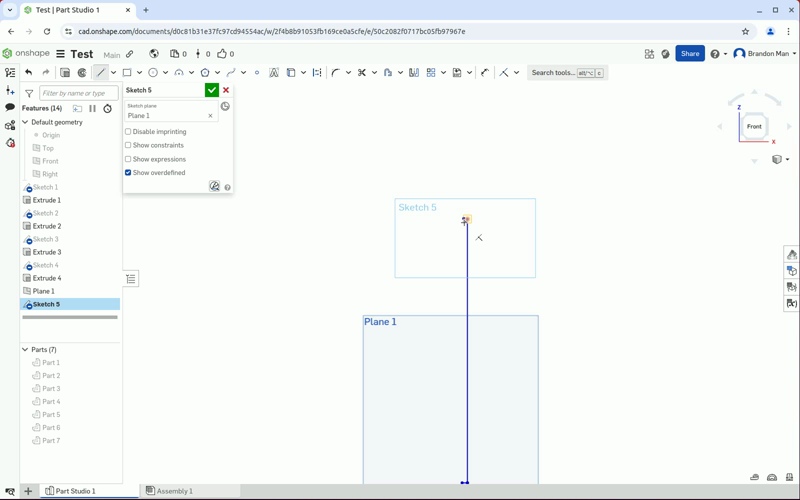
scroll(6)
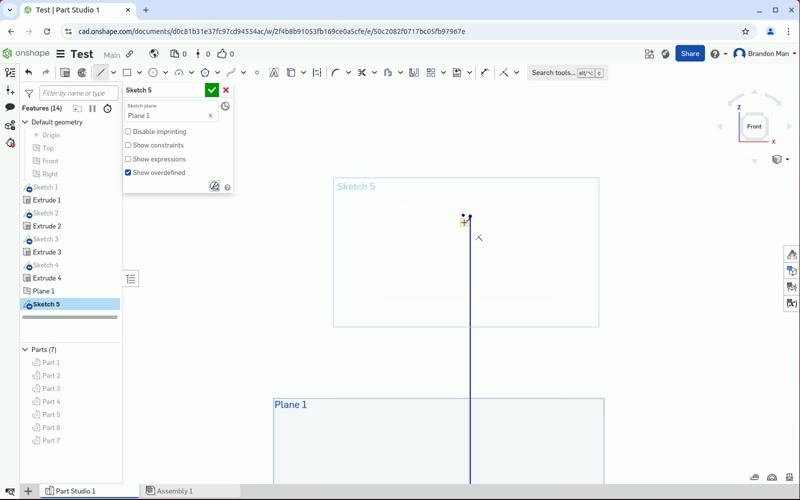
scroll(6)
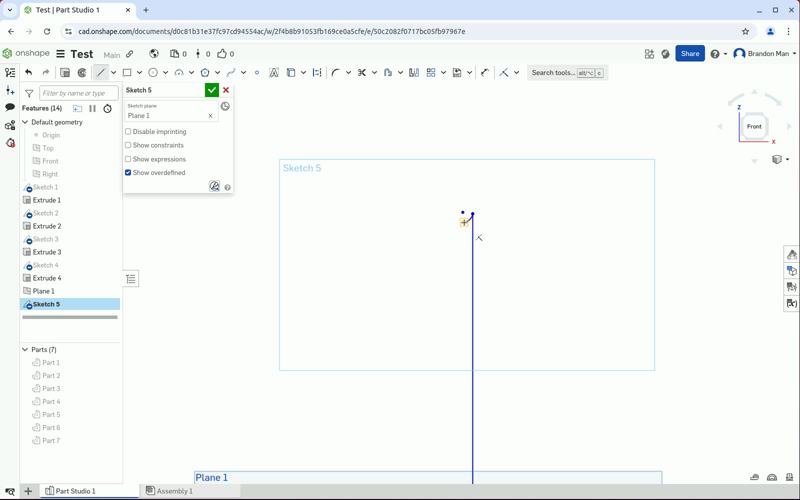
scroll(6)
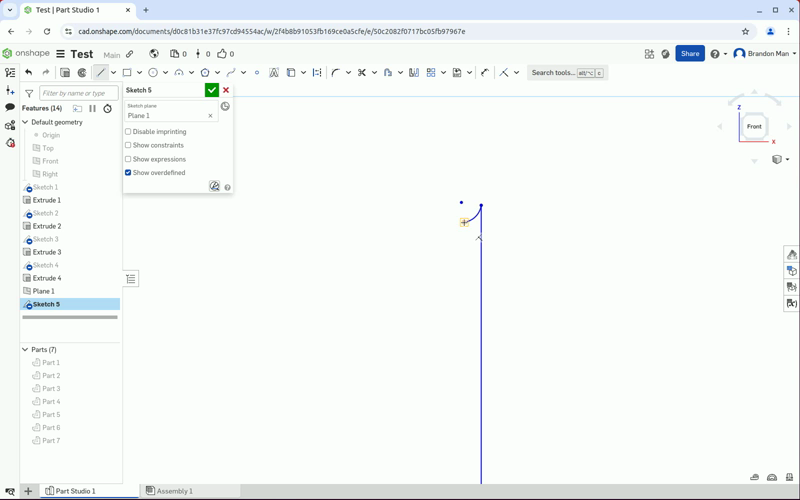
click(464, 222)
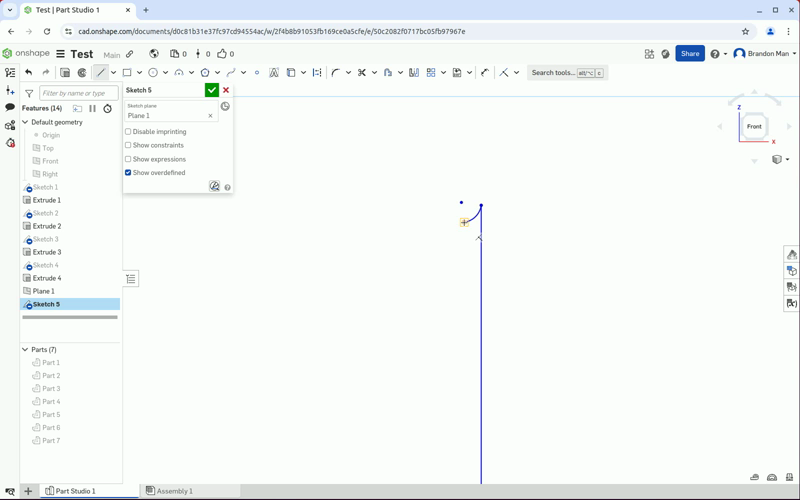
scroll(-6)
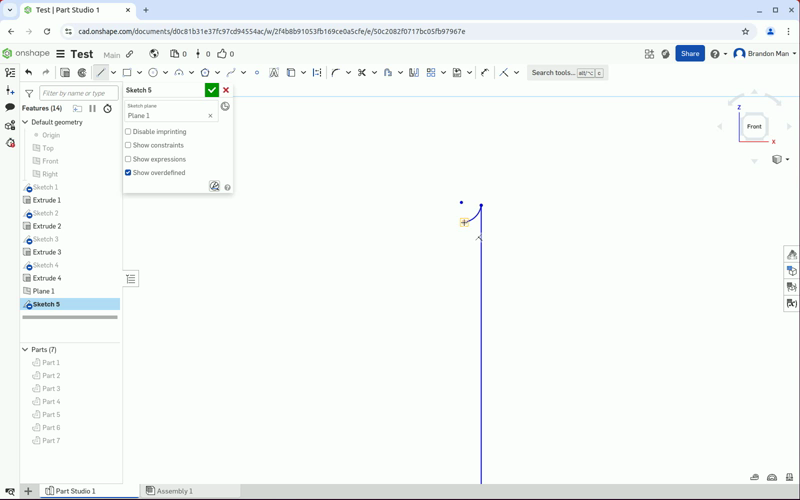
scroll(-6)
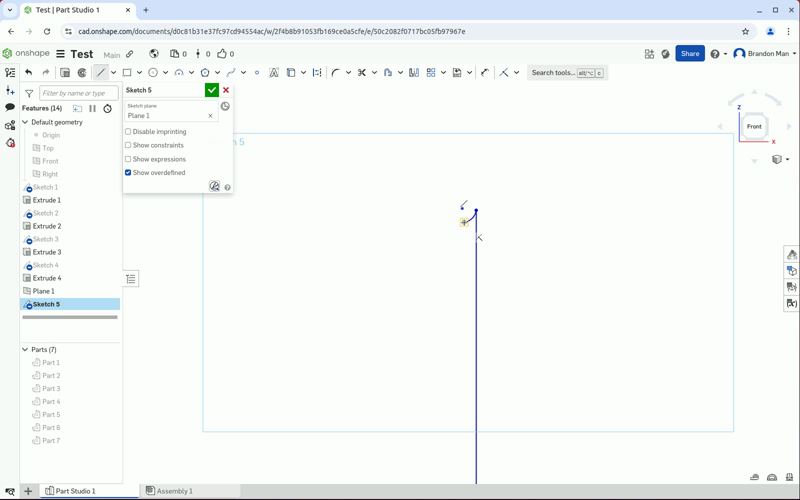
scroll(-6)
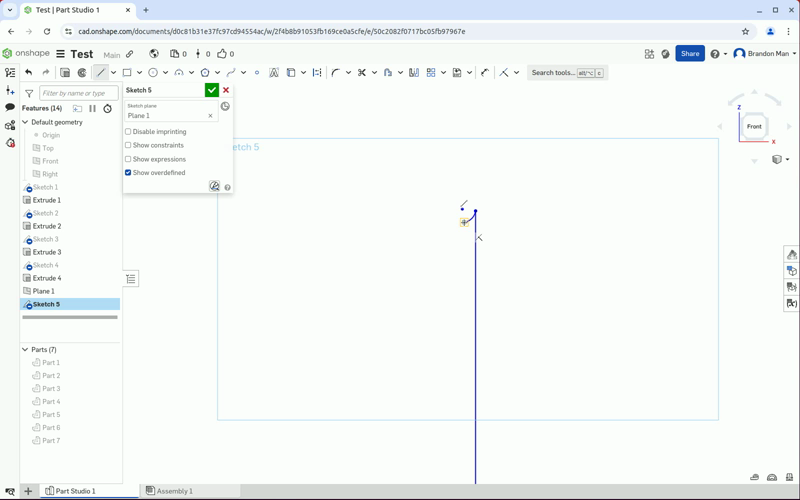
scroll(-6)
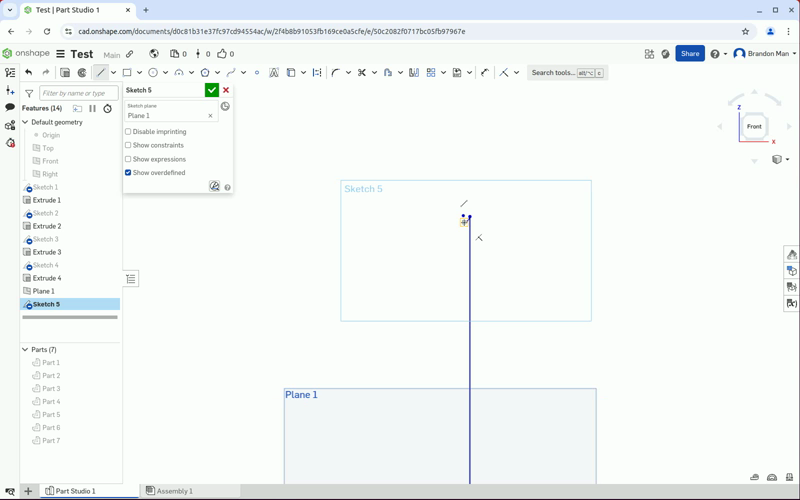
scroll(-6)
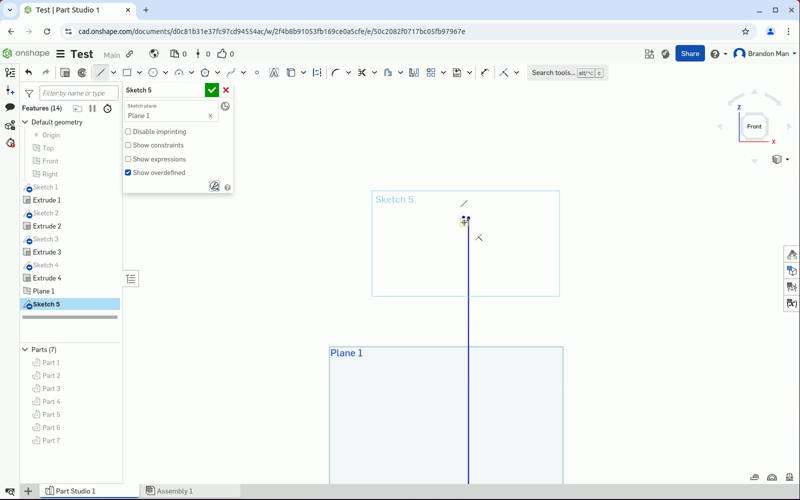
scroll(-6)
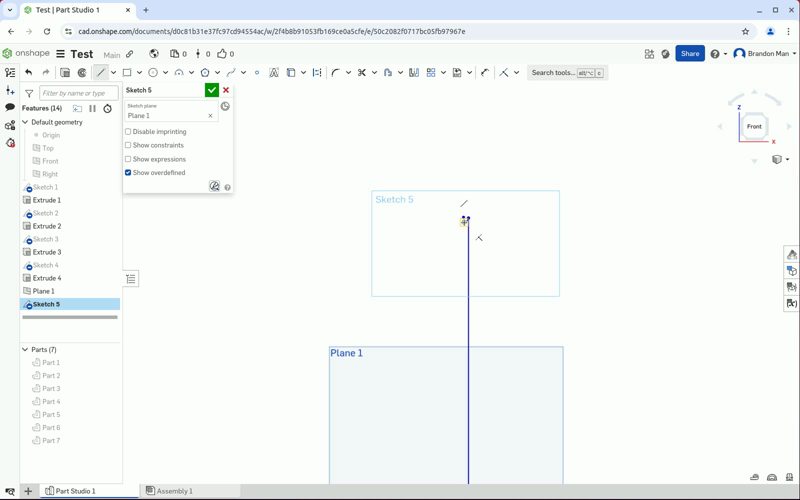
scroll(-6)
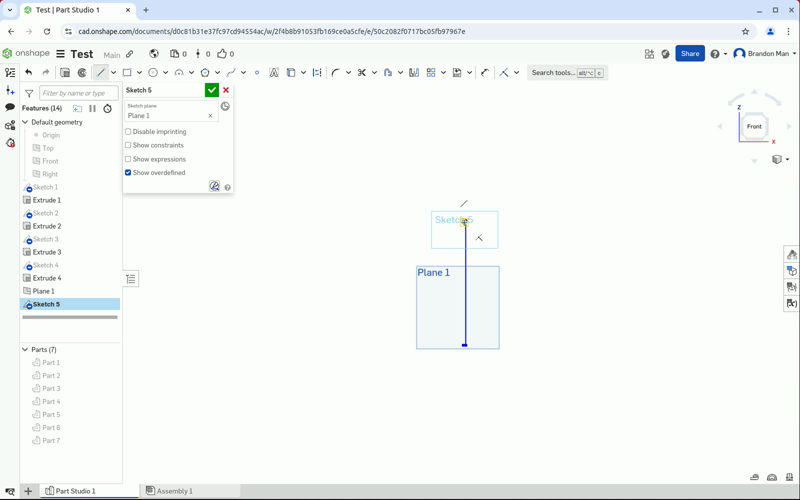
key_down(shift)
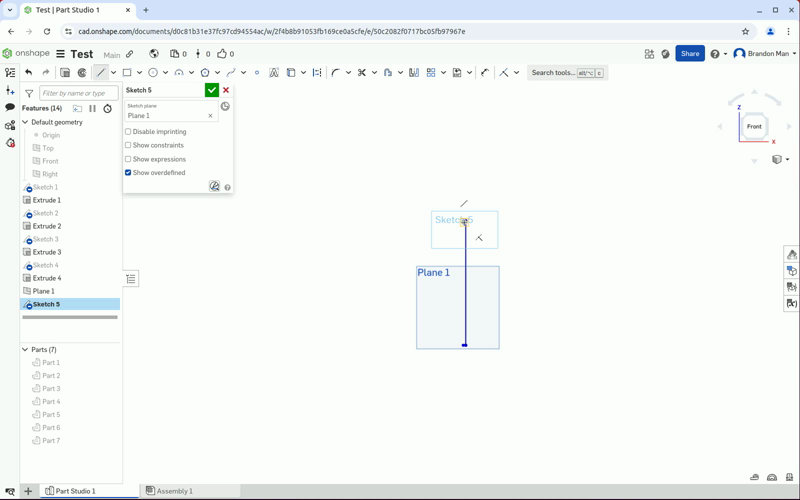
mouse_move(494, 222)
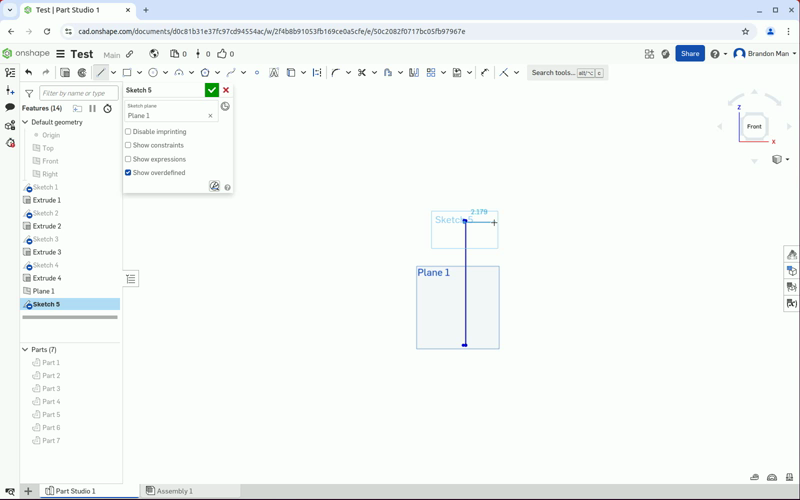
mouse_move(463, 222)
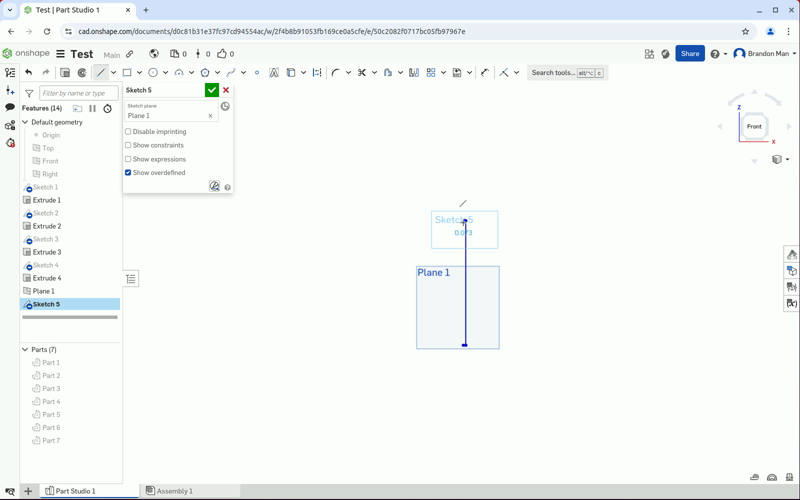
scroll(6)
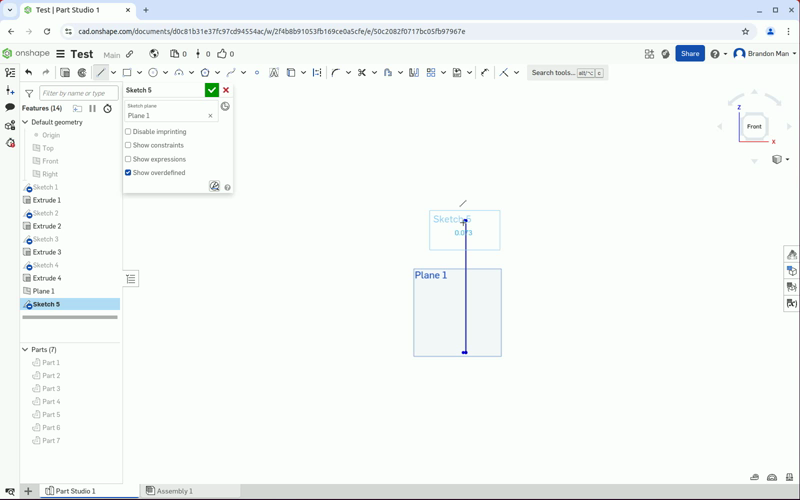
scroll(6)
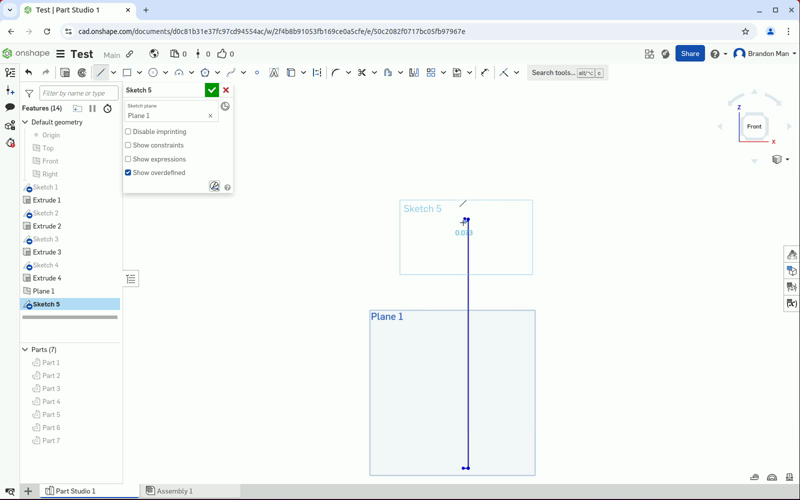
scroll(6)
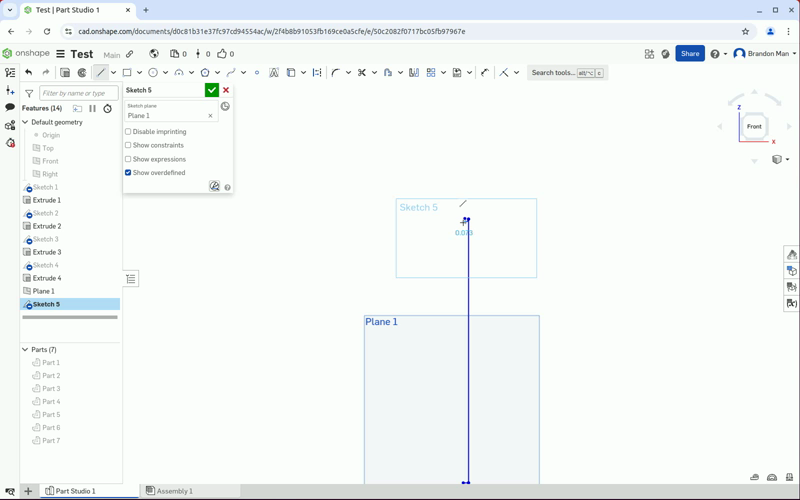
scroll(6)
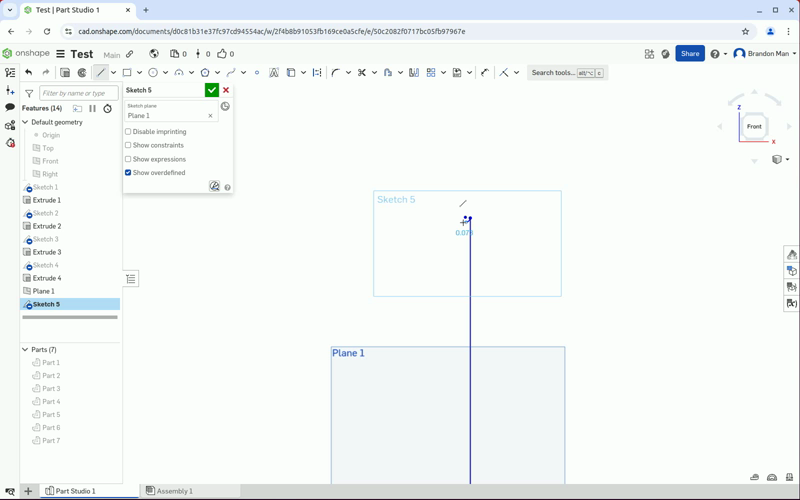
scroll(6)
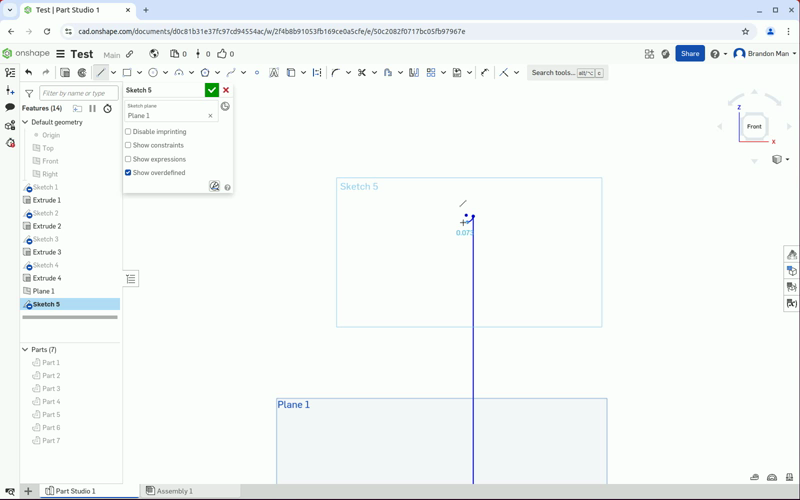
scroll(6)
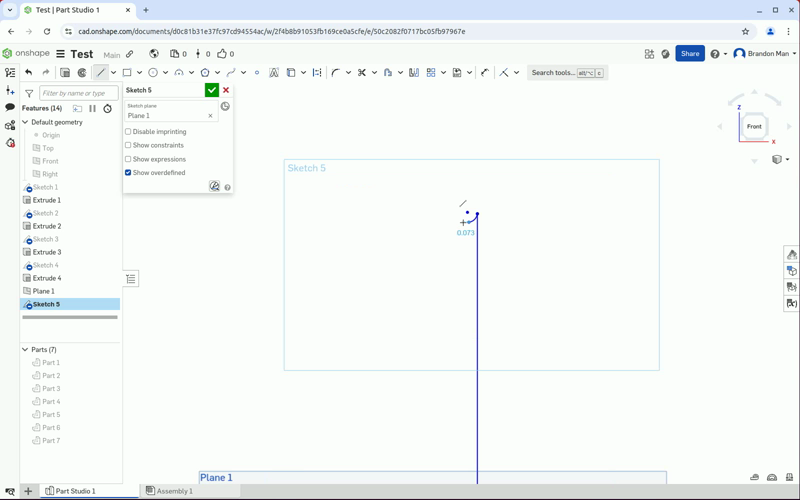
scroll(6)
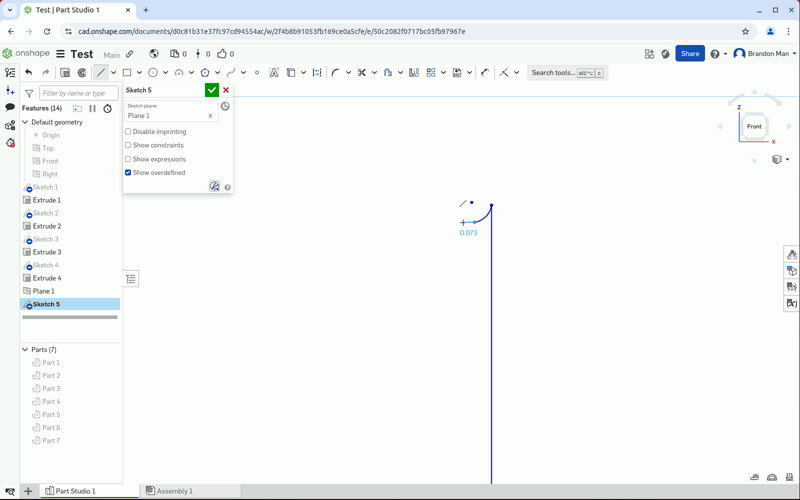
click(463, 222)
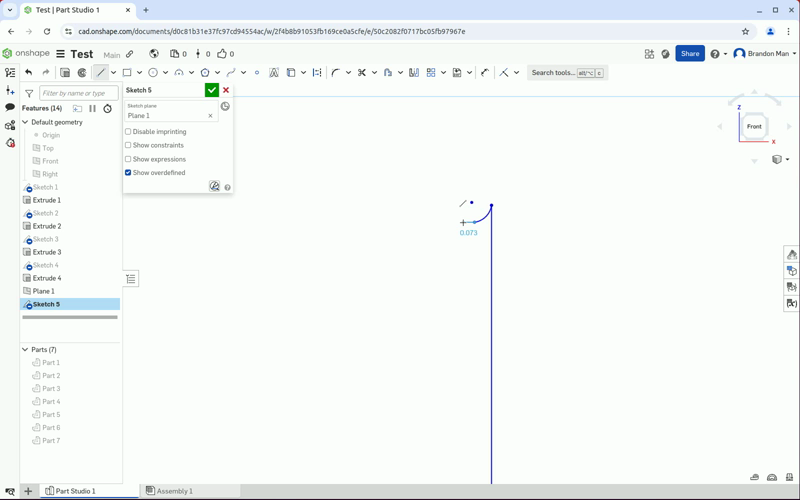
scroll(-6)
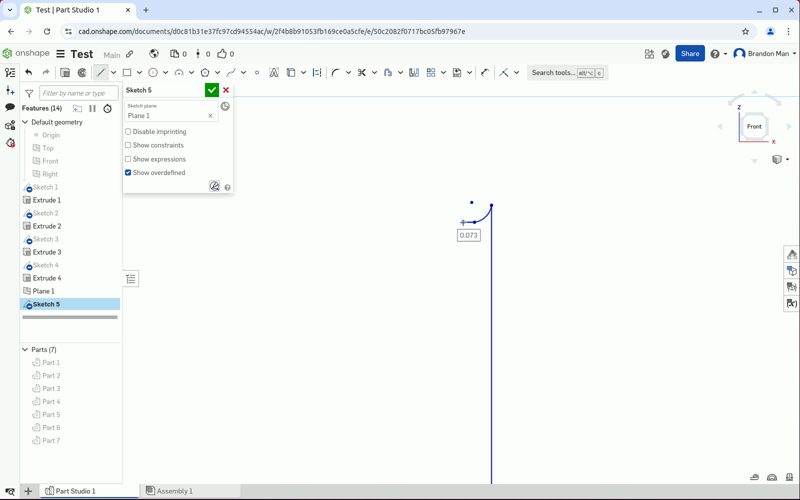
scroll(-6)
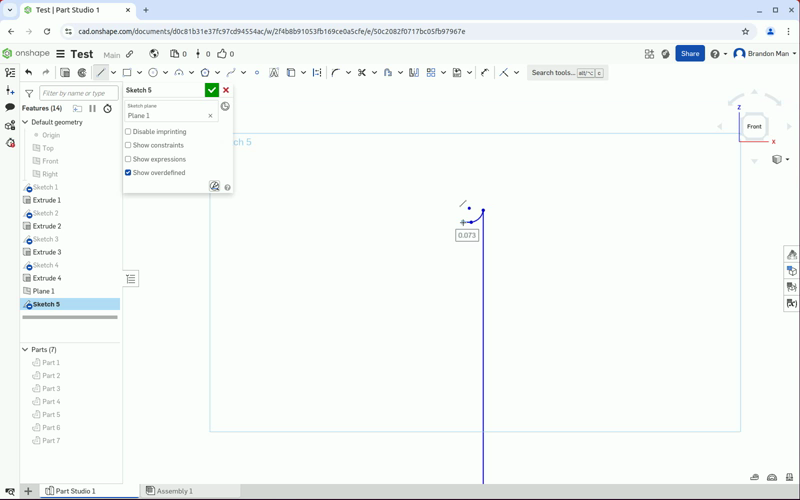
scroll(-6)
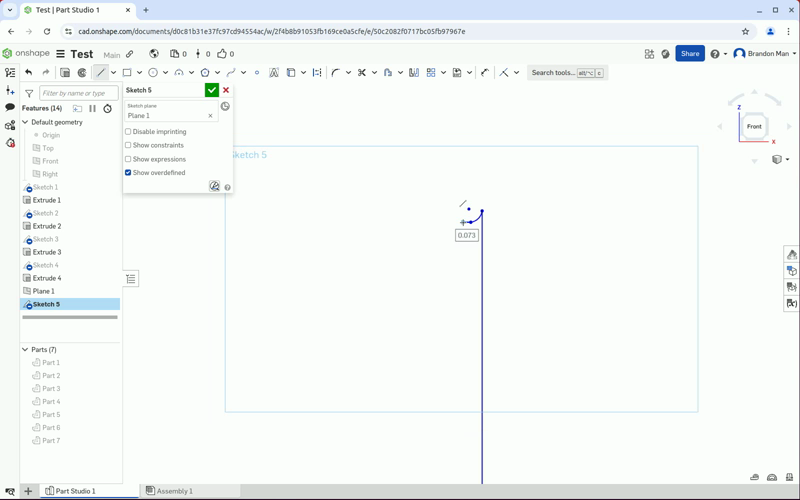
scroll(-6)
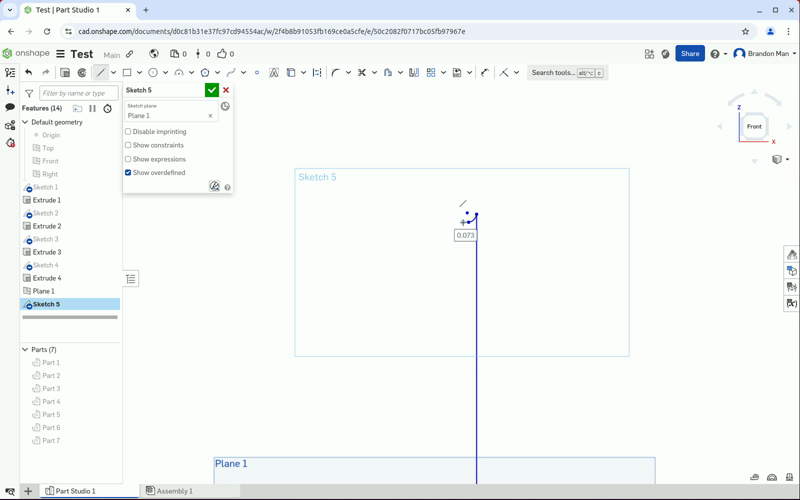
scroll(-6)
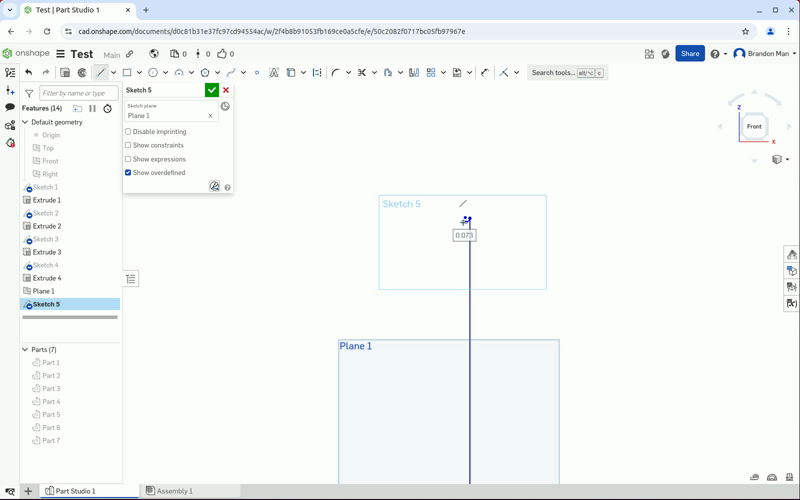
scroll(-6)
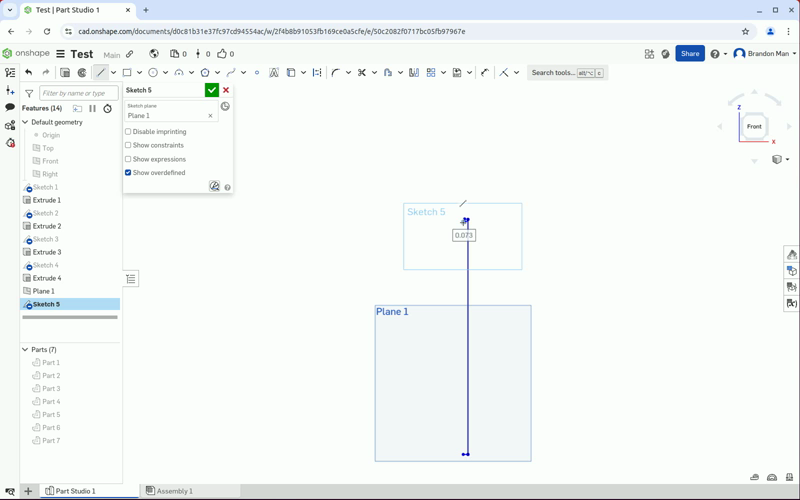
scroll(-6)
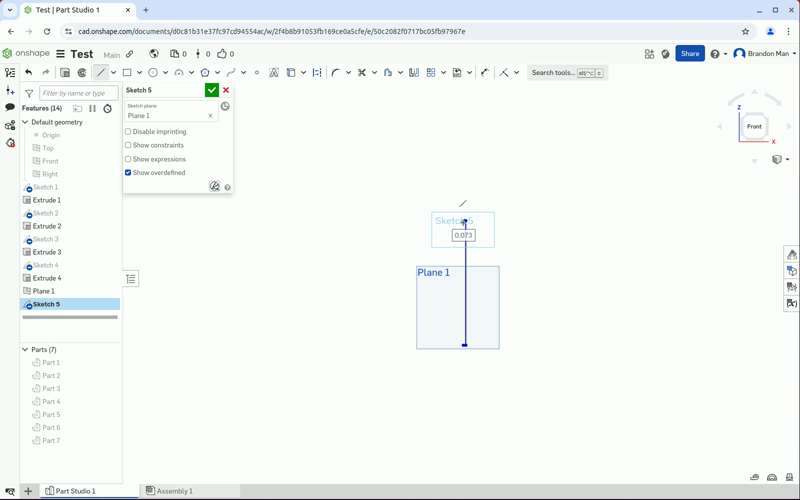
key_up(shift)
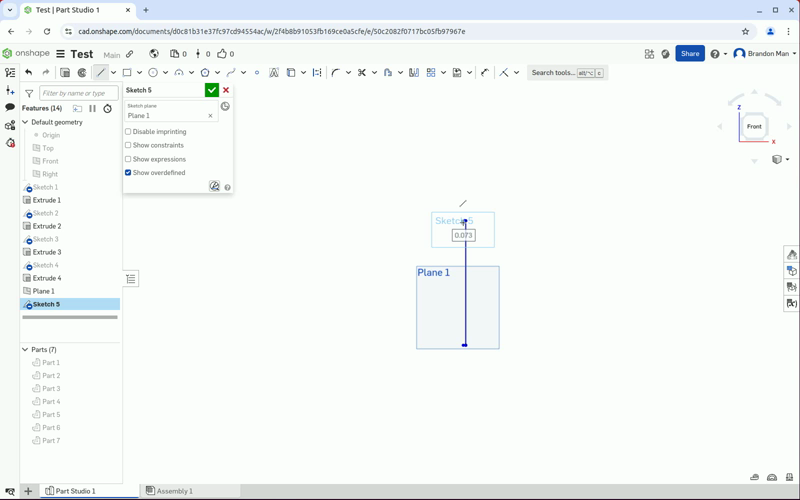
key_down(shift)
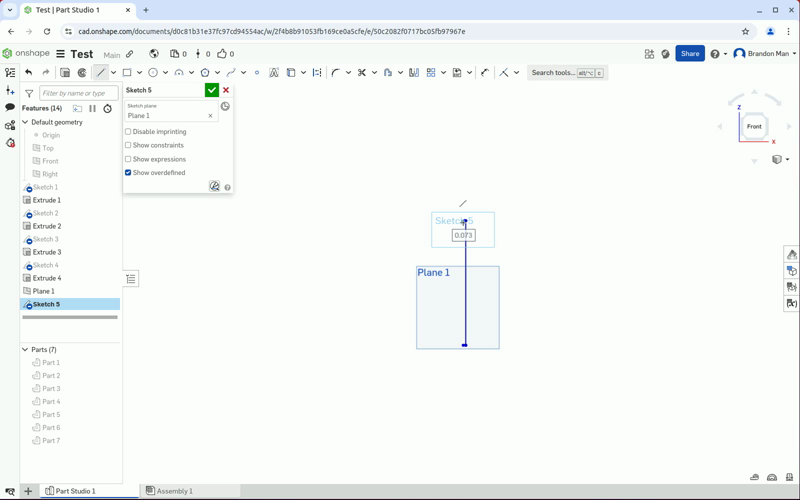
mouse_move(463, 345)
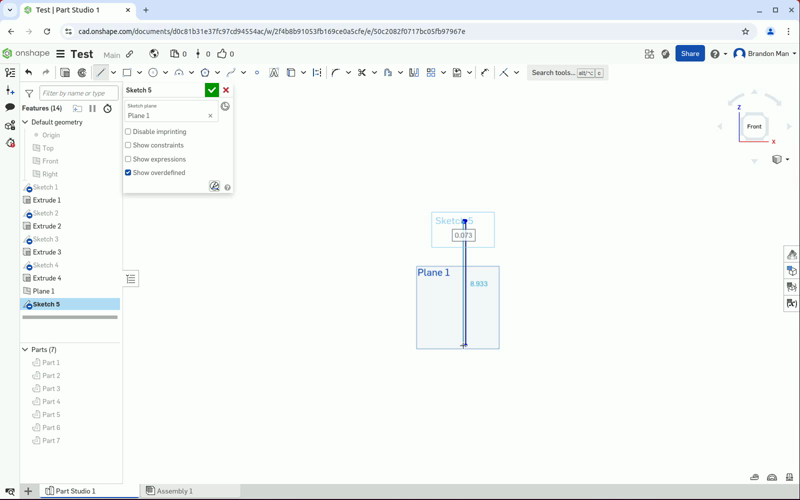
scroll(6)
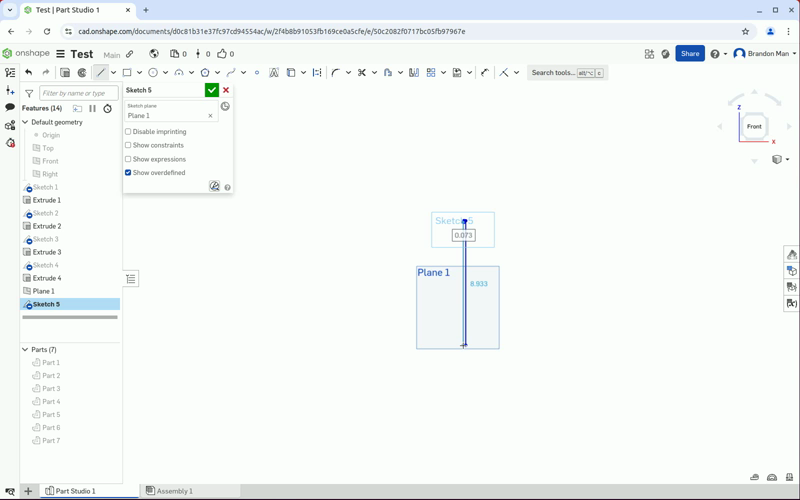
scroll(6)
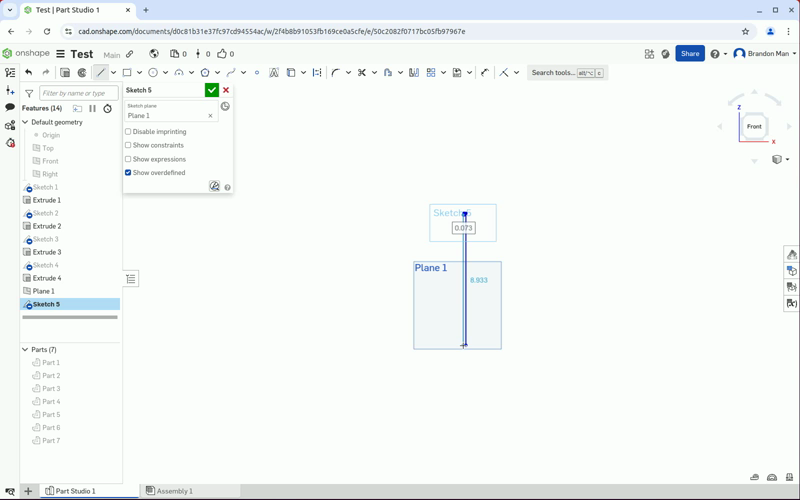
scroll(6)
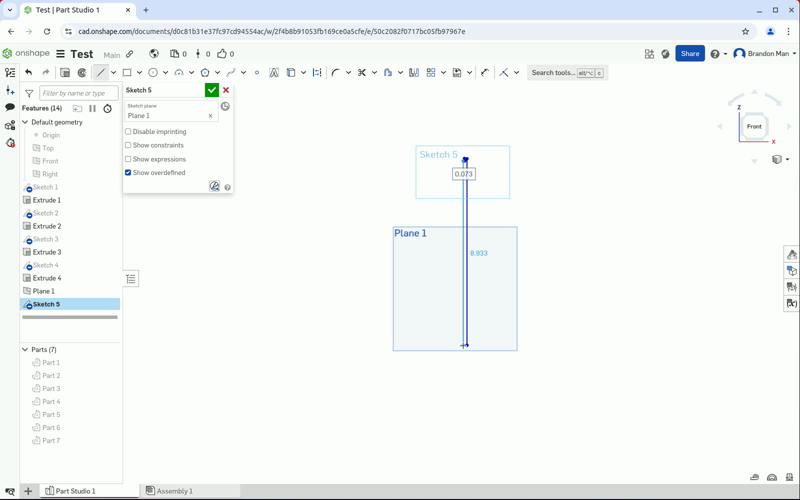
scroll(6)
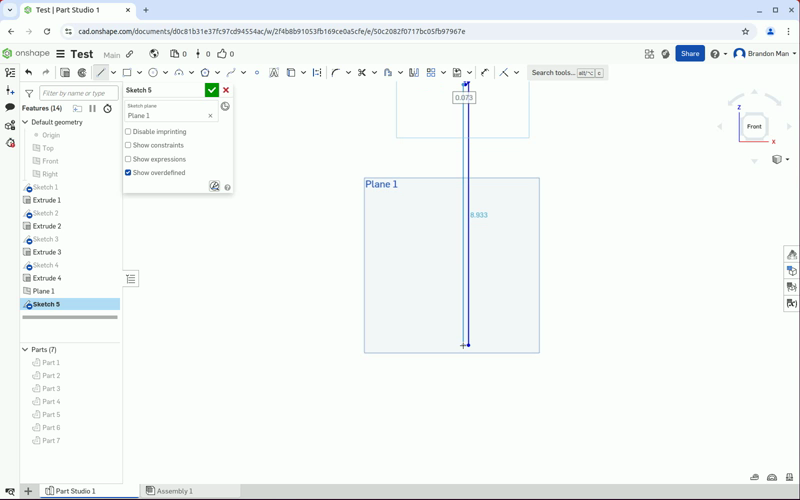
scroll(6)
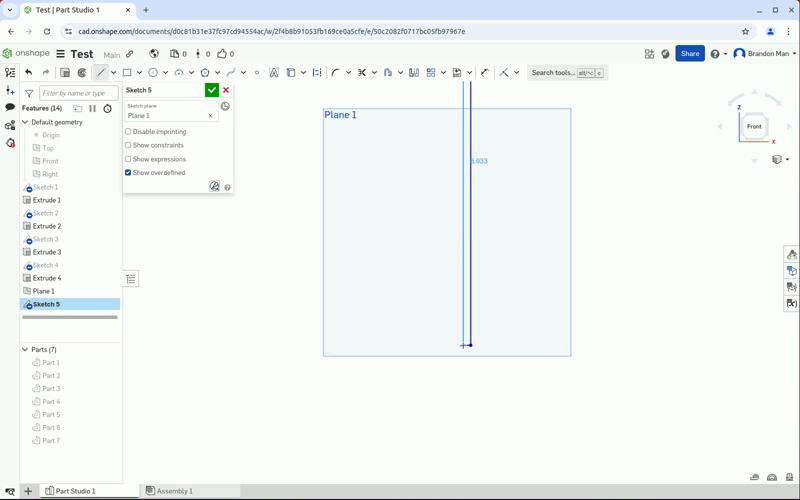
scroll(6)
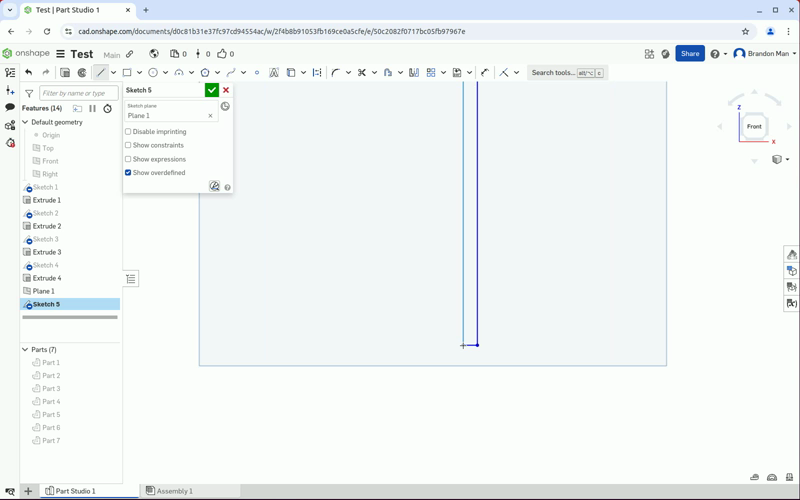
scroll(6)
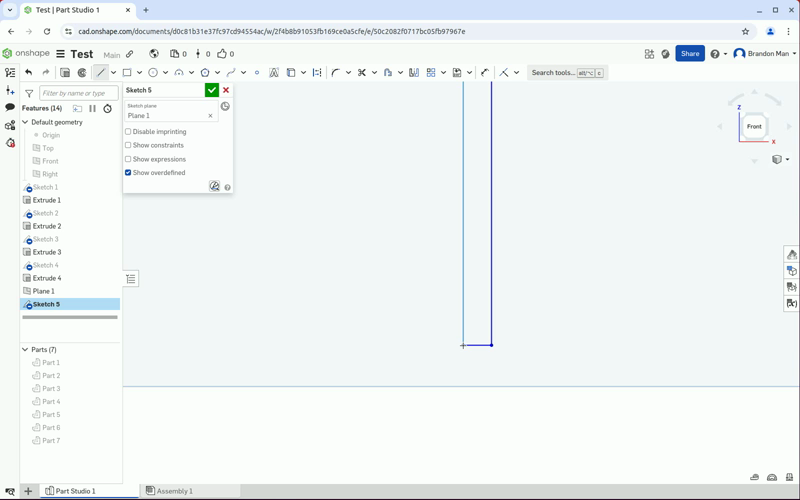
key_up(shift)
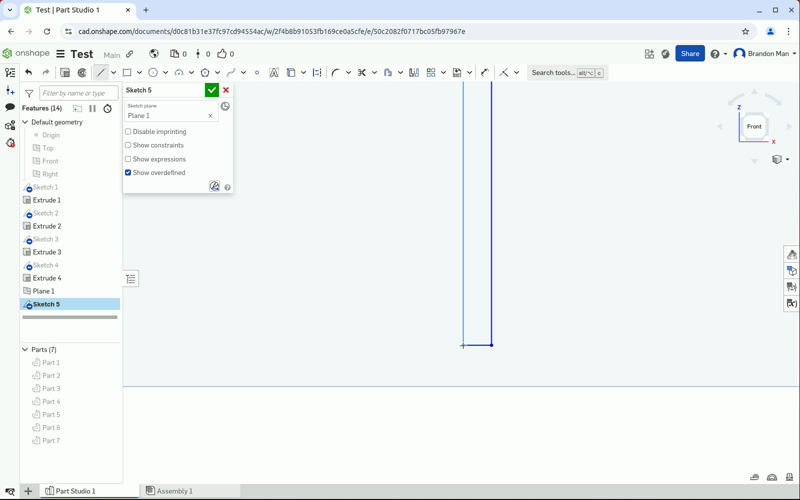
click(463, 345)
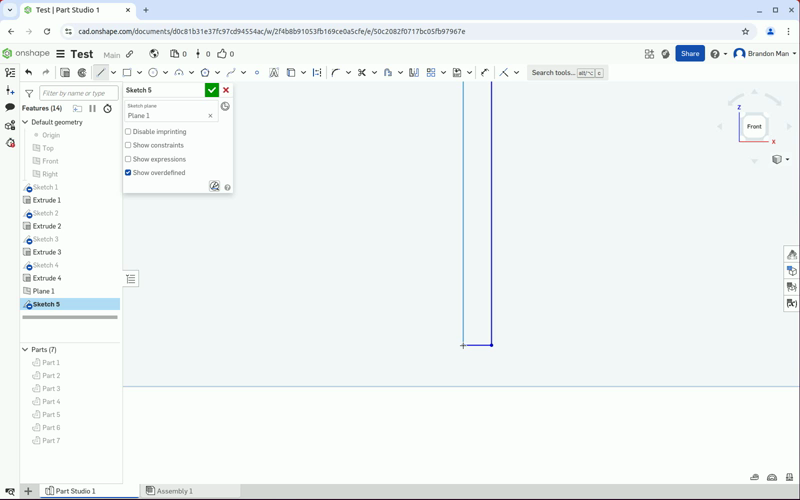
scroll(-6)
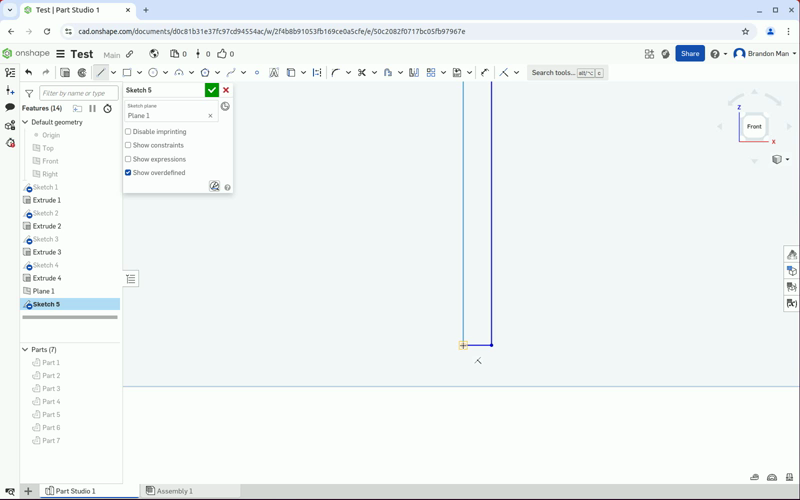
scroll(-6)
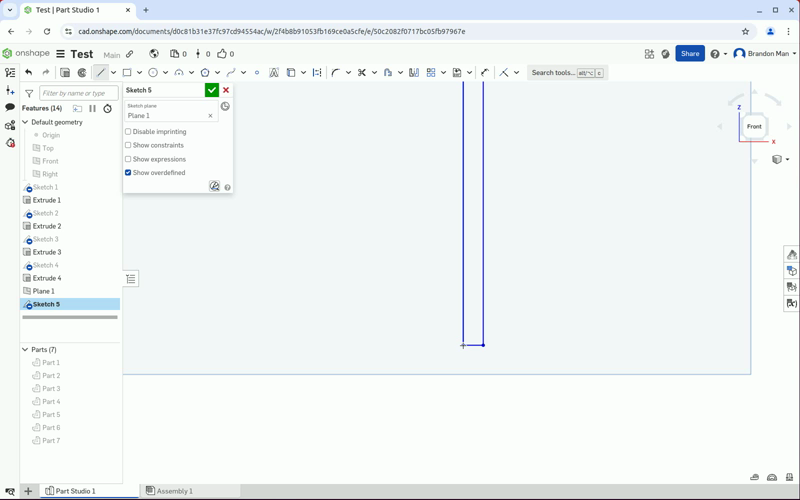
scroll(-6)
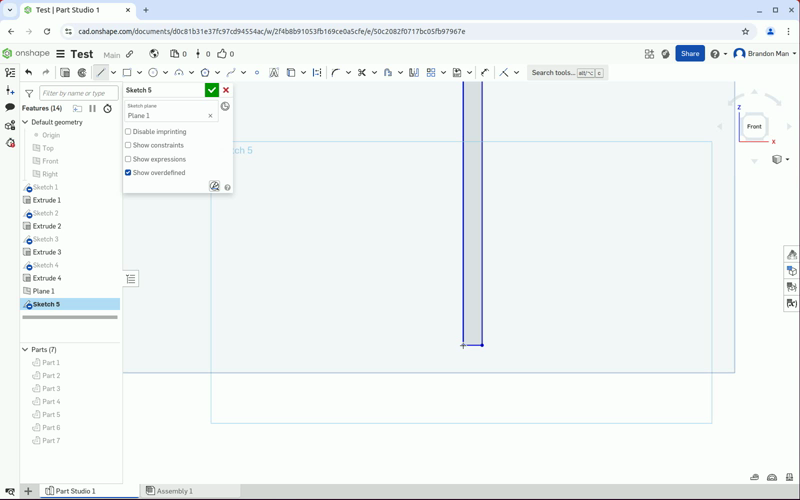
scroll(-6)
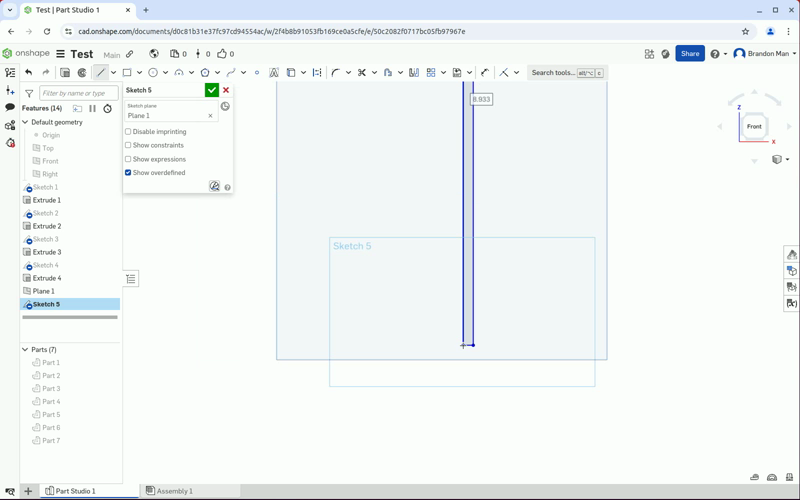
scroll(-6)
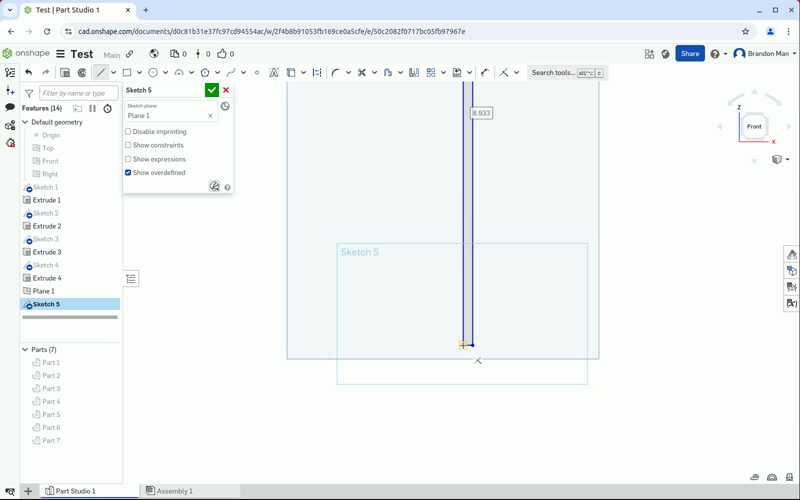
scroll(-6)
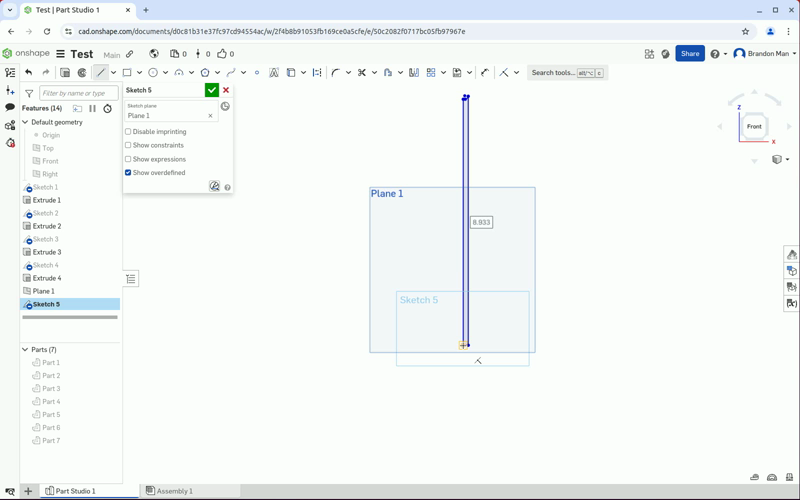
scroll(-6)
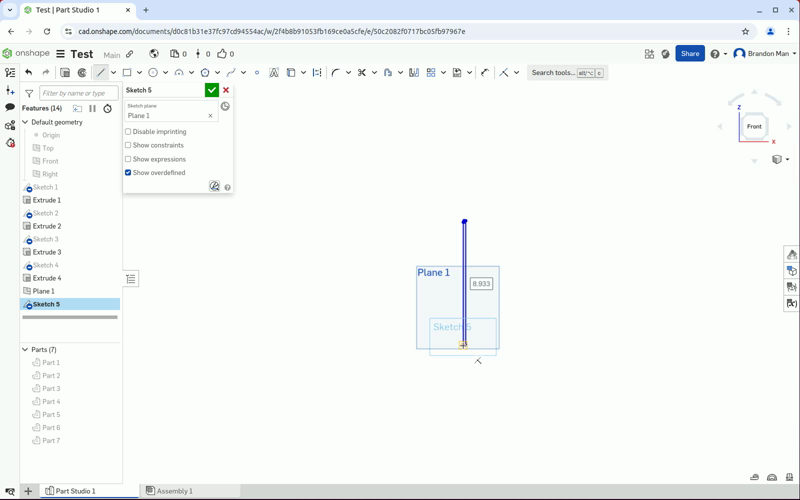
key(esc)
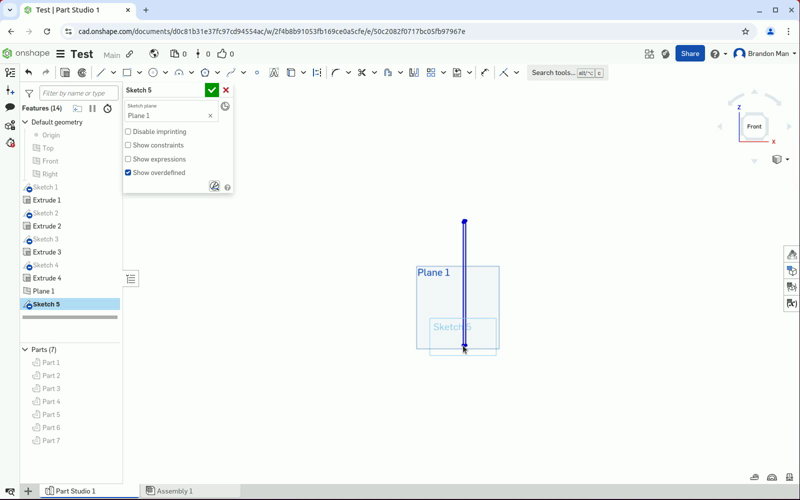
mouse_move(465, 297)
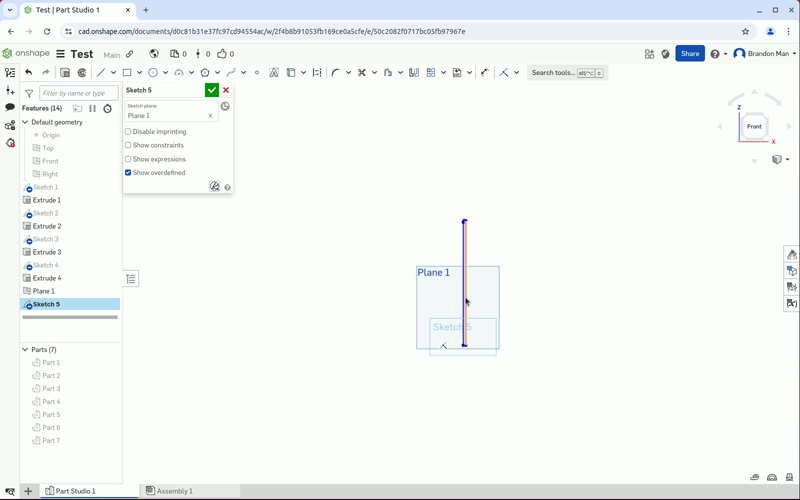
scroll(6)
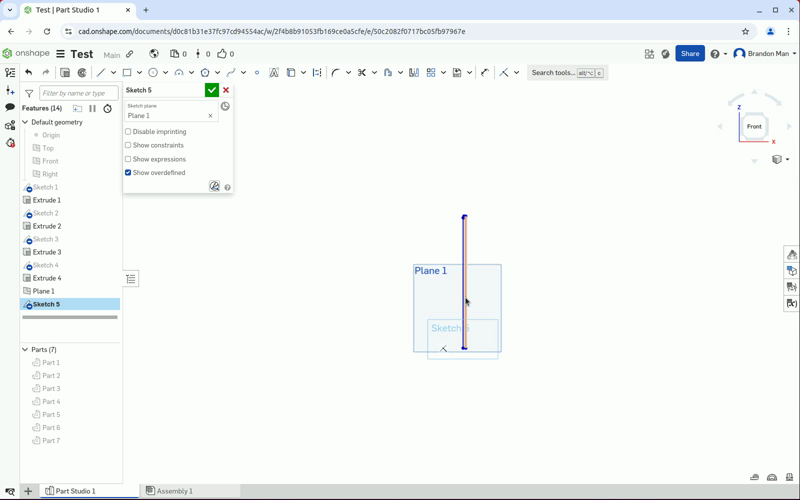
scroll(6)
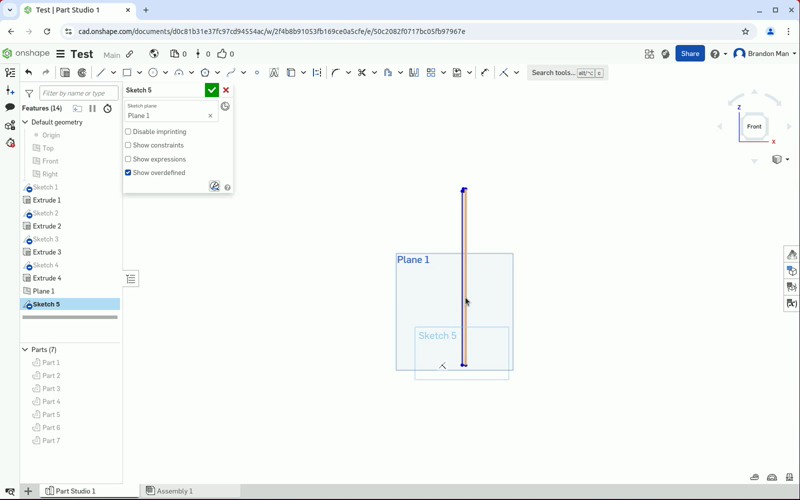
scroll(6)
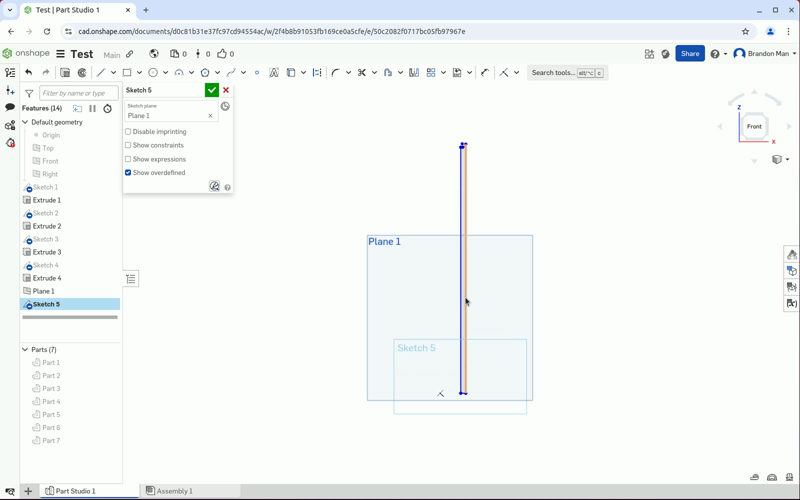
scroll(6)
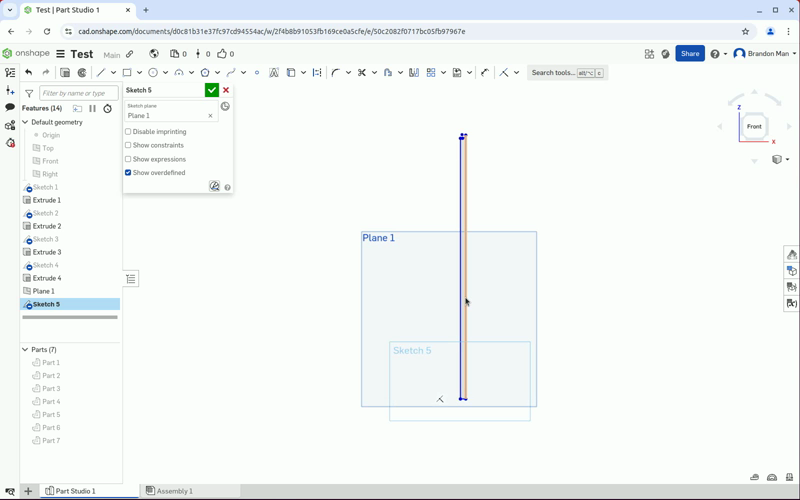
scroll(6)
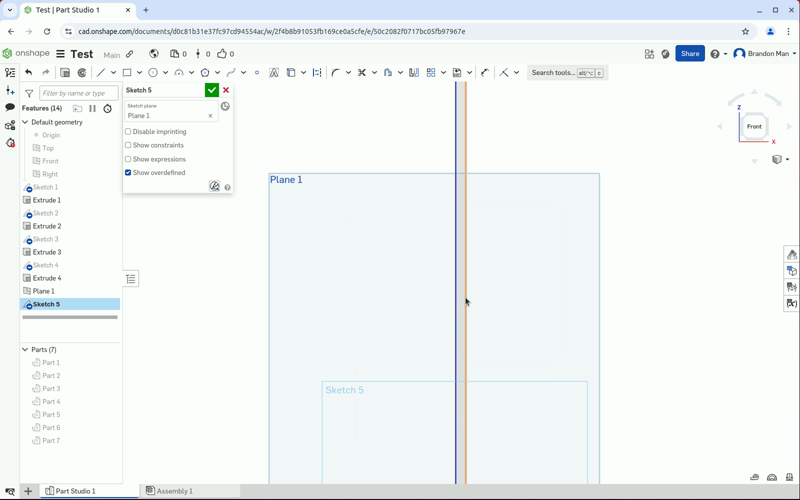
scroll(6)
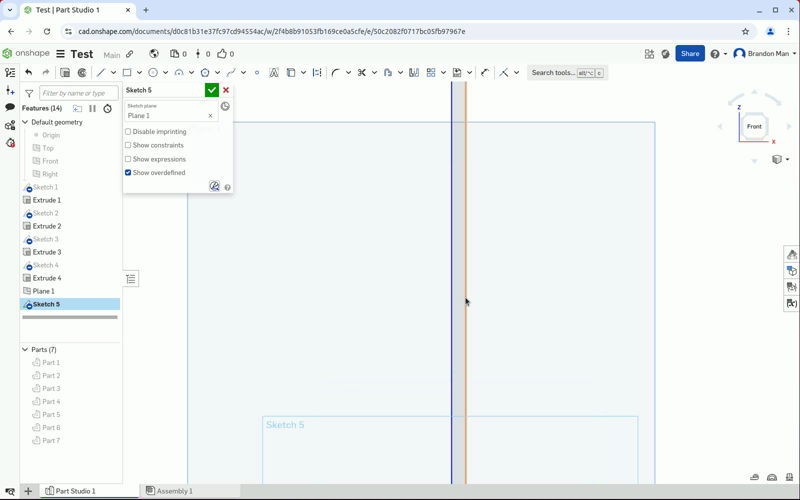
scroll(6)
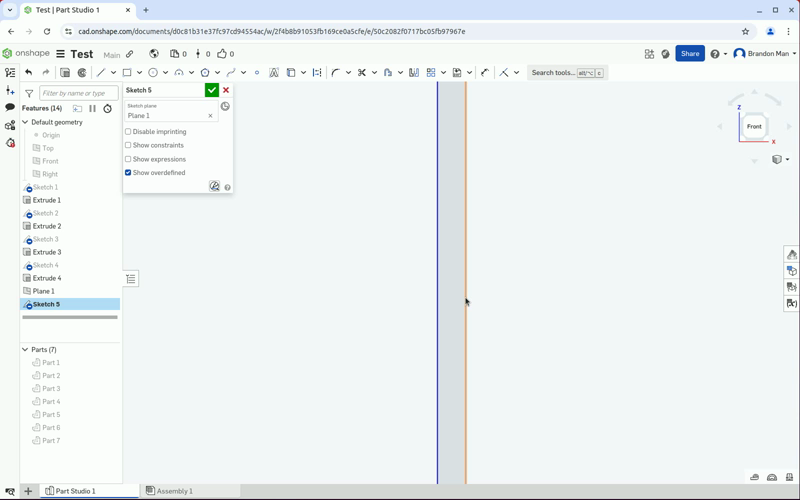
click(465, 297)
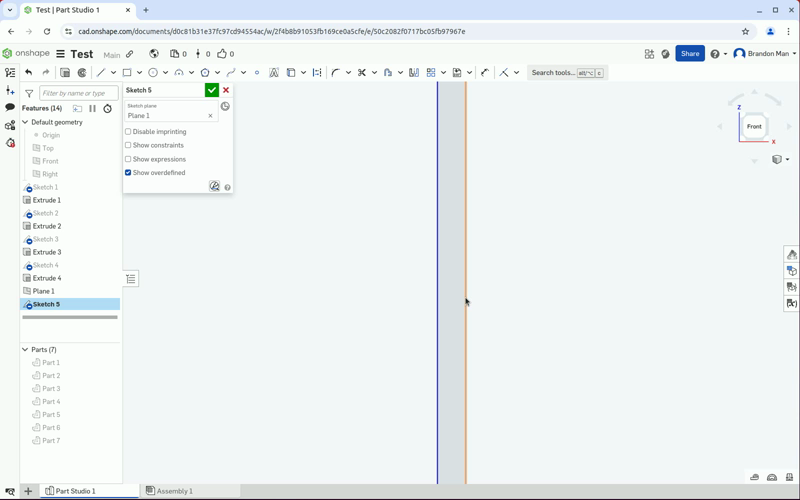
scroll(-6)
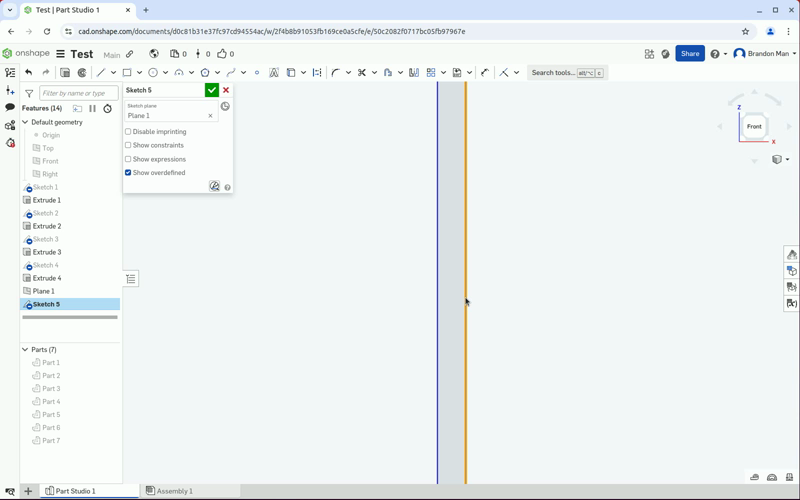
scroll(-6)
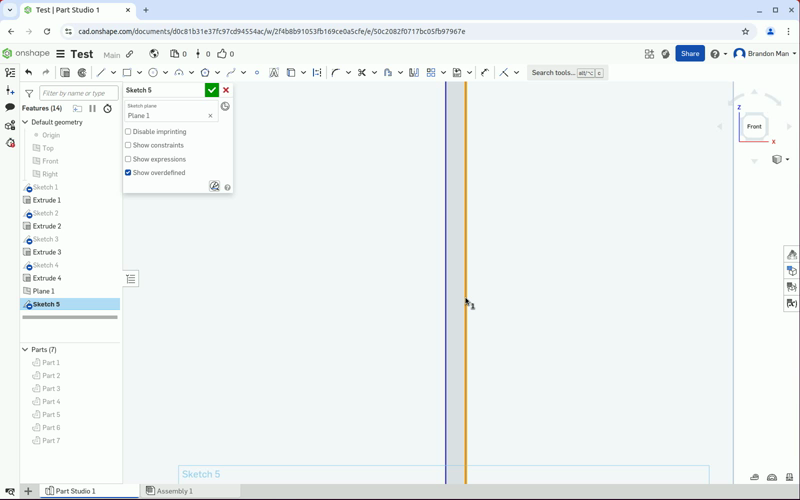
scroll(-6)
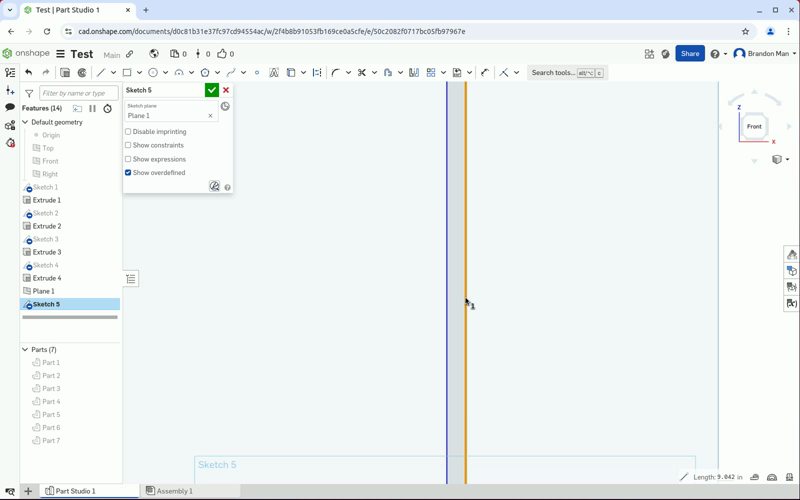
scroll(-6)
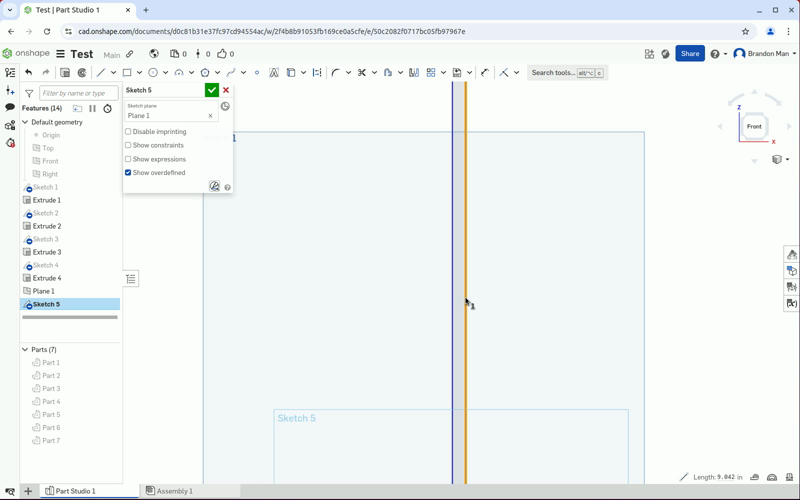
scroll(-6)
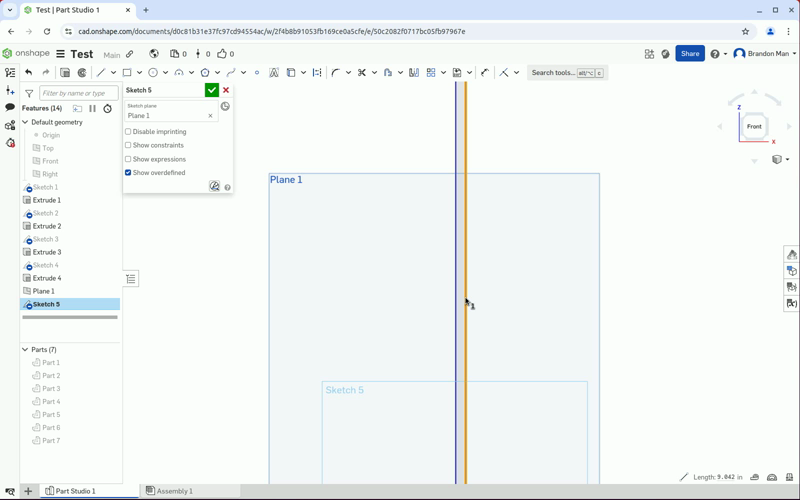
scroll(-6)
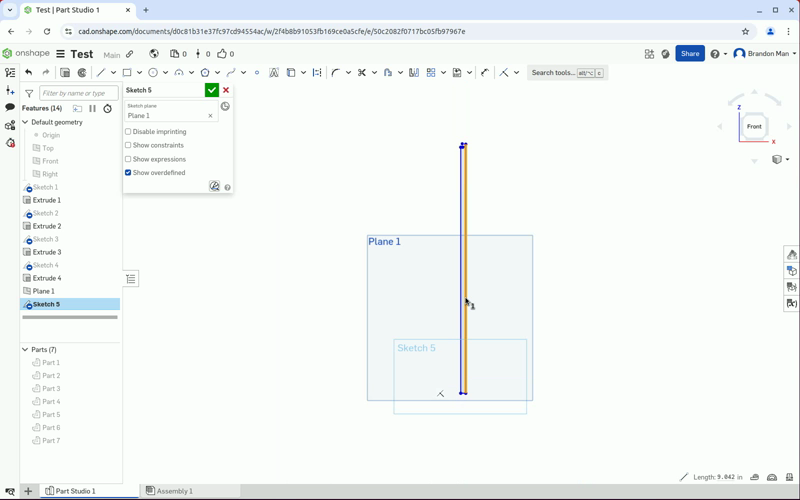
scroll(-6)
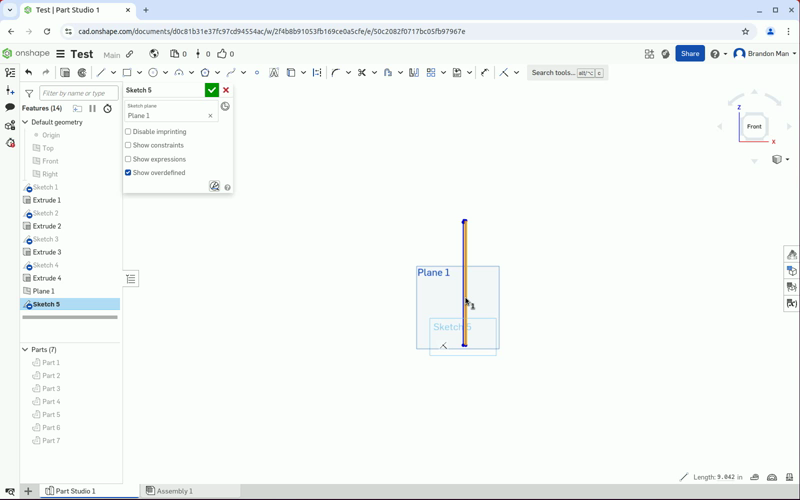
mouse_move(73, 352)
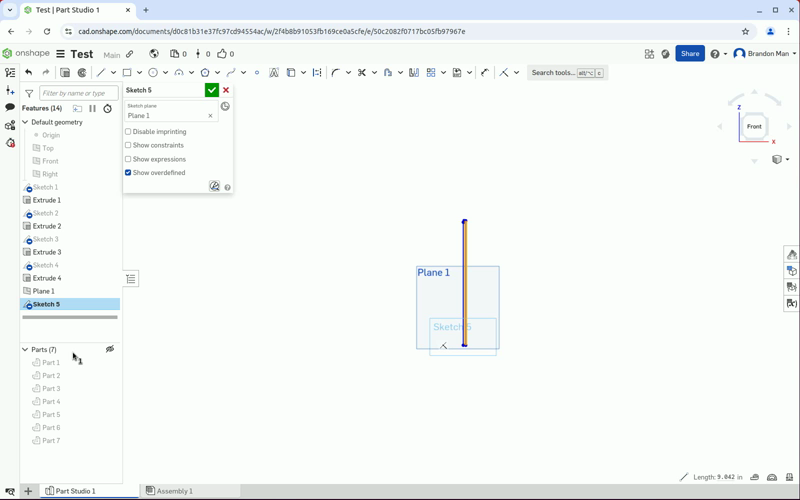
key(shift+y)
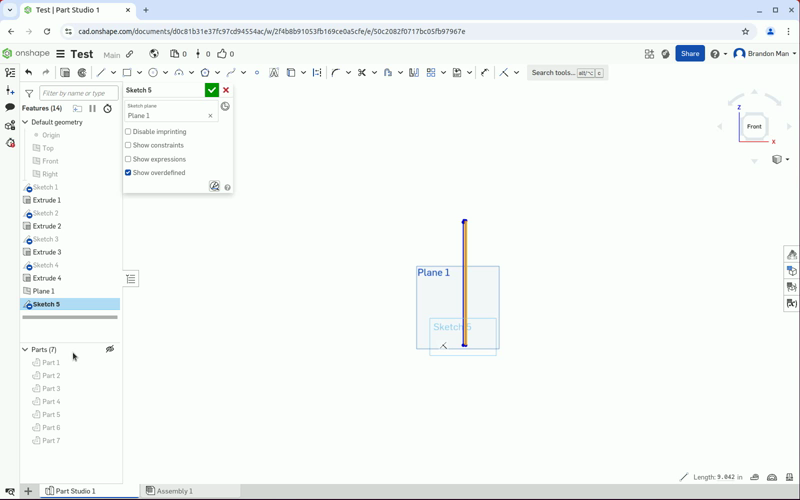
key(shift+e)
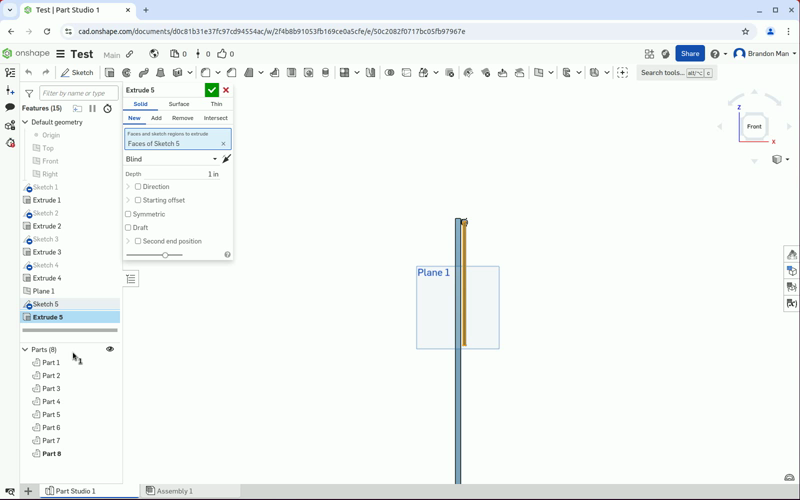
mouse_move(143, 106)
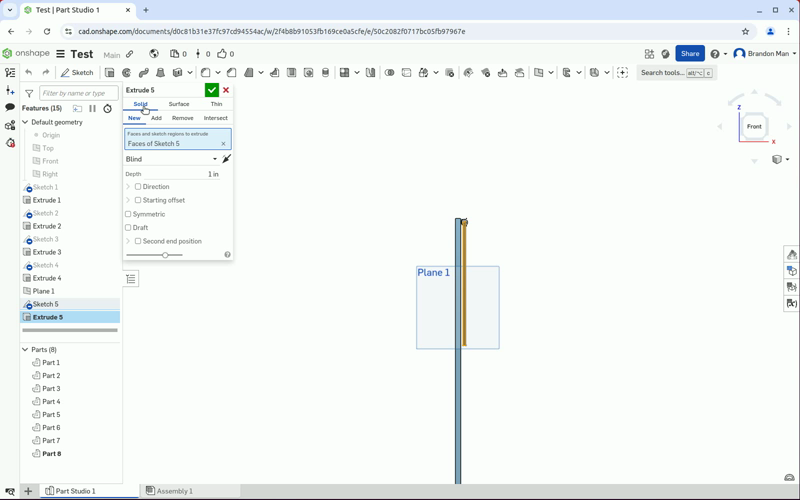
click(143, 106)
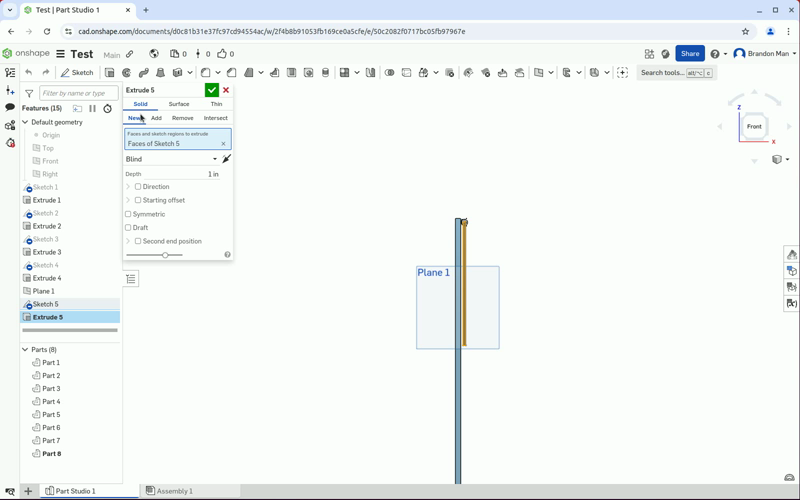
mouse_move(137, 120)
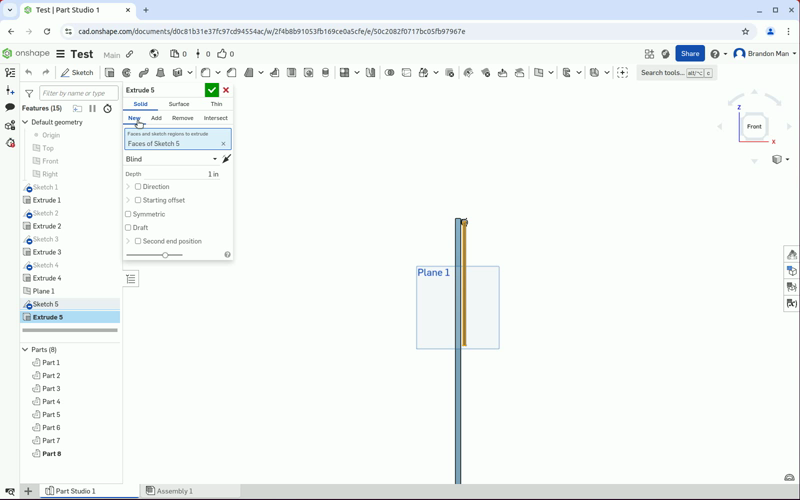
click(137, 120)
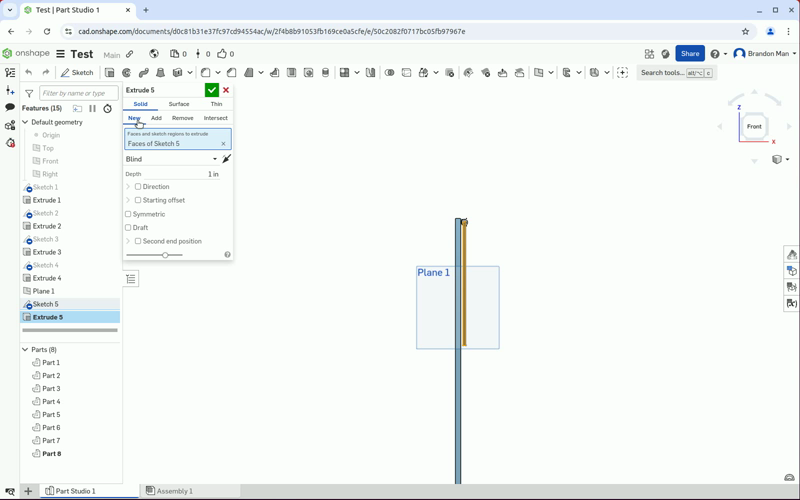
key(tab, 4)
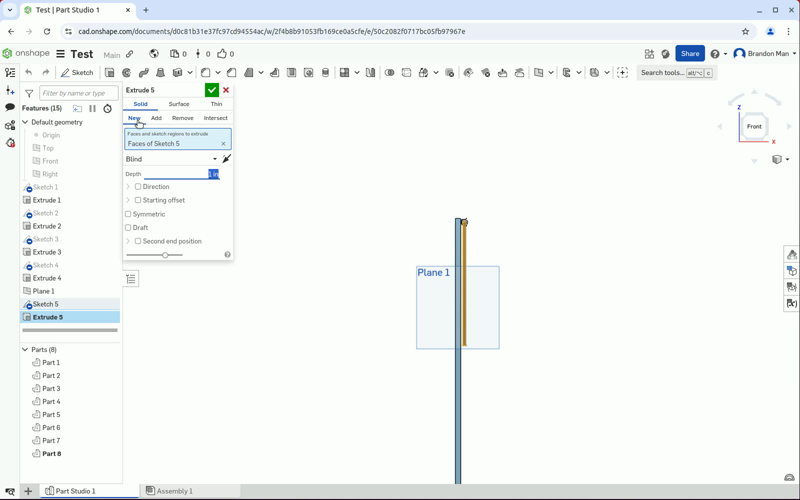
text(0.241)
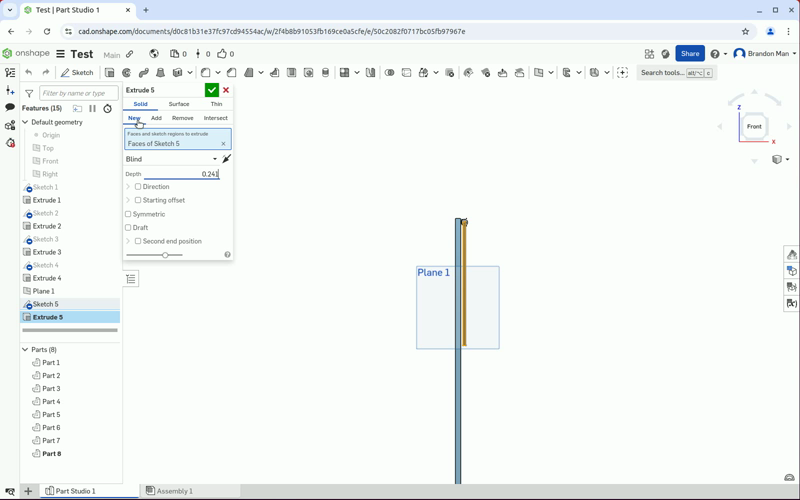
key(enter)
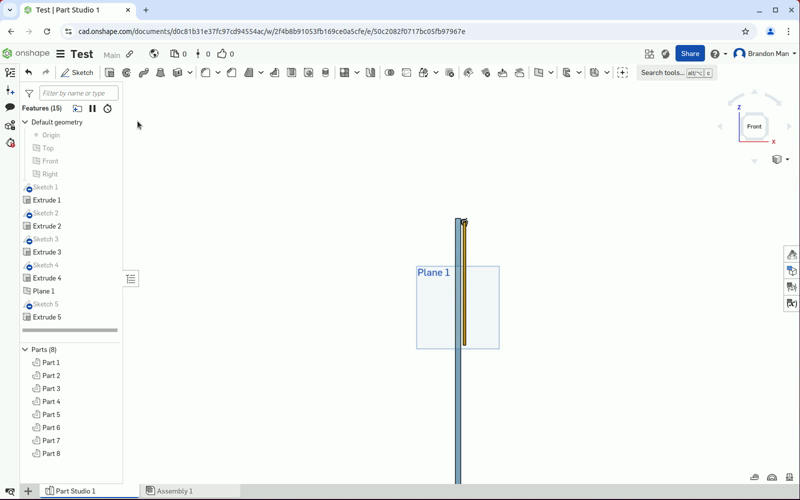
key(shift+h)
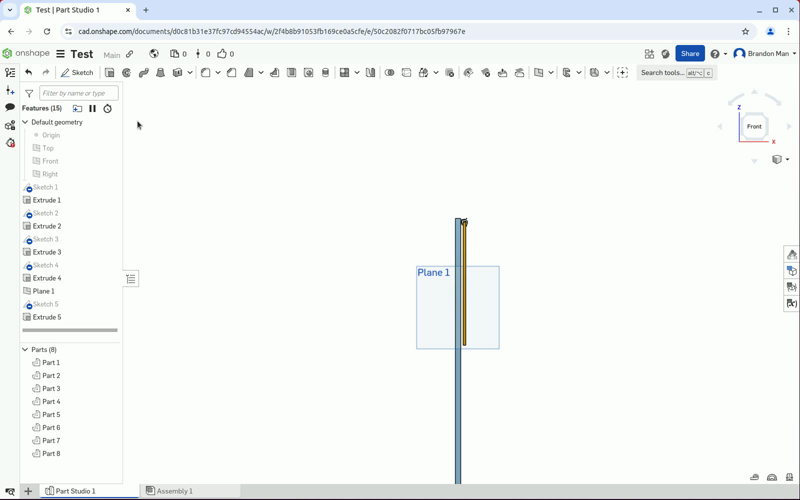
key(shift+h)
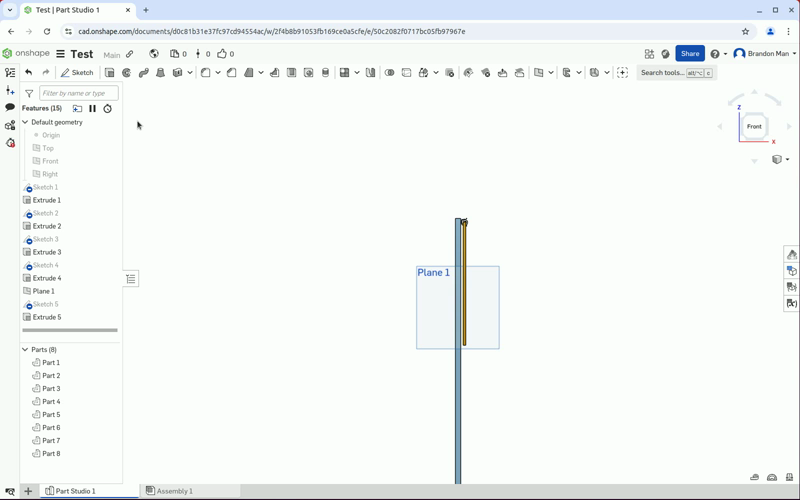
mouse_move(73, 189)
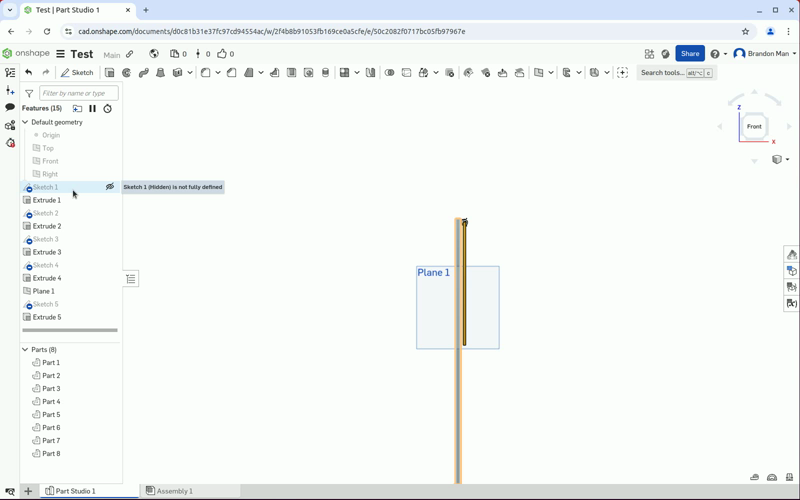
click(73, 189)
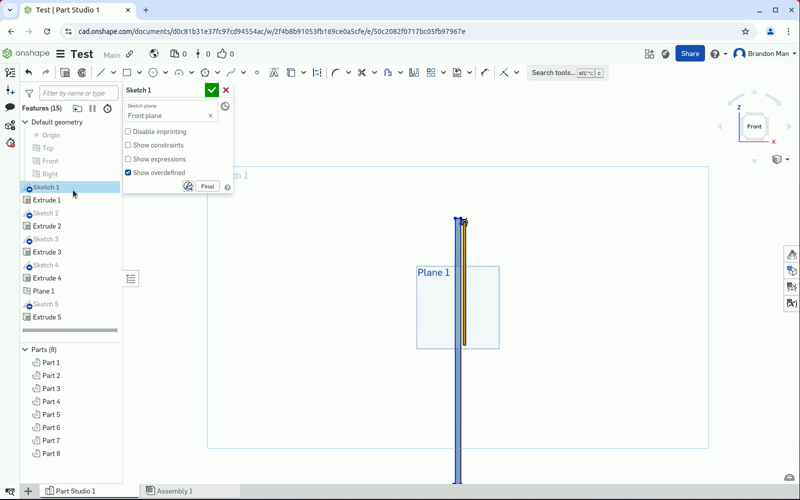
mouse_move(229, 92)
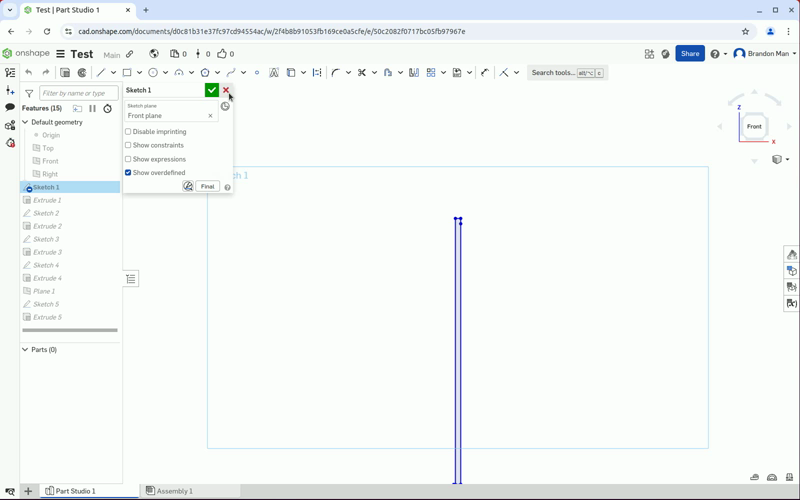
click(229, 92)
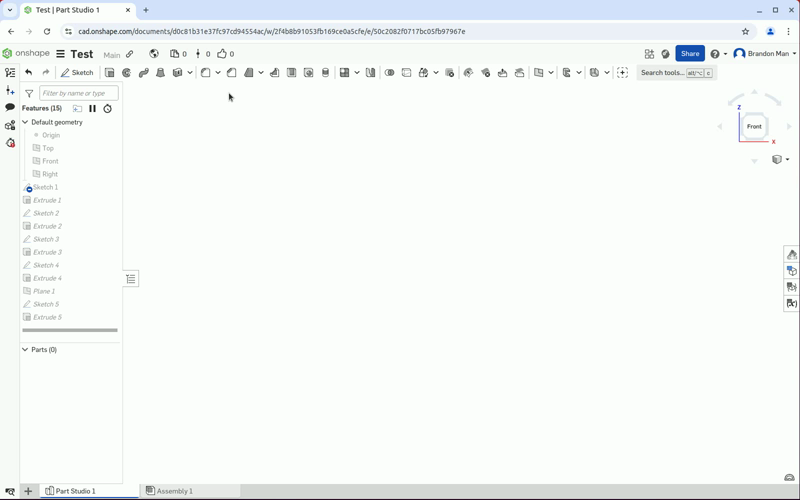
key(shift+s)
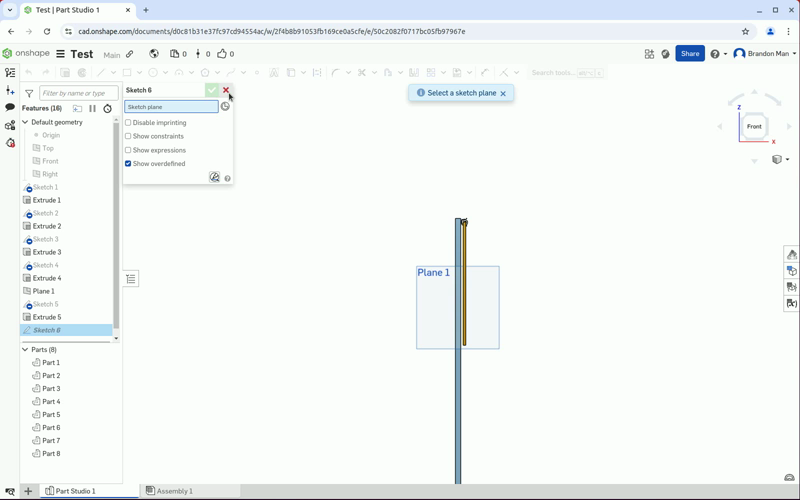
mouse_move(69, 293)
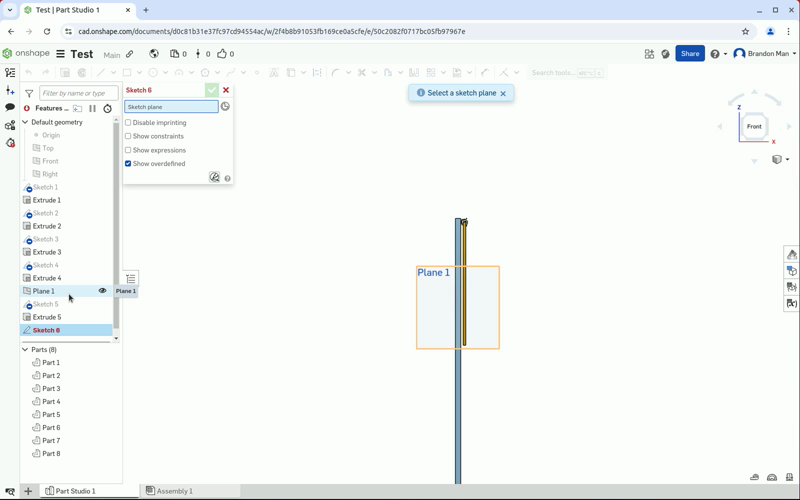
click(69, 293)
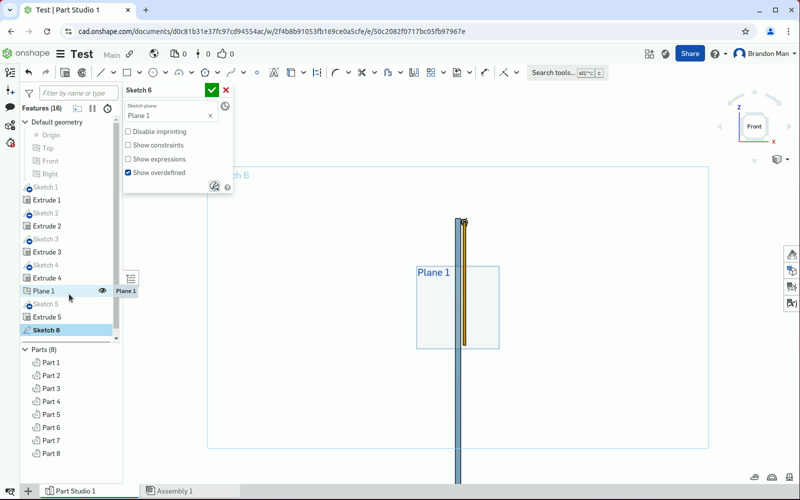
mouse_move(73, 352)
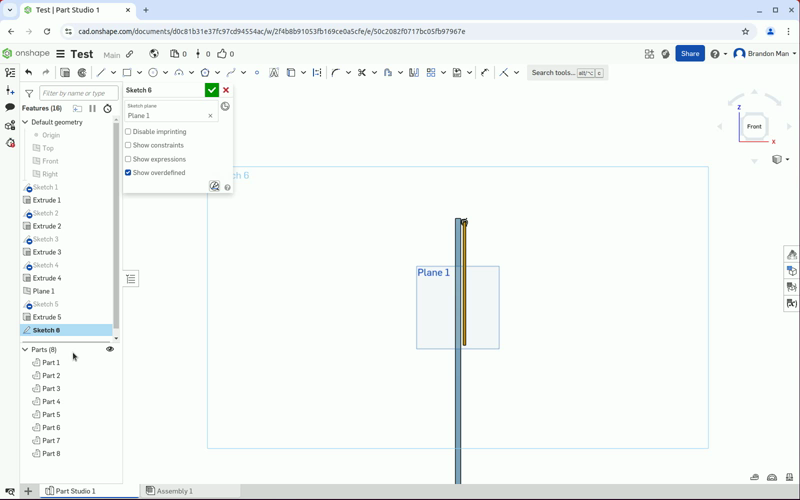
key(y)
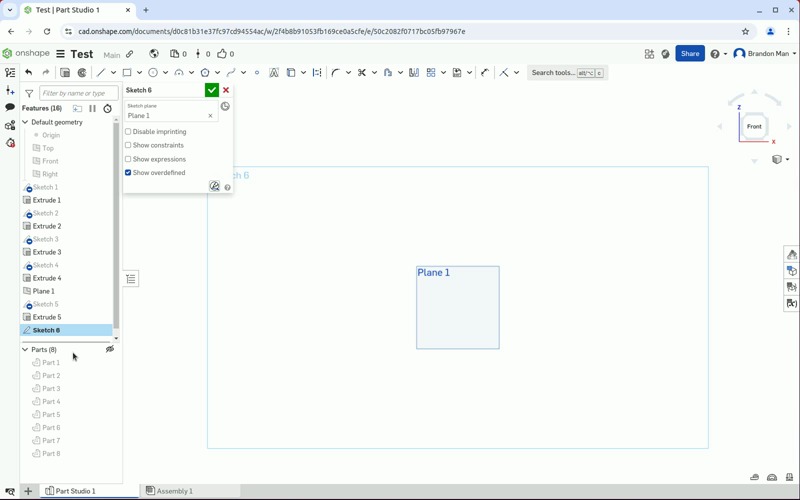
key(c)
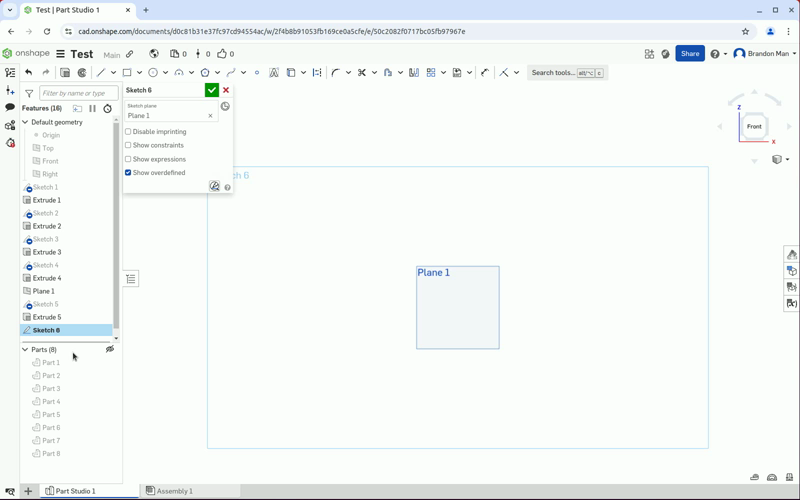
key_down(shift)
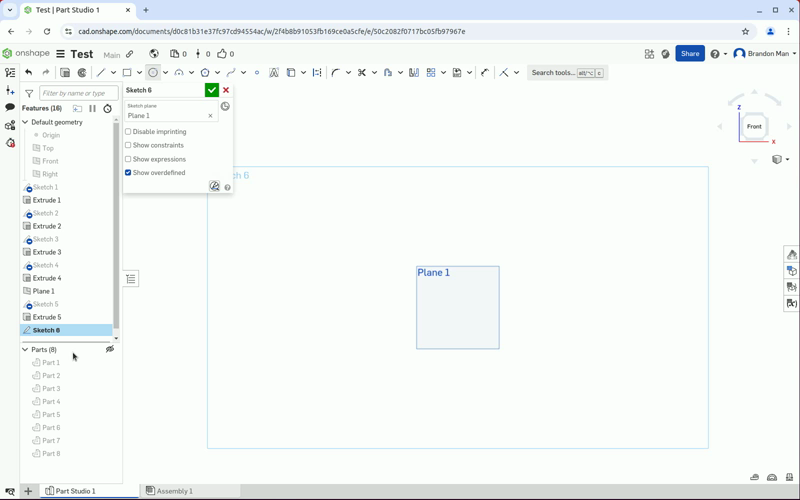
mouse_move(464, 222)
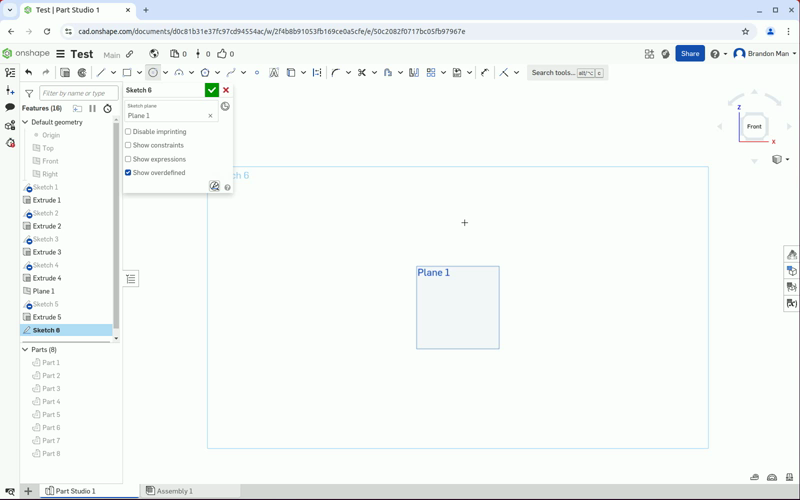
click(464, 222)
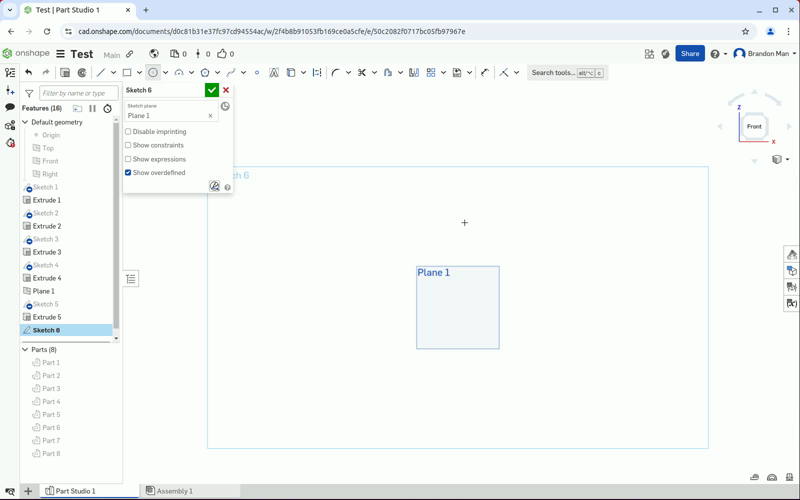
key_up(shift)
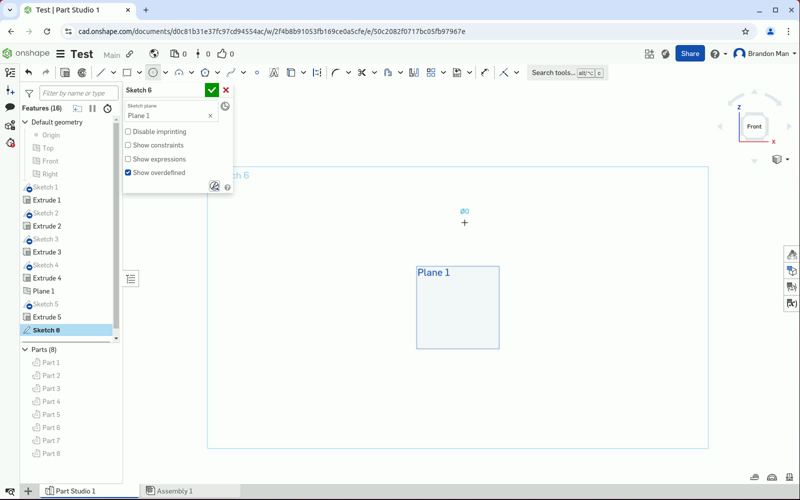
mouse_move(466, 222)
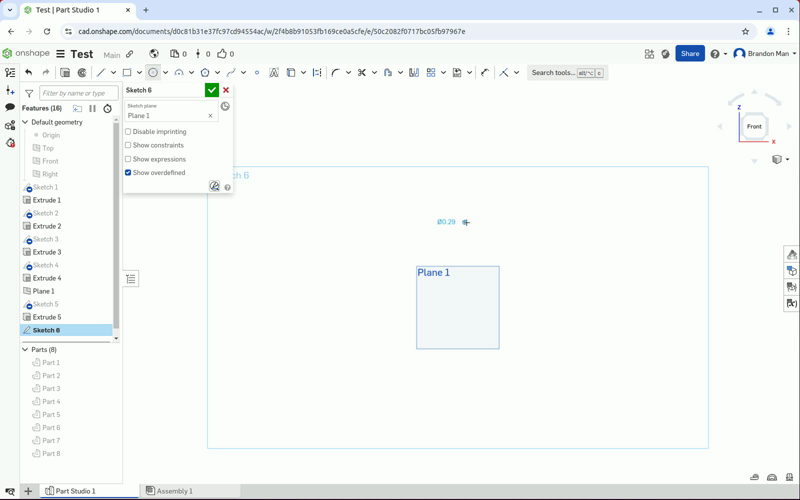
scroll(6)
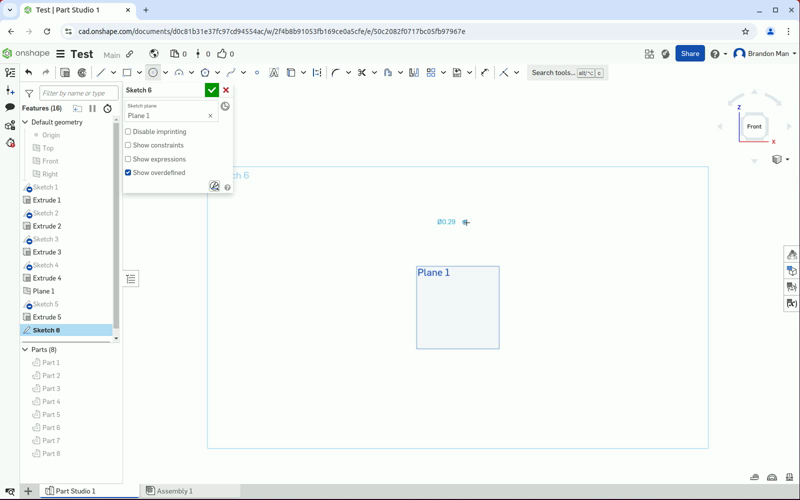
scroll(6)
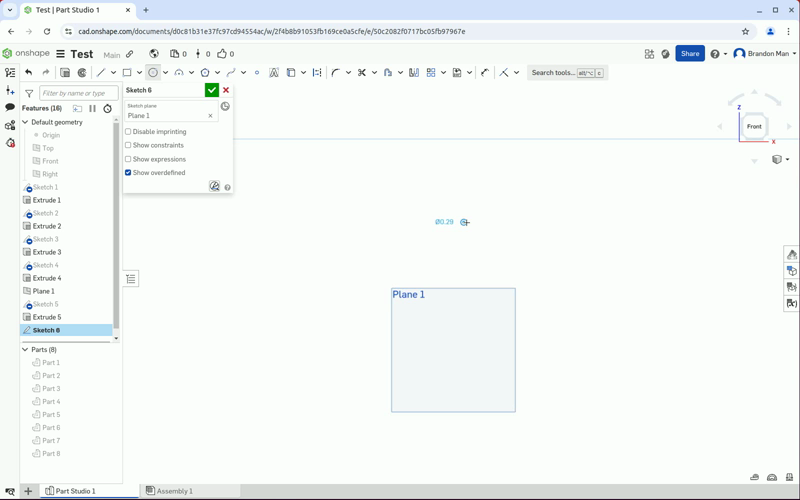
scroll(6)
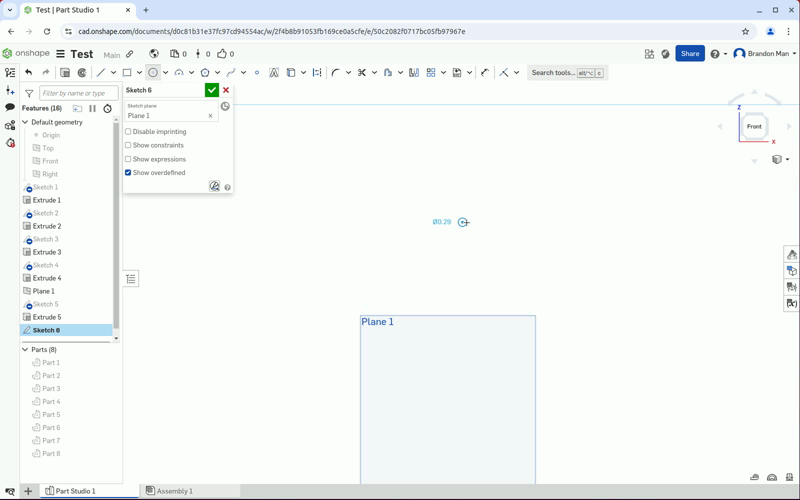
scroll(6)
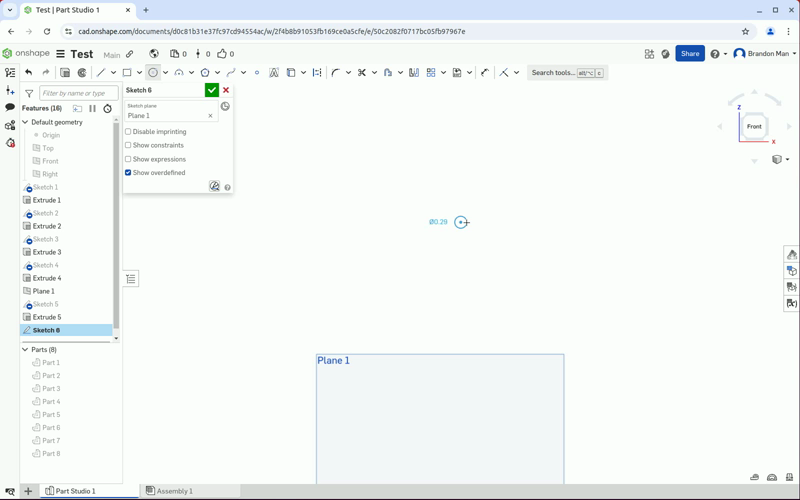
scroll(6)
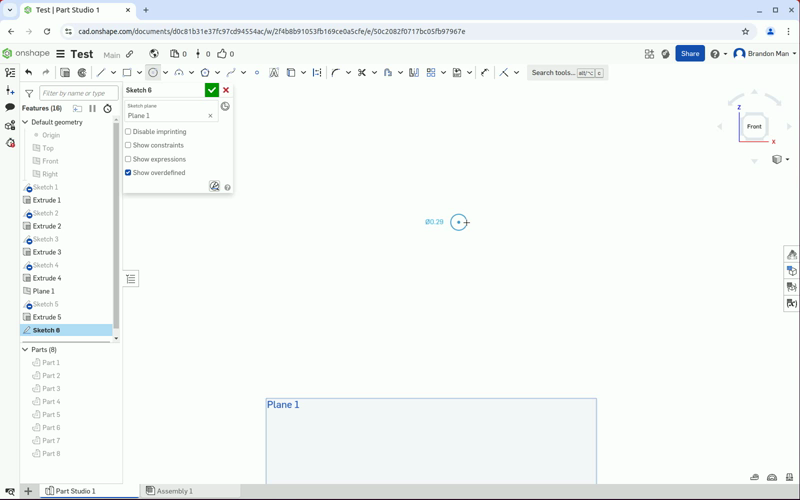
scroll(6)
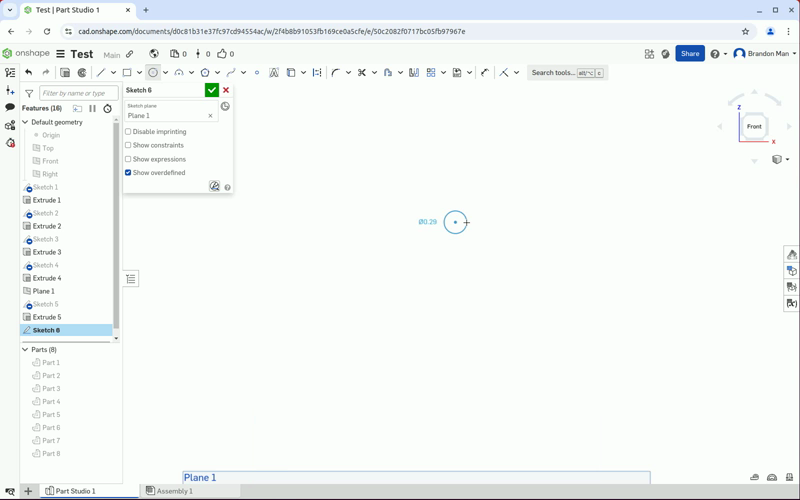
scroll(6)
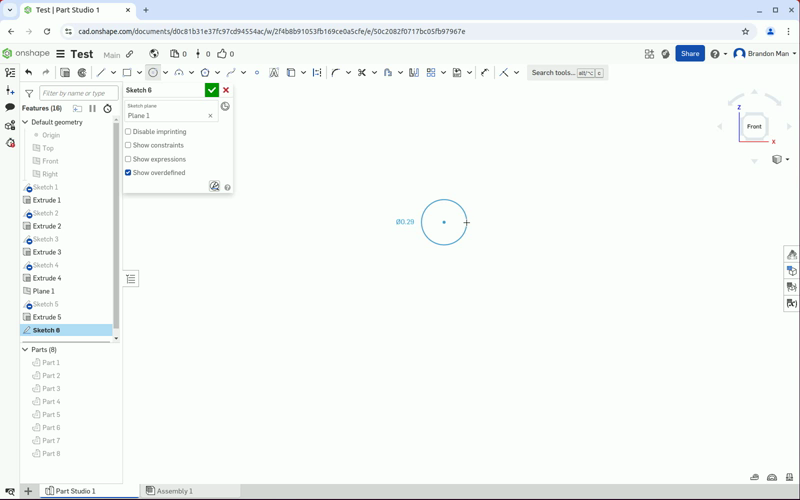
click(466, 222)
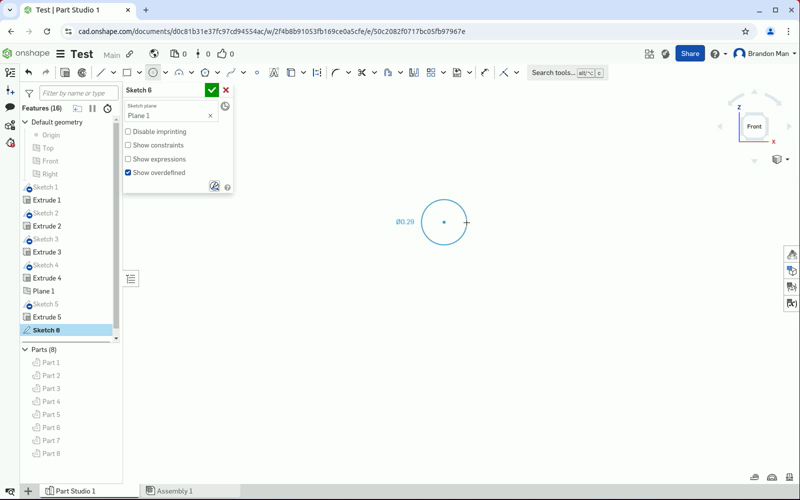
scroll(-6)
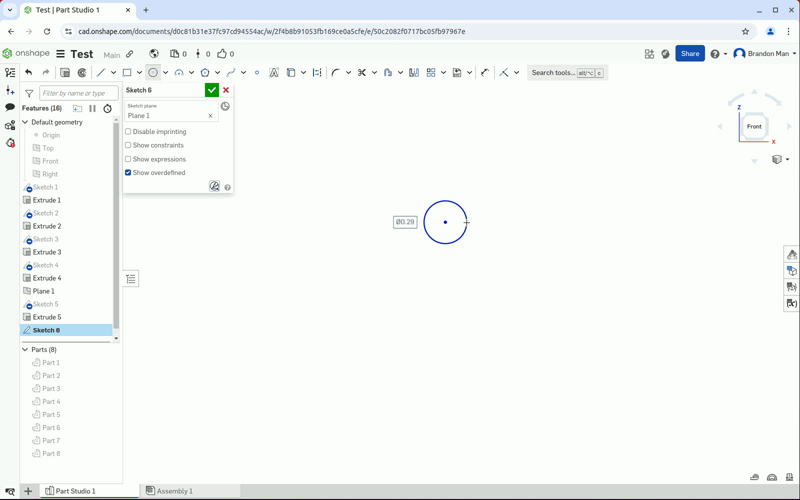
scroll(-6)
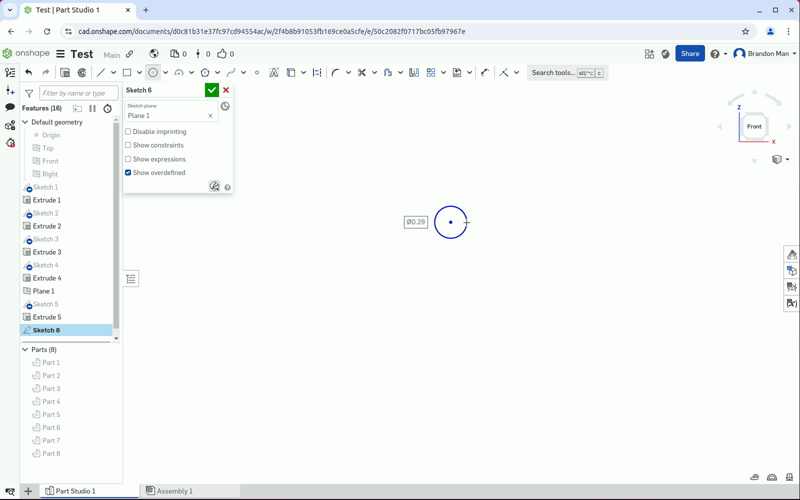
scroll(-6)
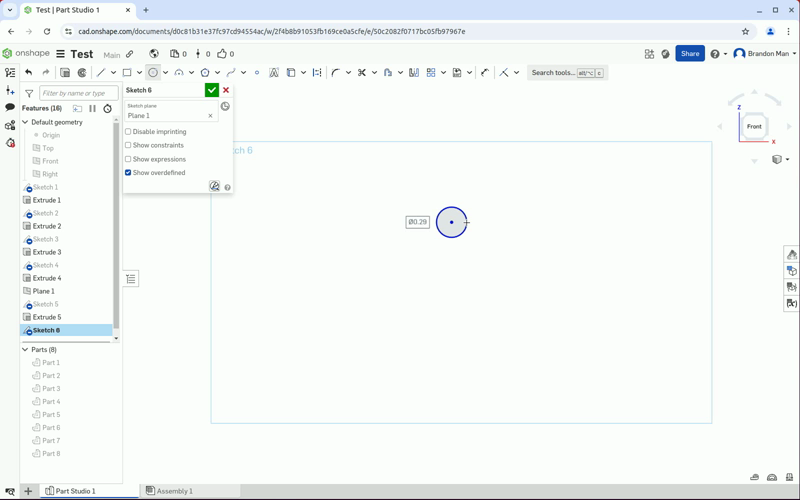
scroll(-6)
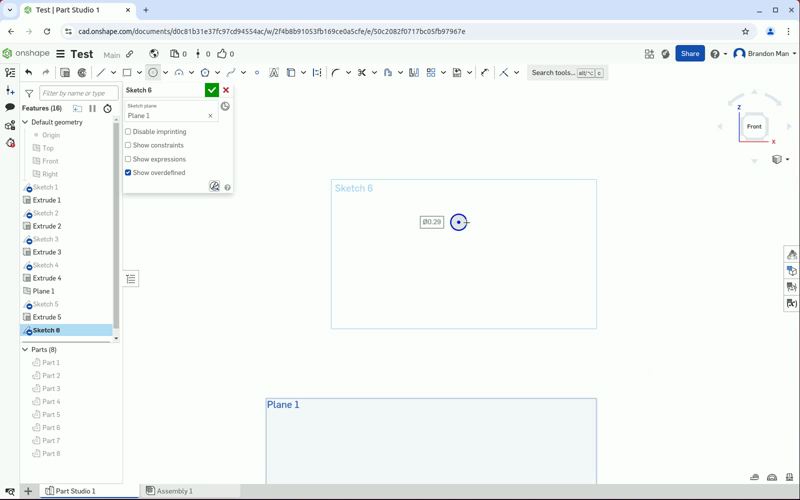
scroll(-6)
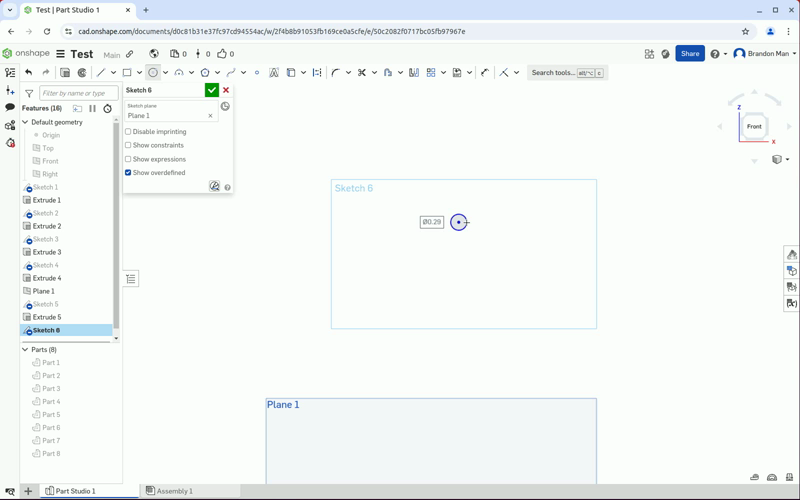
scroll(-6)
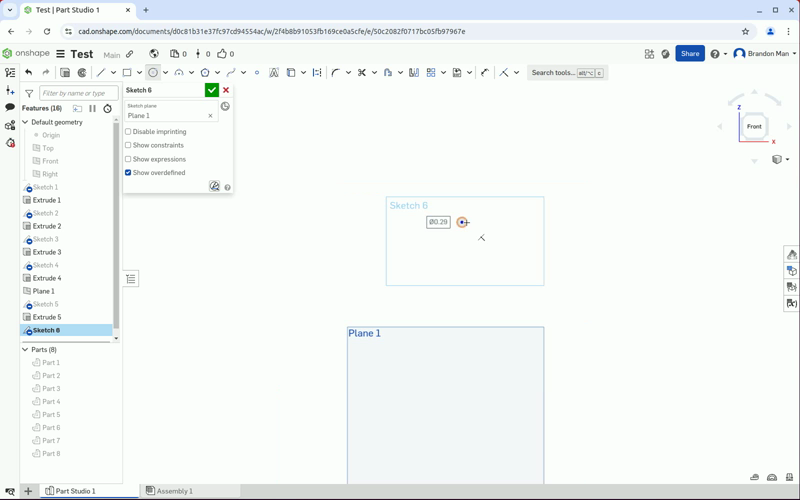
scroll(-6)
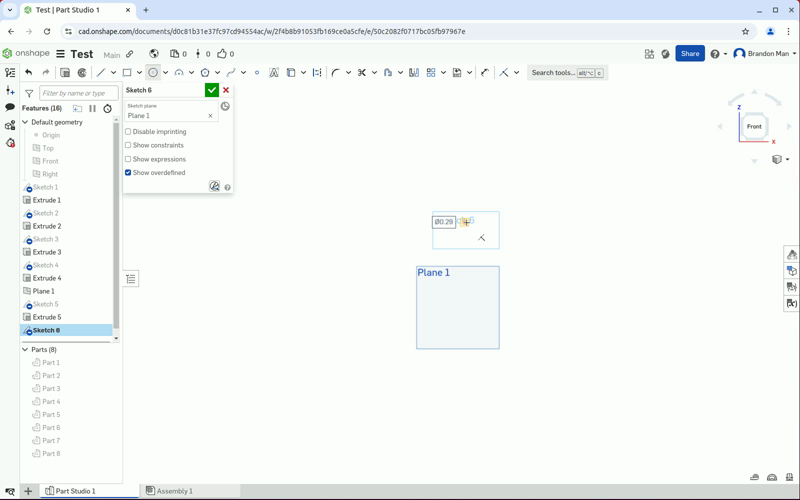
key(esc)
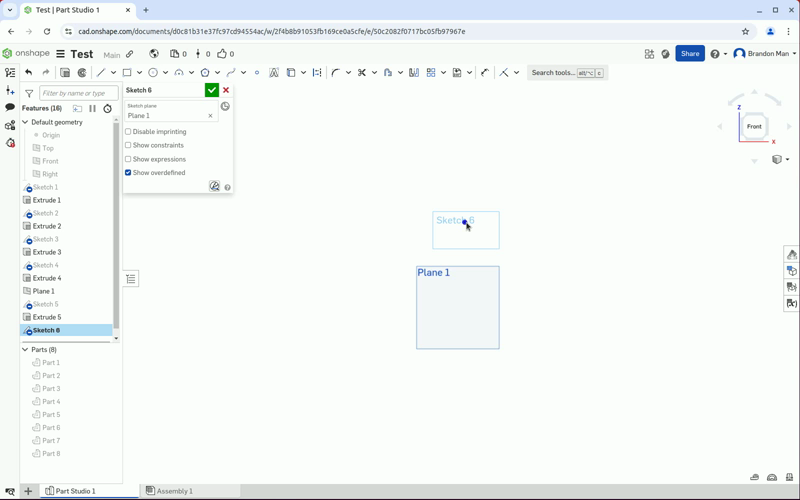
key(c)
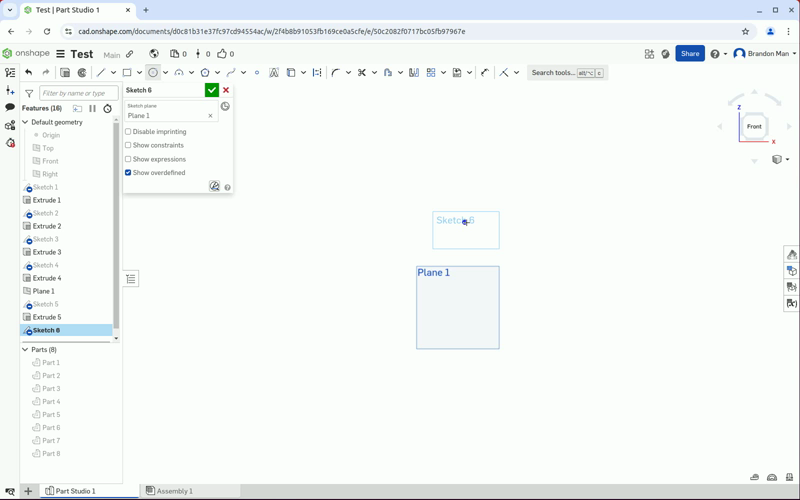
key_down(shift)
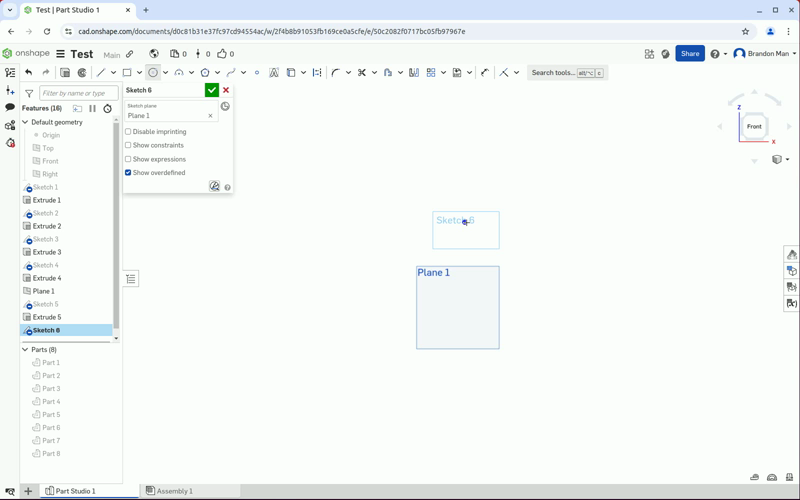
mouse_move(464, 222)
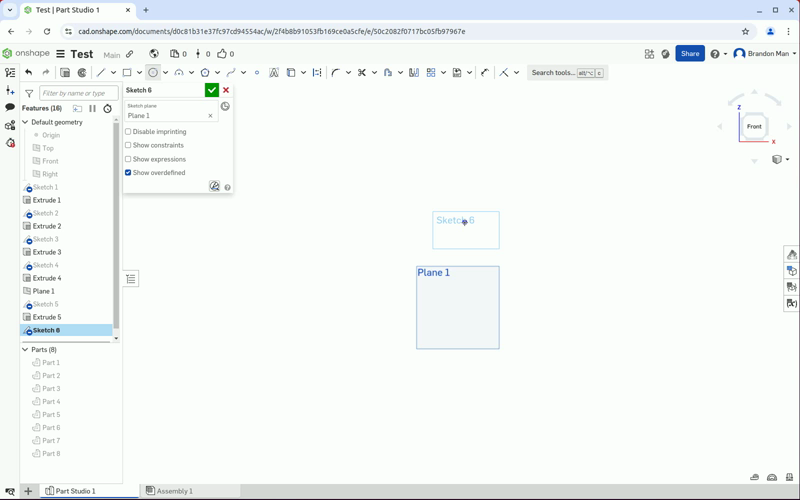
scroll(6)
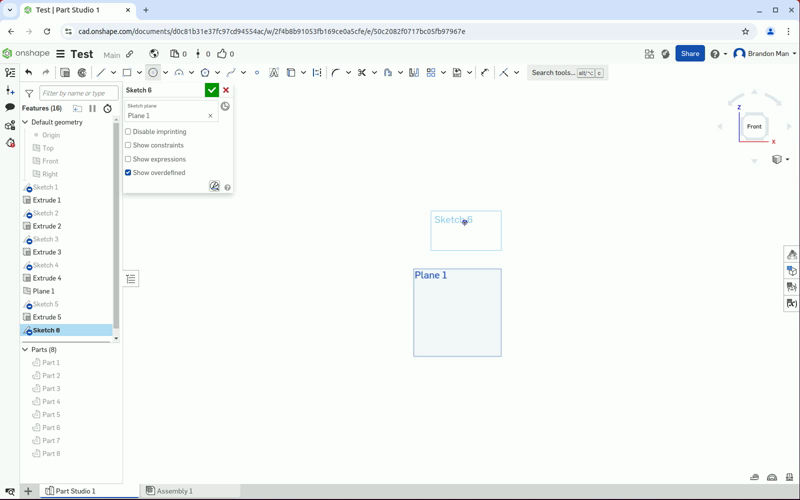
scroll(6)
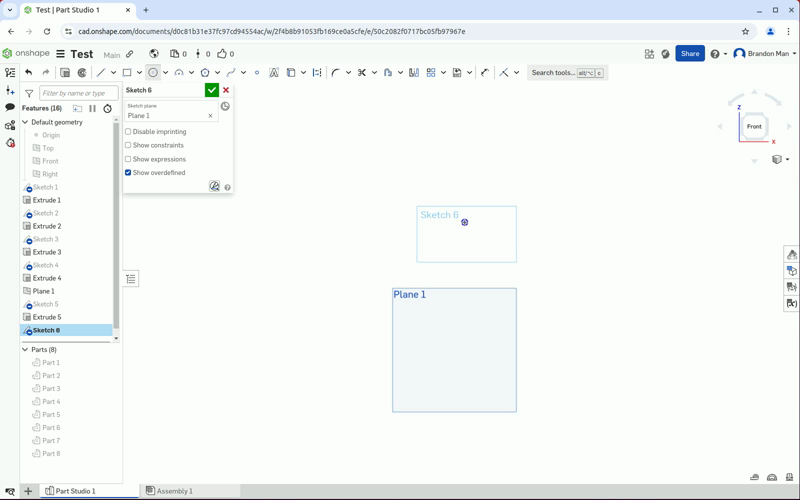
scroll(6)
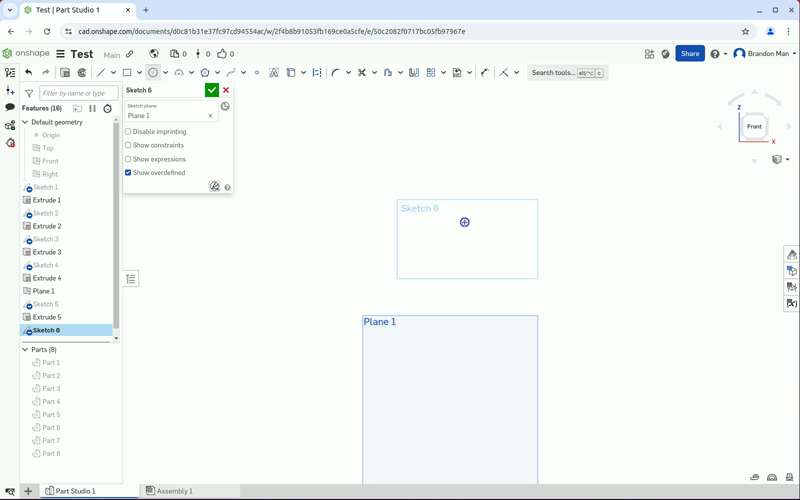
scroll(6)
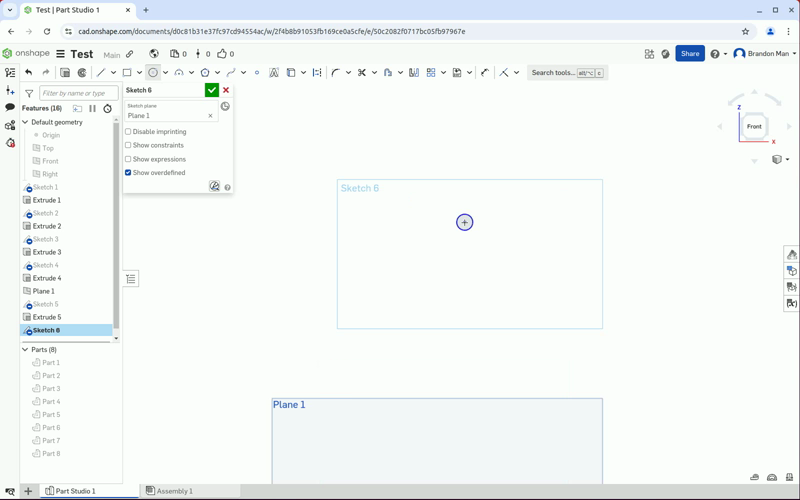
scroll(6)
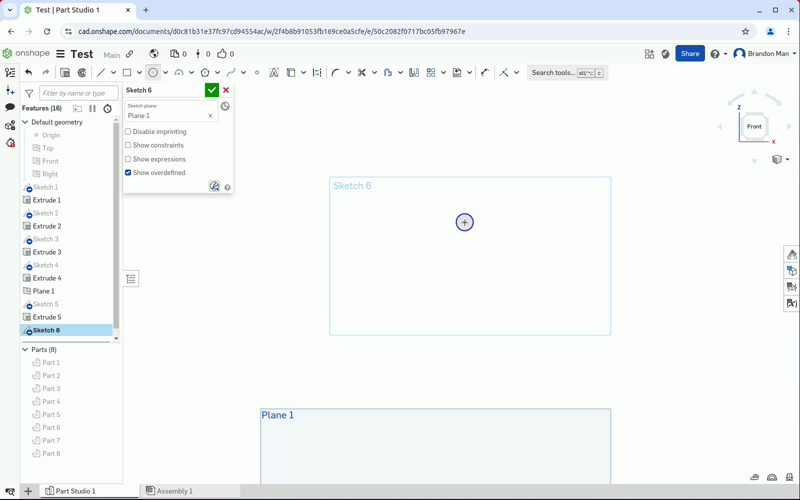
scroll(6)
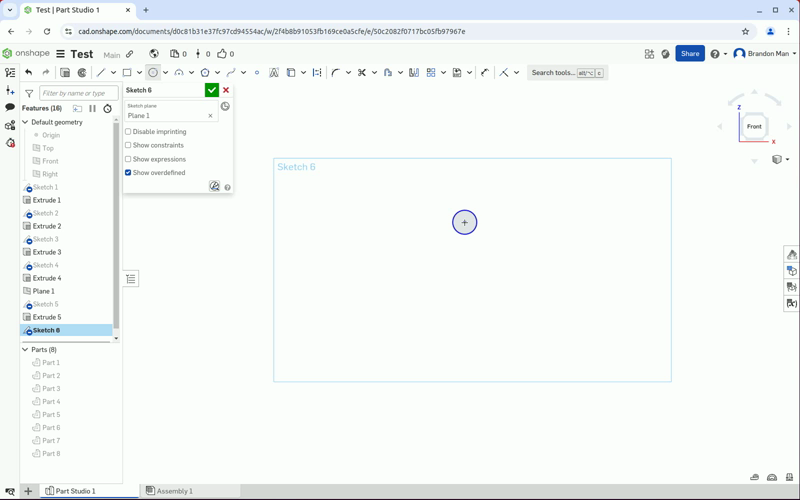
scroll(6)
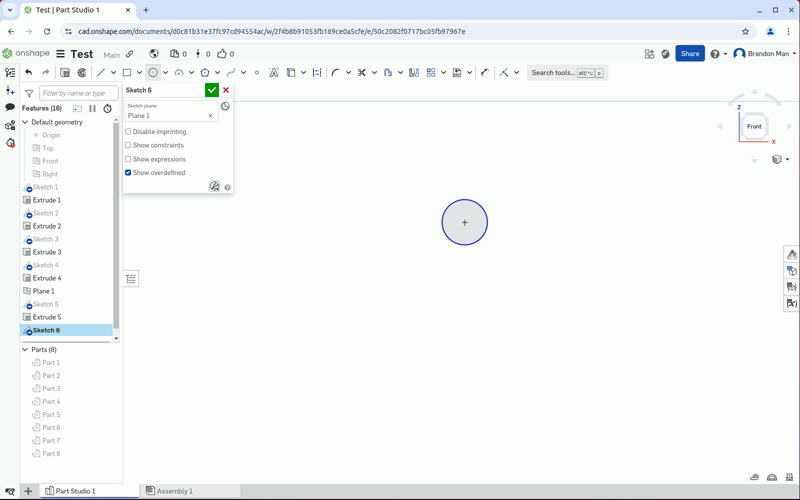
click(464, 222)
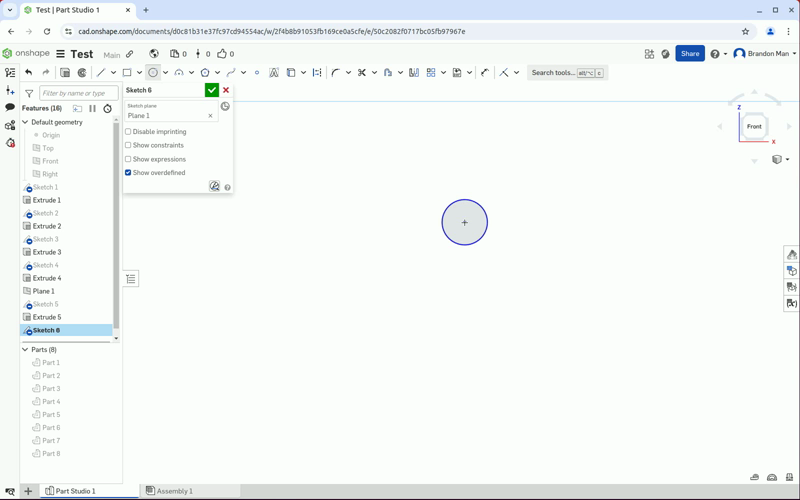
scroll(-6)
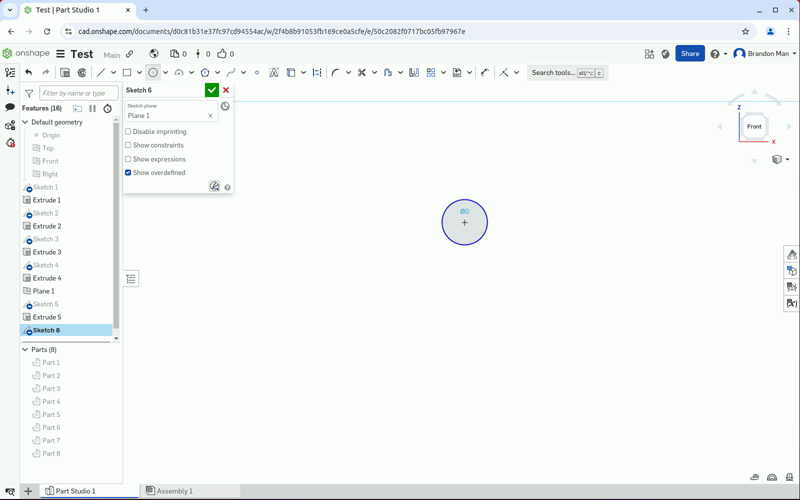
scroll(-6)
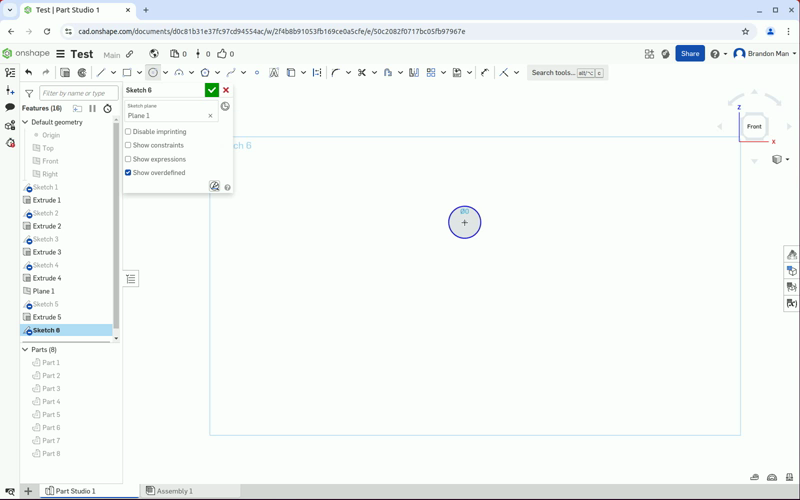
scroll(-6)
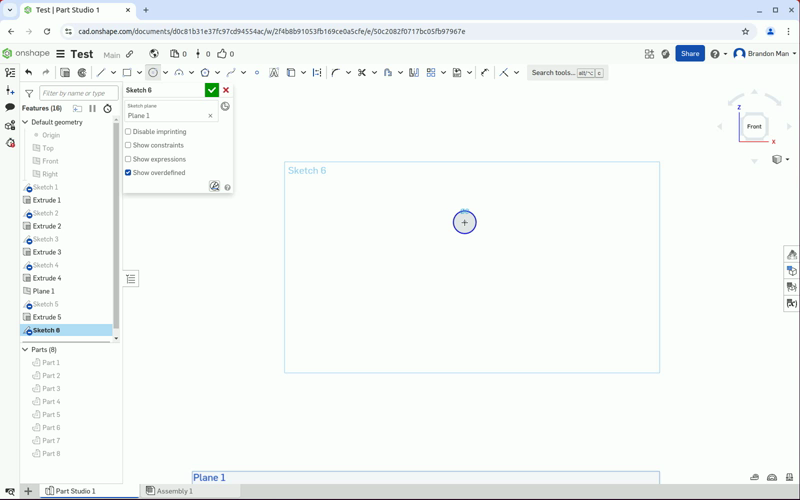
scroll(-6)
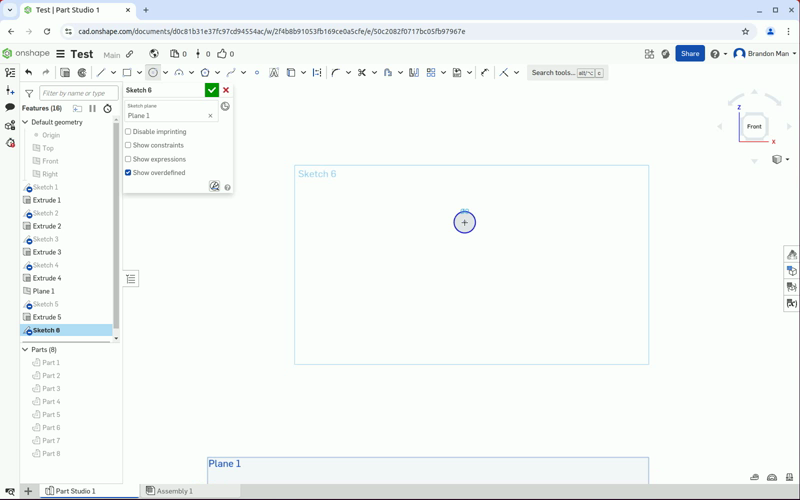
scroll(-6)
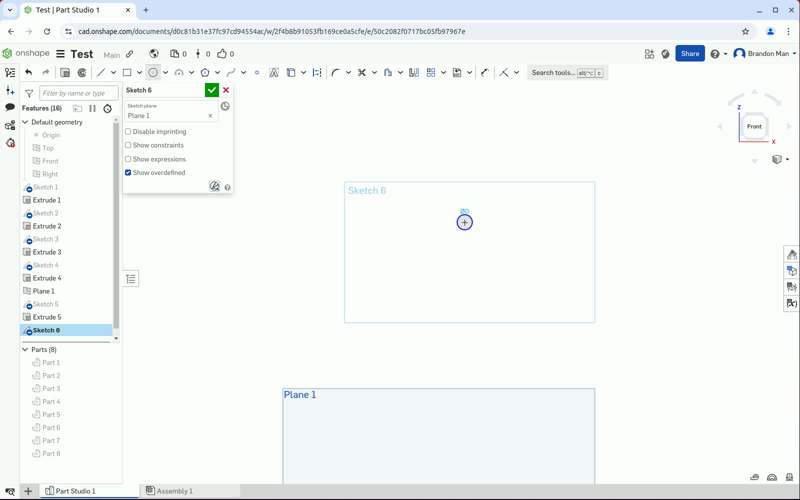
scroll(-6)
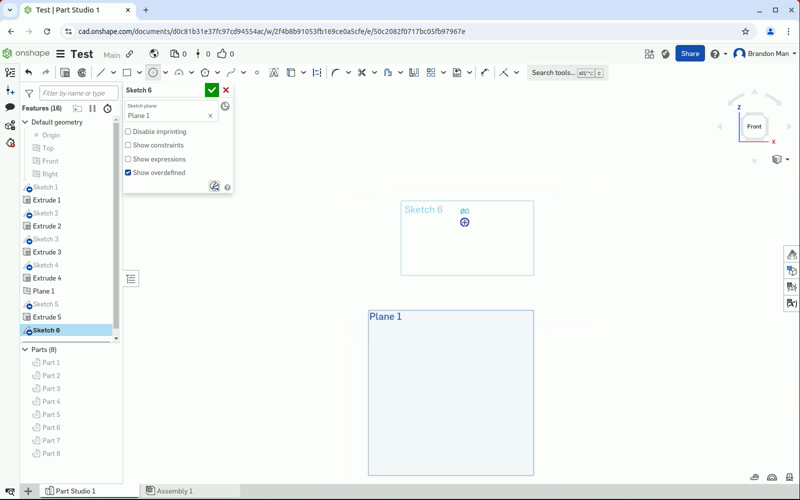
scroll(-6)
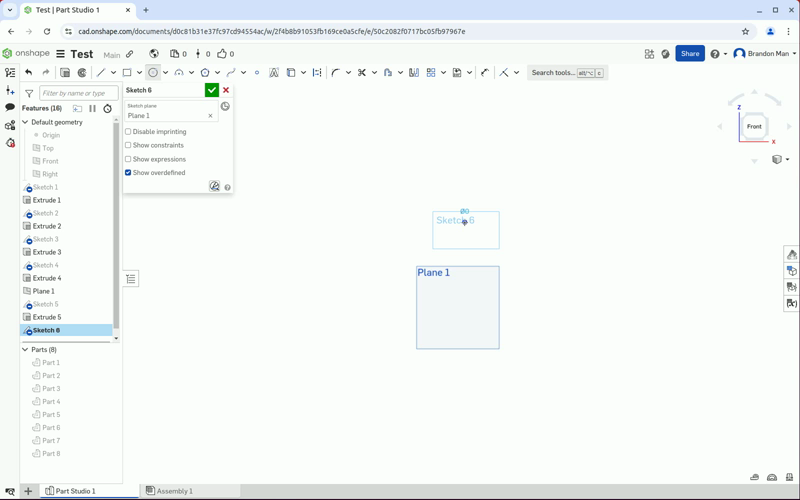
key_up(shift)
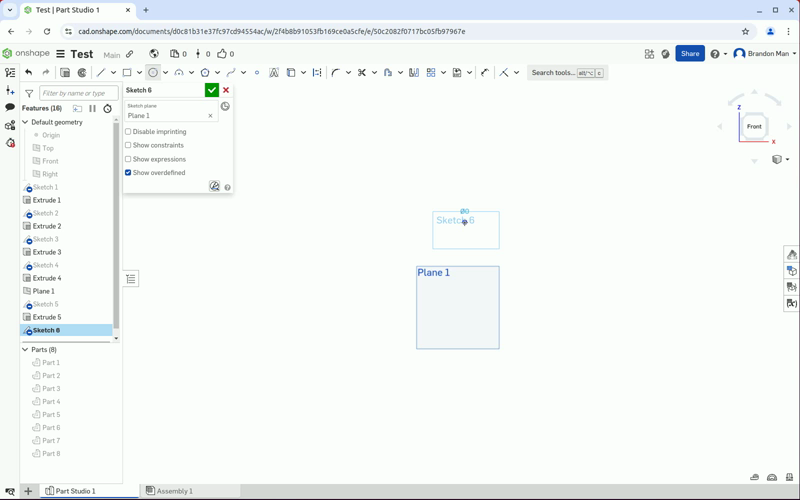
mouse_move(465, 222)
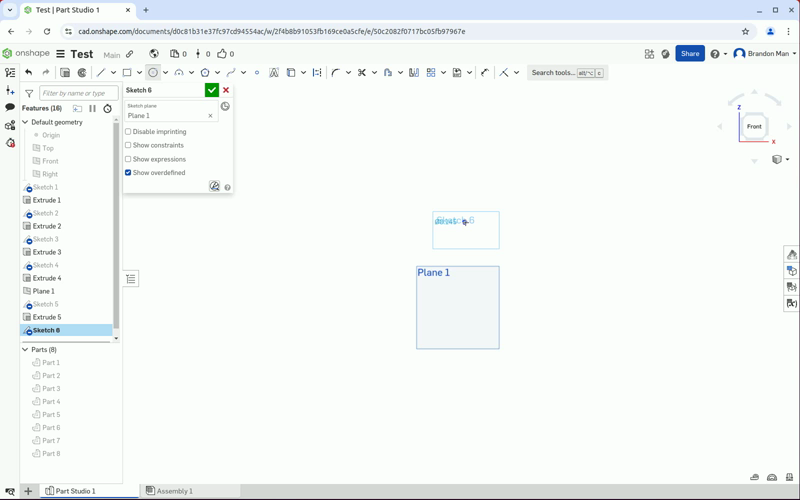
scroll(6)
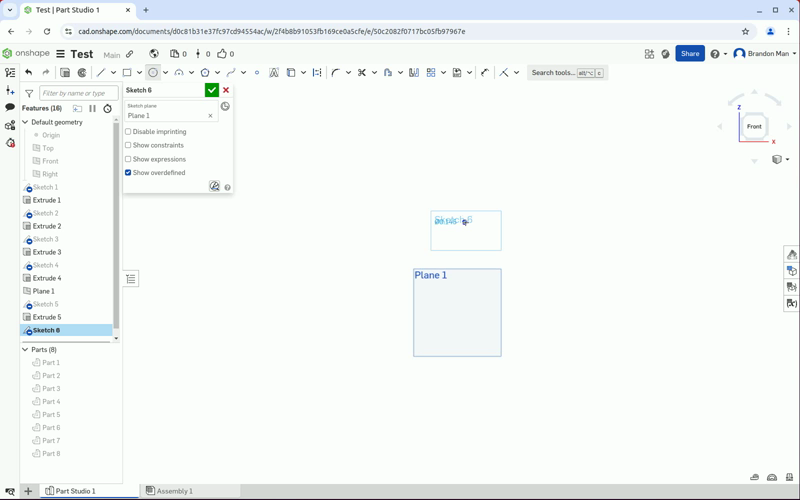
scroll(6)
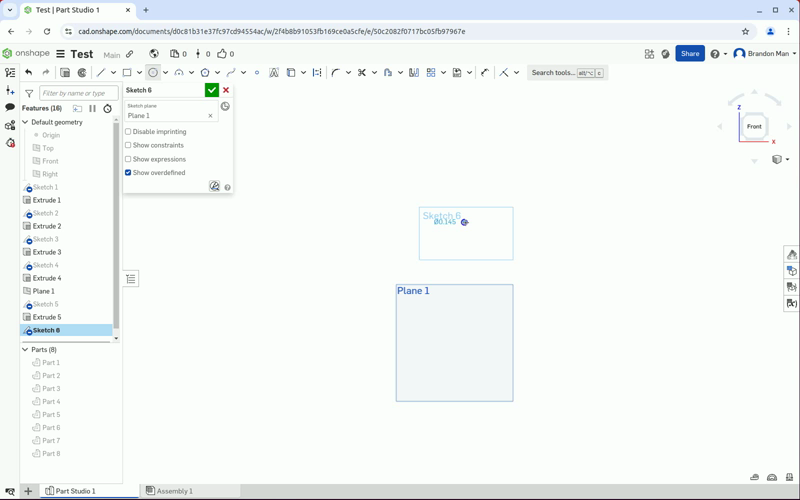
scroll(6)
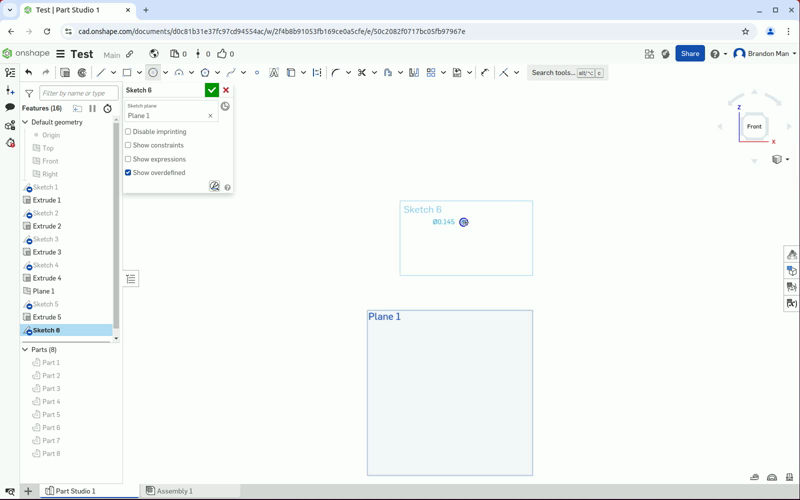
scroll(6)
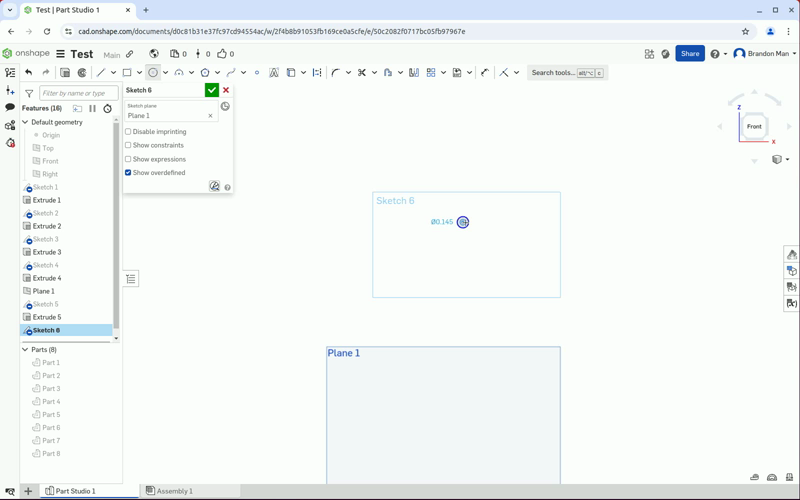
scroll(6)
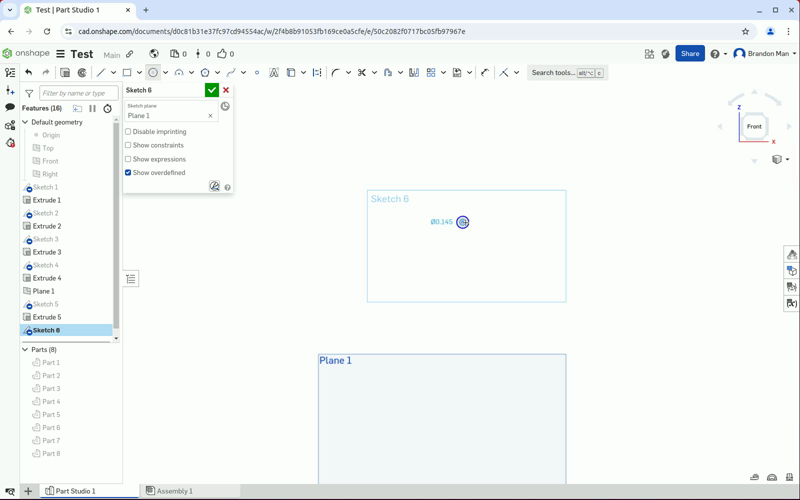
scroll(6)
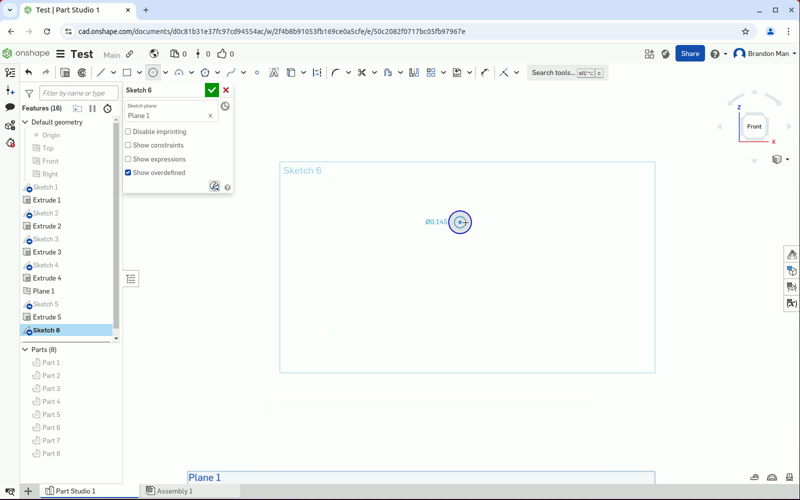
scroll(6)
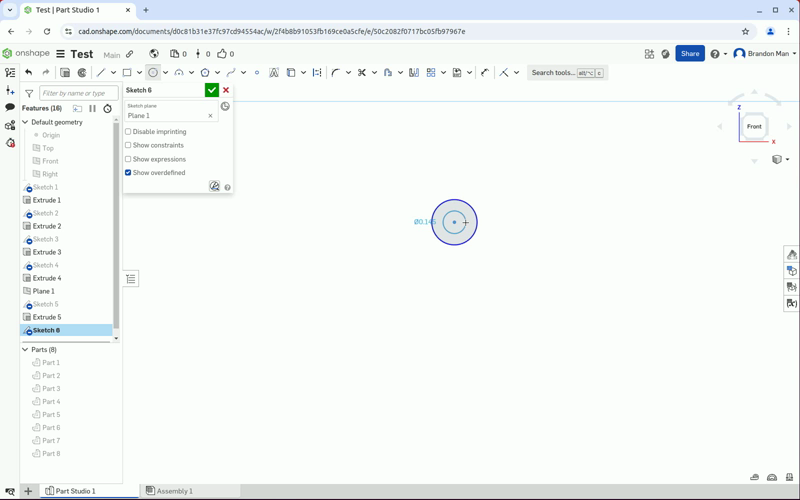
click(465, 222)
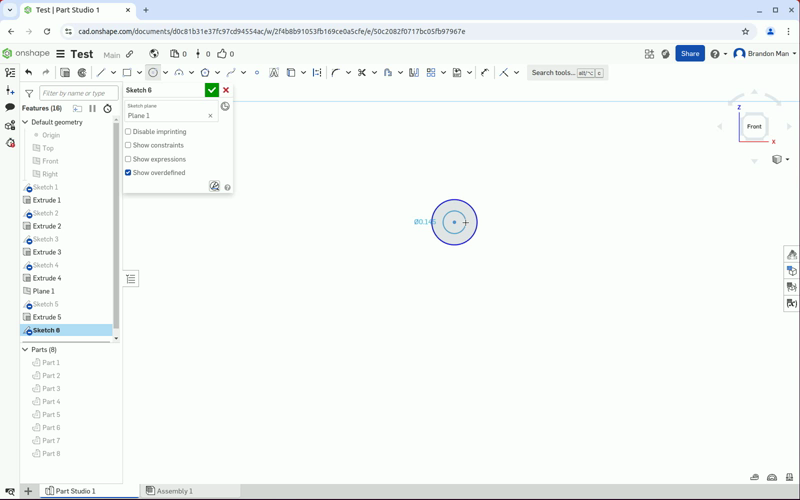
scroll(-6)
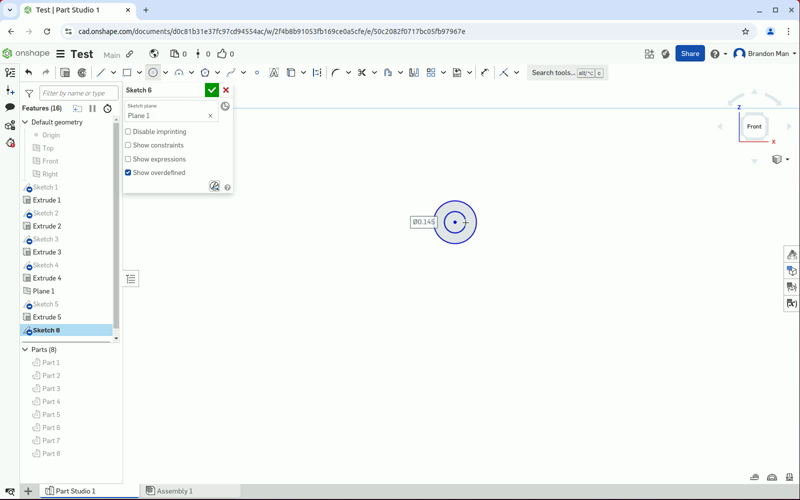
scroll(-6)
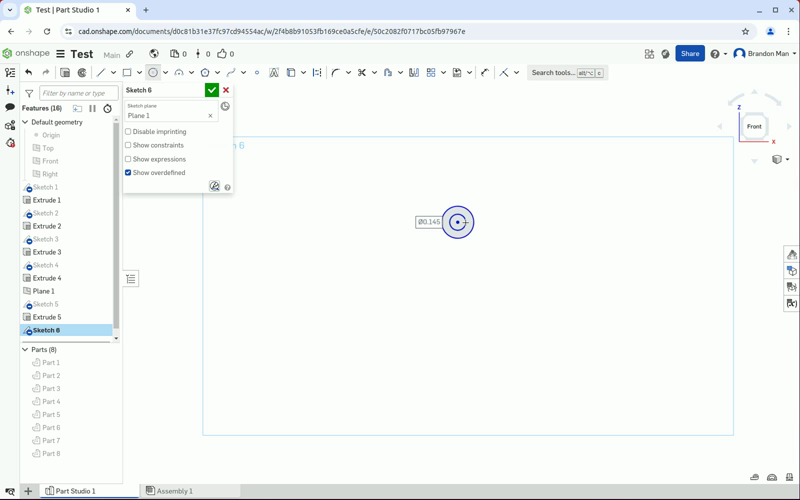
scroll(-6)
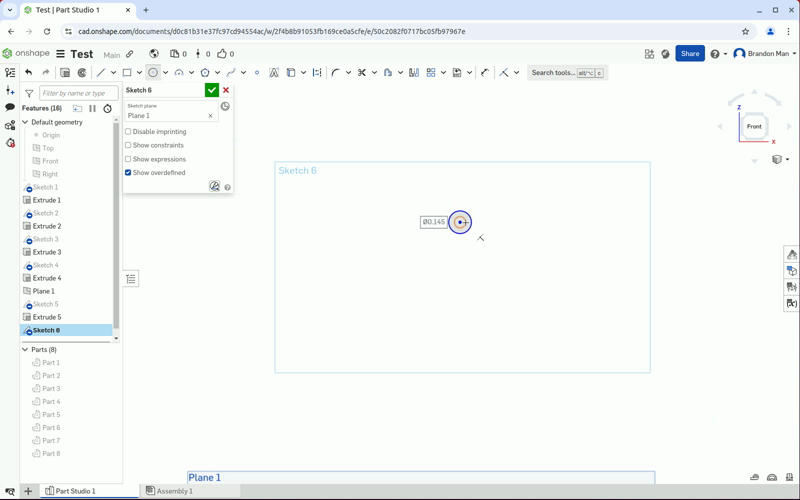
scroll(-6)
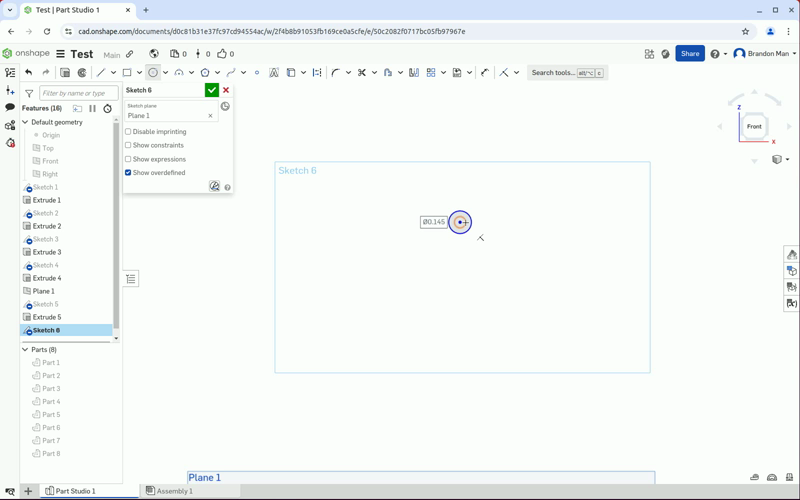
scroll(-6)
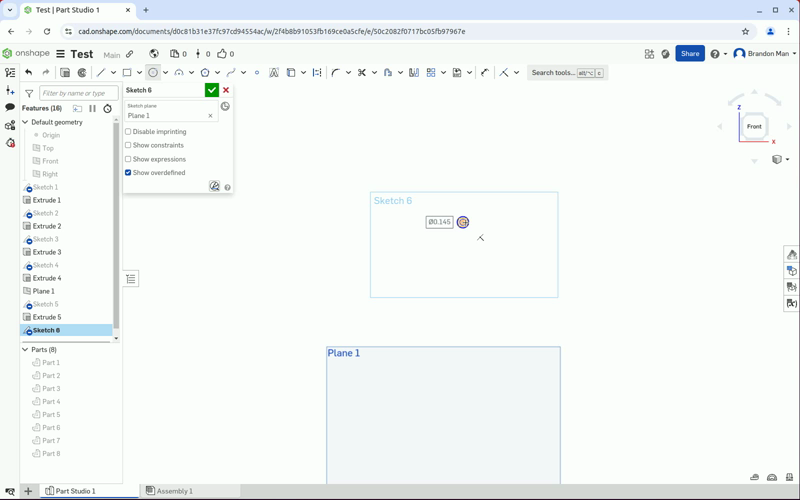
scroll(-6)
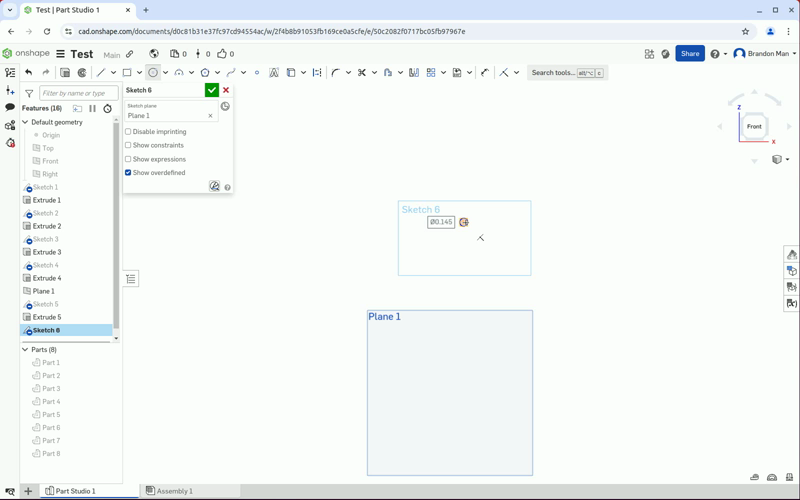
scroll(-6)
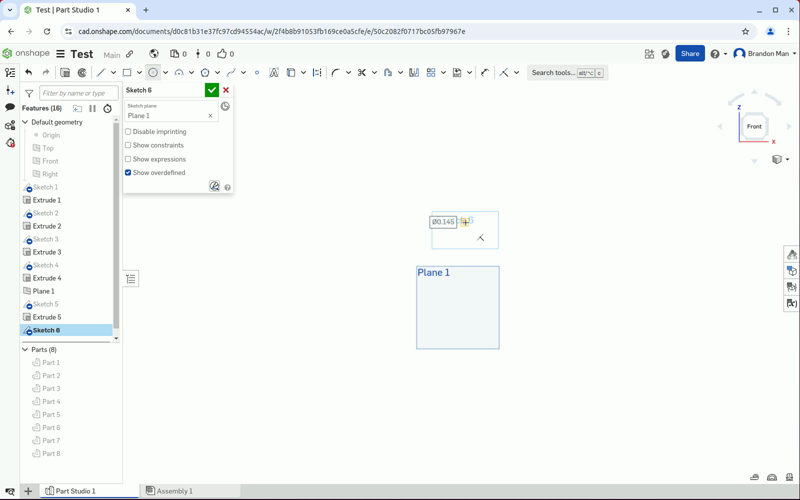
key(esc)
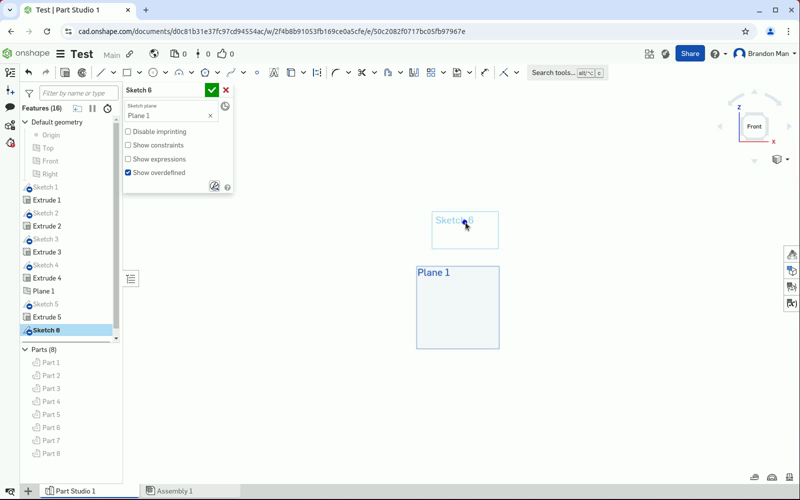
mouse_move(464, 223)
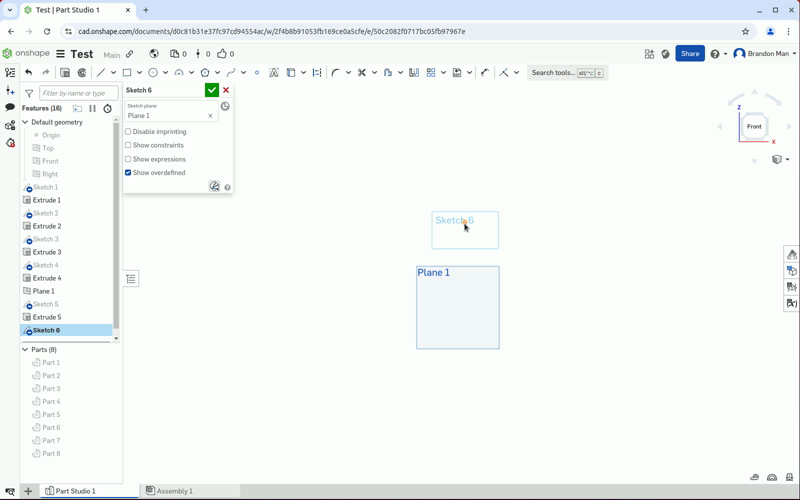
scroll(6)
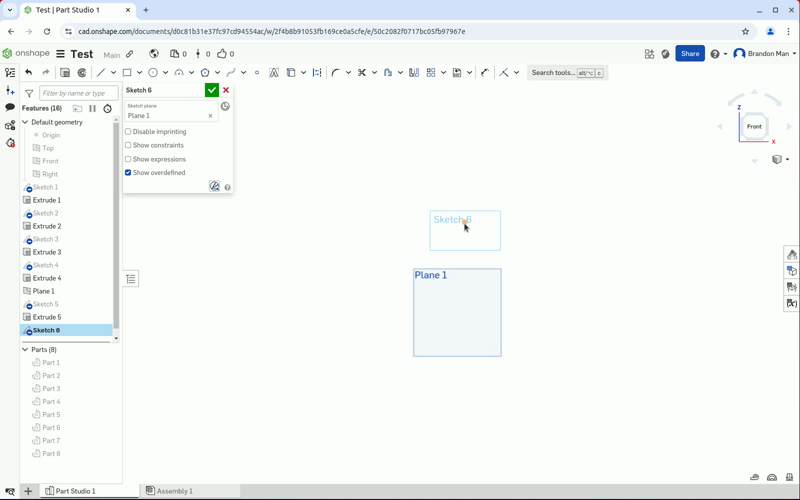
scroll(6)
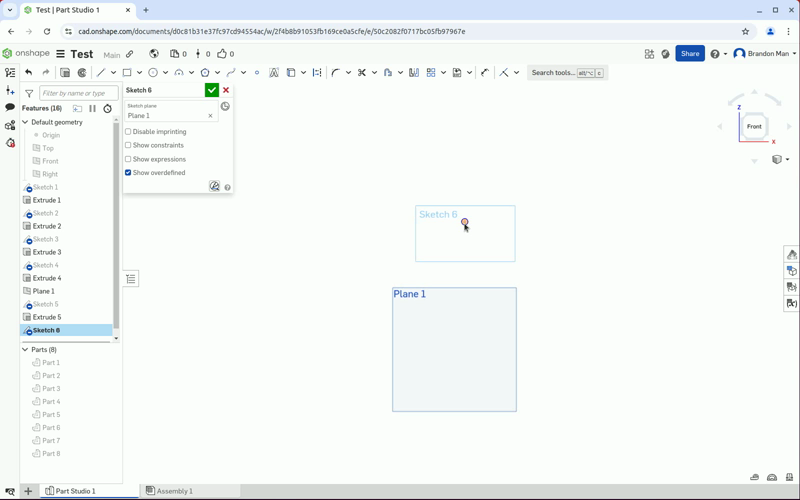
scroll(6)
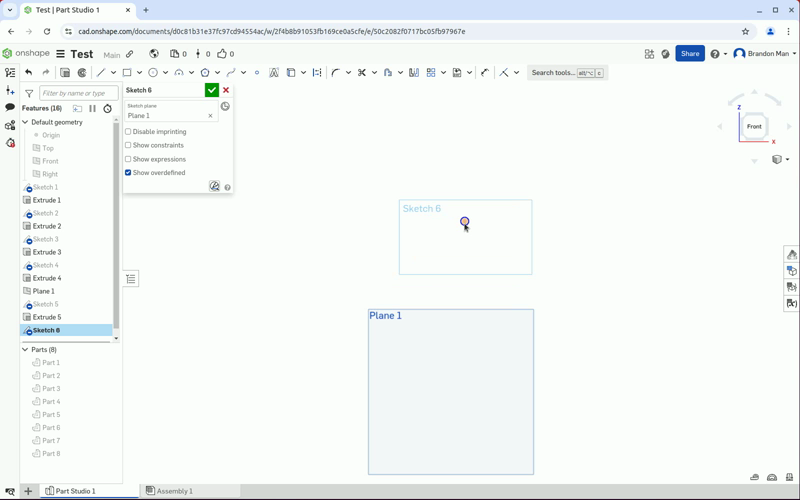
scroll(6)
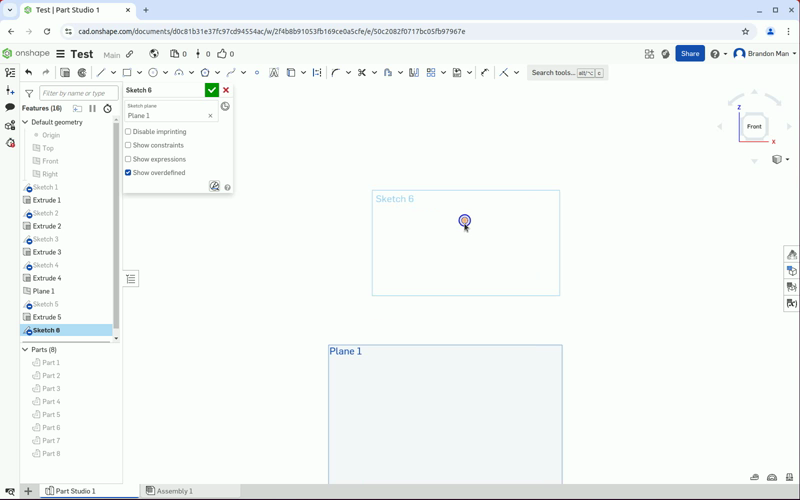
scroll(6)
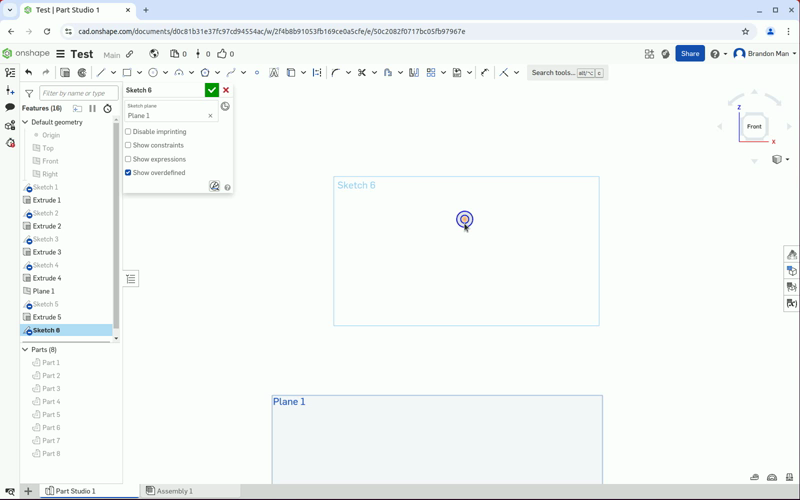
scroll(6)
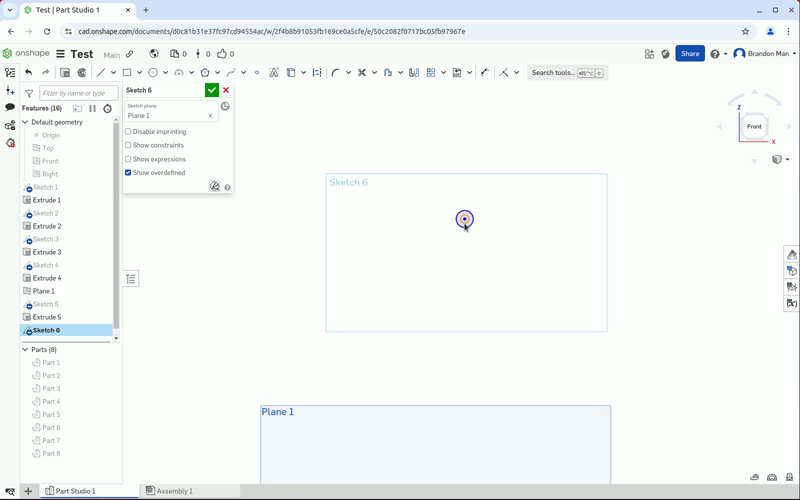
scroll(6)
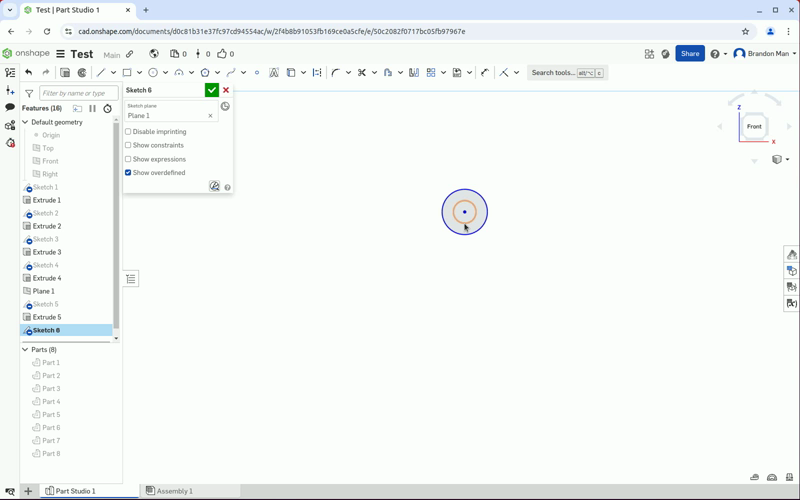
click(464, 223)
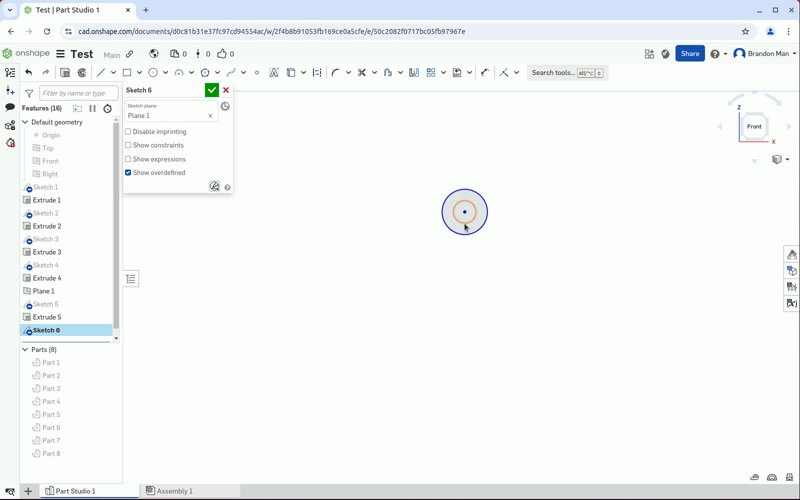
scroll(-6)
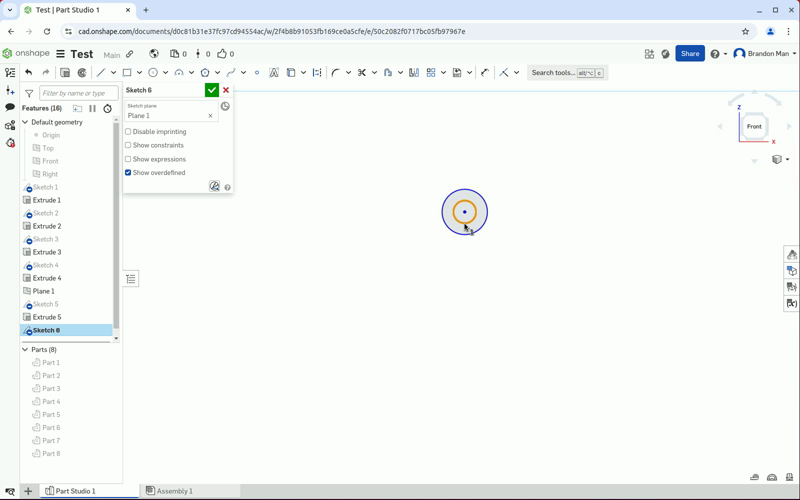
scroll(-6)
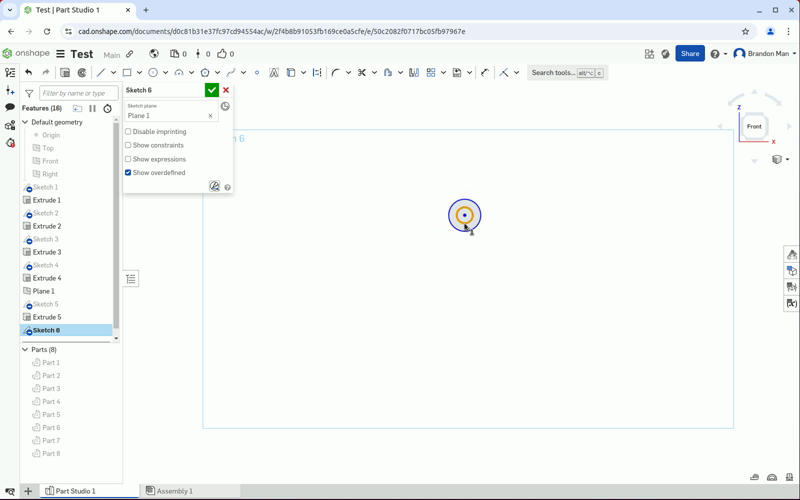
scroll(-6)
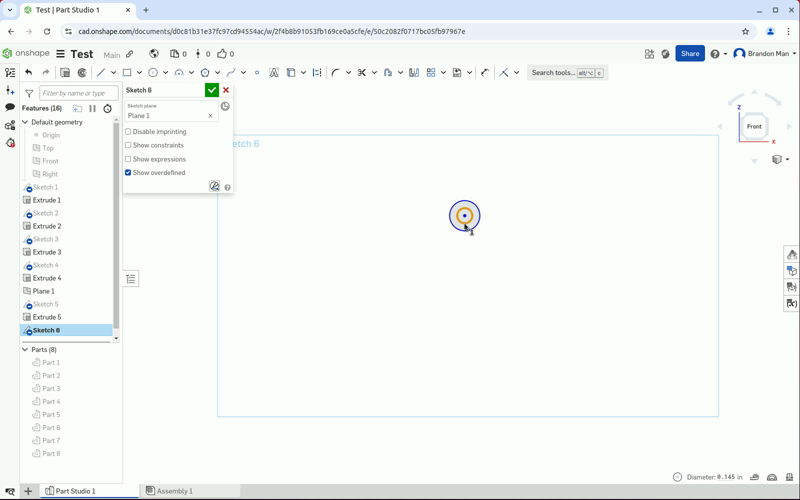
scroll(-6)
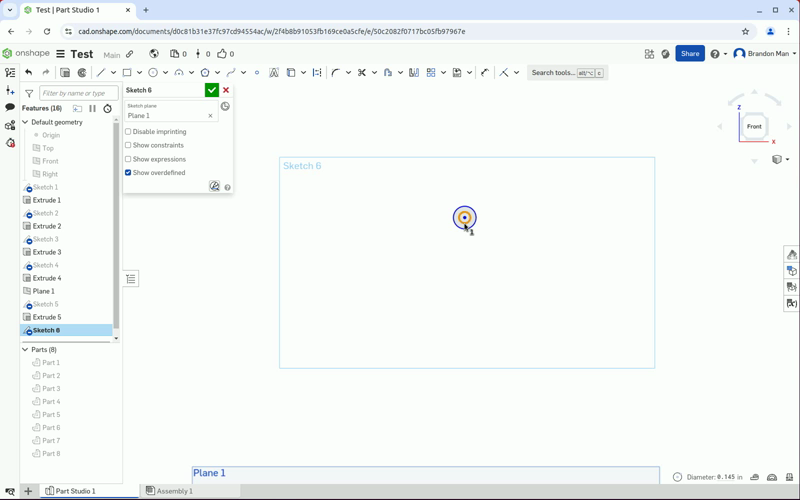
scroll(-6)
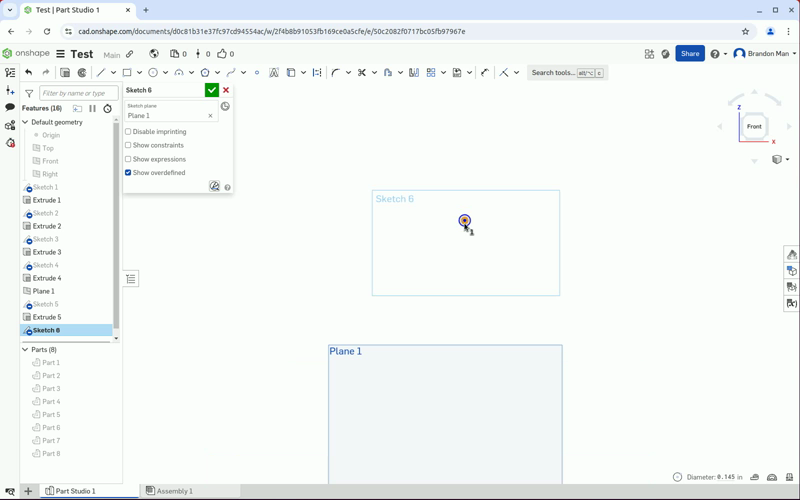
scroll(-6)
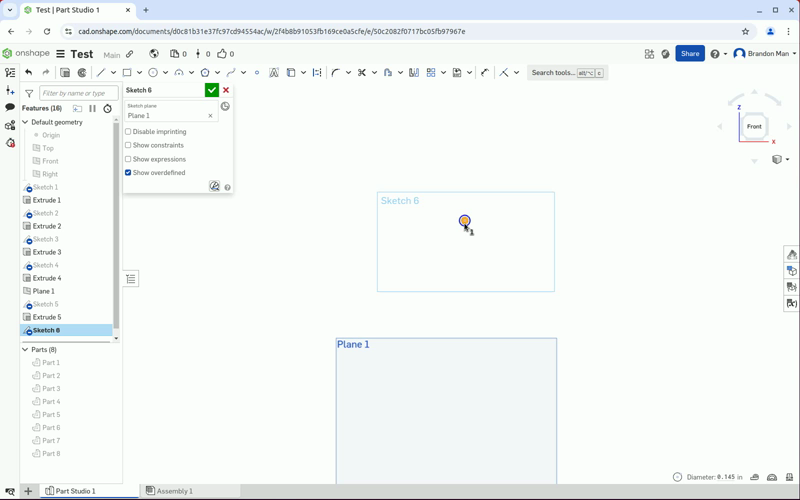
scroll(-6)
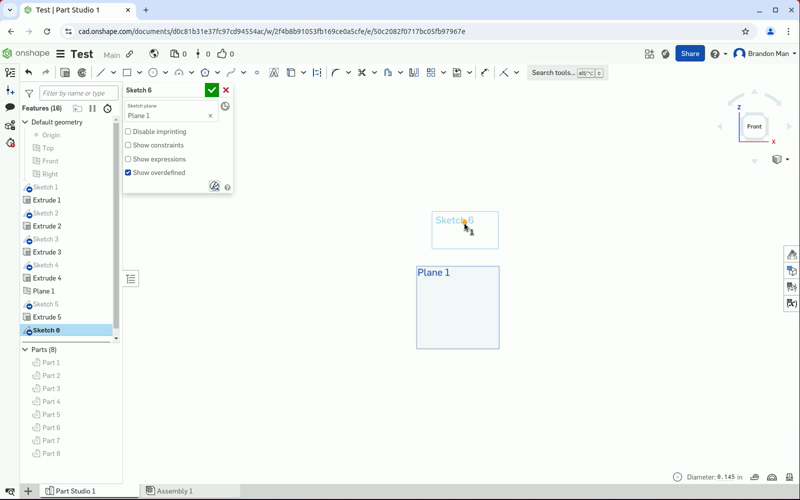
mouse_move(73, 352)
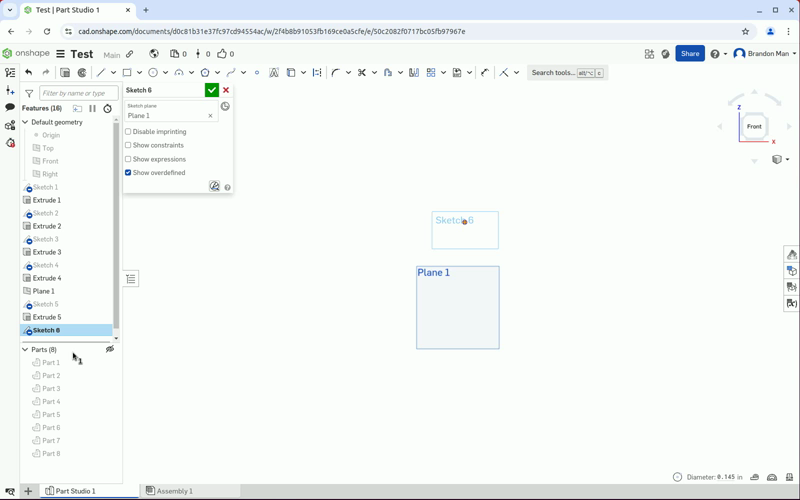
key(shift+y)
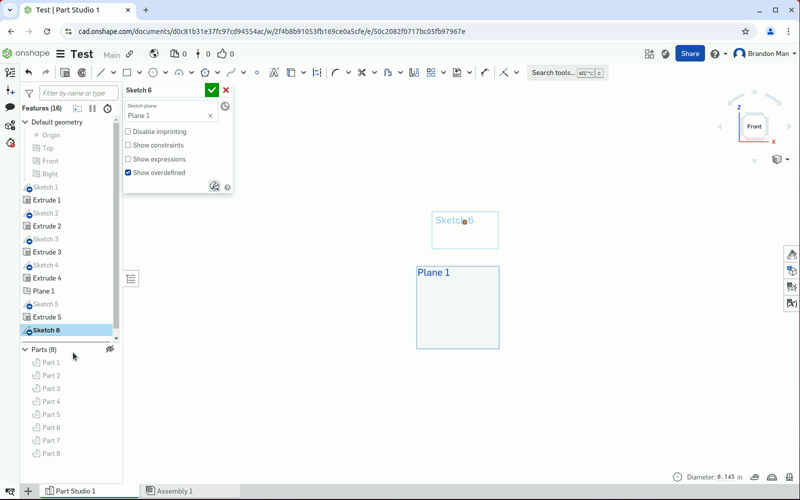
key(shift+e)
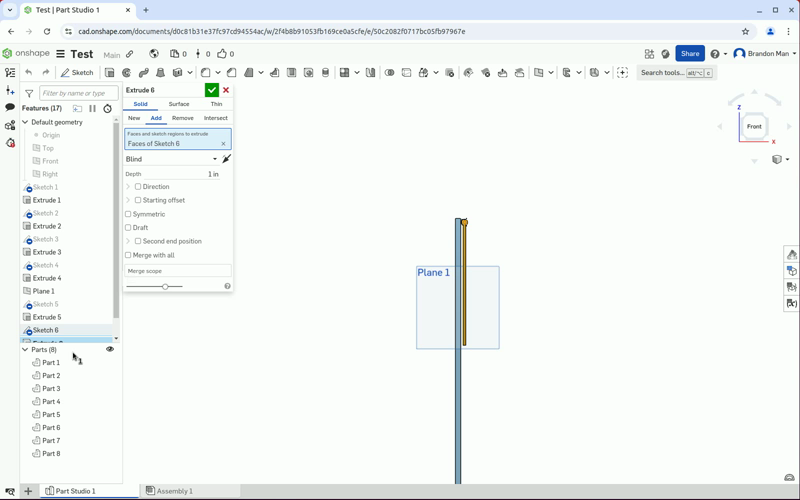
mouse_move(143, 106)
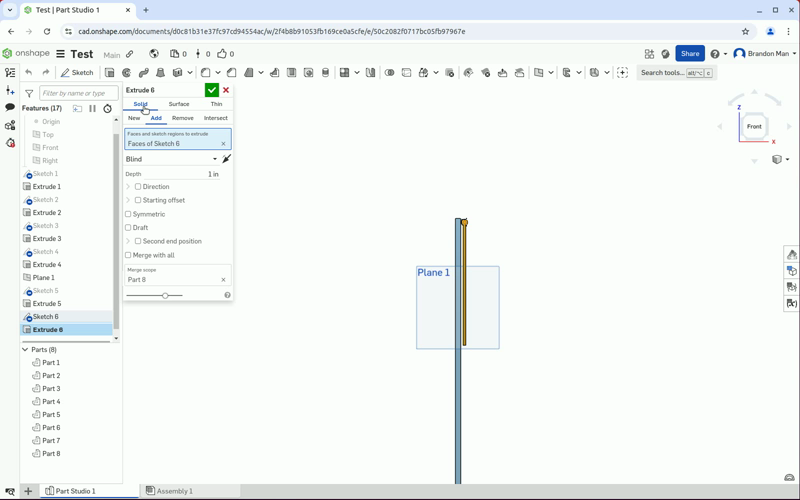
click(143, 106)
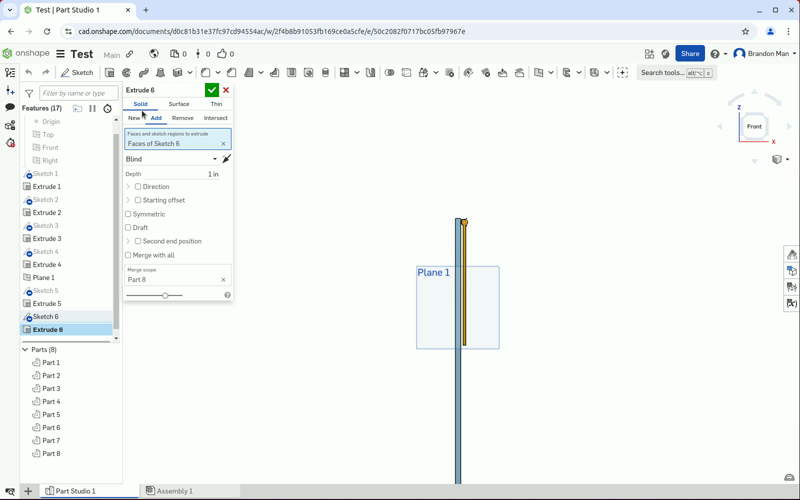
mouse_move(137, 120)
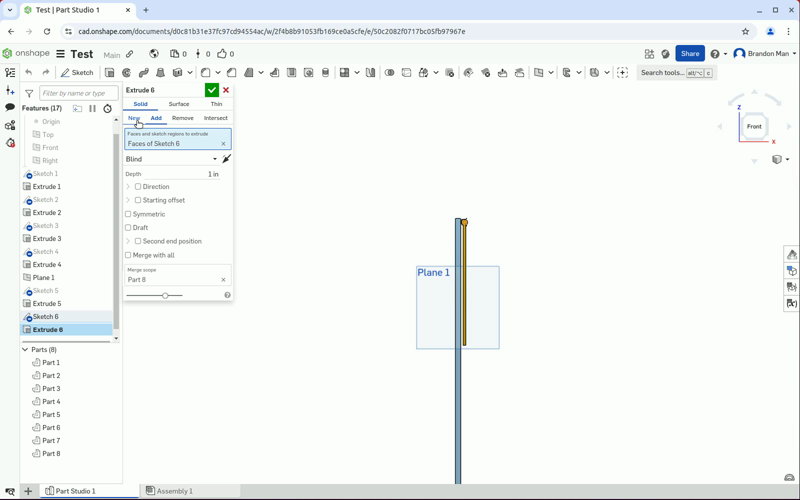
click(137, 120)
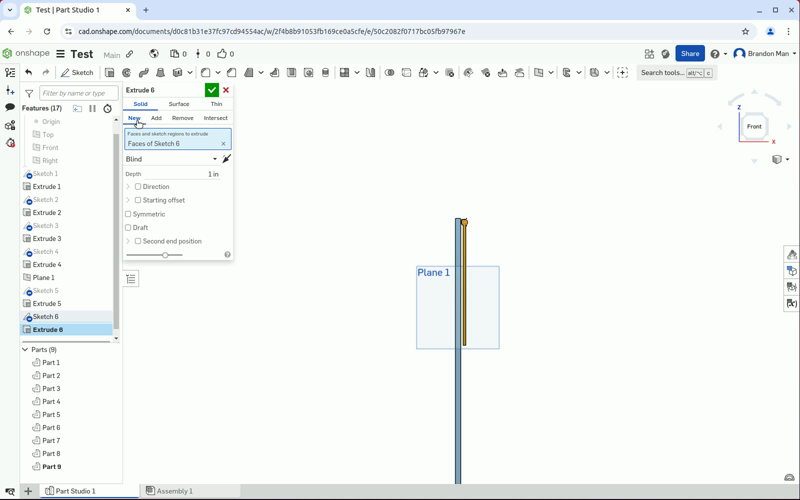
key(tab, 4)
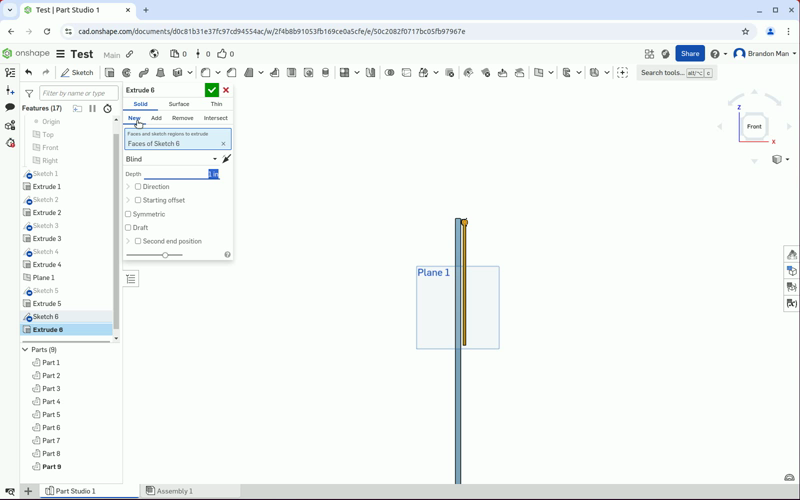
text(0.241)
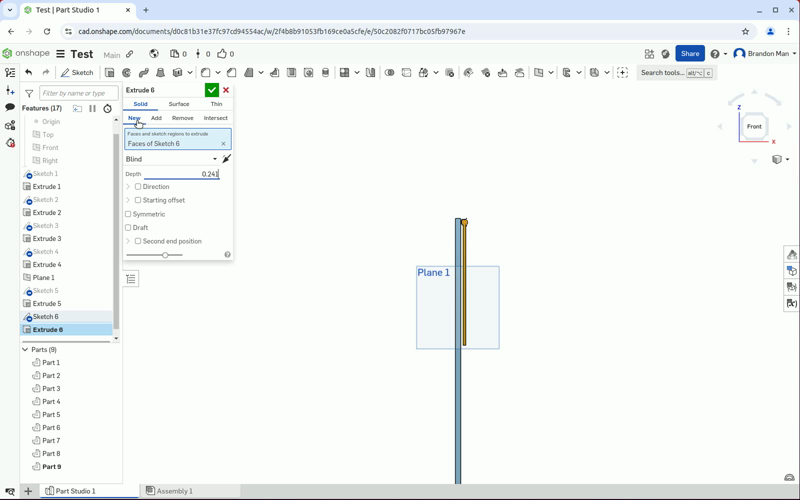
key(enter)
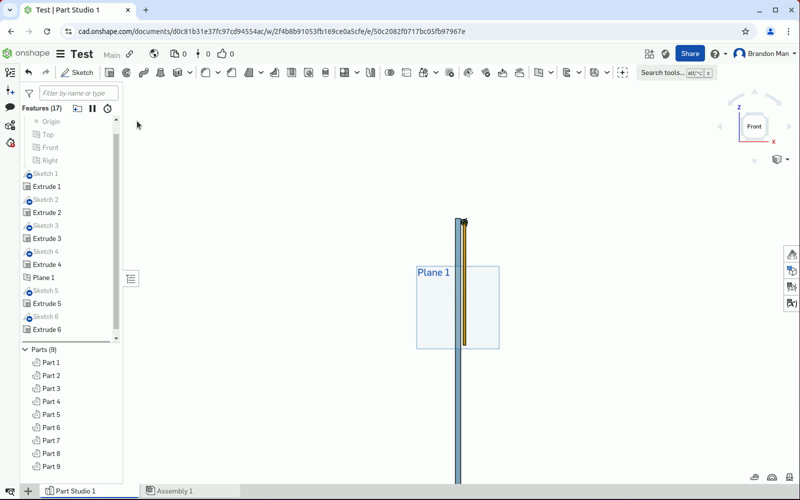
key(shift+h)
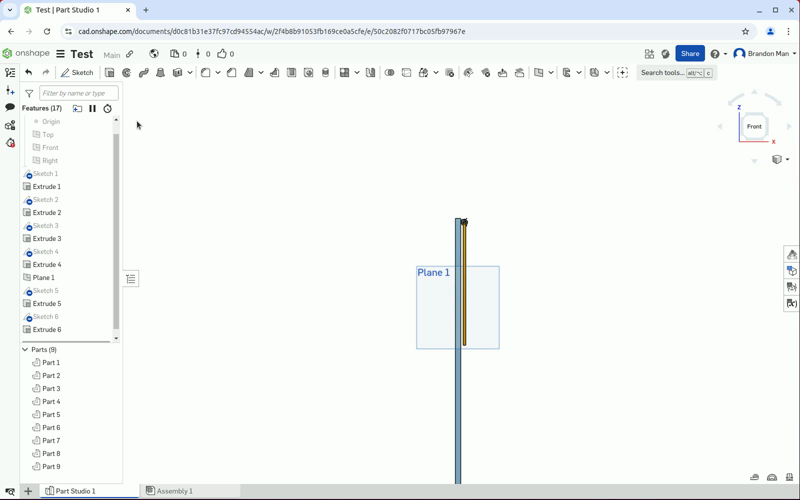
key(shift+h)
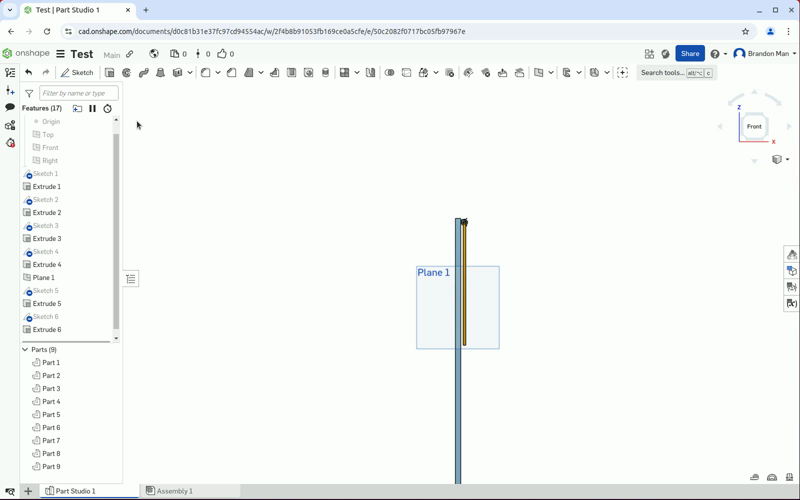
mouse_move(69, 176)
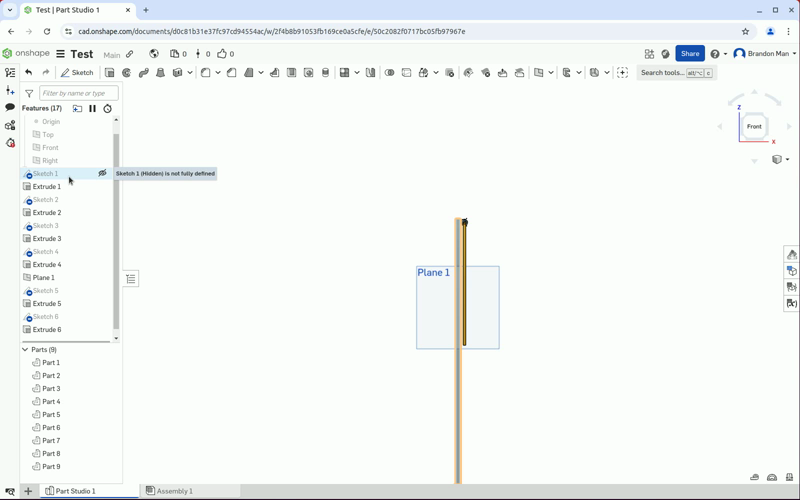
click(69, 176)
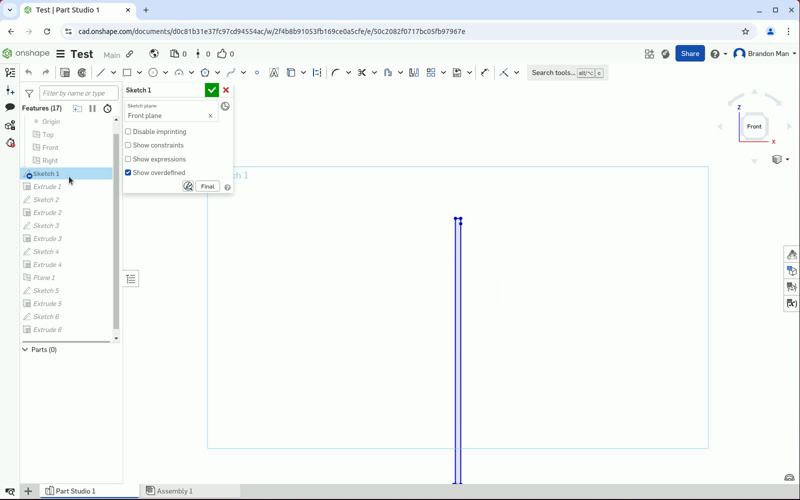
mouse_move(229, 92)
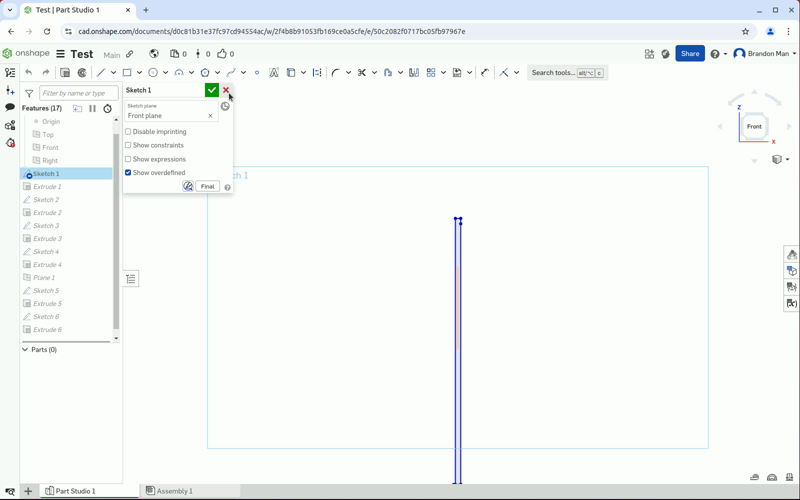
click(229, 92)
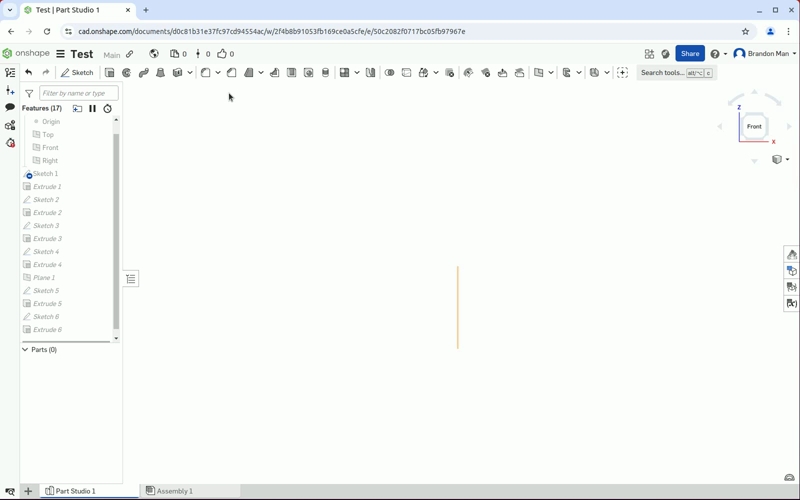
key(shift+s)
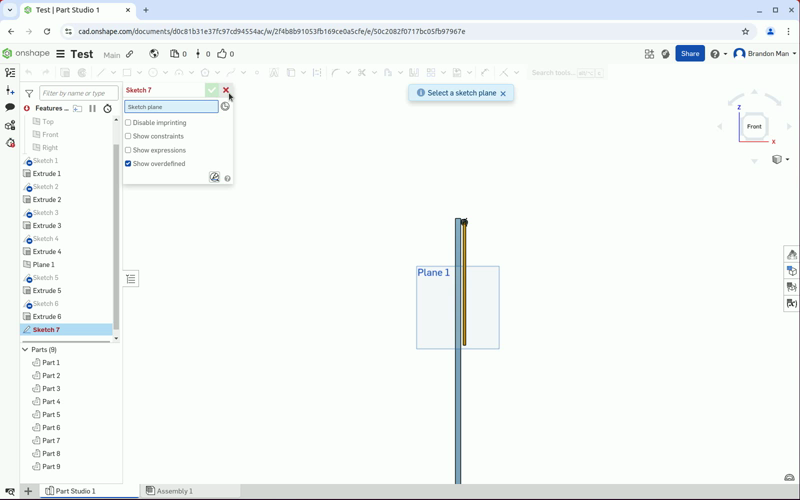
mouse_move(69, 267)
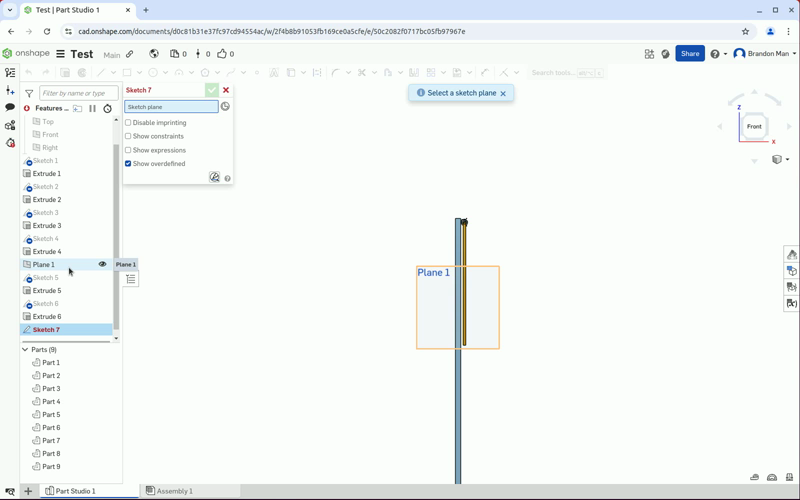
click(69, 267)
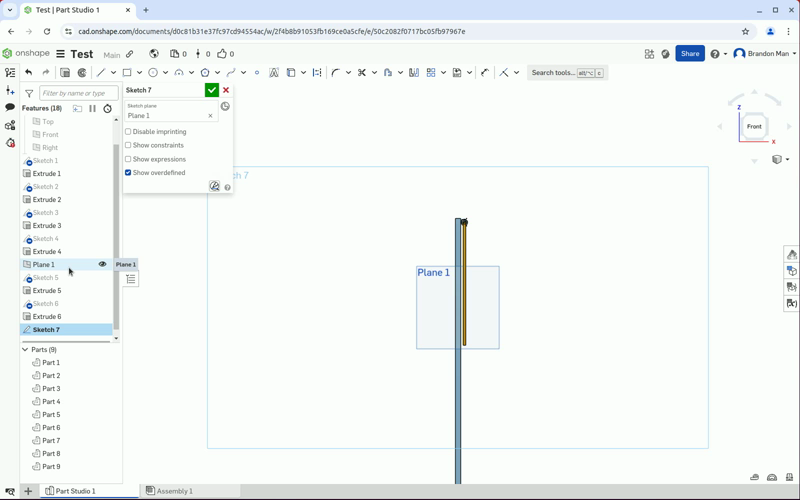
mouse_move(73, 352)
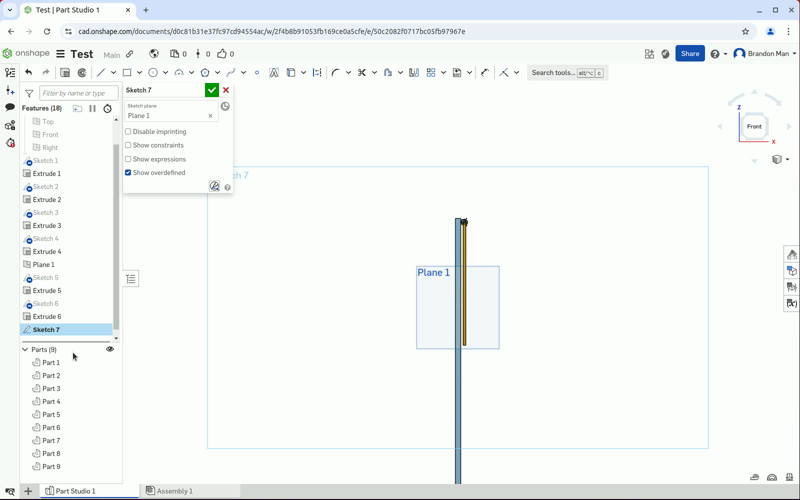
key(y)
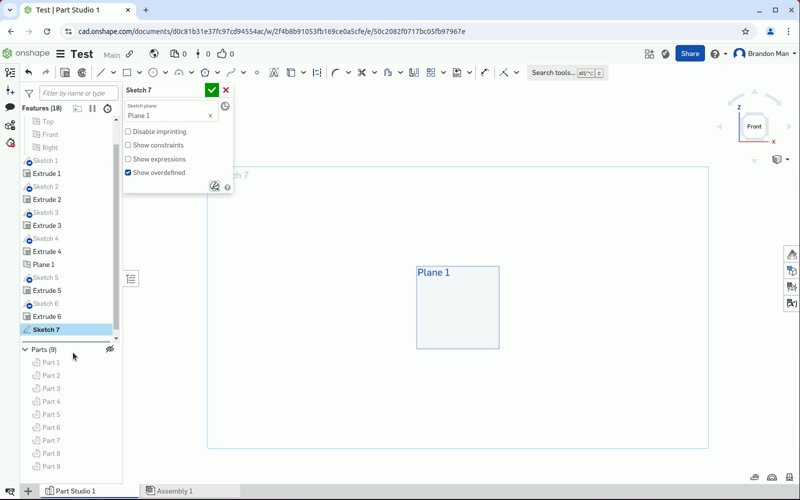
key(l)
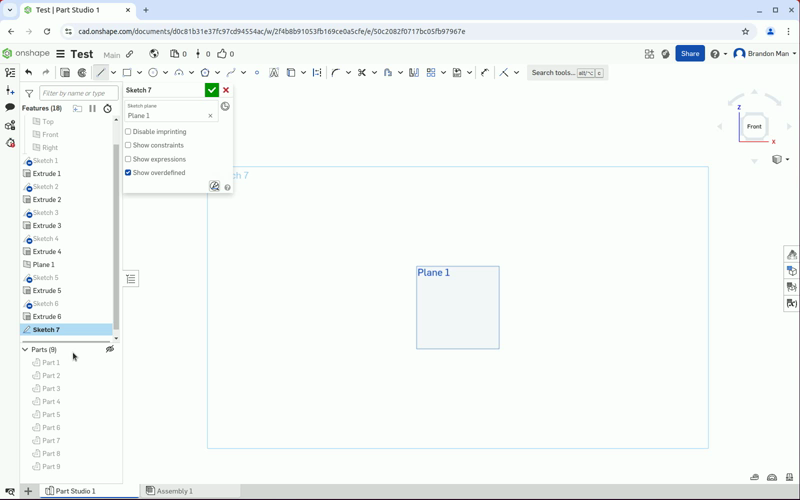
key_down(shift)
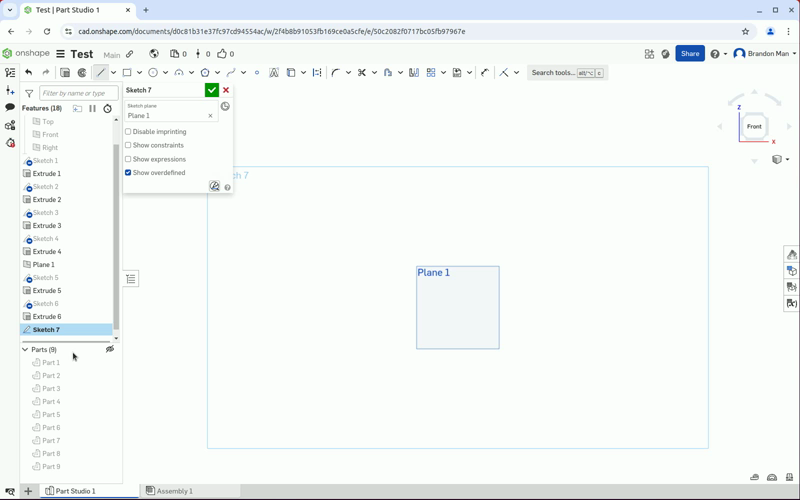
mouse_move(463, 223)
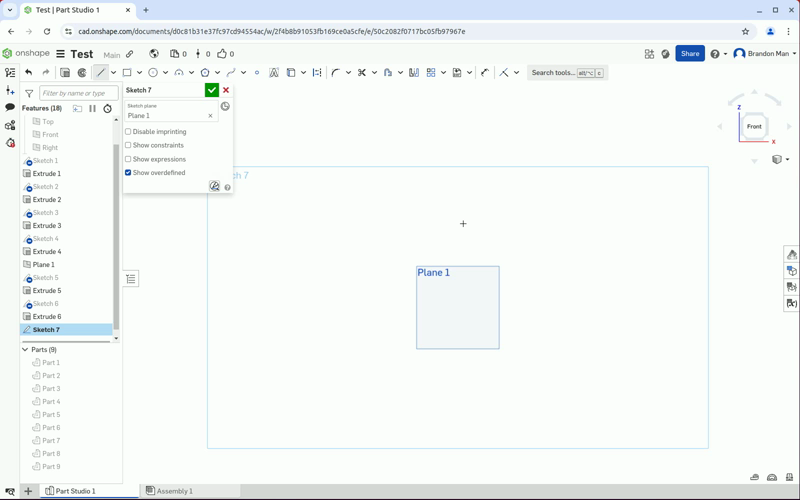
click(463, 223)
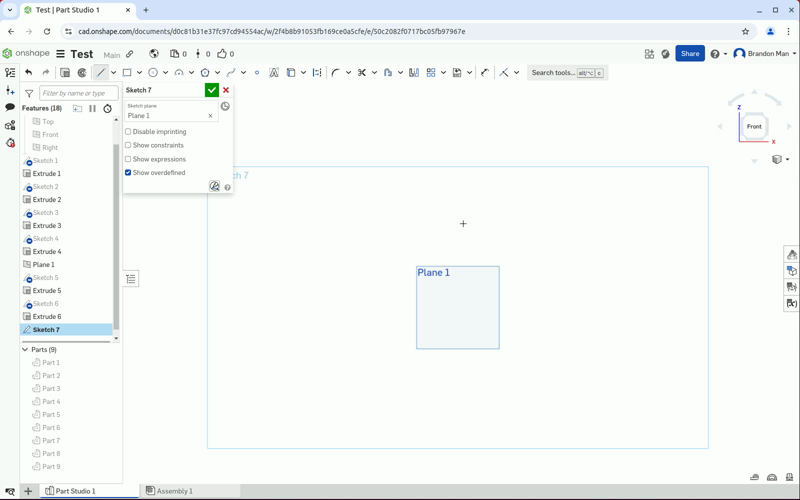
key_up(shift)
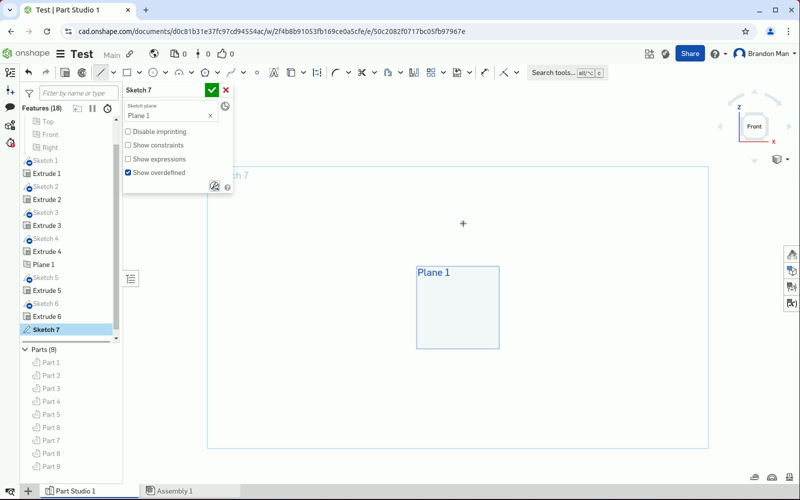
key_down(shift)
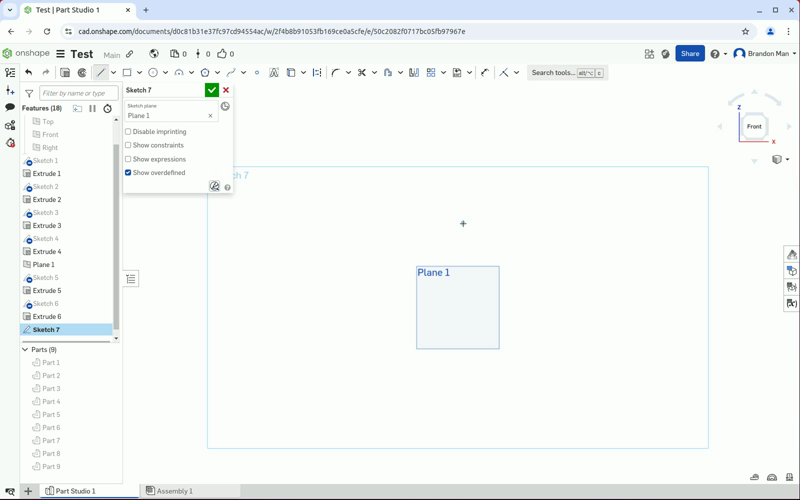
mouse_move(493, 223)
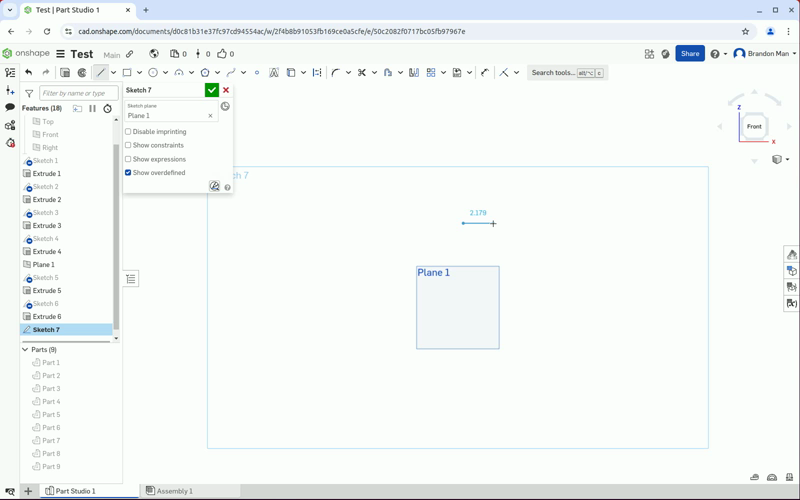
mouse_move(465, 223)
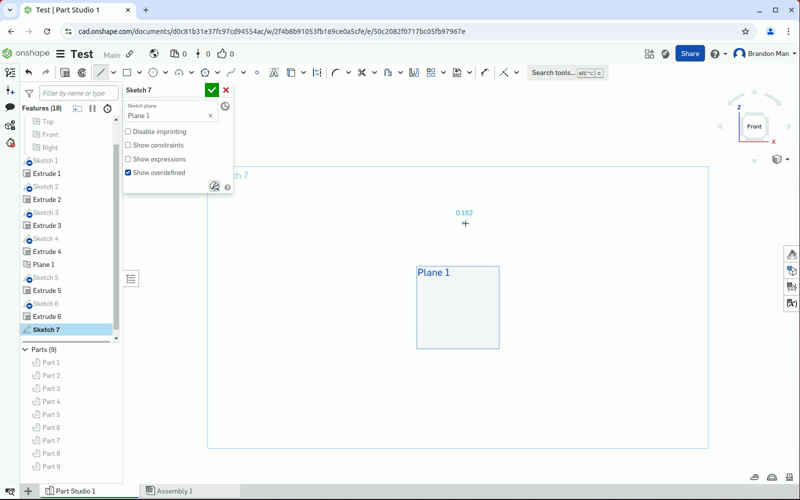
scroll(6)
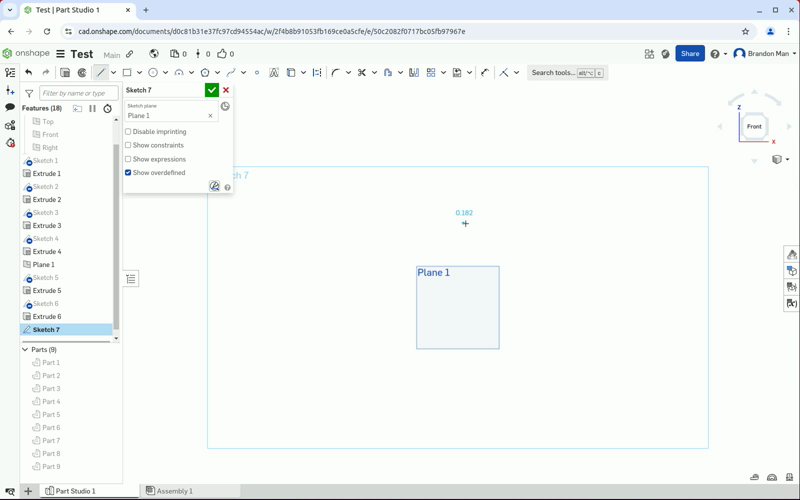
scroll(6)
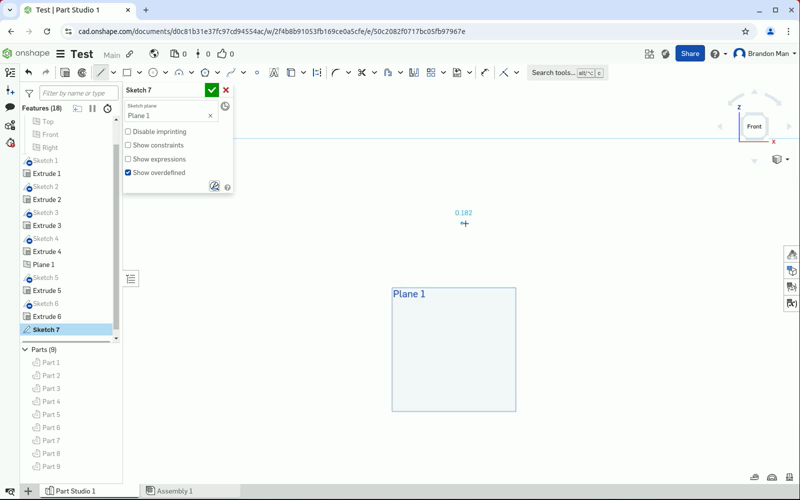
scroll(6)
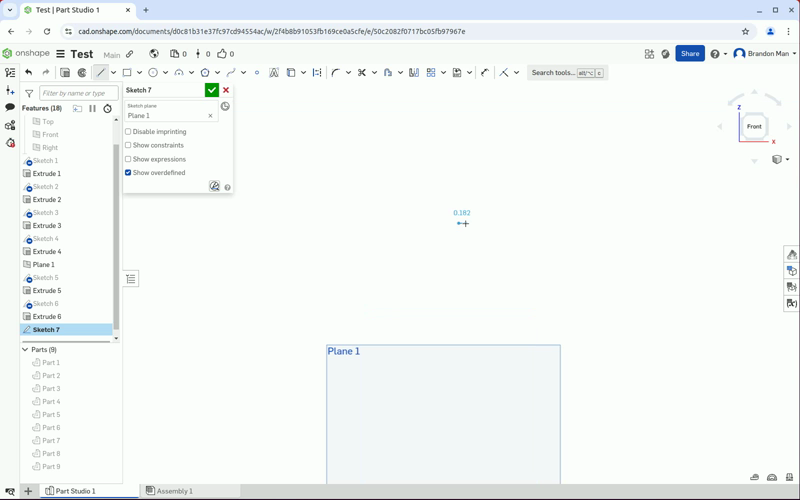
scroll(6)
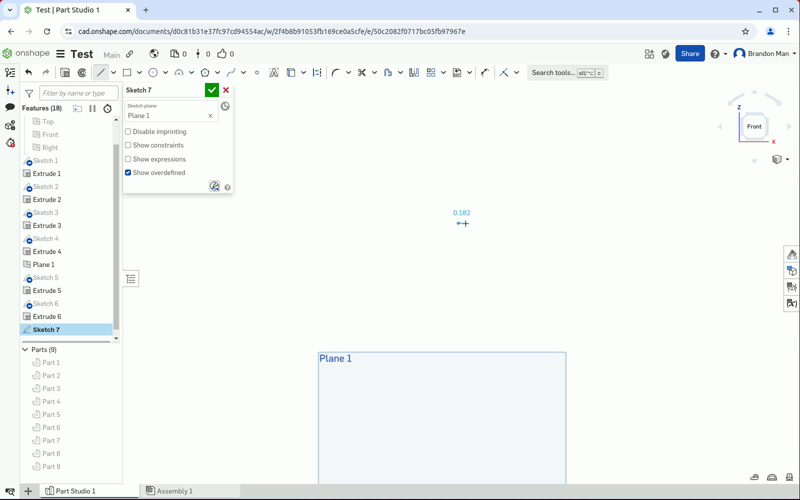
scroll(6)
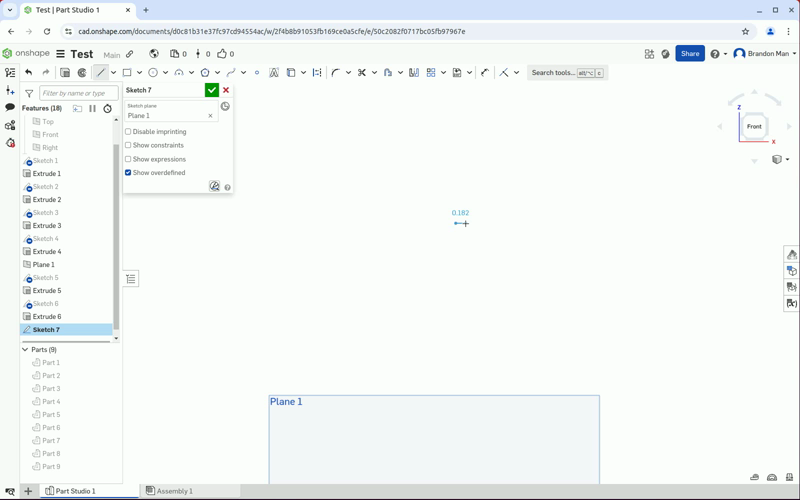
scroll(6)
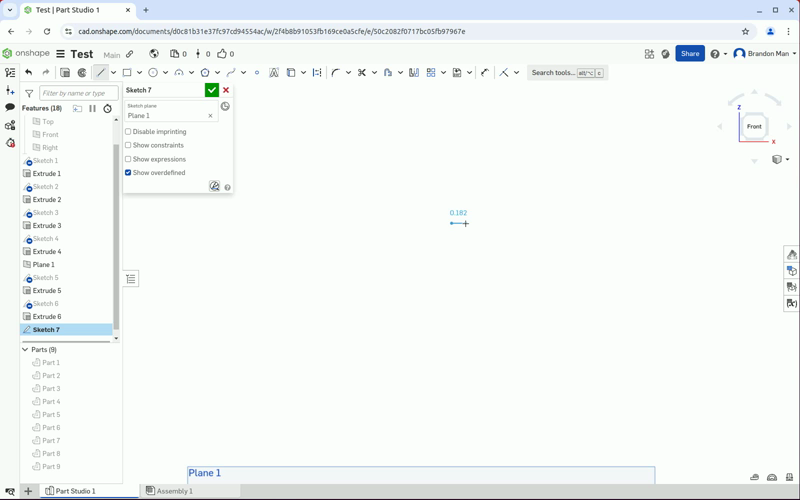
scroll(6)
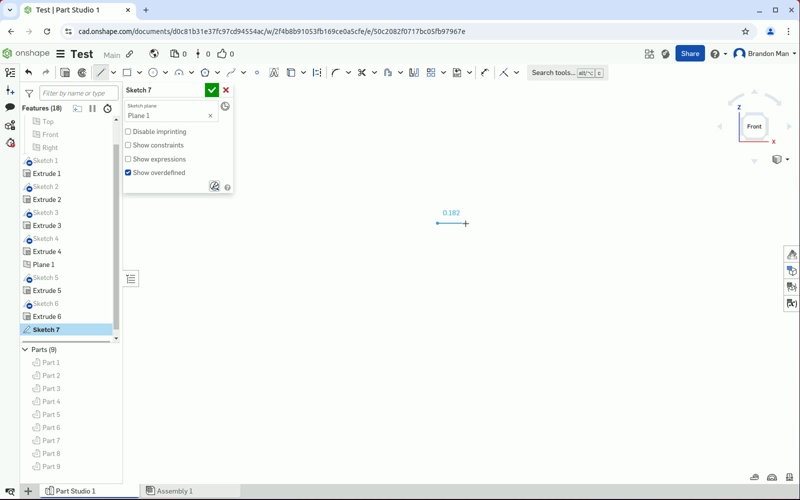
click(465, 223)
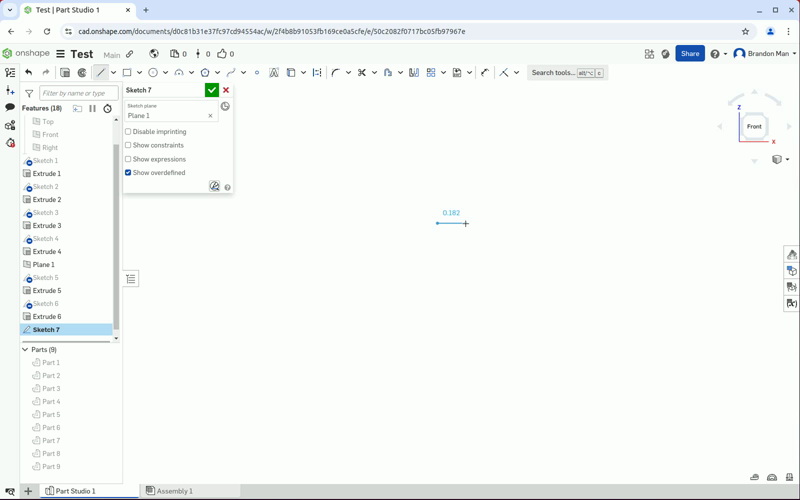
scroll(-6)
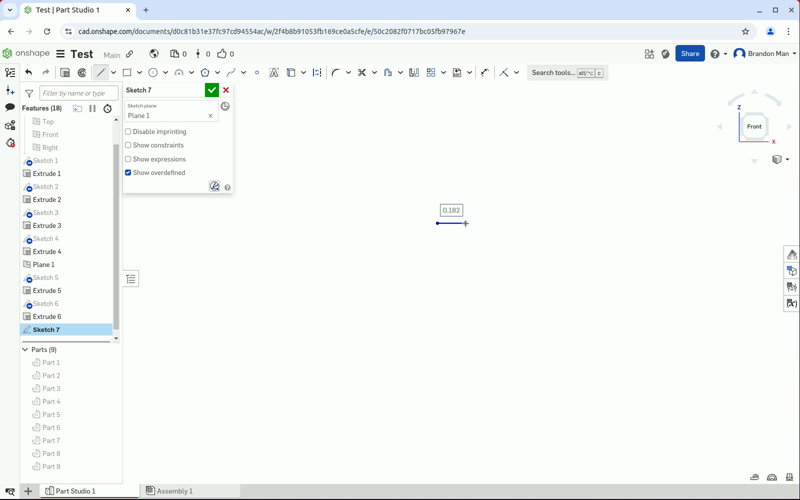
scroll(-6)
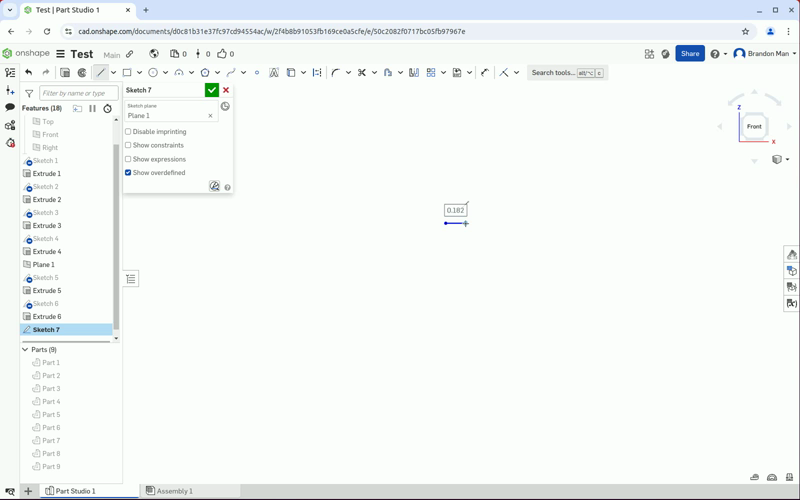
scroll(-6)
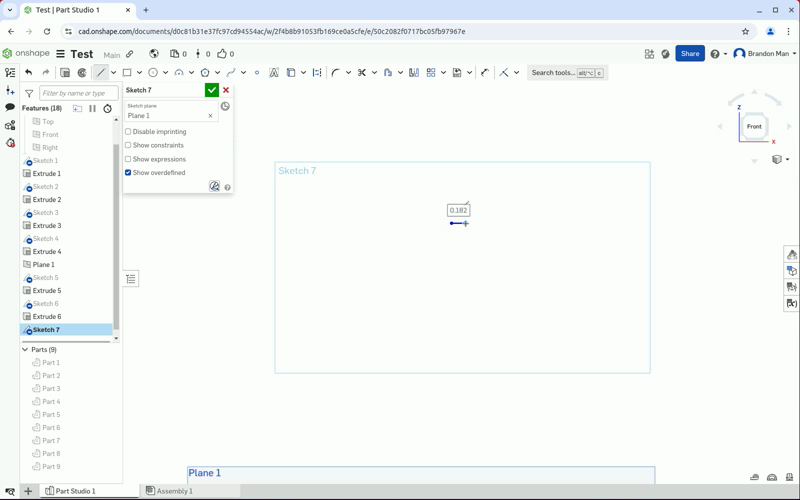
scroll(-6)
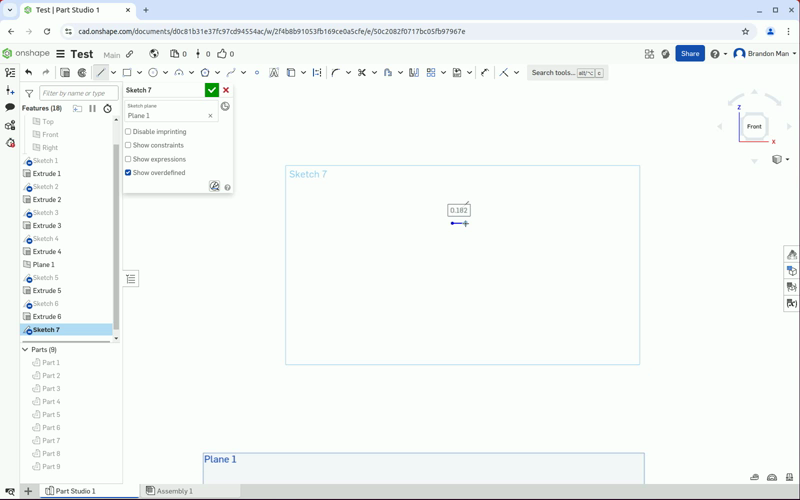
scroll(-6)
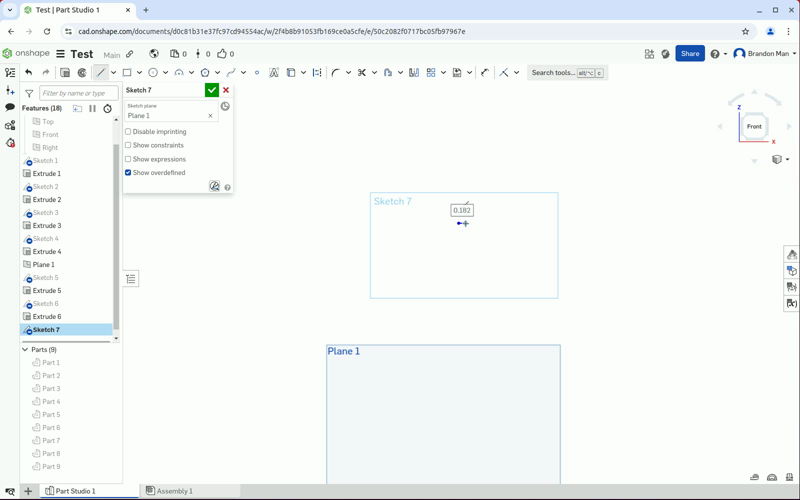
scroll(-6)
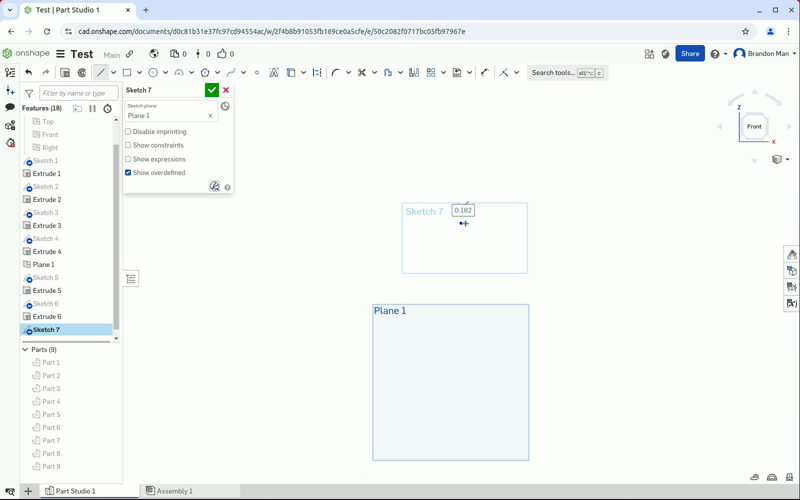
scroll(-6)
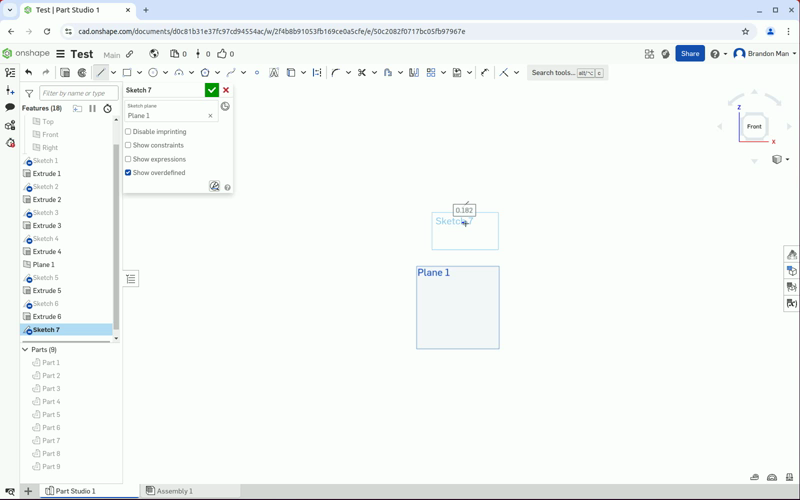
key_up(shift)
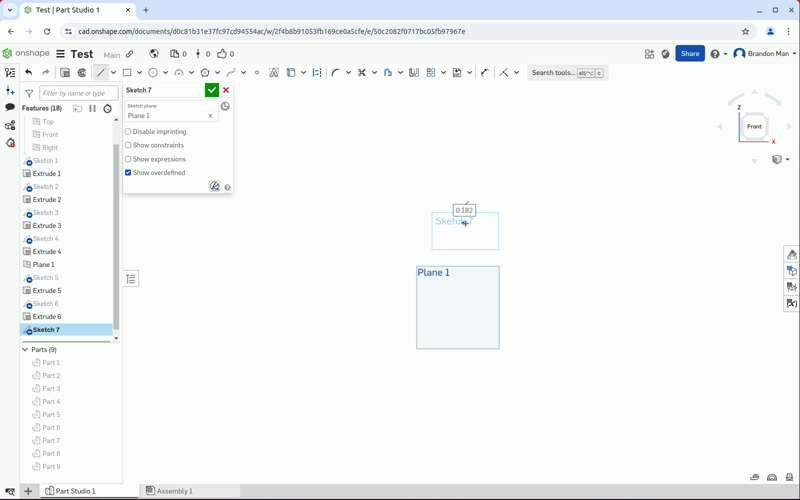
key(esc)
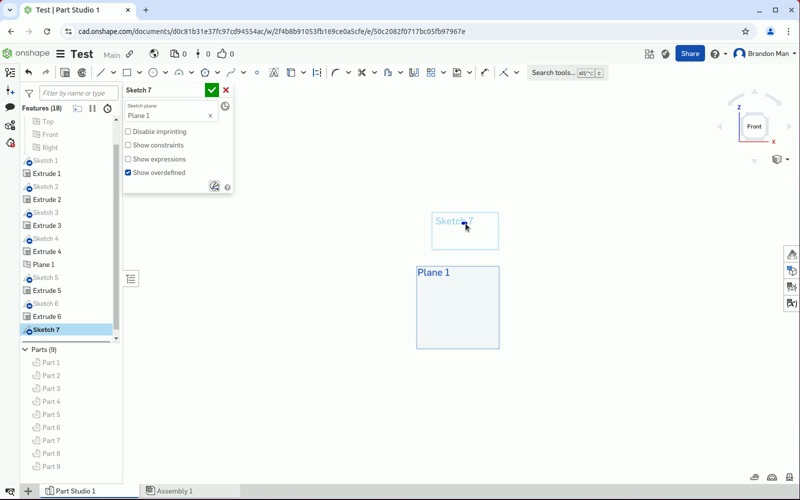
key(a)
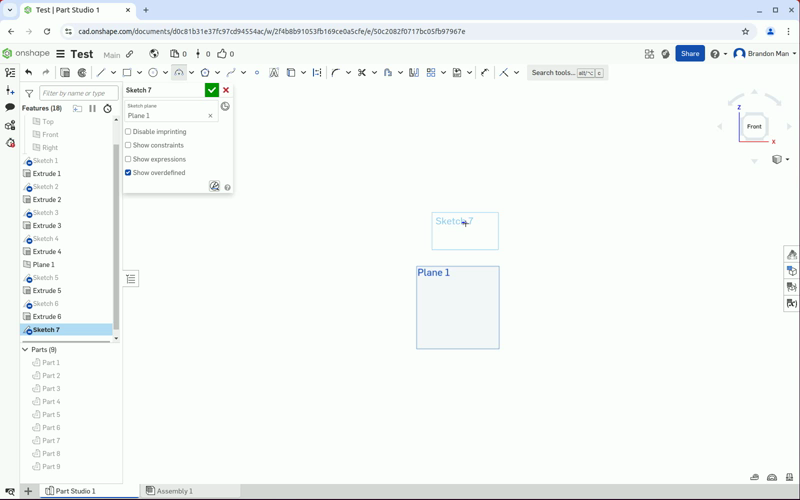
mouse_move(465, 223)
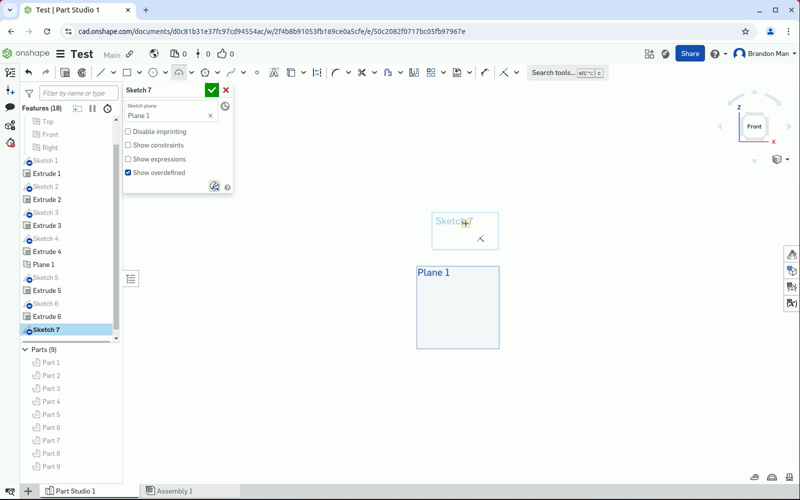
scroll(6)
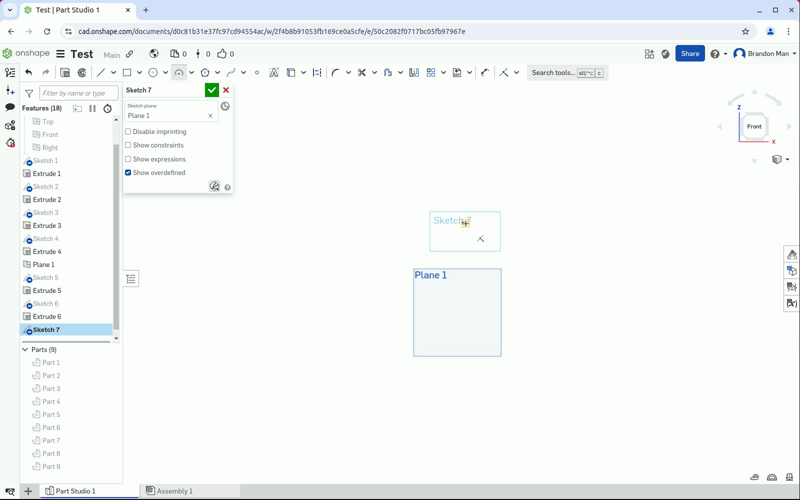
scroll(6)
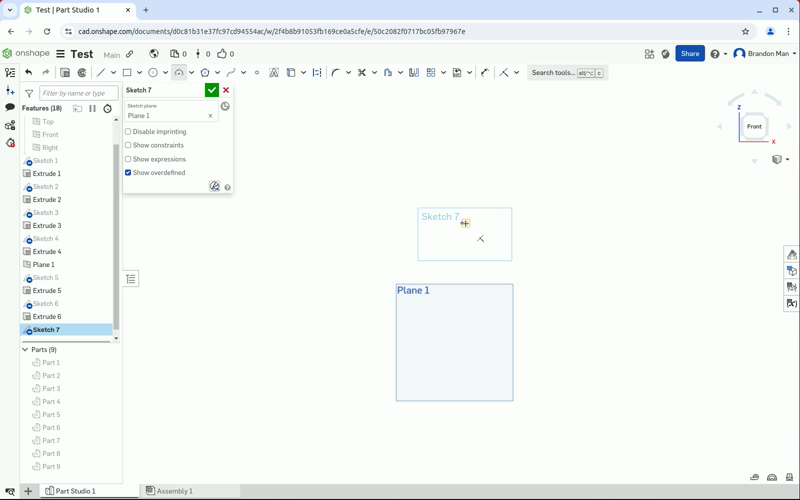
scroll(6)
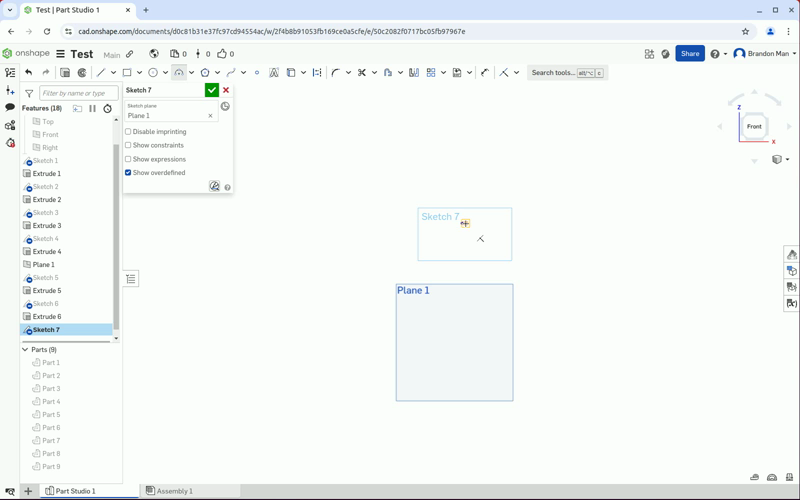
scroll(6)
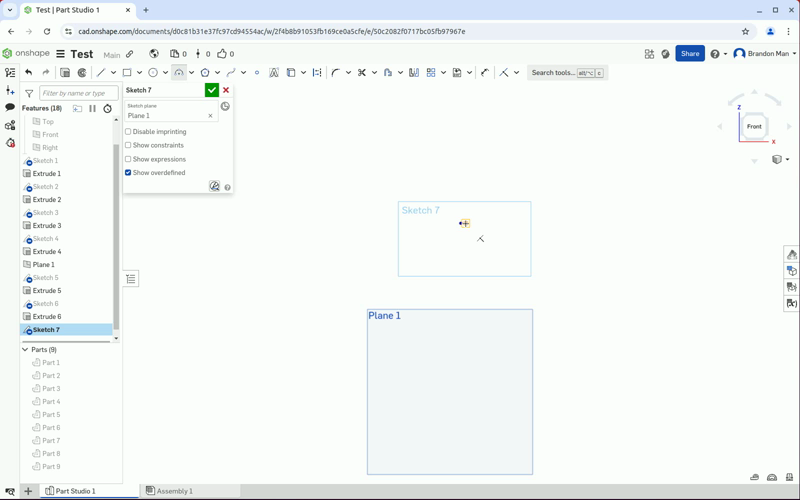
scroll(6)
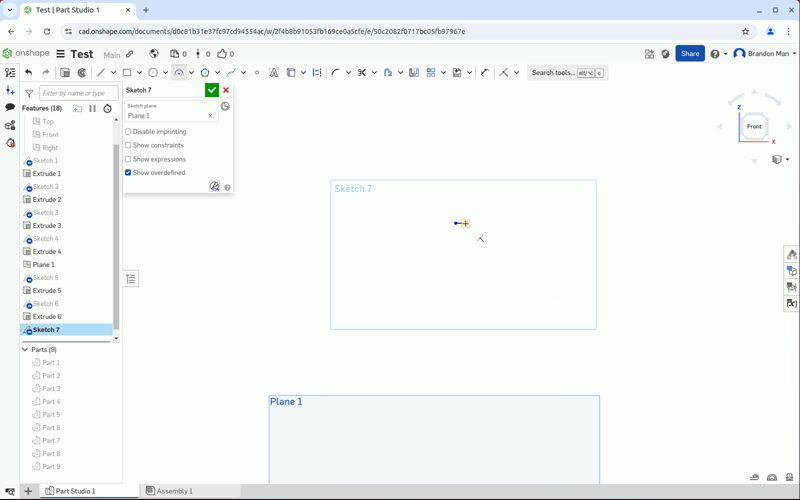
scroll(6)
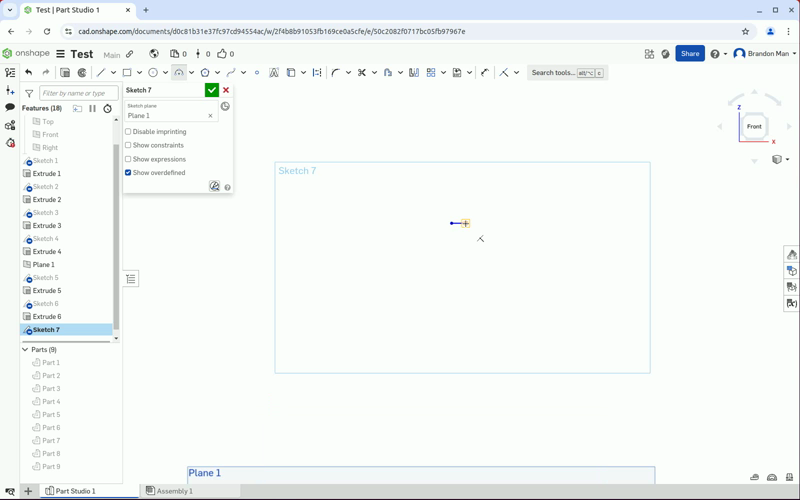
scroll(6)
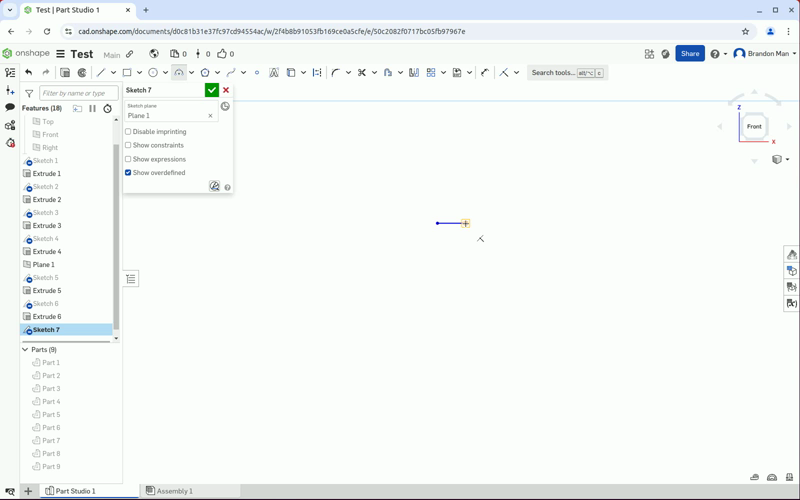
click(465, 223)
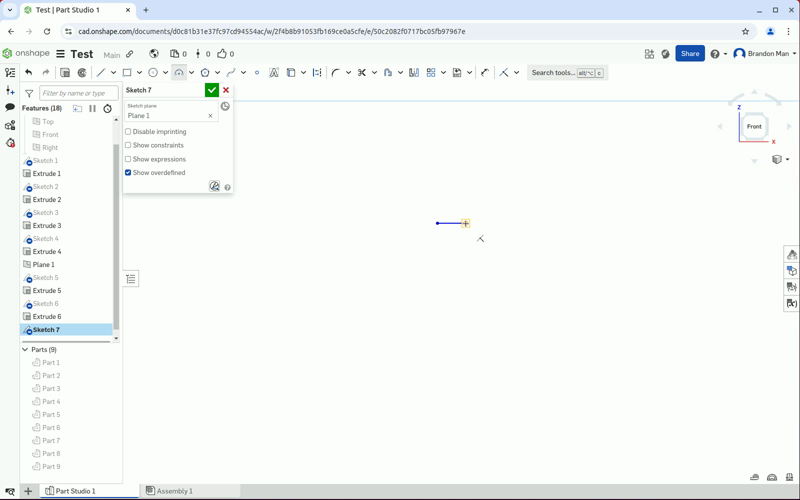
scroll(-6)
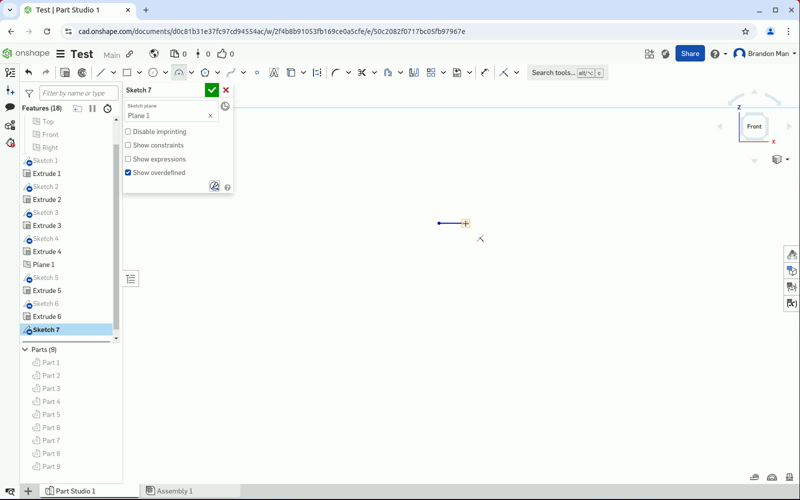
scroll(-6)
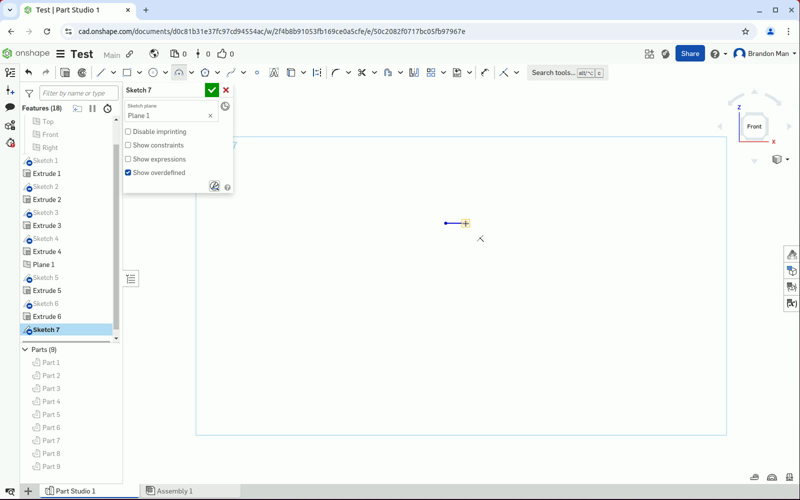
scroll(-6)
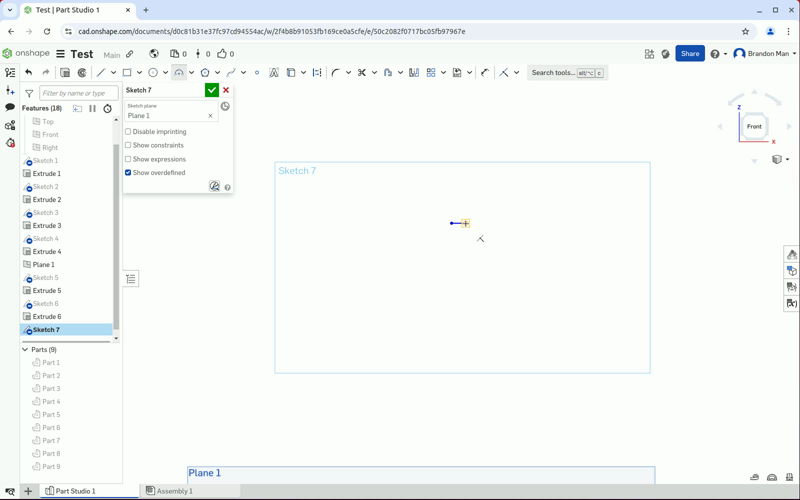
scroll(-6)
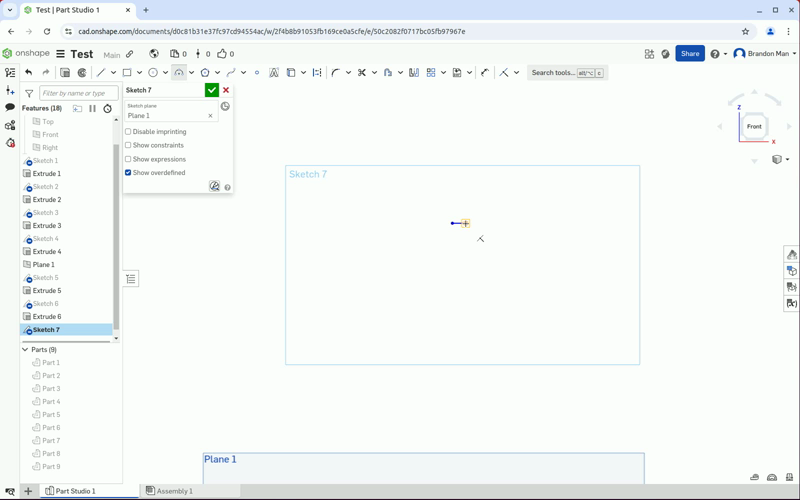
scroll(-6)
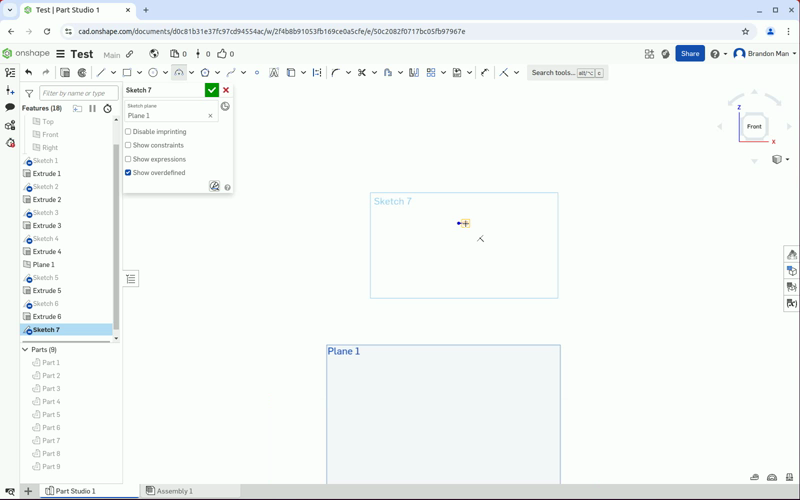
scroll(-6)
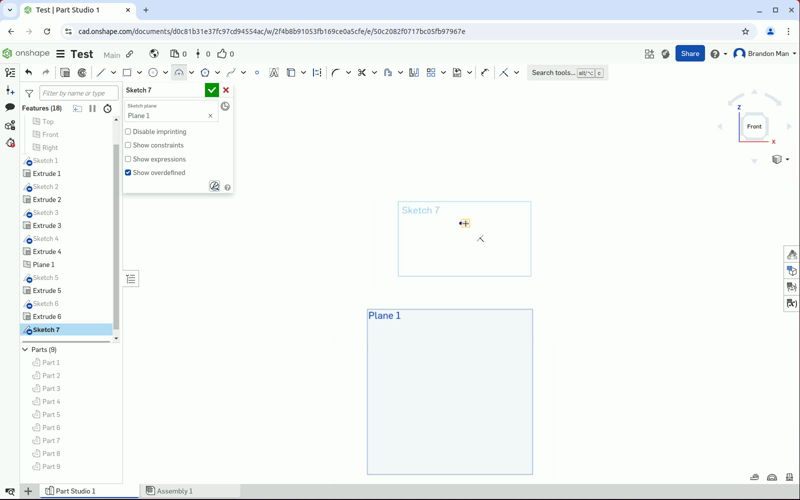
scroll(-6)
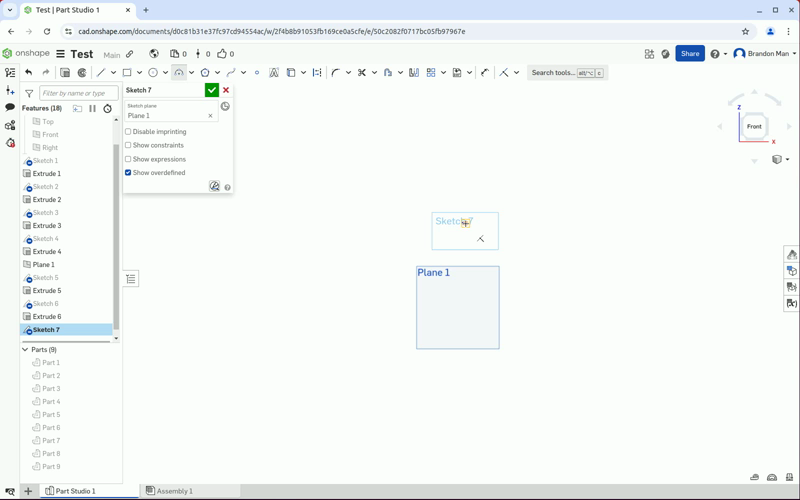
key_down(shift)
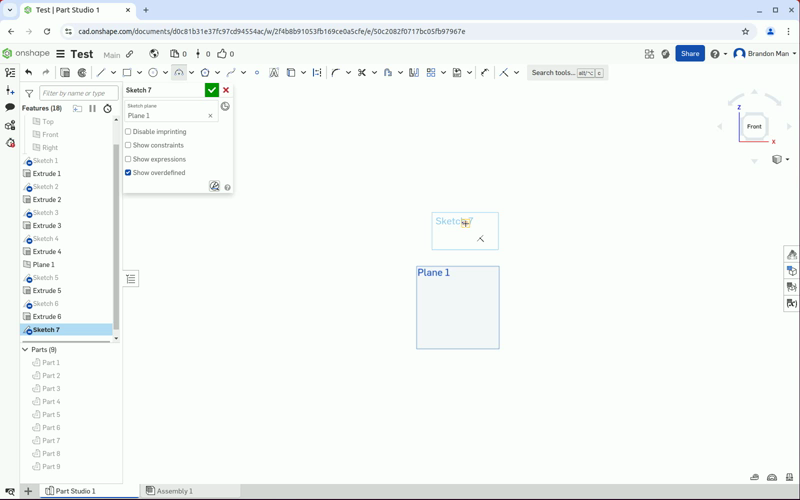
mouse_move(463, 220)
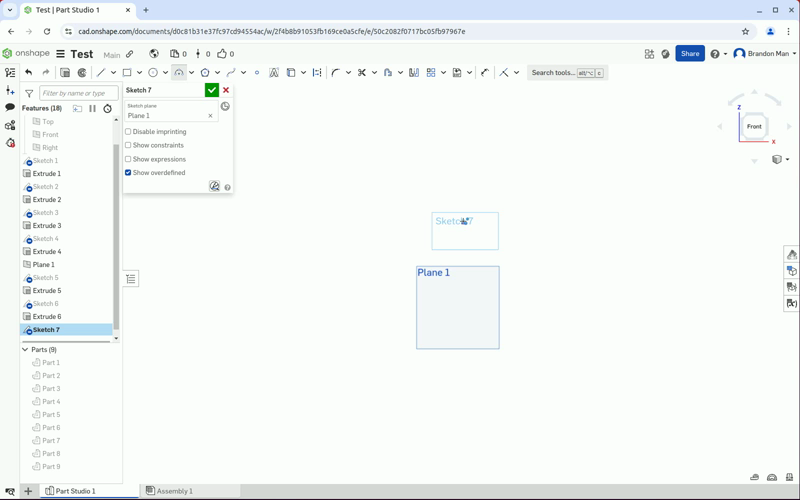
scroll(6)
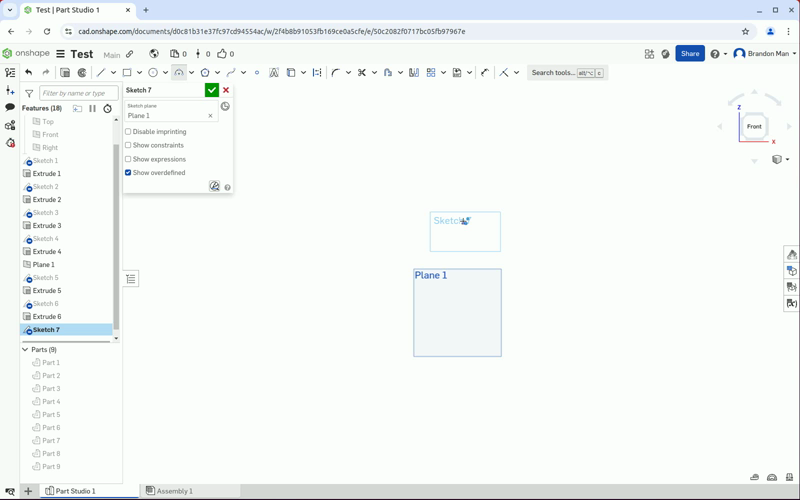
scroll(6)
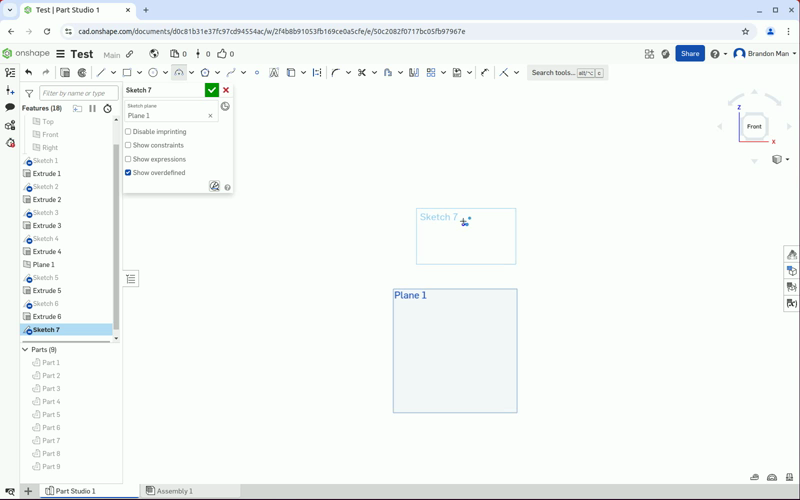
scroll(6)
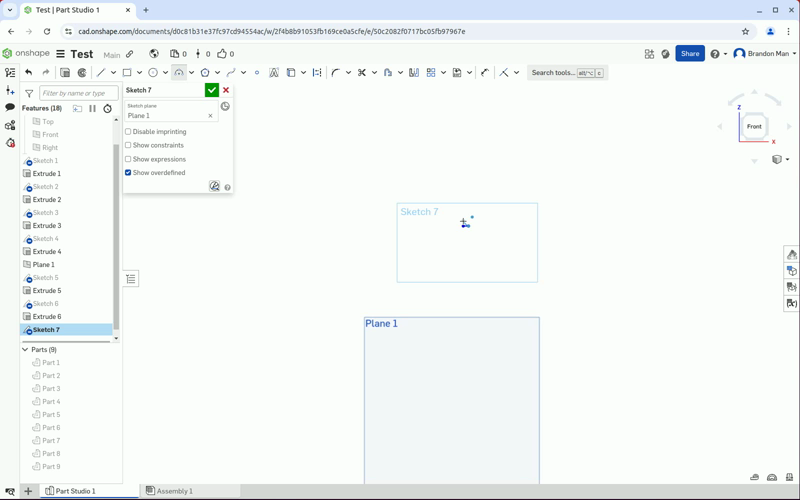
scroll(6)
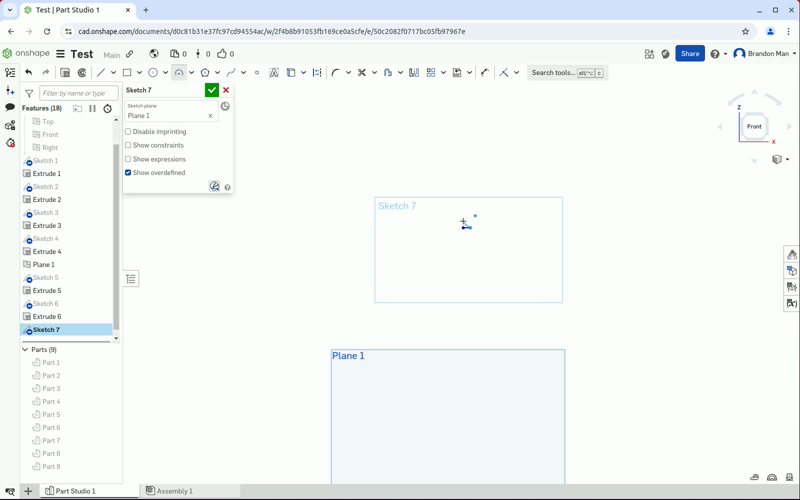
scroll(6)
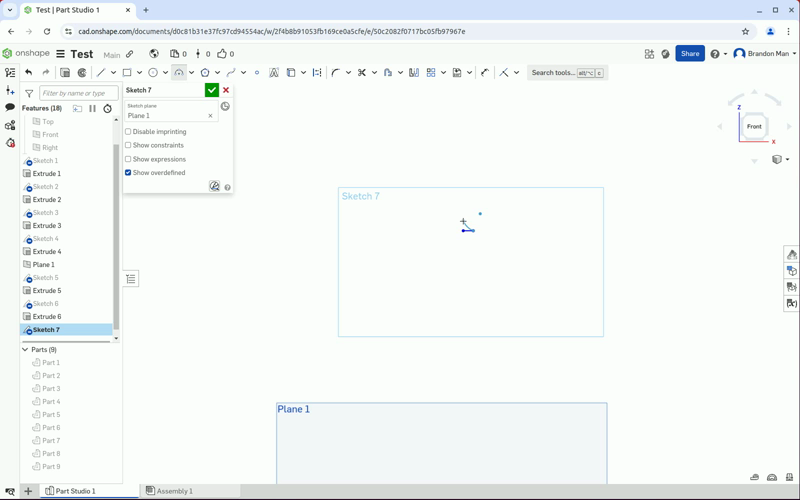
scroll(6)
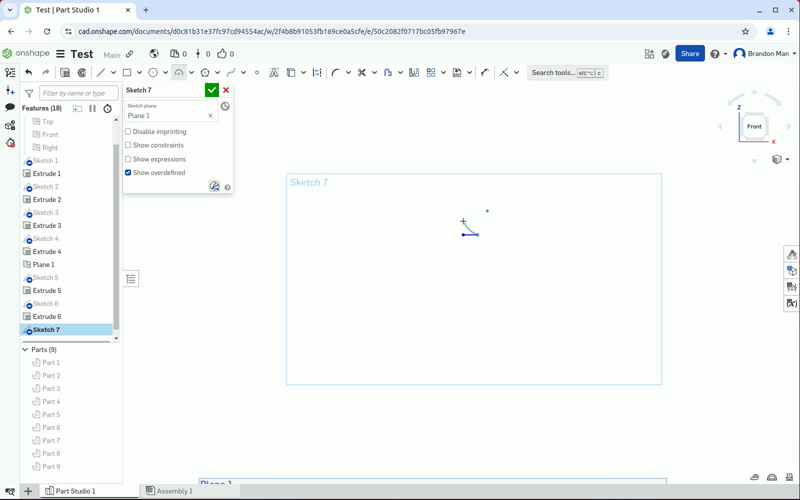
scroll(6)
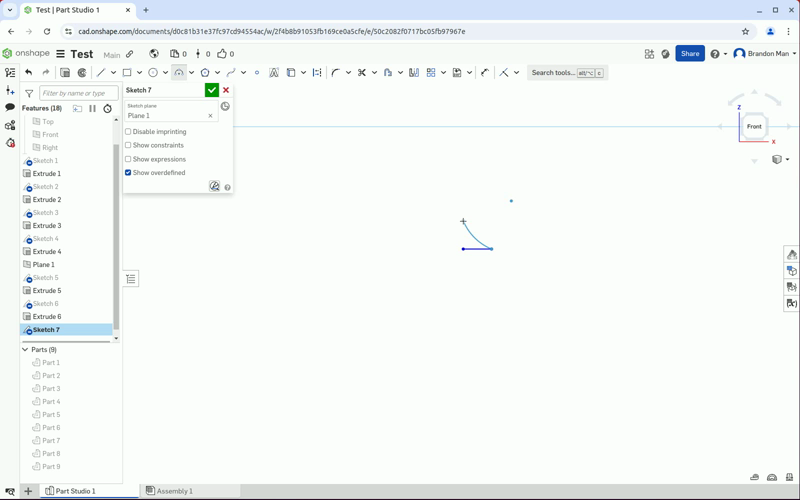
click(463, 220)
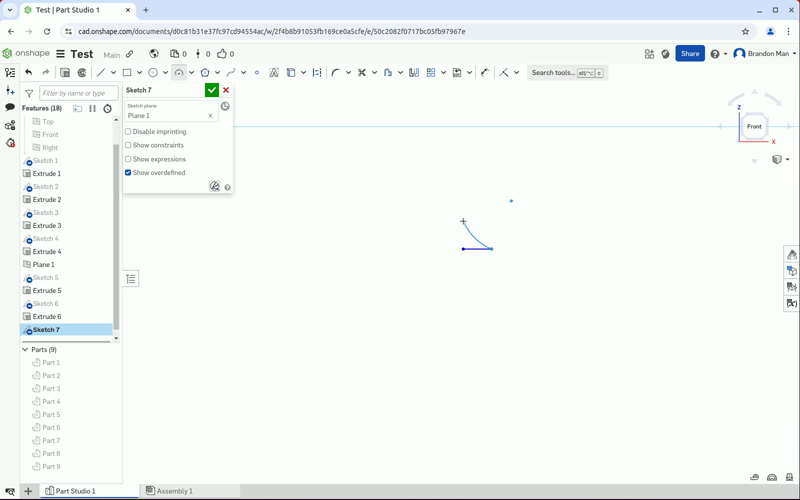
scroll(-6)
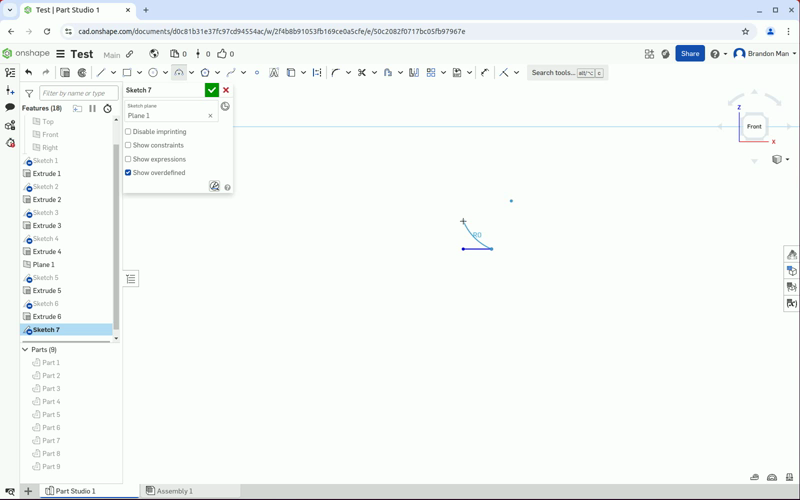
scroll(-6)
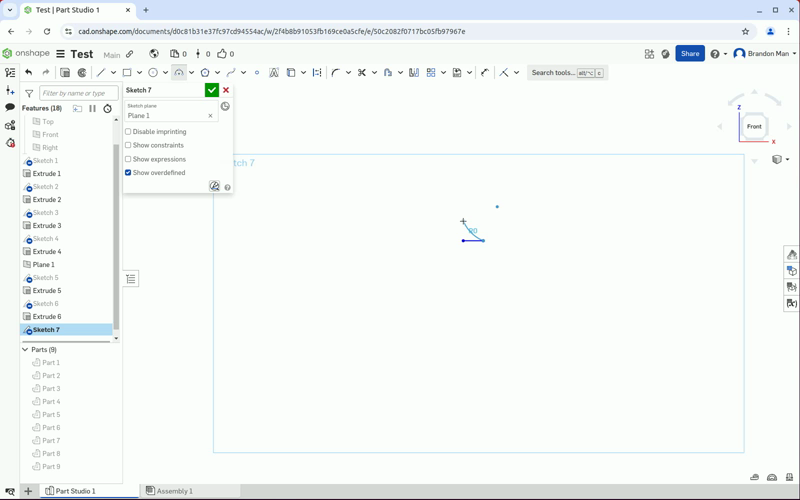
scroll(-6)
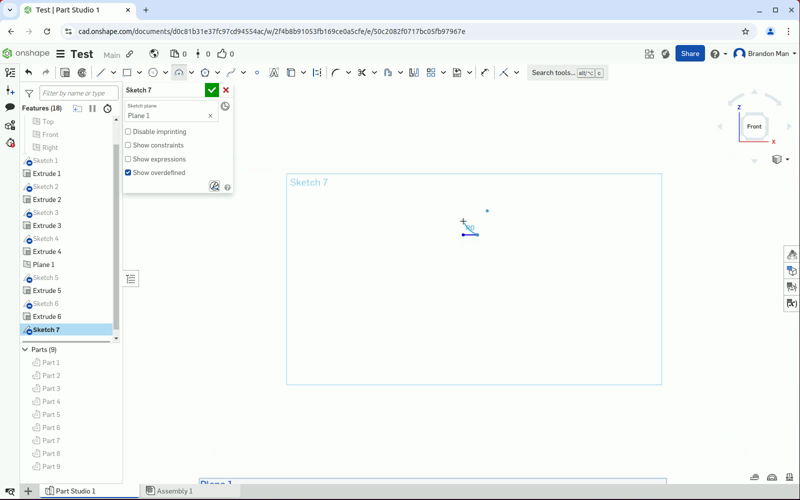
scroll(-6)
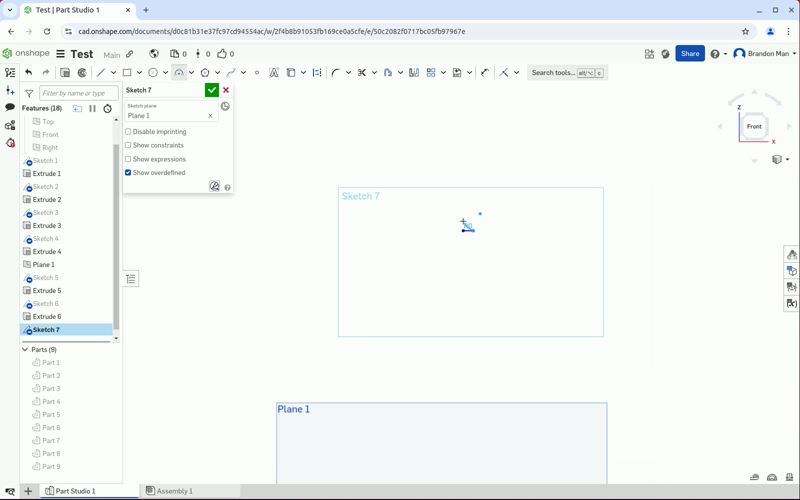
scroll(-6)
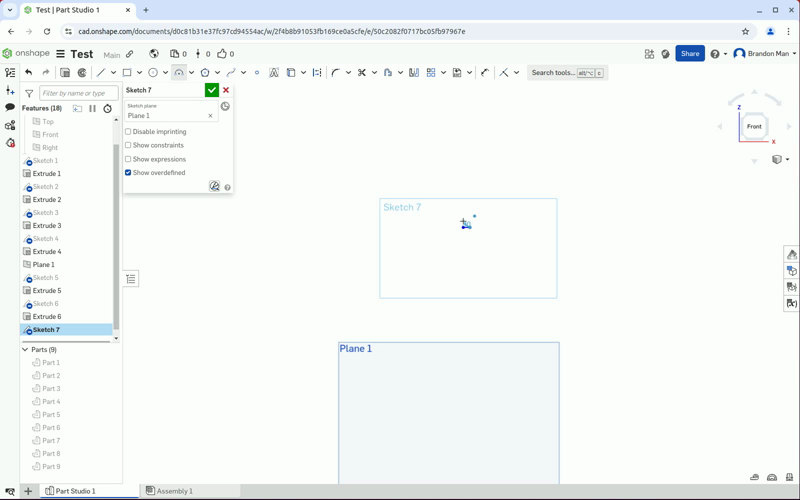
scroll(-6)
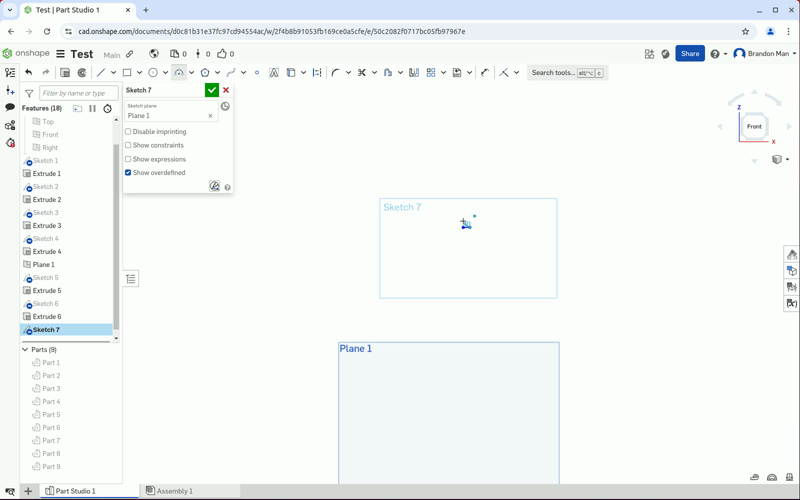
scroll(-6)
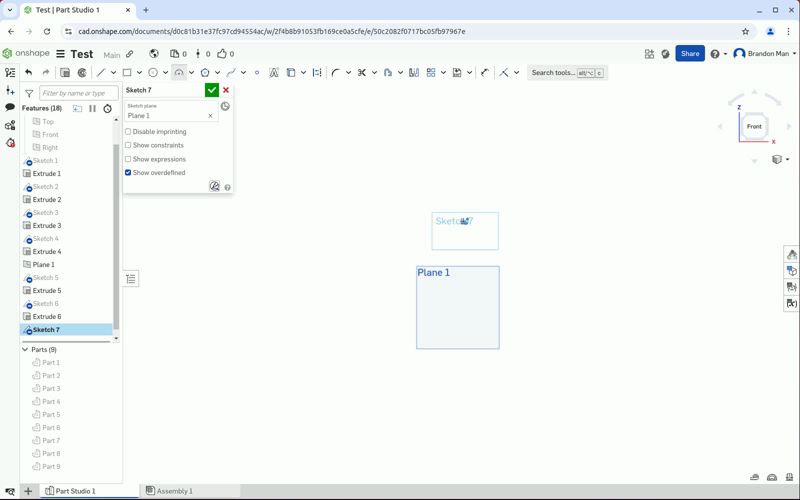
mouse_move(463, 222)
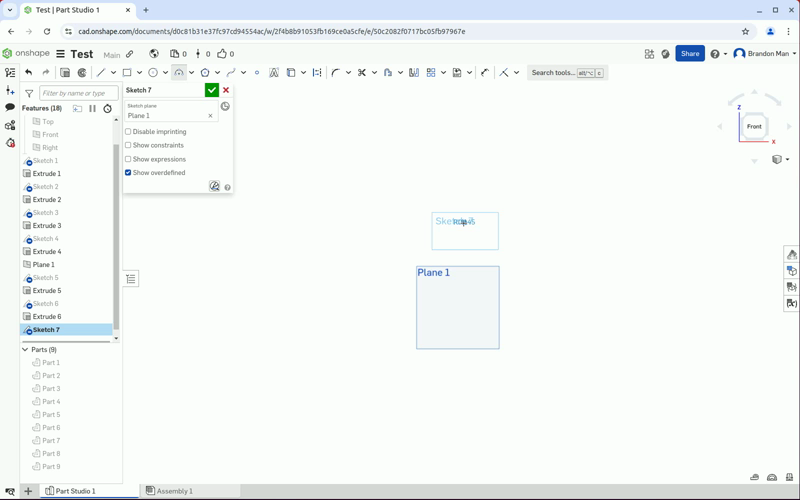
scroll(6)
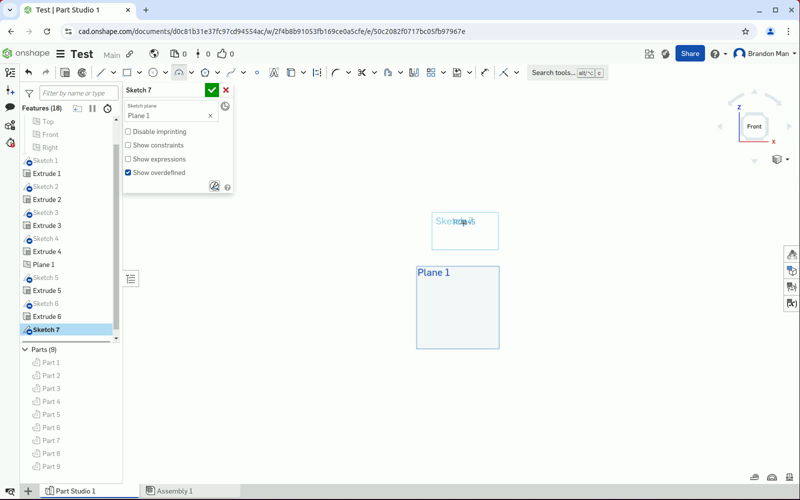
scroll(6)
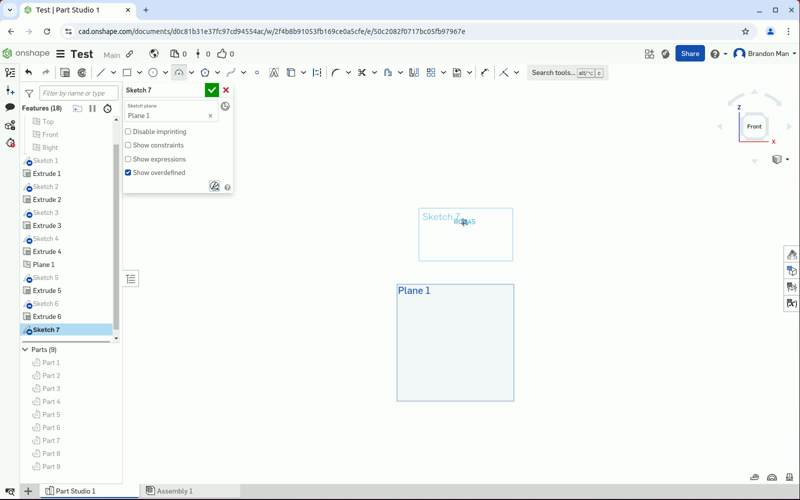
scroll(6)
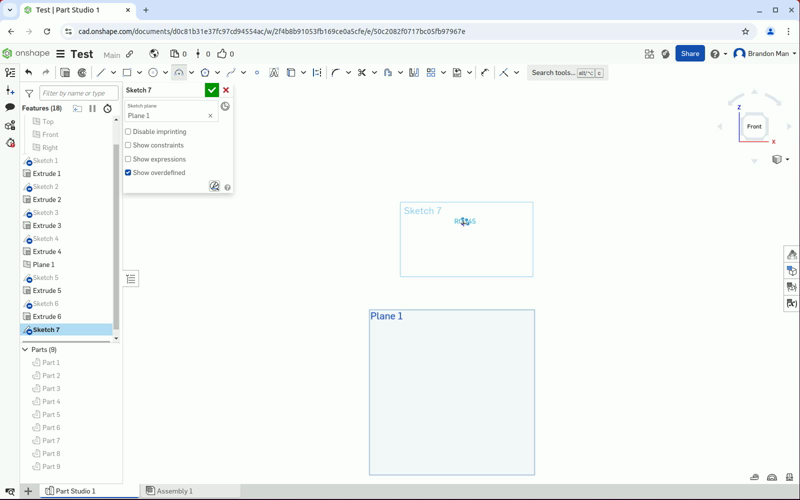
scroll(6)
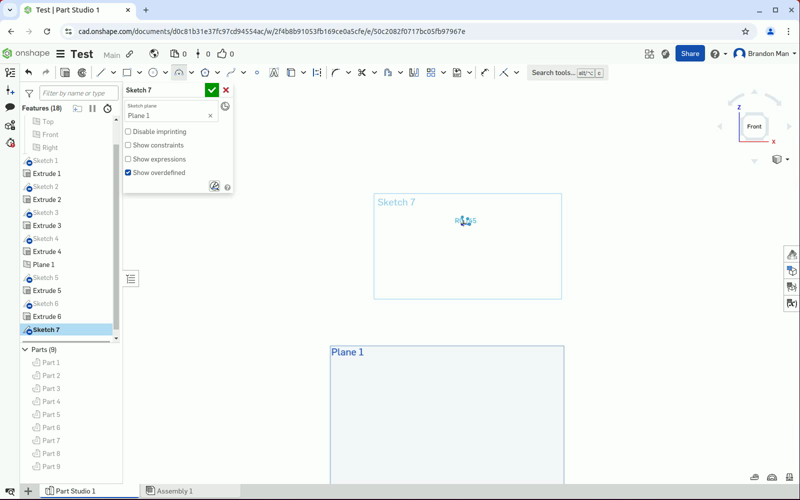
scroll(6)
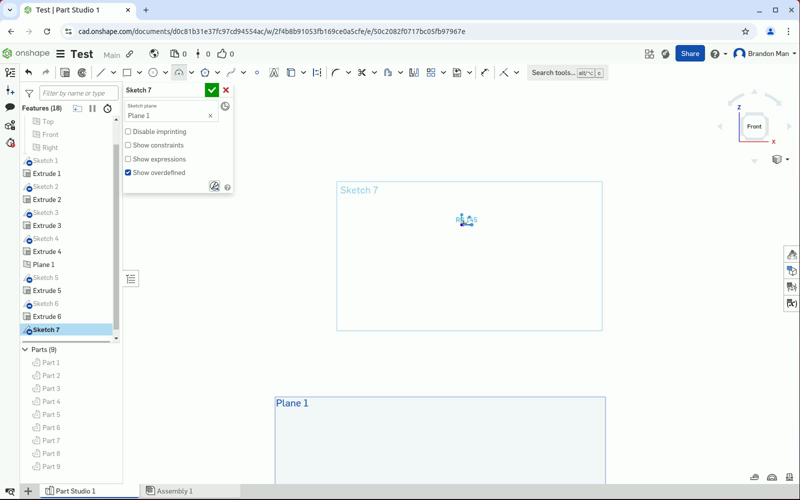
scroll(6)
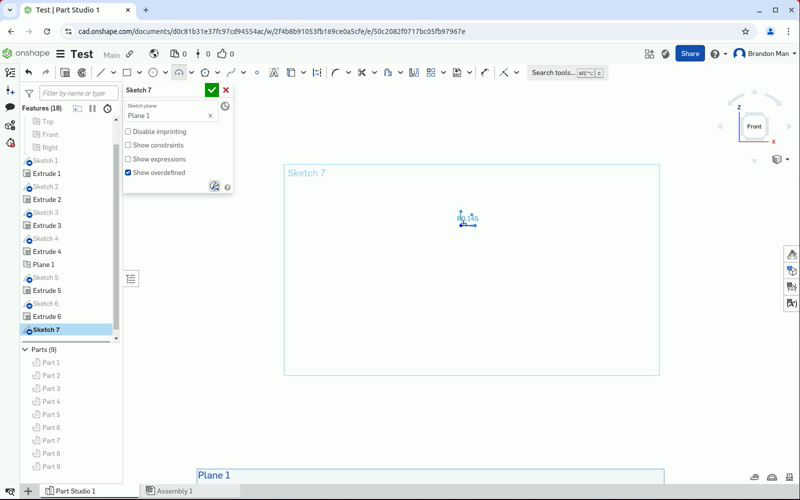
scroll(6)
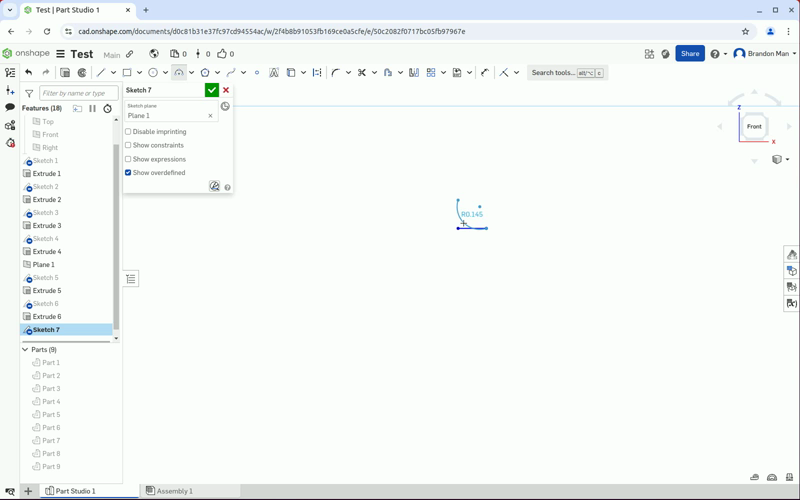
click(463, 222)
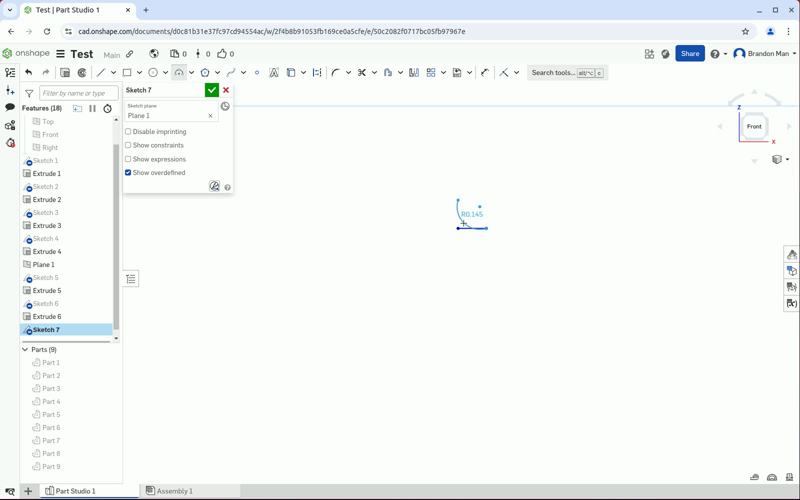
scroll(-6)
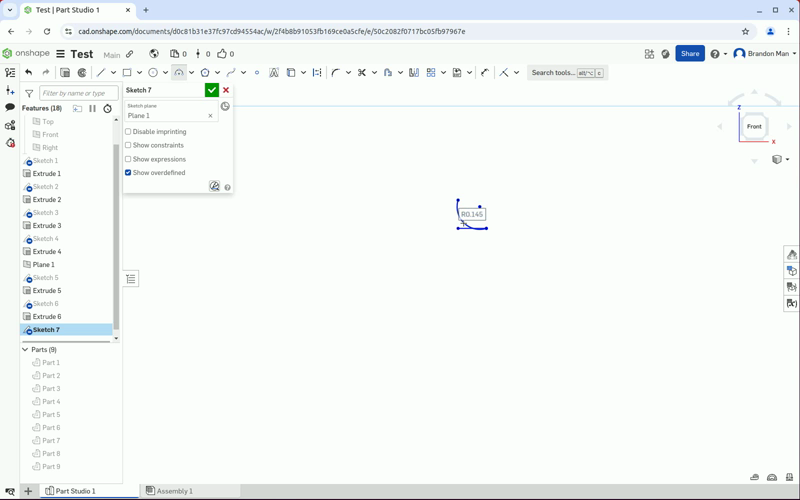
scroll(-6)
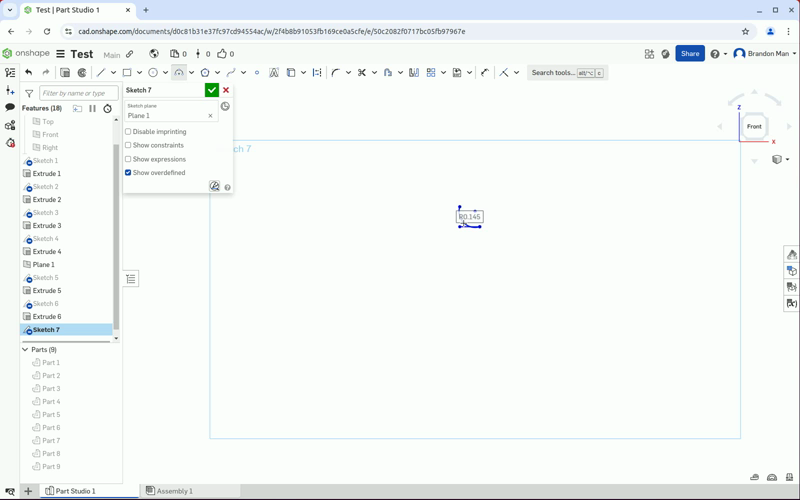
scroll(-6)
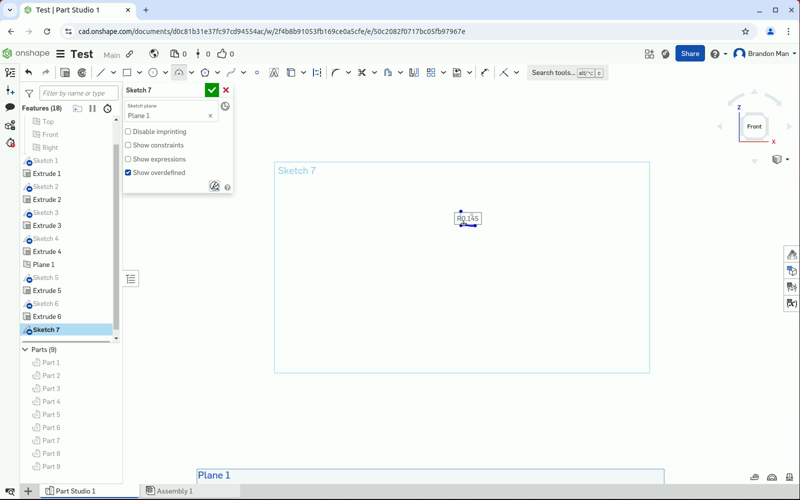
scroll(-6)
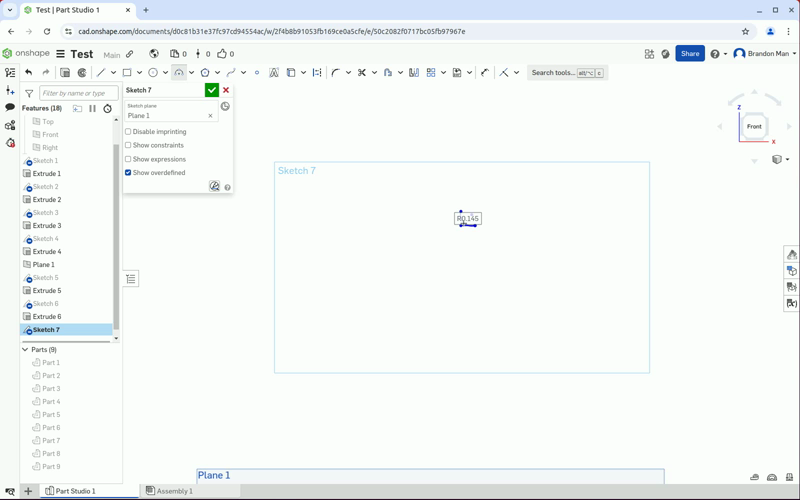
scroll(-6)
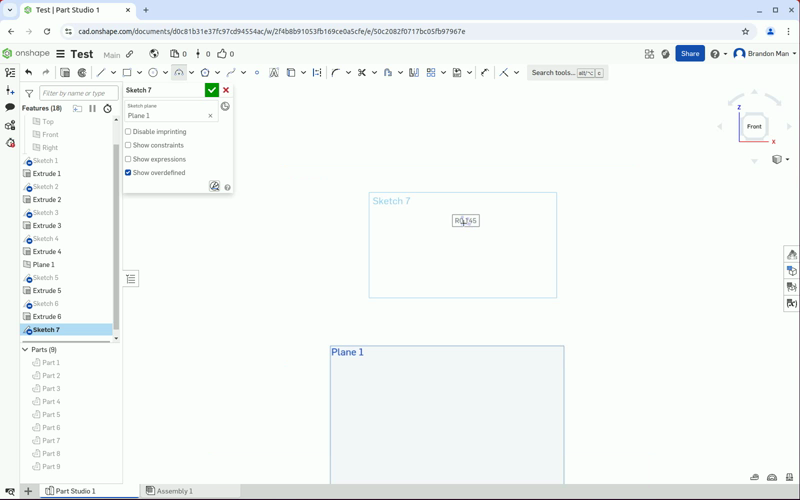
scroll(-6)
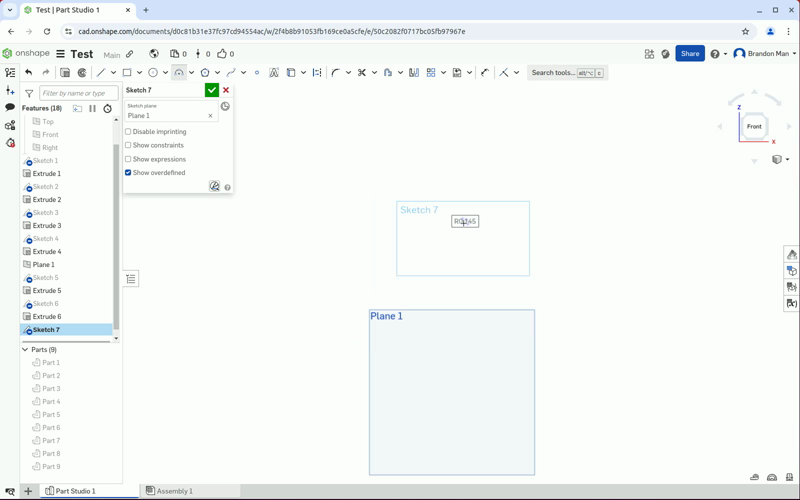
scroll(-6)
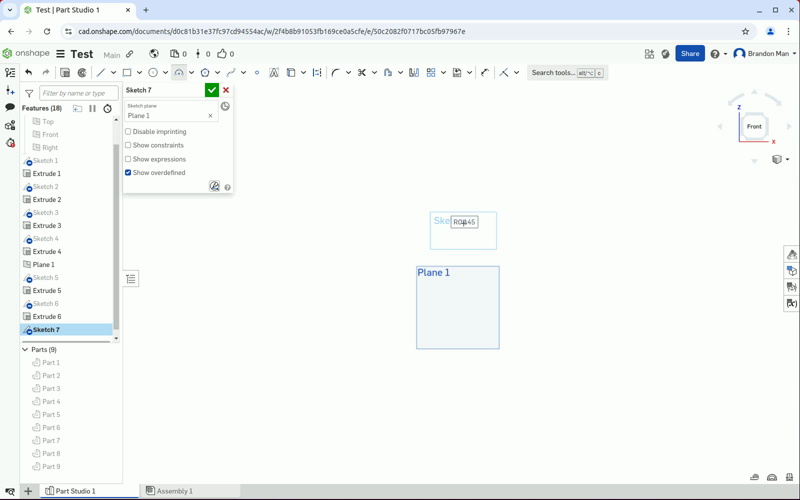
key_up(shift)
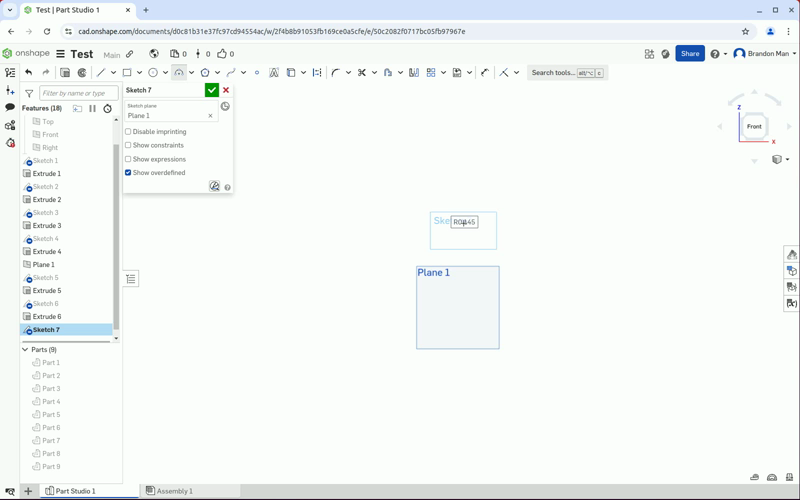
key(esc)
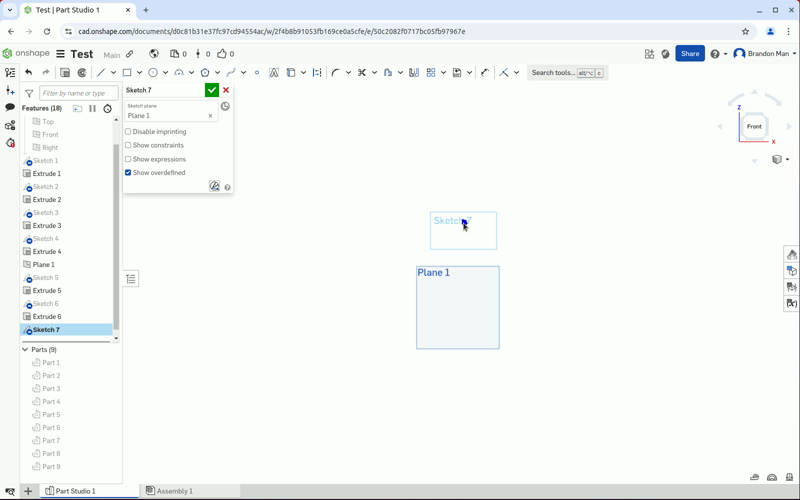
key(l)
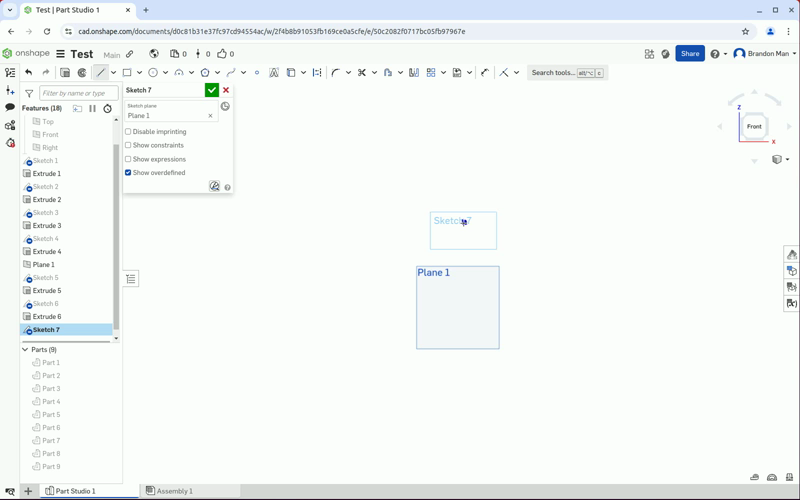
mouse_move(463, 220)
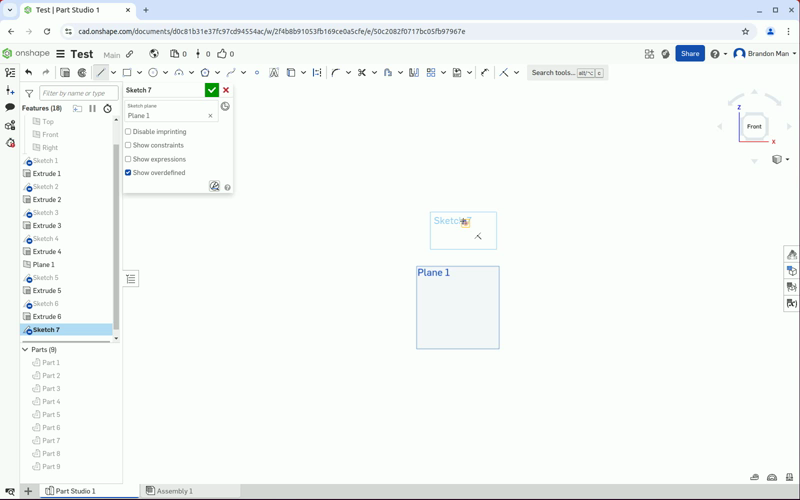
scroll(6)
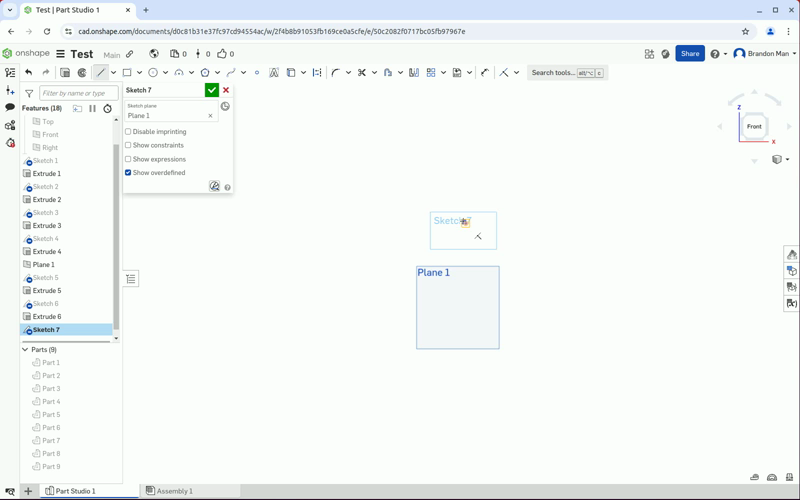
scroll(6)
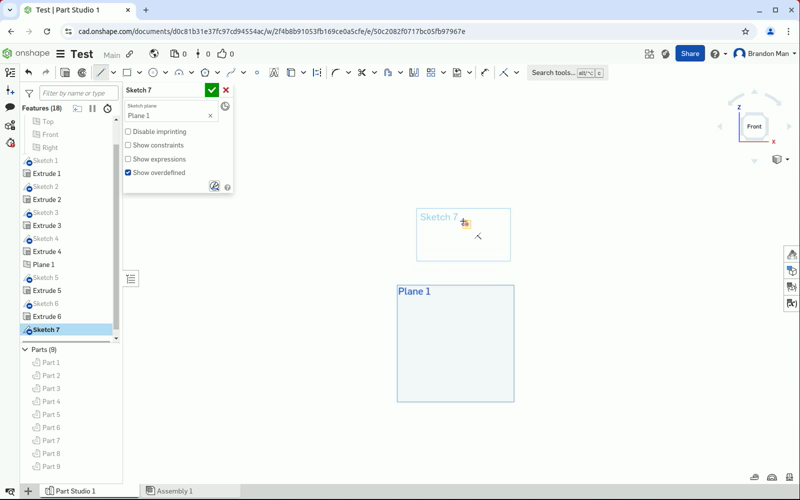
scroll(6)
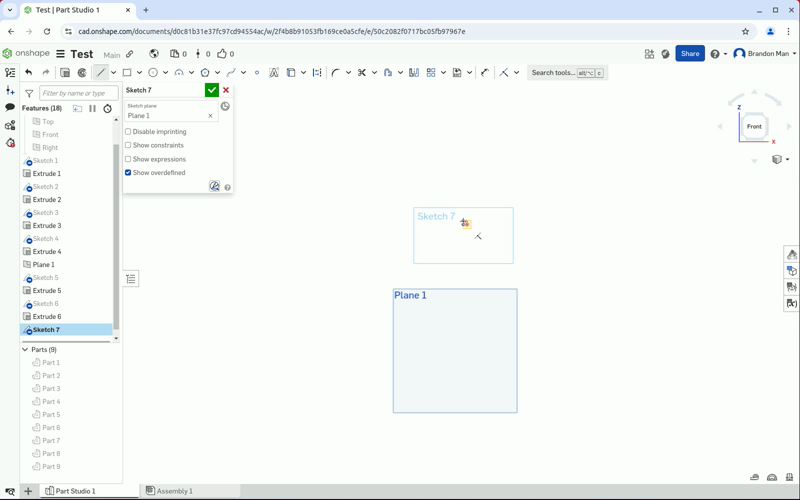
scroll(6)
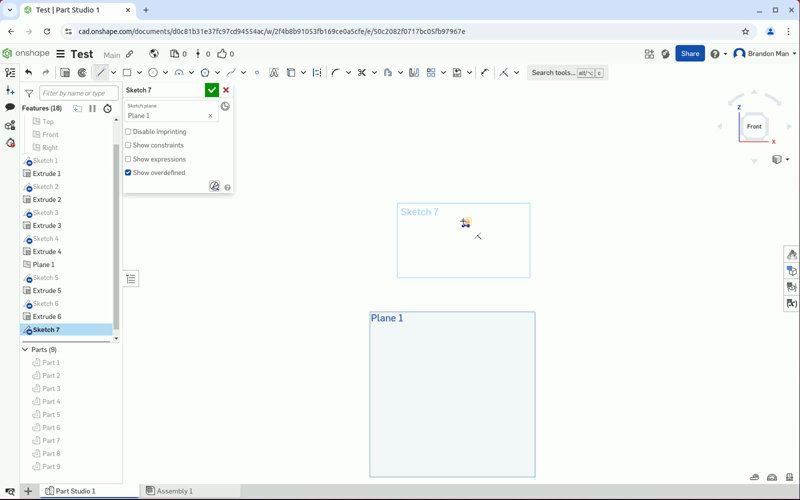
scroll(6)
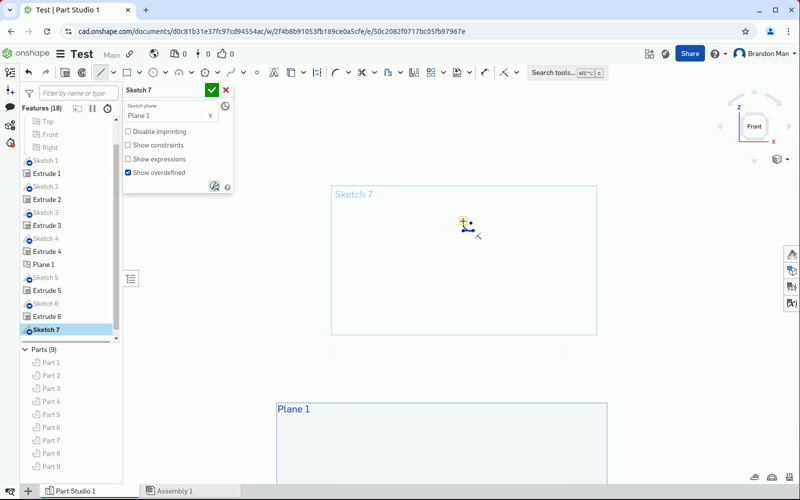
scroll(6)
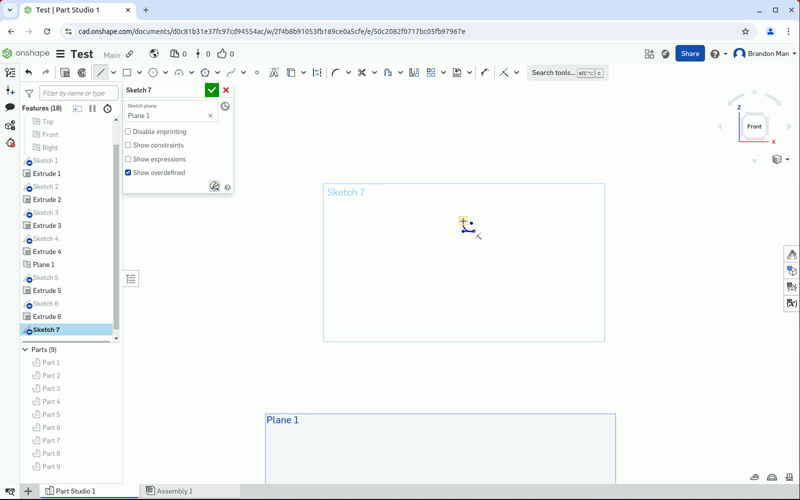
scroll(6)
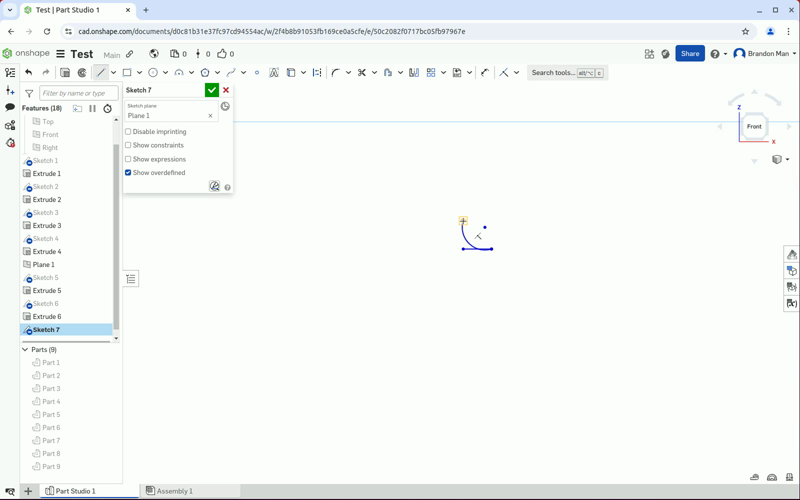
click(463, 220)
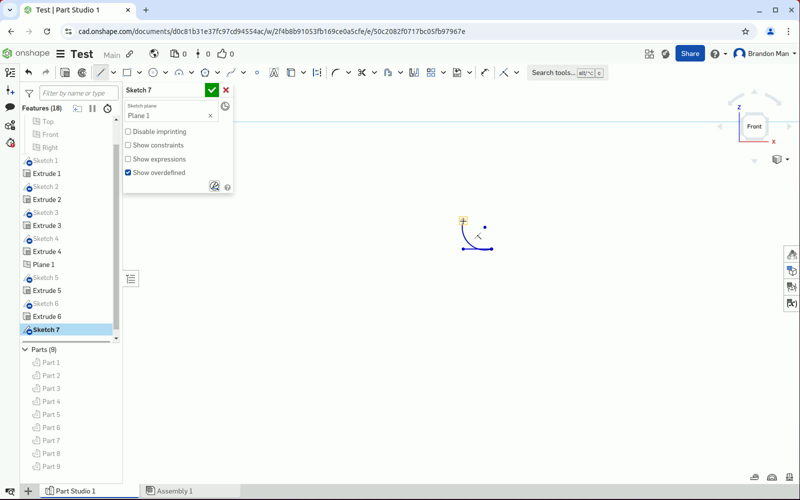
scroll(-6)
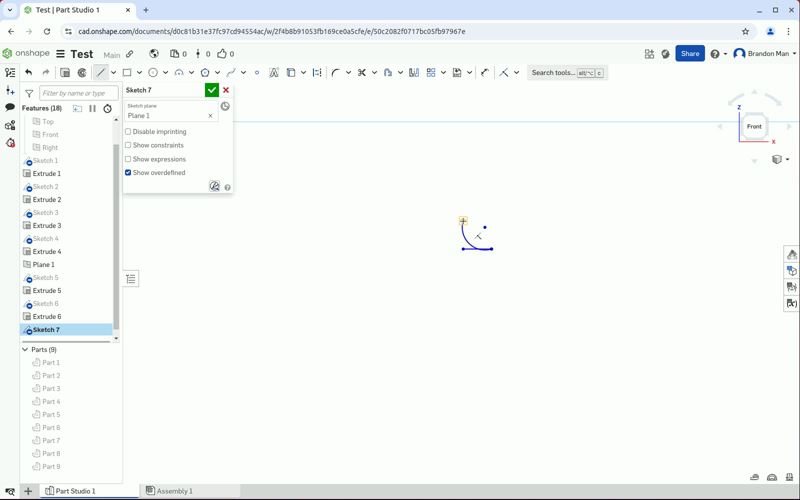
scroll(-6)
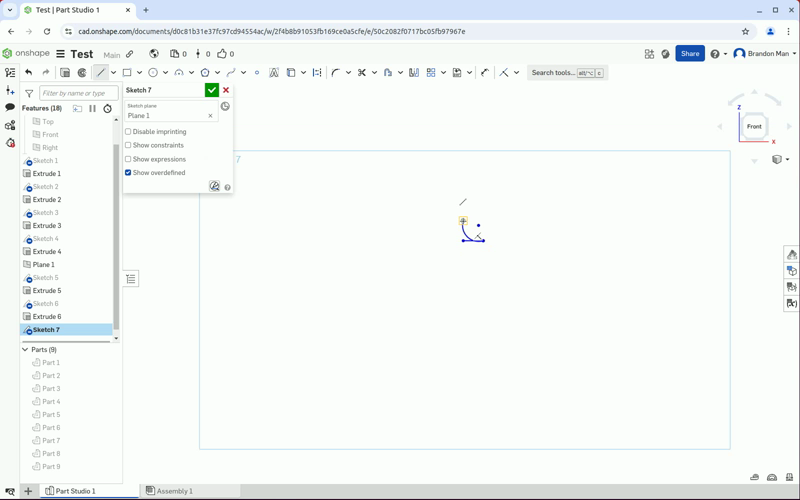
scroll(-6)
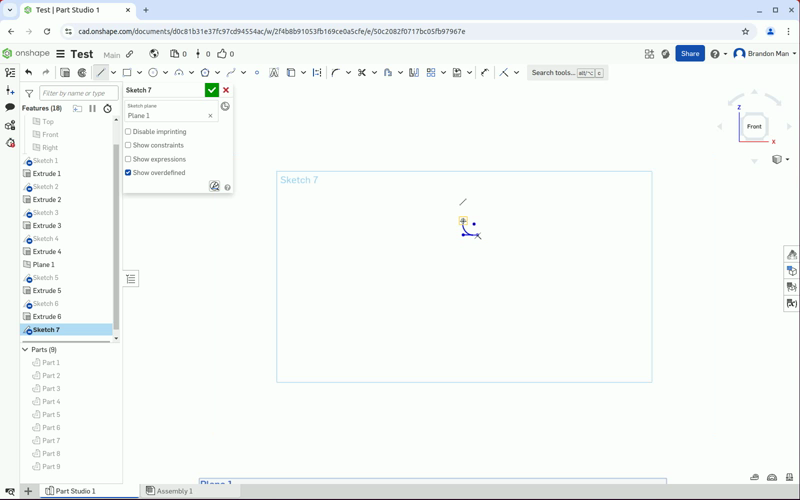
scroll(-6)
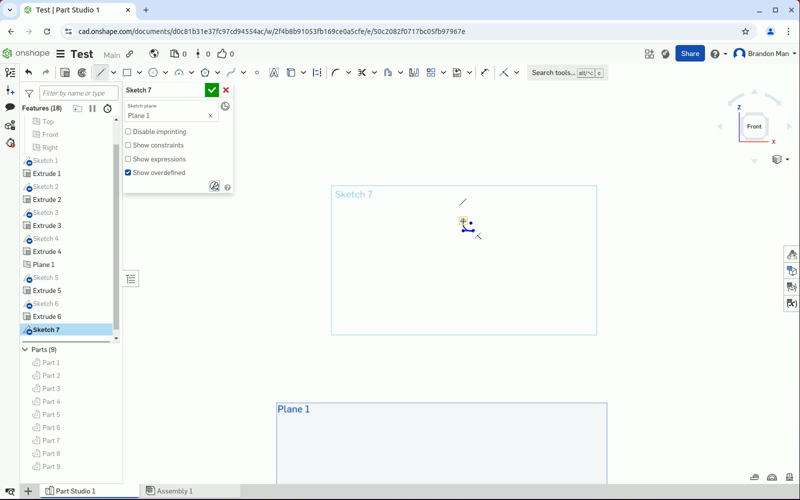
scroll(-6)
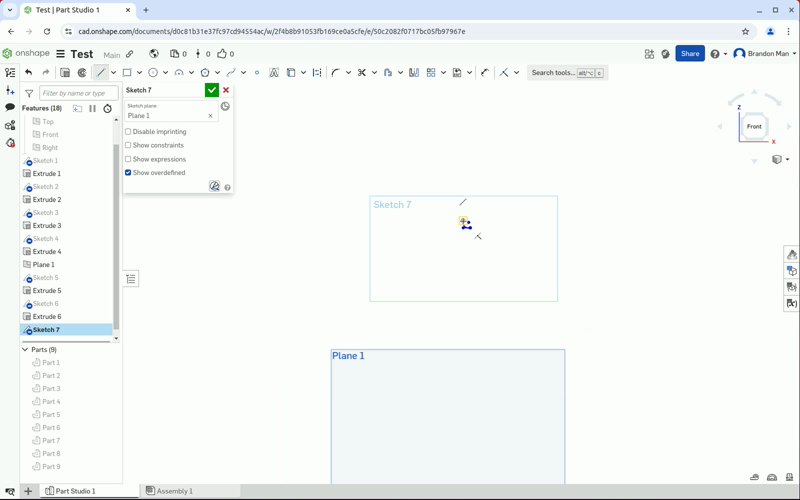
scroll(-6)
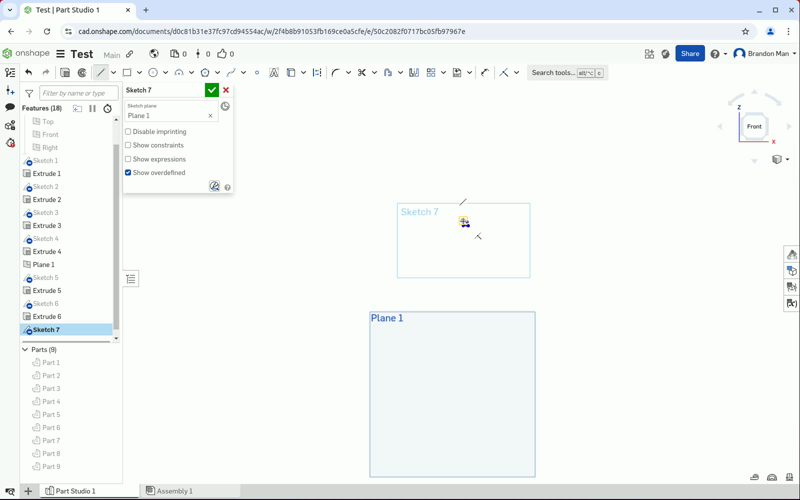
scroll(-6)
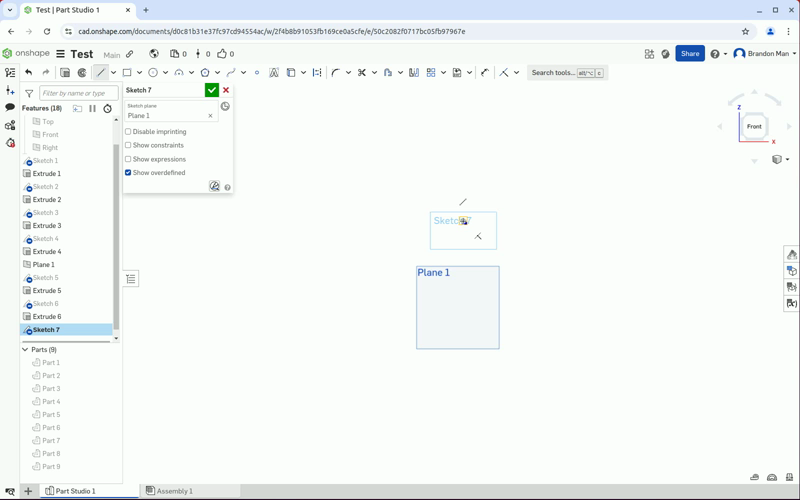
mouse_move(493, 220)
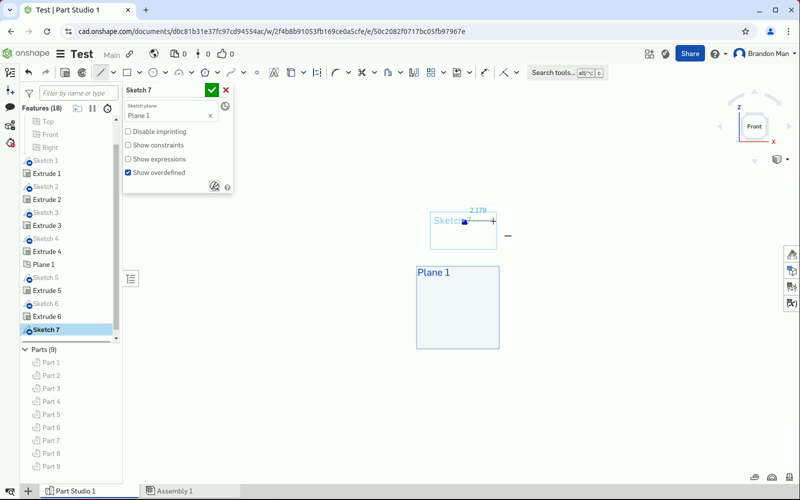
key_down(shift)
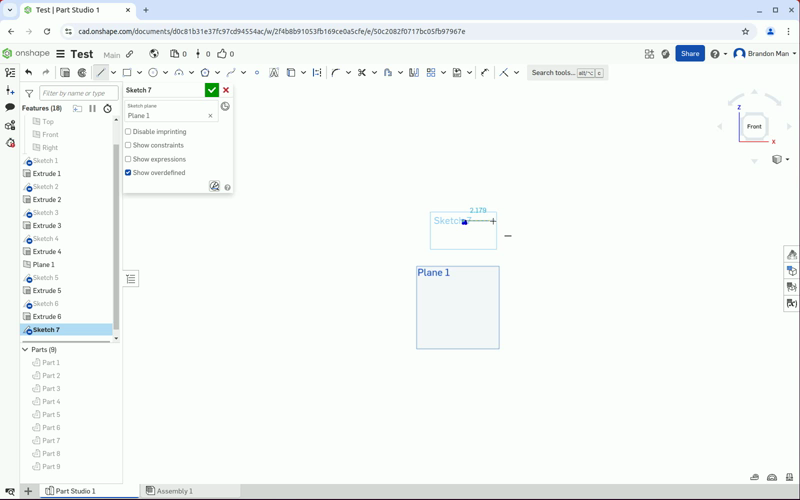
mouse_move(463, 223)
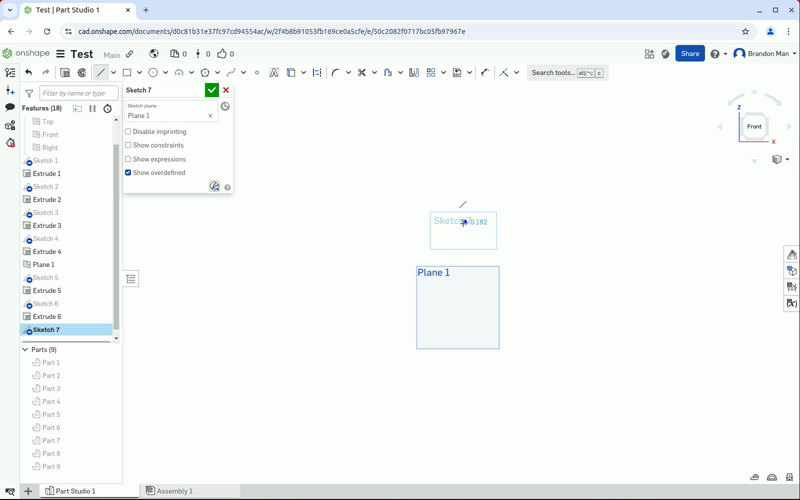
scroll(6)
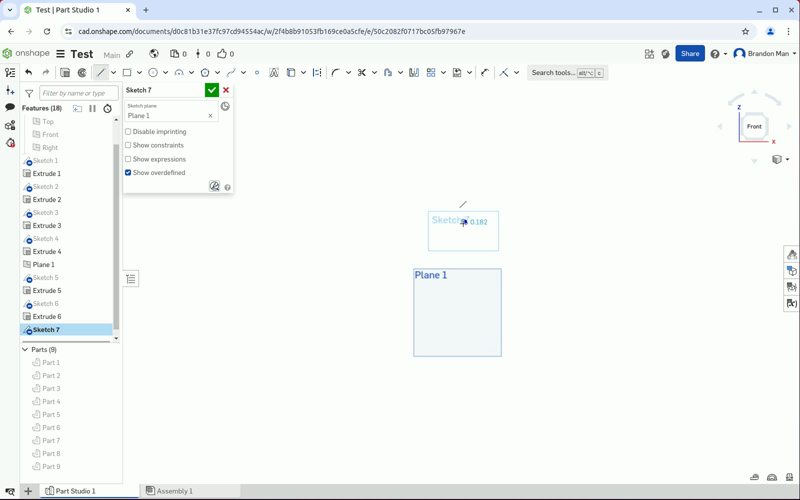
scroll(6)
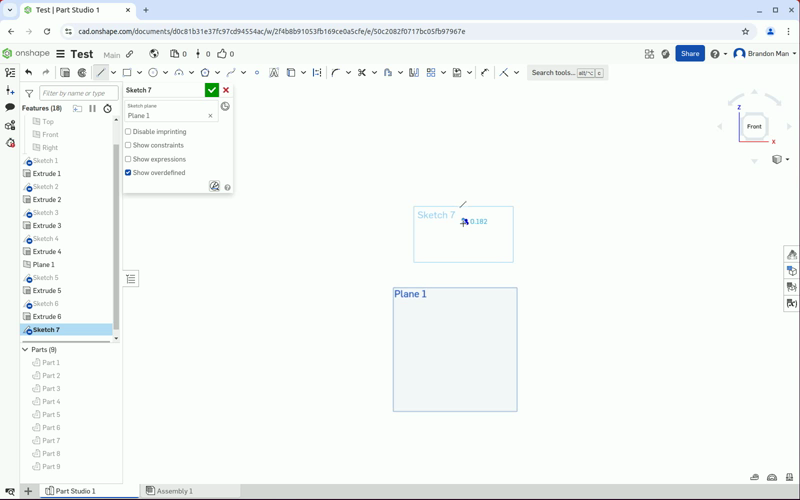
scroll(6)
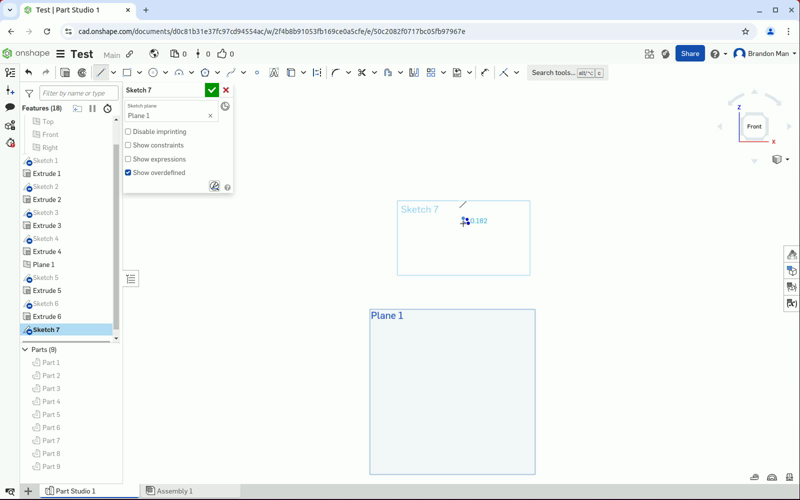
scroll(6)
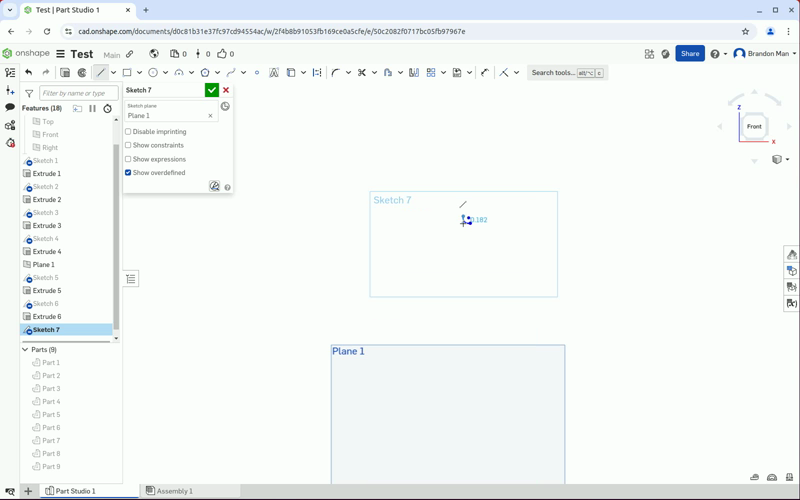
scroll(6)
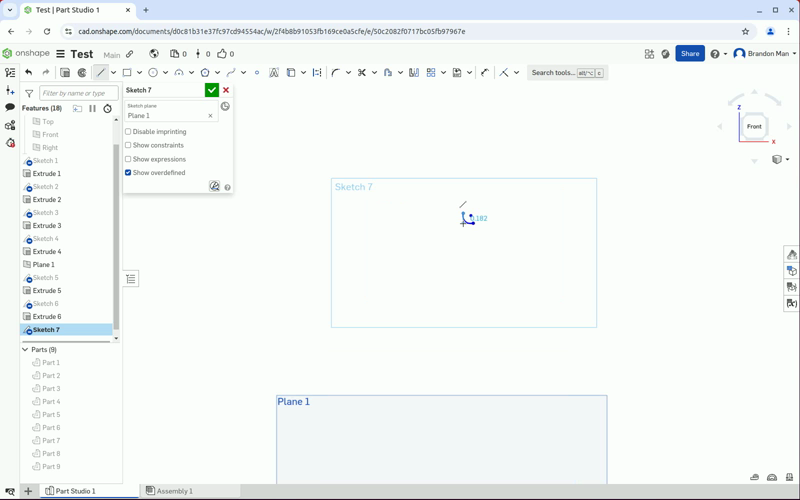
scroll(6)
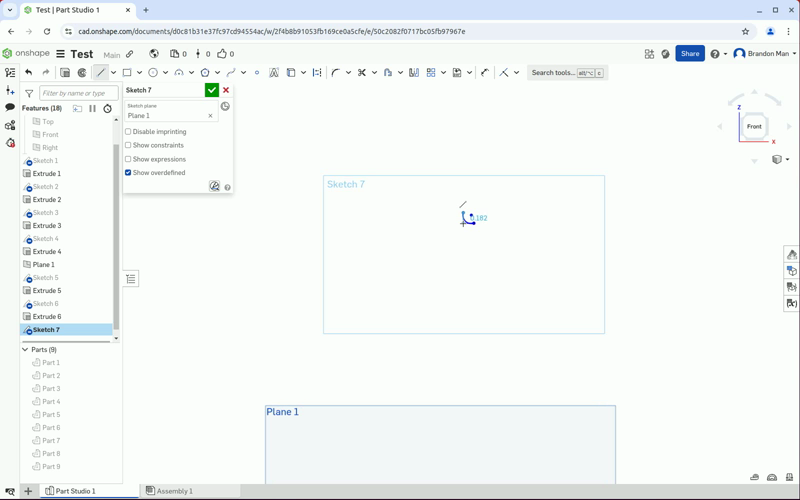
scroll(6)
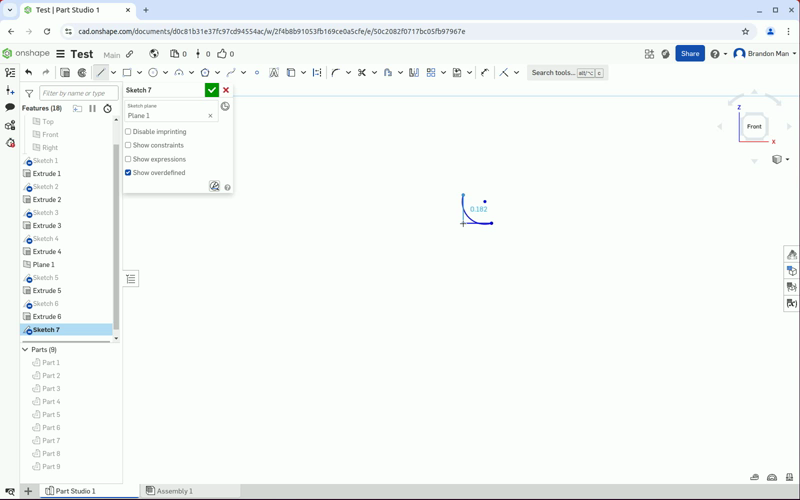
key_up(shift)
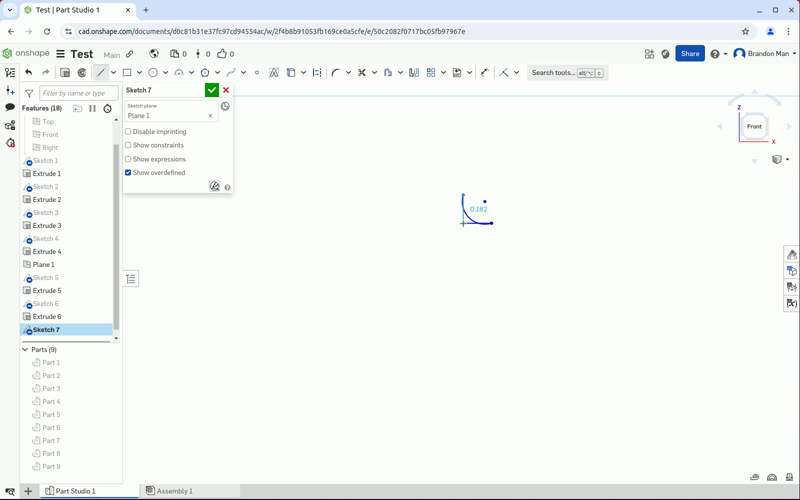
click(463, 223)
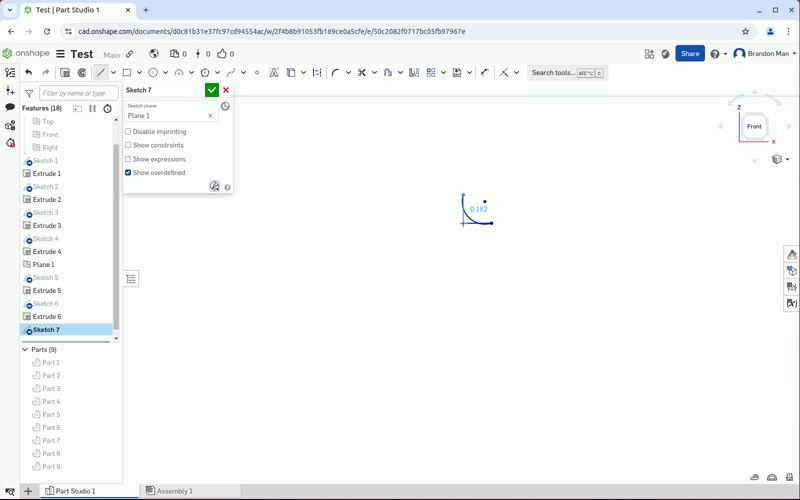
scroll(-6)
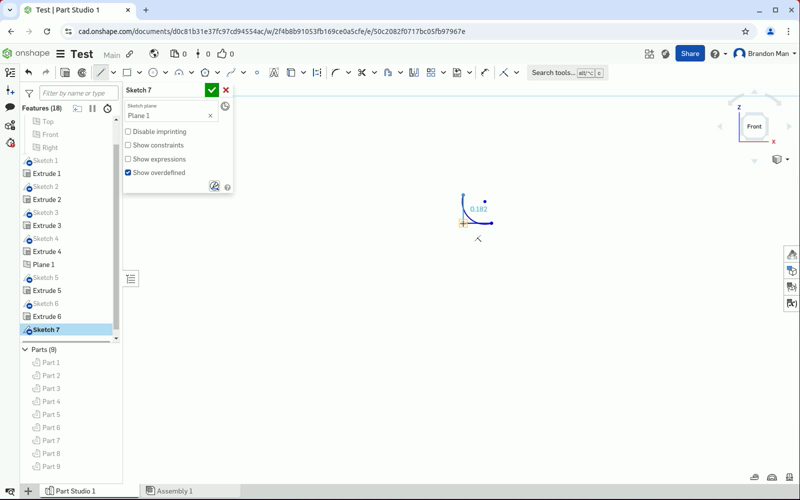
scroll(-6)
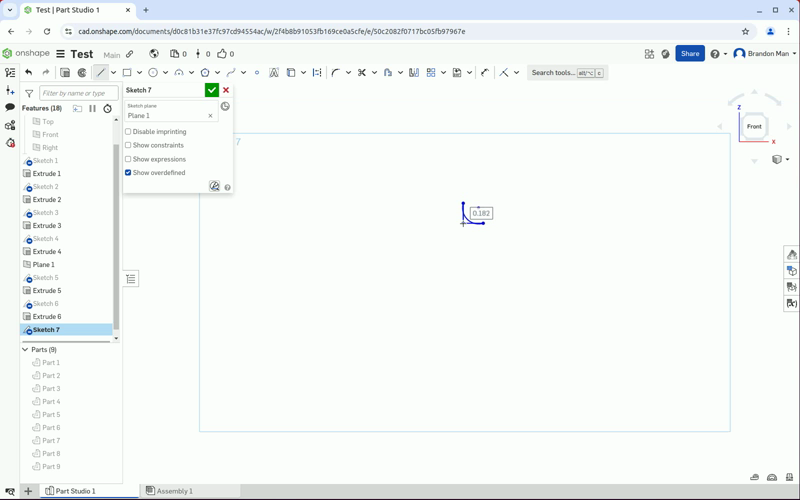
scroll(-6)
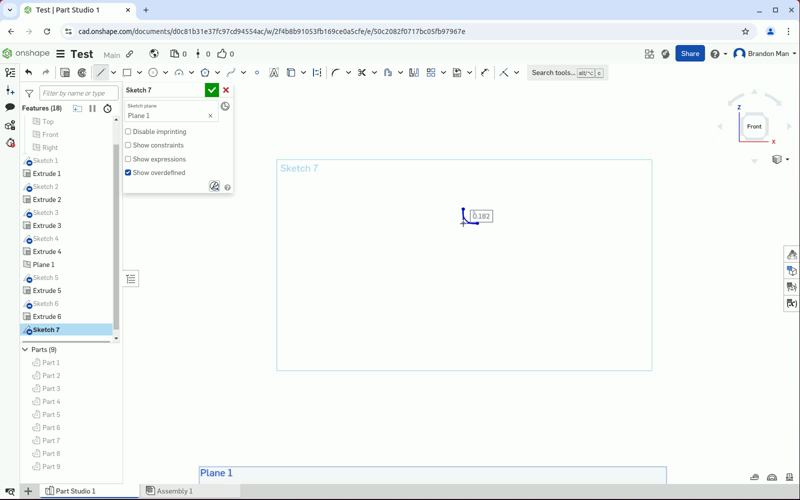
scroll(-6)
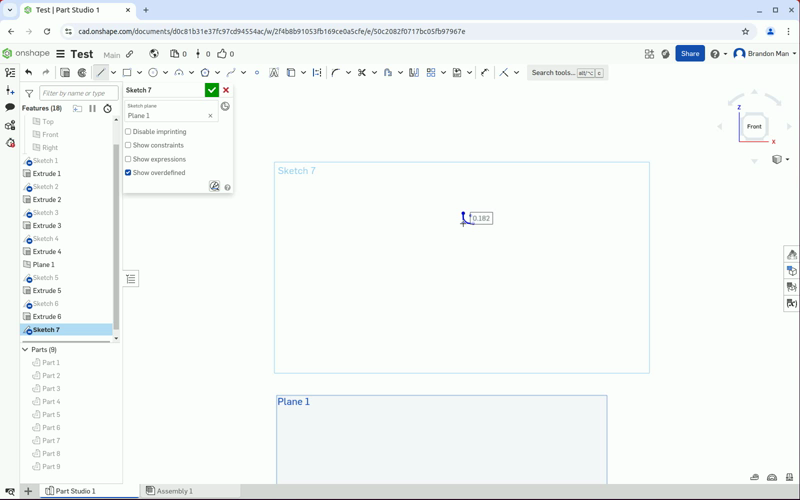
scroll(-6)
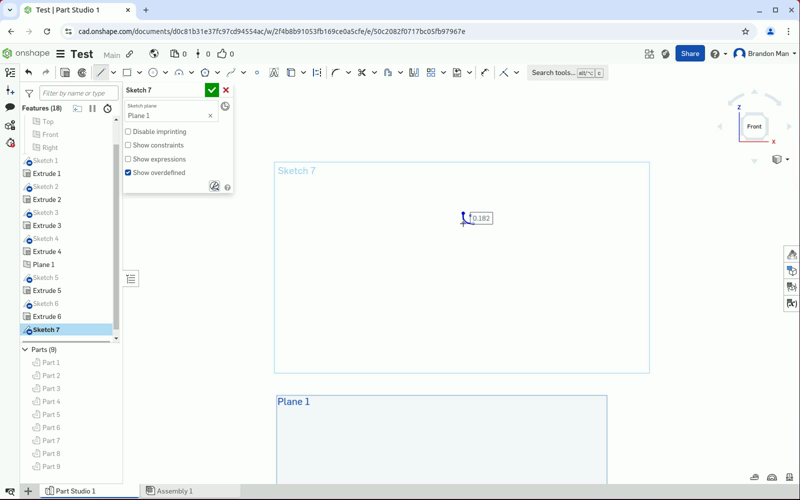
scroll(-6)
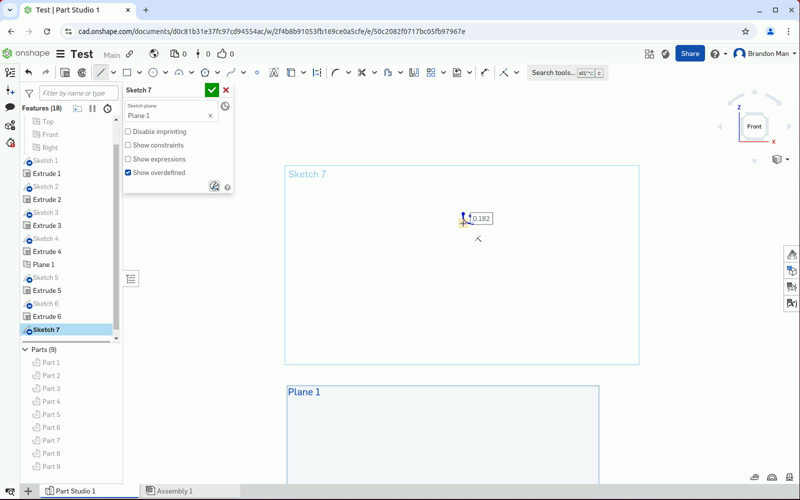
scroll(-6)
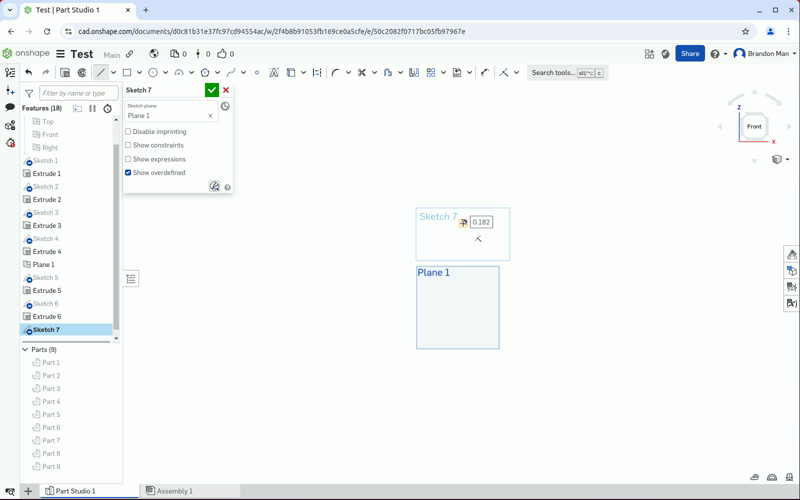
key(esc)
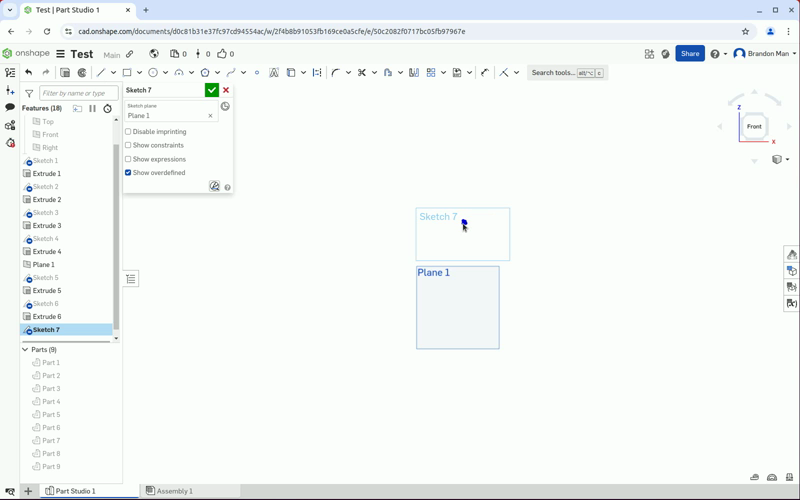
mouse_move(465, 222)
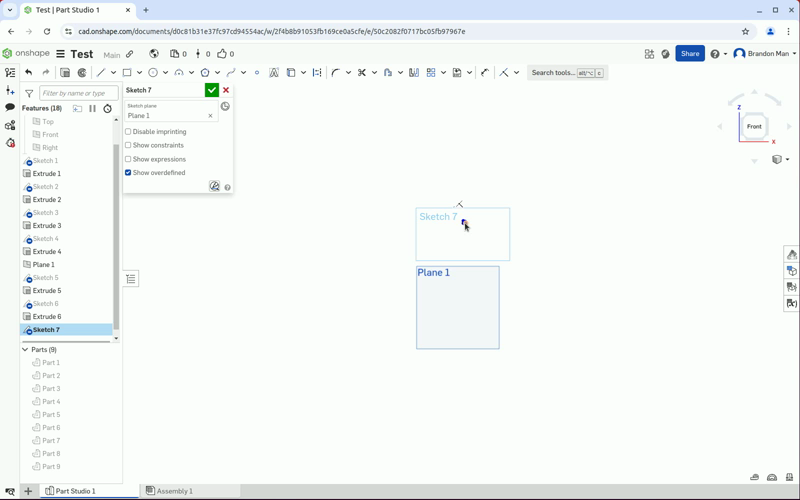
scroll(6)
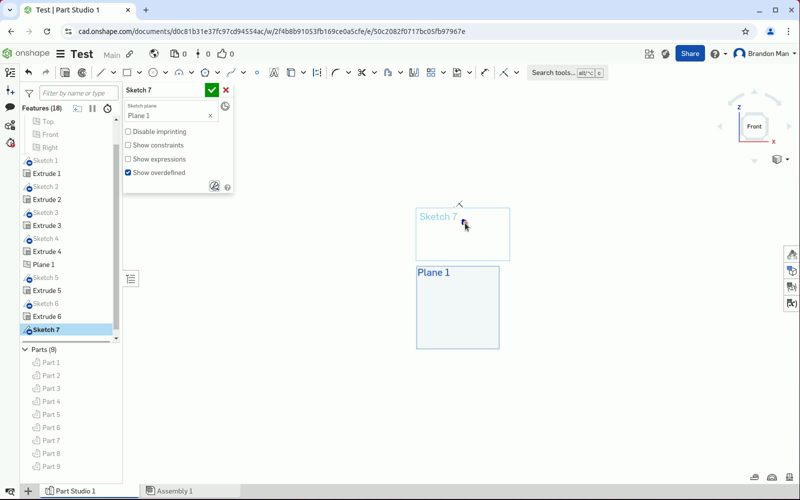
scroll(6)
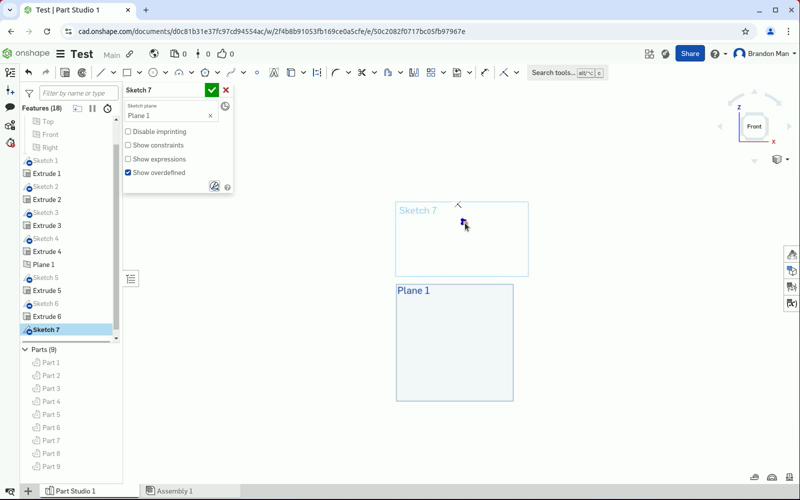
scroll(6)
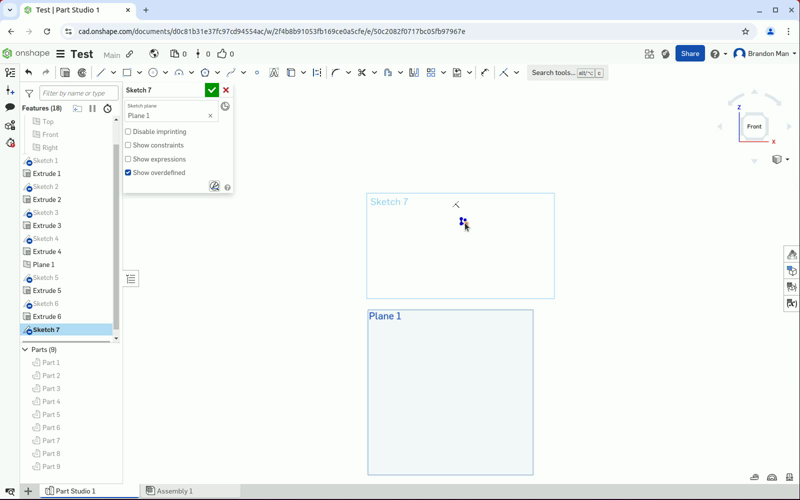
scroll(6)
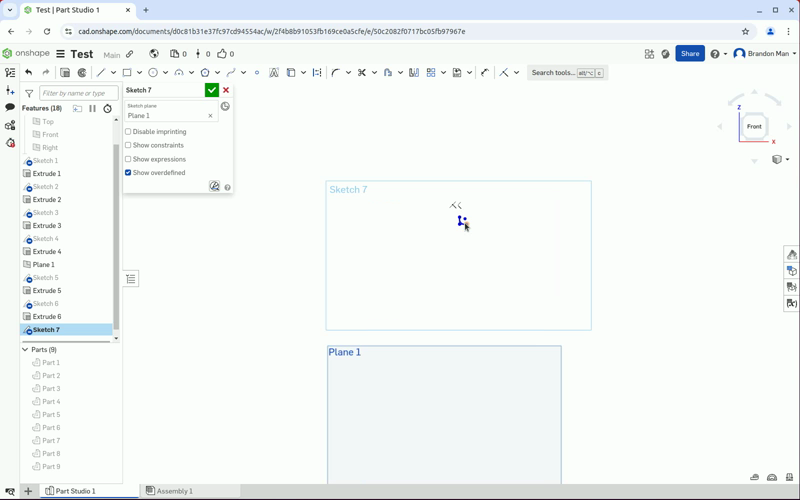
scroll(6)
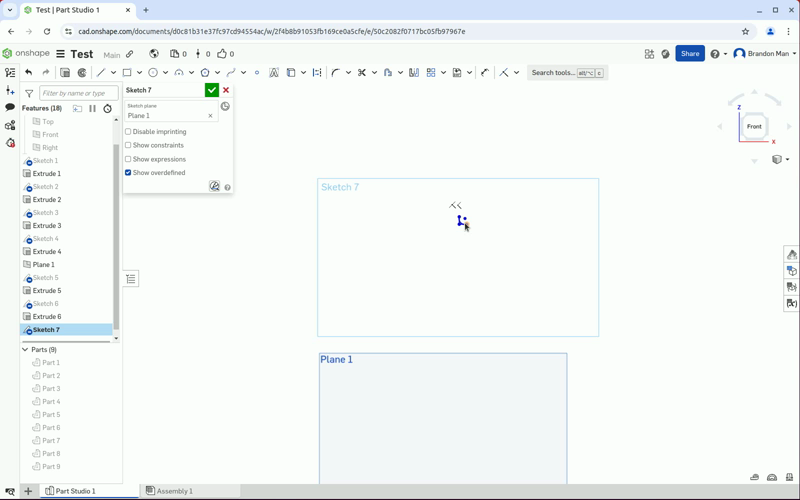
scroll(6)
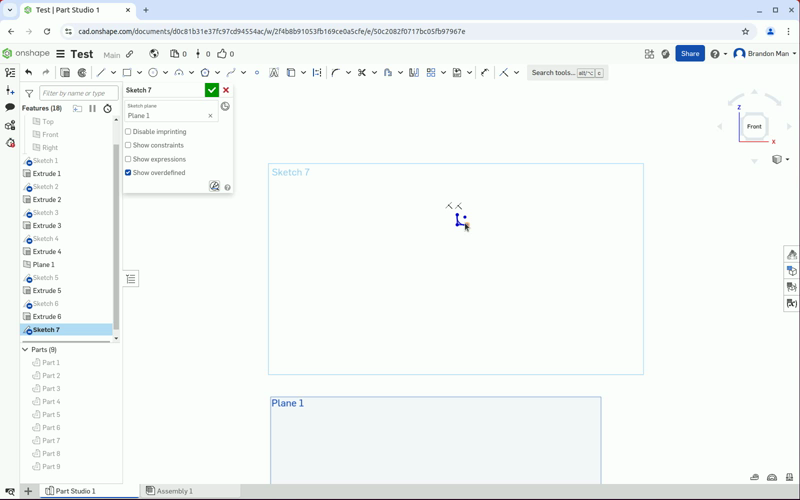
scroll(6)
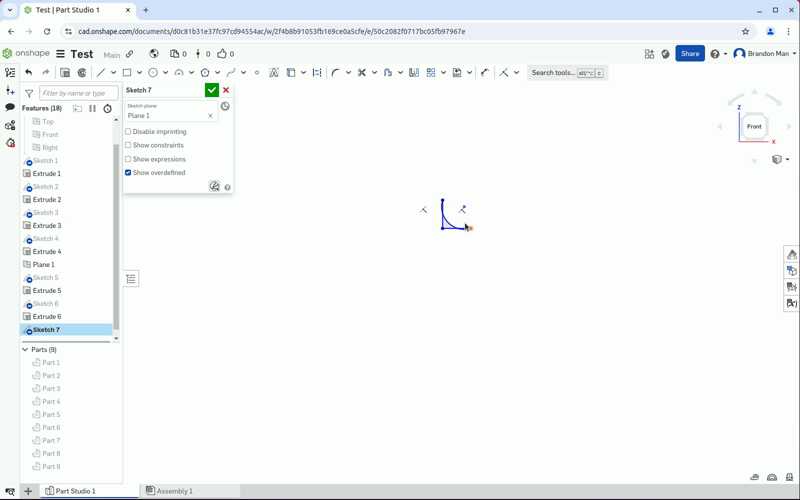
click(465, 222)
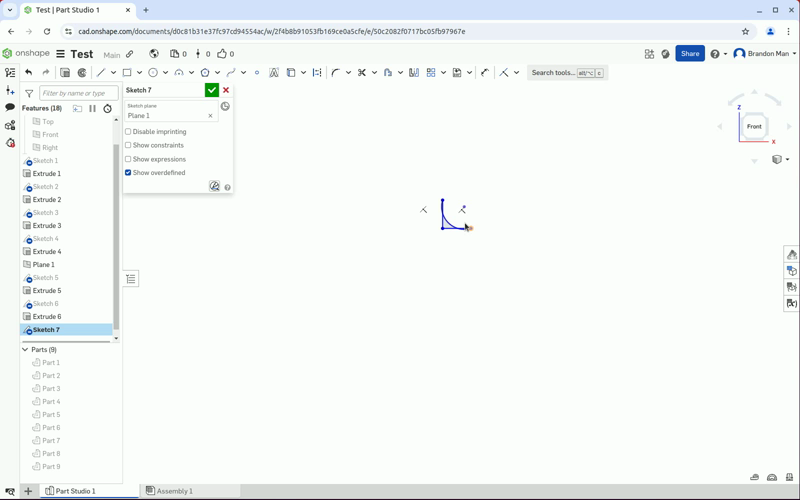
scroll(-6)
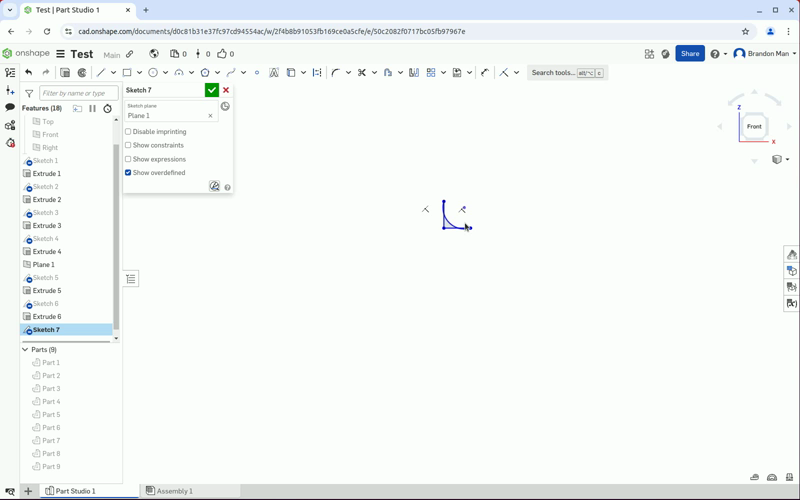
scroll(-6)
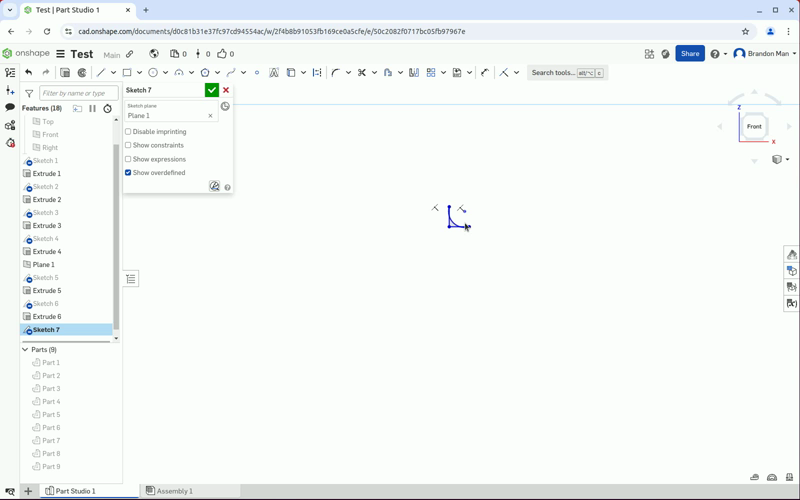
scroll(-6)
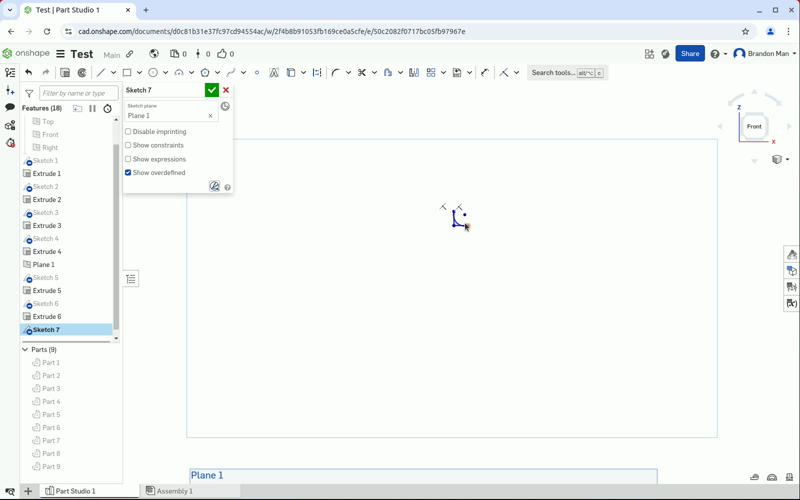
scroll(-6)
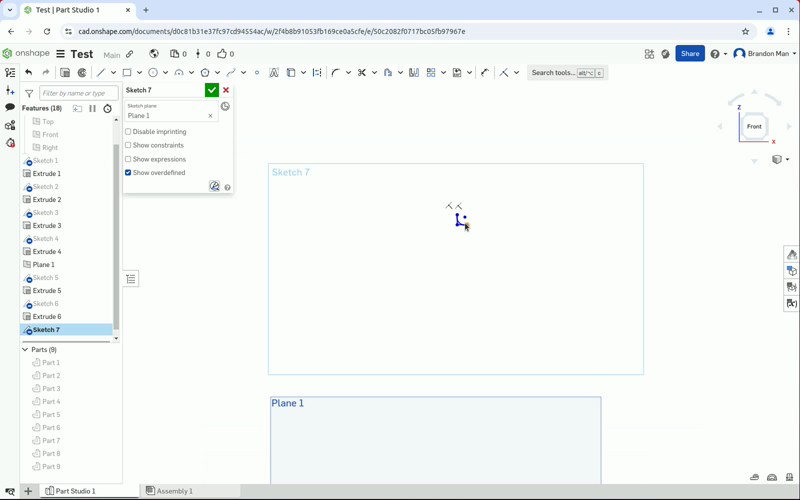
scroll(-6)
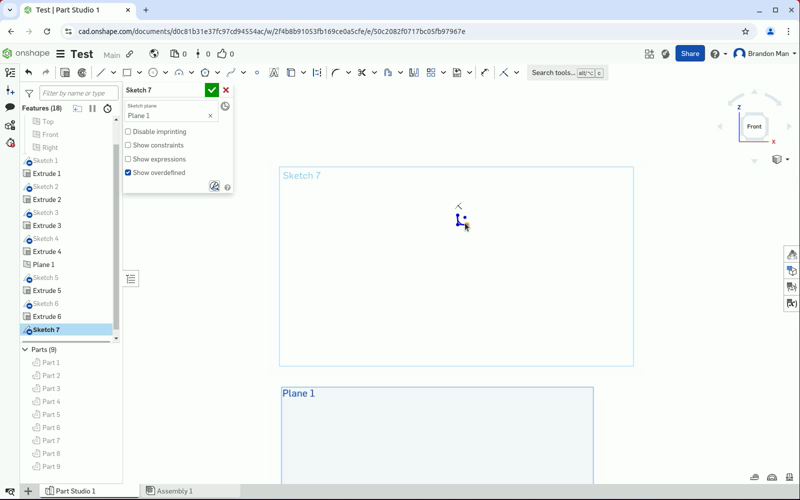
scroll(-6)
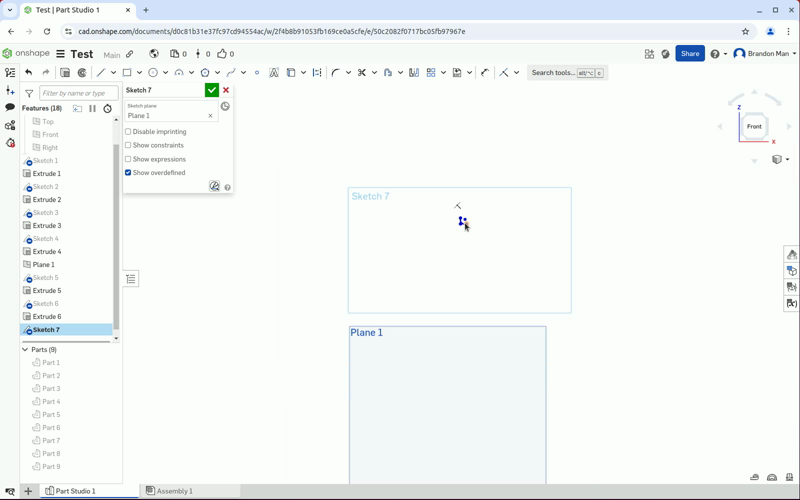
scroll(-6)
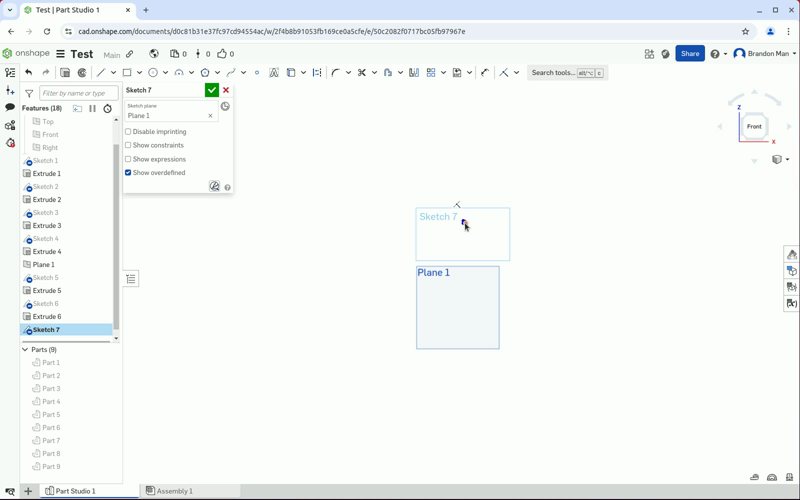
mouse_move(73, 352)
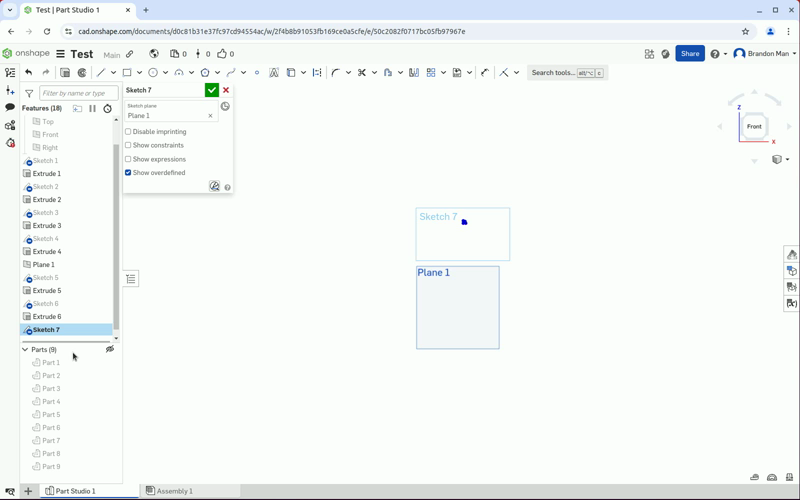
key(shift+y)
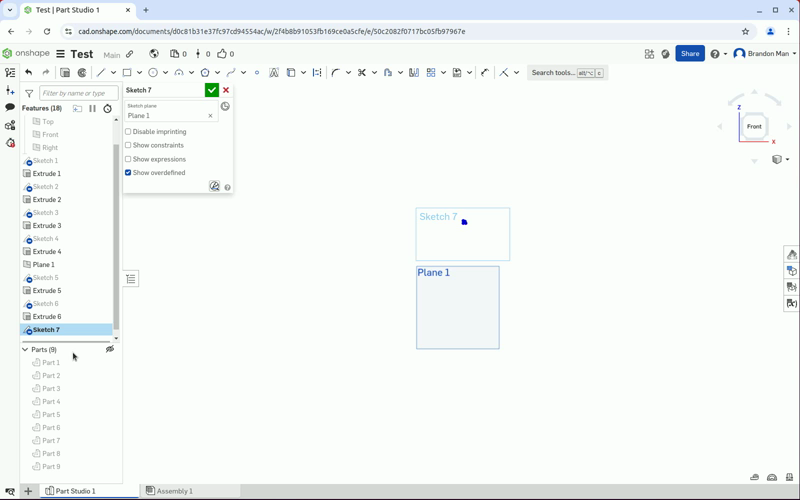
key(shift+e)
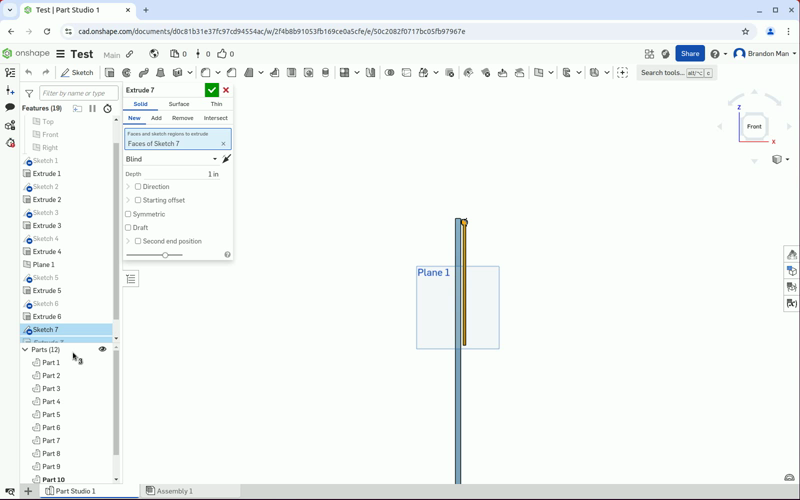
mouse_move(143, 106)
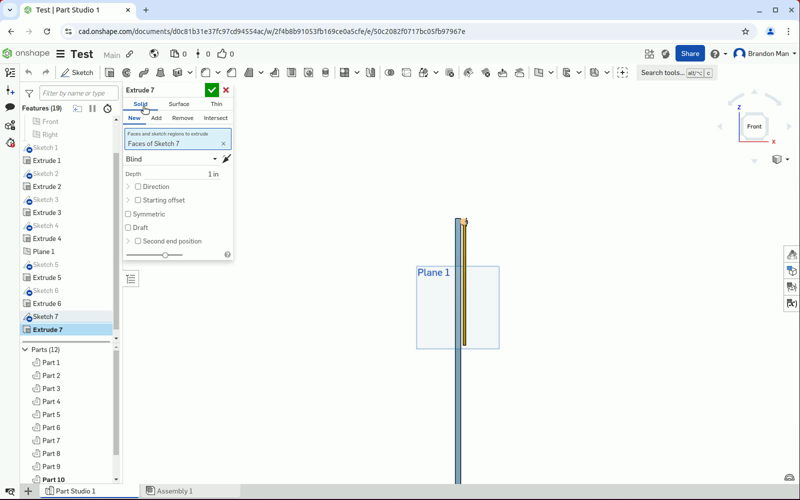
click(143, 106)
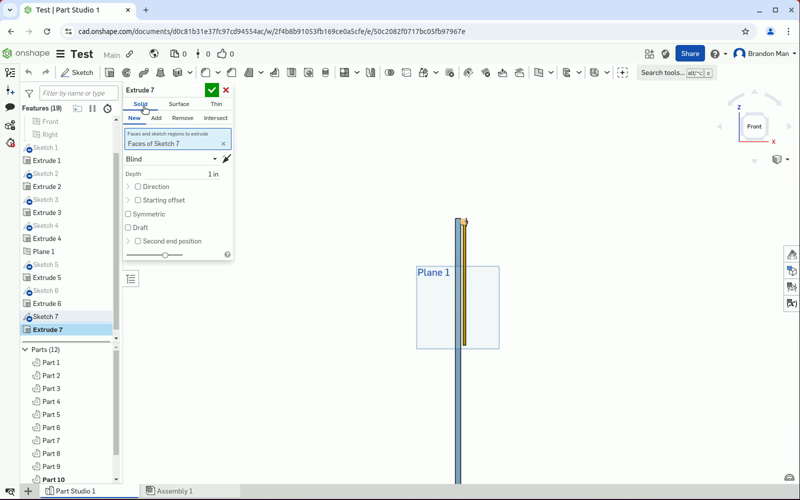
mouse_move(137, 120)
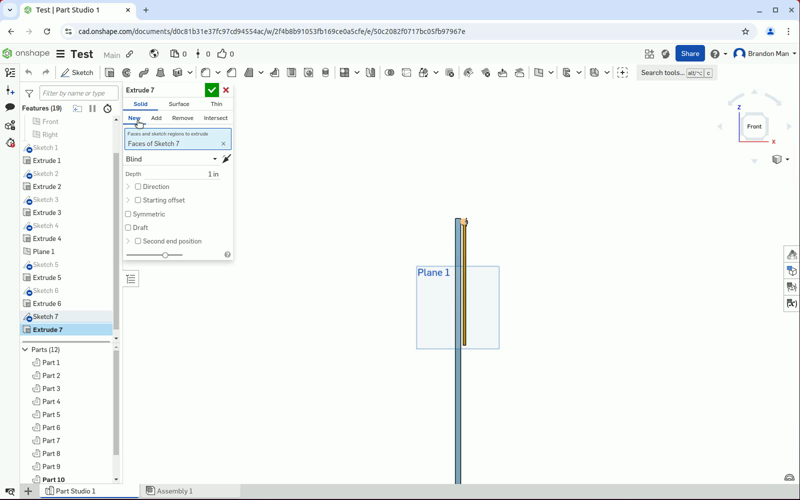
click(137, 120)
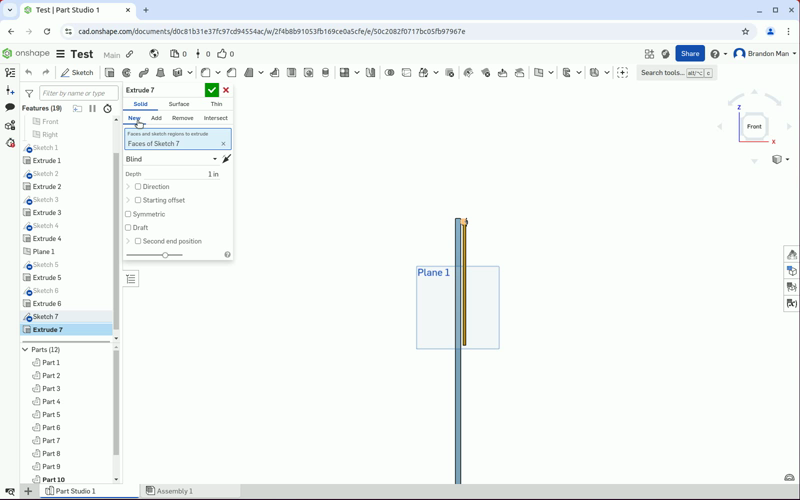
key(tab, 4)
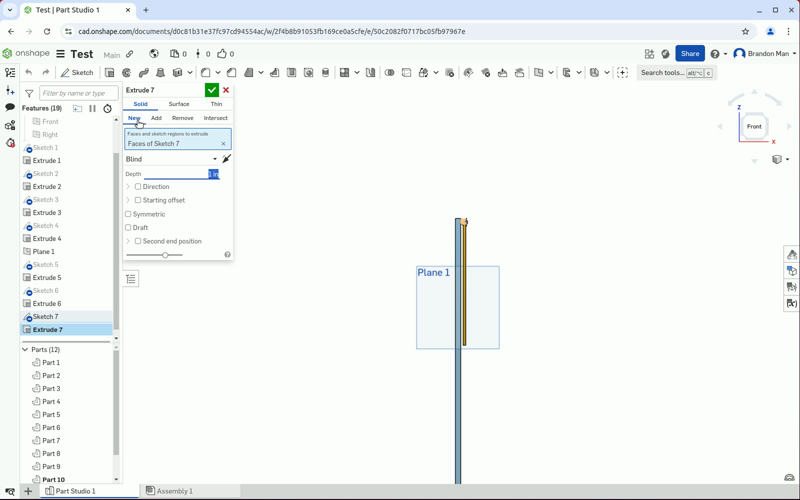
text(0.241)
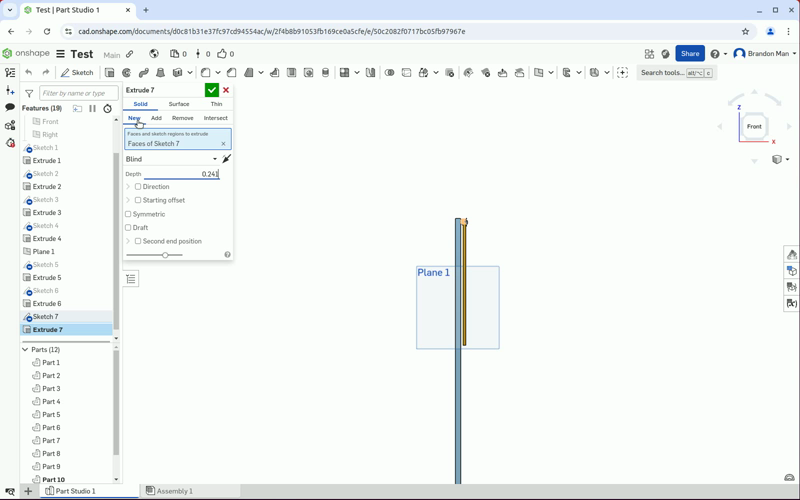
key(enter)
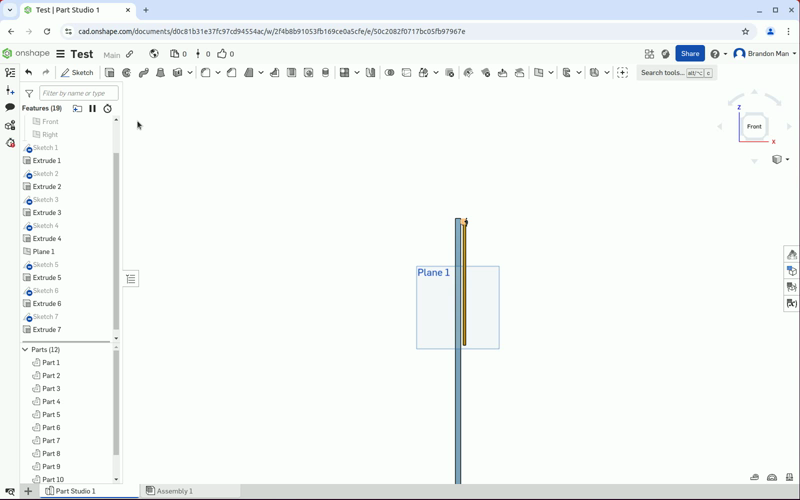
key(shift+h)
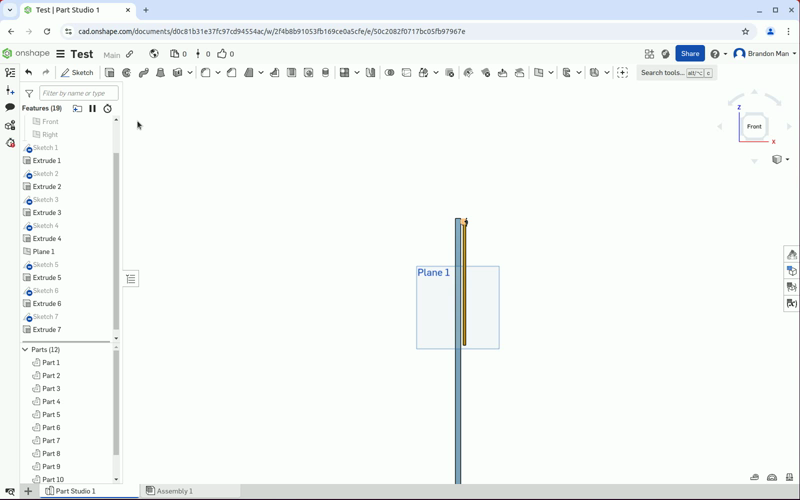
key(shift+h)
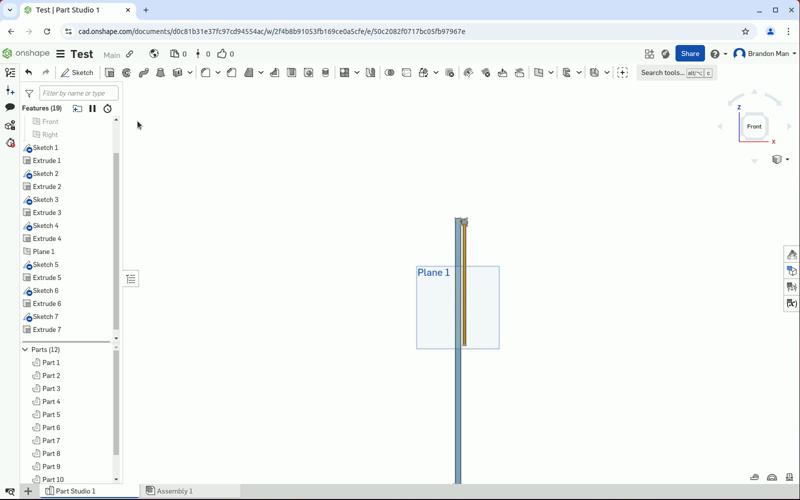
key(shift+7)
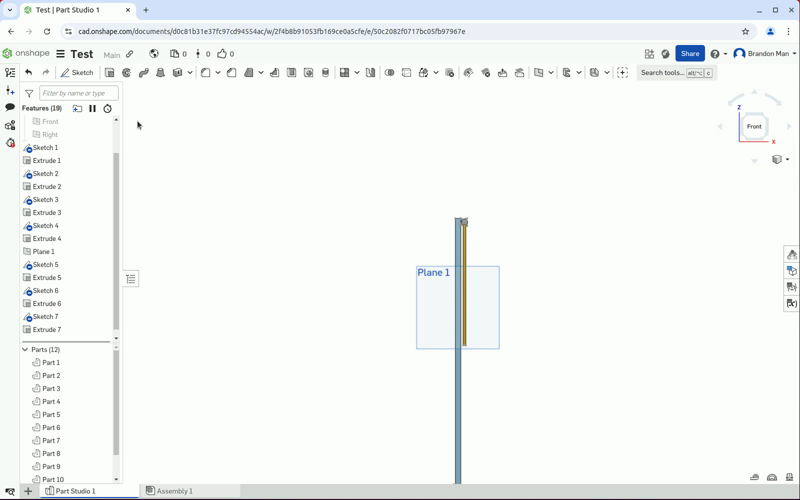
key(left, 2)
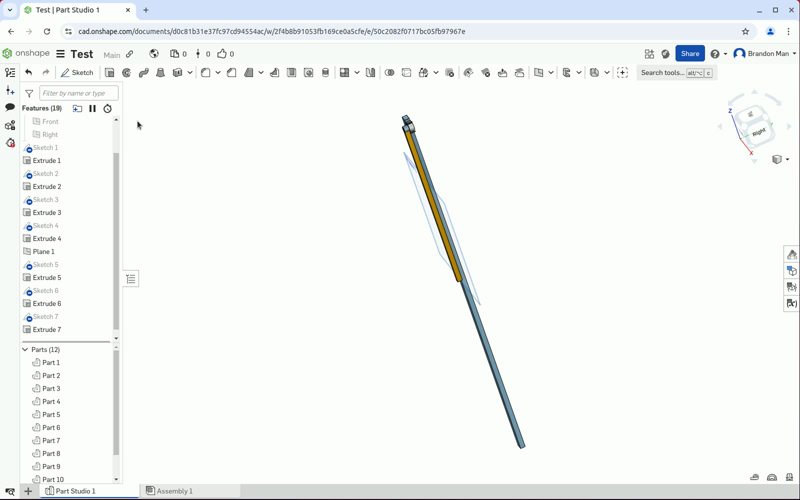
key(down, 2)
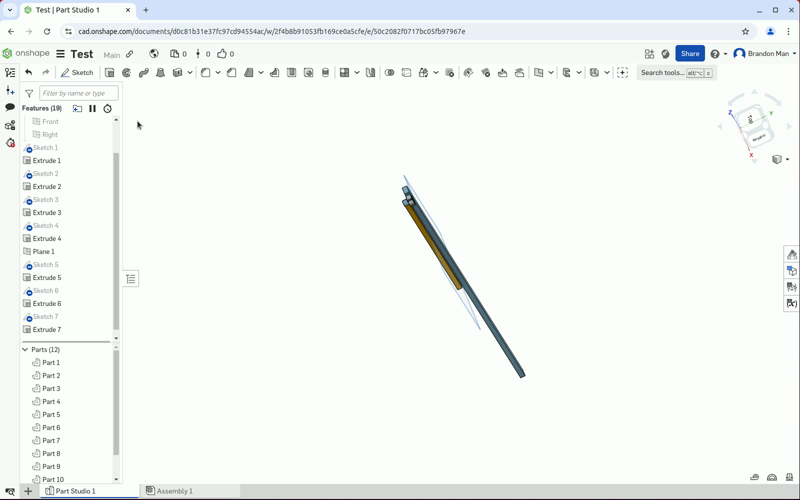
key(up, 2)
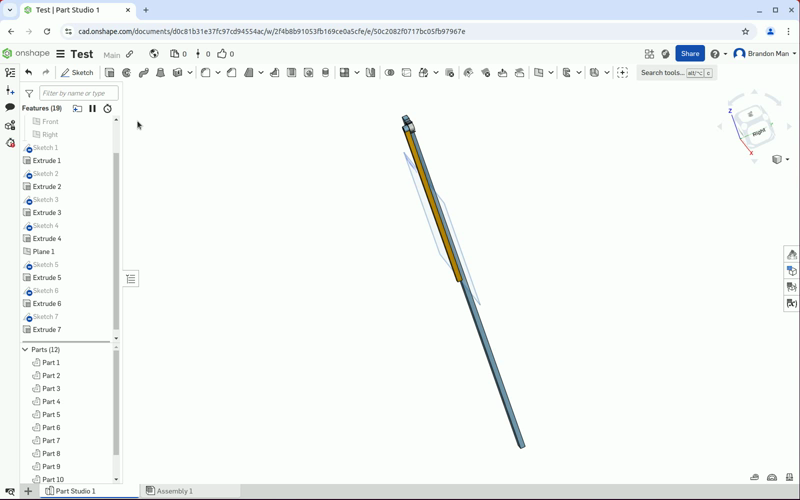
key(right, 2)
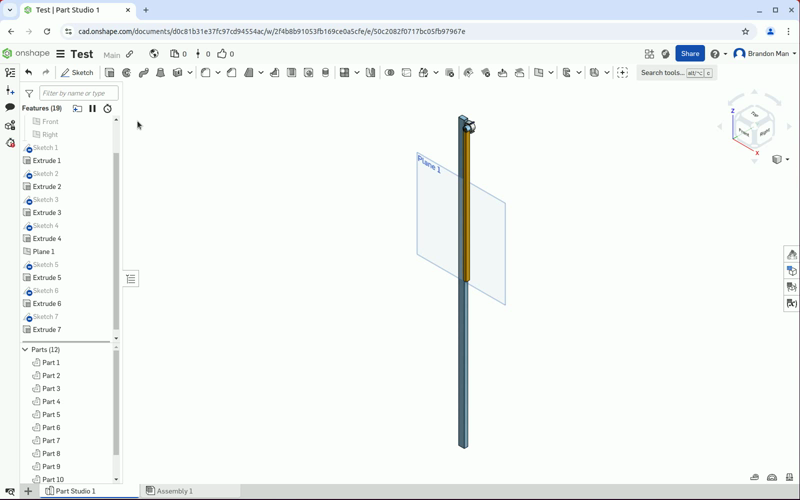
mouse_move(69, 150)
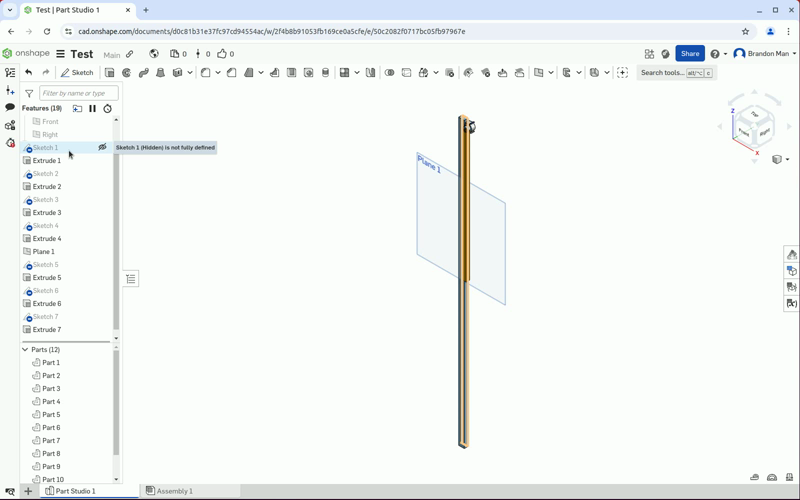
click(69, 150)